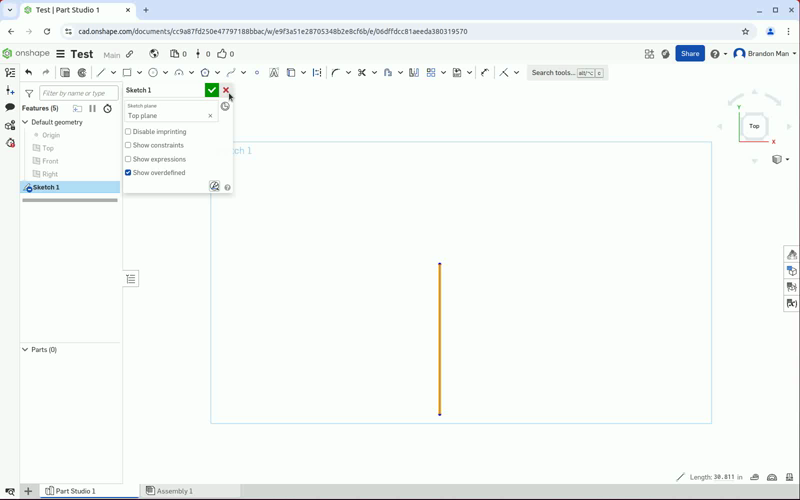
key(shift+h)
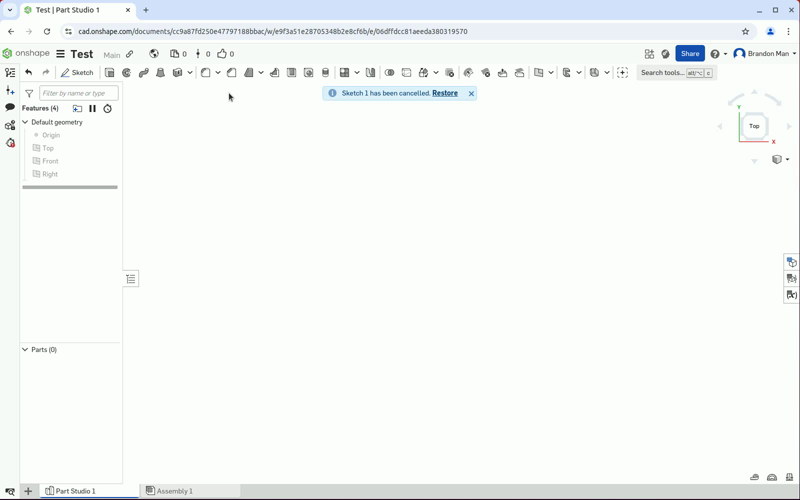
mouse_move(73, 352)
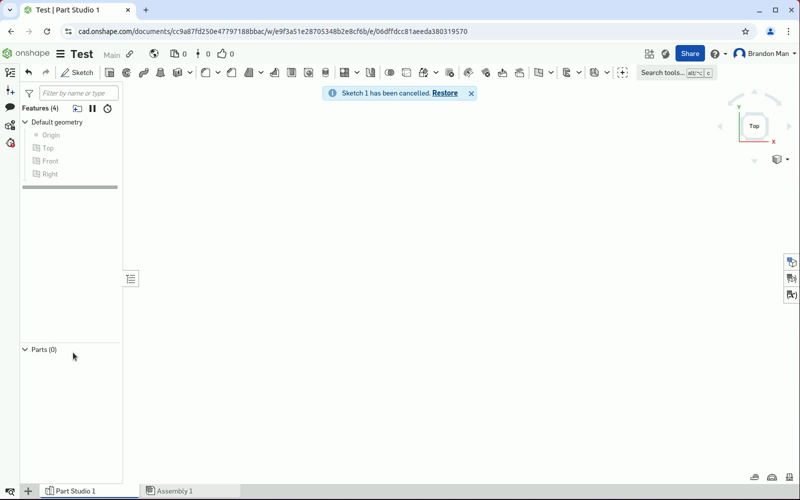
key(y)
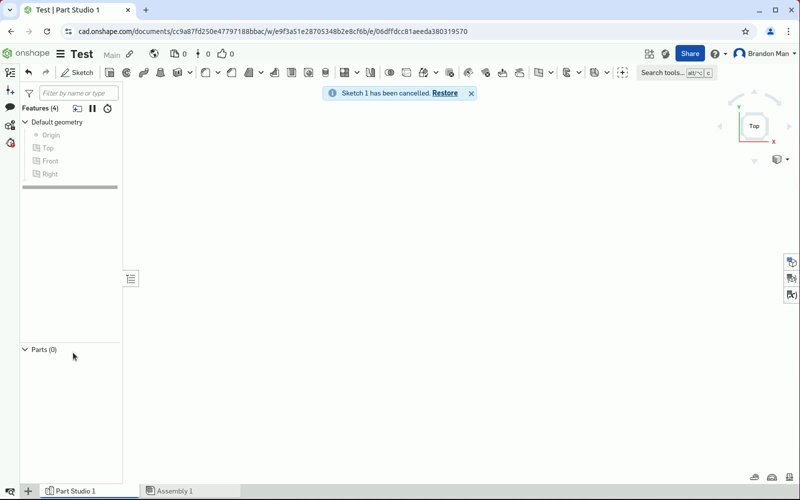
key(shift+p)
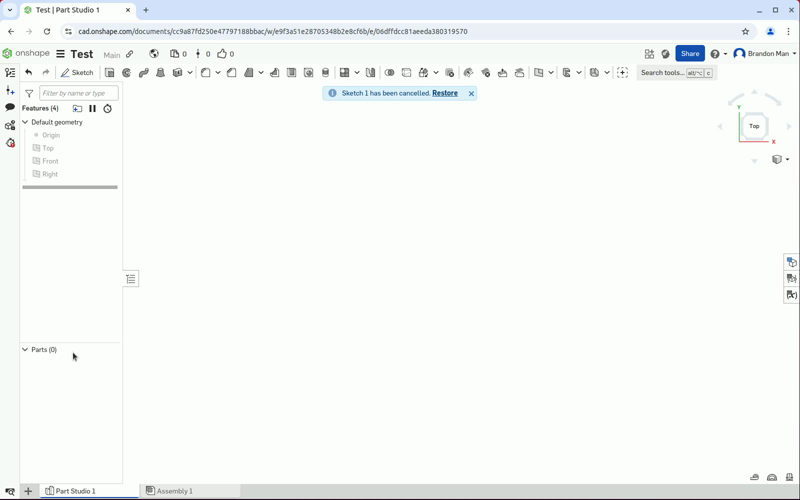
key(space)
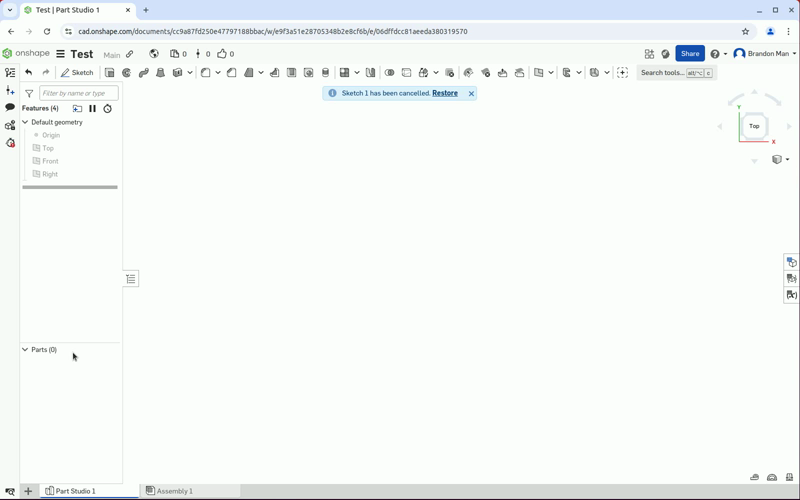
key_down(shift)
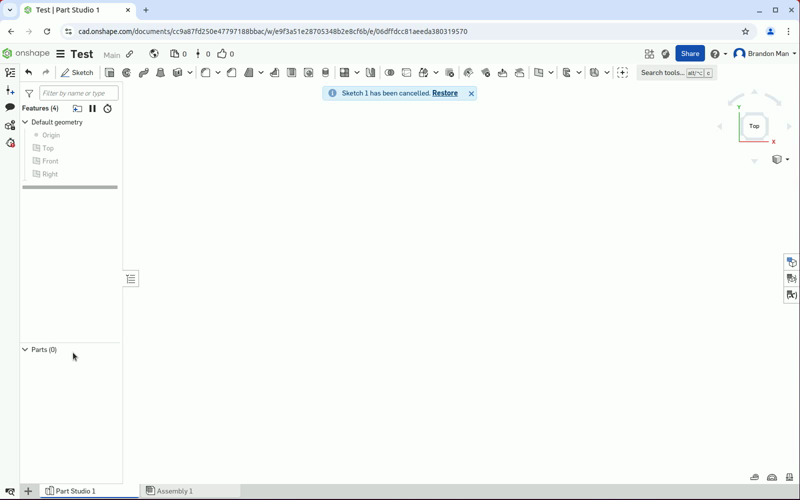
key(up)
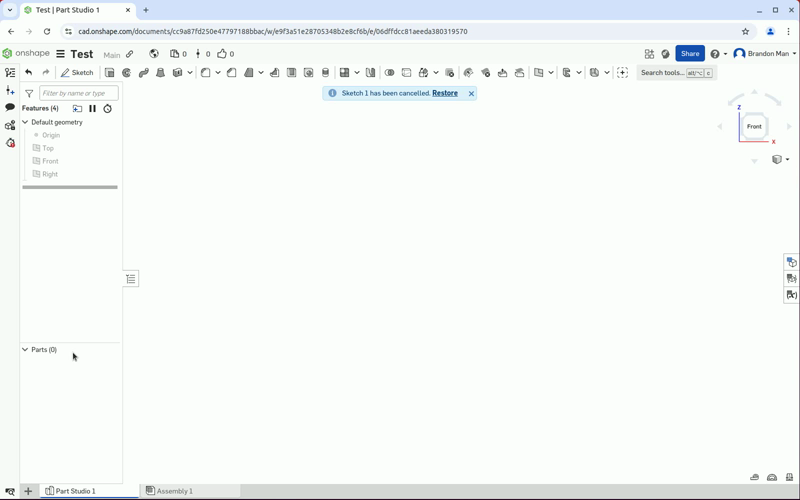
key_up(shift)
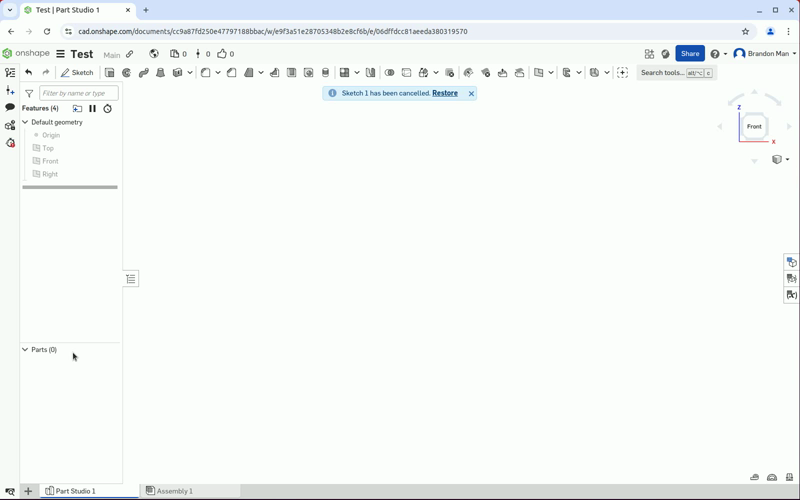
mouse_move(73, 352)
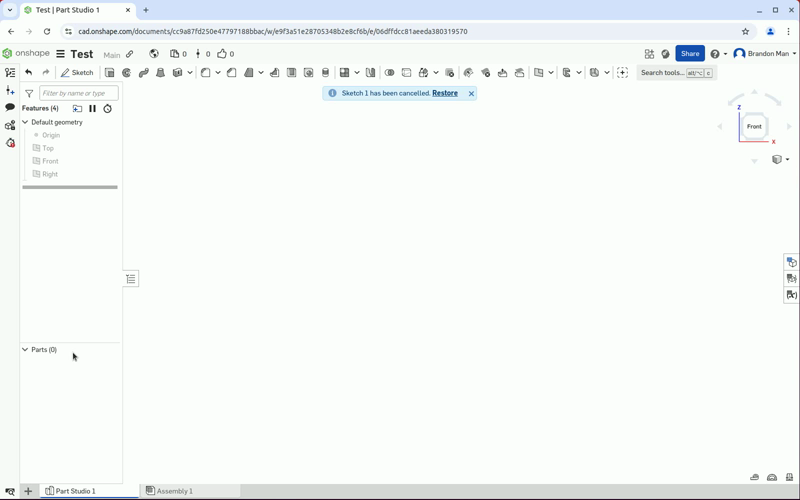
key(shift+y)
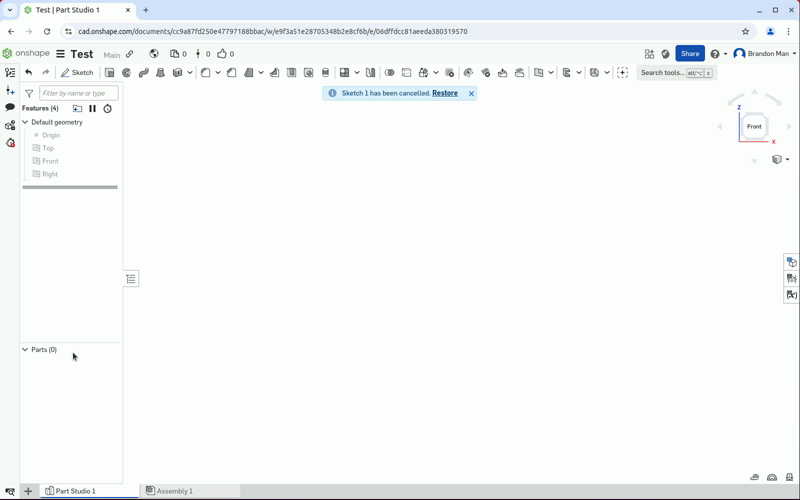
key(shift+s)
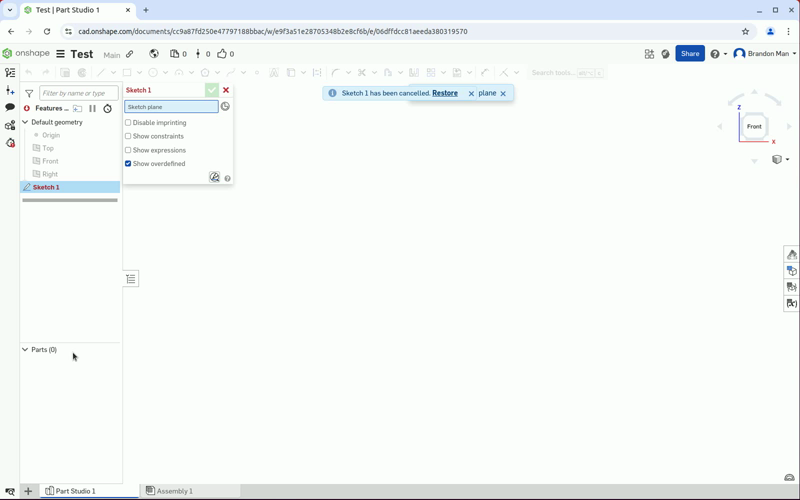
mouse_move(73, 163)
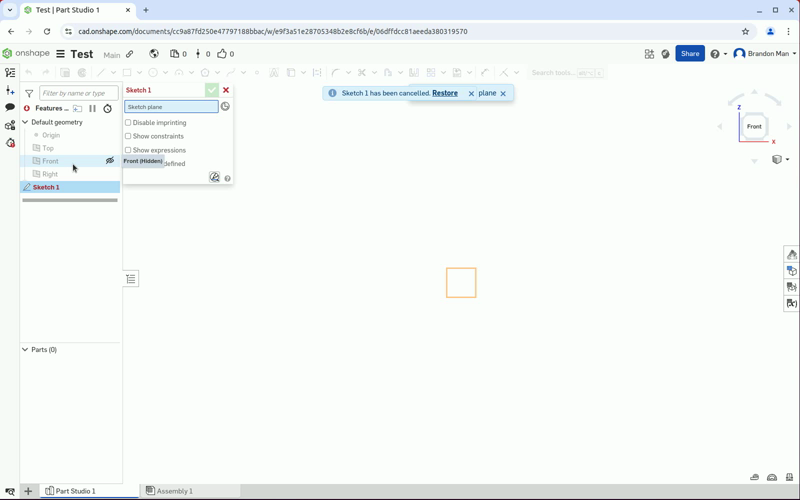
click(73, 163)
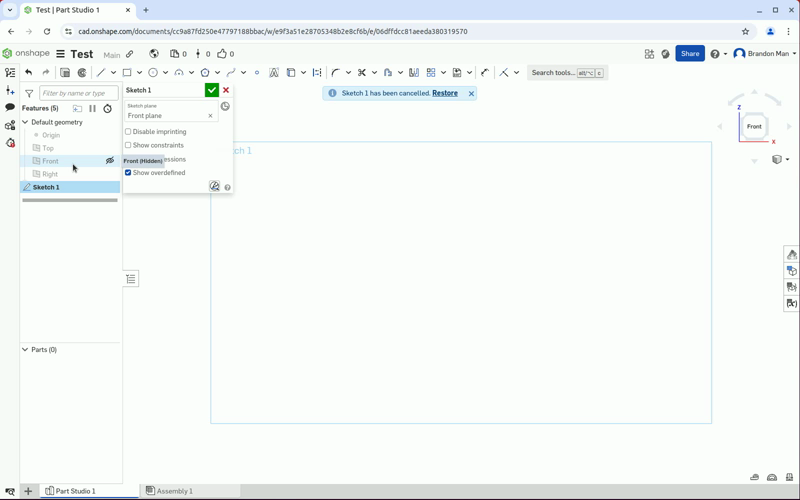
mouse_move(73, 352)
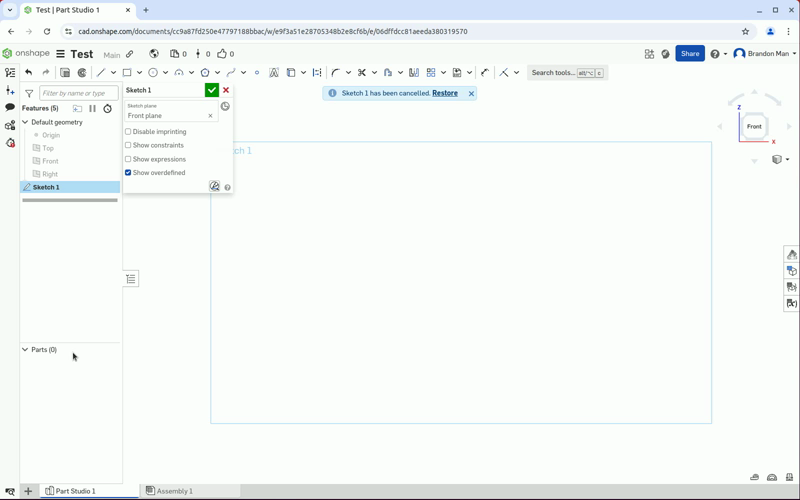
key(y)
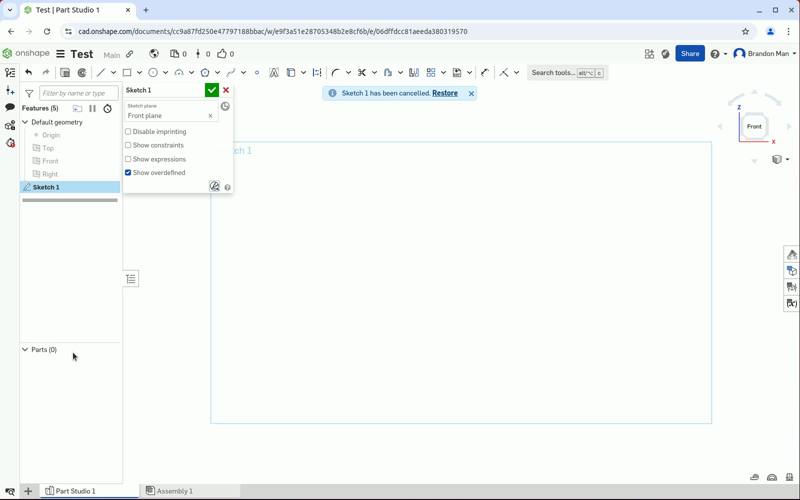
key(l)
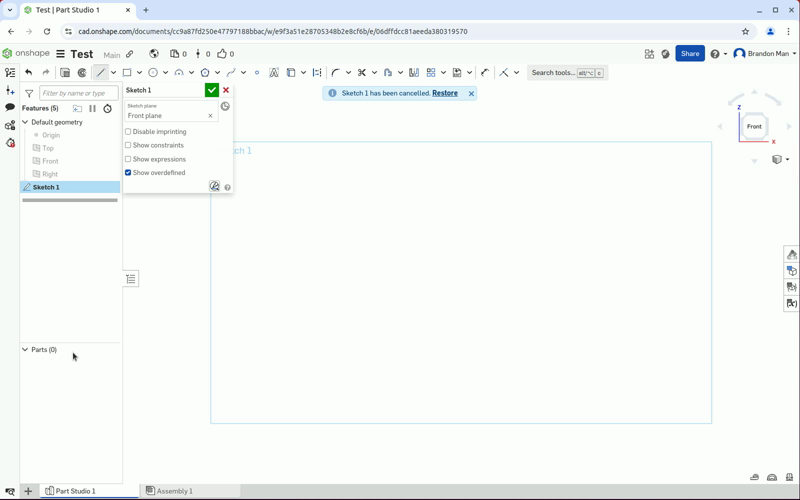
key_down(shift)
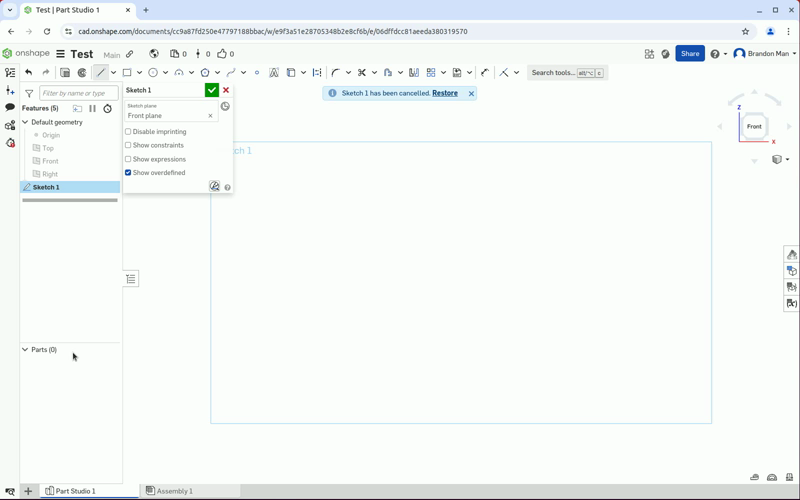
mouse_move(372, 311)
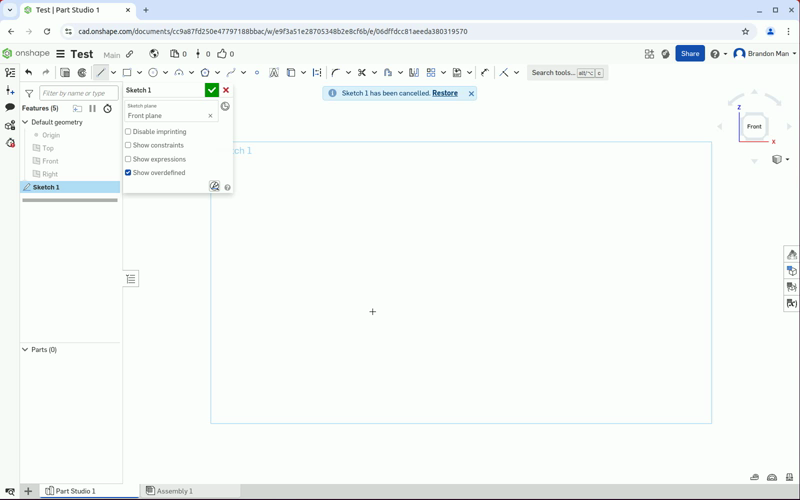
click(372, 311)
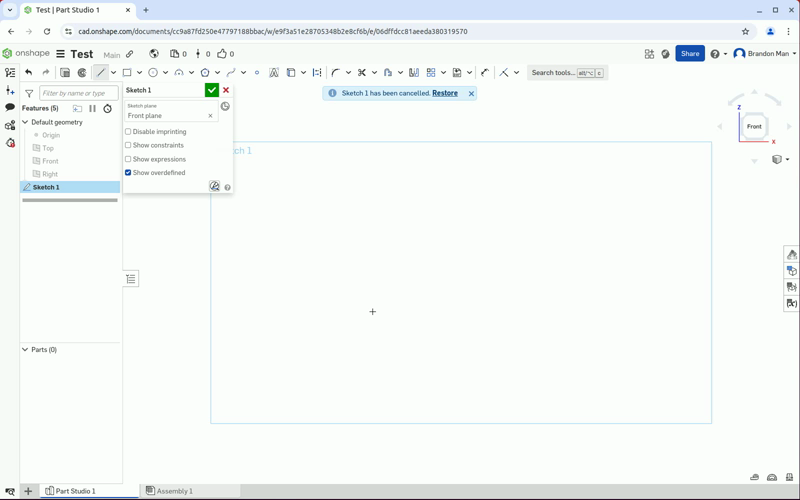
key_up(shift)
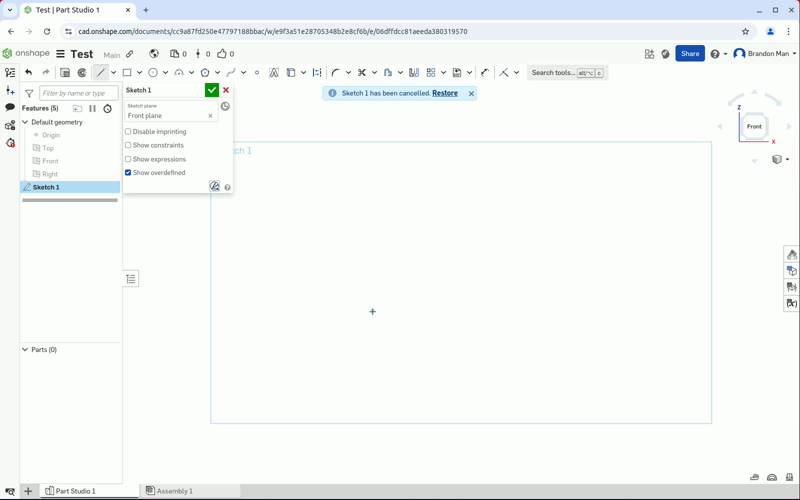
key_down(shift)
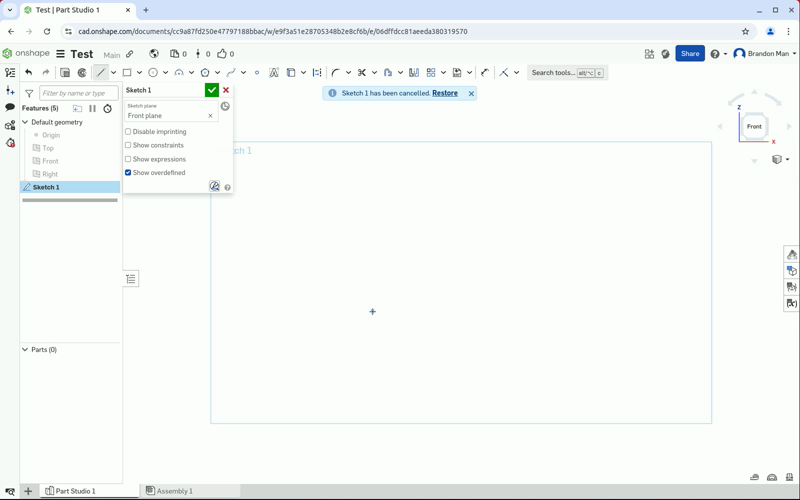
mouse_move(402, 311)
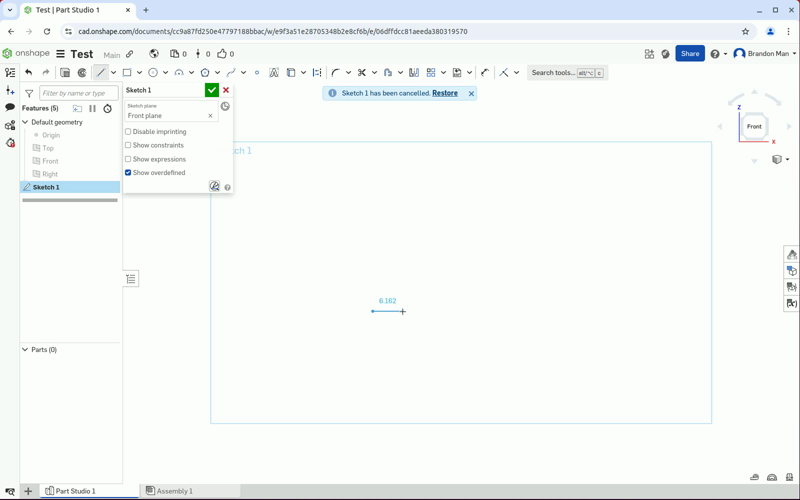
mouse_move(380, 311)
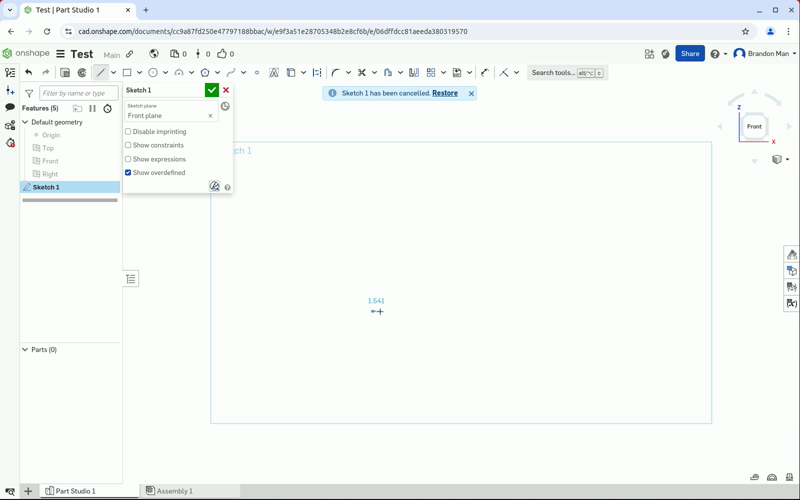
scroll(6)
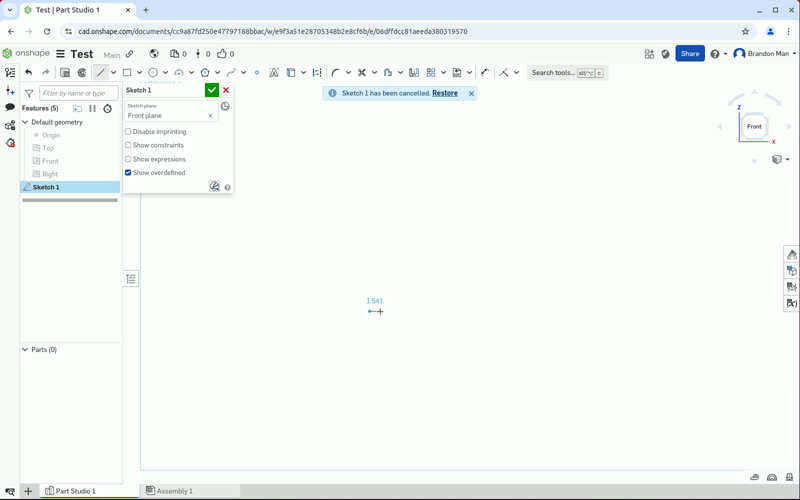
scroll(6)
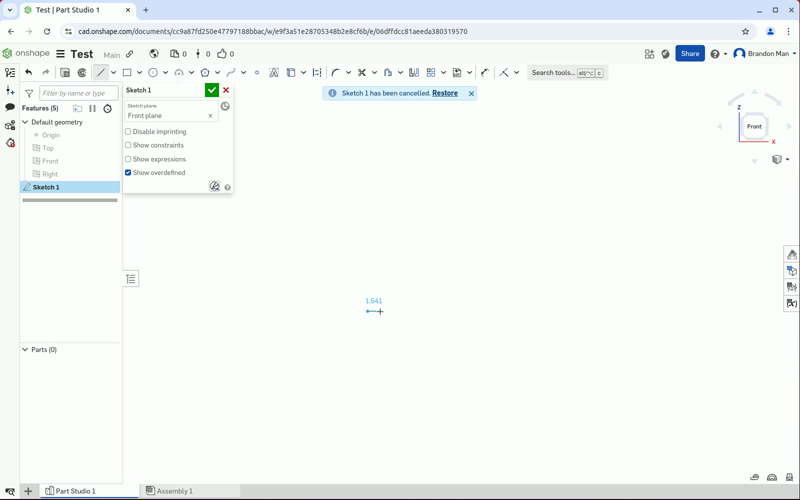
scroll(6)
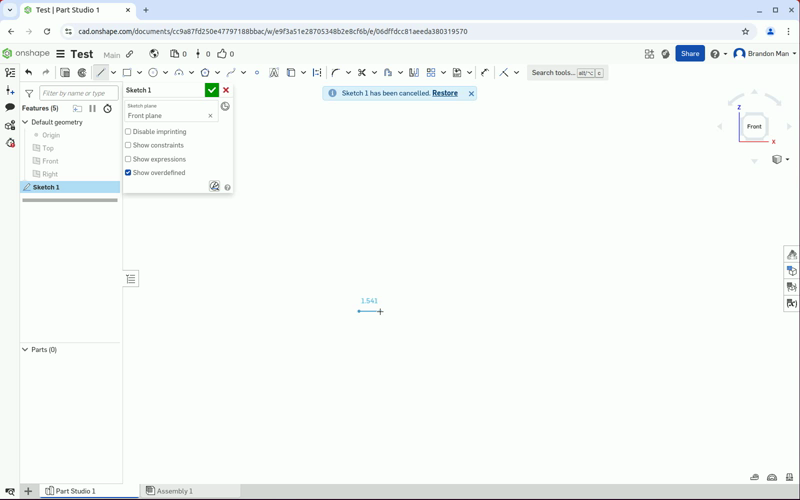
scroll(6)
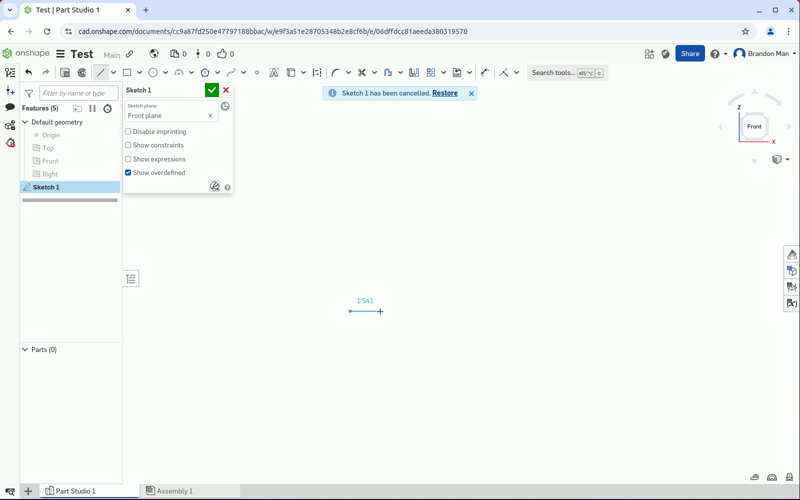
scroll(6)
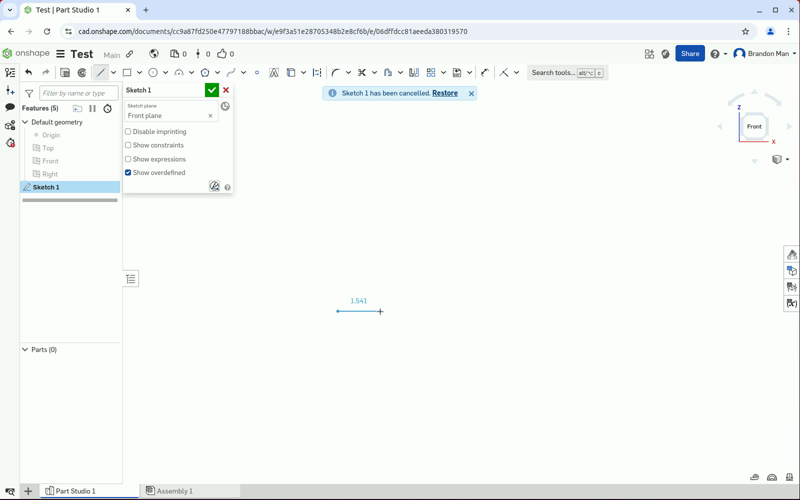
scroll(6)
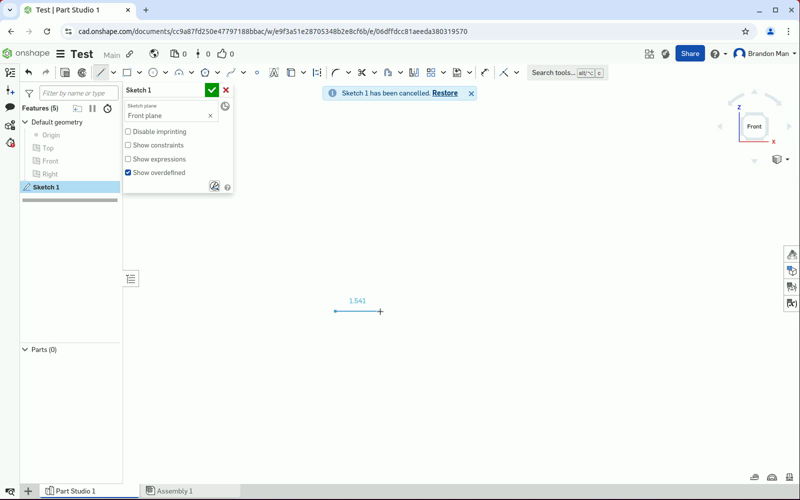
scroll(6)
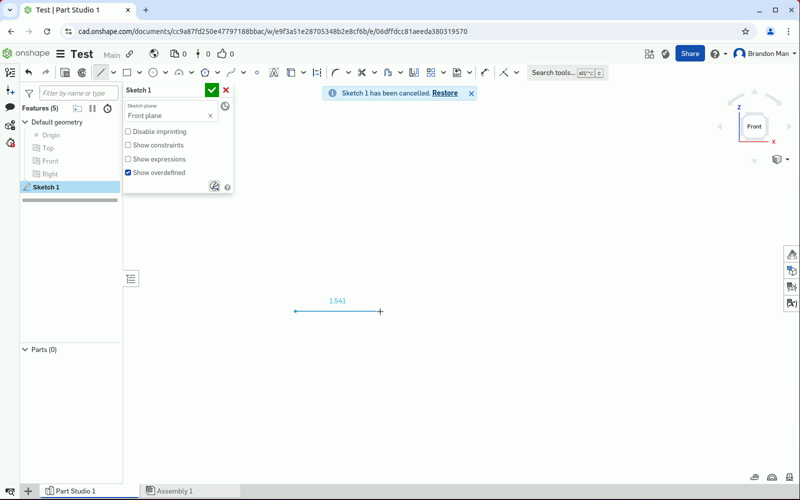
click(380, 311)
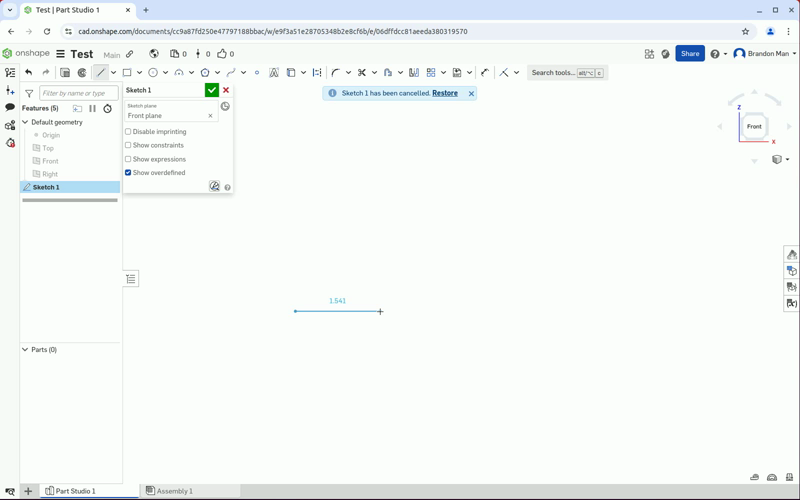
scroll(-6)
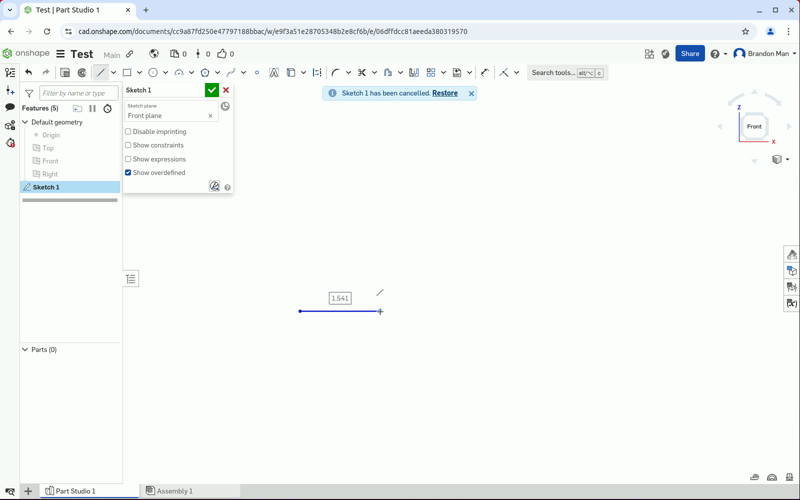
scroll(-6)
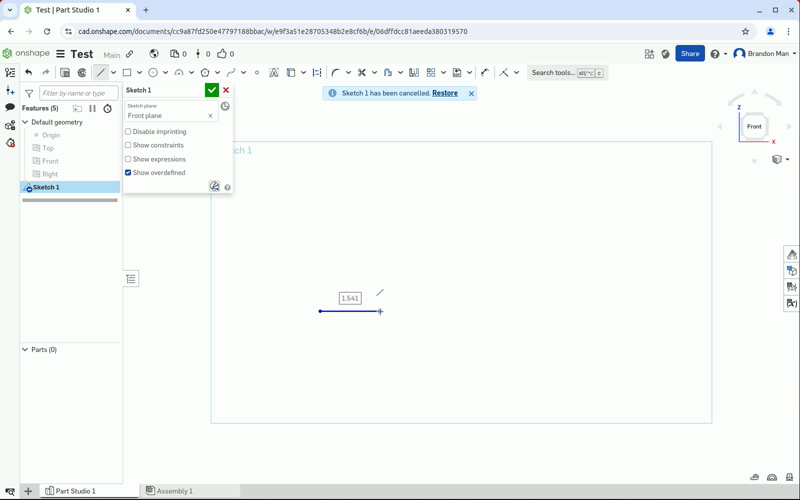
scroll(-6)
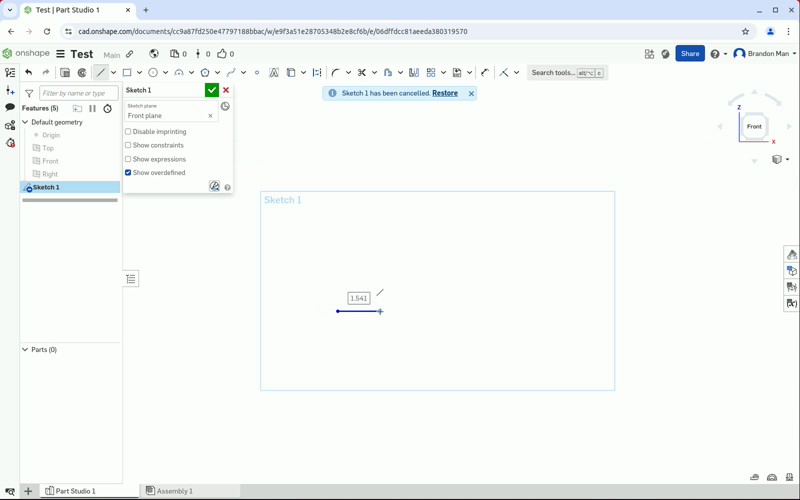
scroll(-6)
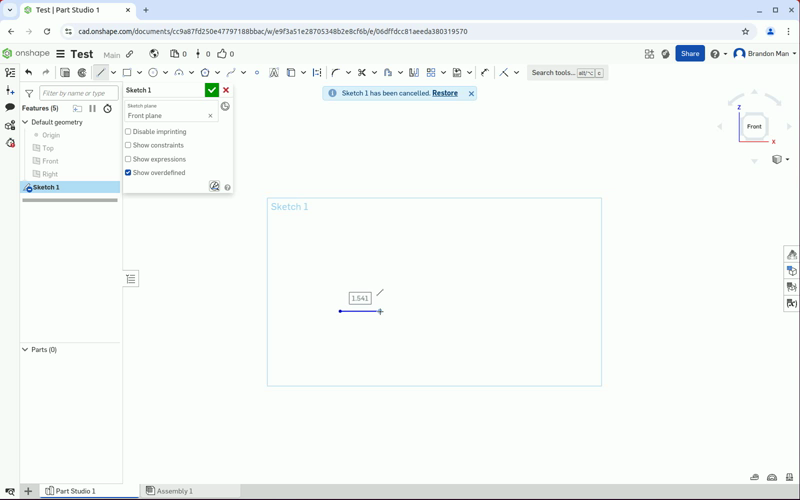
scroll(-6)
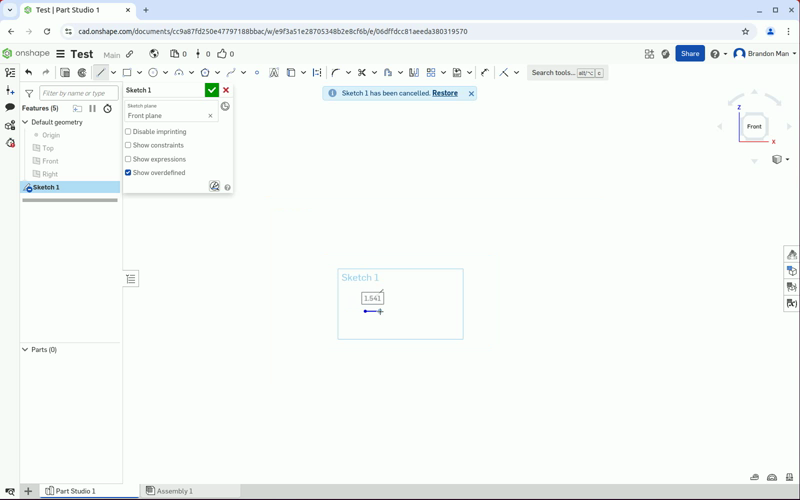
scroll(-6)
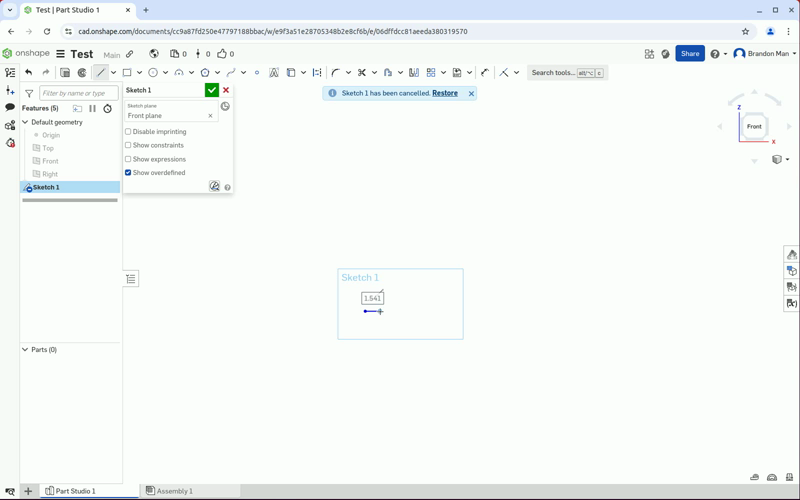
scroll(-6)
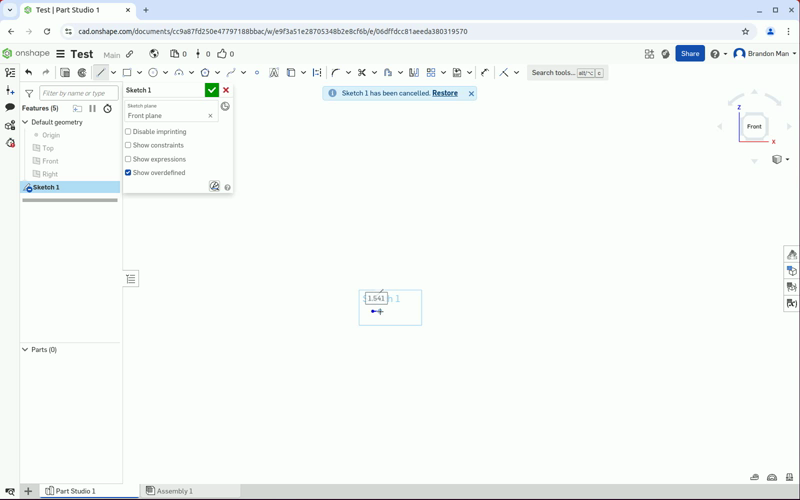
key_up(shift)
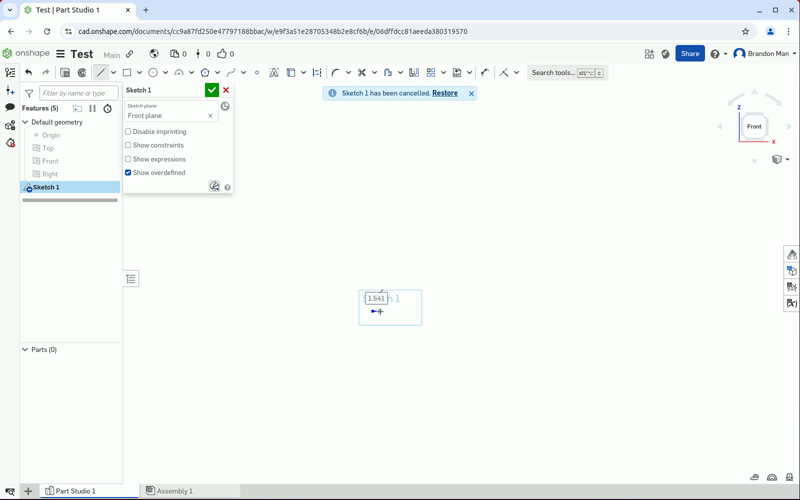
key(esc)
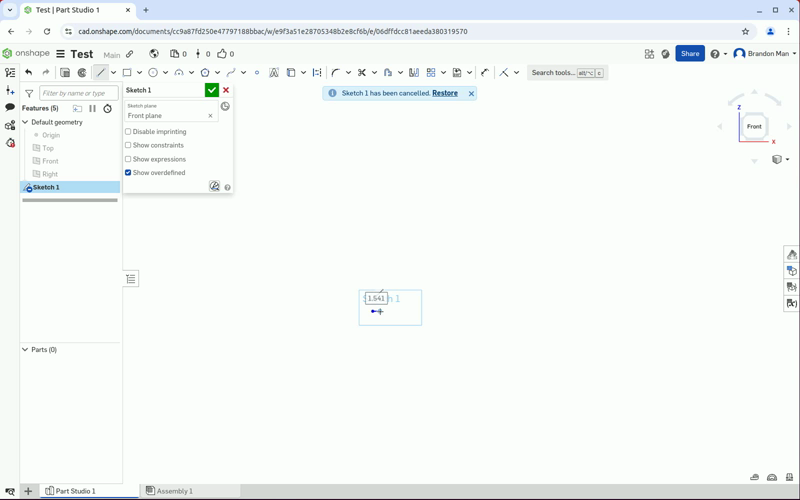
key(a)
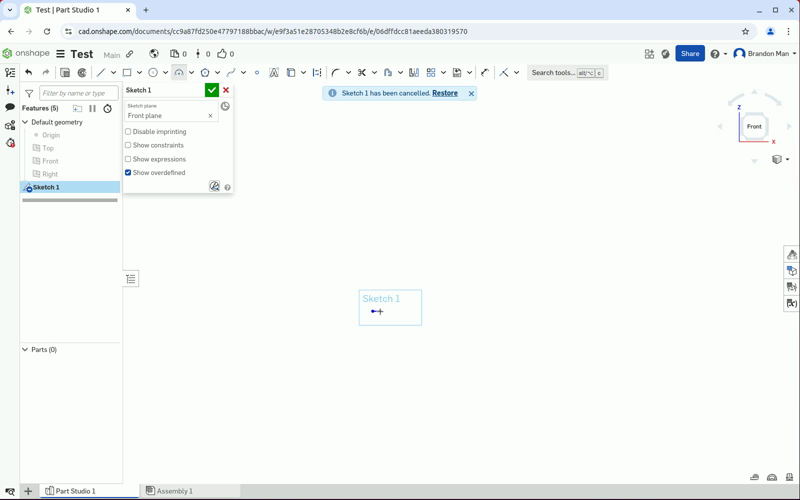
mouse_move(380, 311)
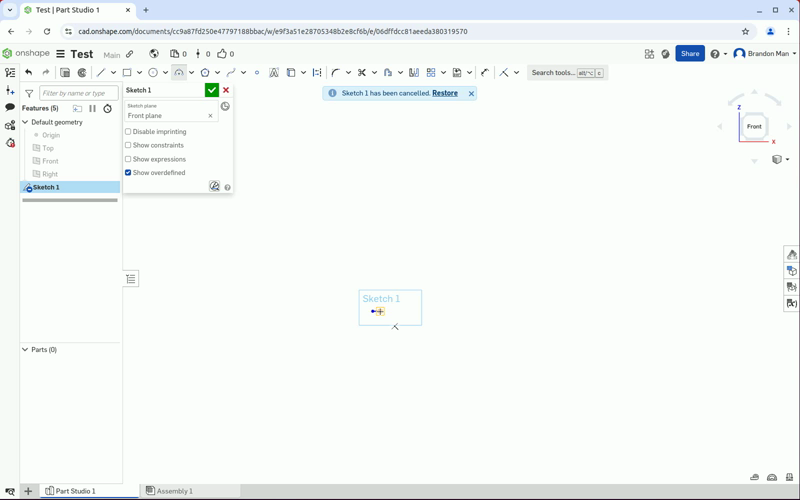
click(380, 311)
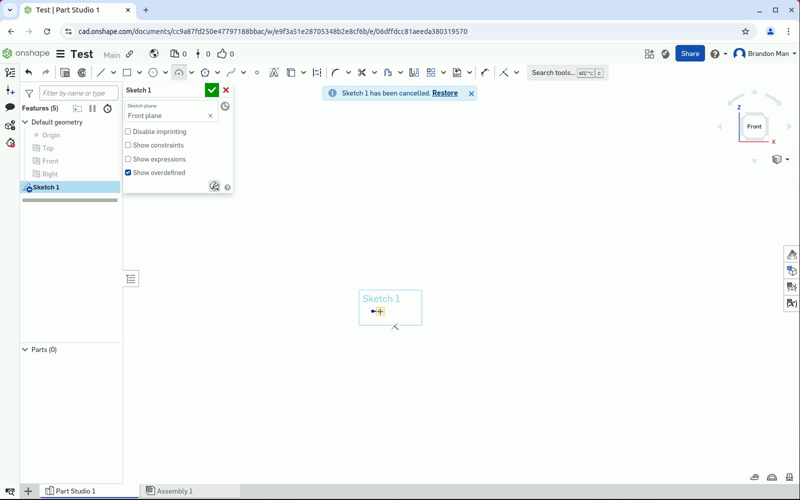
key_down(shift)
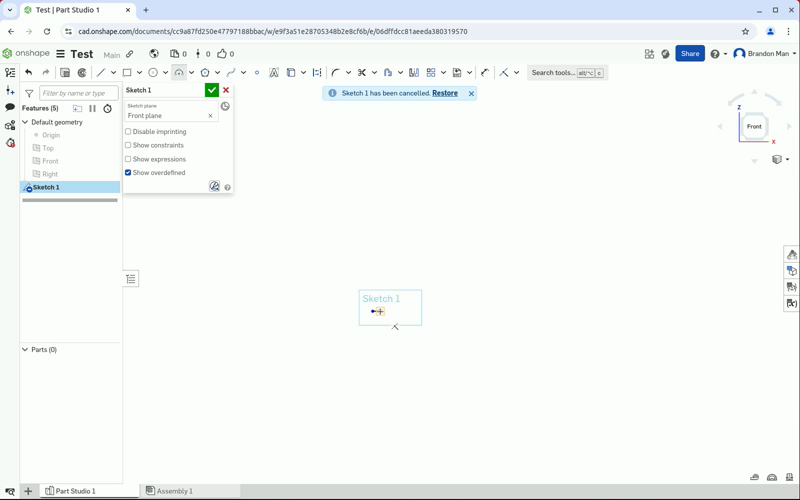
mouse_move(396, 302)
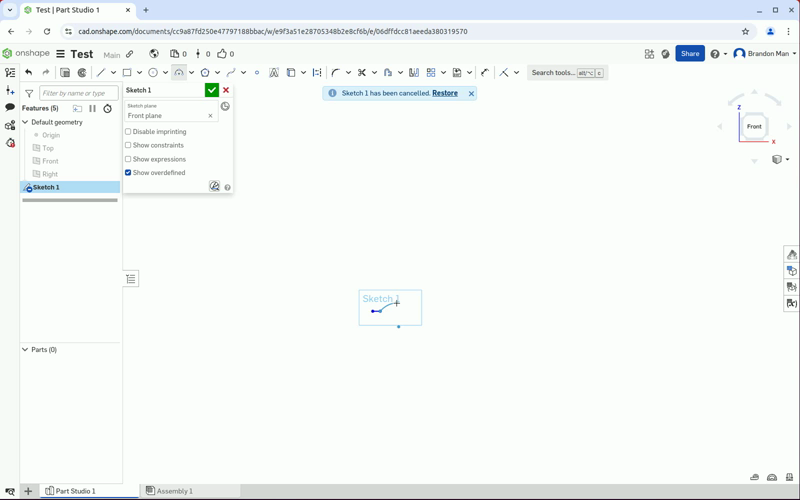
click(396, 302)
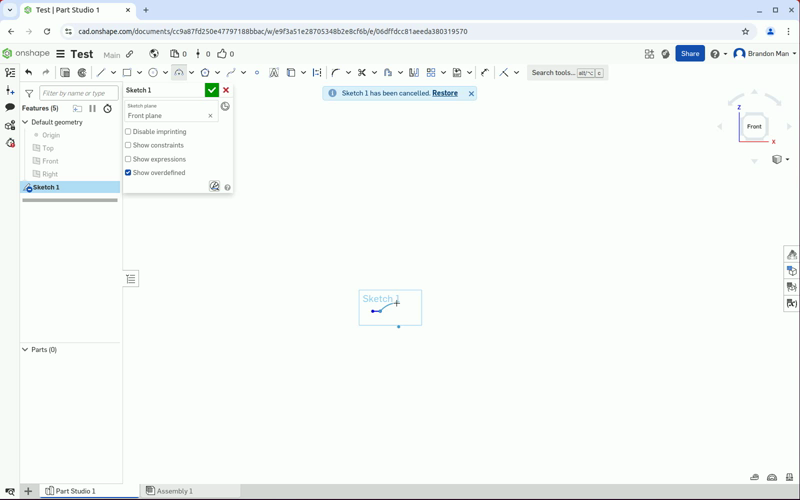
mouse_move(389, 308)
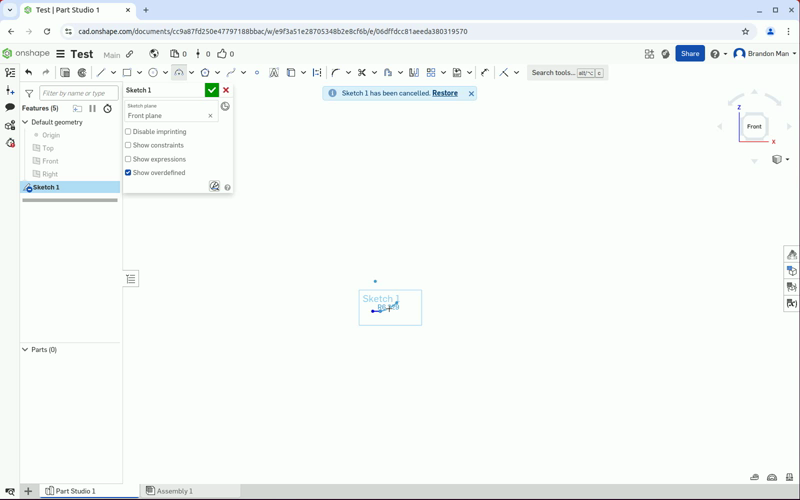
click(389, 308)
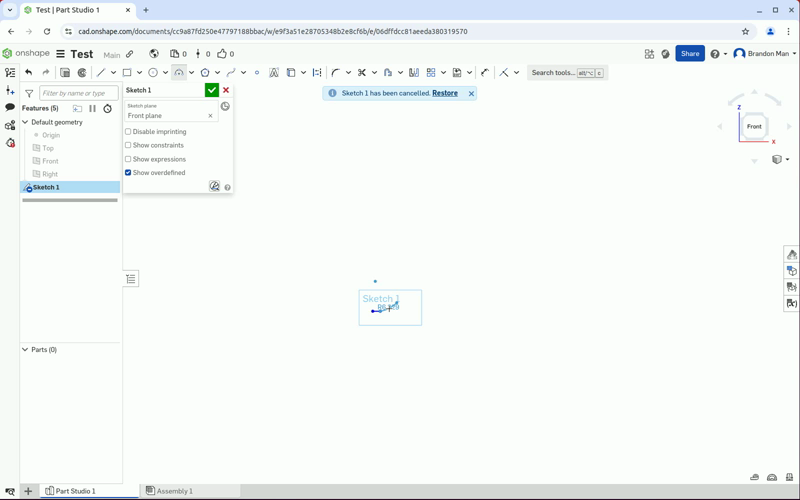
key_up(shift)
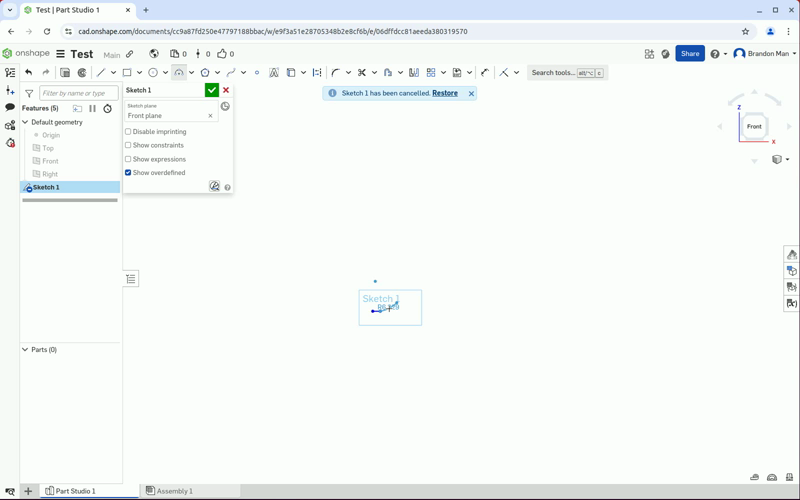
key(esc)
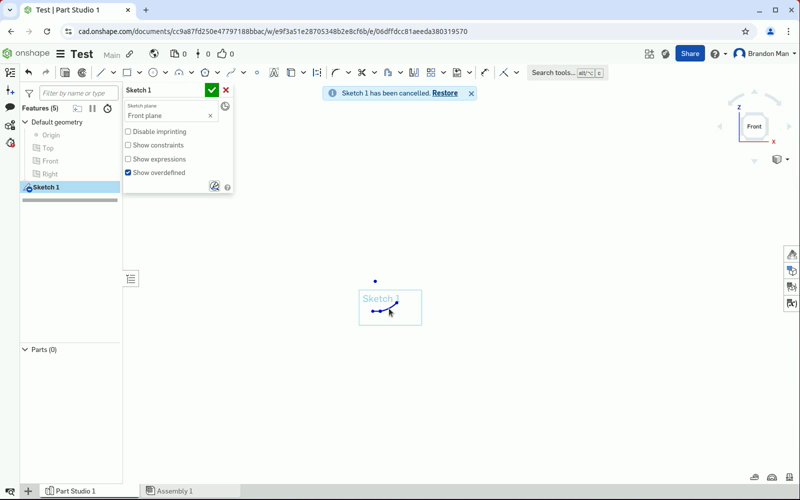
key(l)
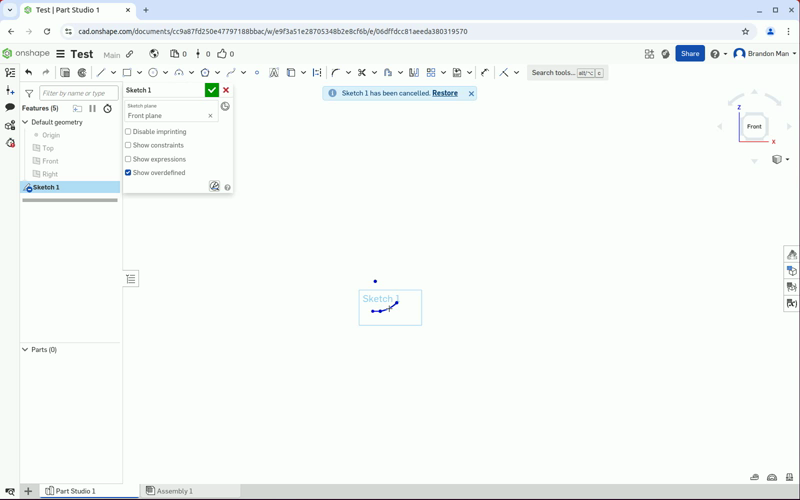
mouse_move(396, 302)
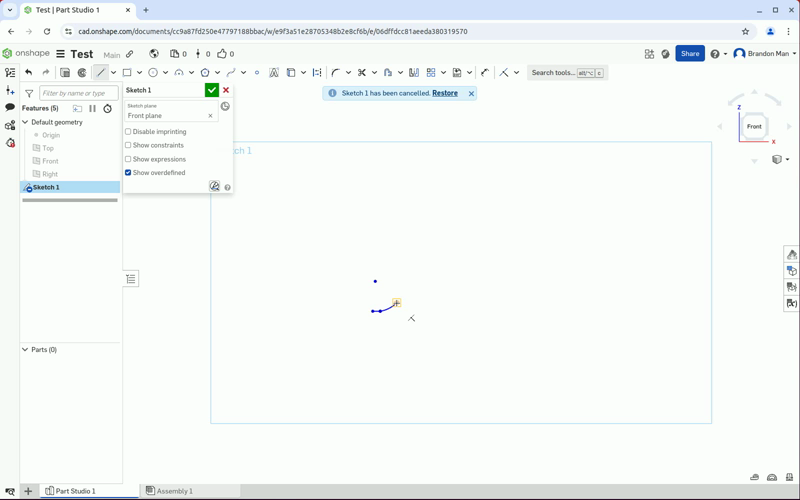
click(396, 302)
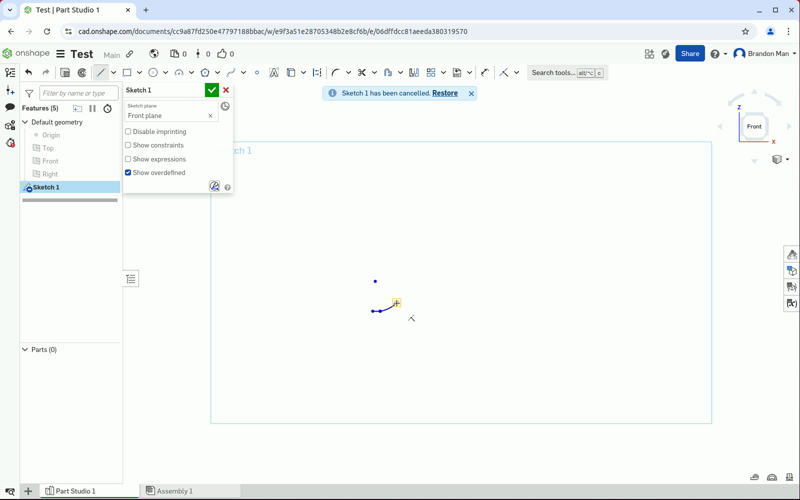
key_down(shift)
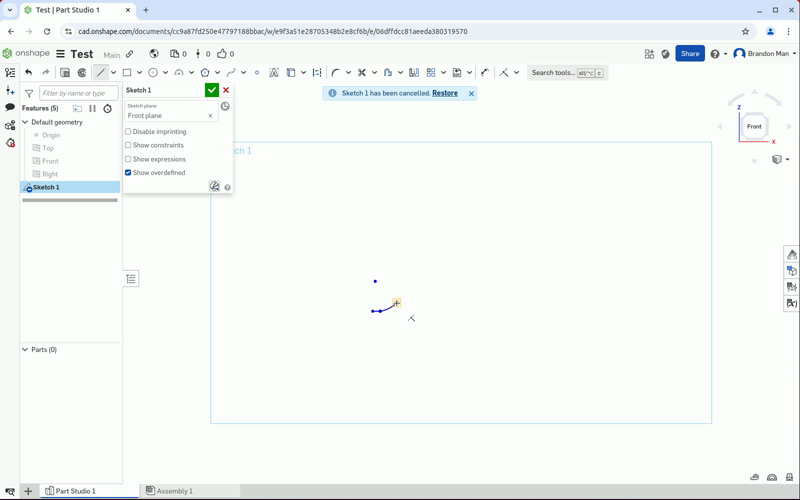
mouse_move(426, 302)
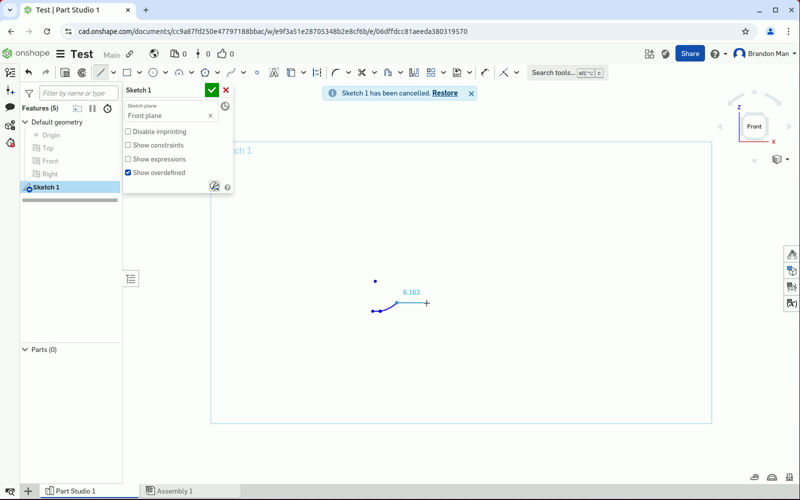
mouse_move(376, 282)
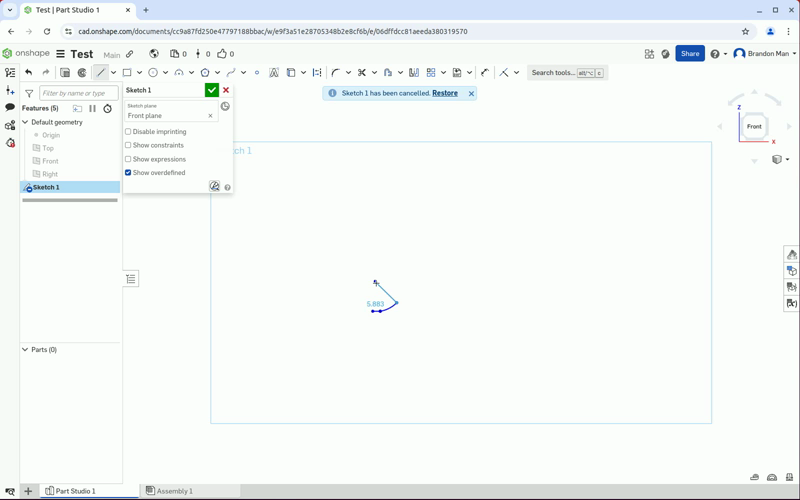
click(376, 282)
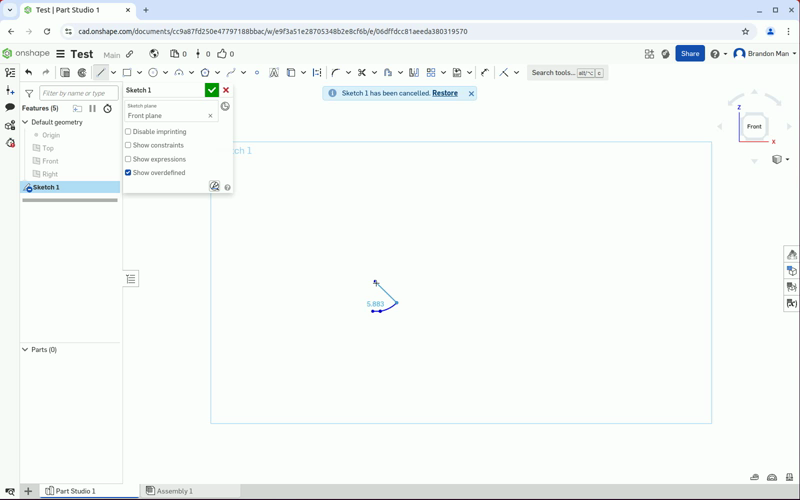
key_up(shift)
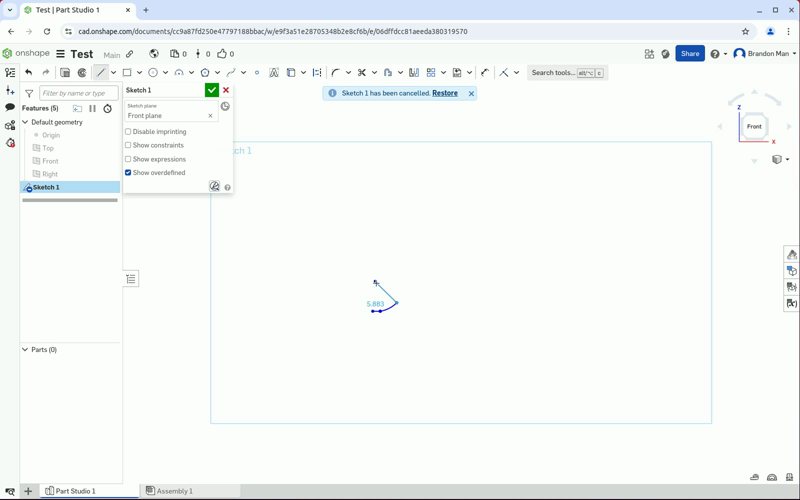
key_down(shift)
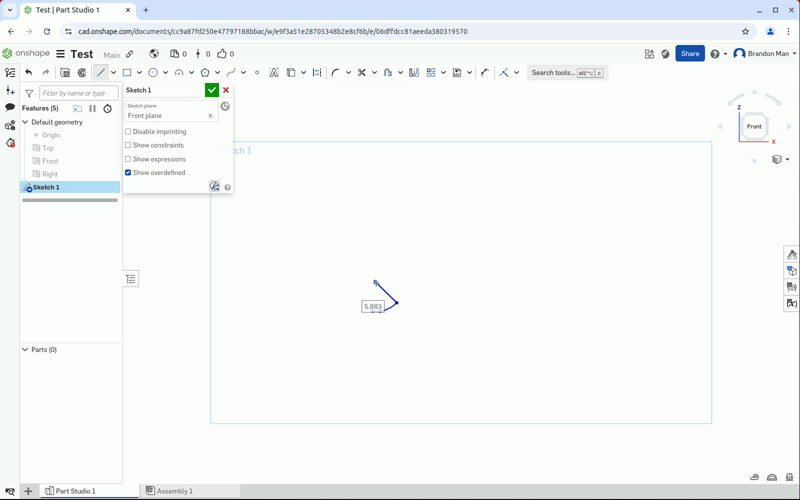
mouse_move(406, 282)
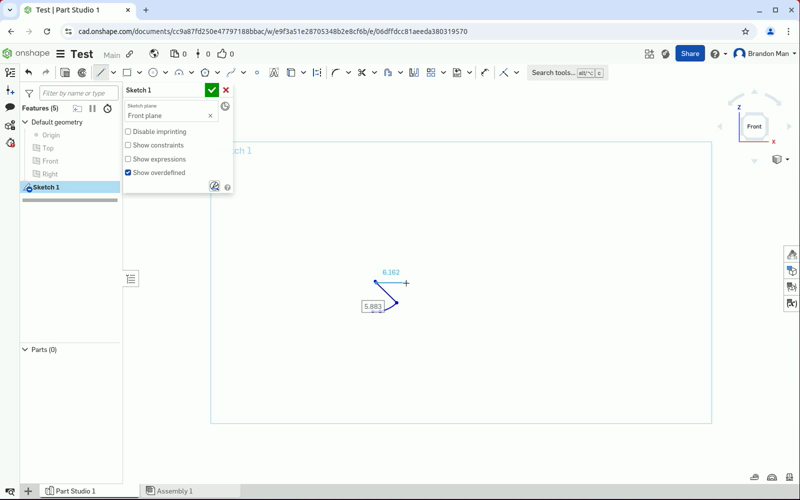
mouse_move(396, 262)
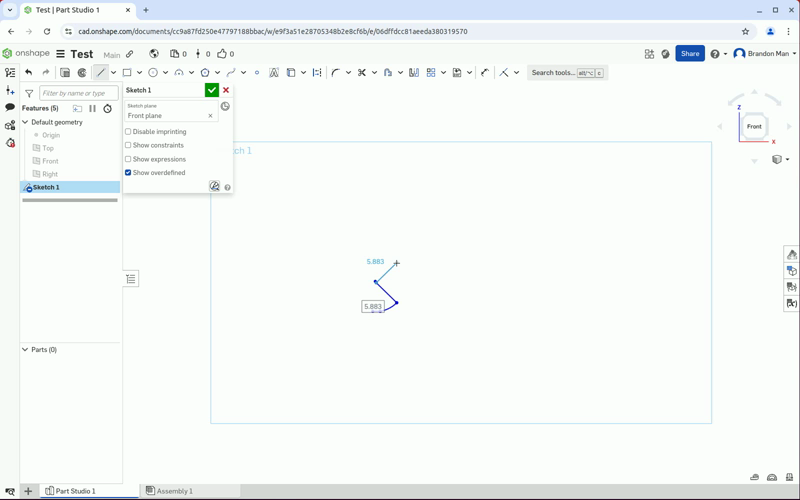
click(396, 262)
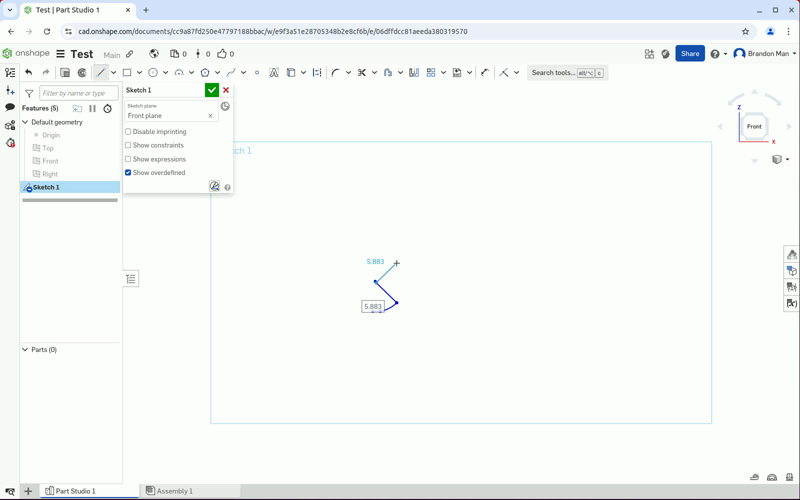
key_up(shift)
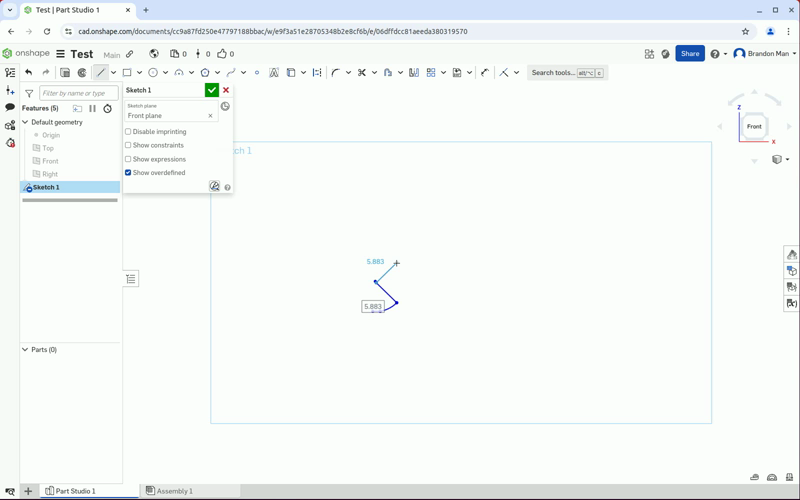
key(esc)
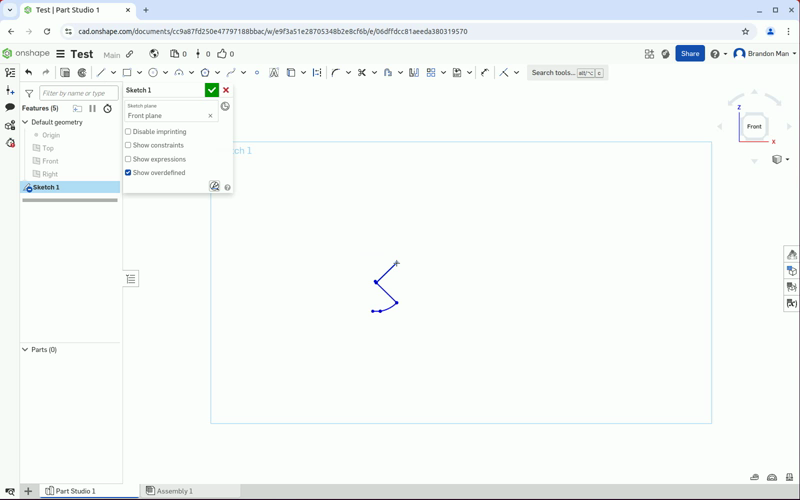
key(a)
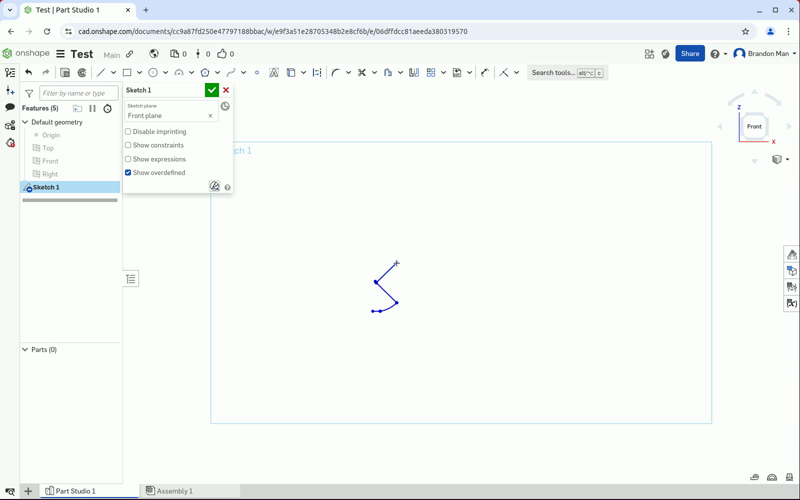
mouse_move(396, 262)
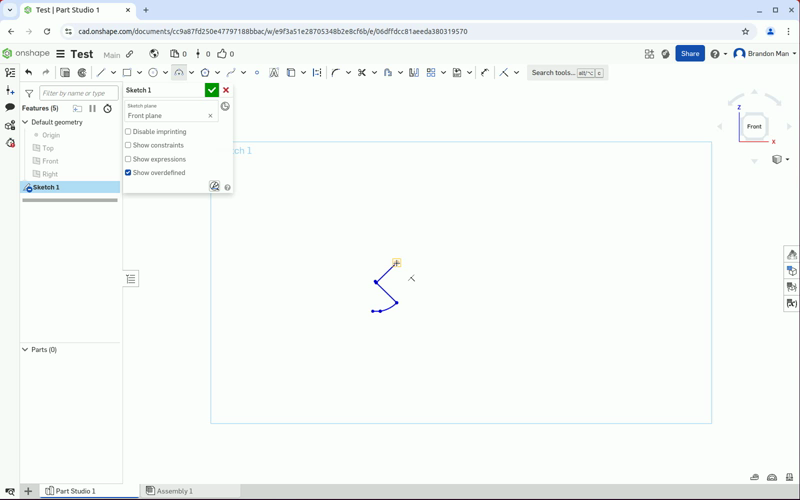
click(396, 262)
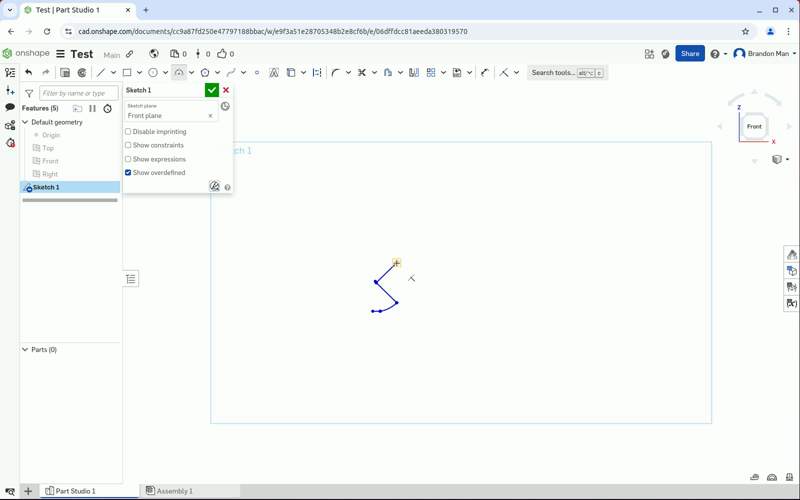
mouse_move(372, 311)
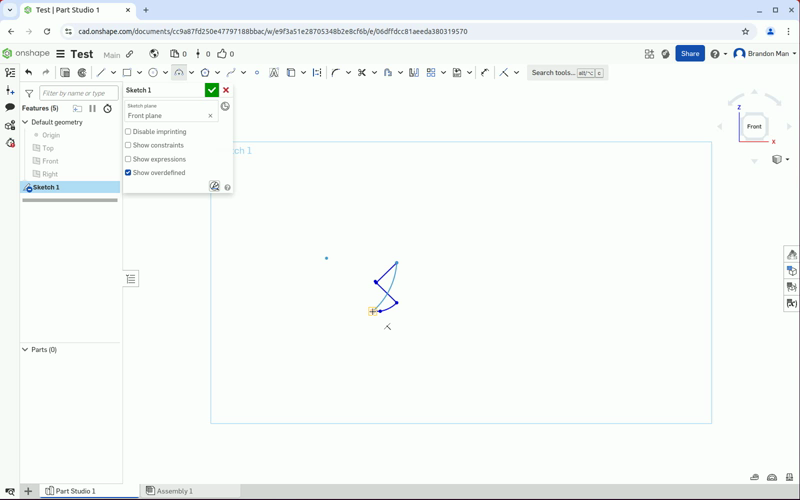
click(372, 311)
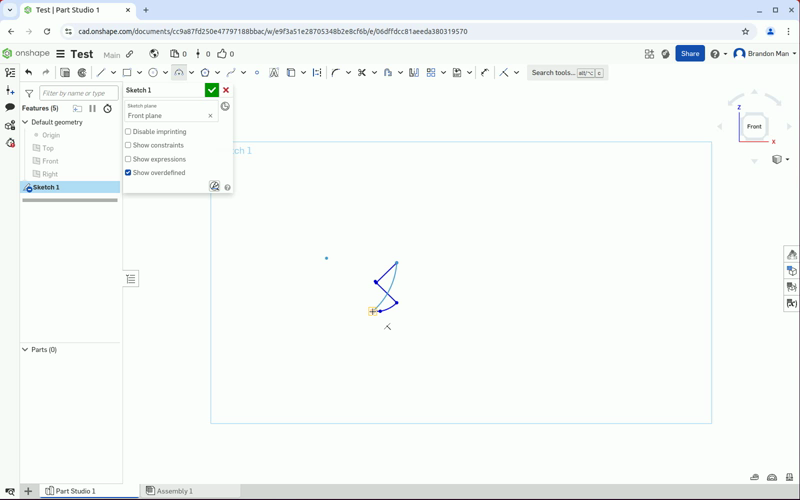
key_down(shift)
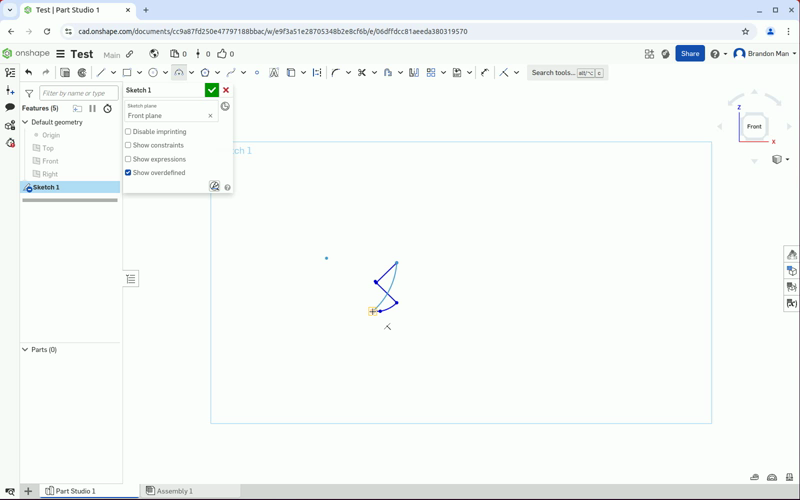
mouse_move(350, 270)
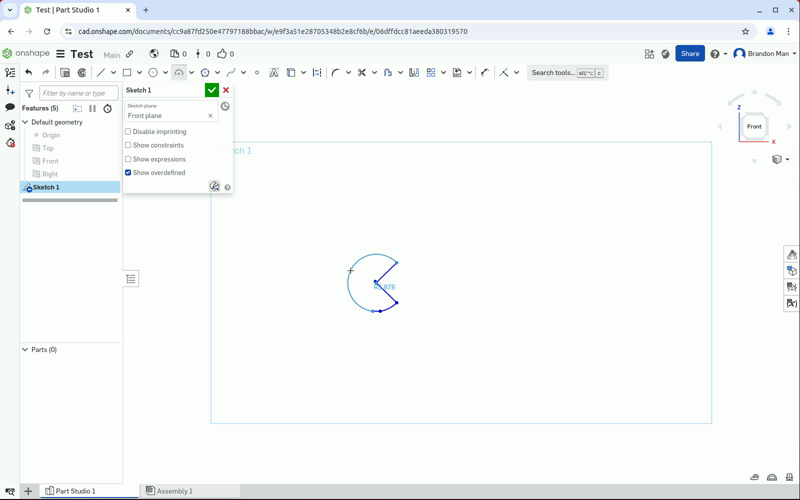
click(350, 270)
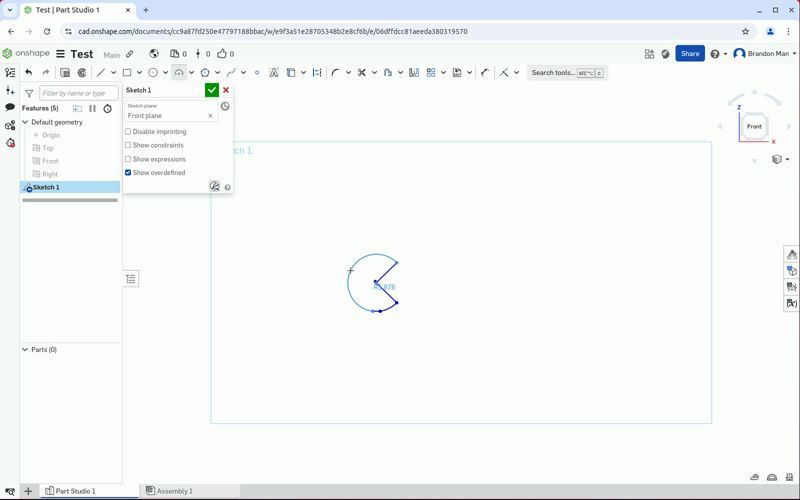
key_up(shift)
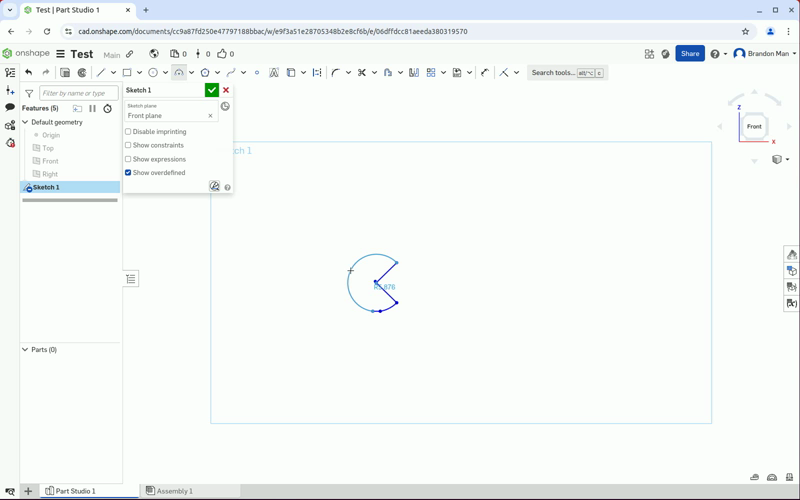
key(esc)
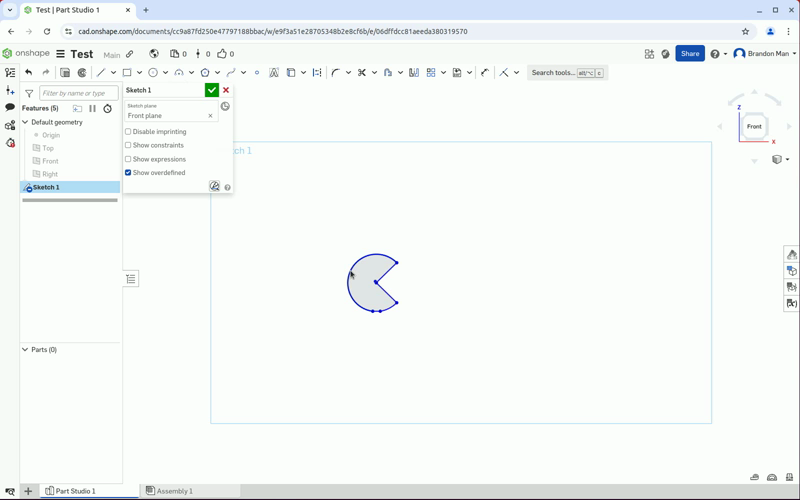
mouse_move(360, 268)
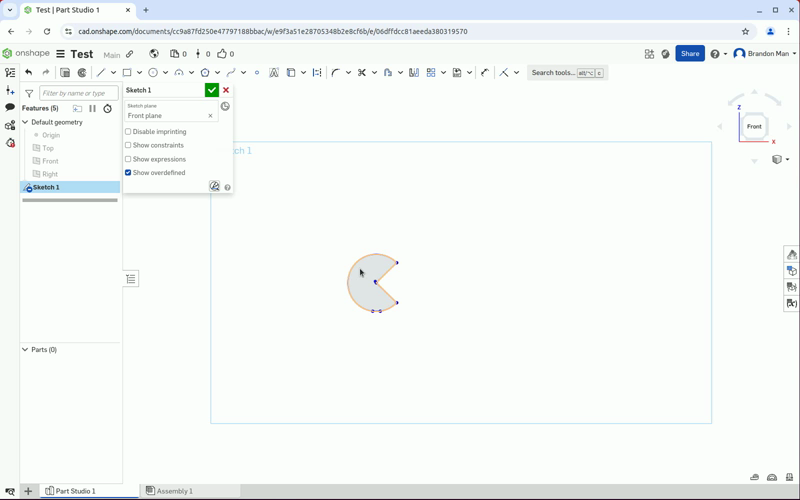
click(360, 268)
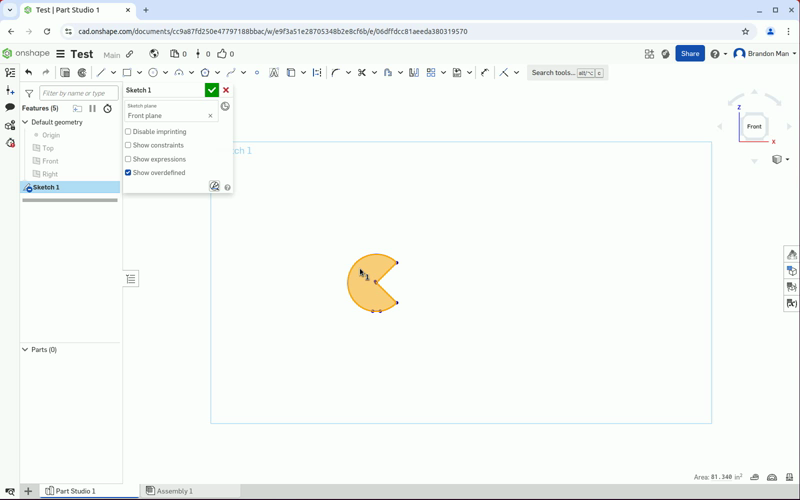
mouse_move(73, 352)
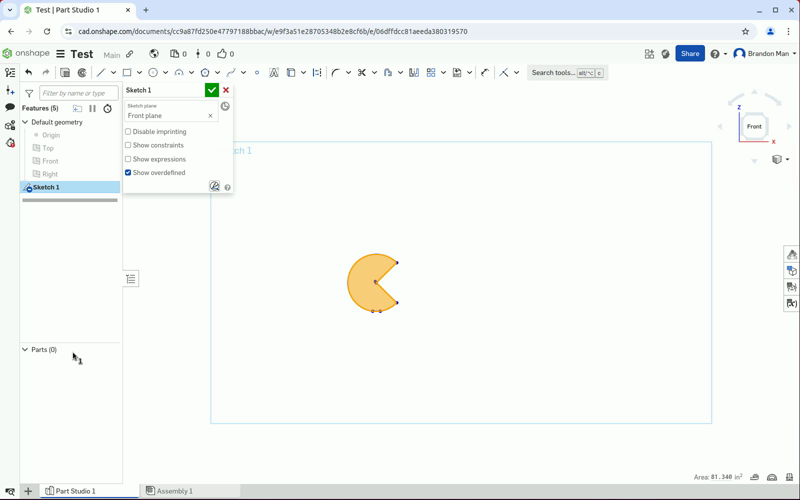
key(shift+y)
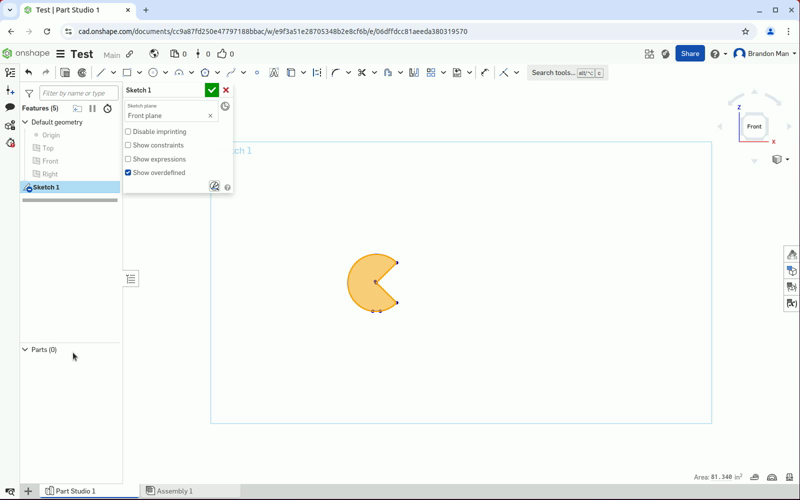
key(shift+e)
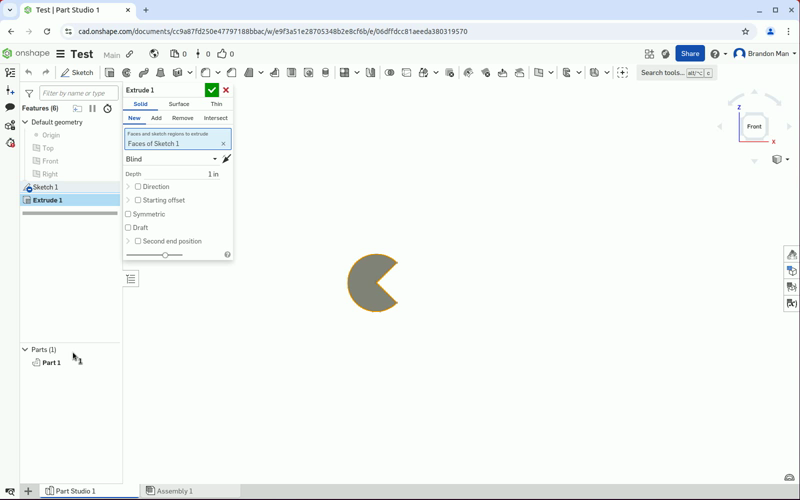
mouse_move(143, 106)
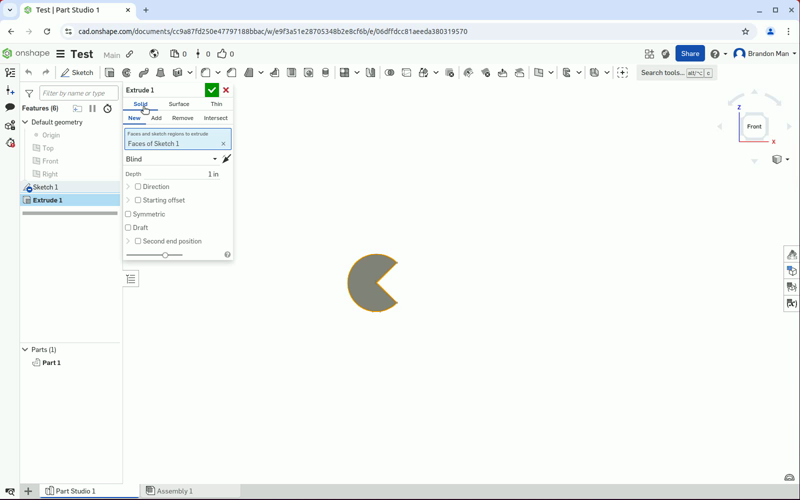
click(143, 106)
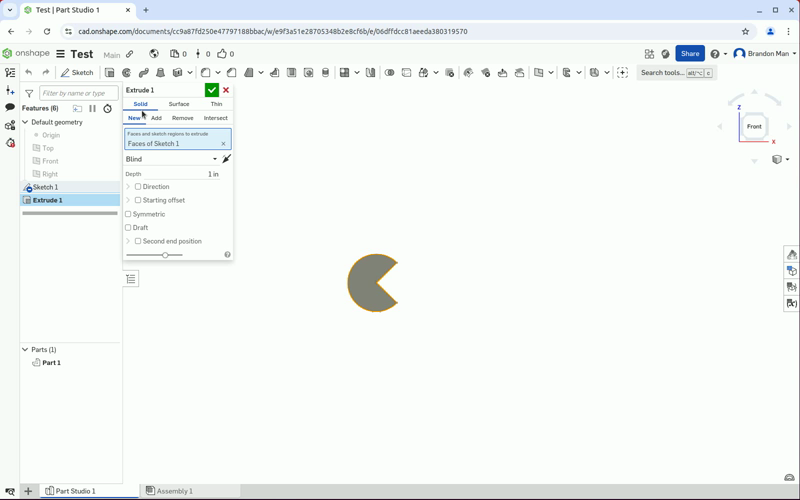
mouse_move(137, 120)
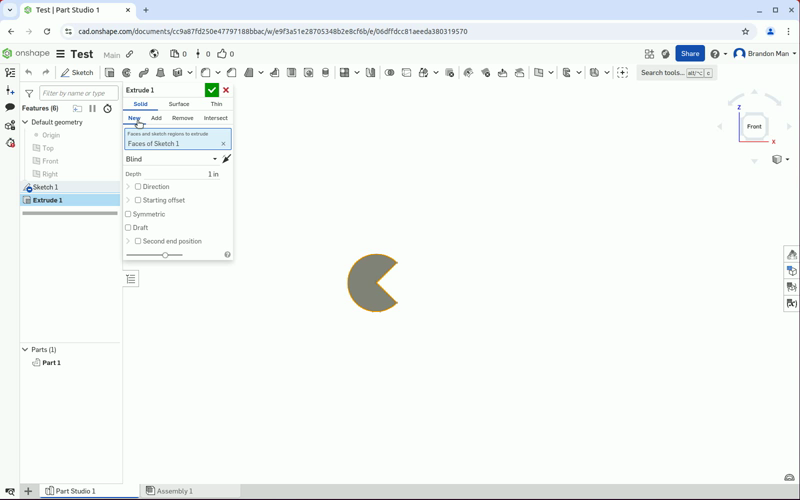
click(137, 120)
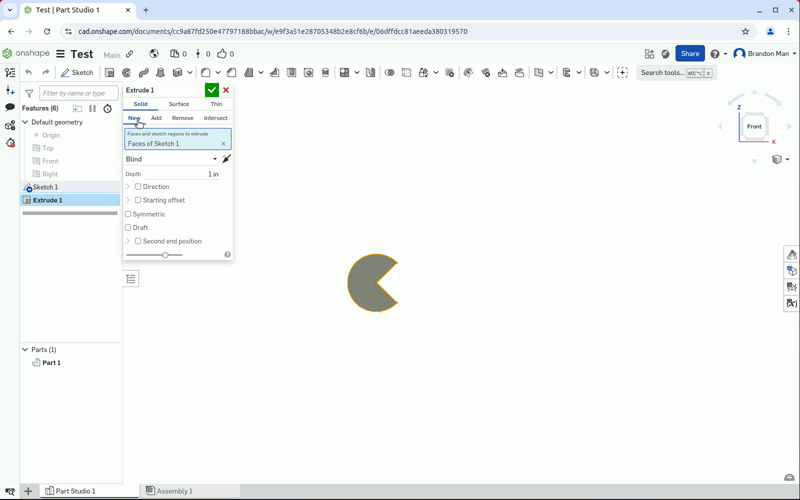
key(tab, 4)
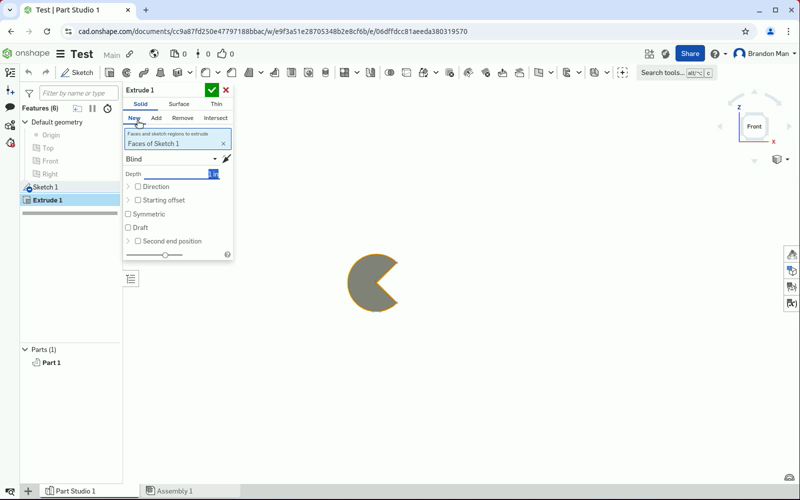
text(4.092)
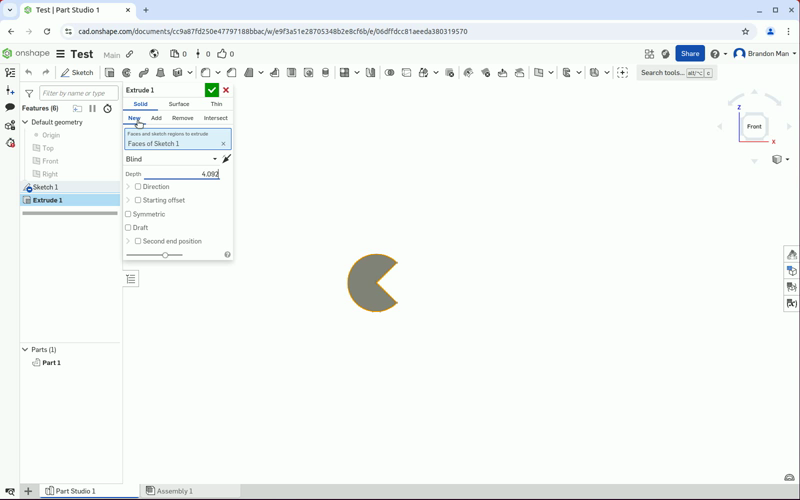
key(enter)
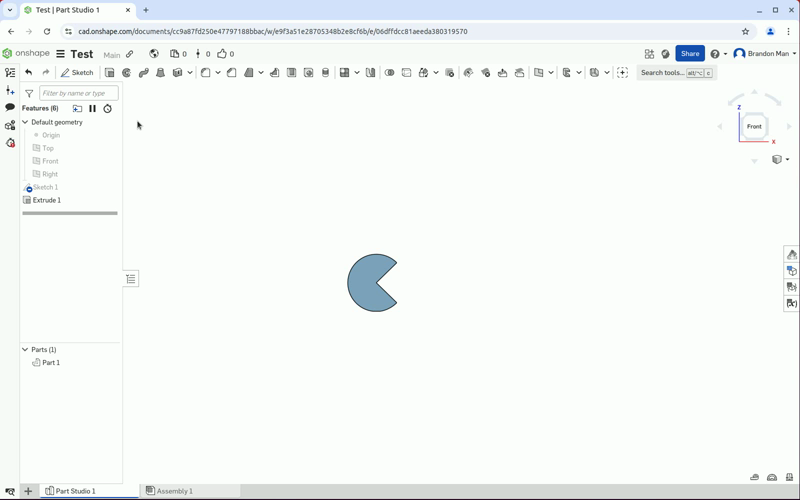
key(shift+h)
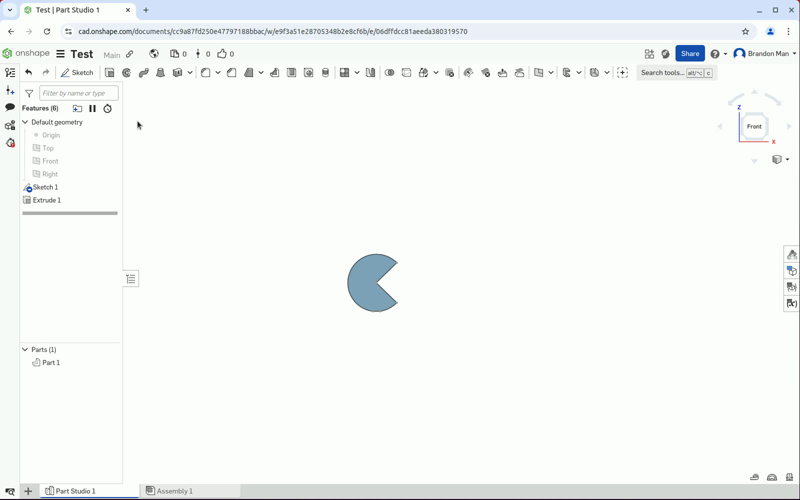
key(shift+h)
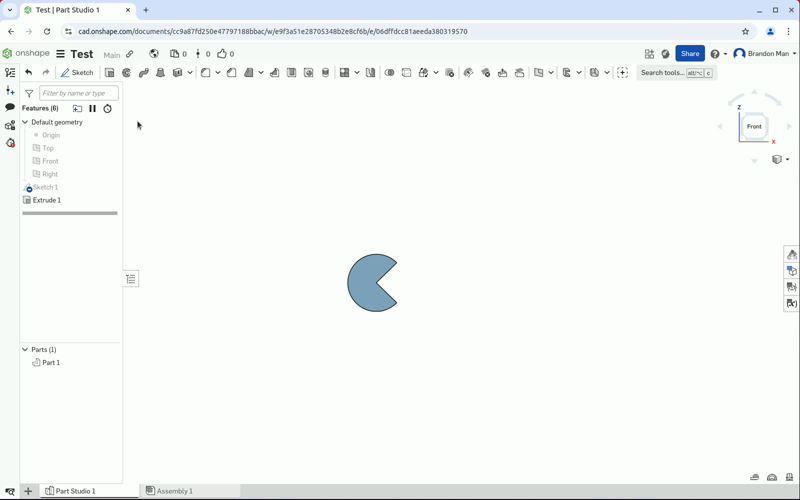
mouse_move(73, 189)
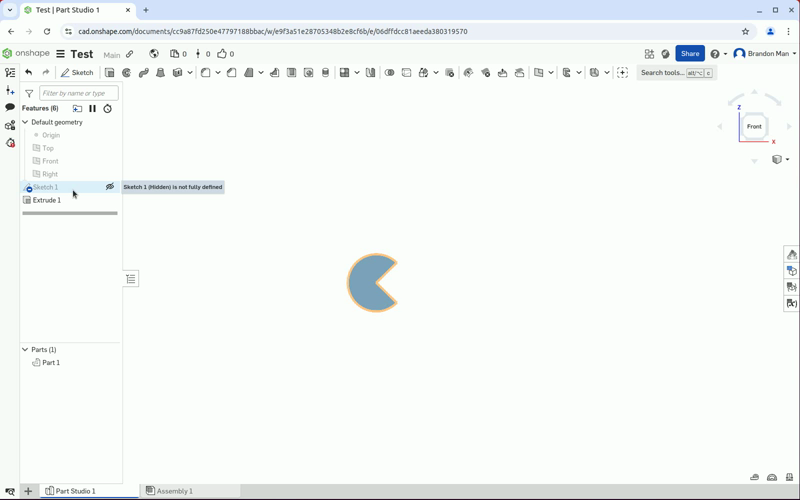
click(73, 189)
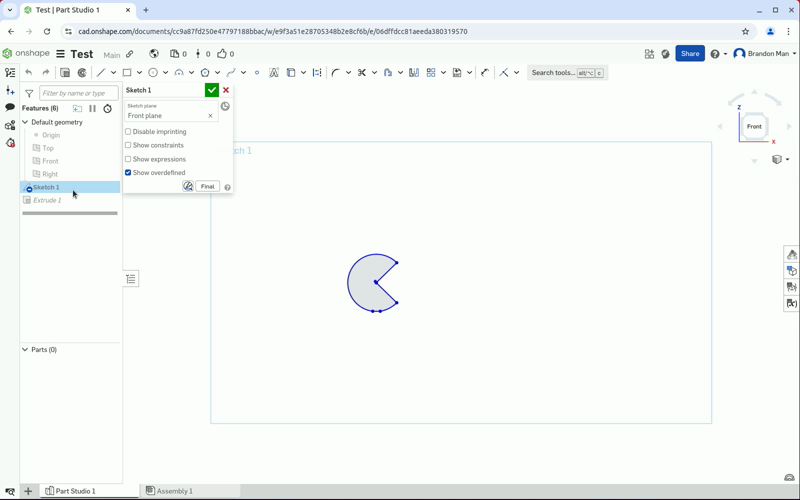
mouse_move(229, 92)
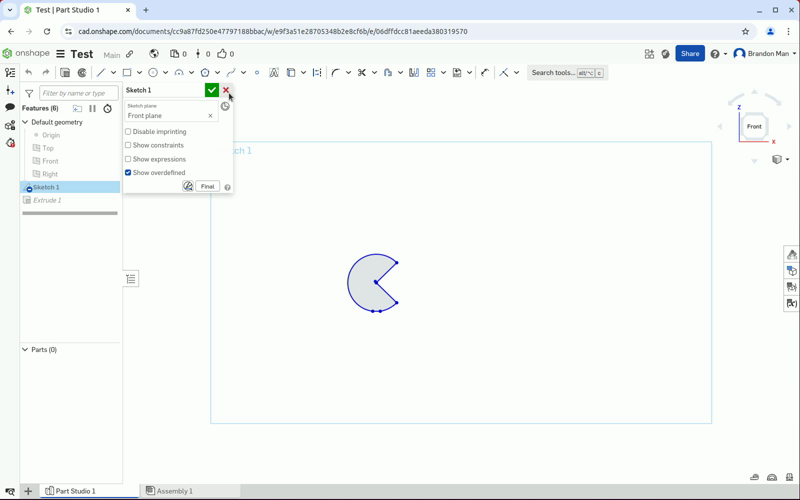
click(229, 92)
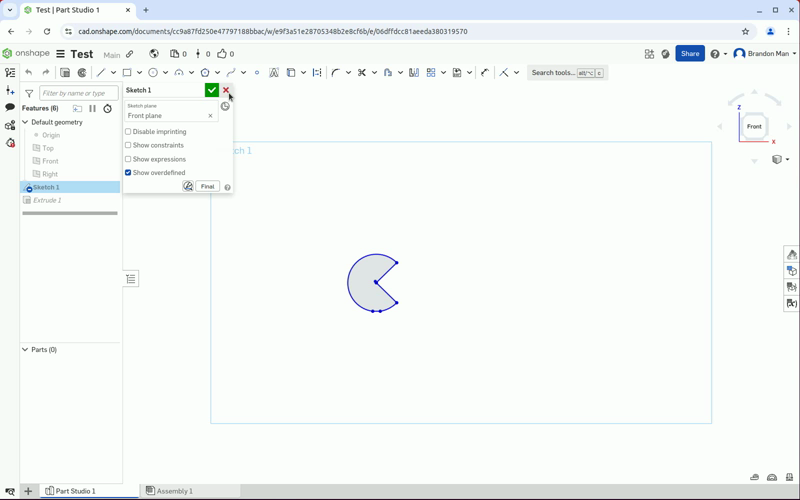
key(shift+s)
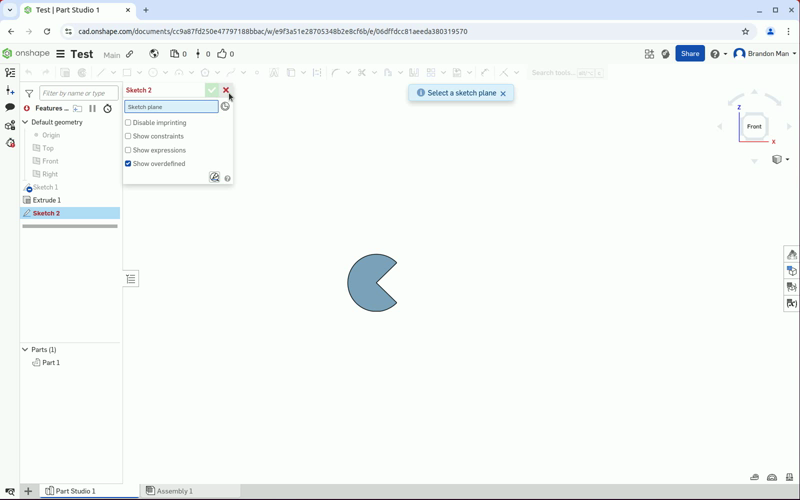
mouse_move(73, 163)
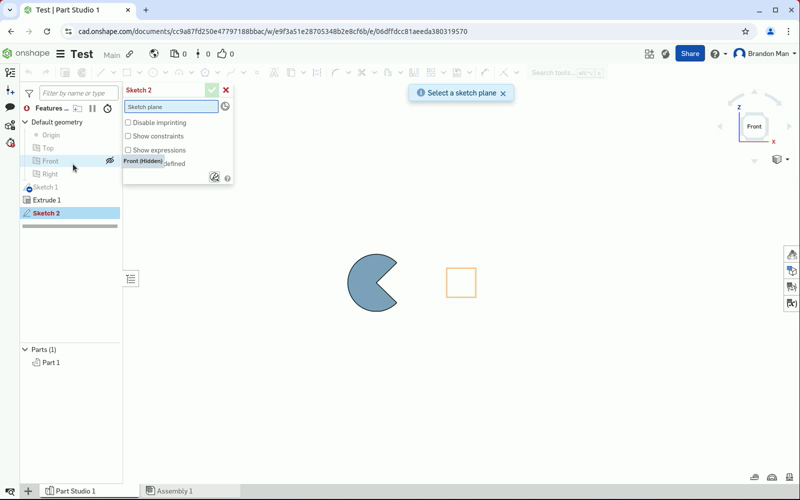
click(73, 163)
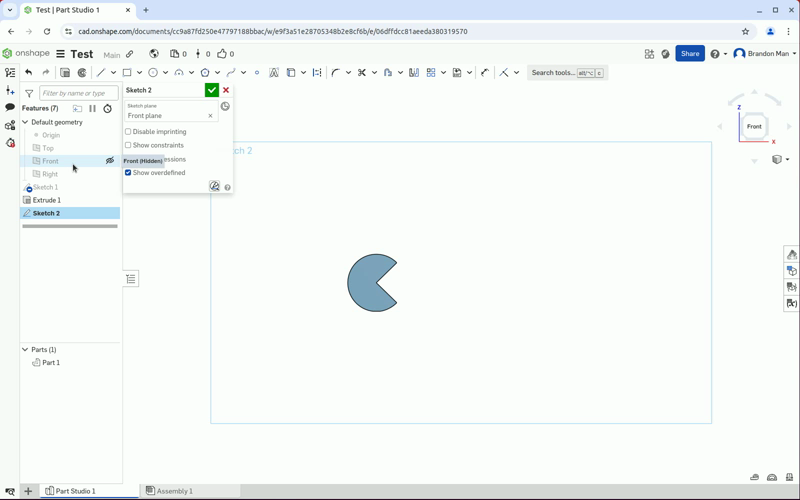
mouse_move(73, 352)
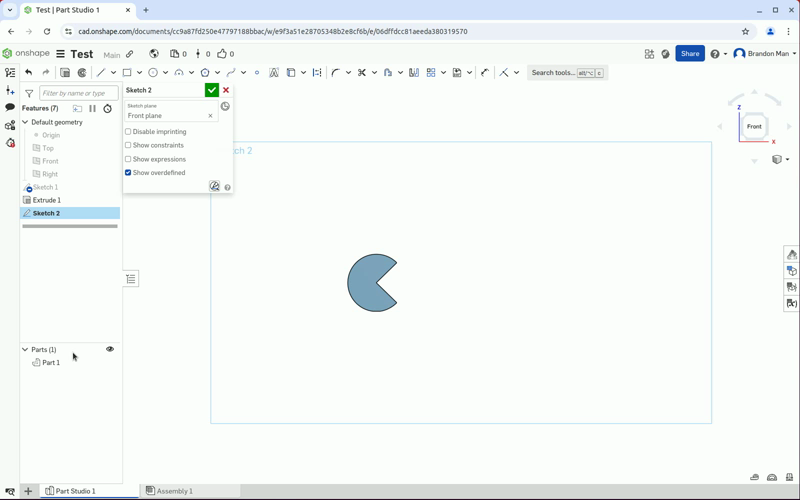
key(y)
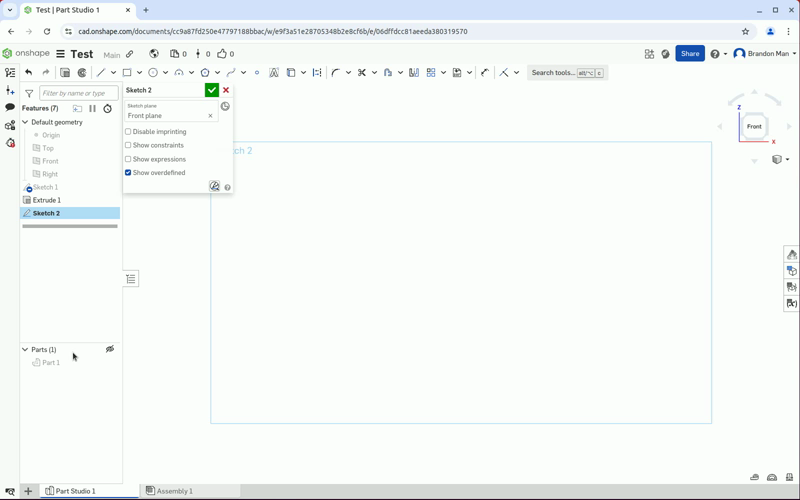
key(a)
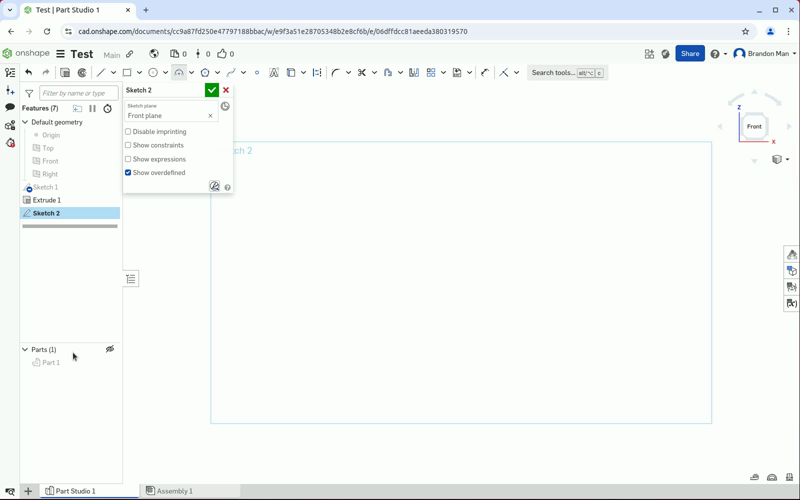
key_down(shift)
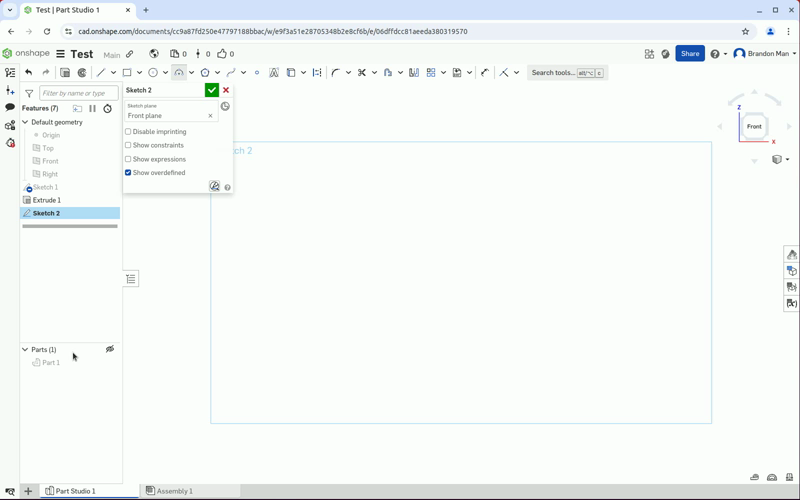
mouse_move(372, 311)
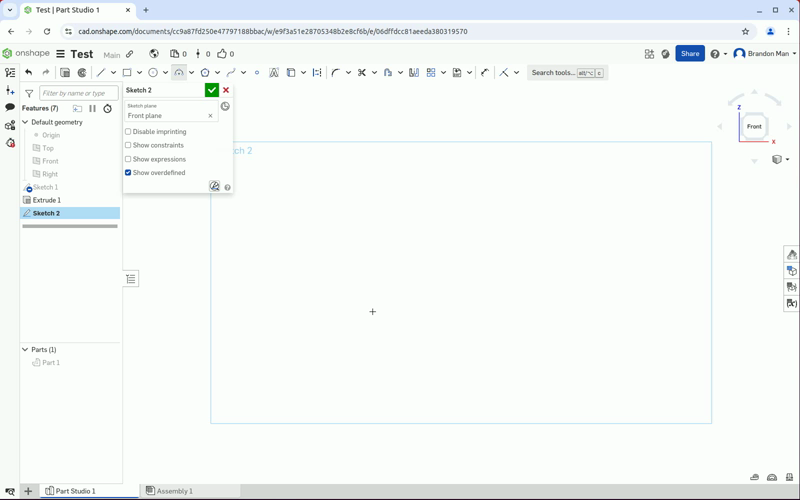
click(372, 311)
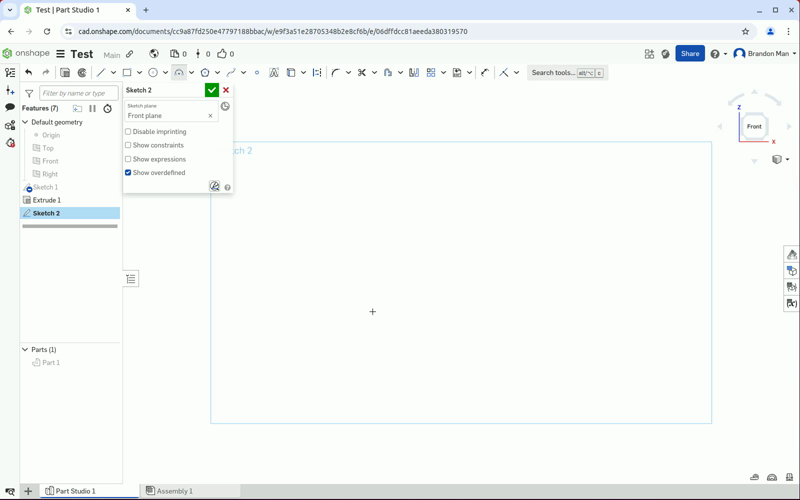
key_up(shift)
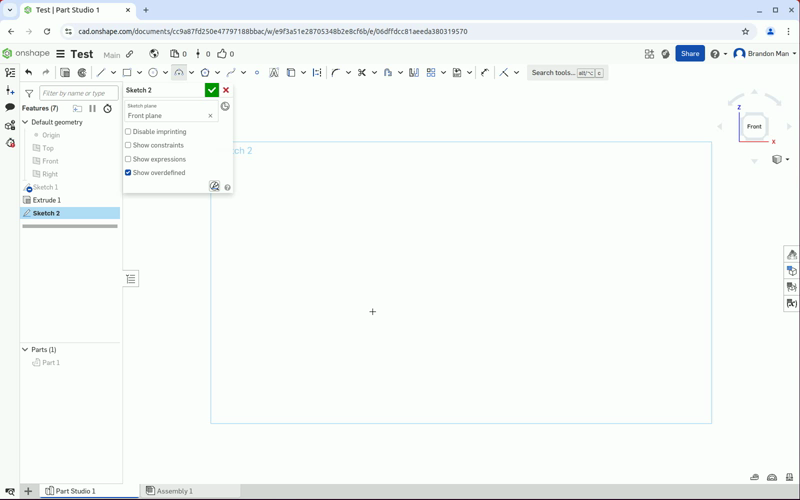
key_down(shift)
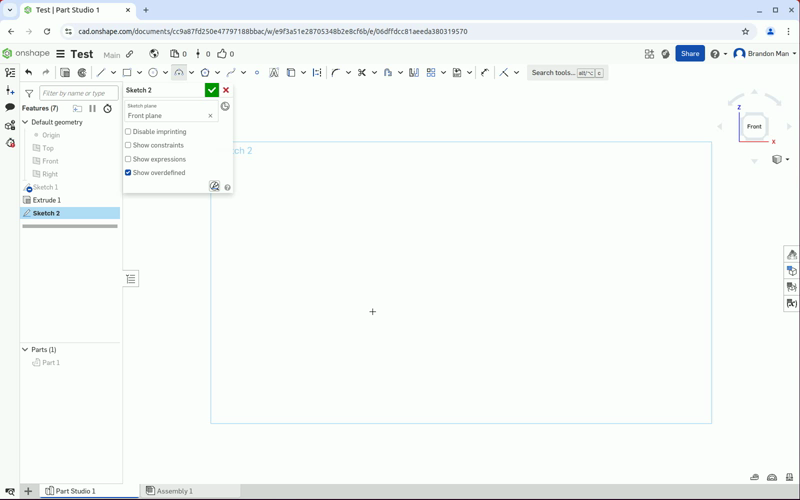
mouse_move(380, 311)
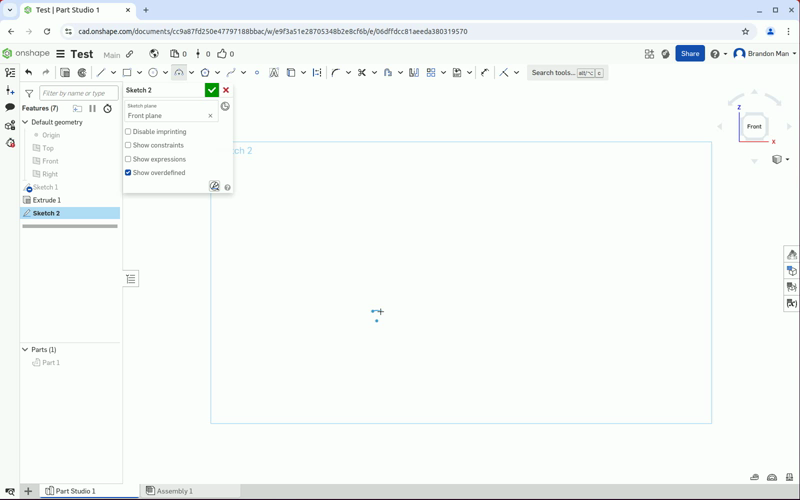
click(380, 311)
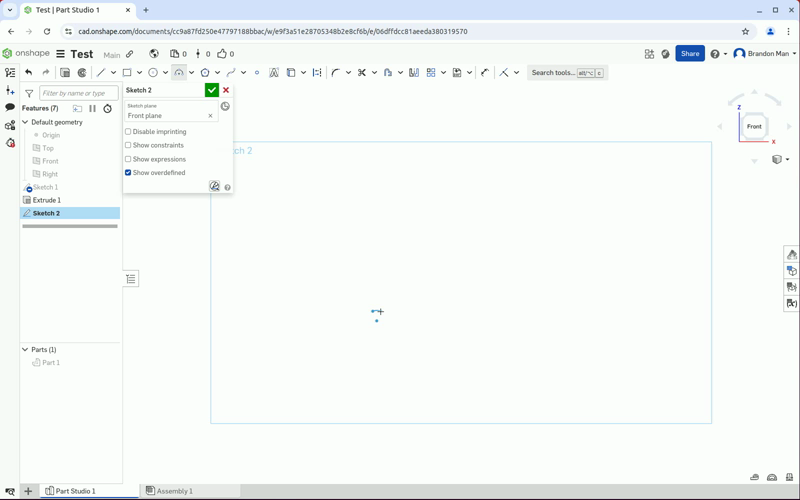
mouse_move(377, 312)
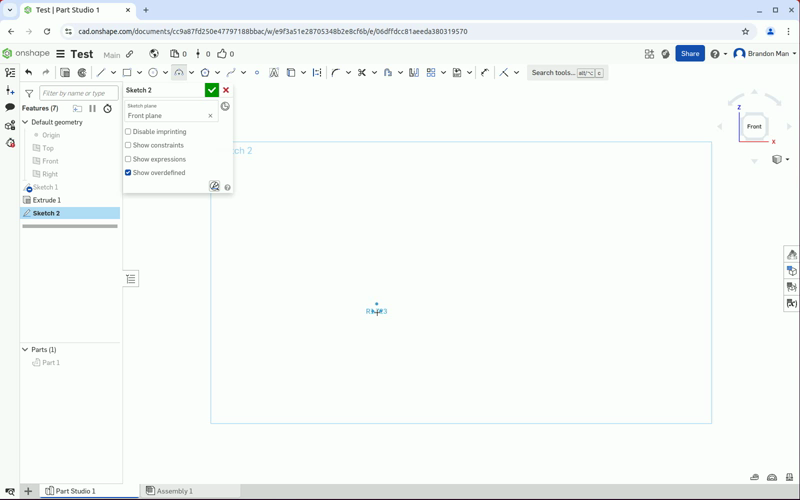
click(377, 312)
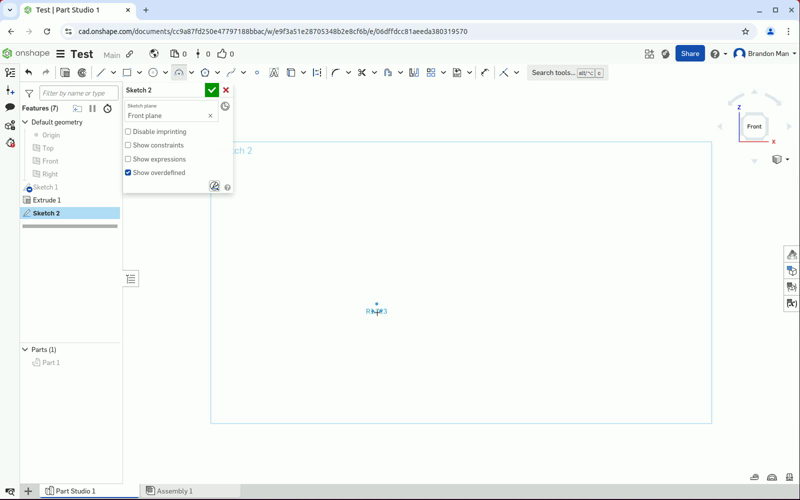
key_up(shift)
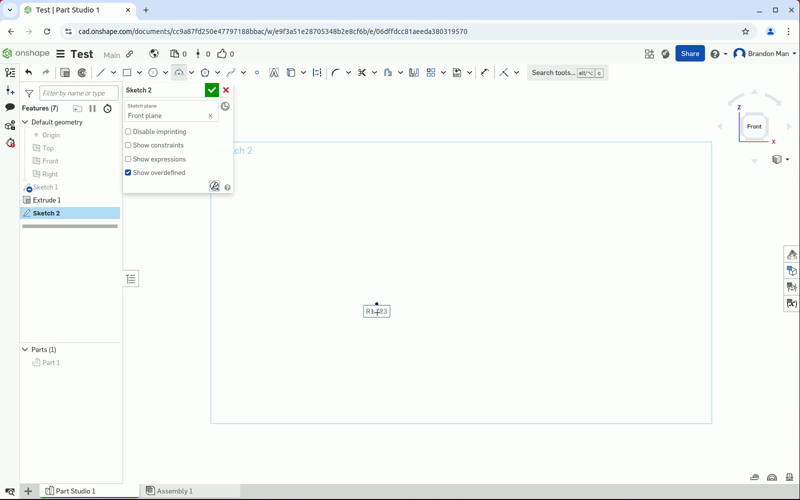
key(esc)
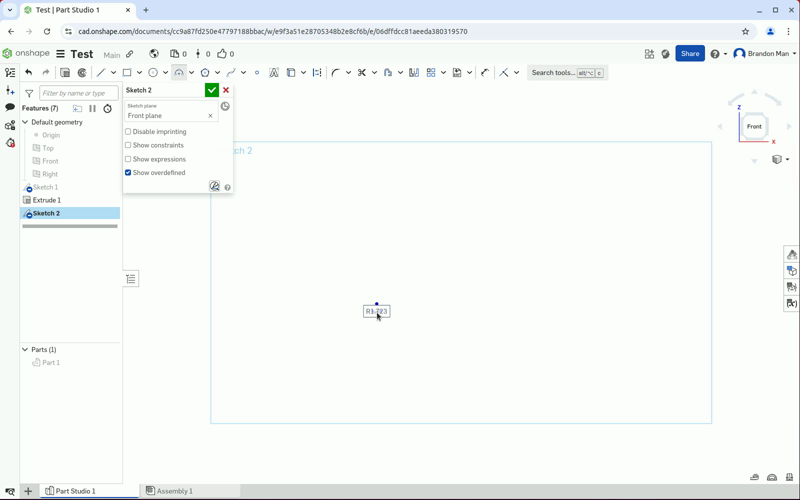
key(l)
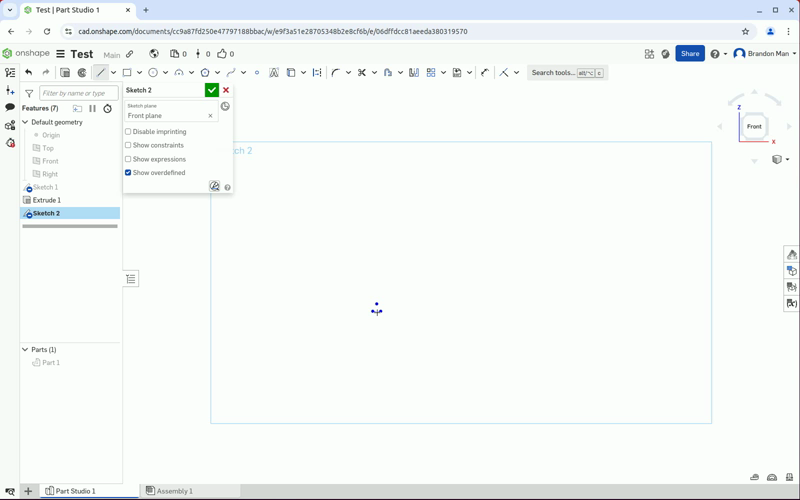
mouse_move(380, 311)
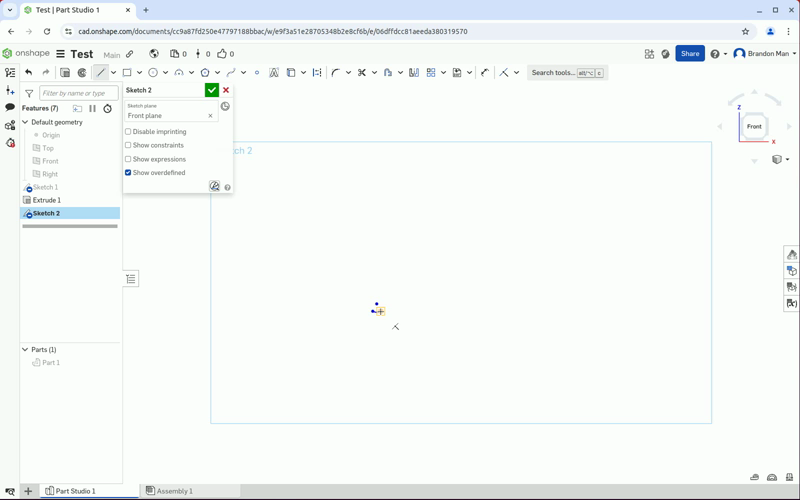
scroll(6)
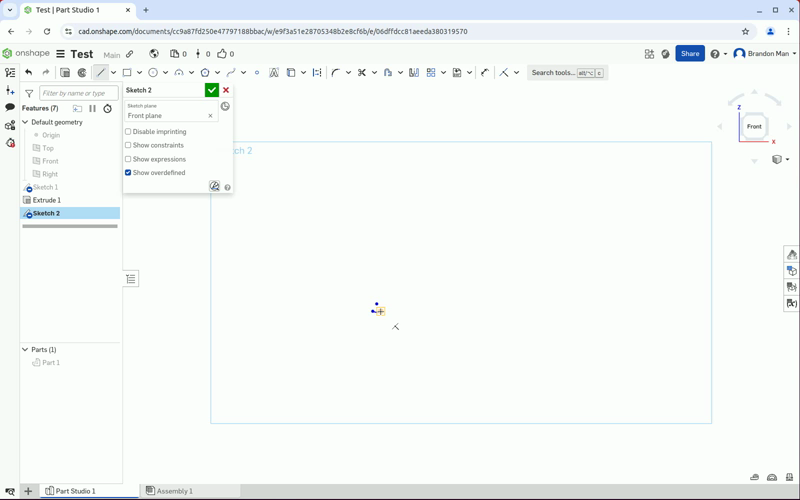
scroll(6)
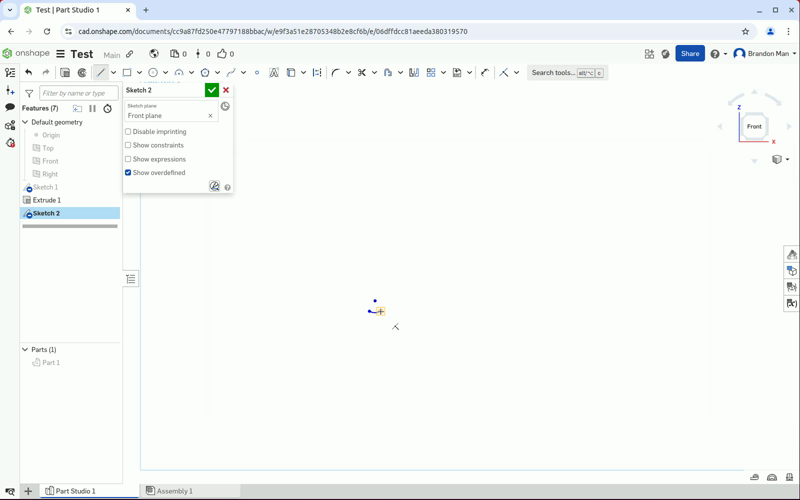
scroll(6)
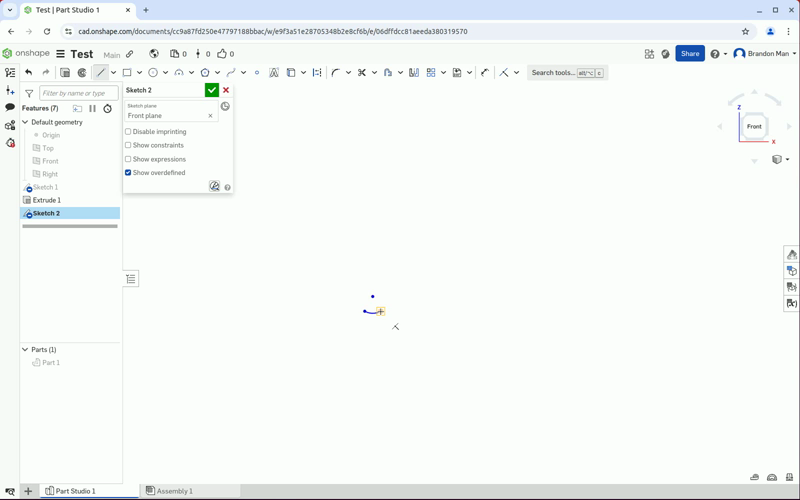
scroll(6)
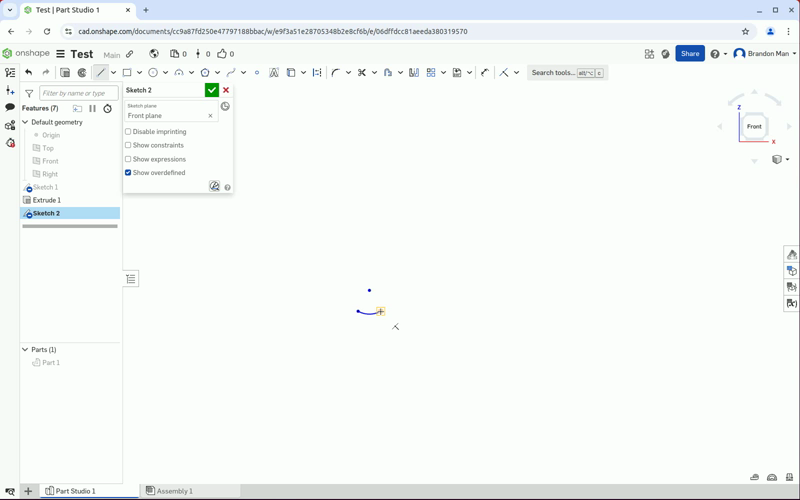
scroll(6)
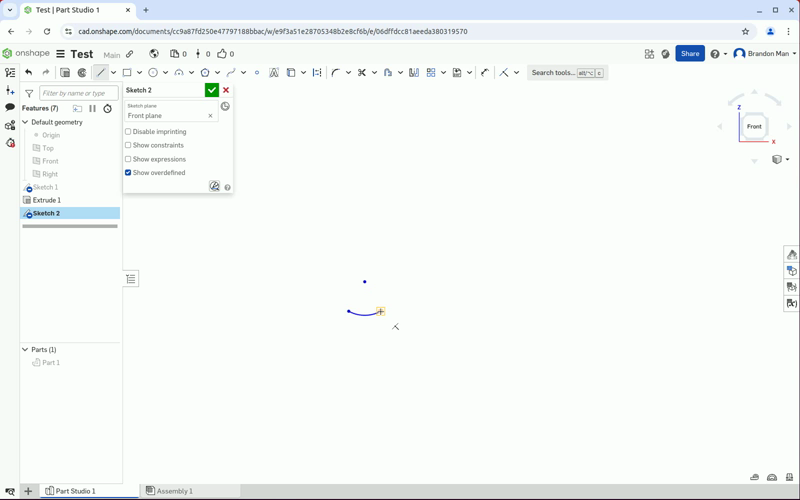
scroll(6)
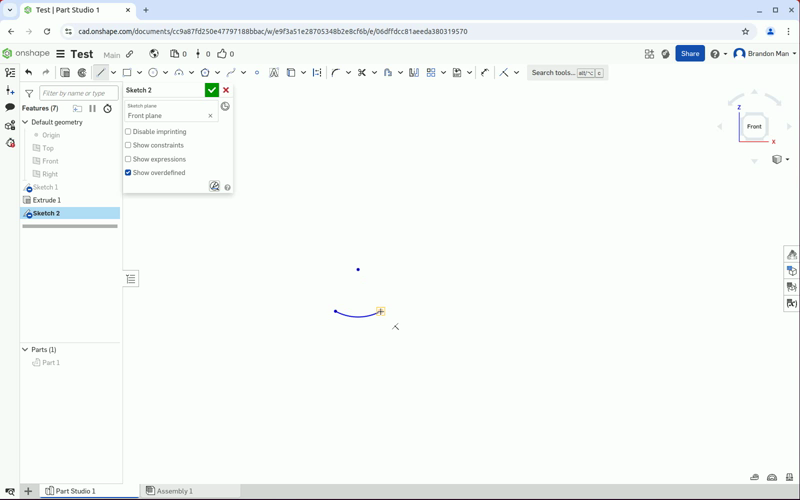
scroll(6)
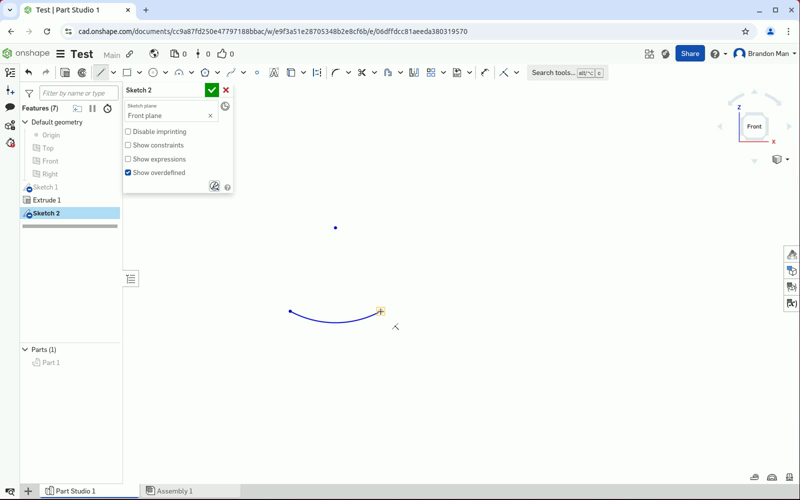
click(380, 311)
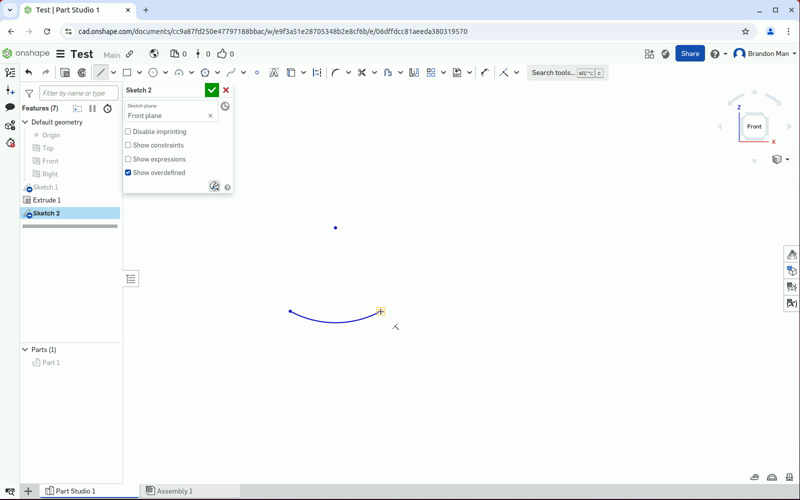
scroll(-6)
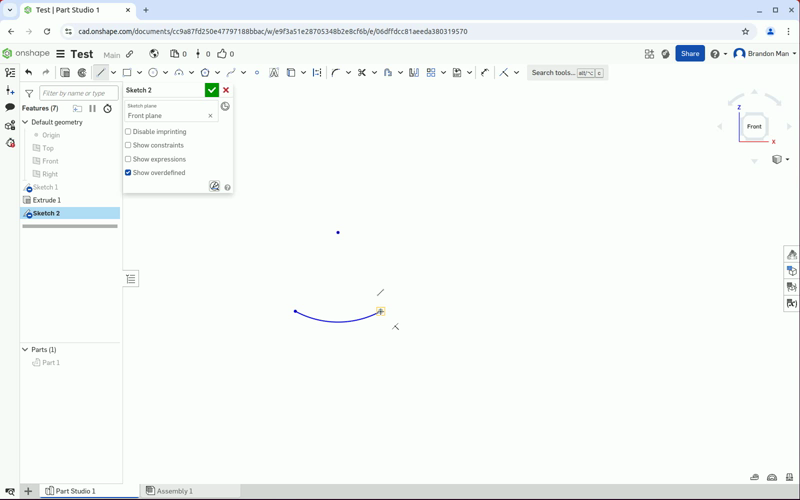
scroll(-6)
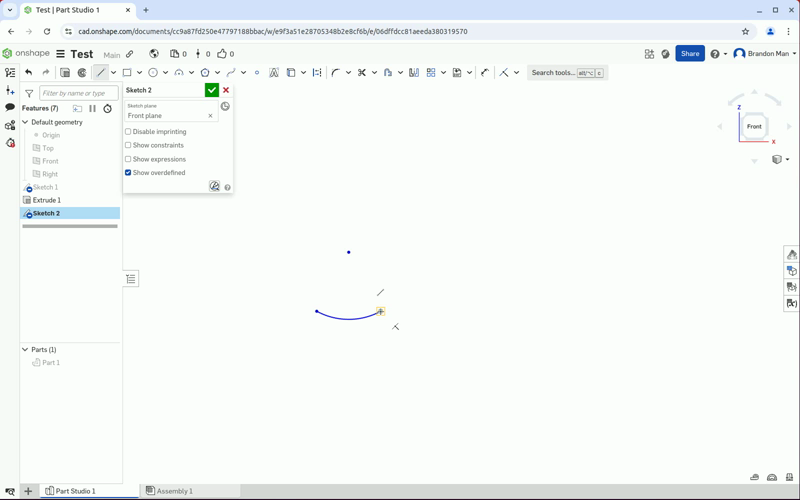
scroll(-6)
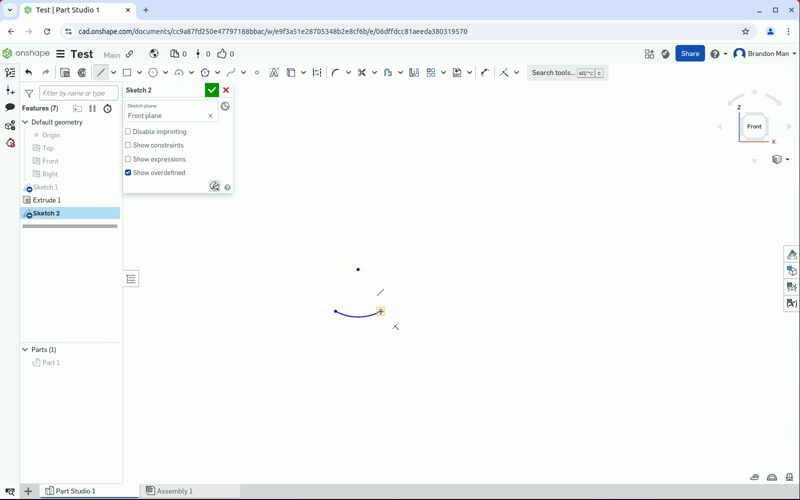
scroll(-6)
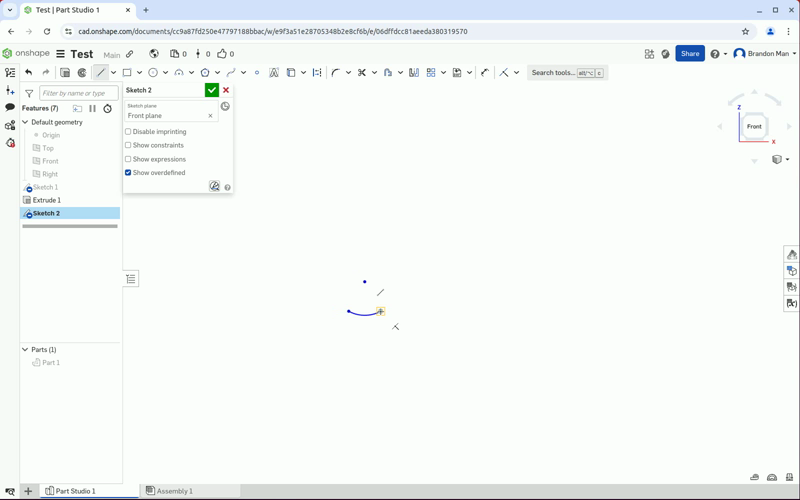
scroll(-6)
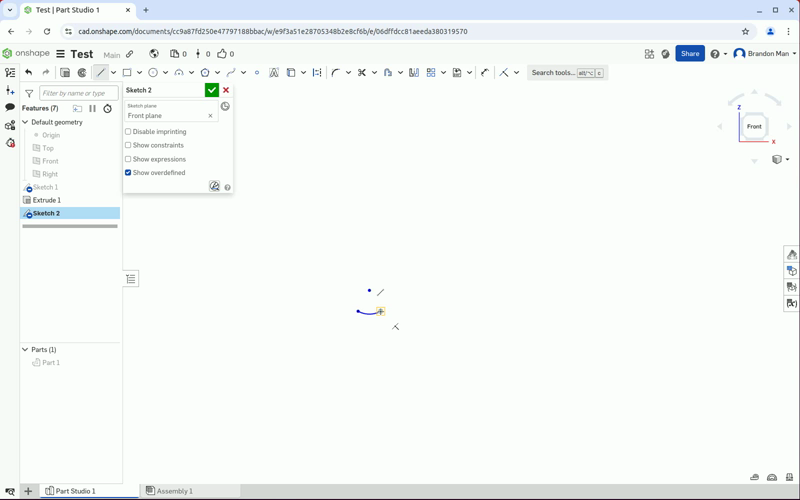
scroll(-6)
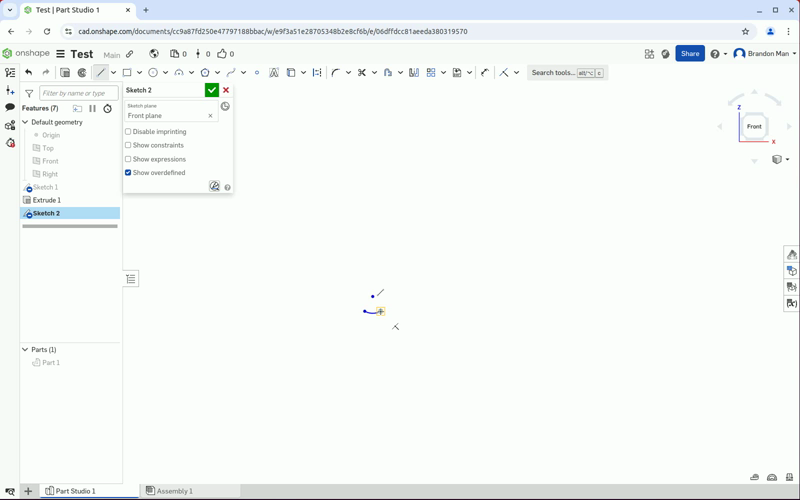
scroll(-6)
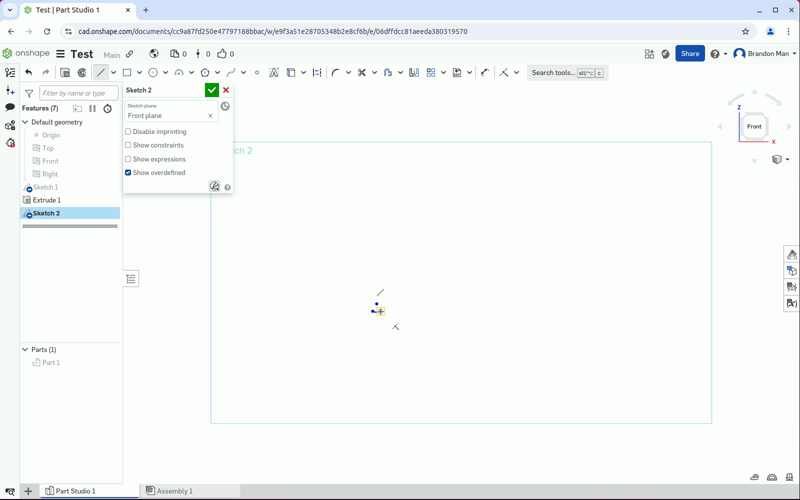
mouse_move(410, 311)
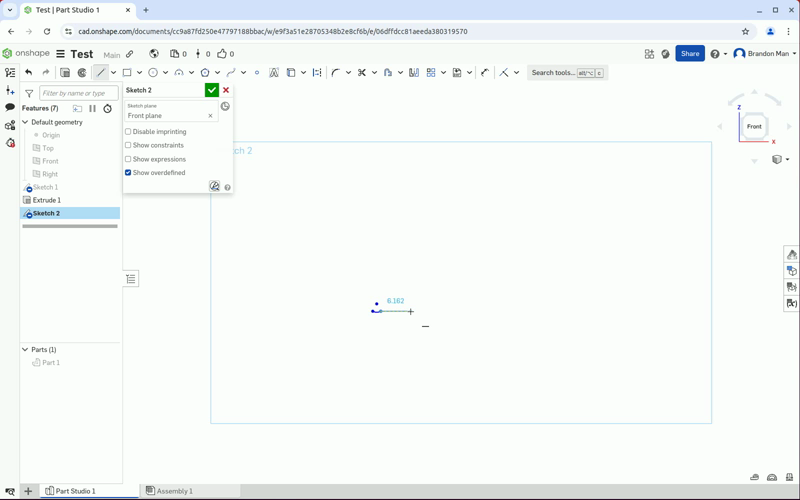
key_down(shift)
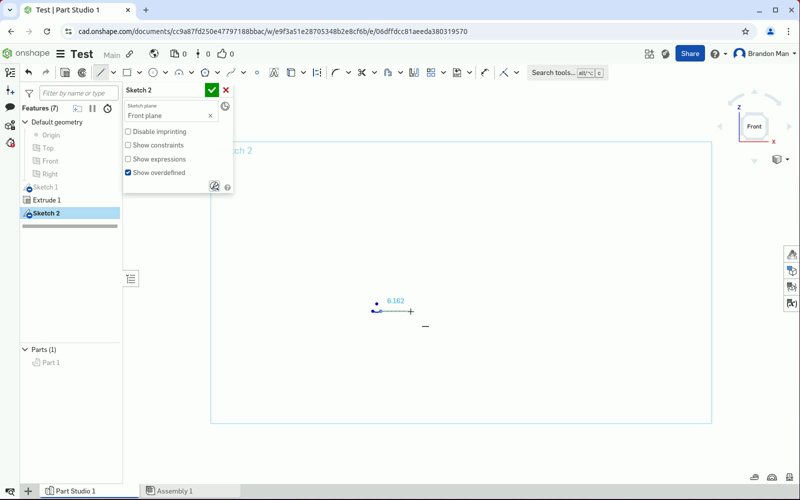
mouse_move(372, 311)
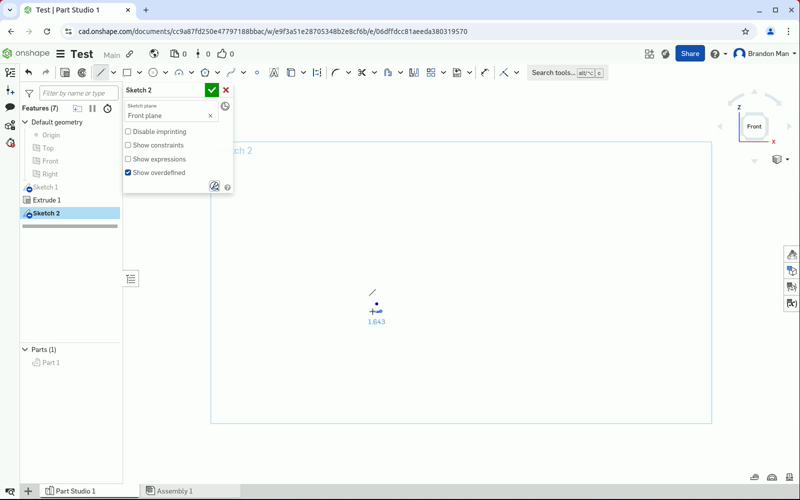
scroll(6)
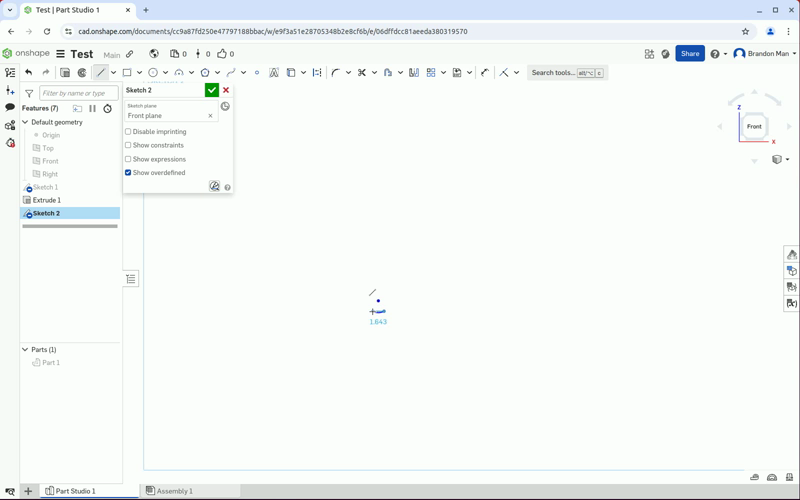
scroll(6)
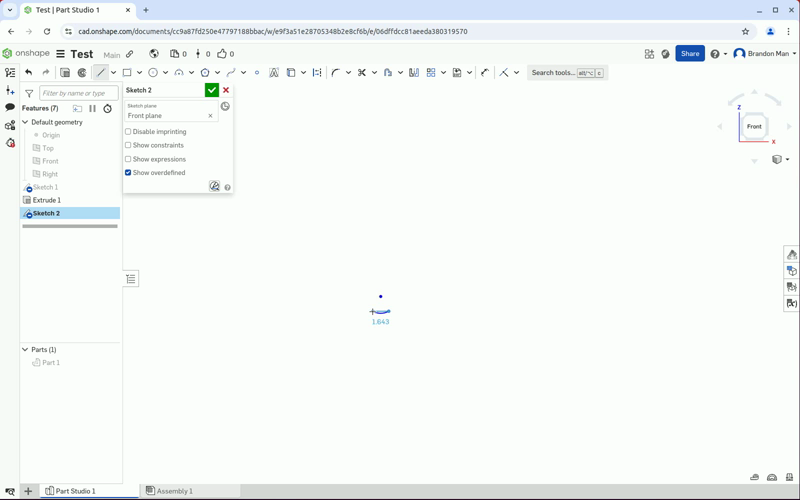
scroll(6)
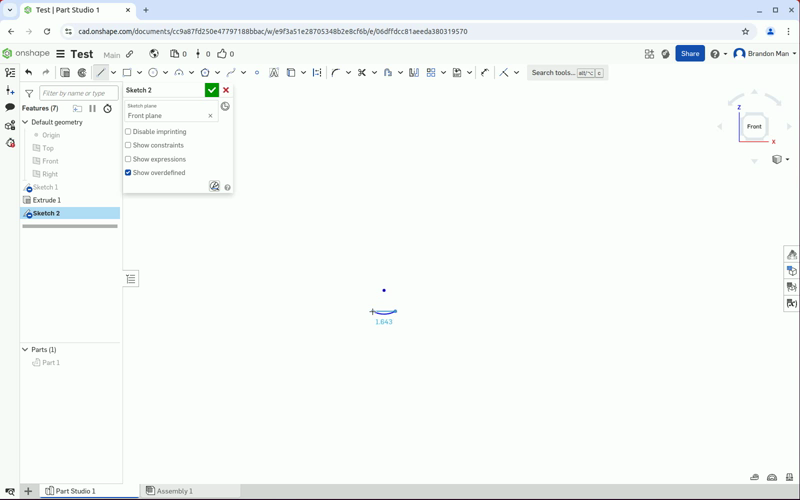
scroll(6)
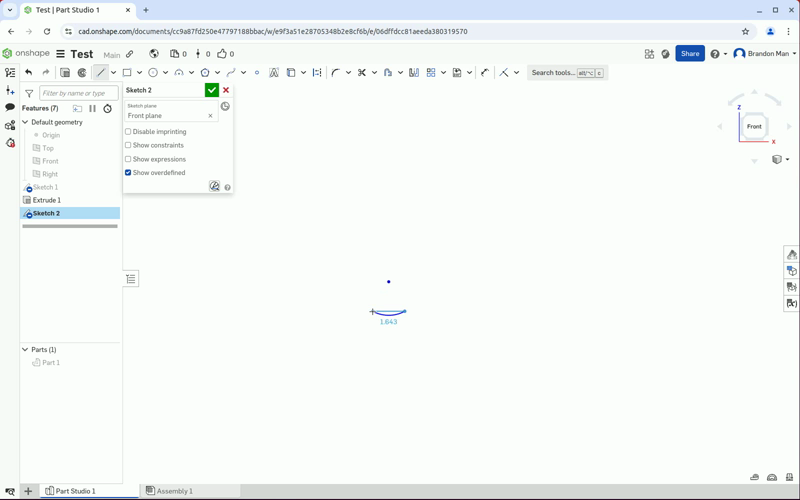
scroll(6)
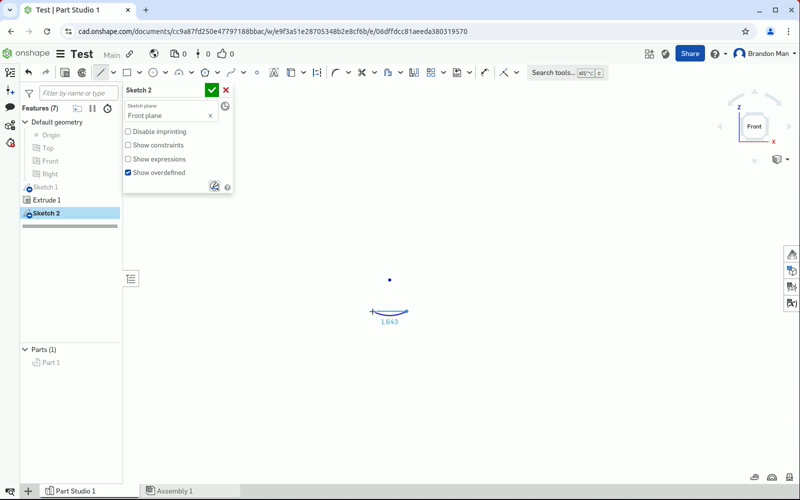
scroll(6)
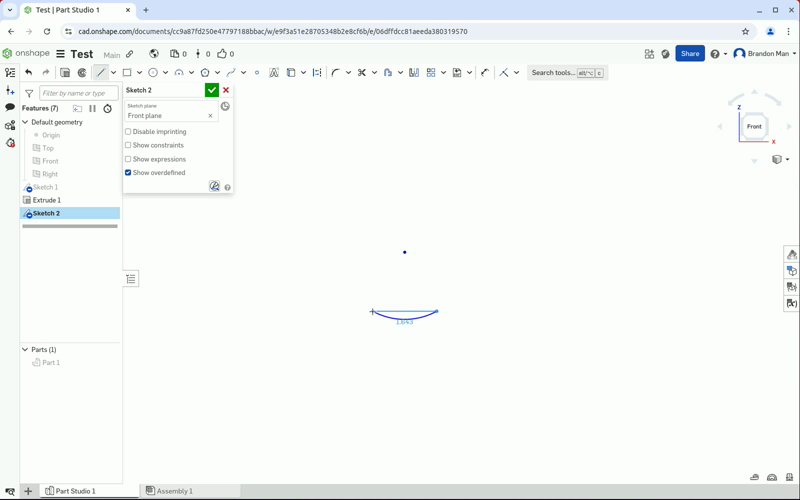
scroll(6)
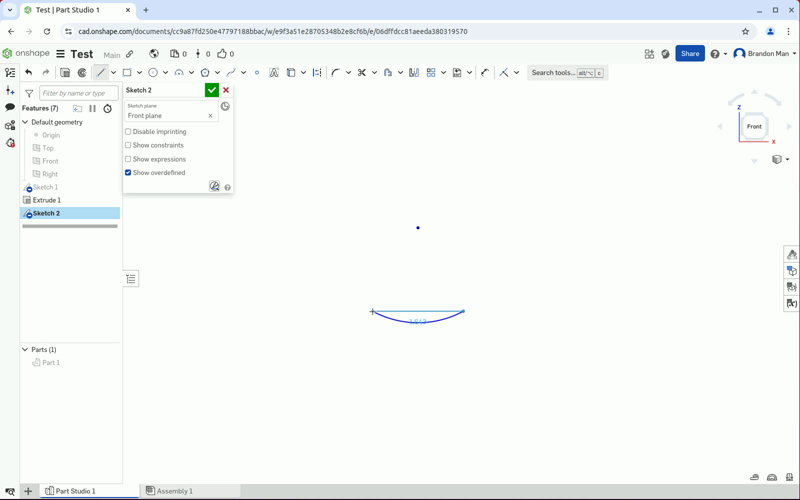
key_up(shift)
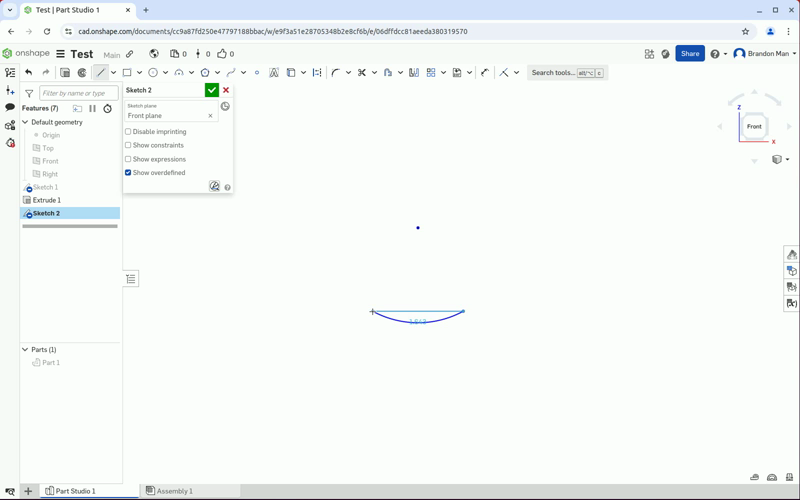
click(372, 311)
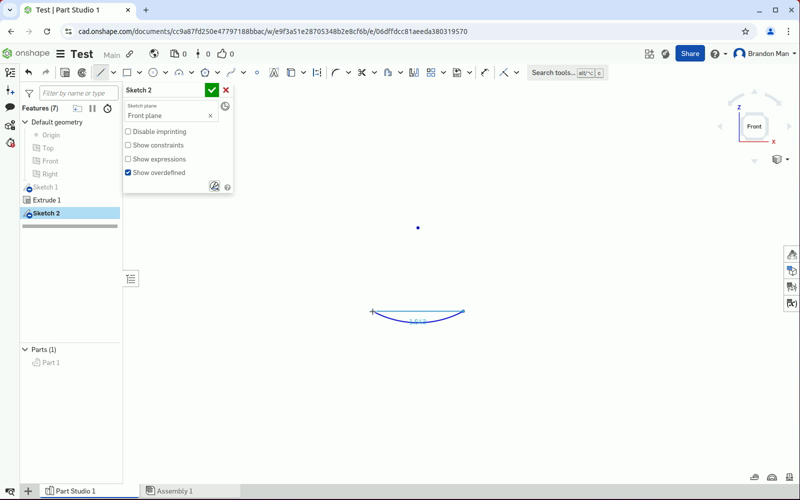
scroll(-6)
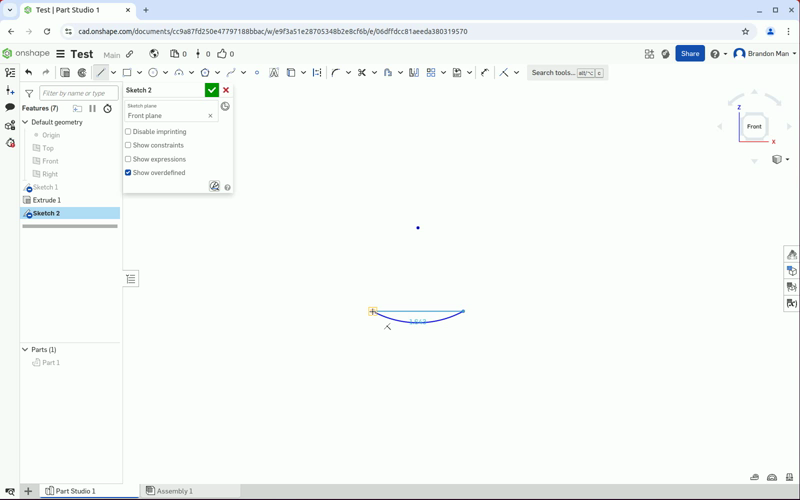
scroll(-6)
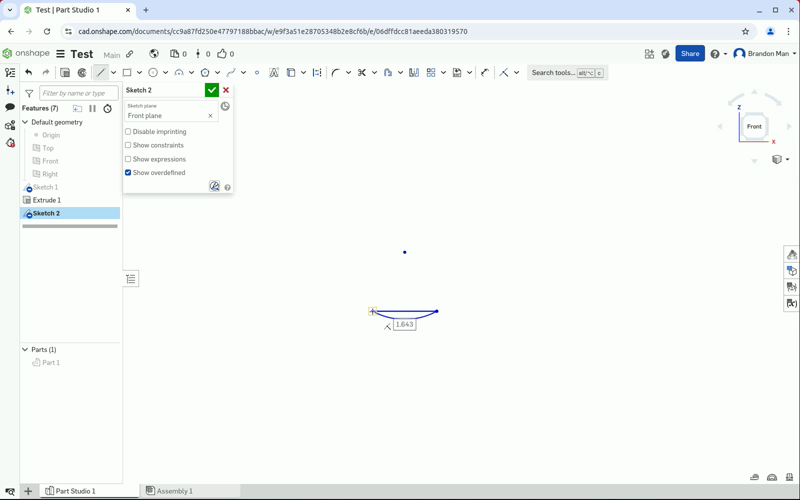
scroll(-6)
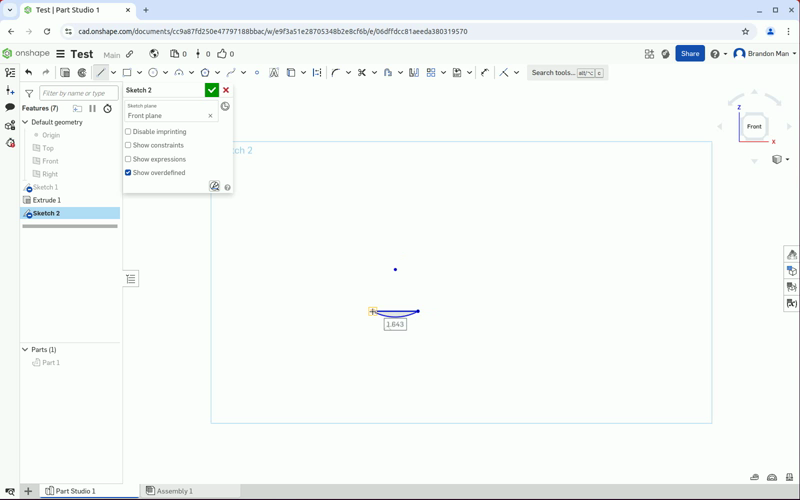
scroll(-6)
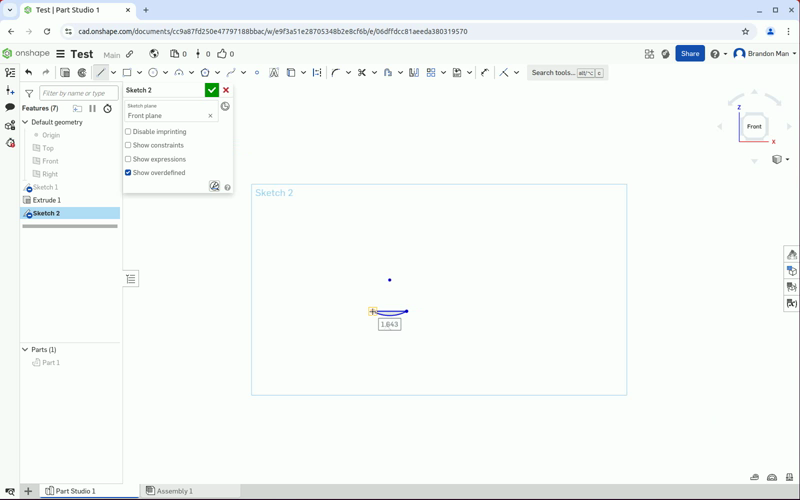
scroll(-6)
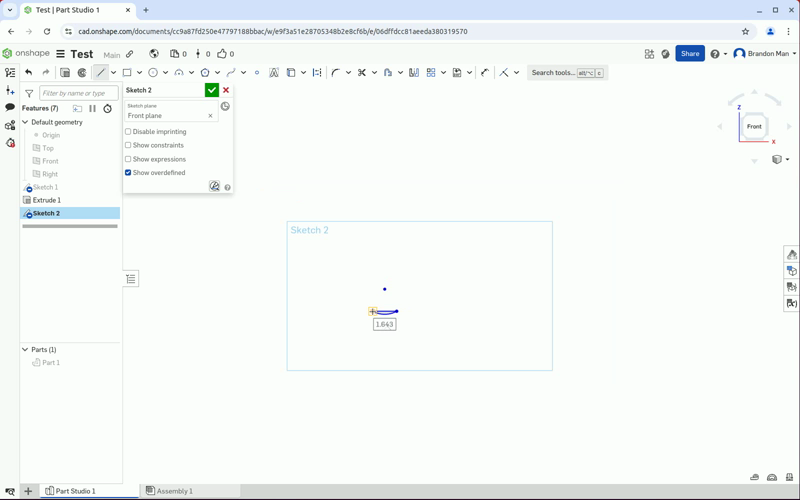
scroll(-6)
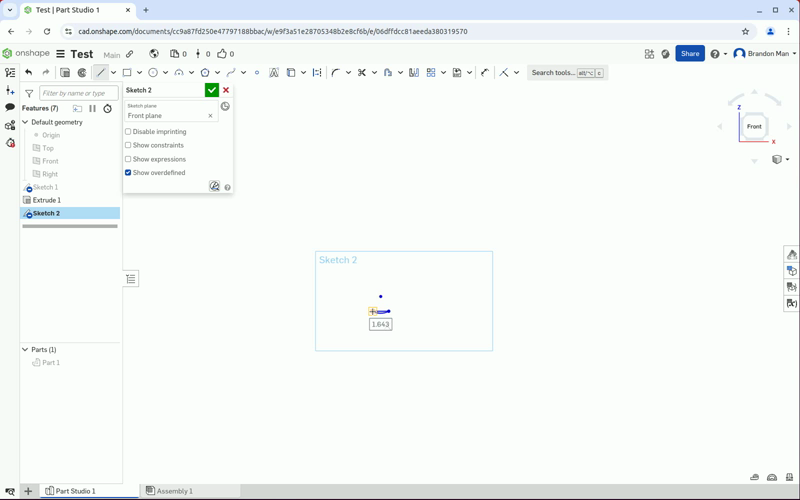
scroll(-6)
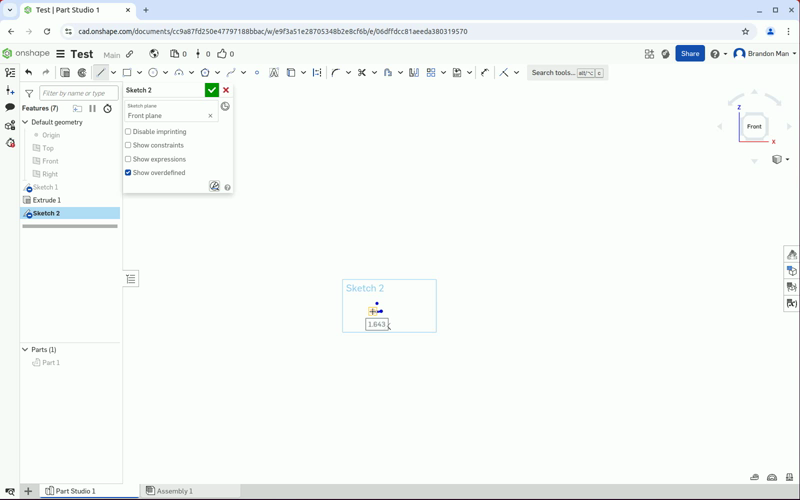
key(esc)
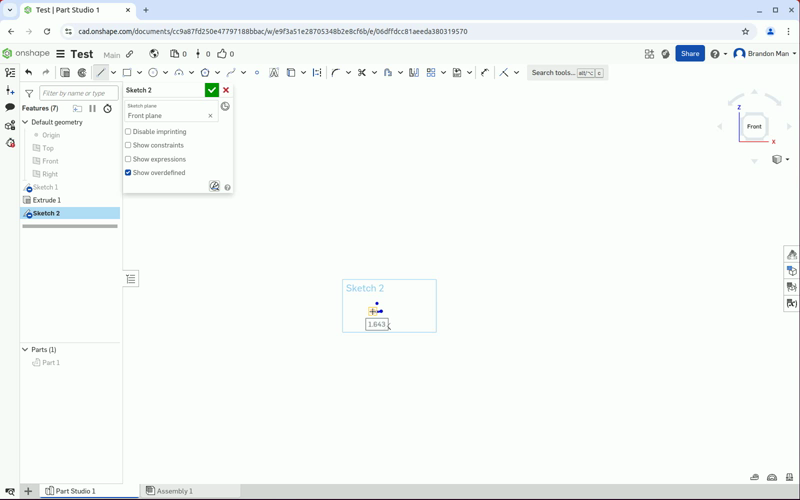
mouse_move(379, 311)
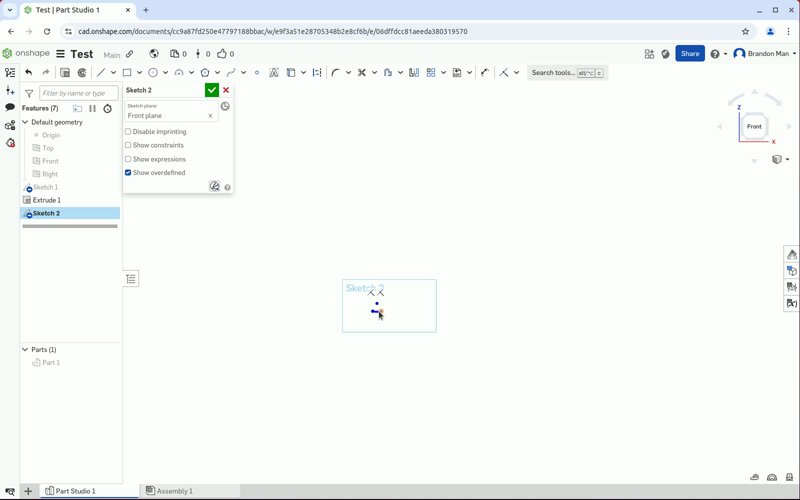
scroll(6)
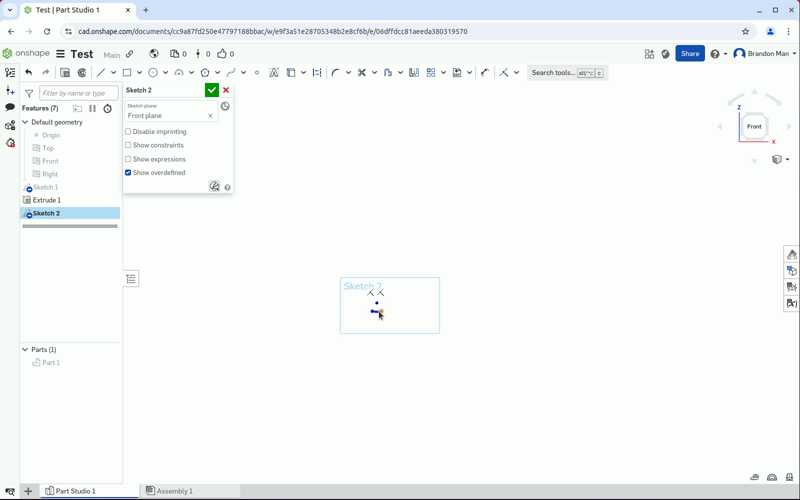
scroll(6)
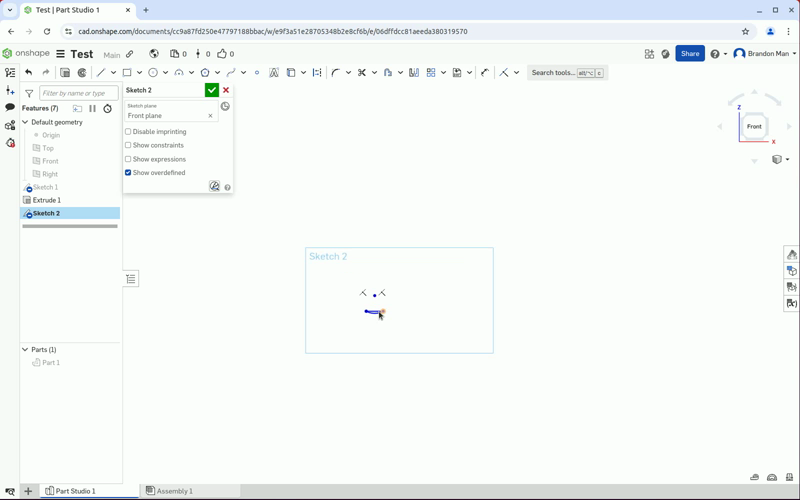
scroll(6)
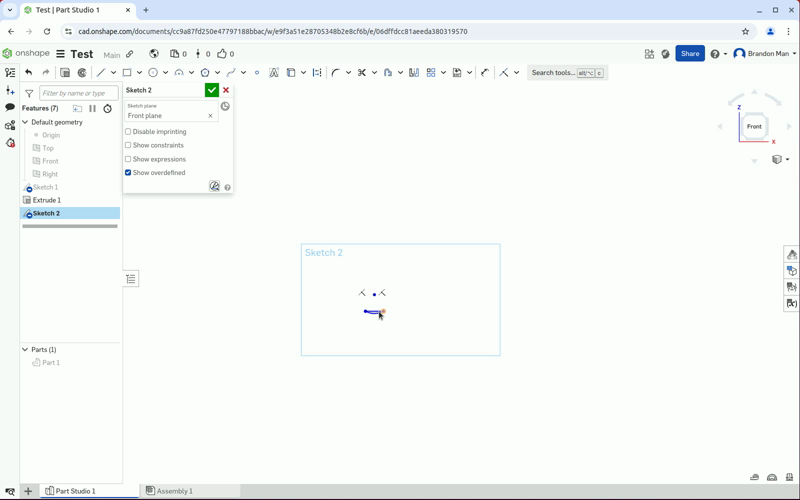
scroll(6)
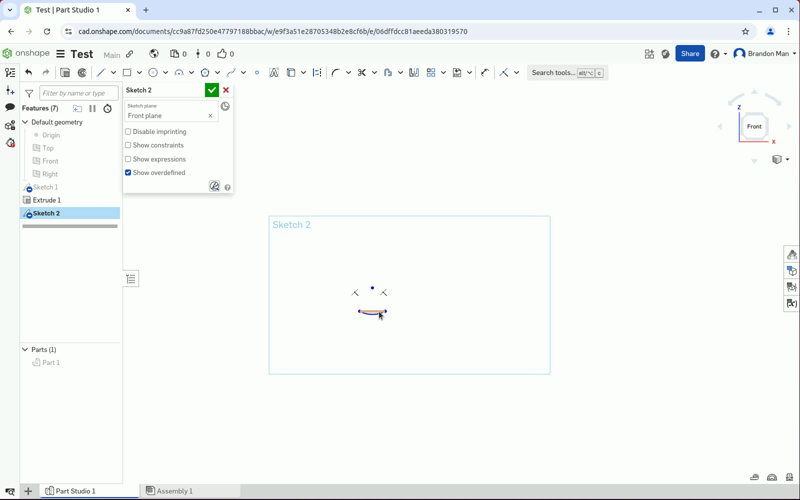
scroll(6)
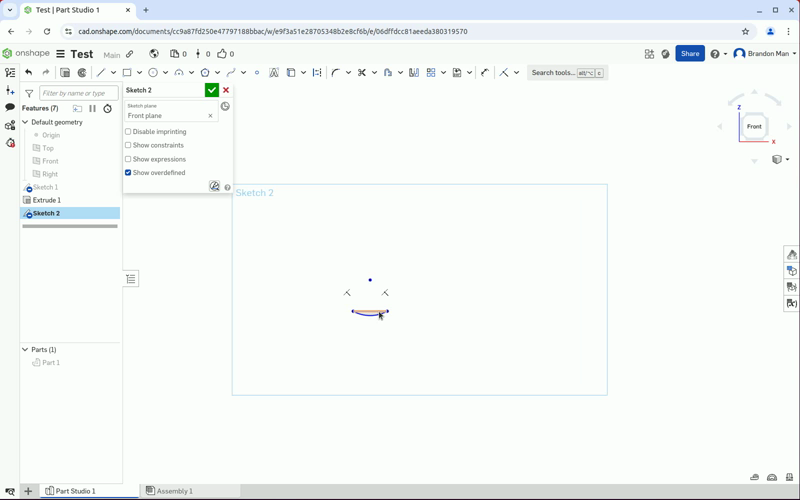
scroll(6)
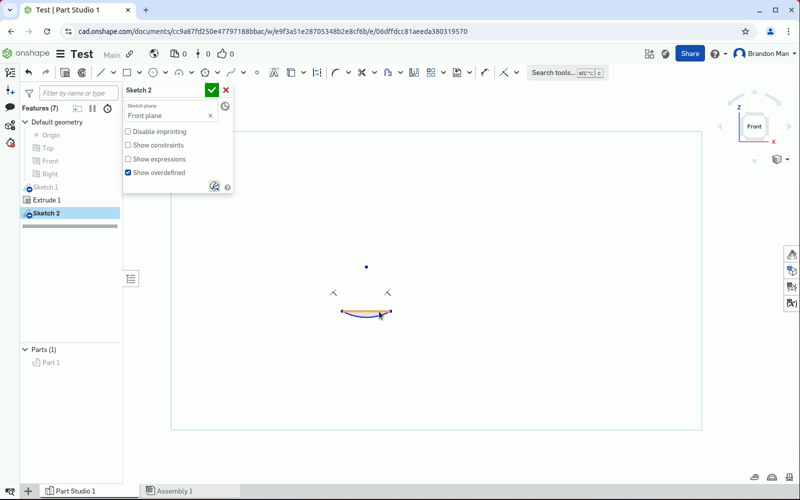
scroll(6)
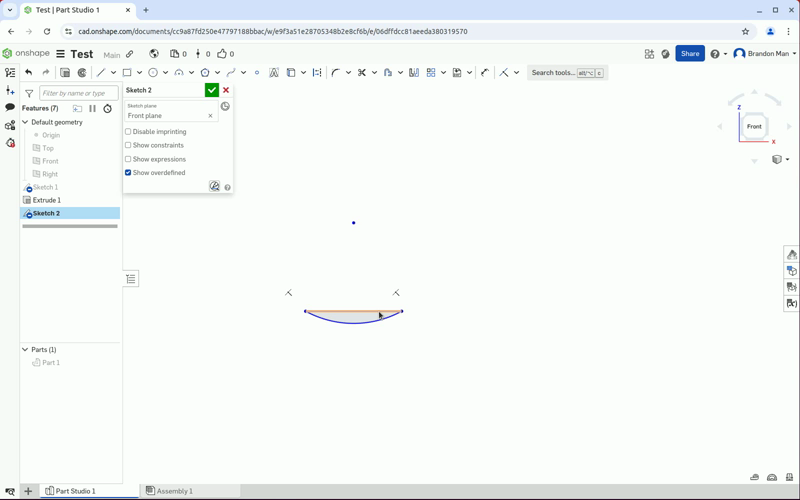
click(379, 311)
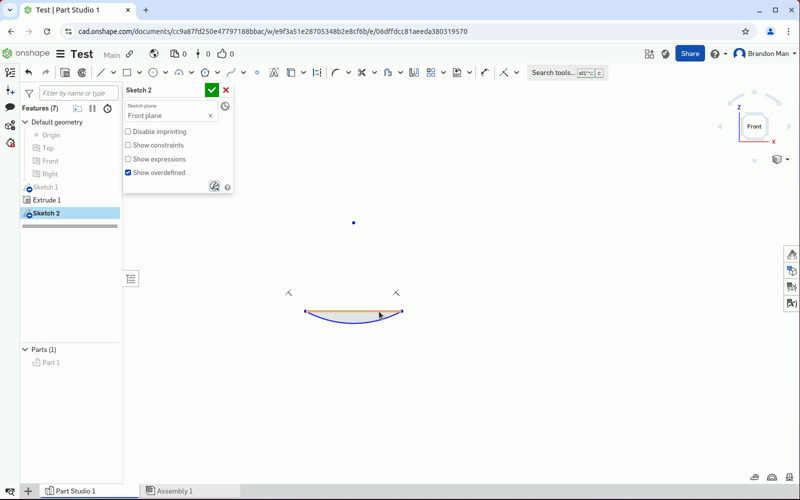
scroll(-6)
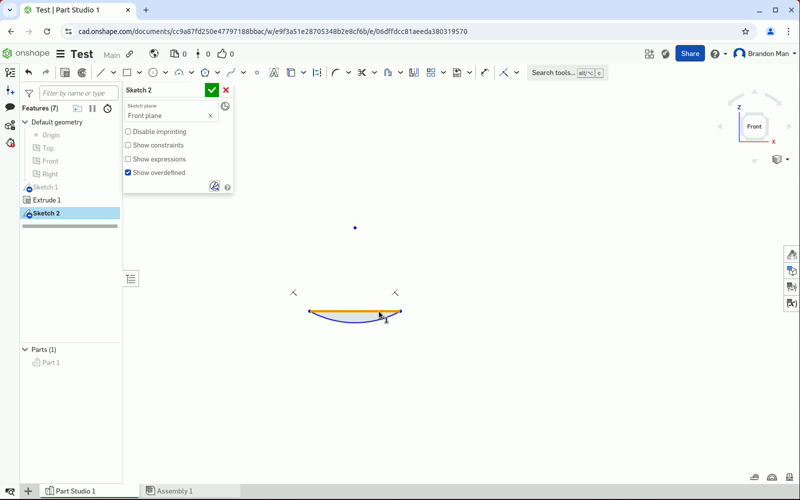
scroll(-6)
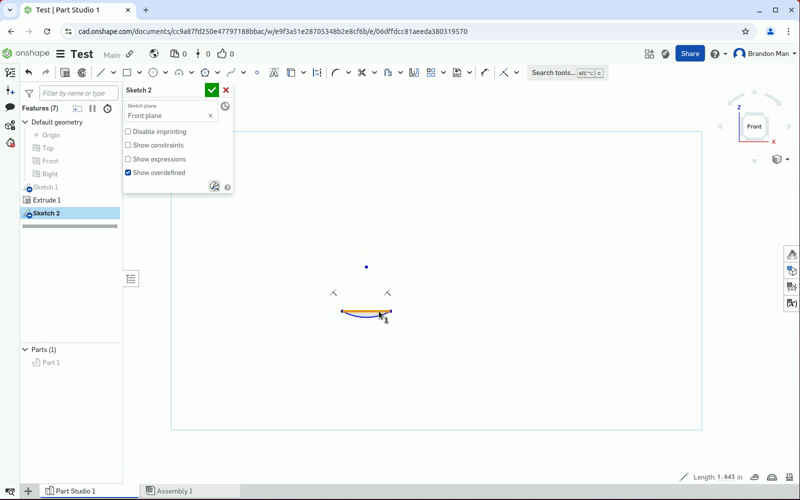
scroll(-6)
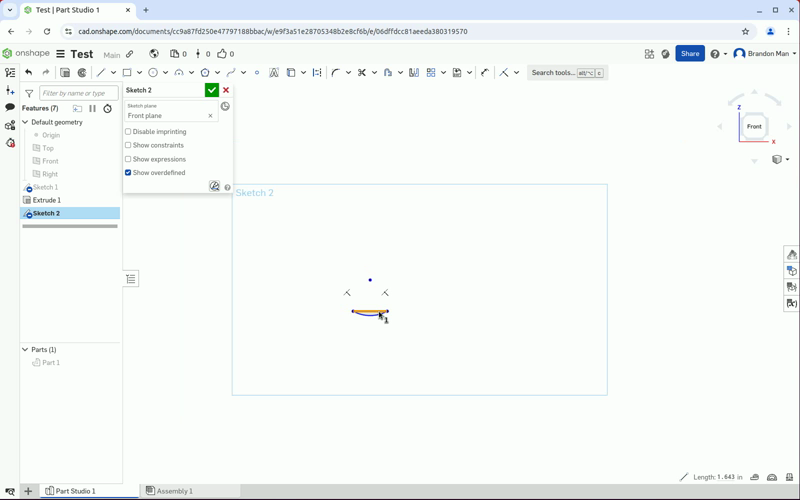
scroll(-6)
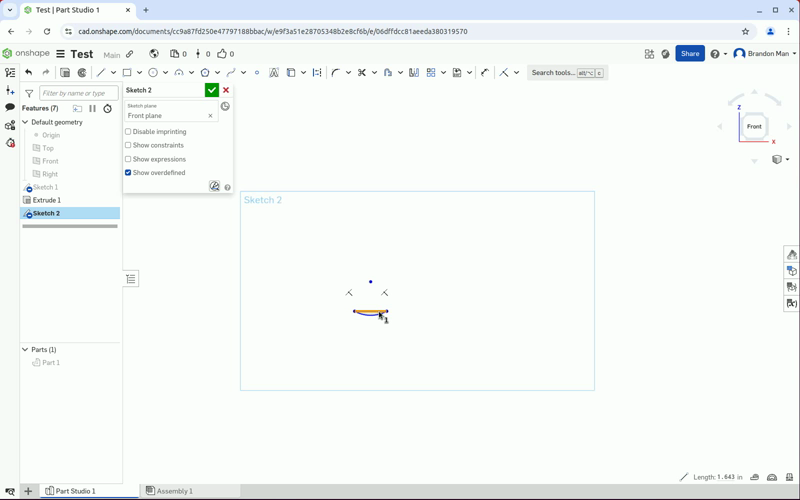
scroll(-6)
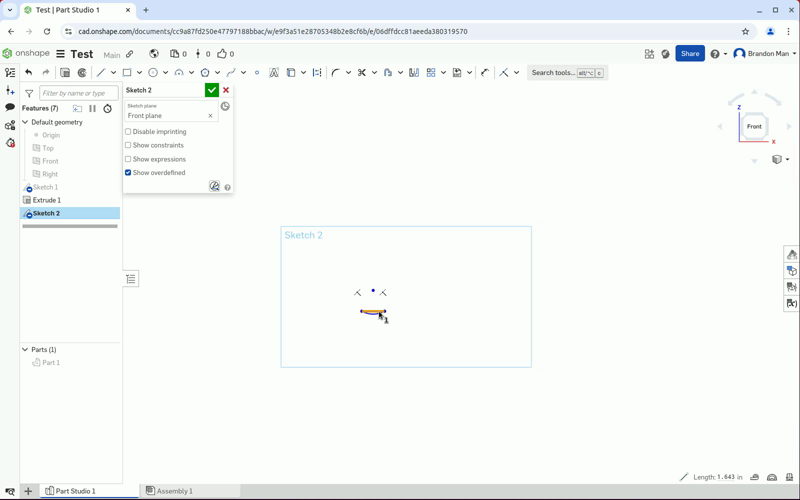
scroll(-6)
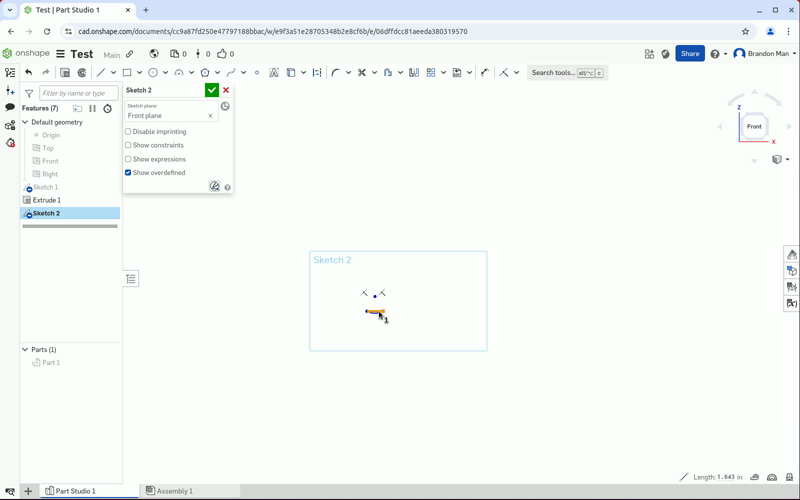
scroll(-6)
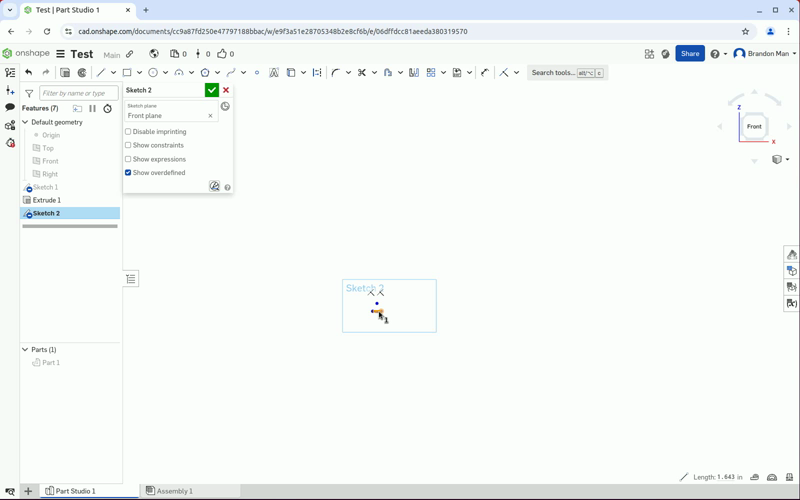
mouse_move(73, 352)
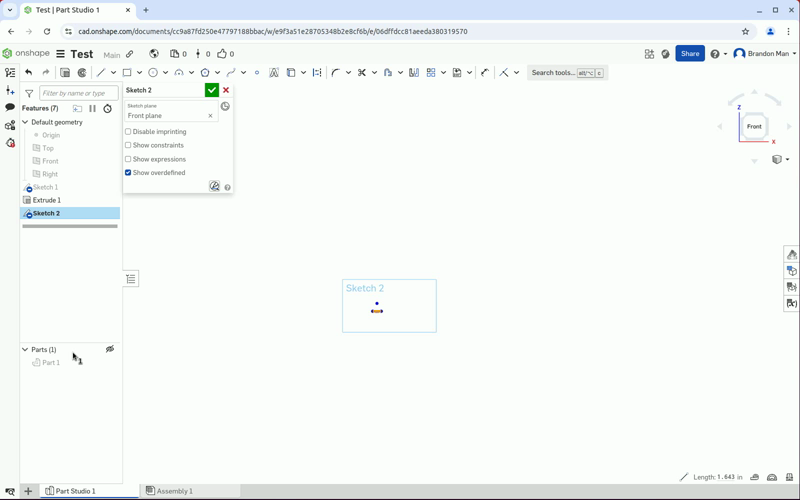
key(shift+y)
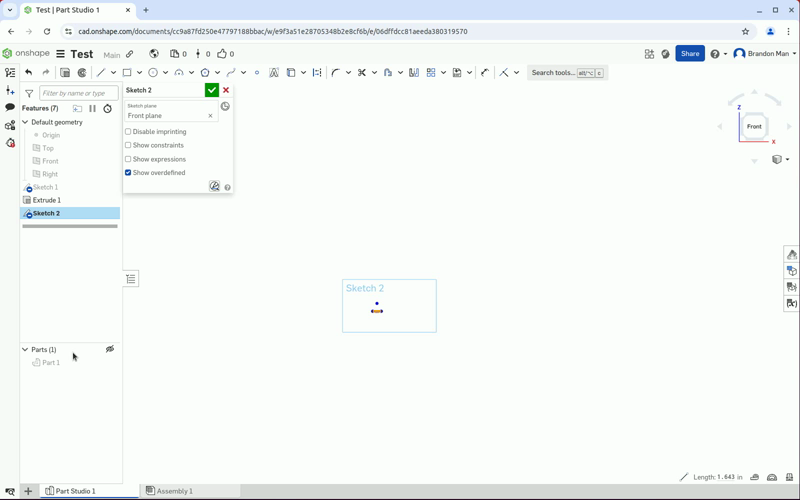
key(shift+e)
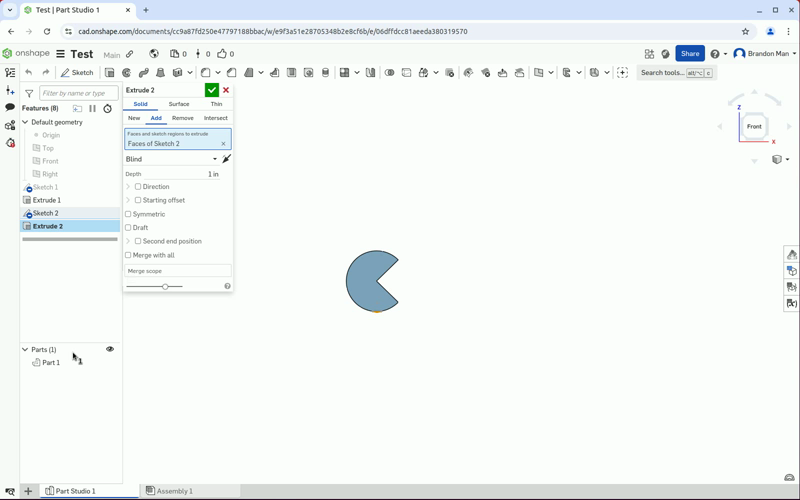
mouse_move(143, 106)
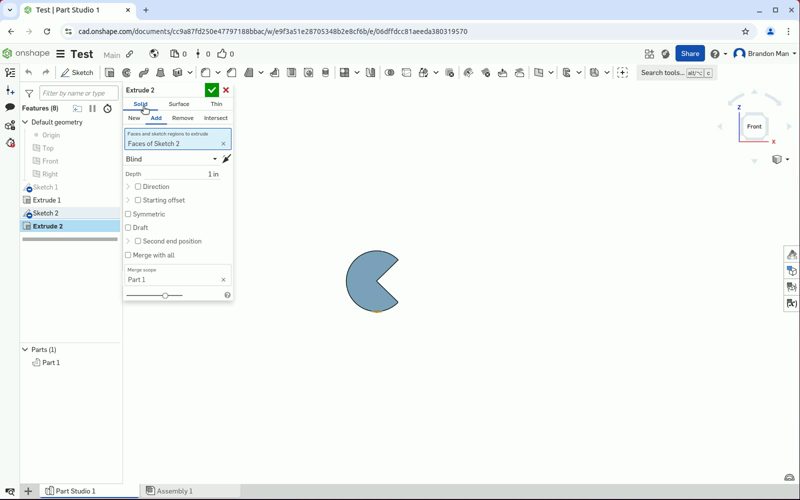
click(143, 106)
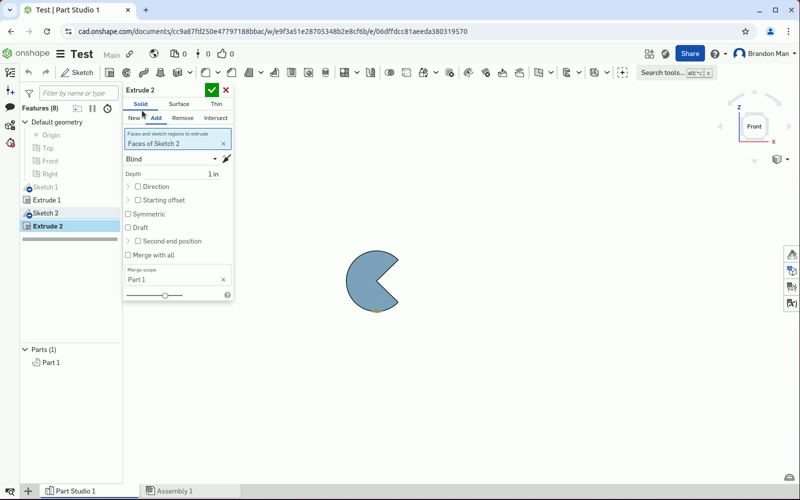
mouse_move(137, 120)
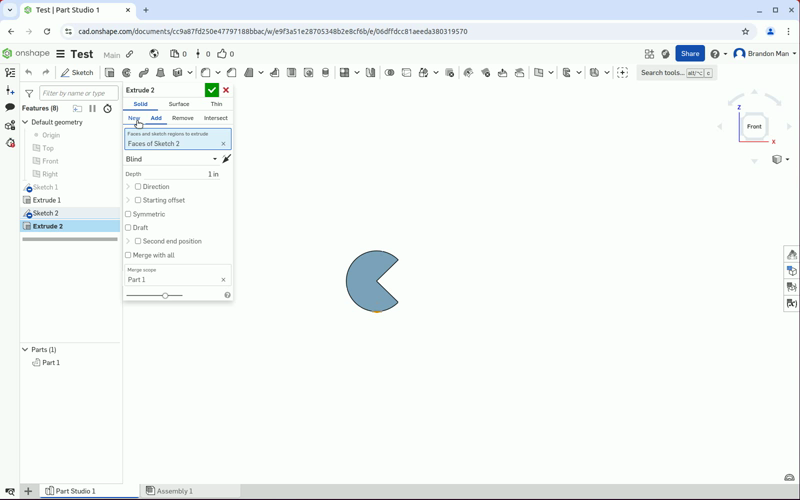
click(137, 120)
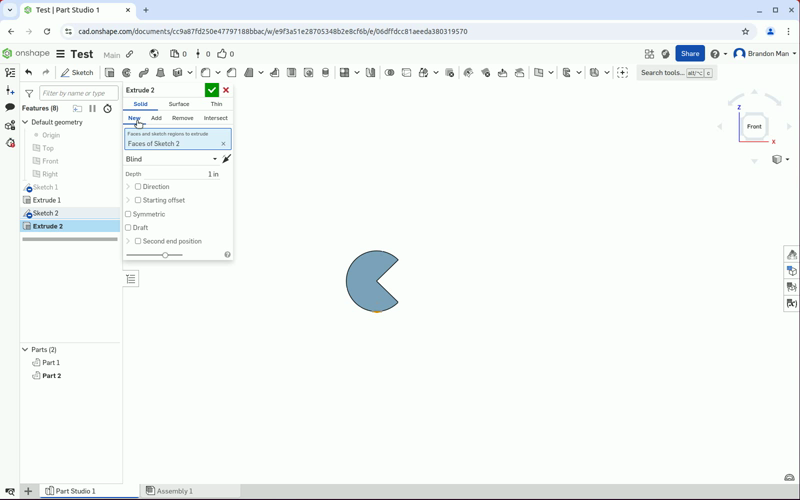
key(tab, 4)
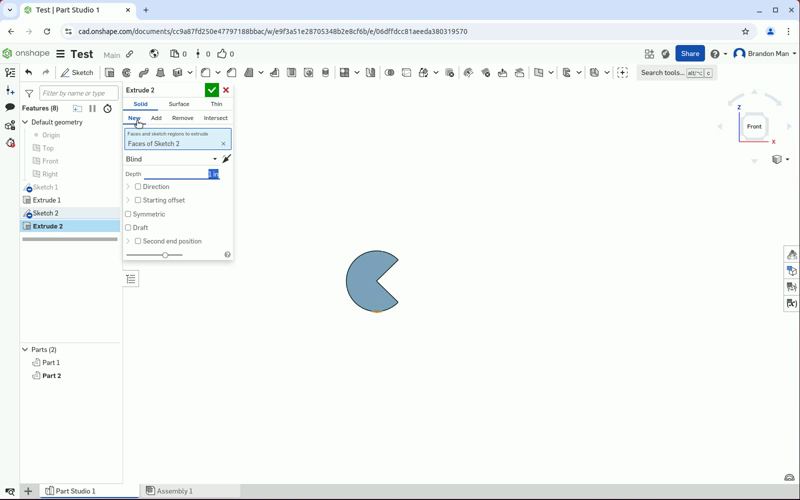
text(4.092)
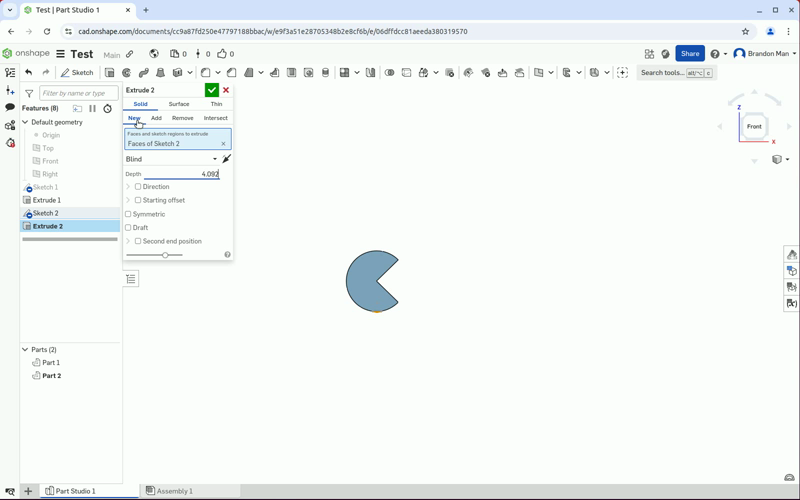
key(enter)
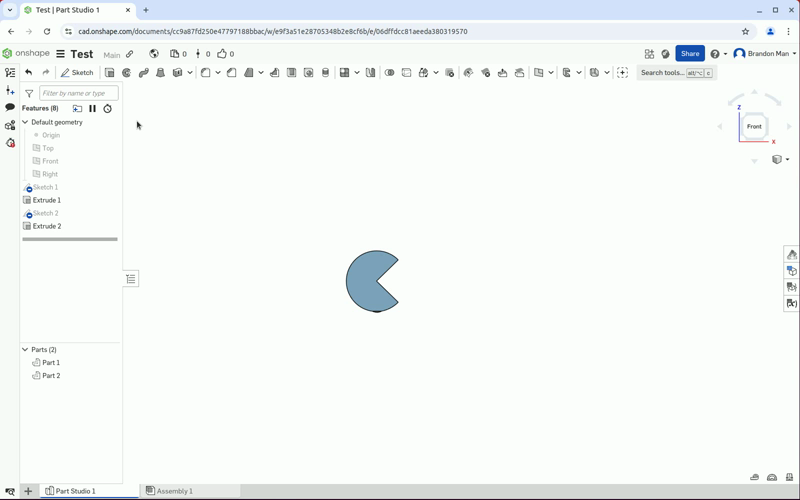
key(shift+h)
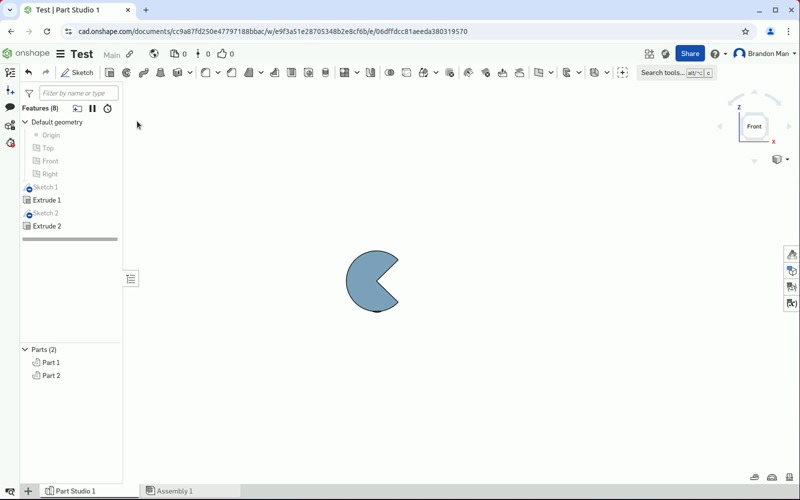
key(shift+h)
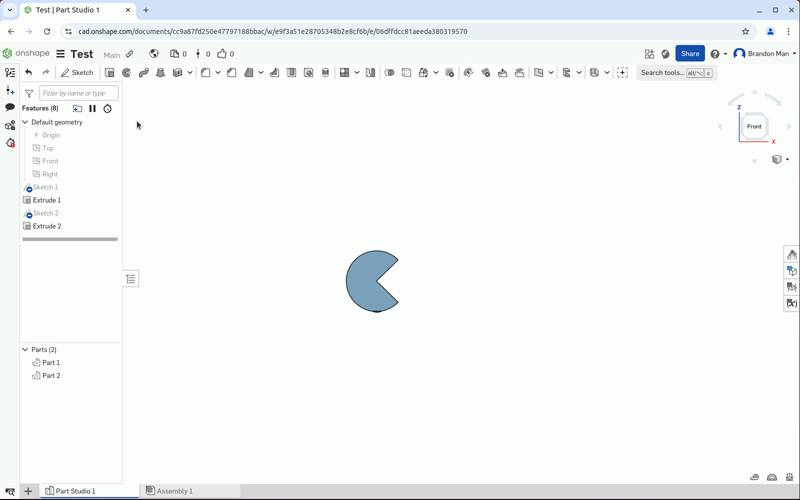
mouse_move(73, 189)
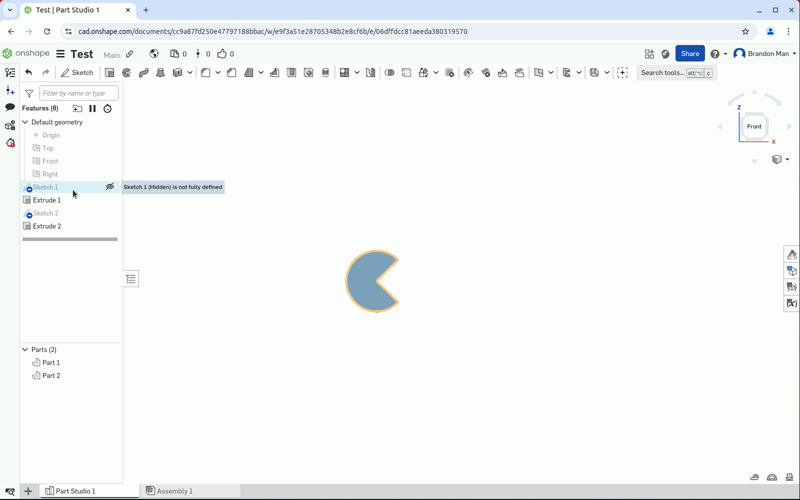
click(73, 189)
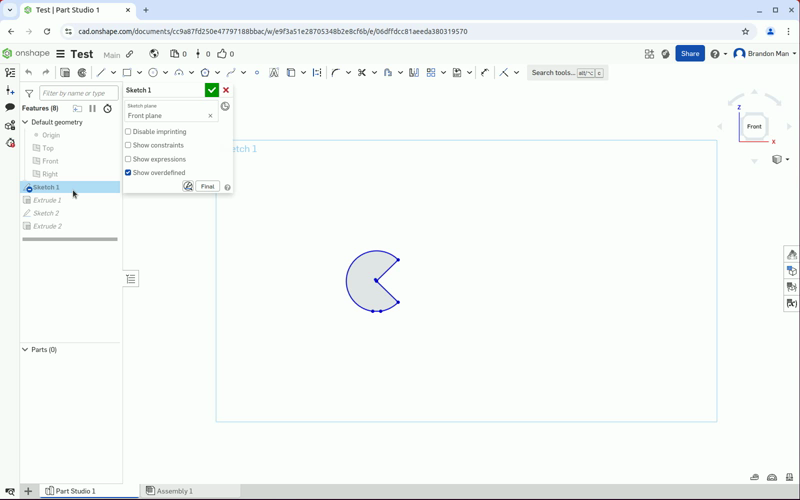
mouse_move(229, 92)
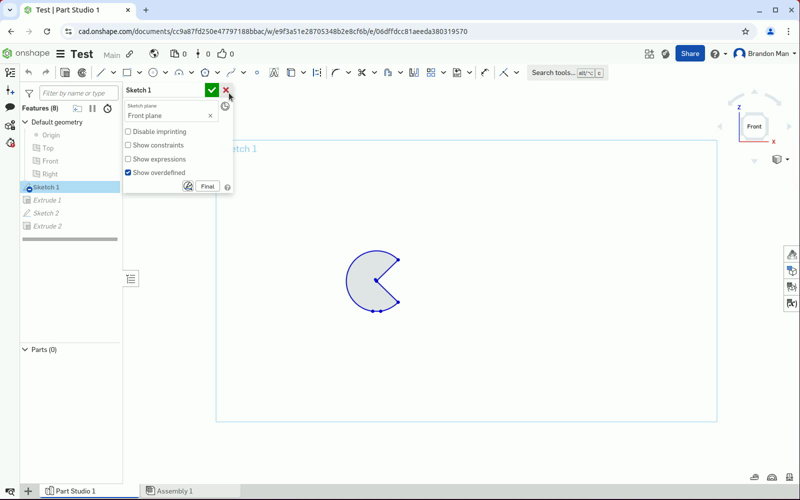
click(229, 92)
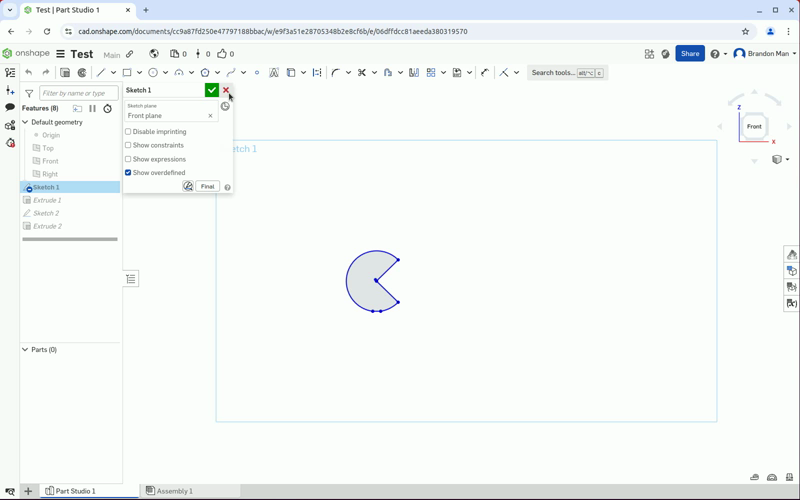
key(shift+s)
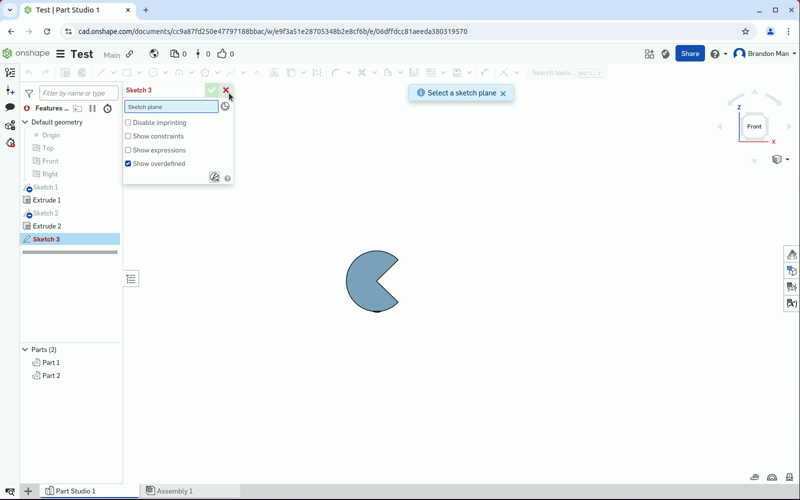
mouse_move(73, 163)
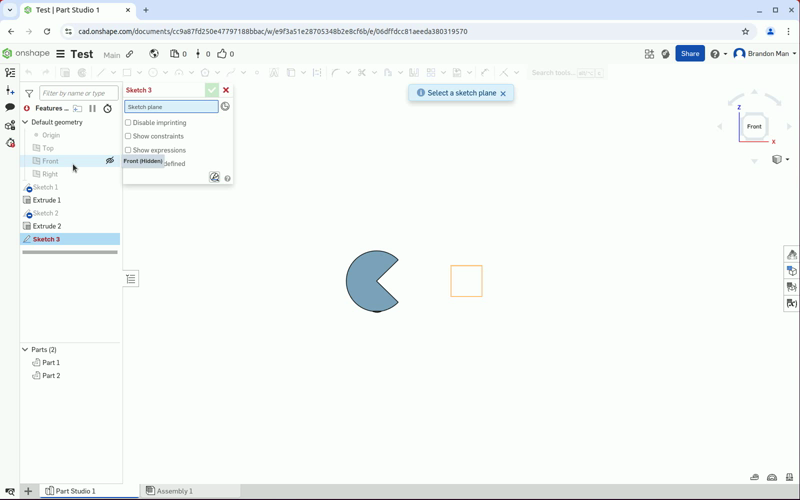
click(73, 163)
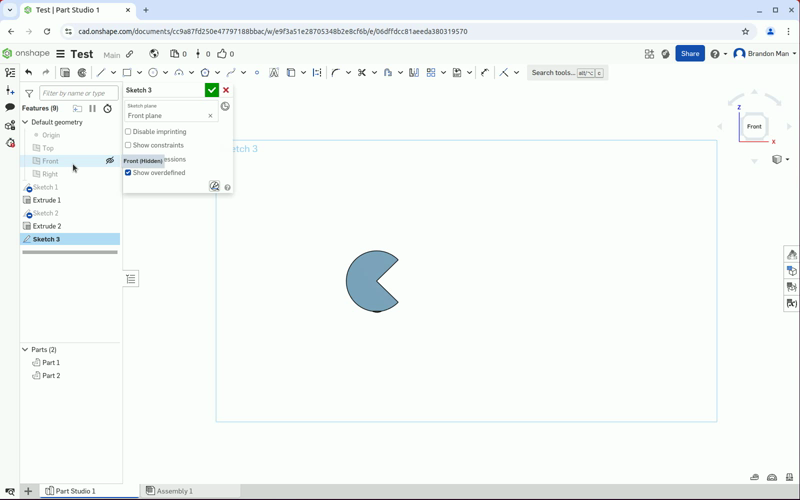
mouse_move(73, 352)
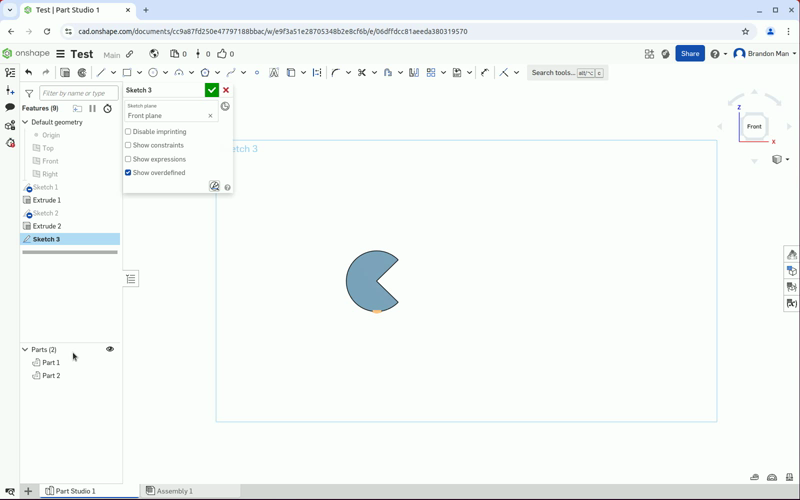
key(y)
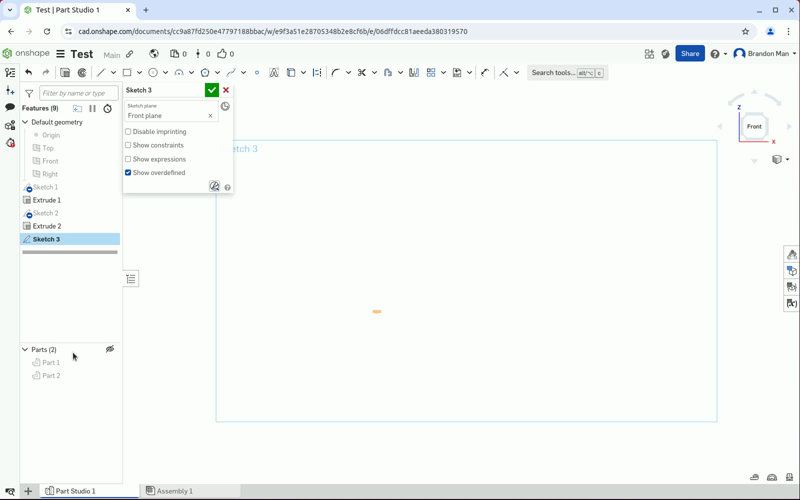
key(l)
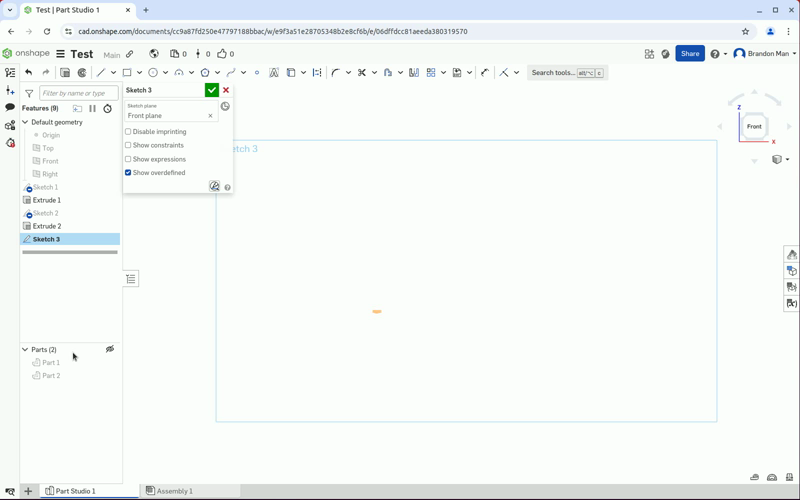
key_down(shift)
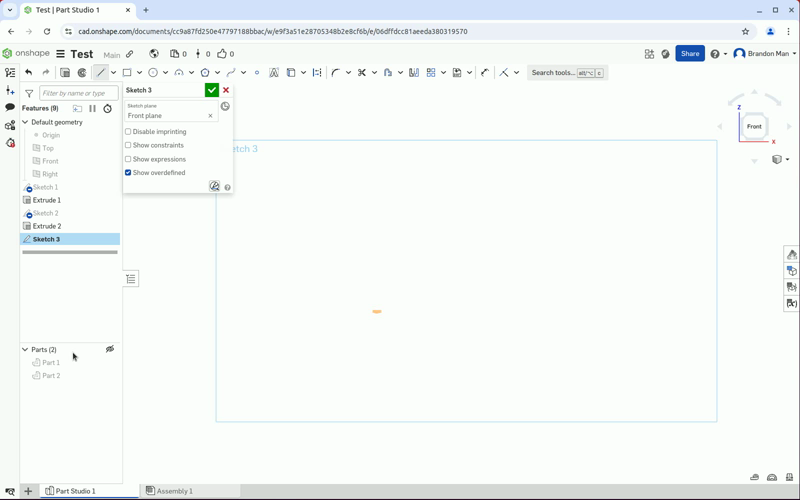
mouse_move(466, 311)
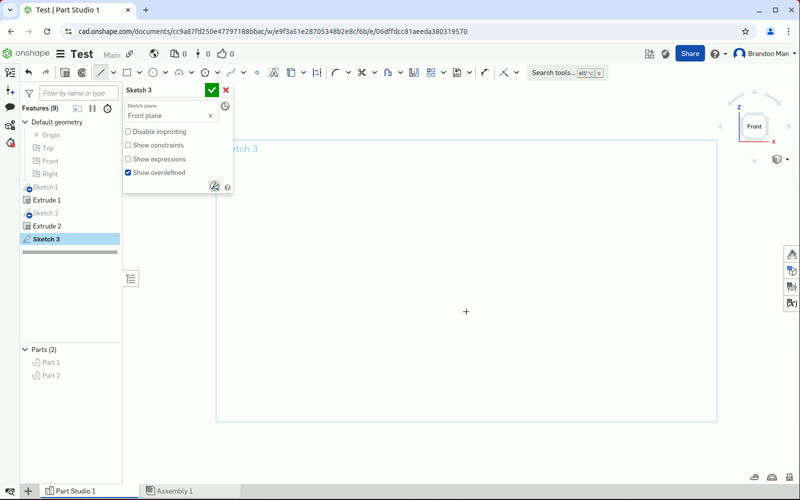
click(466, 311)
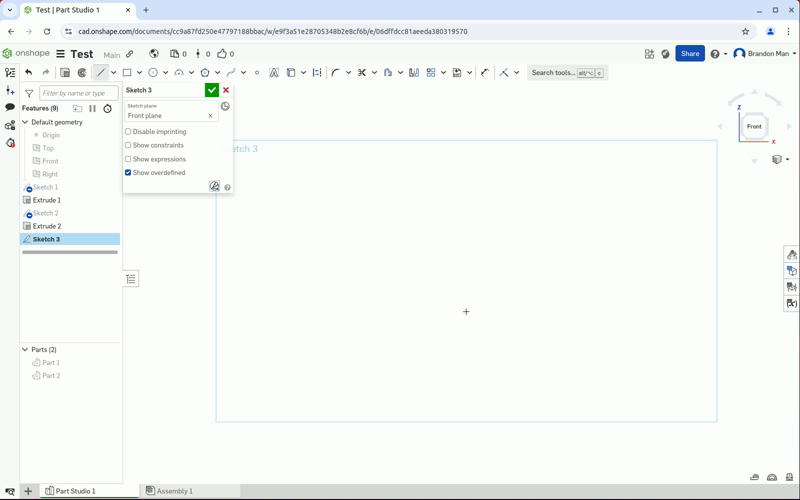
key_up(shift)
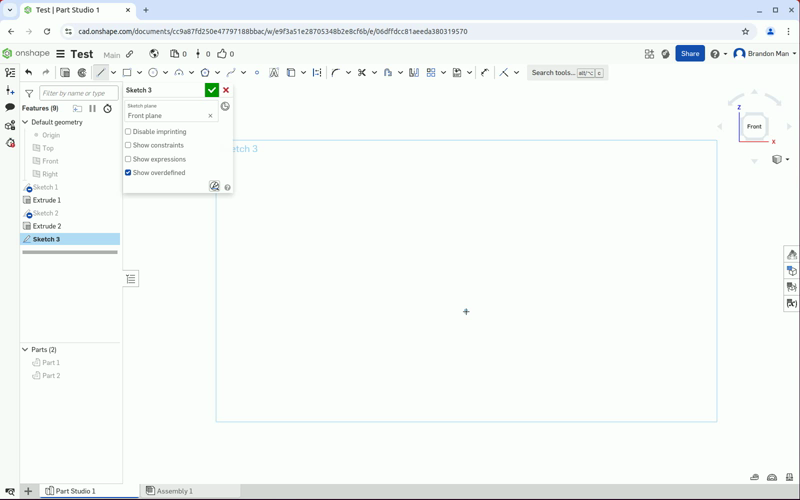
key_down(shift)
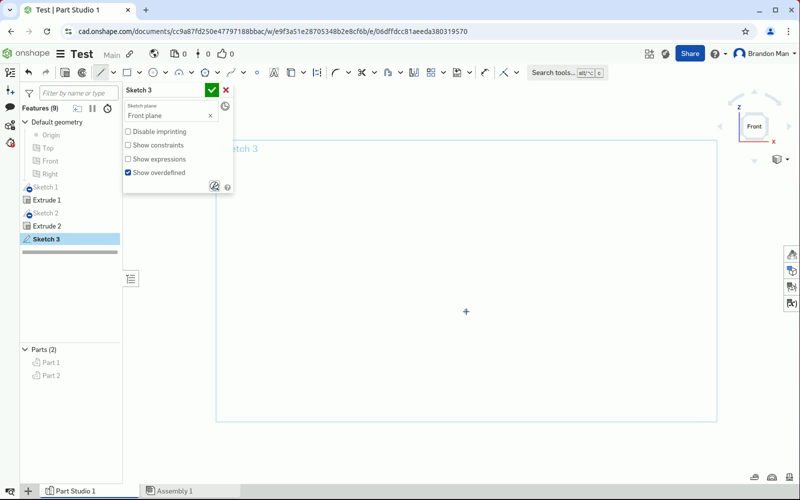
mouse_move(496, 311)
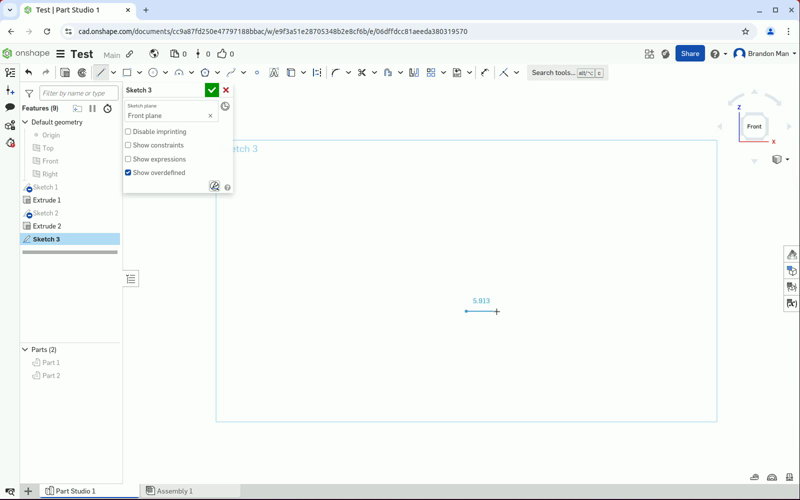
mouse_move(471, 306)
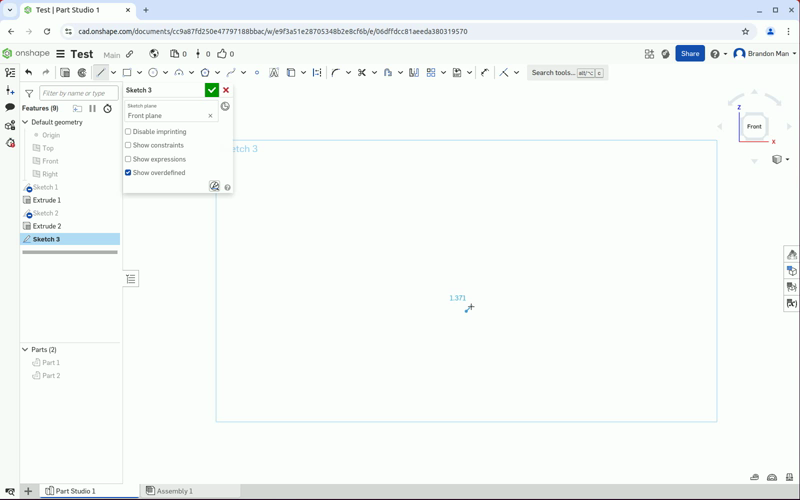
scroll(6)
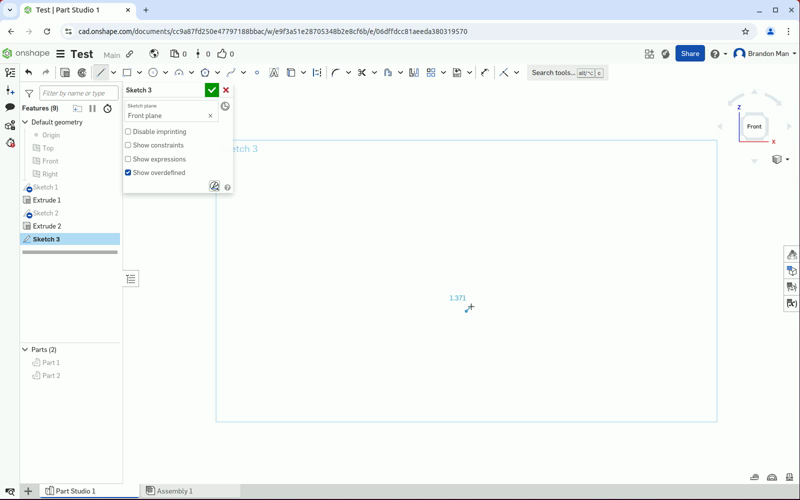
scroll(6)
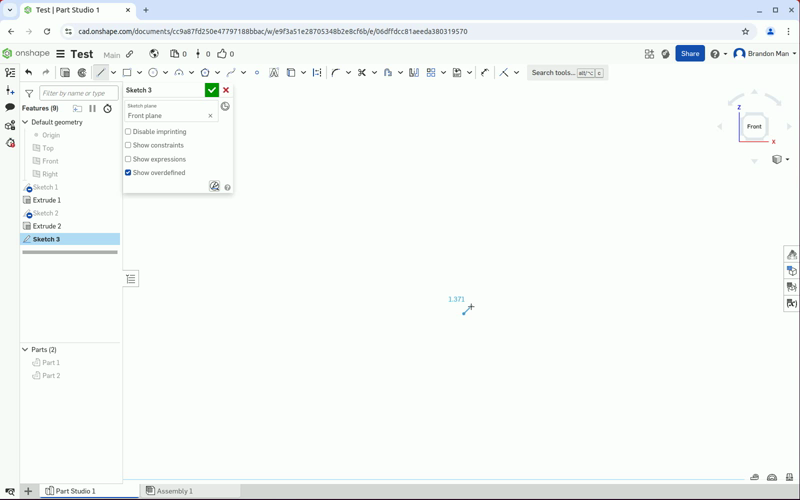
scroll(6)
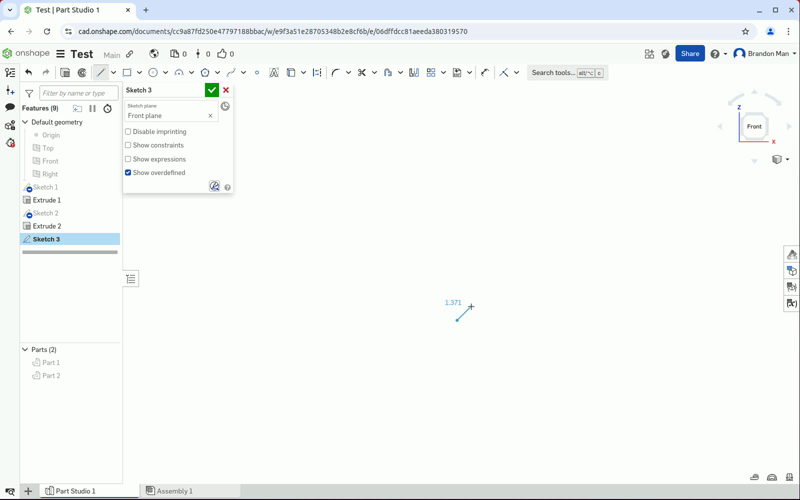
scroll(6)
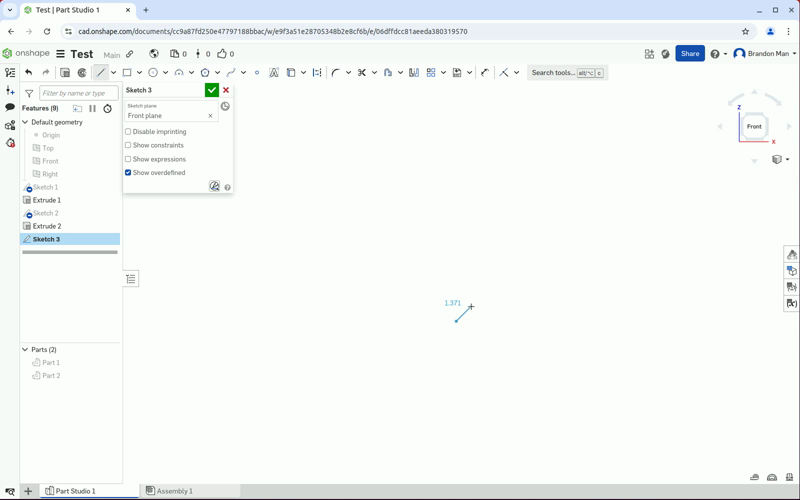
scroll(6)
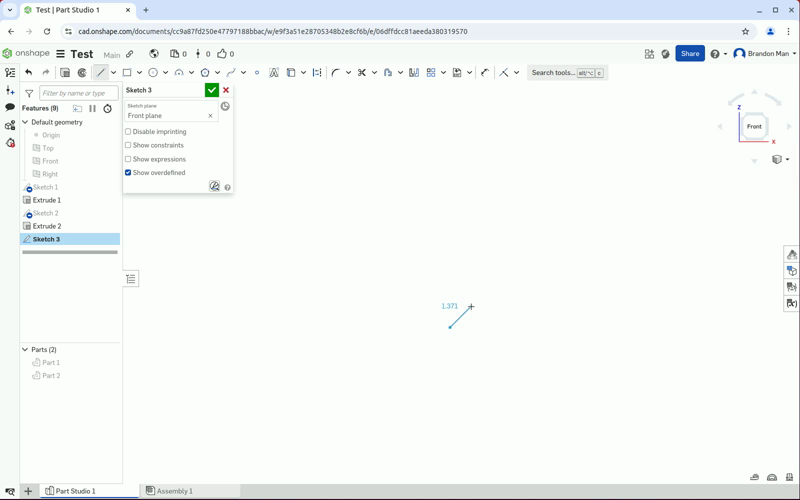
scroll(6)
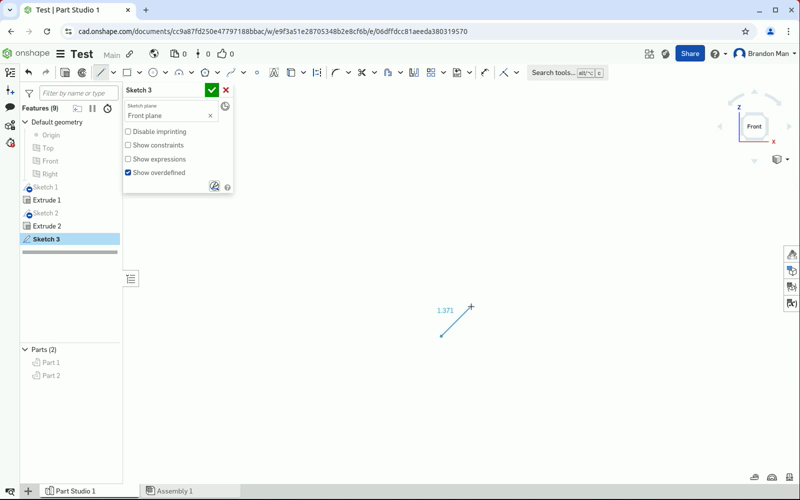
scroll(6)
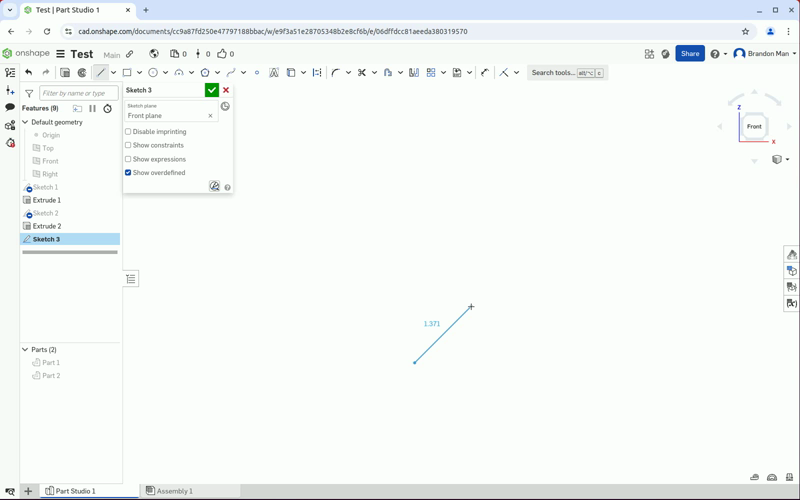
click(471, 306)
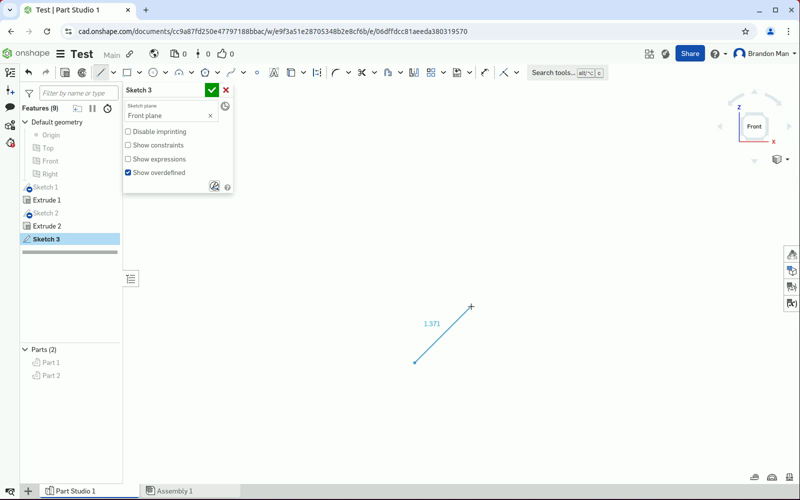
scroll(-6)
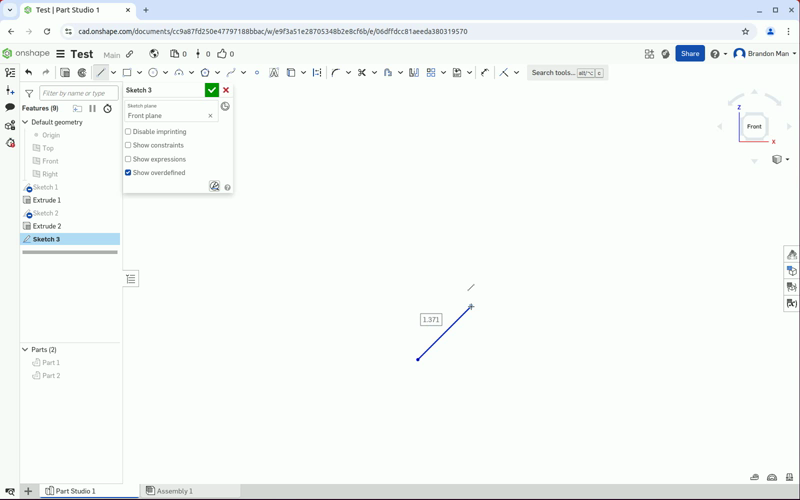
scroll(-6)
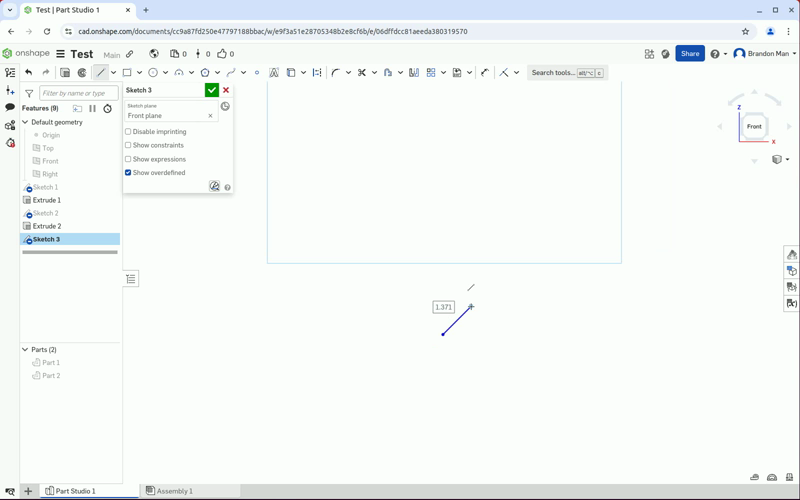
scroll(-6)
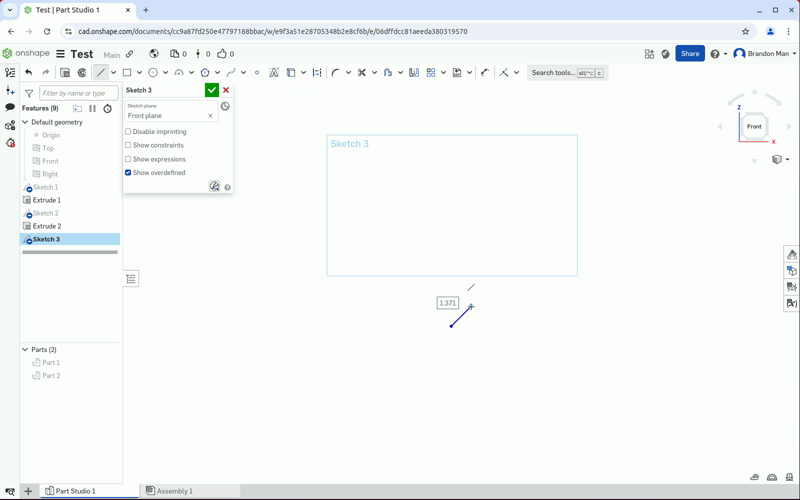
scroll(-6)
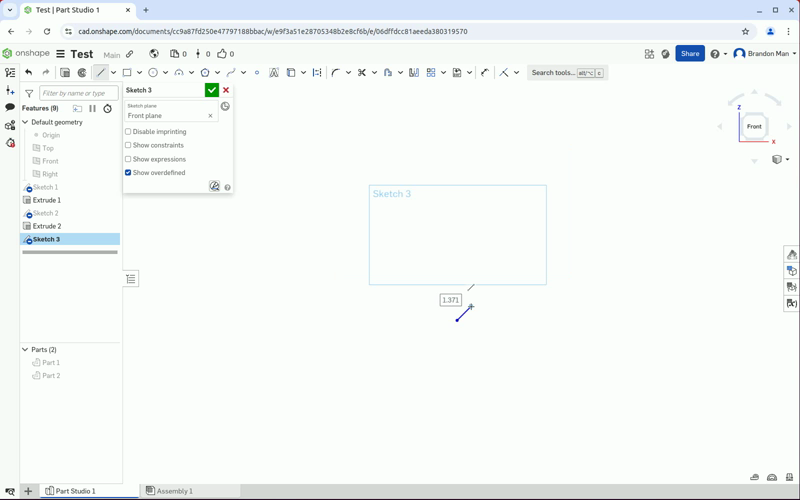
scroll(-6)
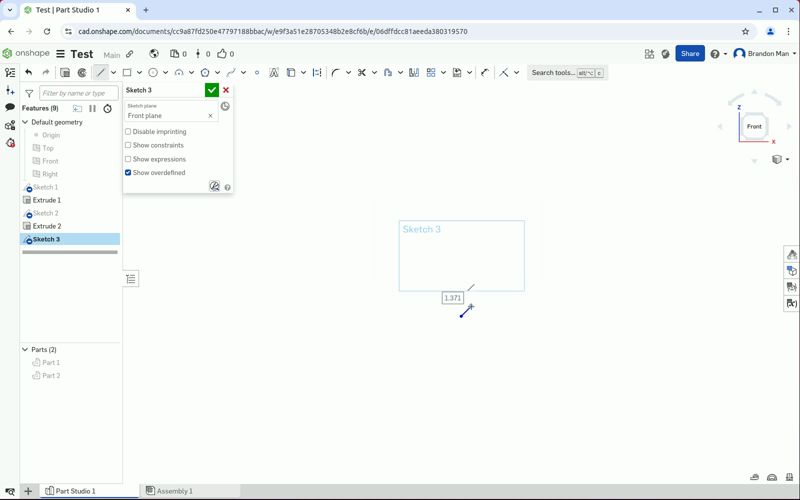
scroll(-6)
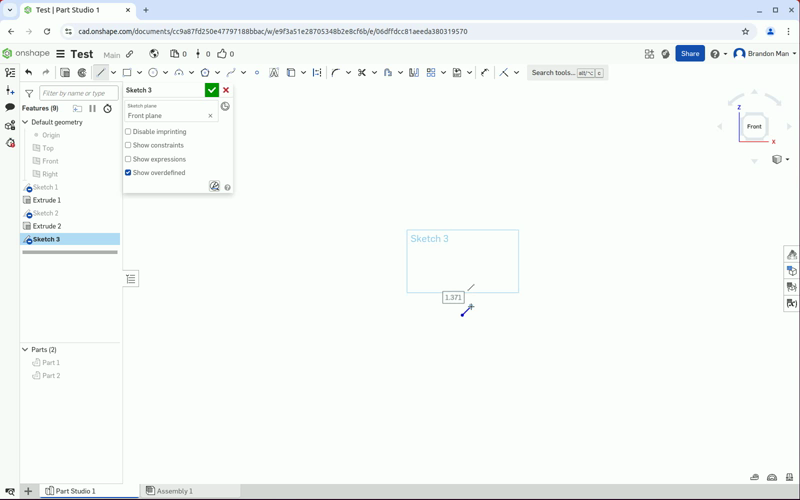
scroll(-6)
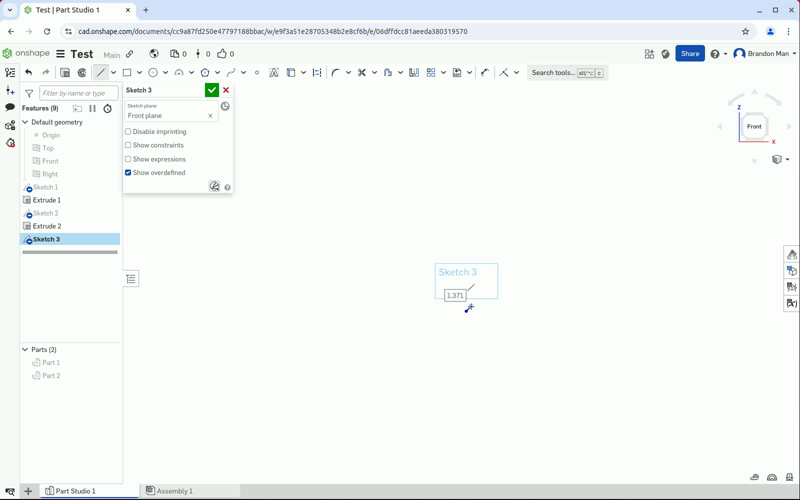
key_up(shift)
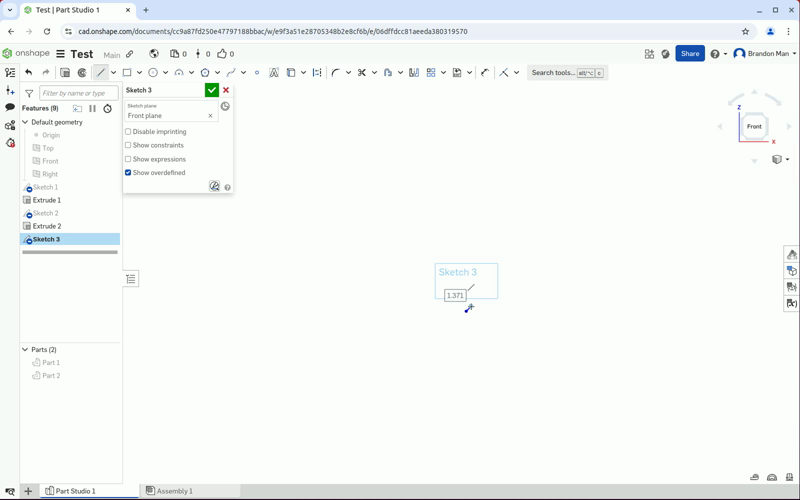
key_down(shift)
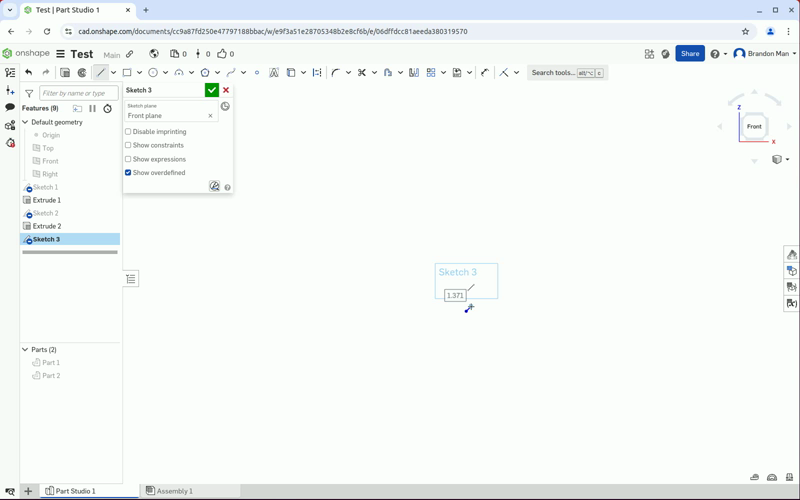
mouse_move(501, 306)
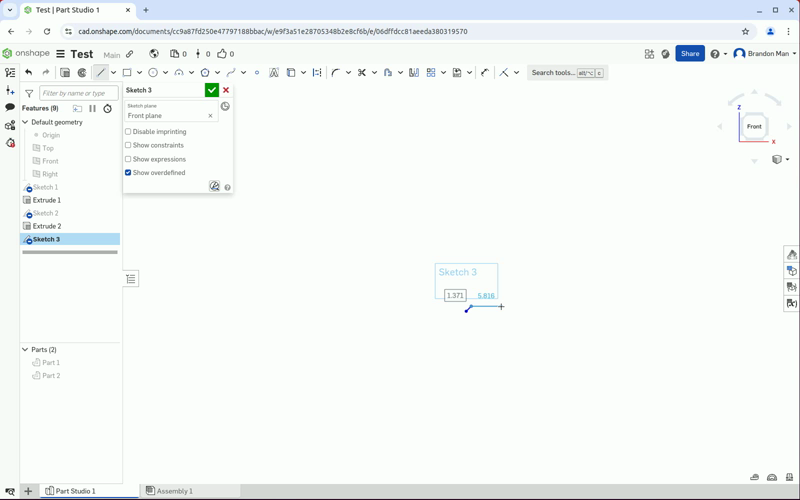
mouse_move(476, 311)
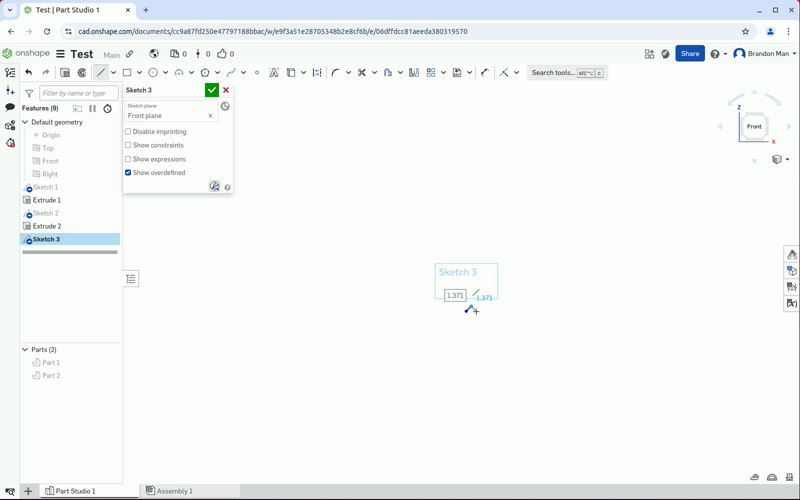
scroll(6)
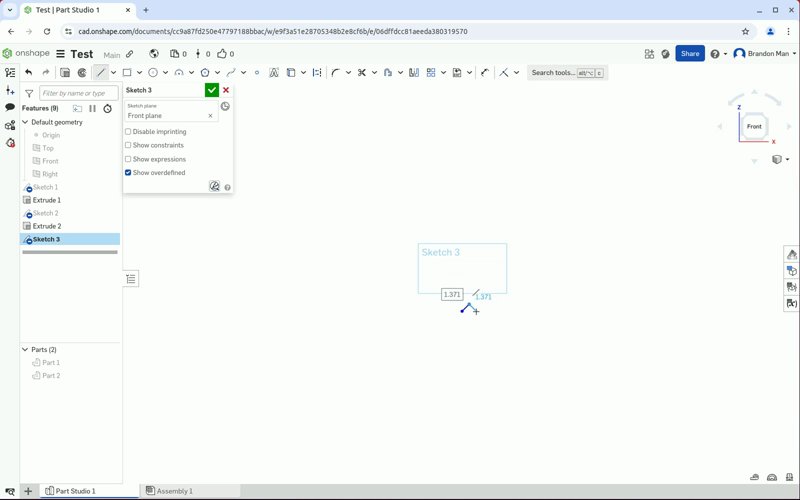
scroll(6)
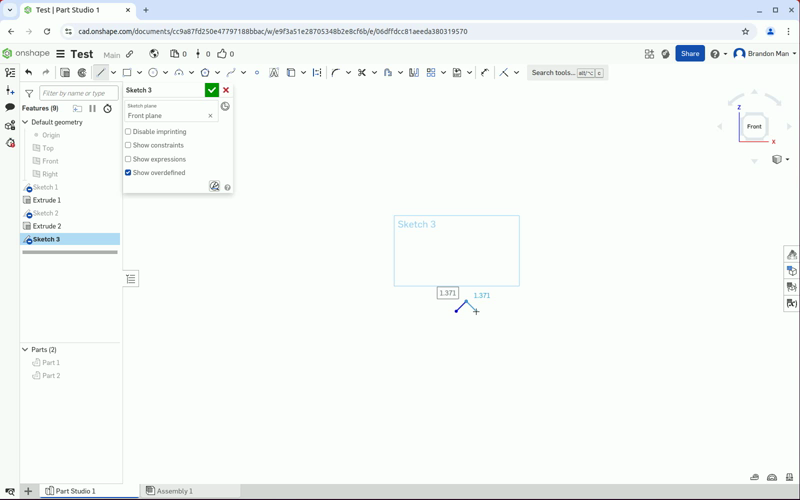
scroll(6)
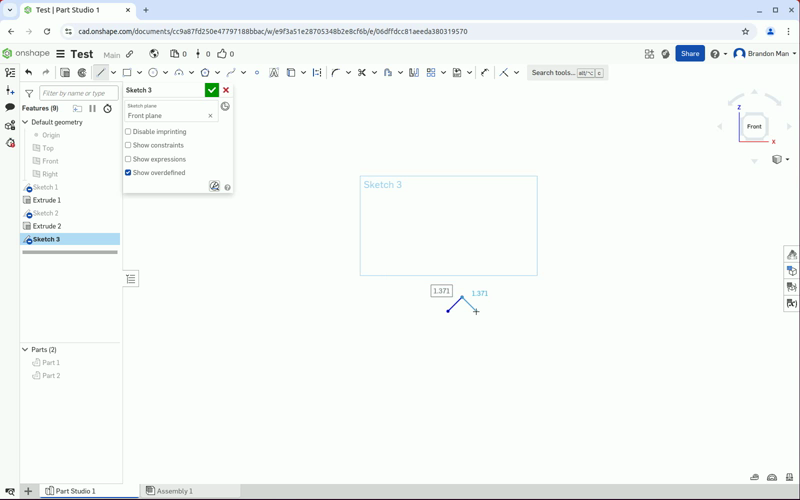
scroll(6)
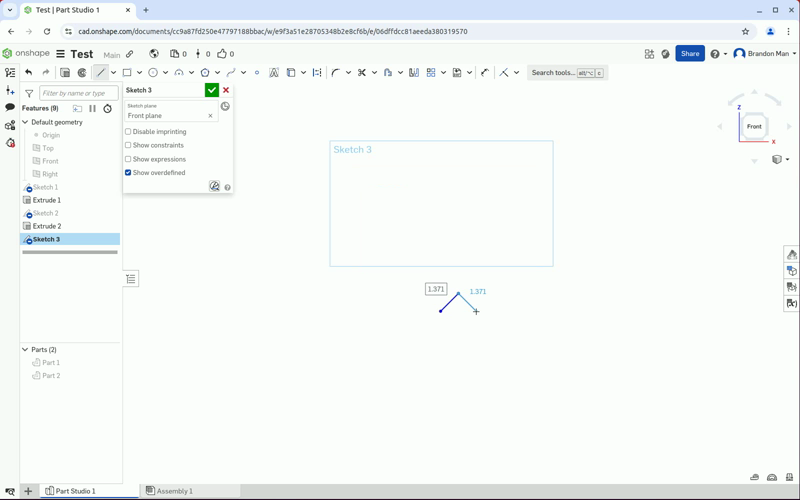
scroll(6)
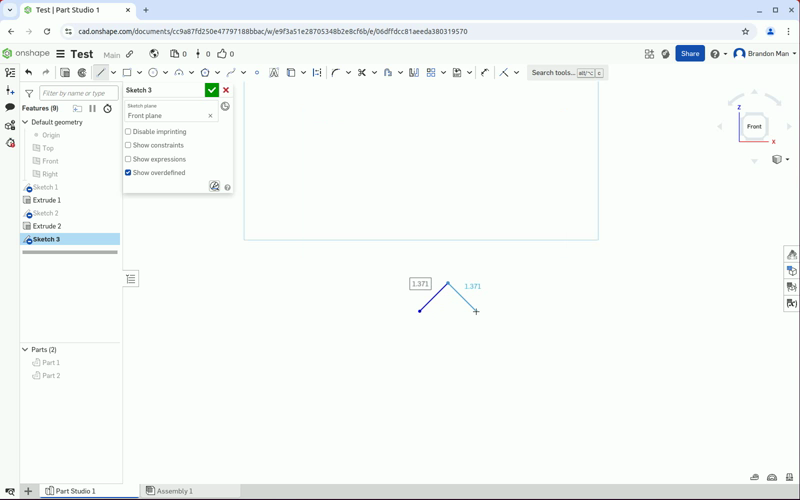
scroll(6)
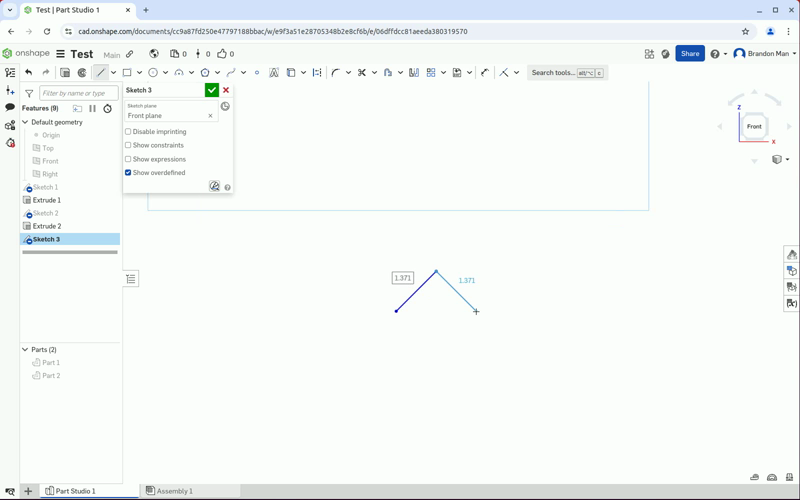
scroll(6)
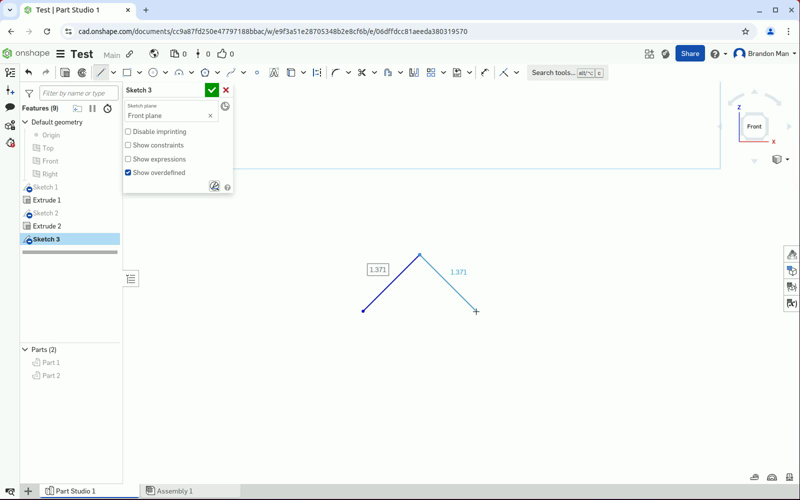
click(476, 311)
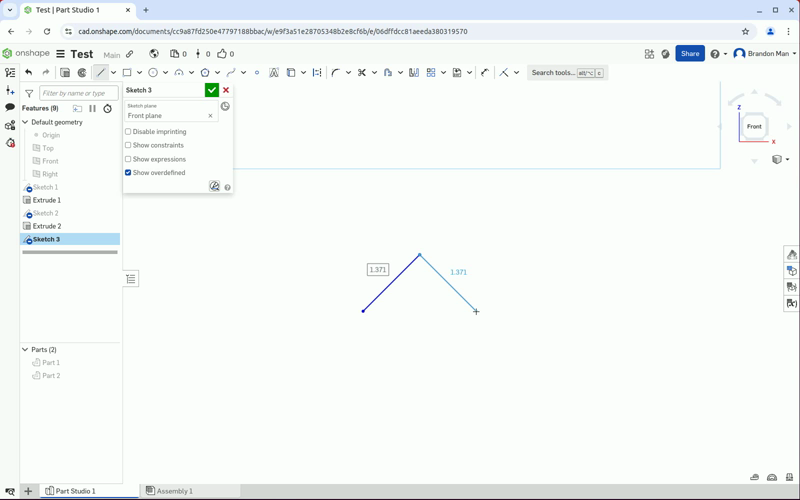
scroll(-6)
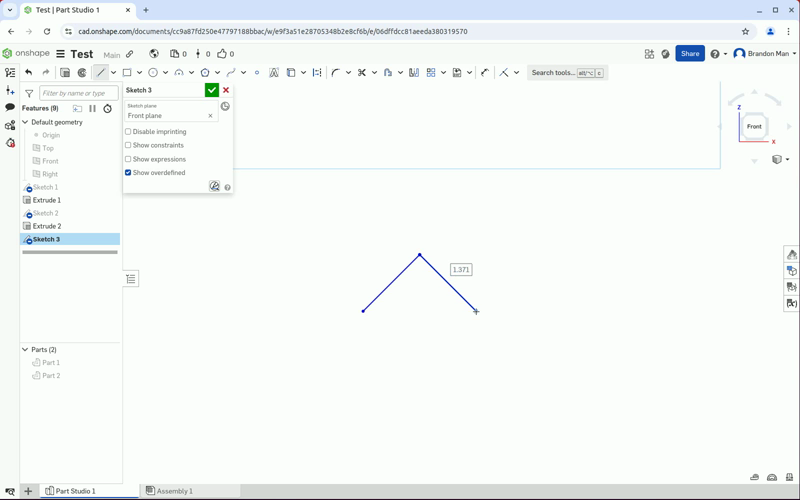
scroll(-6)
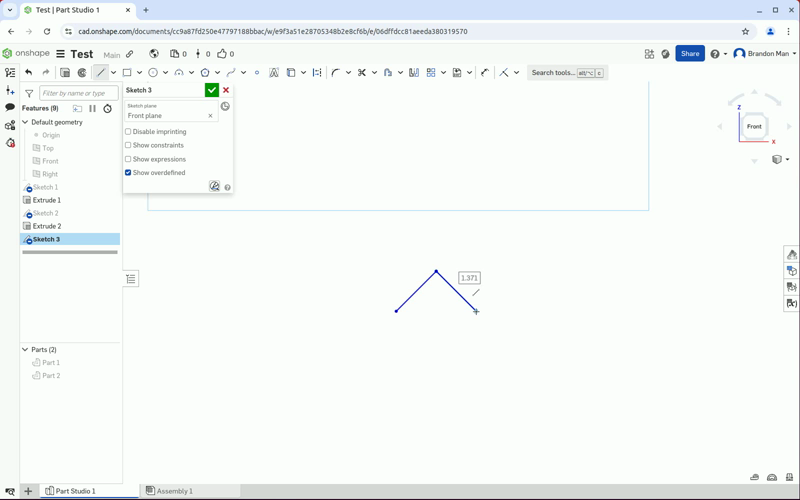
scroll(-6)
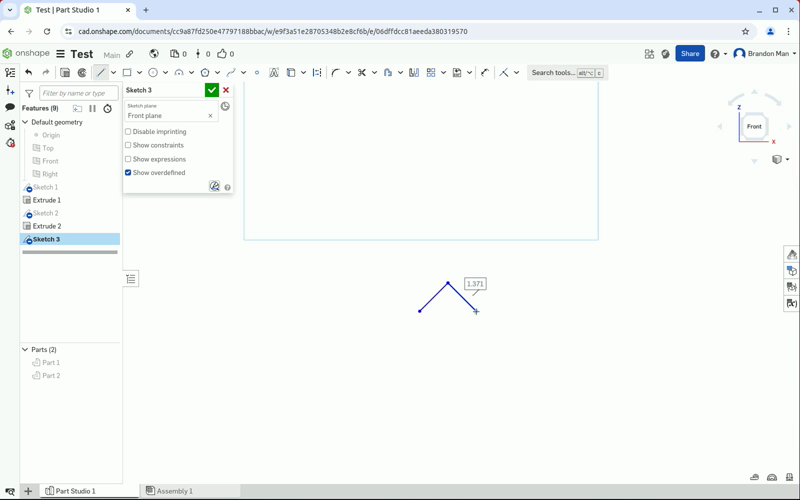
scroll(-6)
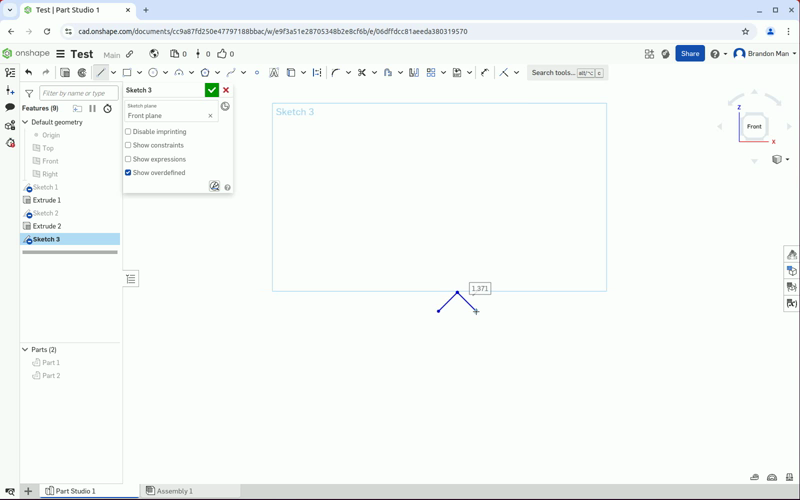
scroll(-6)
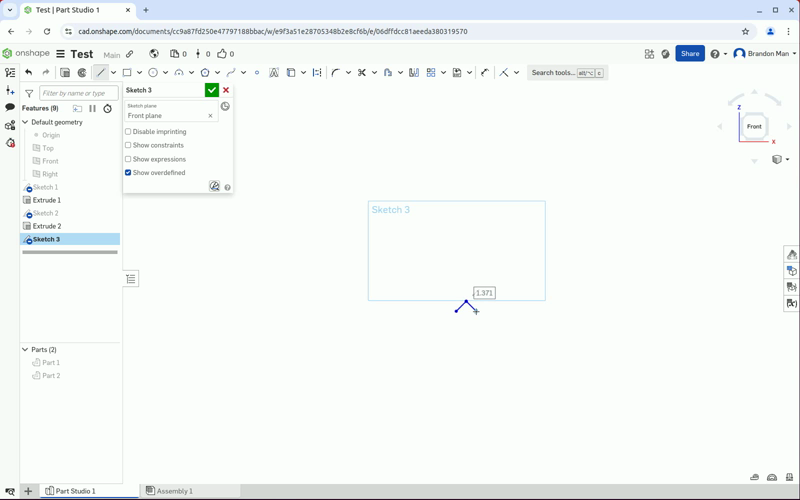
scroll(-6)
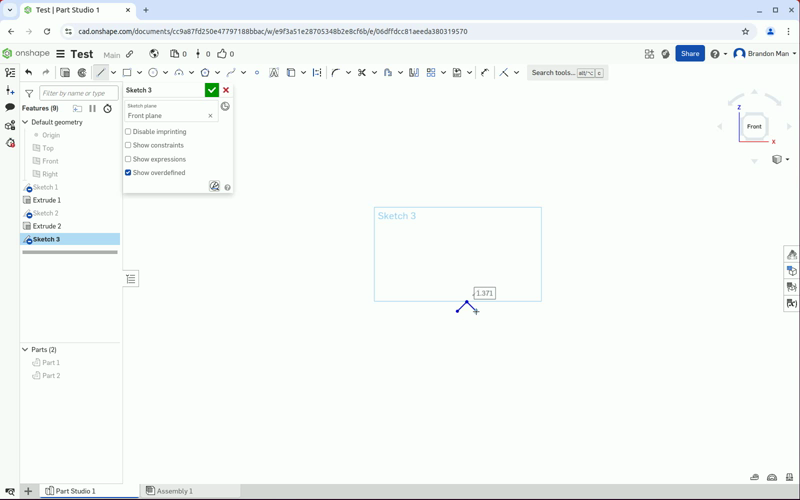
scroll(-6)
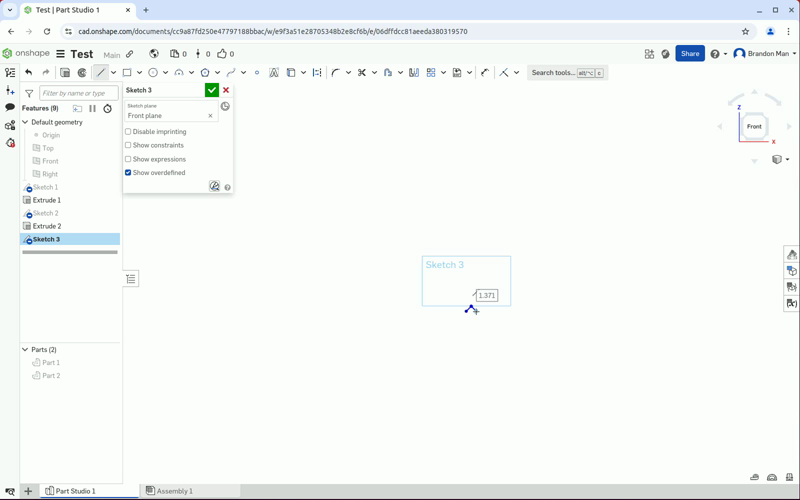
key_up(shift)
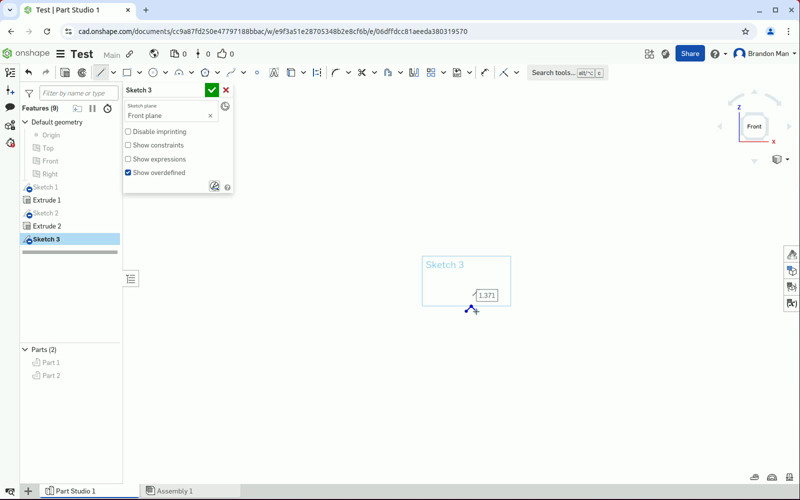
key_down(shift)
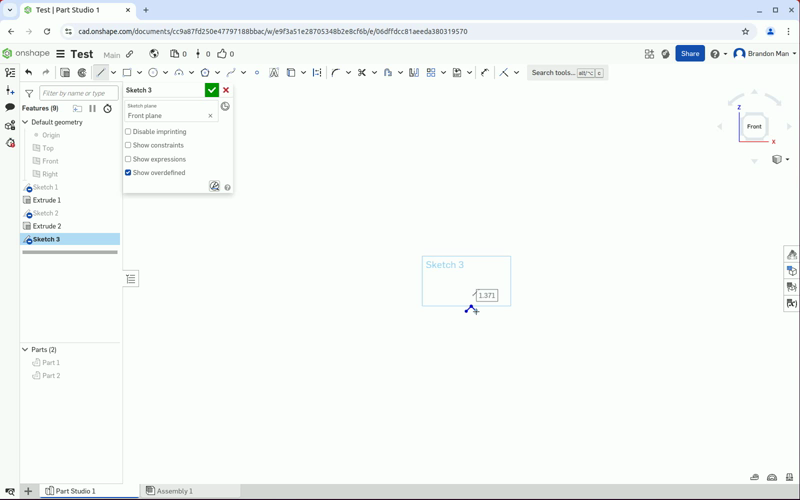
mouse_move(506, 311)
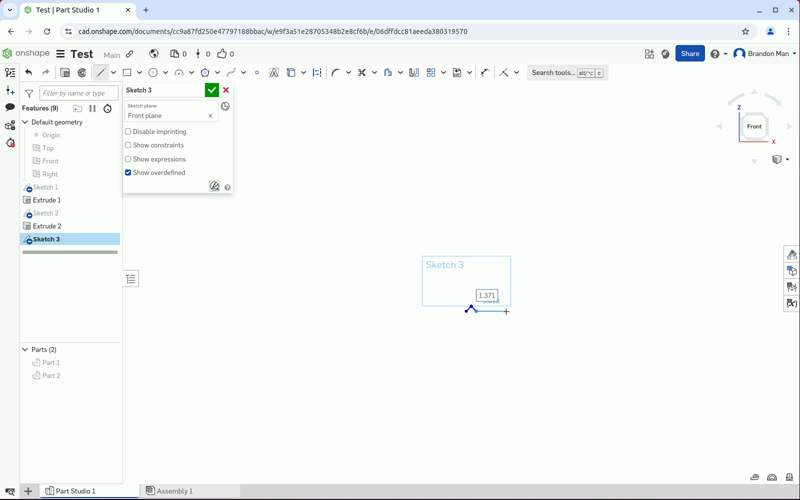
mouse_move(480, 306)
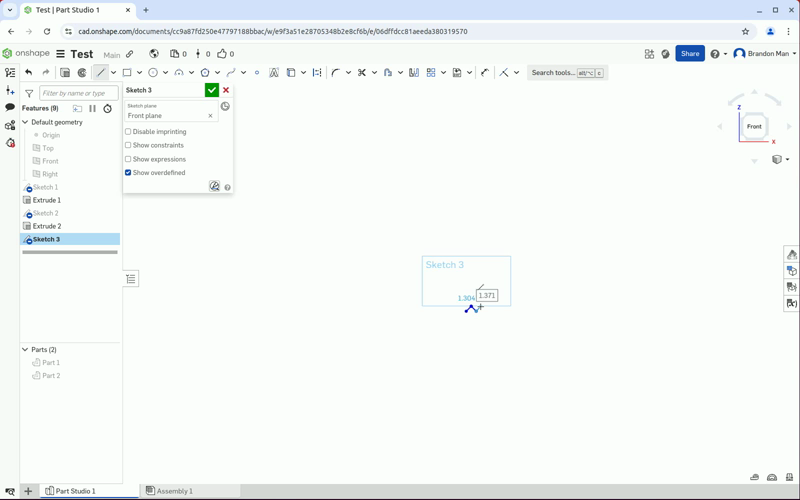
scroll(6)
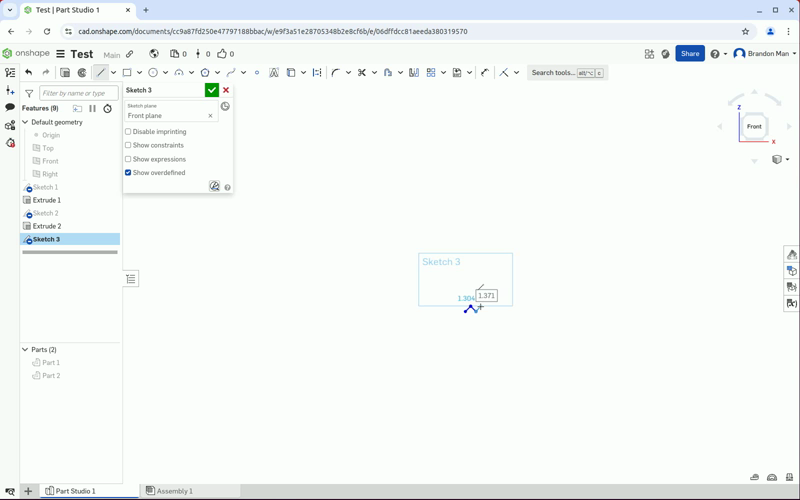
scroll(6)
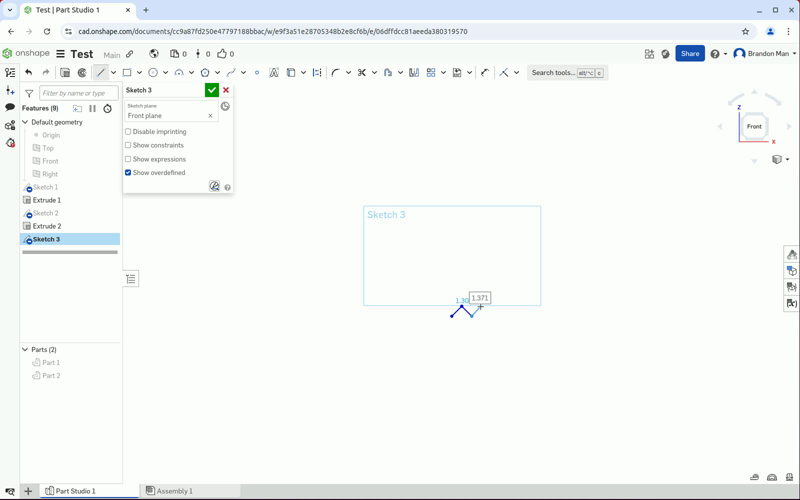
scroll(6)
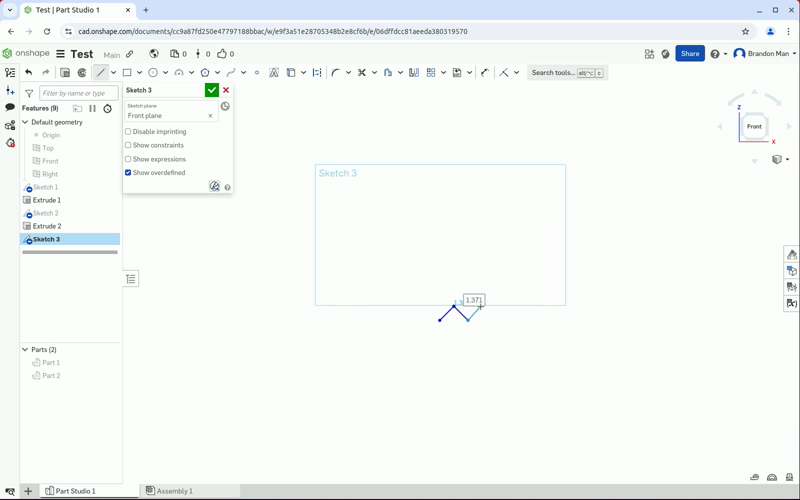
scroll(6)
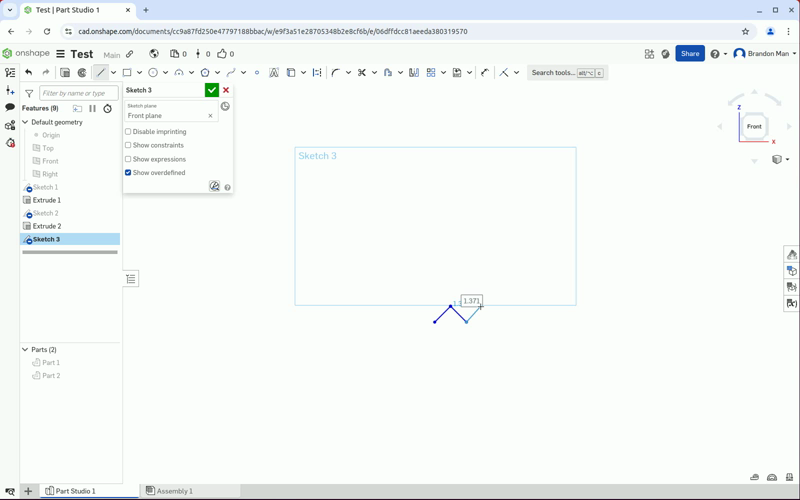
scroll(6)
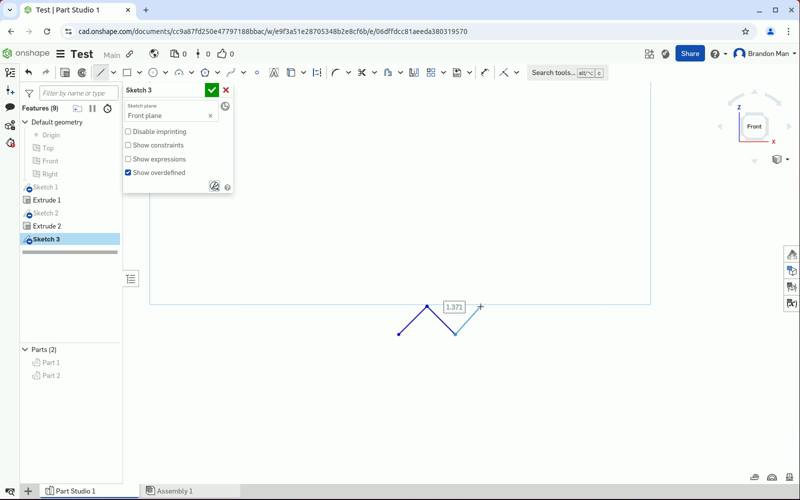
scroll(6)
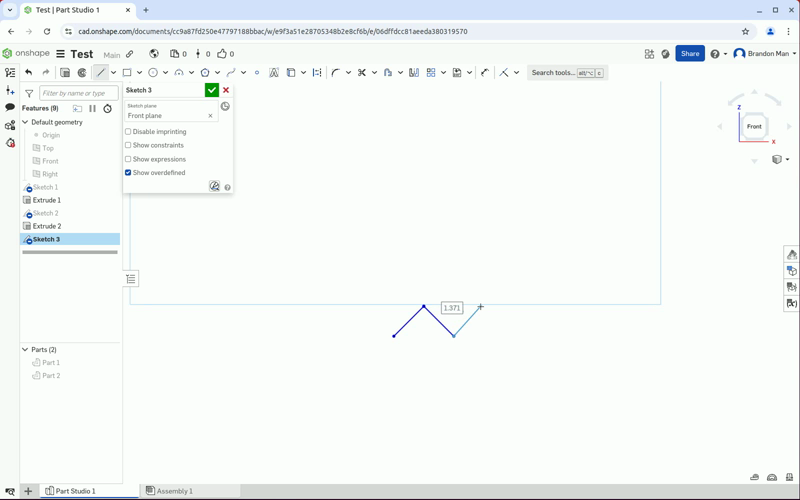
scroll(6)
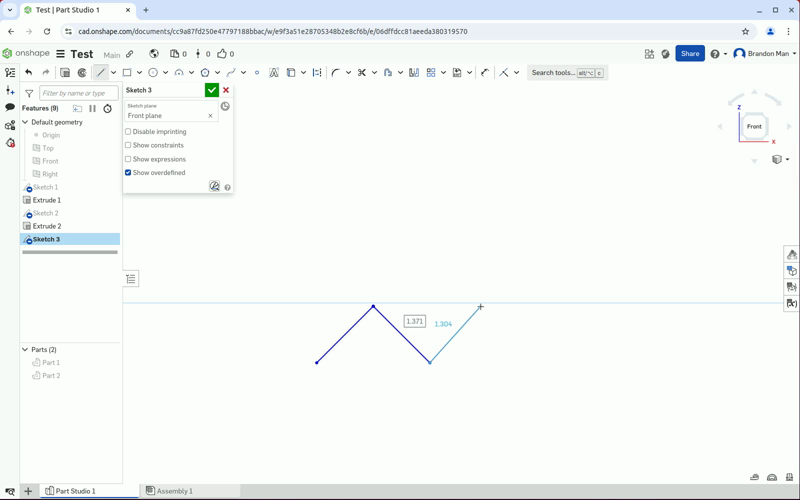
click(480, 306)
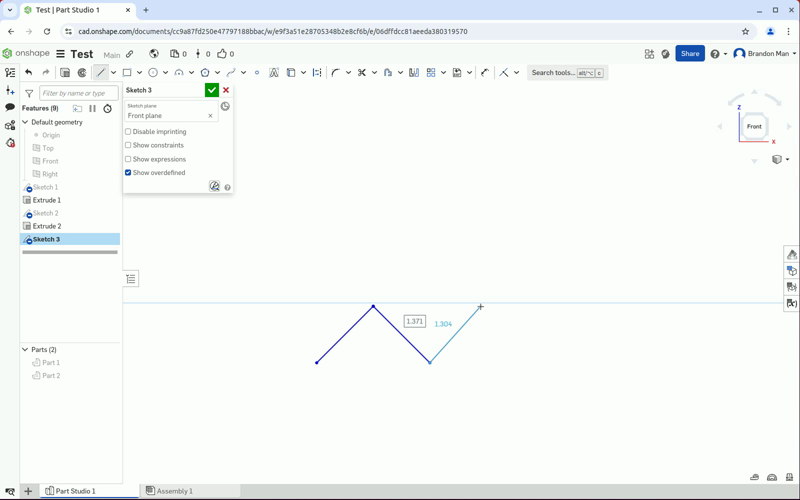
scroll(-6)
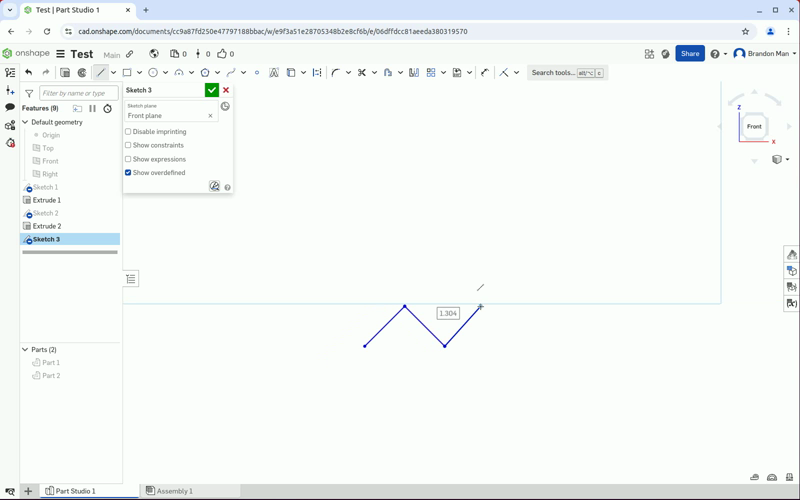
scroll(-6)
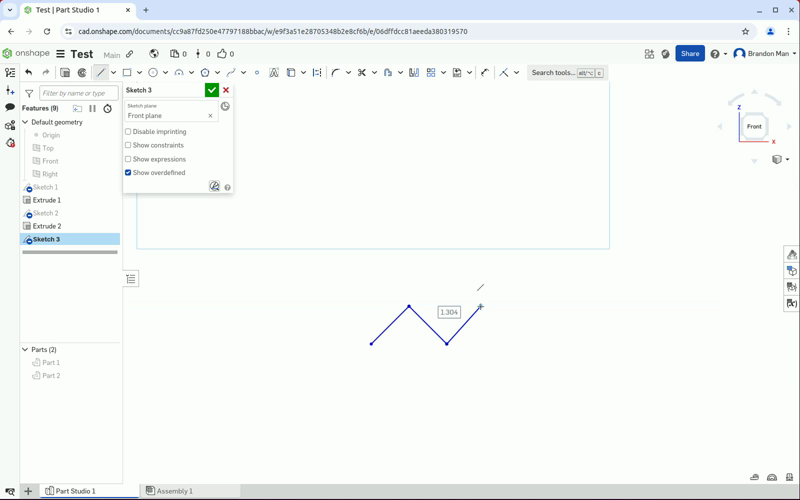
scroll(-6)
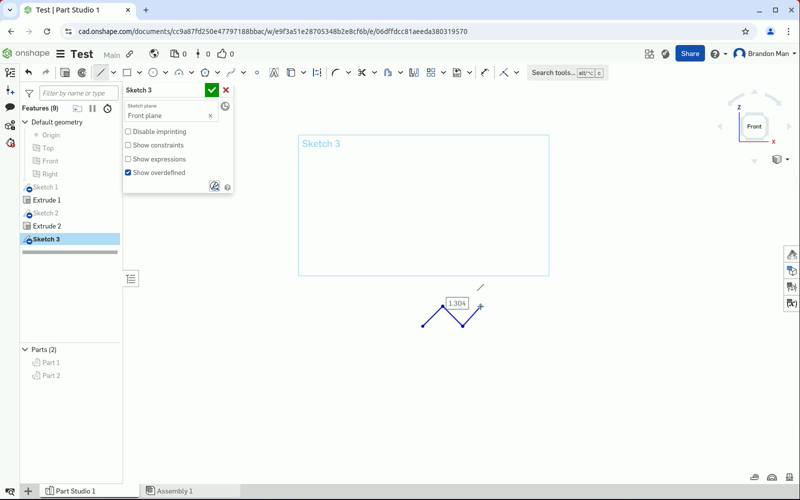
scroll(-6)
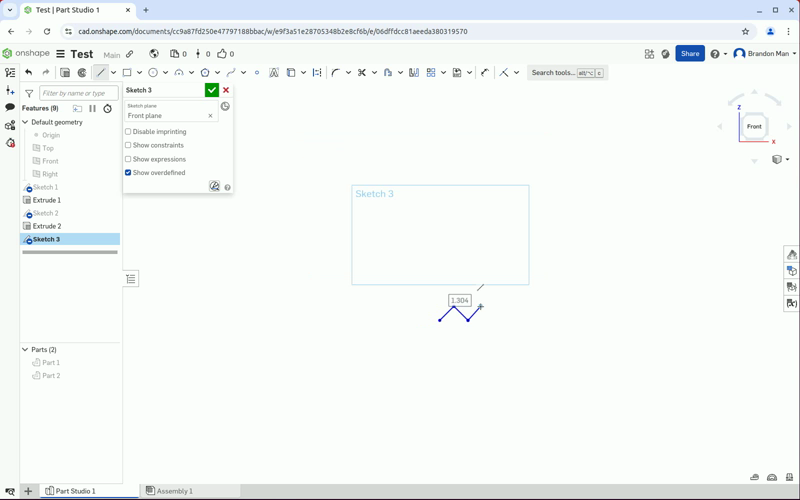
scroll(-6)
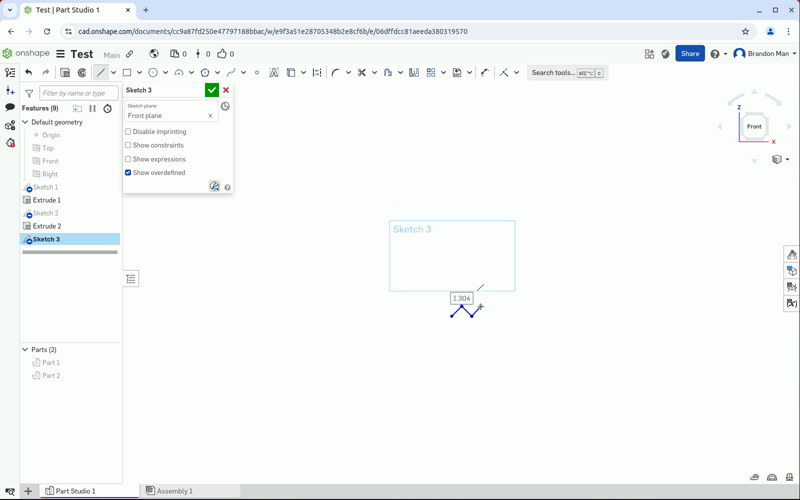
scroll(-6)
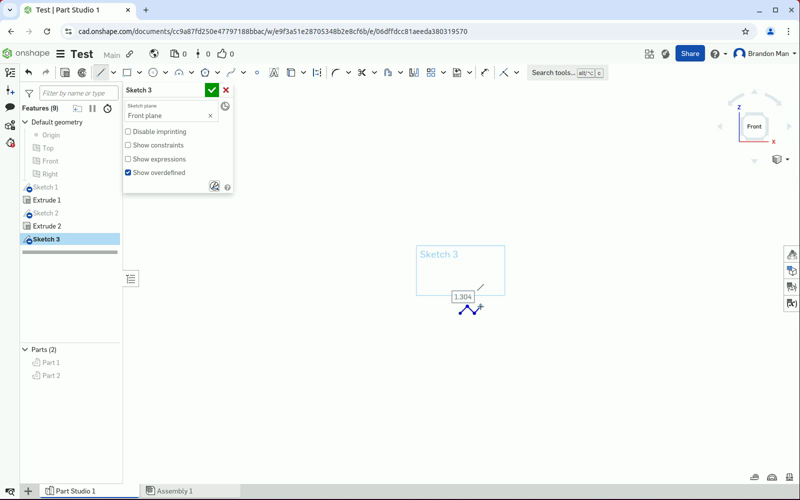
scroll(-6)
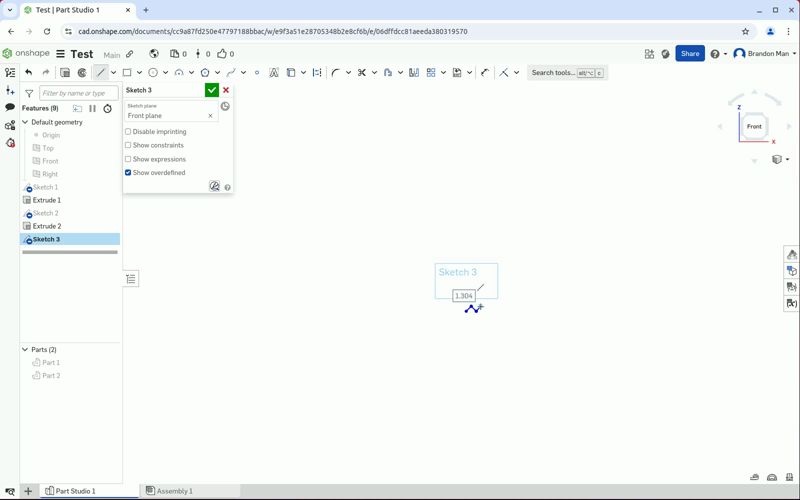
key_up(shift)
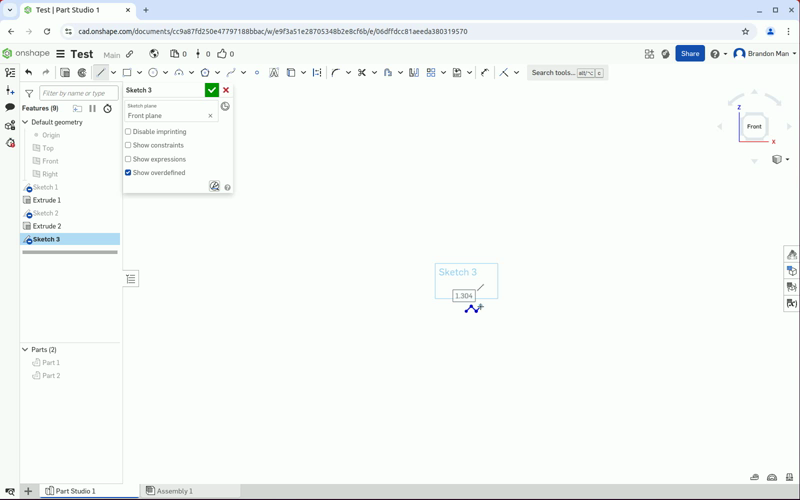
key_down(shift)
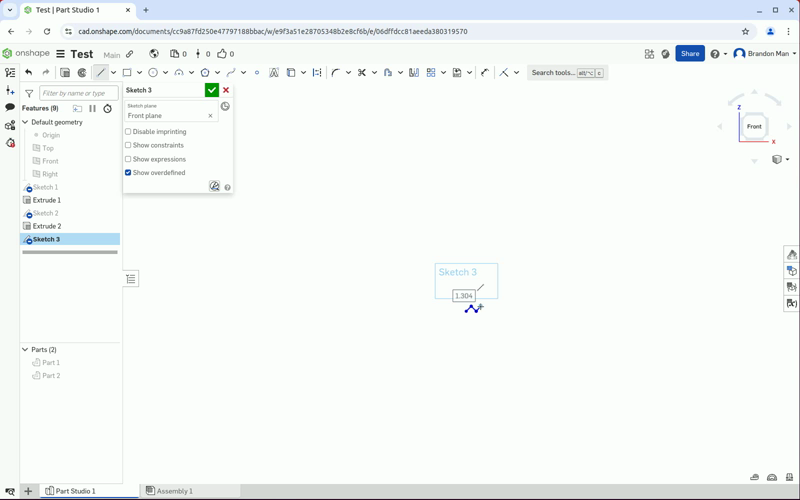
mouse_move(510, 306)
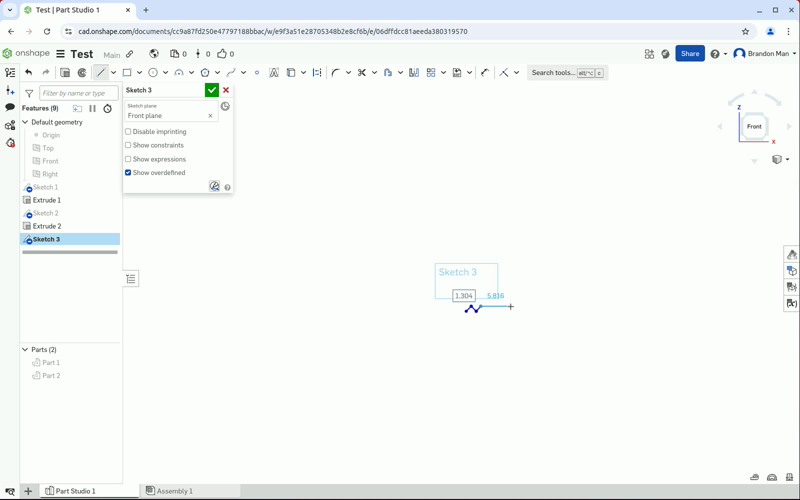
mouse_move(485, 311)
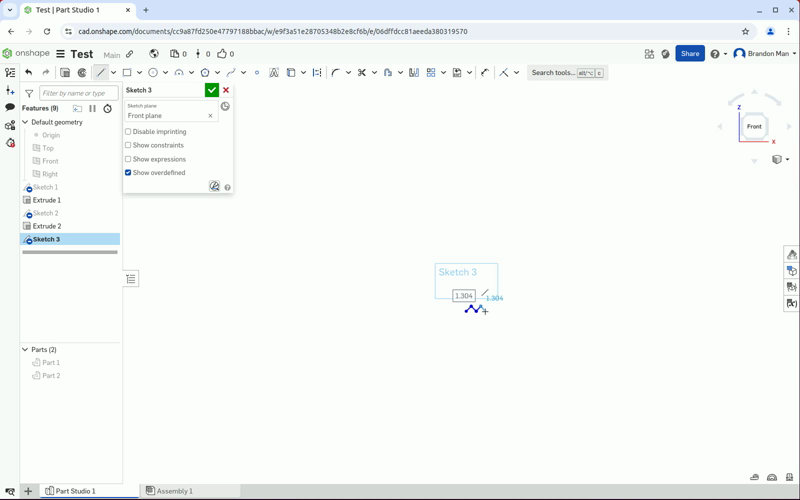
scroll(6)
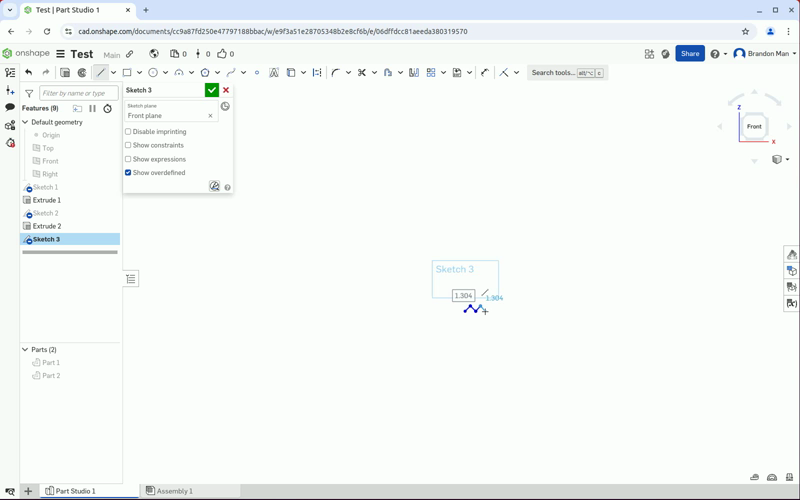
scroll(6)
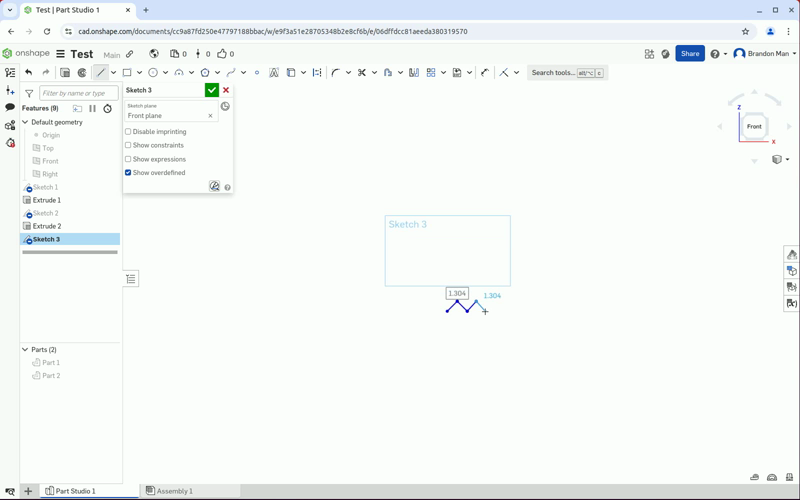
scroll(6)
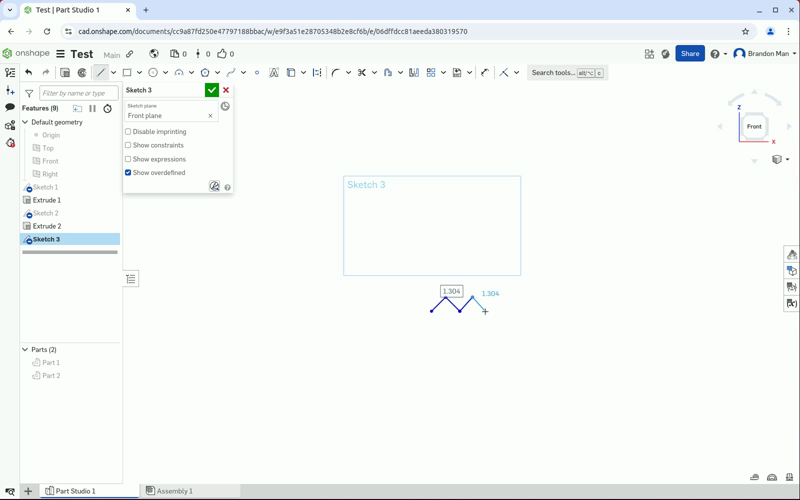
scroll(6)
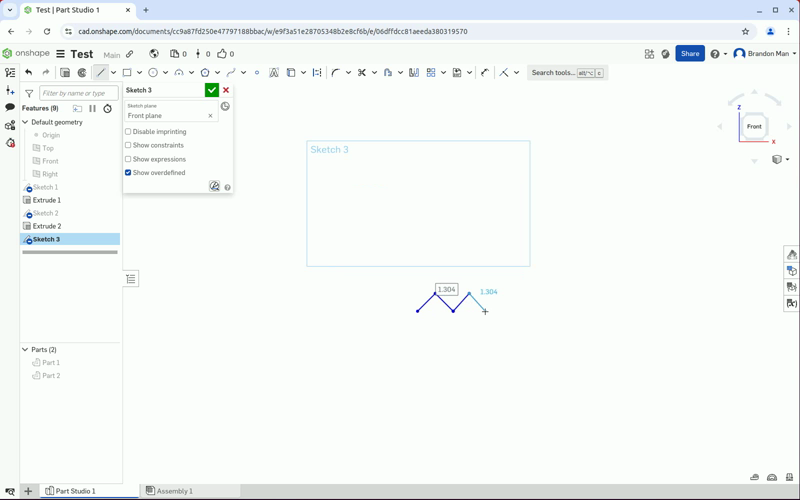
scroll(6)
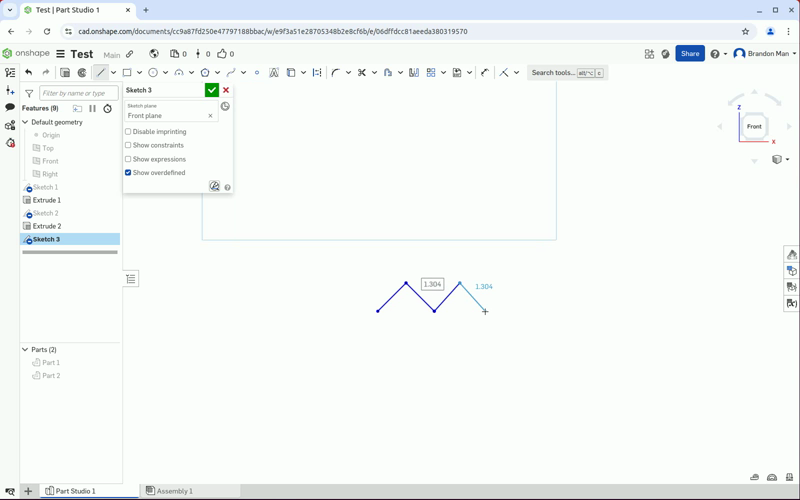
scroll(6)
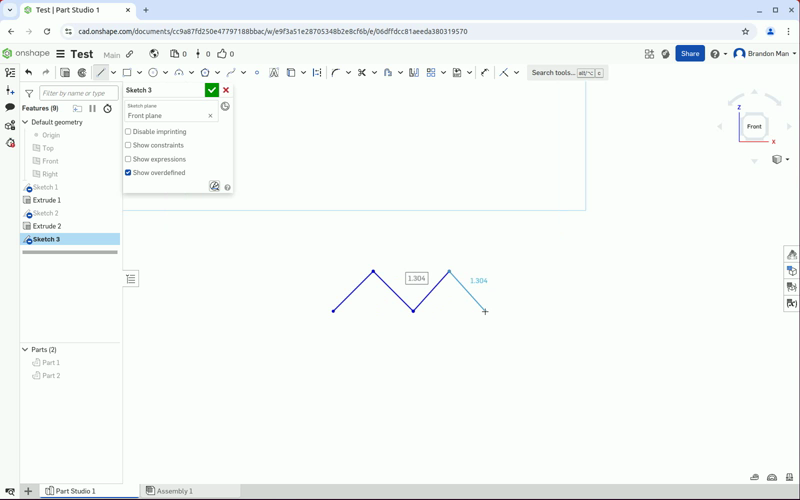
scroll(6)
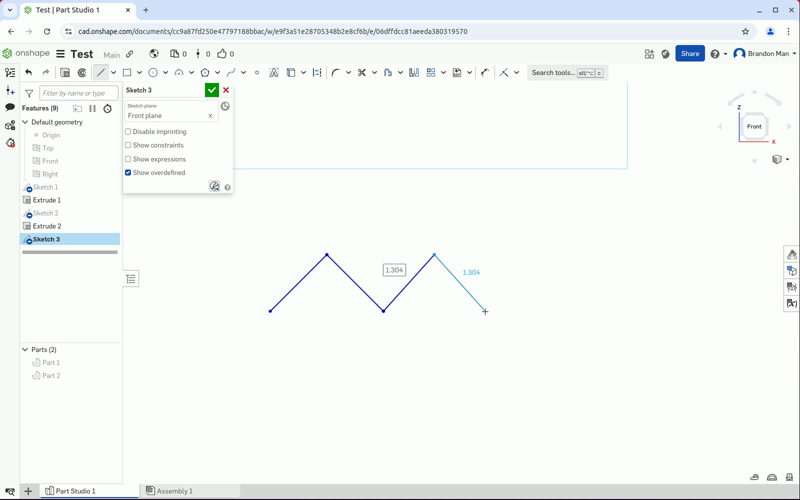
click(485, 311)
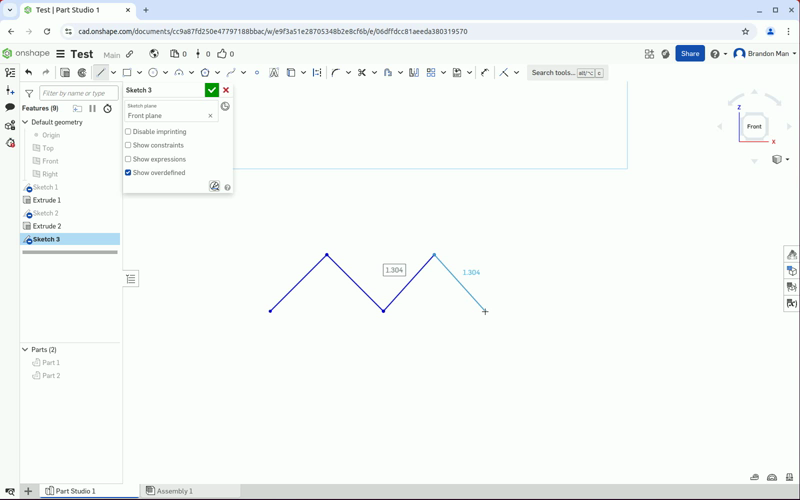
scroll(-6)
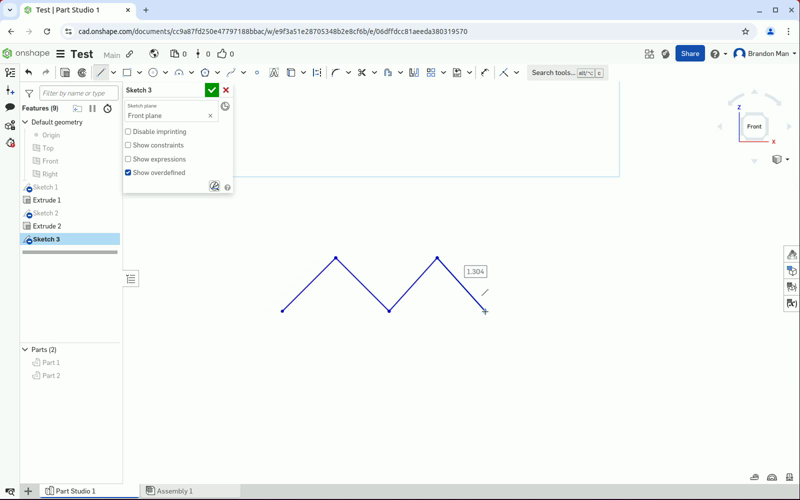
scroll(-6)
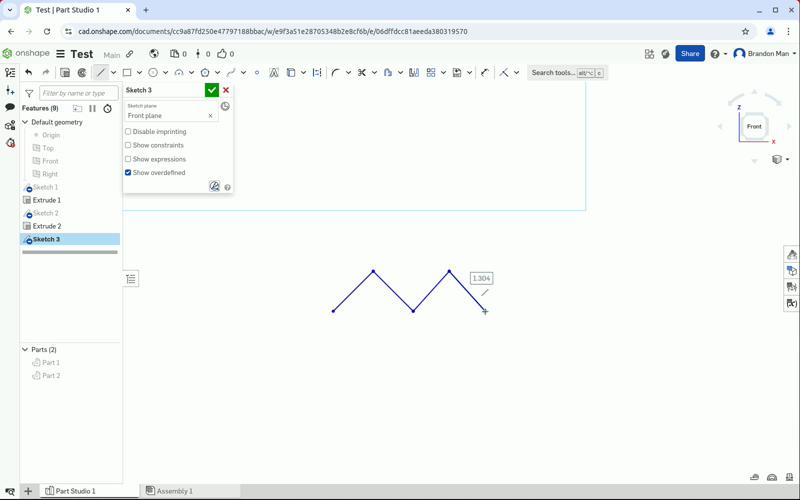
scroll(-6)
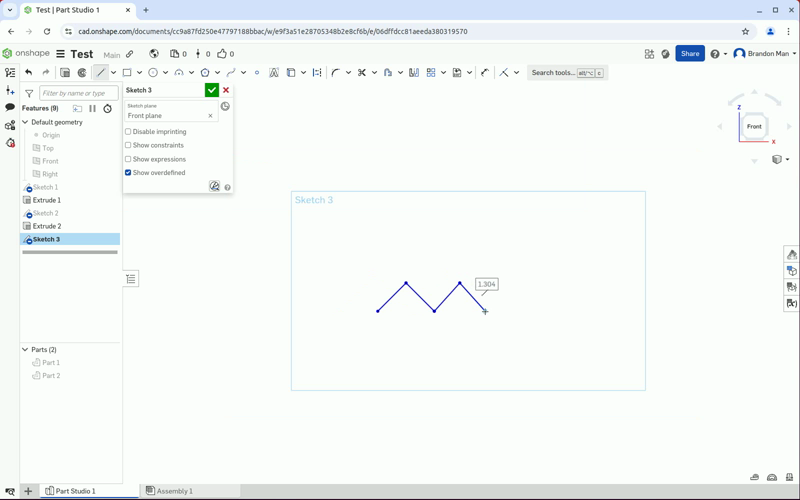
scroll(-6)
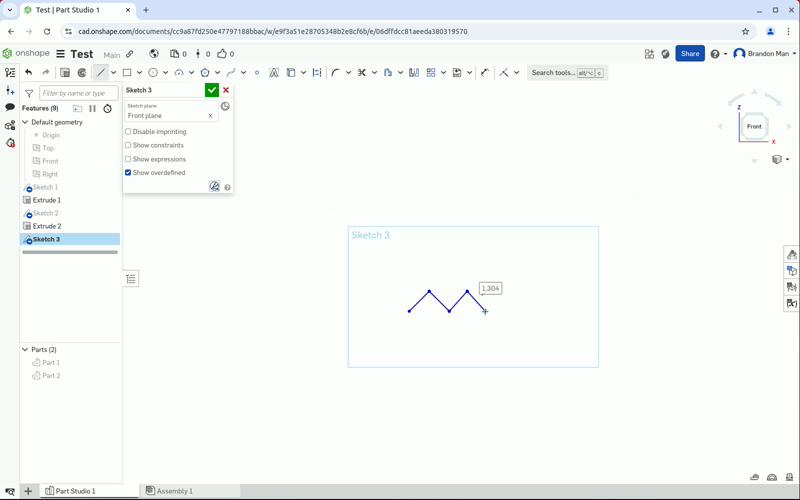
scroll(-6)
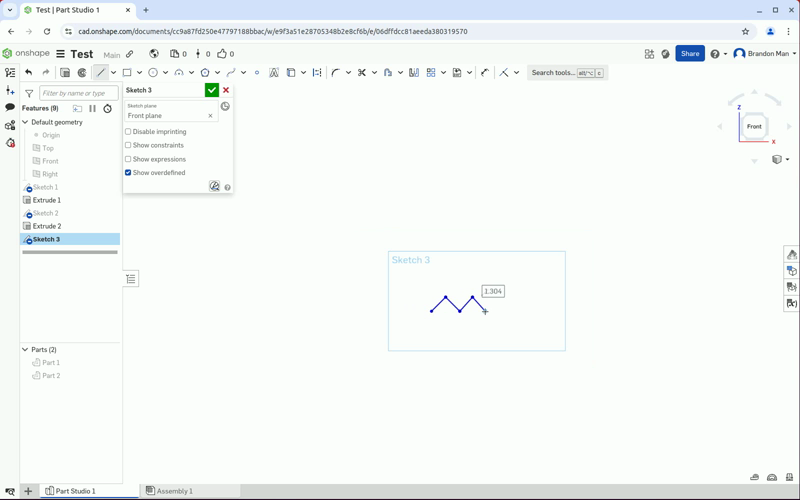
scroll(-6)
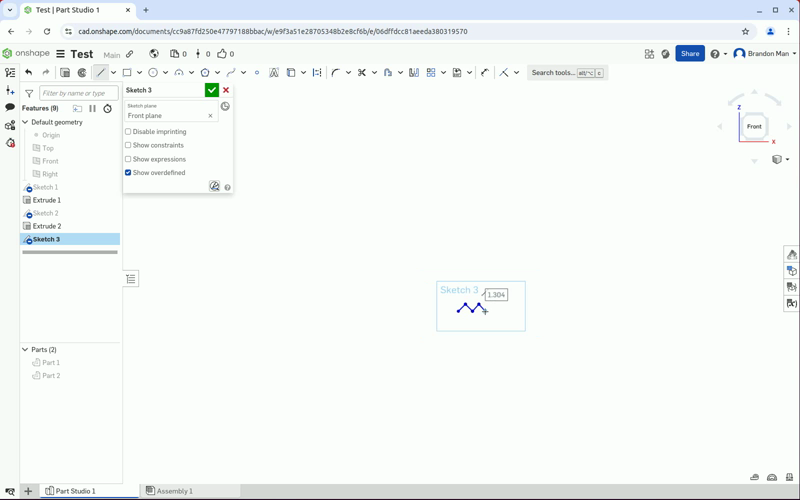
scroll(-6)
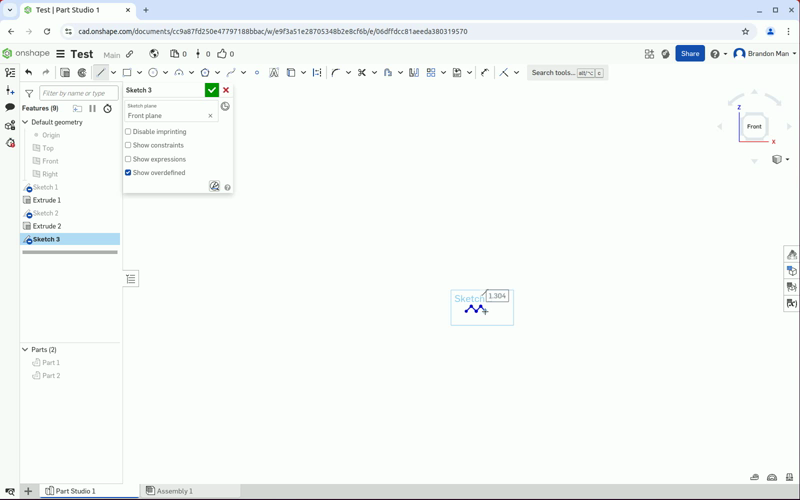
key_up(shift)
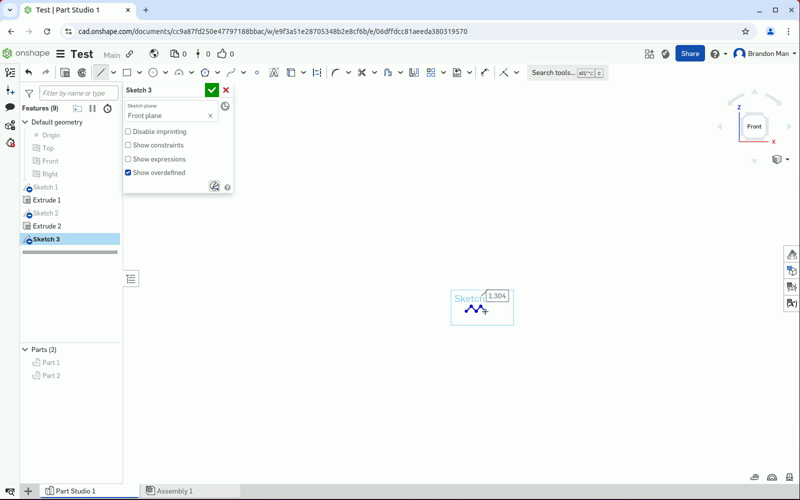
key_down(shift)
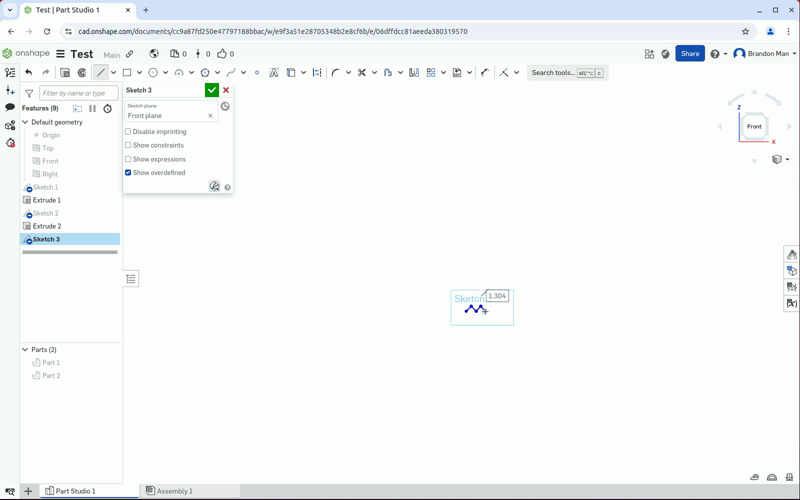
mouse_move(515, 311)
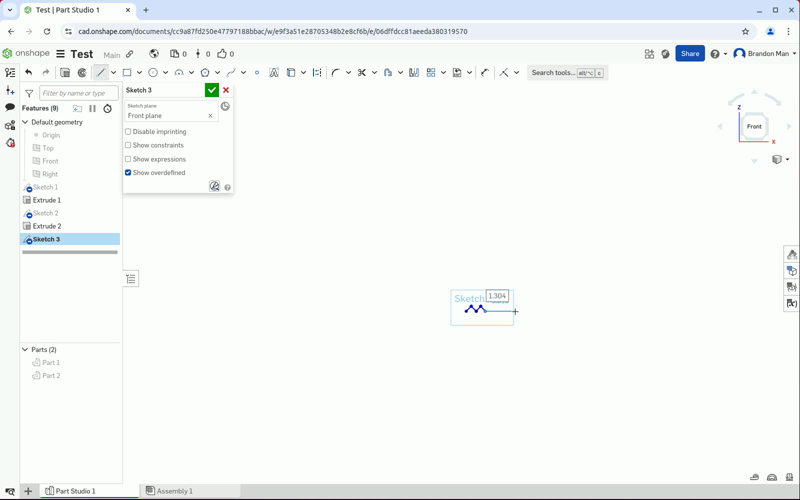
mouse_move(490, 306)
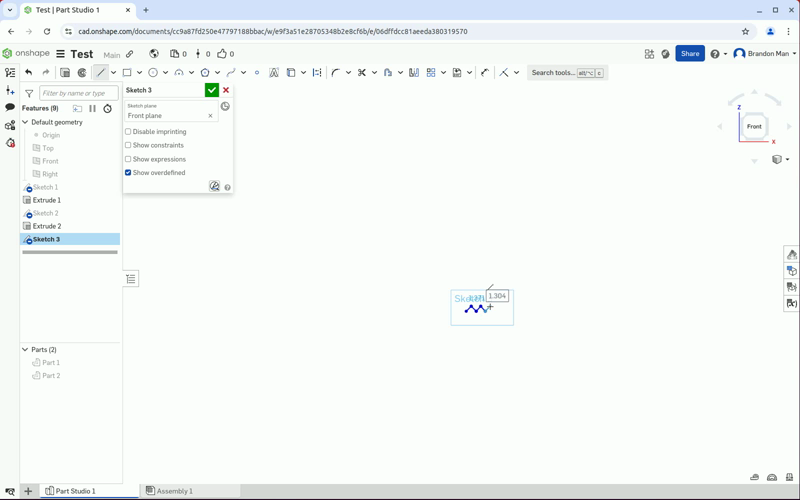
scroll(6)
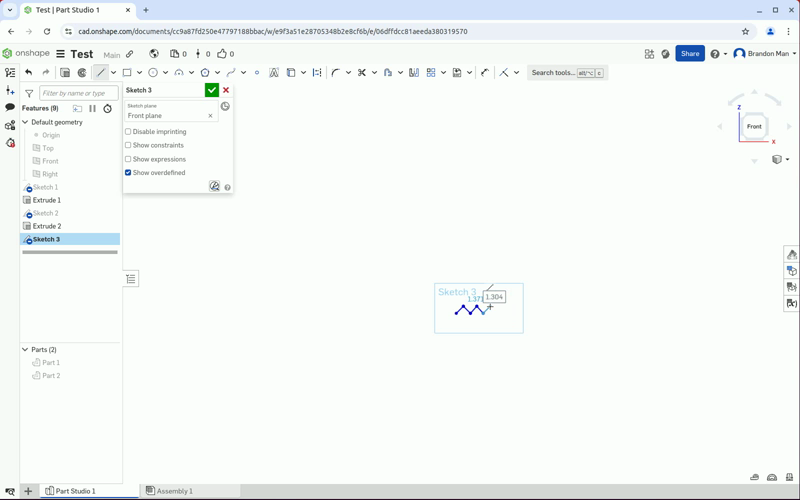
scroll(6)
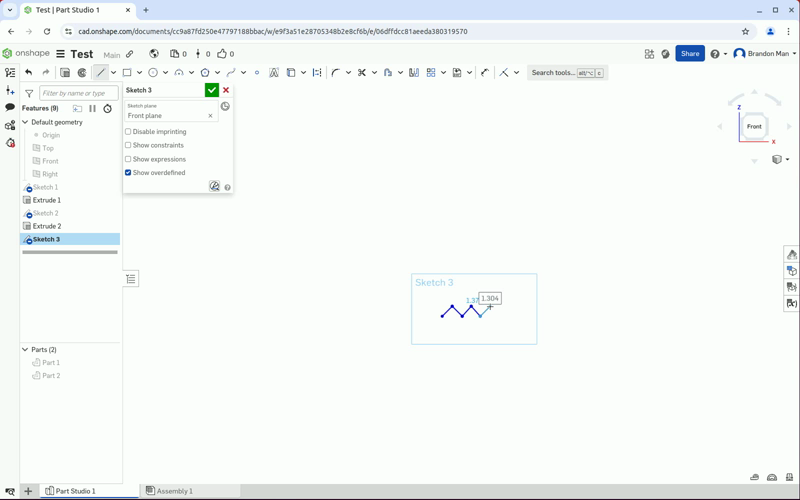
scroll(6)
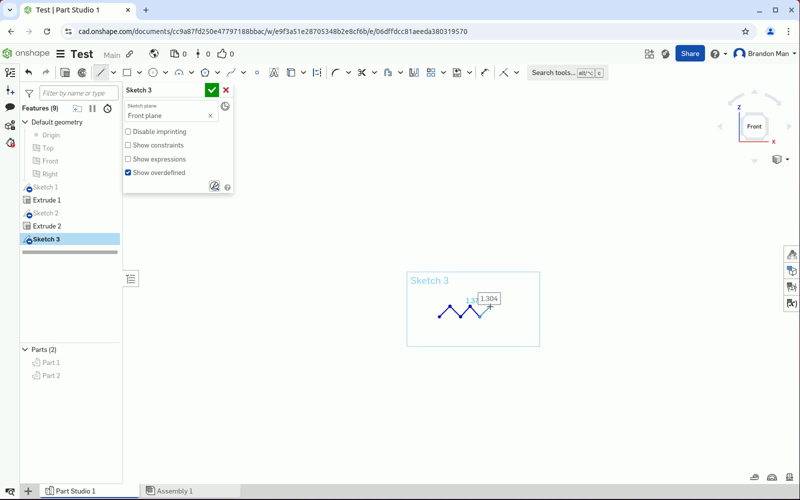
scroll(6)
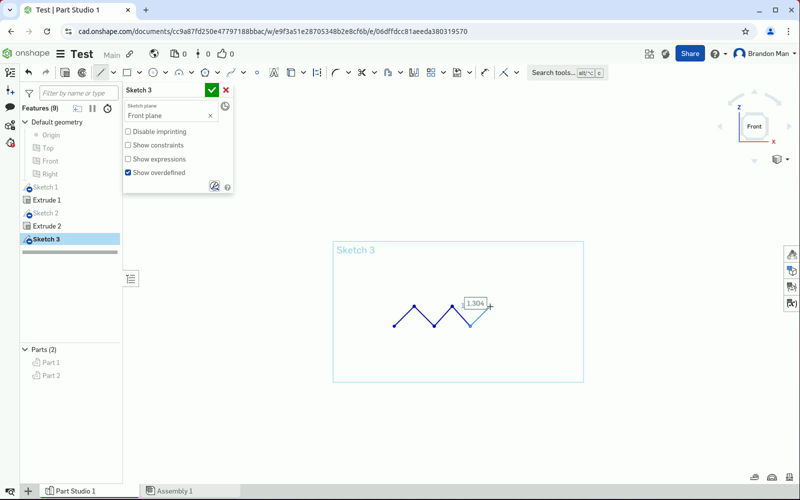
scroll(6)
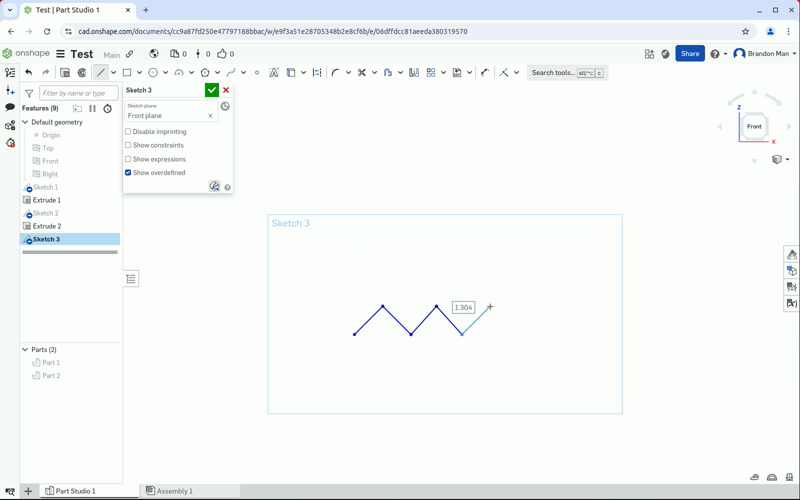
scroll(6)
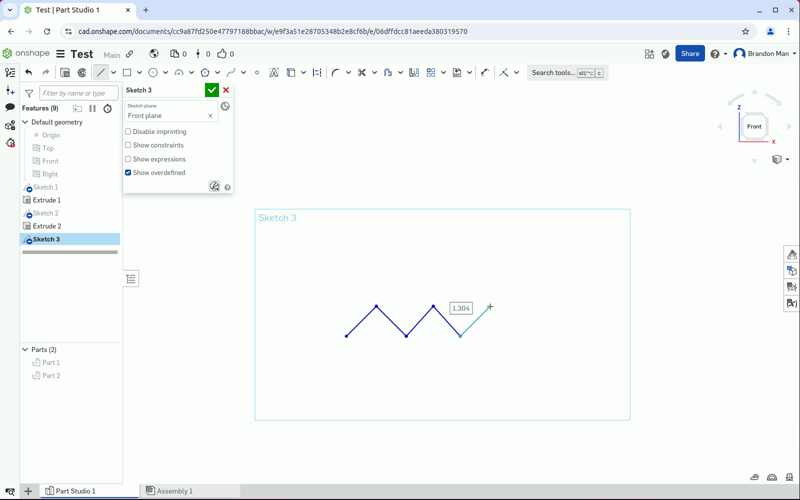
scroll(6)
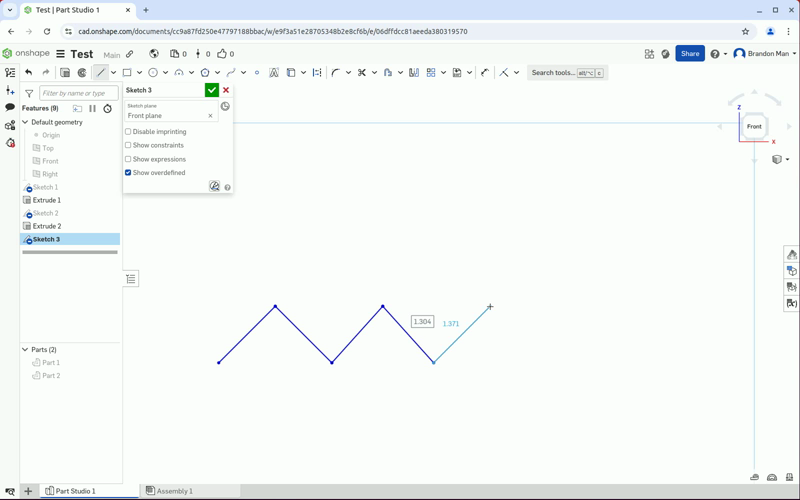
click(490, 306)
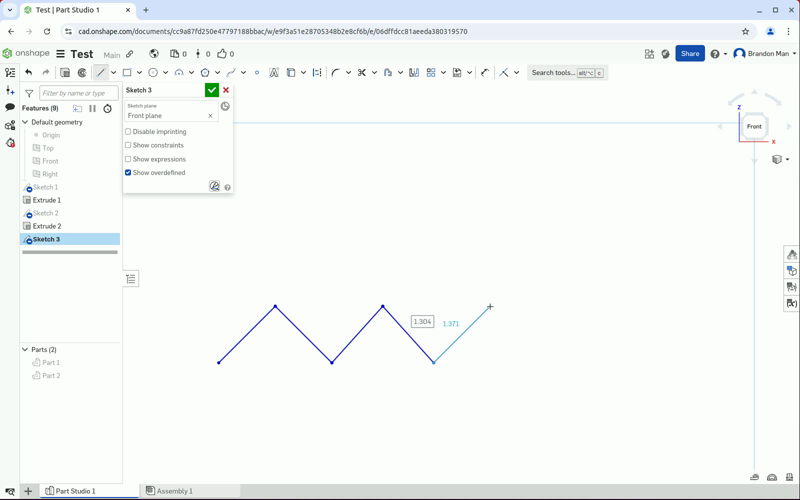
scroll(-6)
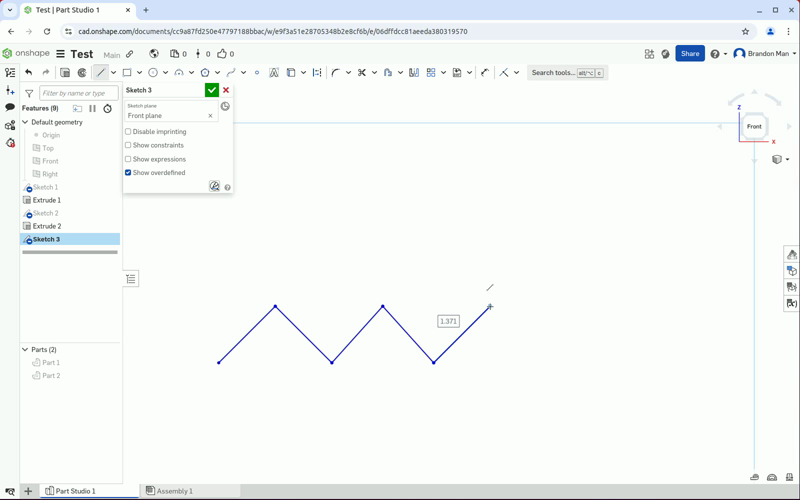
scroll(-6)
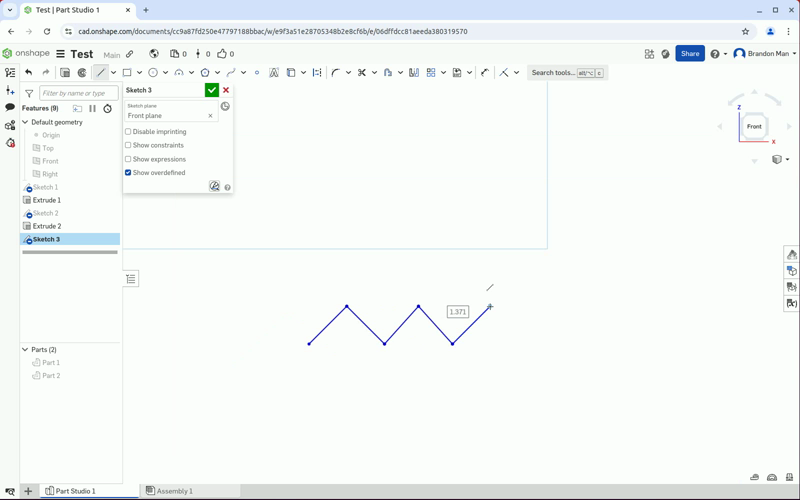
scroll(-6)
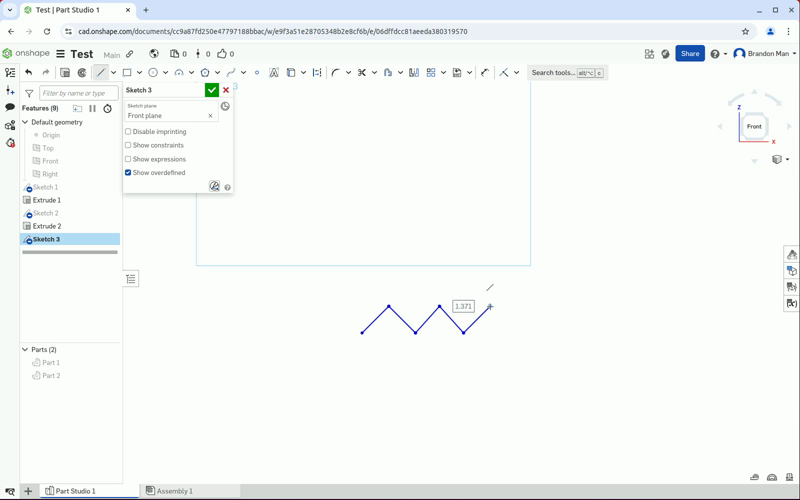
scroll(-6)
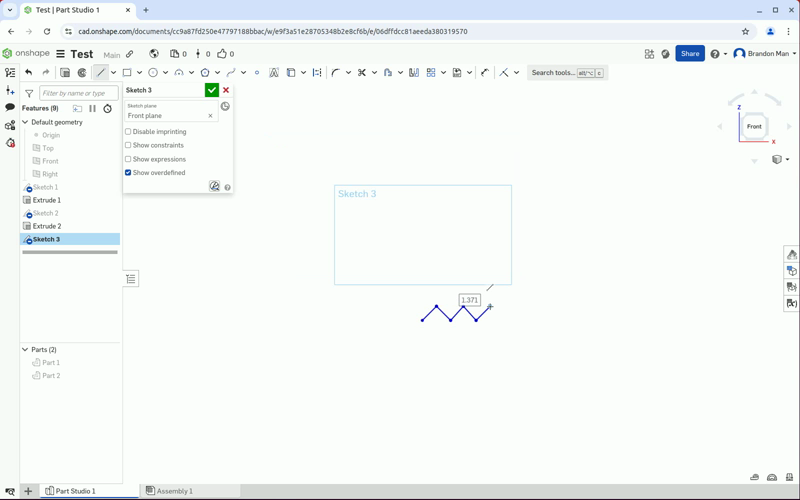
scroll(-6)
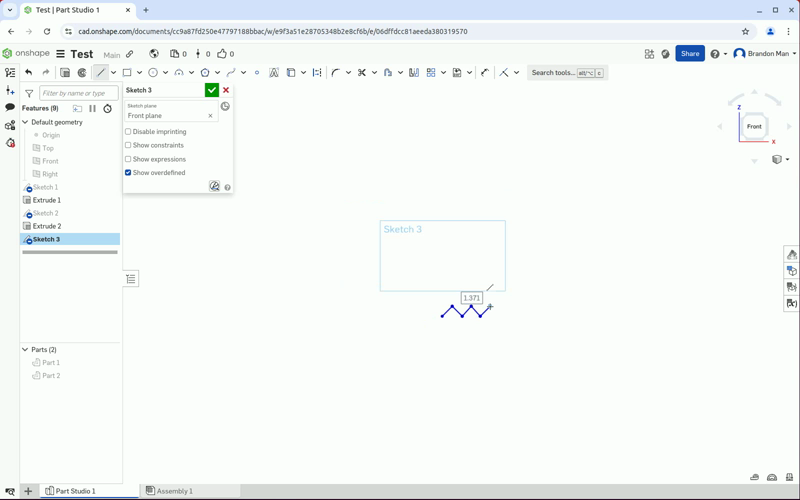
scroll(-6)
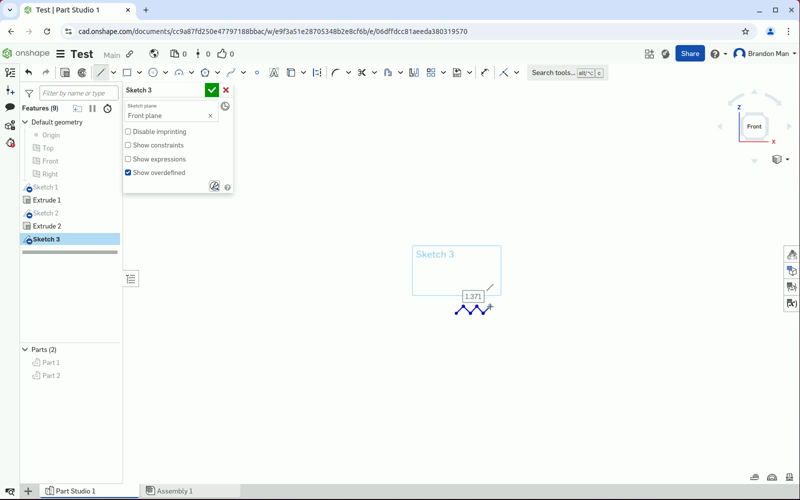
scroll(-6)
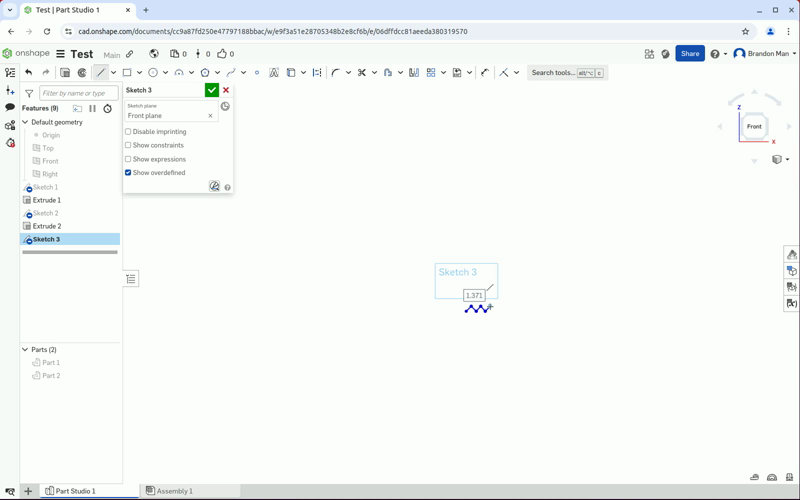
key_up(shift)
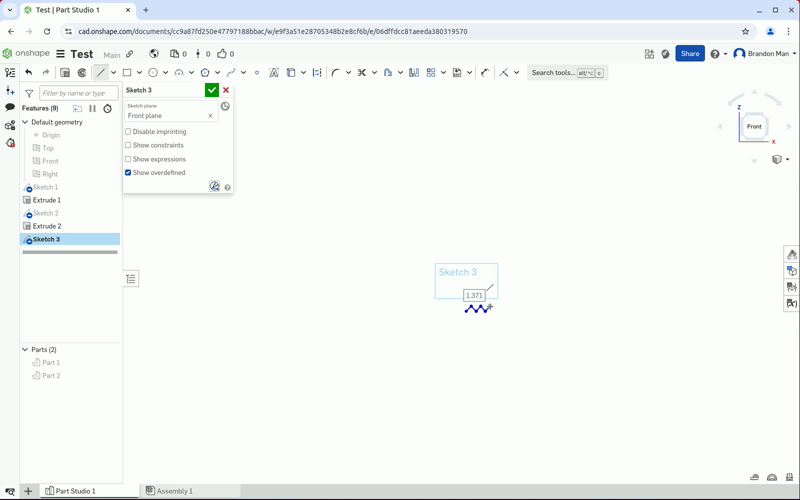
key_down(shift)
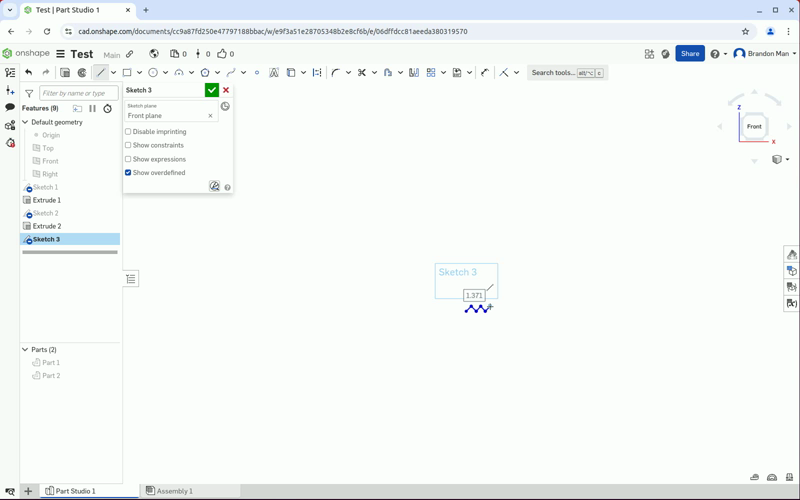
mouse_move(520, 306)
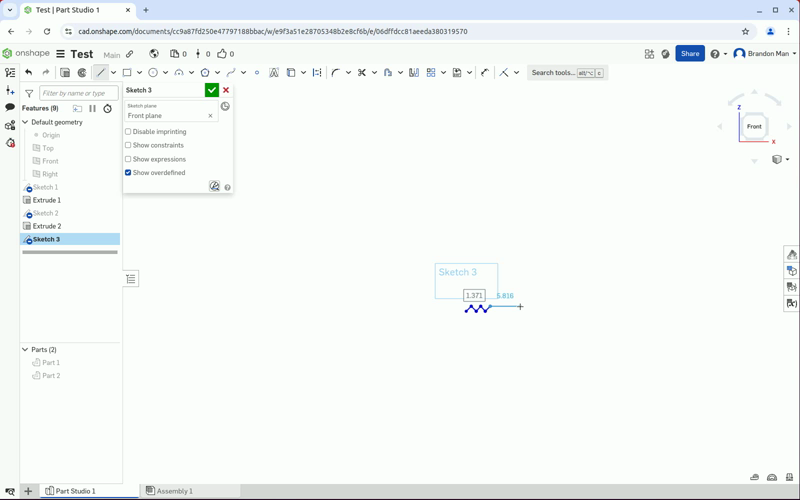
mouse_move(495, 311)
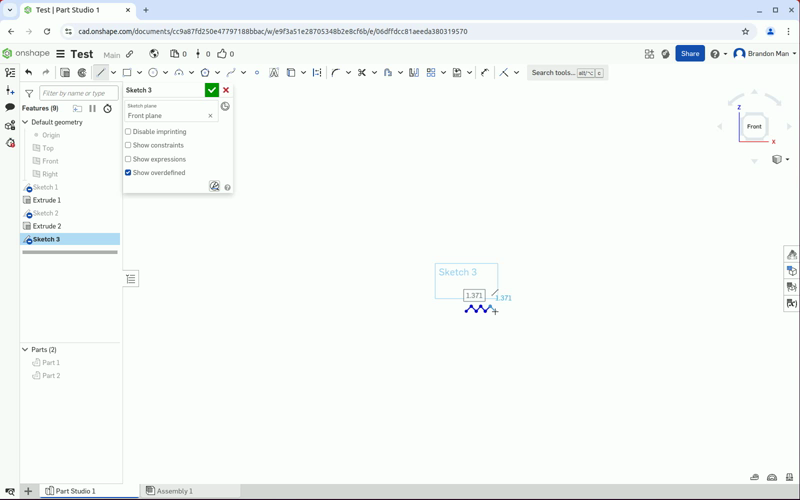
scroll(6)
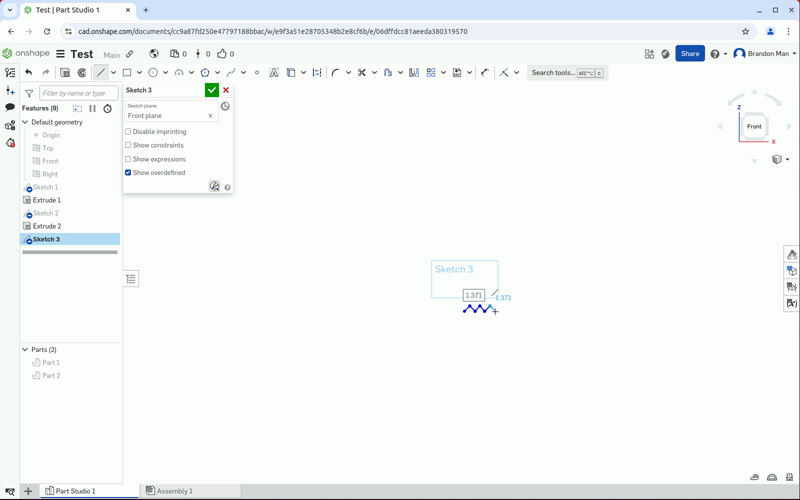
scroll(6)
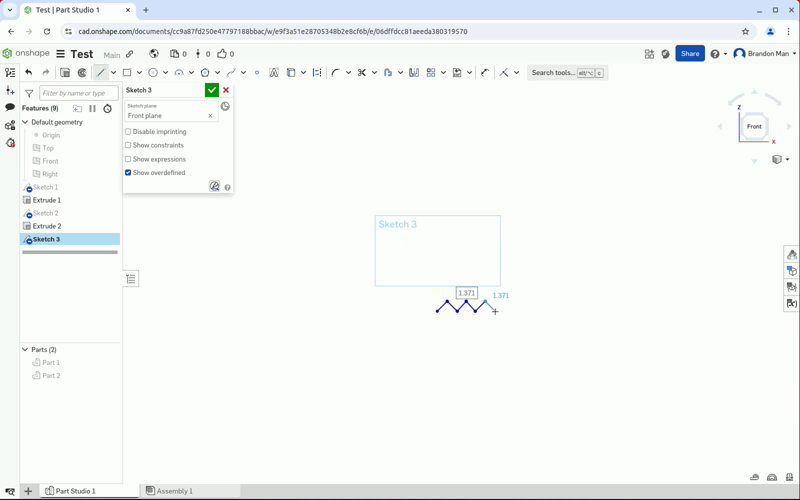
scroll(6)
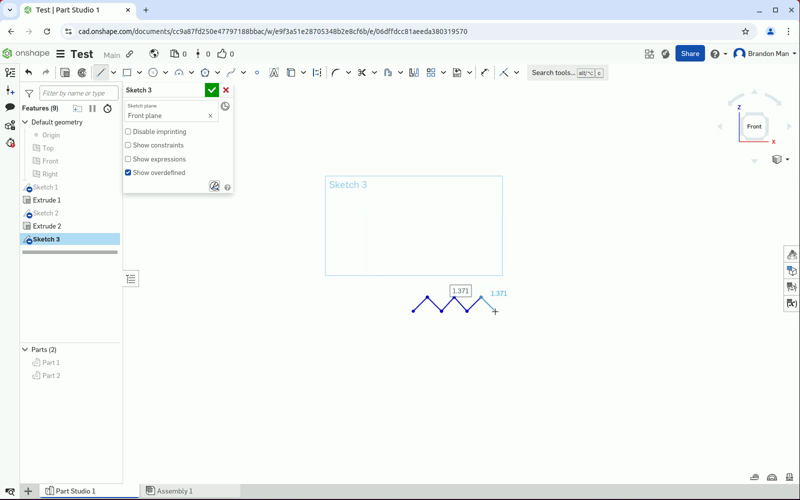
scroll(6)
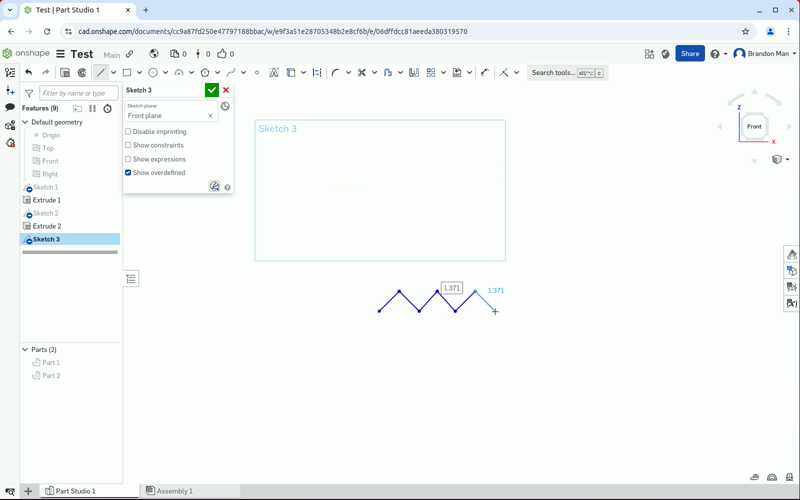
scroll(6)
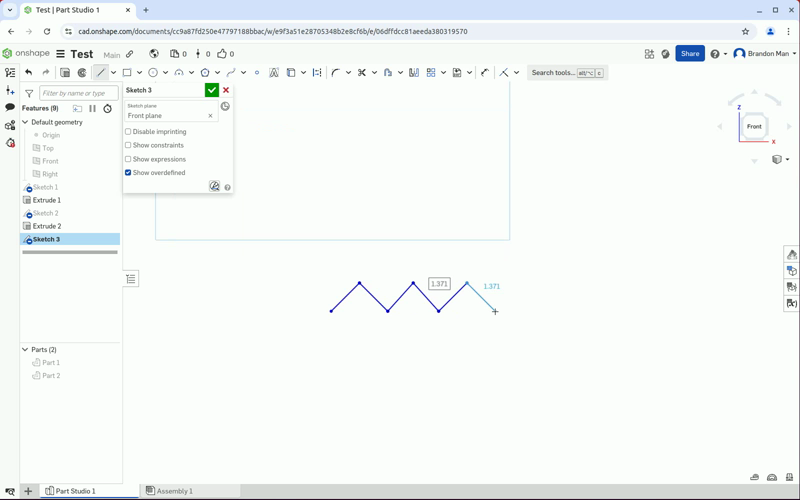
scroll(6)
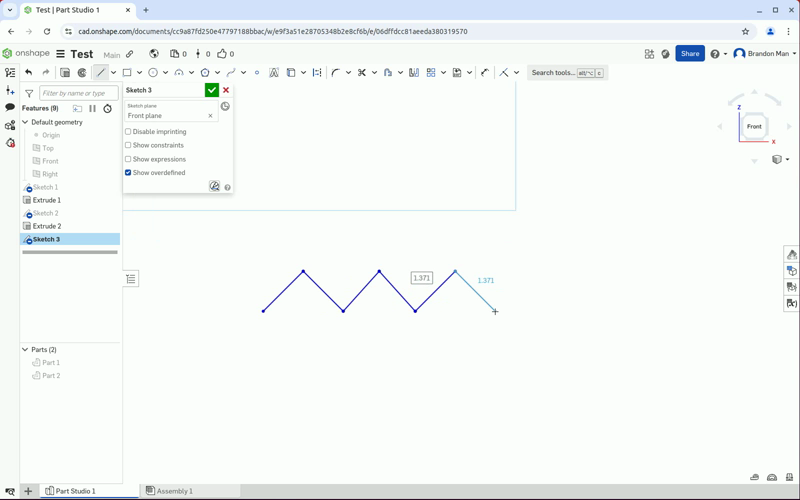
scroll(6)
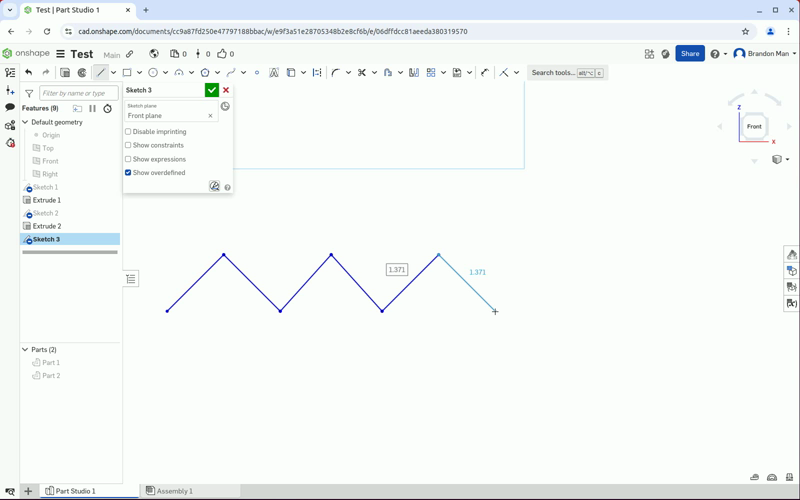
click(495, 311)
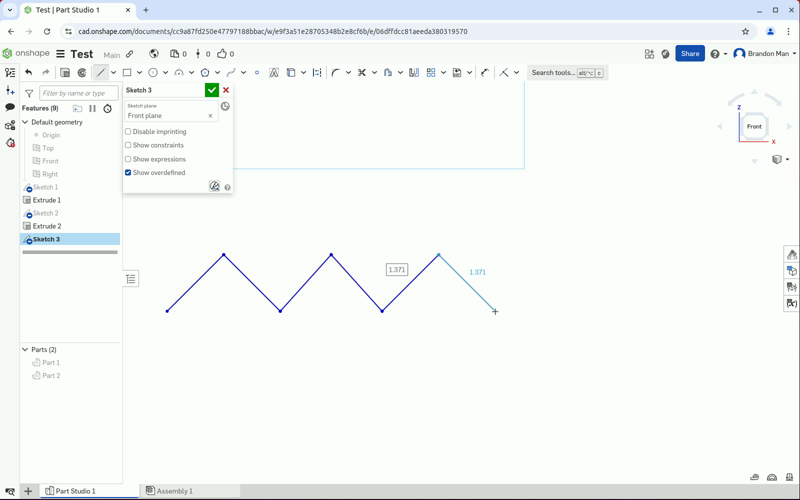
scroll(-6)
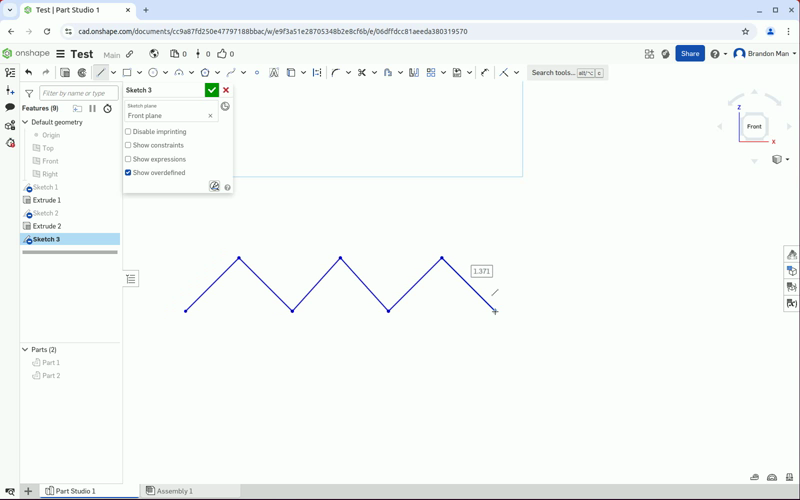
scroll(-6)
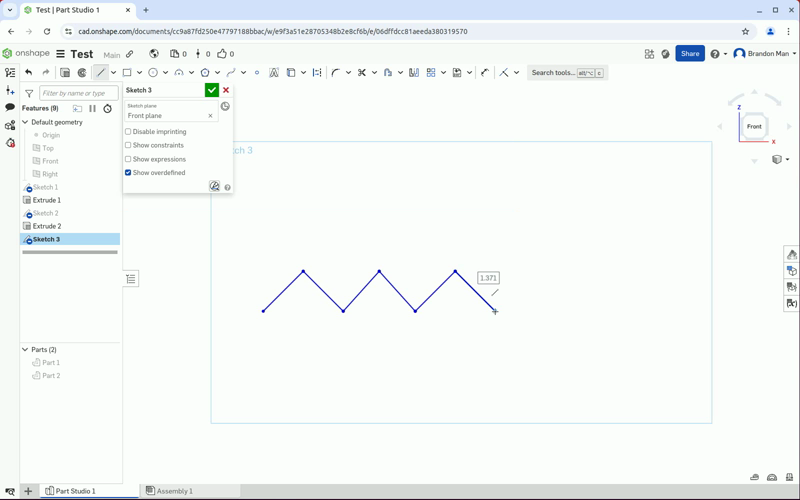
scroll(-6)
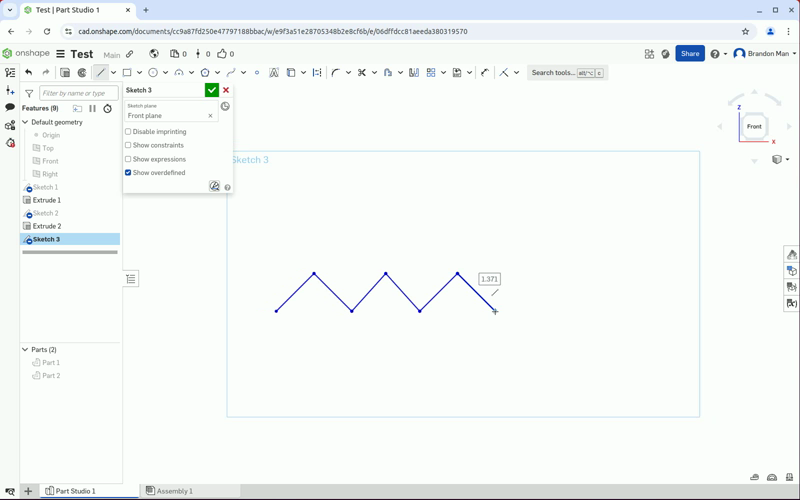
scroll(-6)
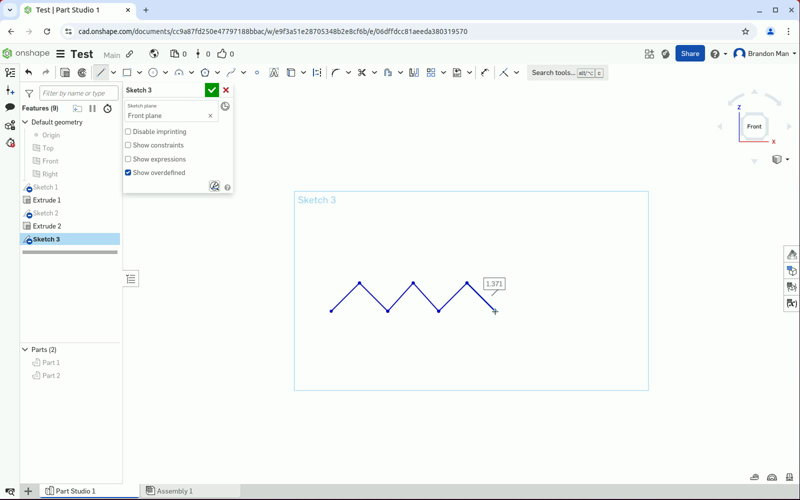
scroll(-6)
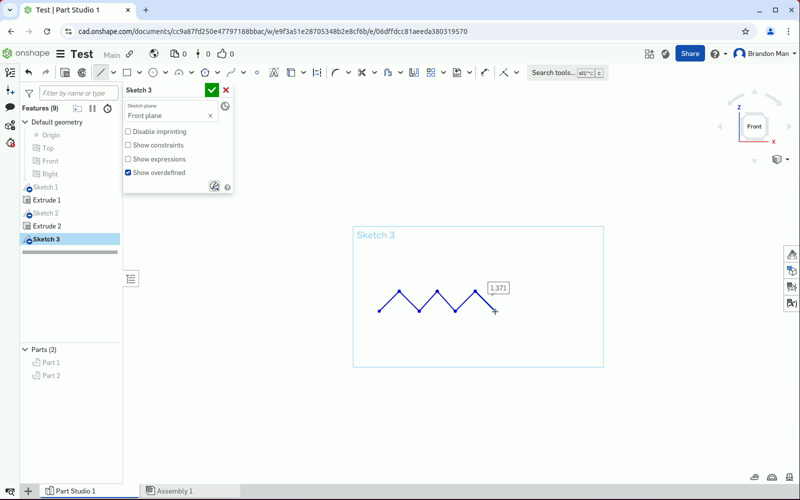
scroll(-6)
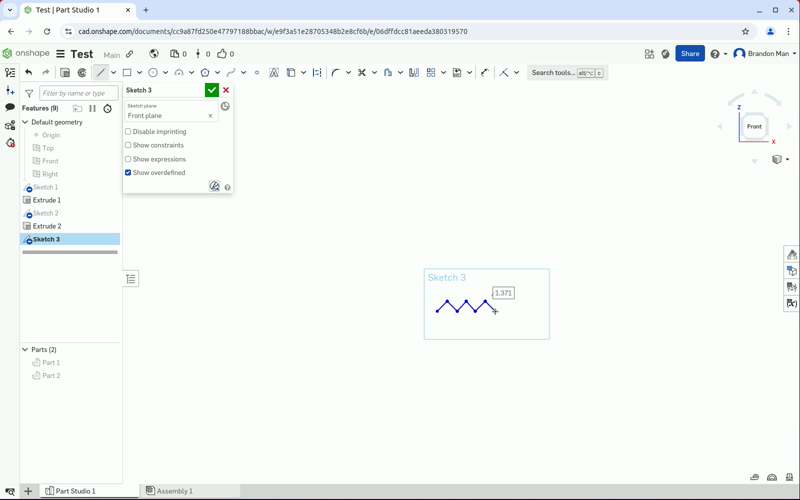
scroll(-6)
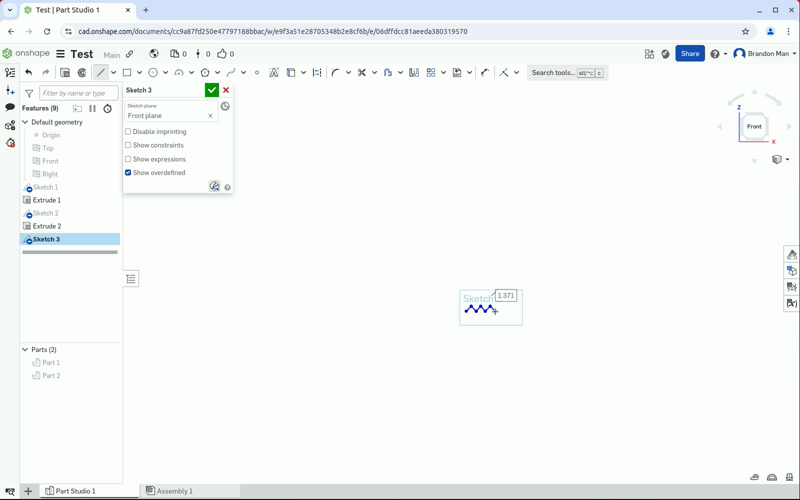
key_up(shift)
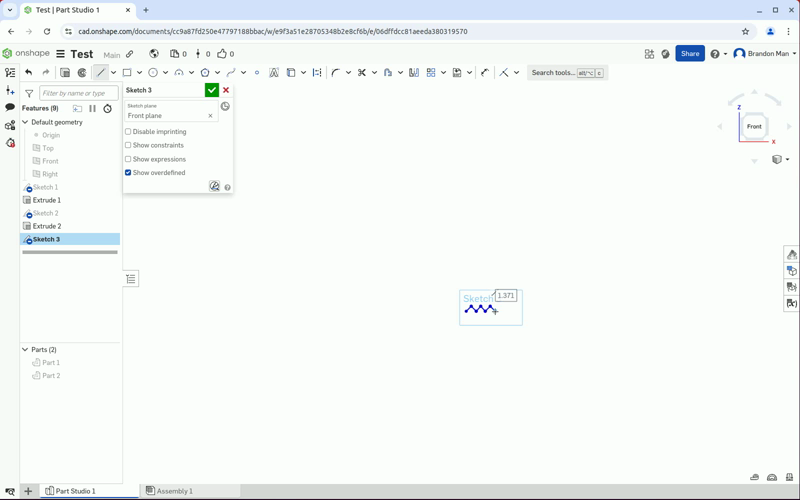
key_down(shift)
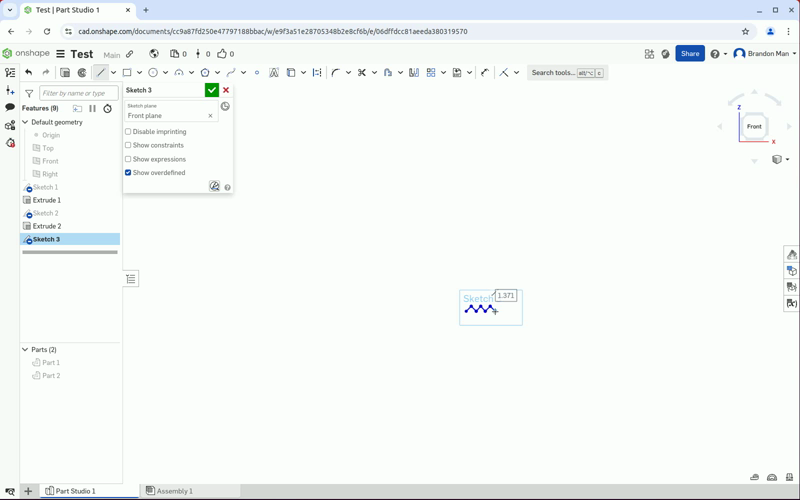
mouse_move(525, 311)
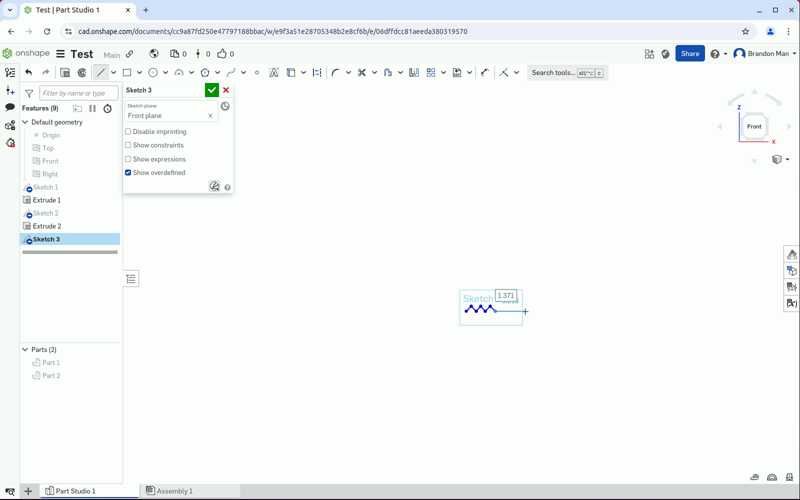
mouse_move(499, 306)
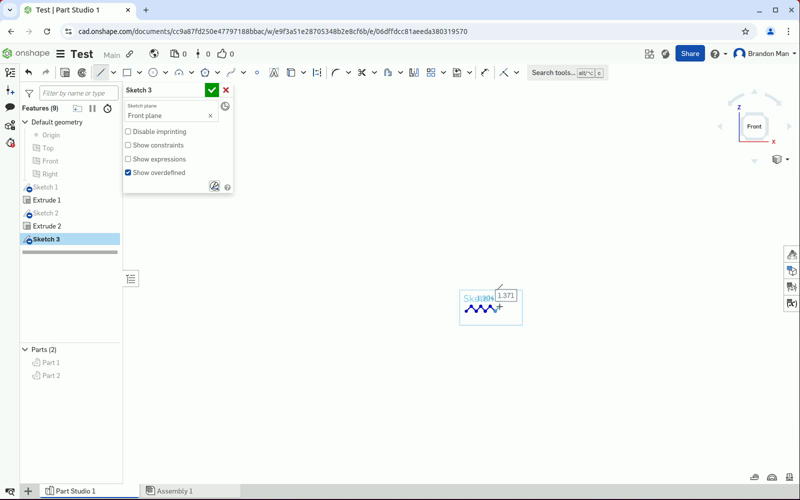
scroll(6)
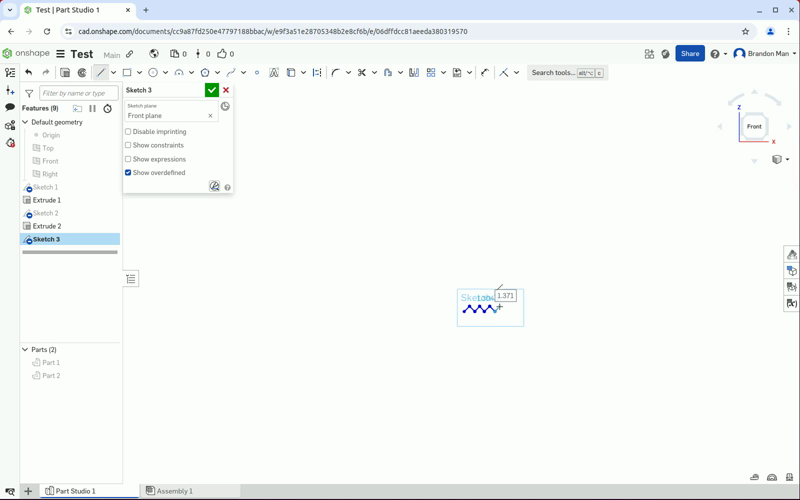
scroll(6)
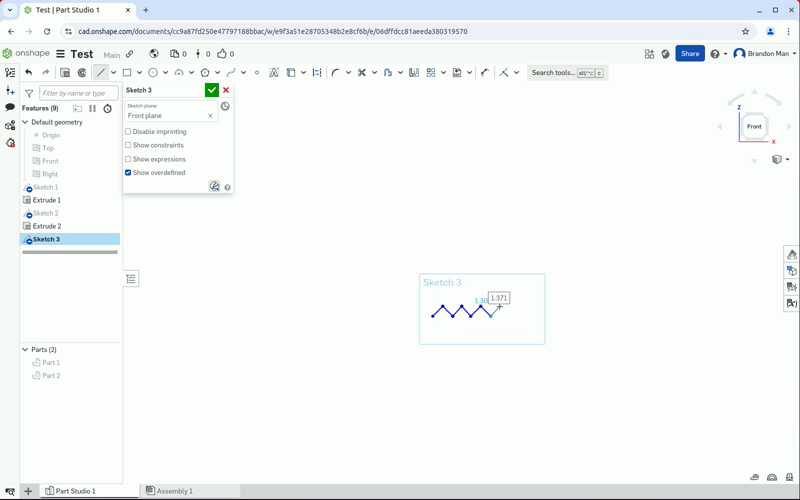
scroll(6)
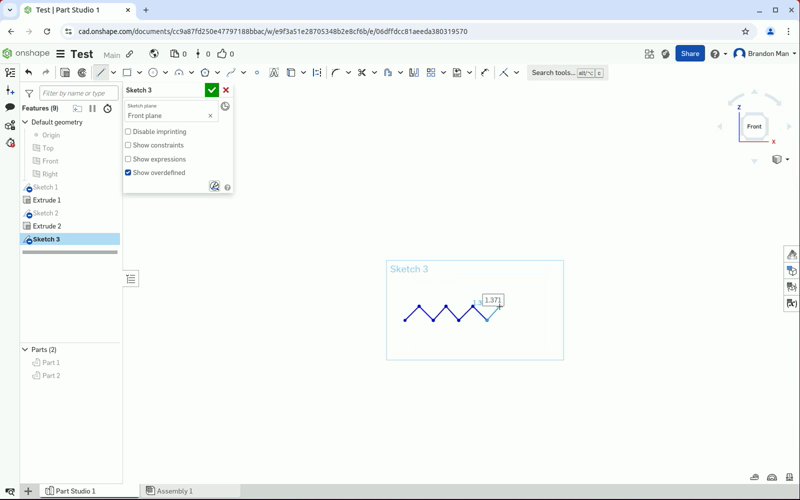
scroll(6)
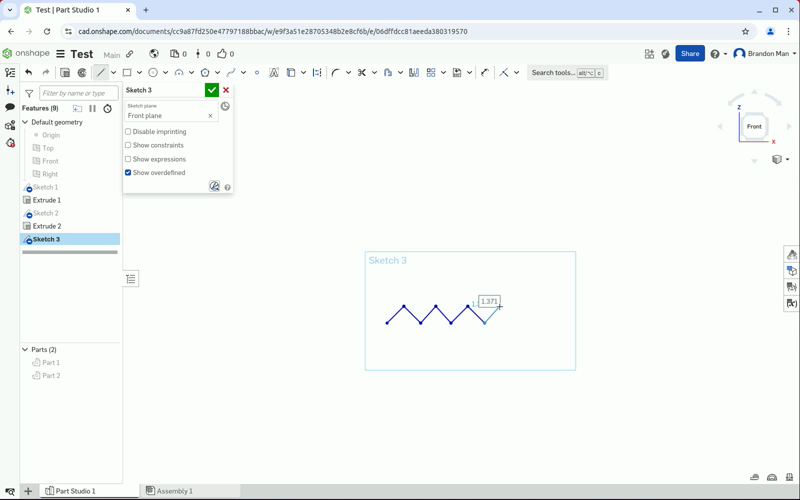
scroll(6)
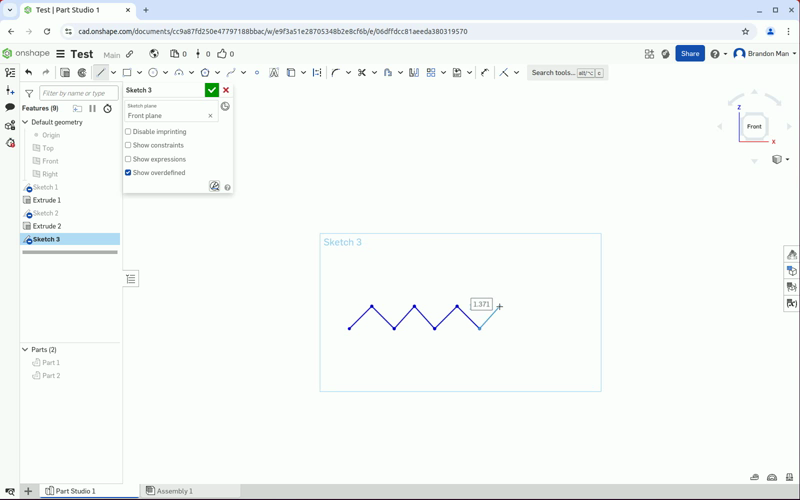
scroll(6)
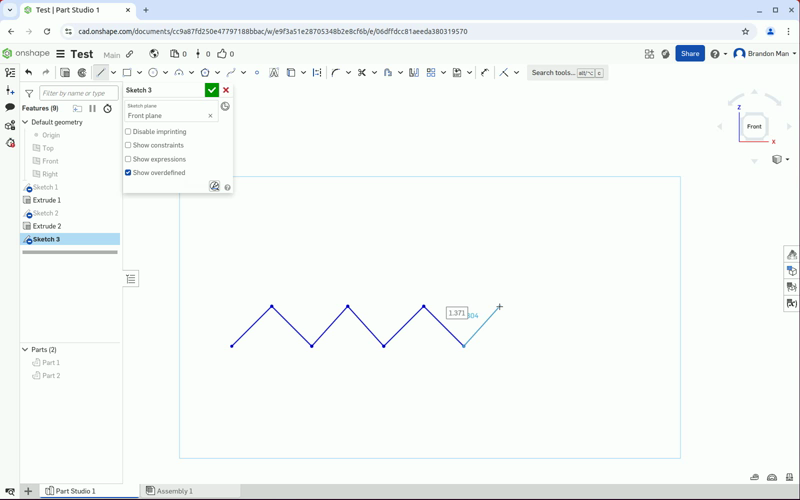
scroll(6)
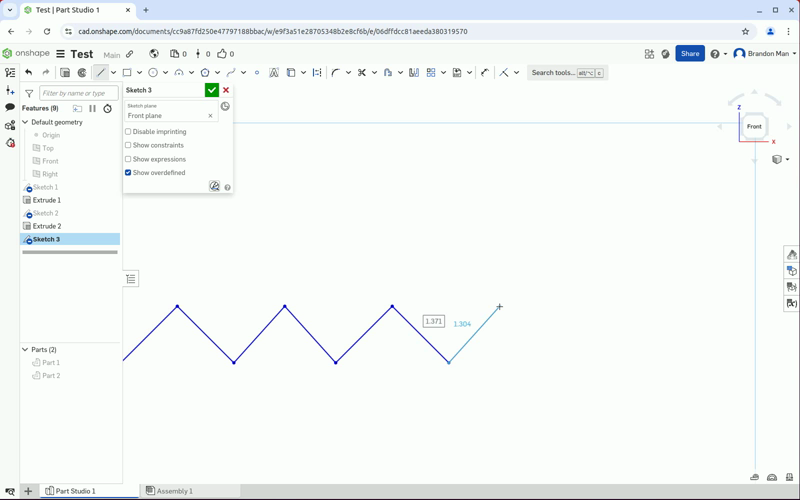
click(499, 306)
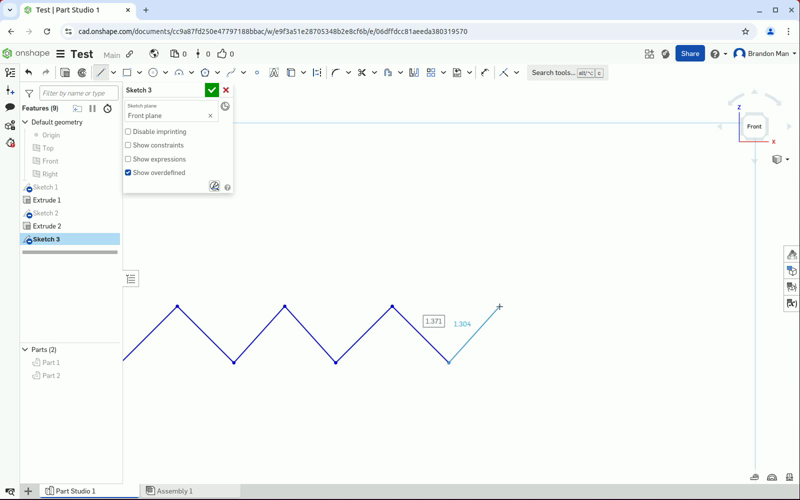
scroll(-6)
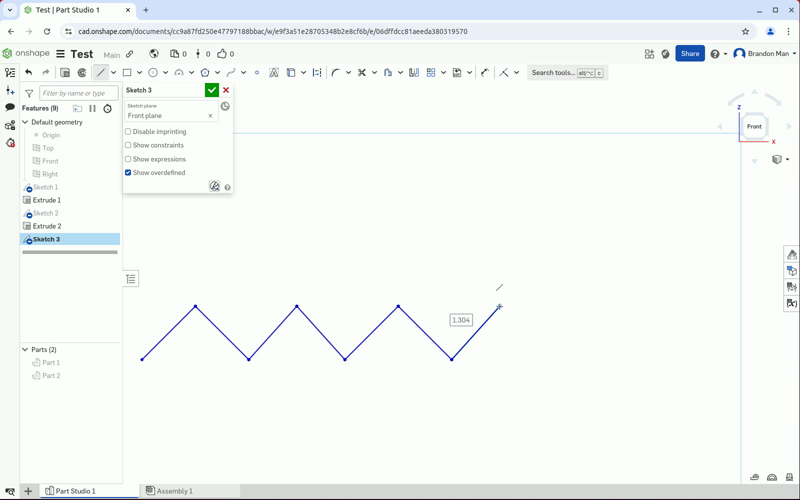
scroll(-6)
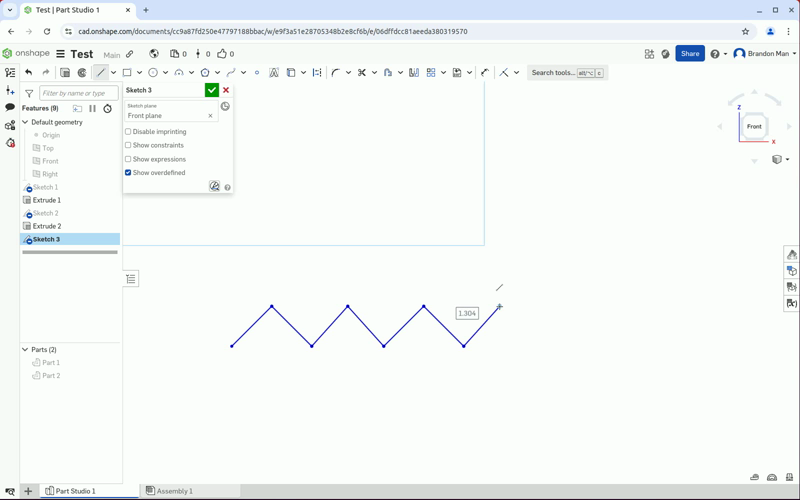
scroll(-6)
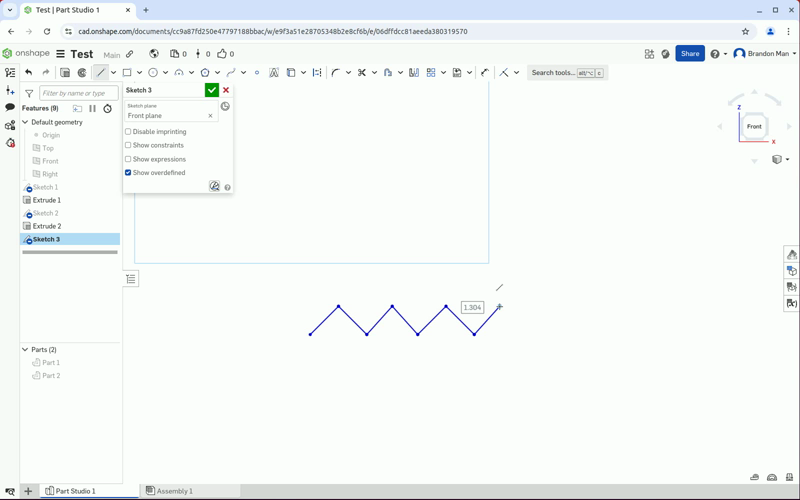
scroll(-6)
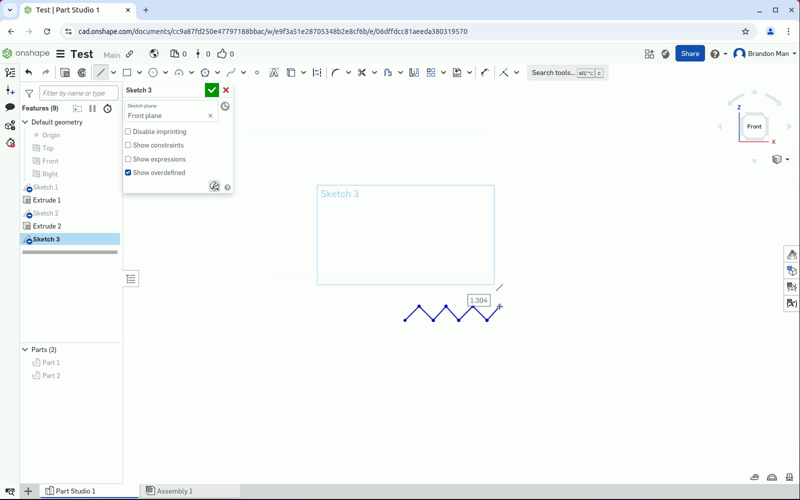
scroll(-6)
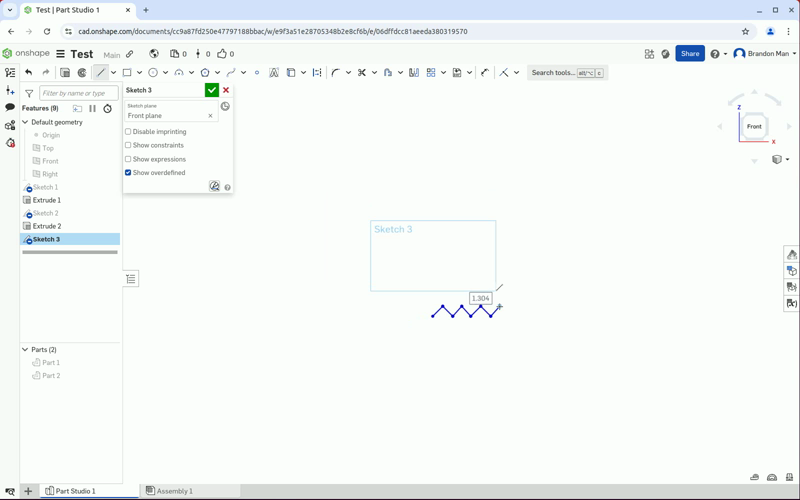
scroll(-6)
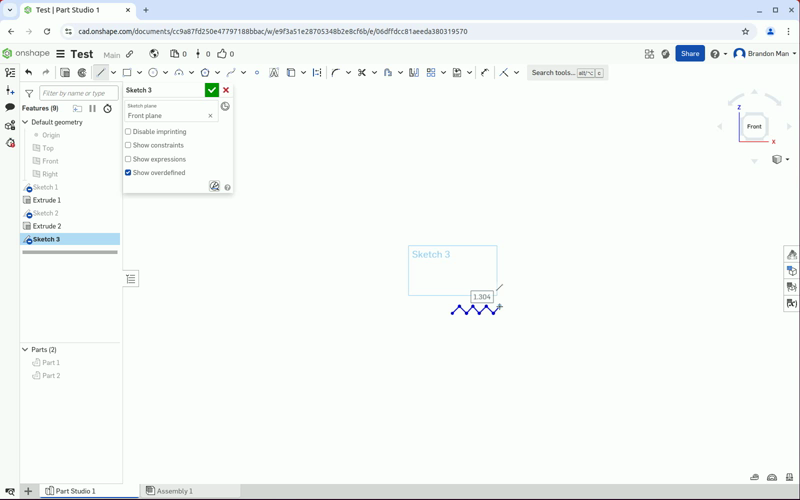
scroll(-6)
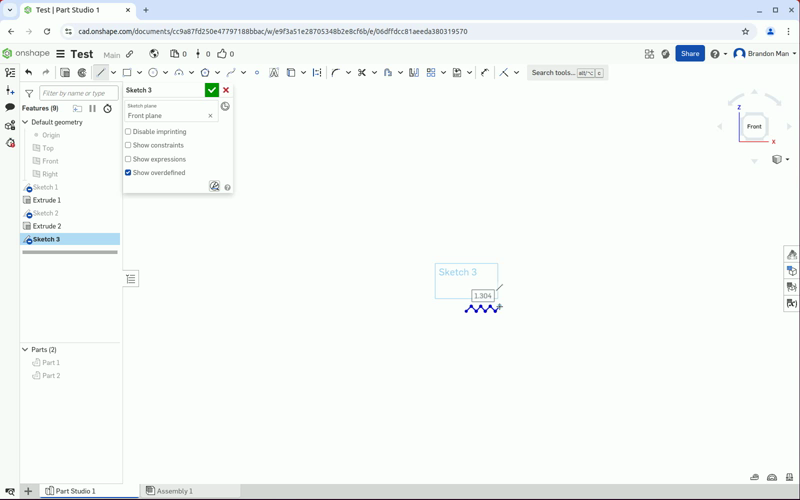
key_up(shift)
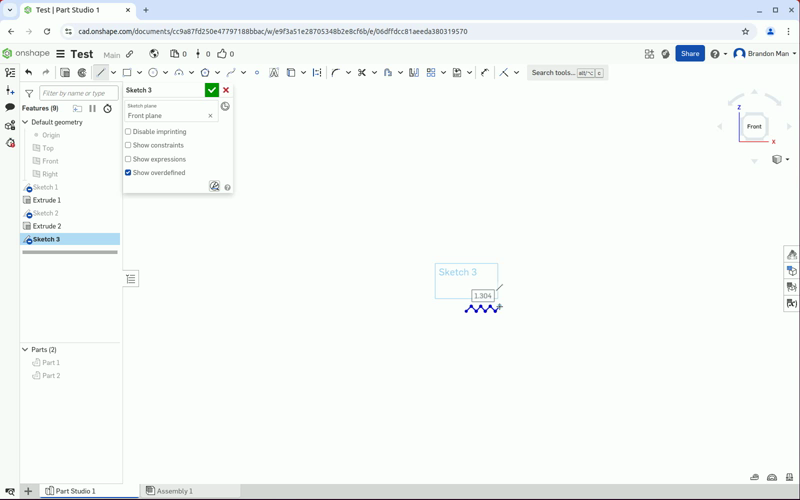
key_down(shift)
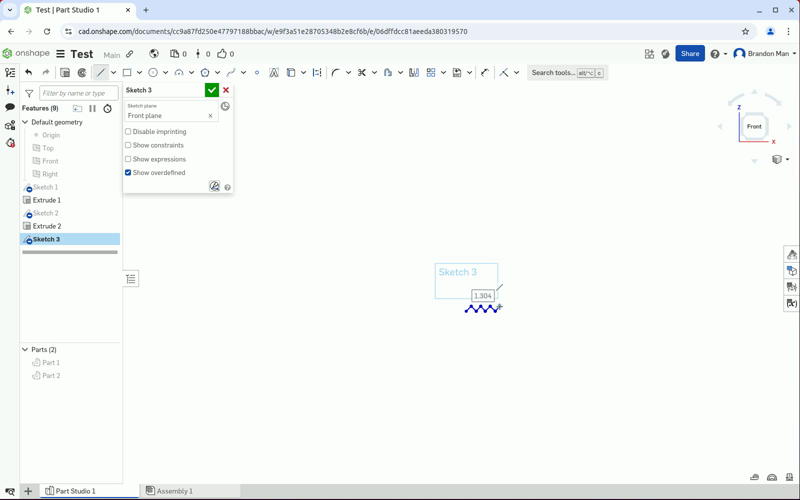
mouse_move(529, 306)
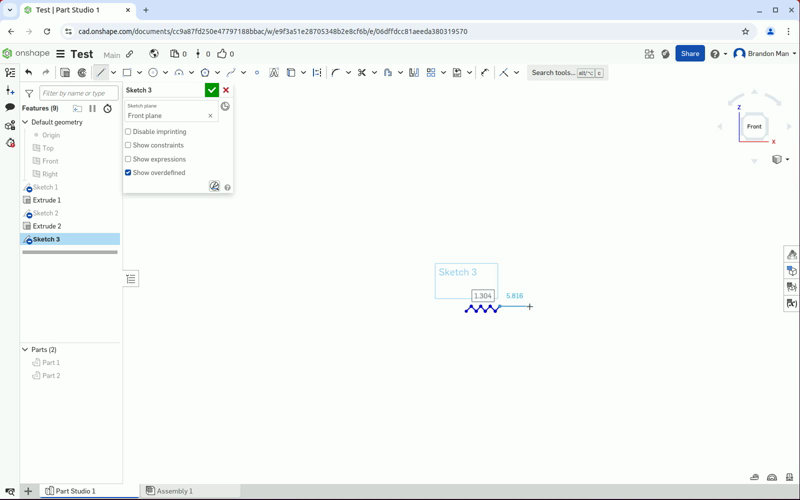
mouse_move(504, 311)
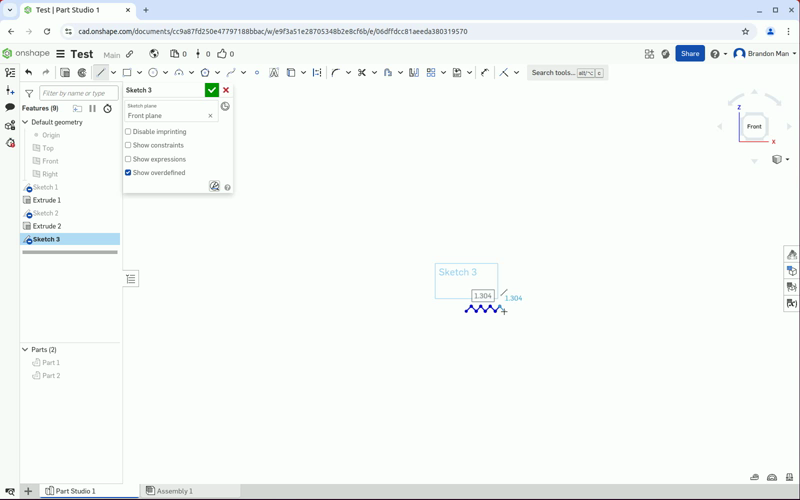
scroll(6)
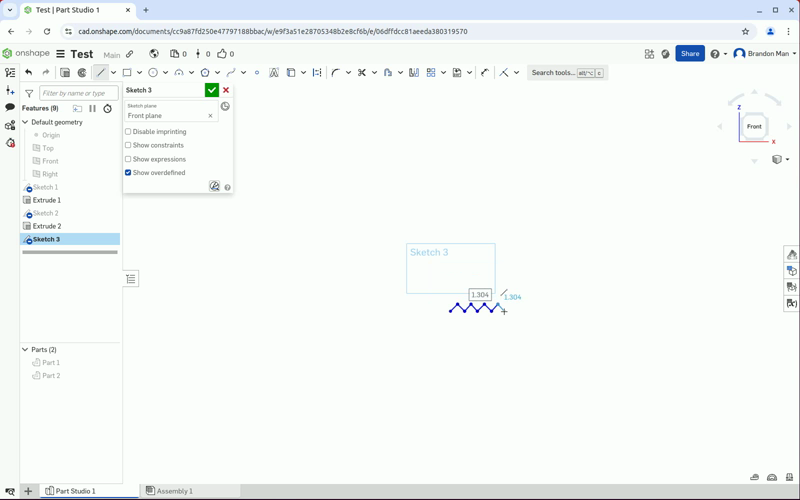
scroll(6)
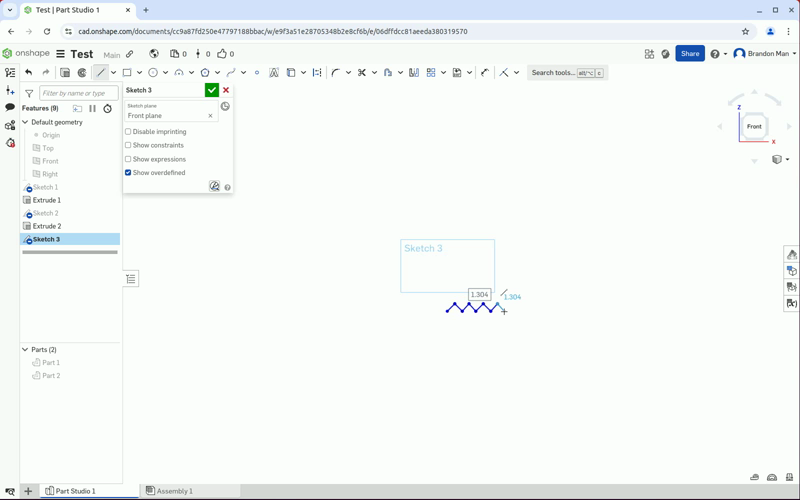
scroll(6)
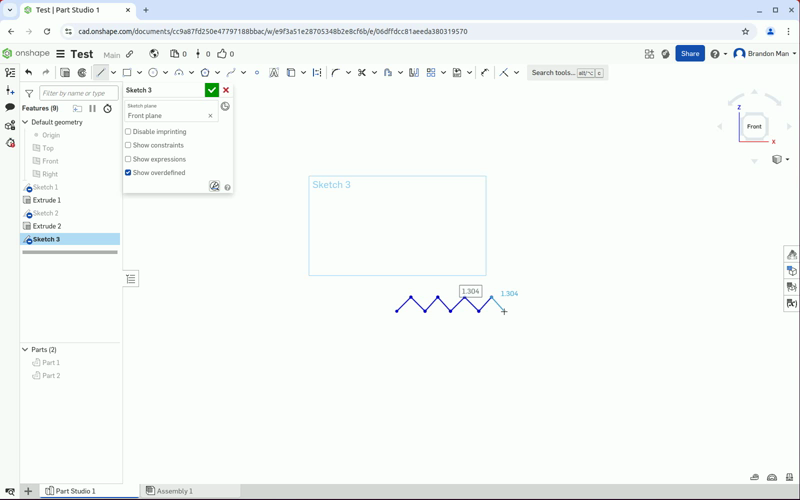
scroll(6)
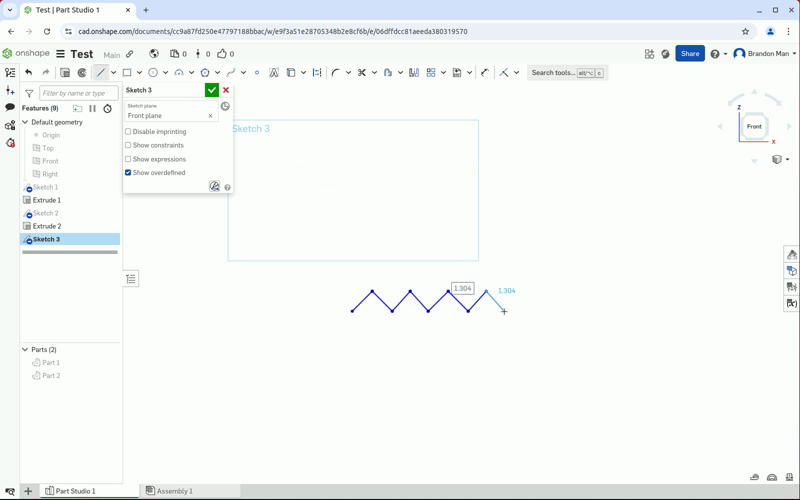
scroll(6)
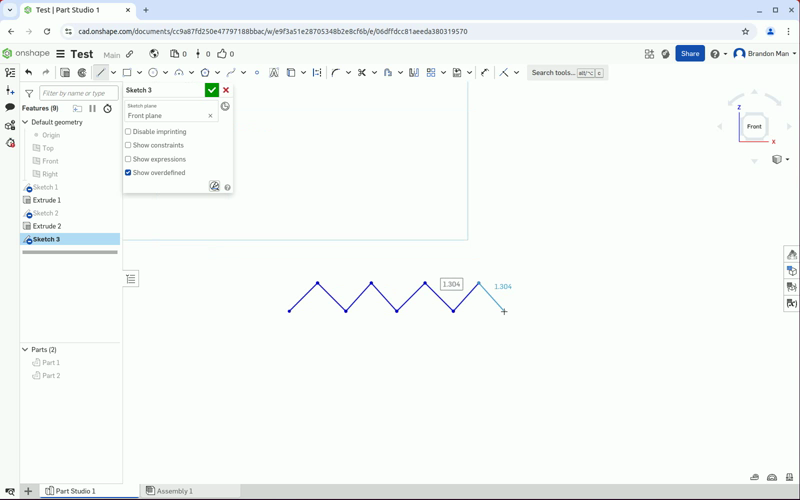
scroll(6)
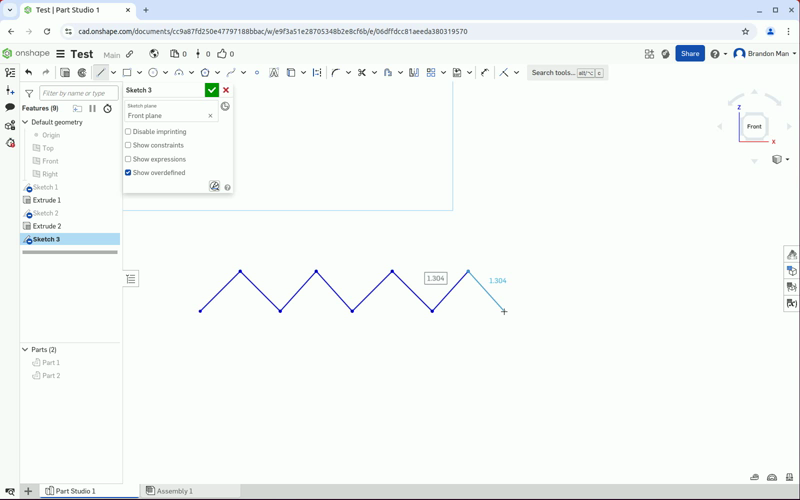
scroll(6)
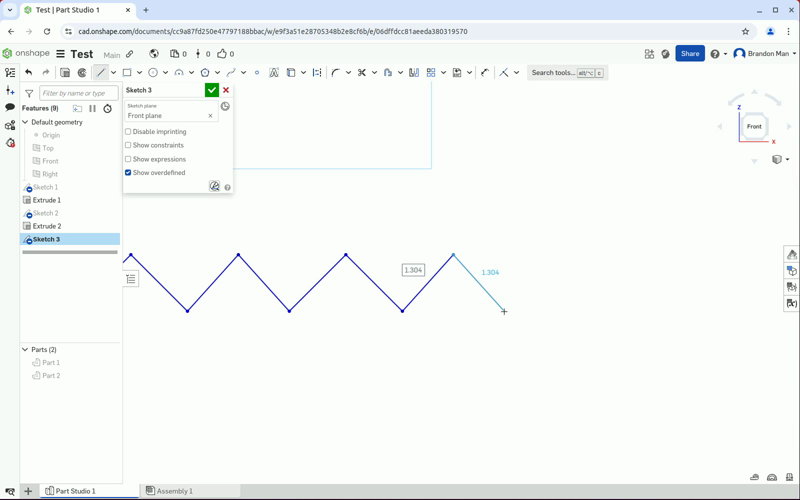
click(504, 311)
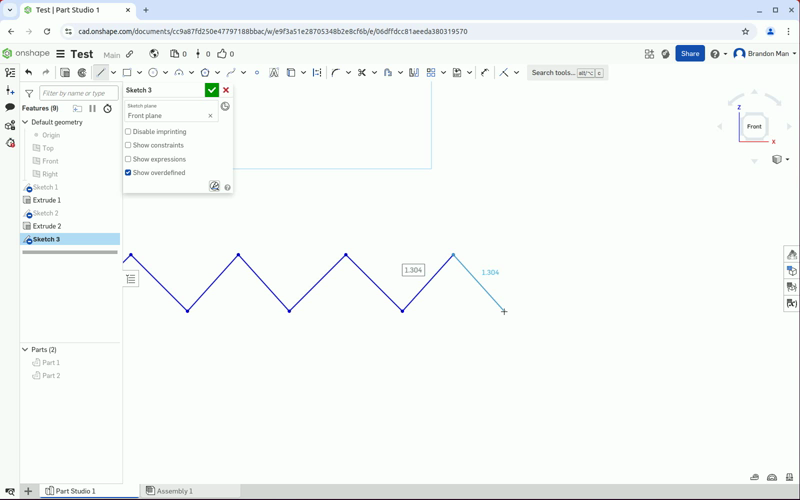
scroll(-6)
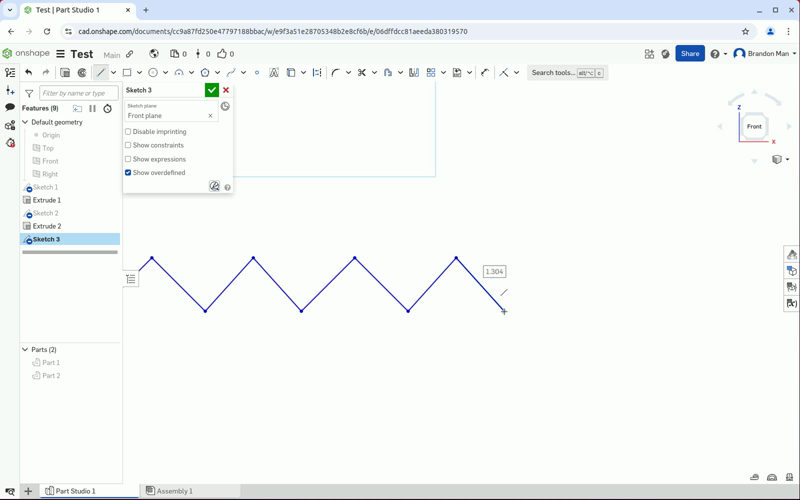
scroll(-6)
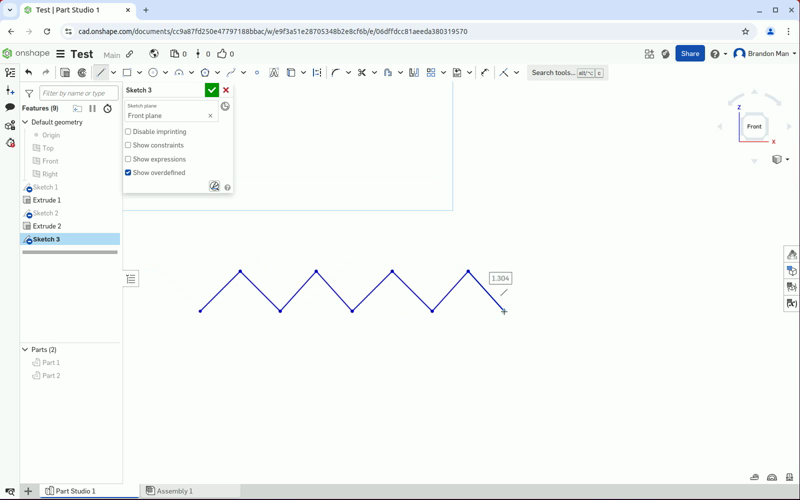
scroll(-6)
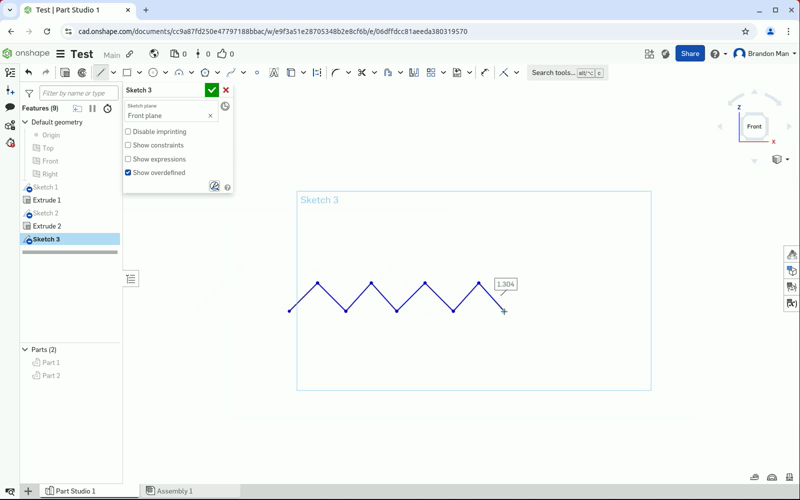
scroll(-6)
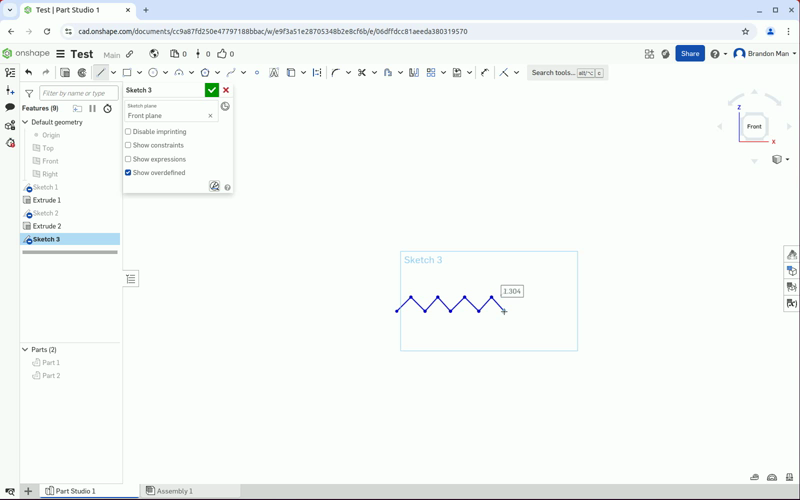
scroll(-6)
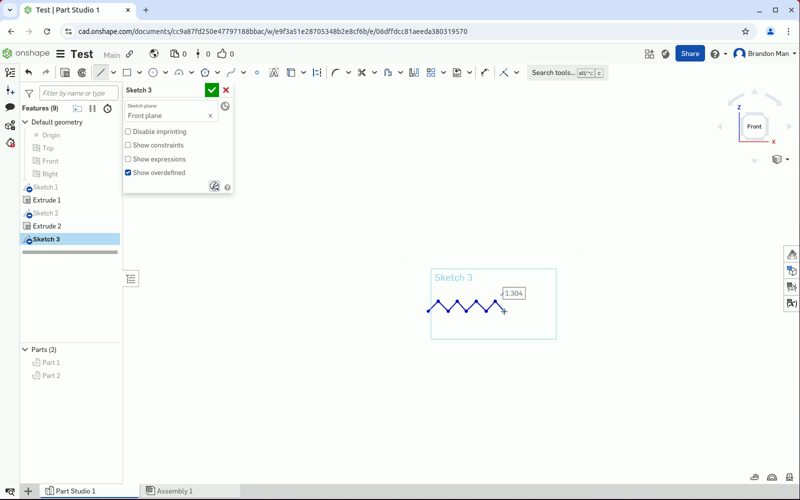
scroll(-6)
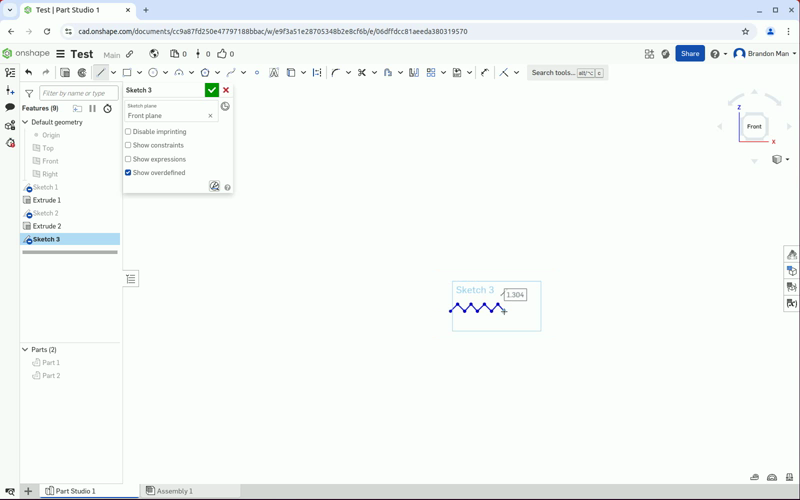
scroll(-6)
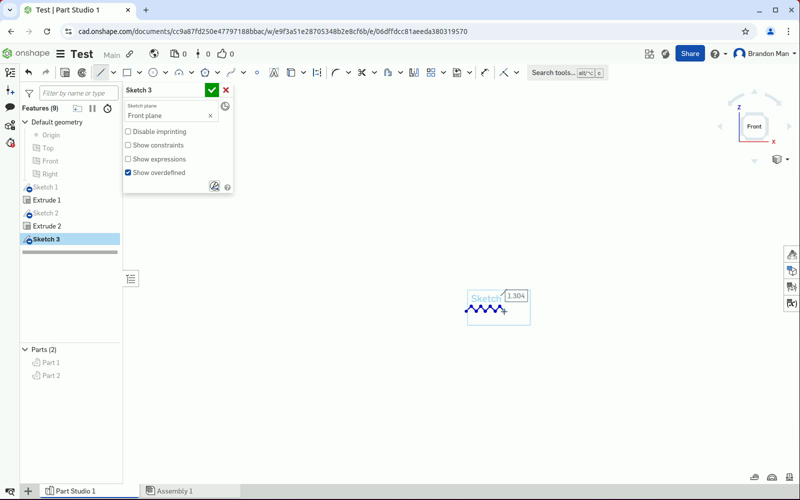
key_up(shift)
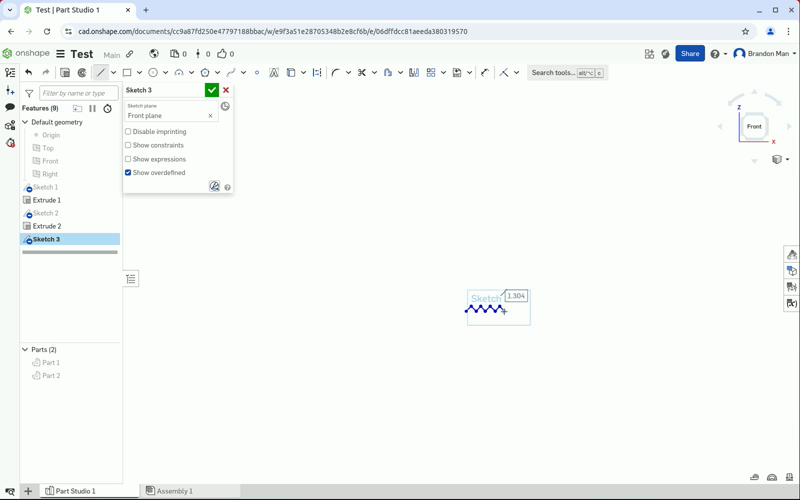
key_down(shift)
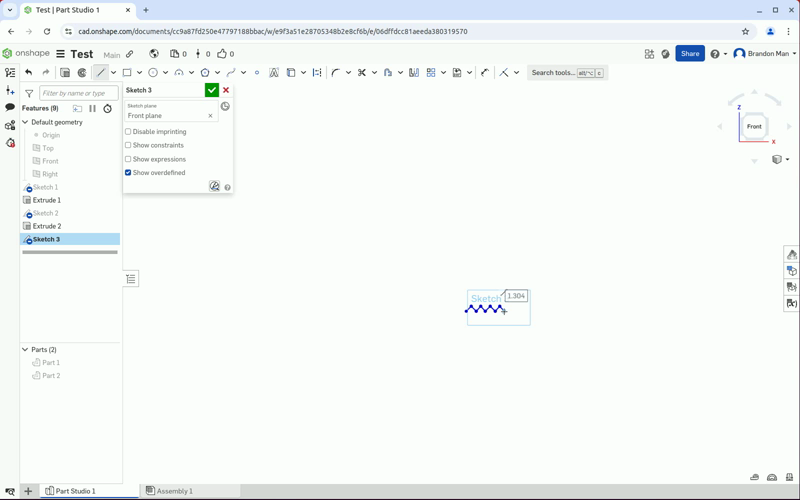
mouse_move(534, 311)
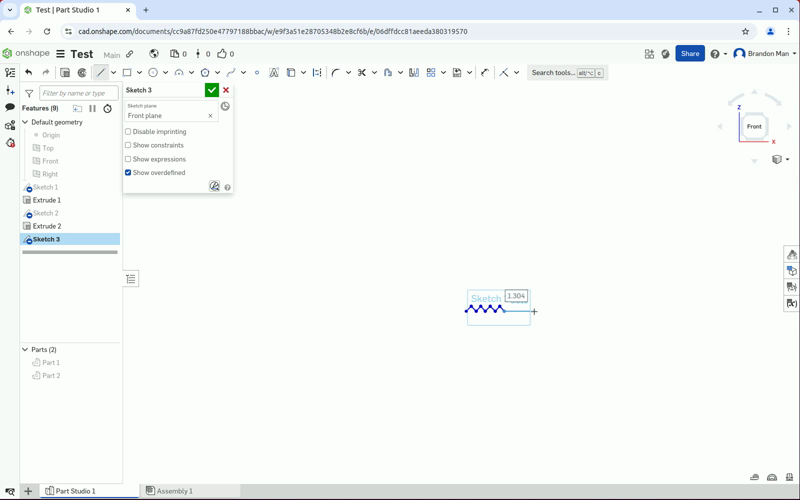
mouse_move(509, 306)
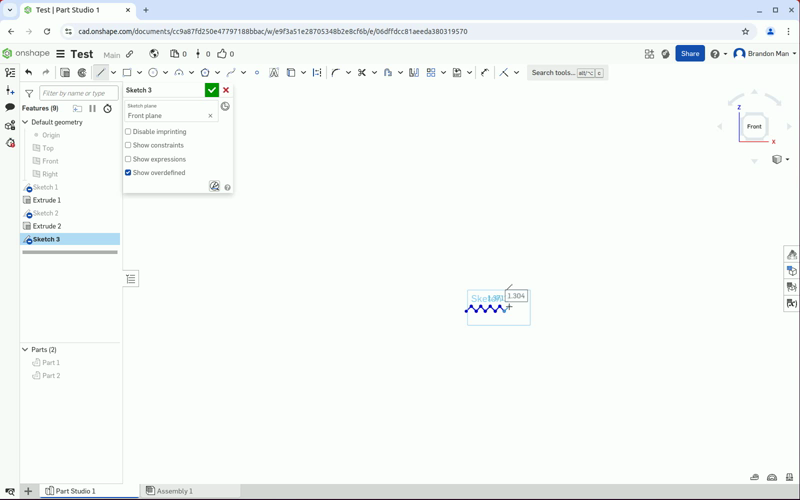
scroll(6)
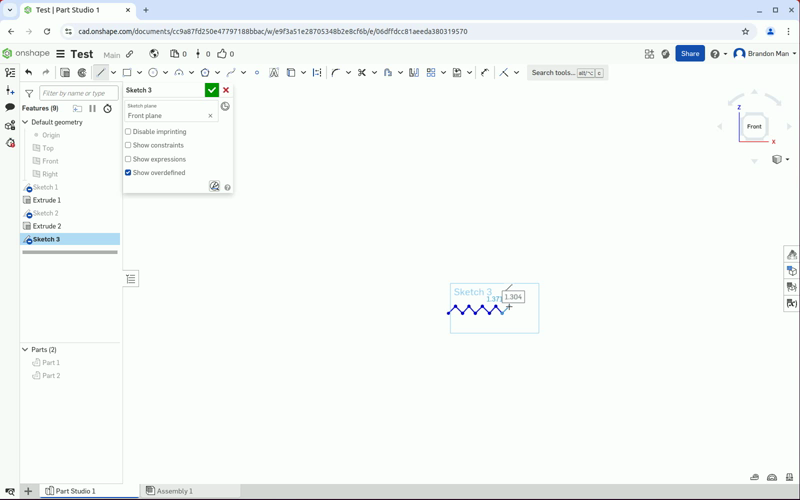
scroll(6)
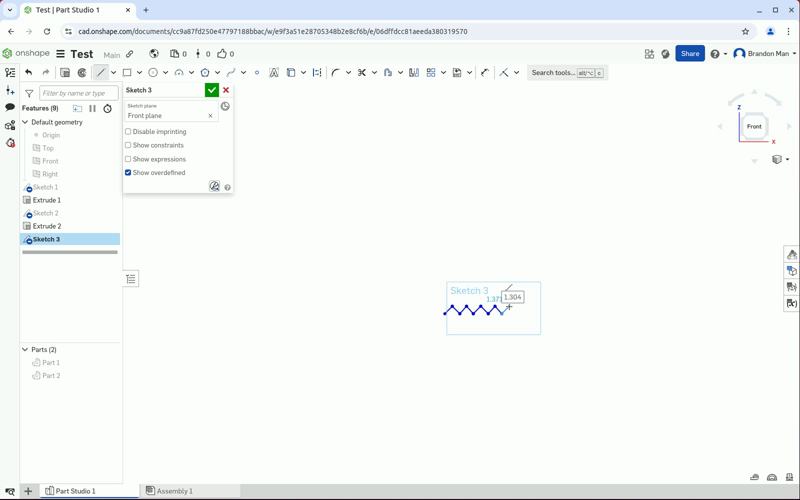
scroll(6)
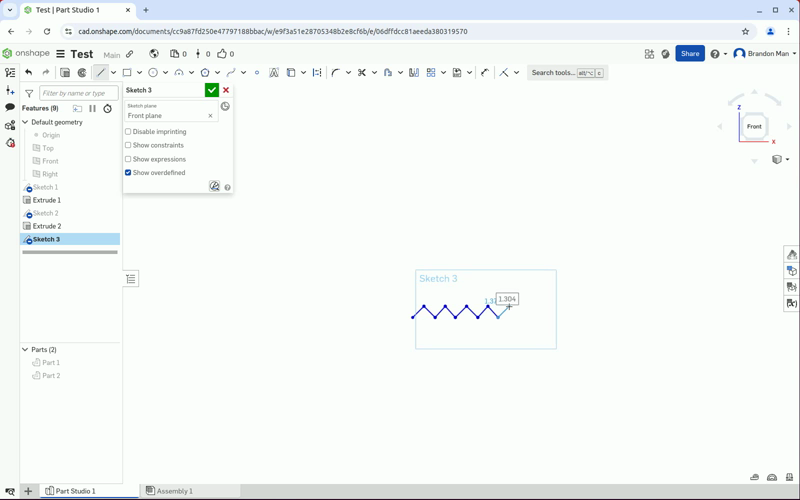
scroll(6)
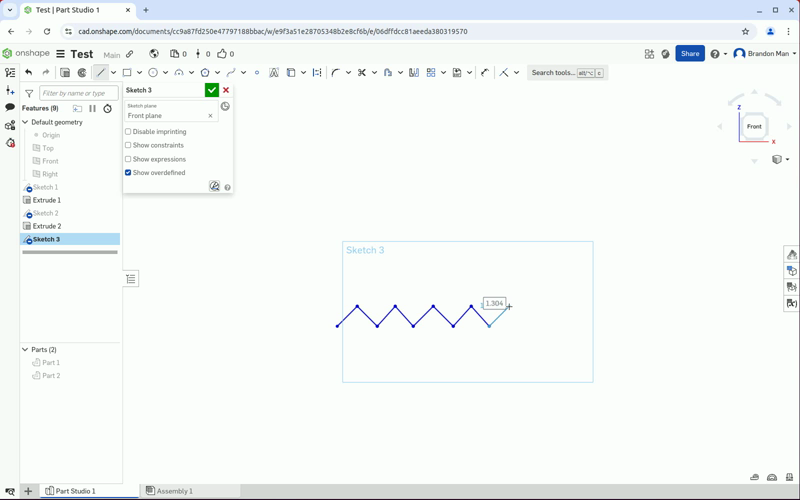
scroll(6)
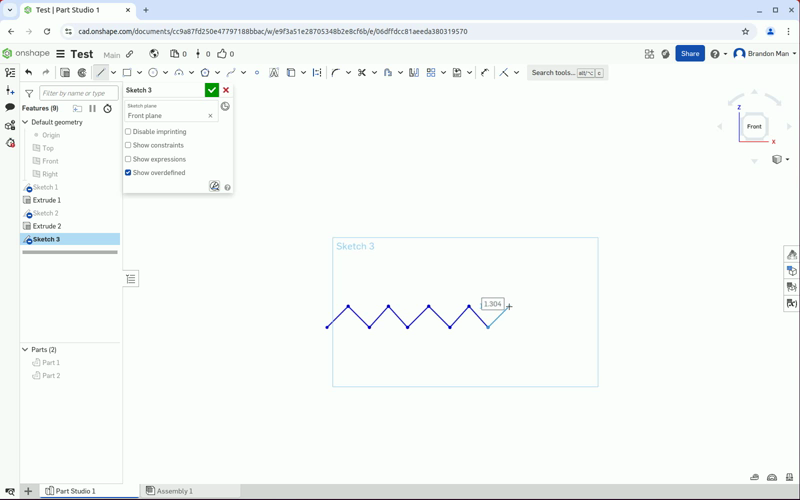
scroll(6)
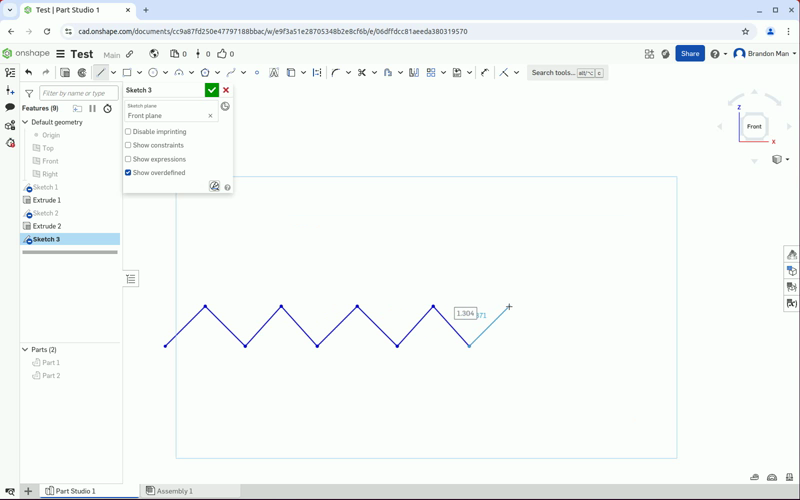
scroll(6)
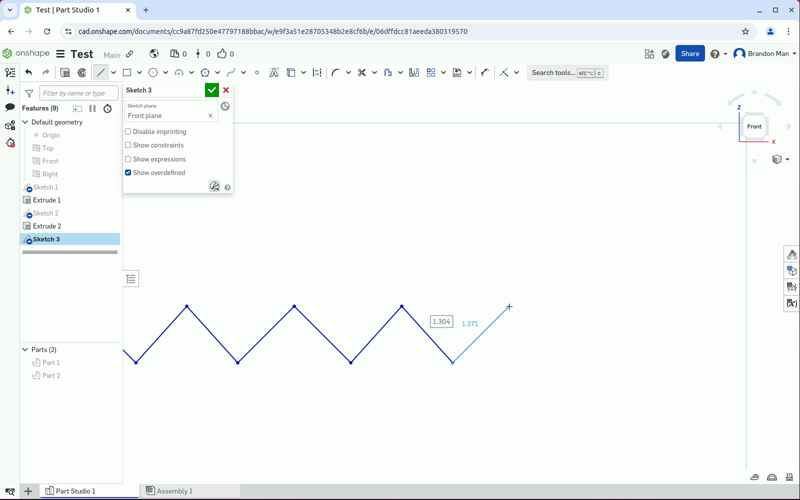
click(509, 306)
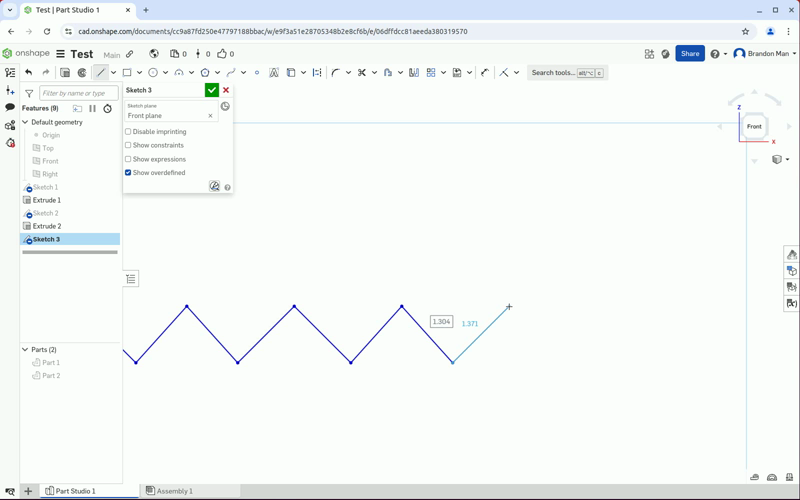
scroll(-6)
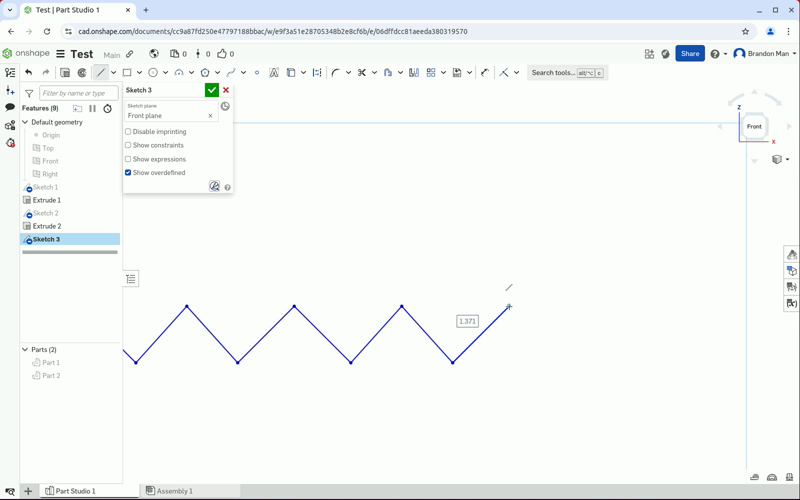
scroll(-6)
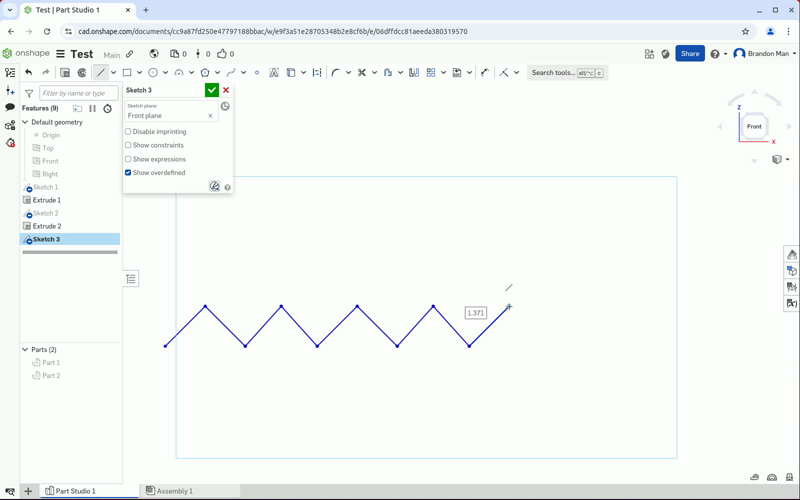
scroll(-6)
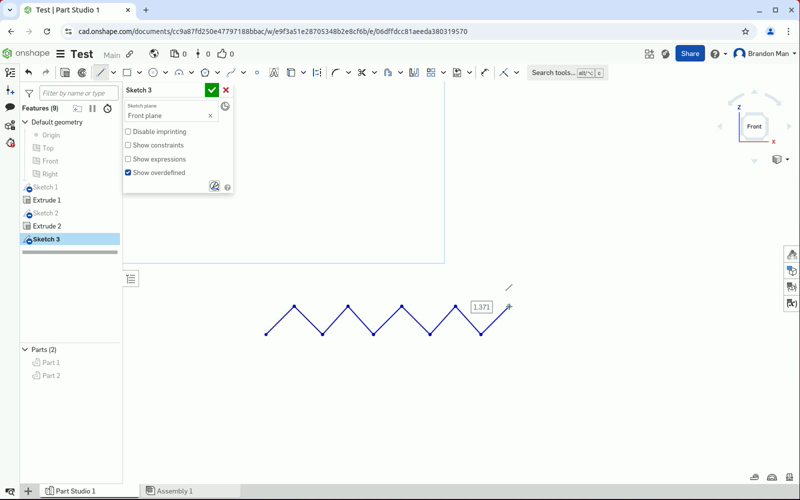
scroll(-6)
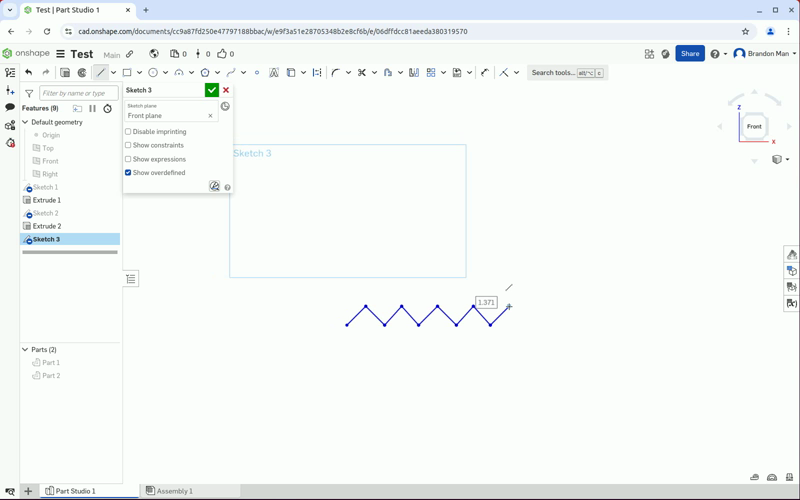
scroll(-6)
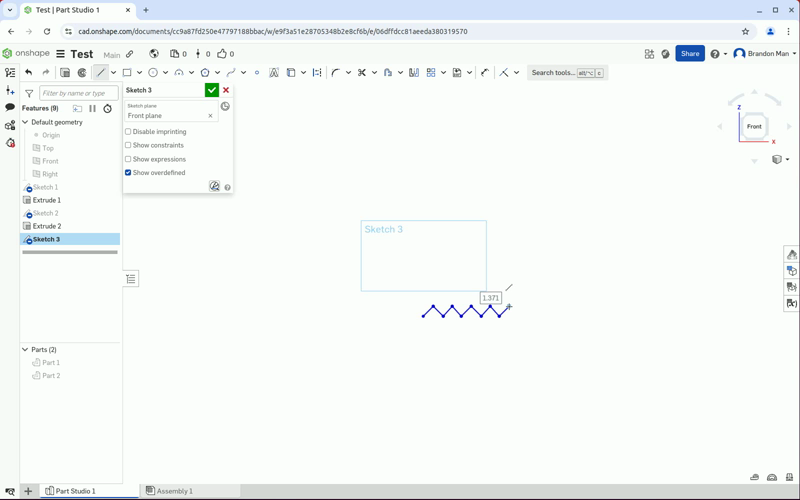
scroll(-6)
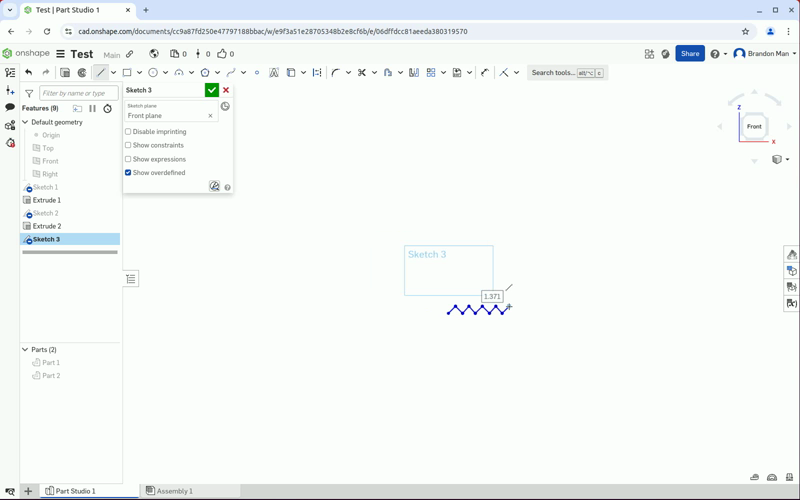
scroll(-6)
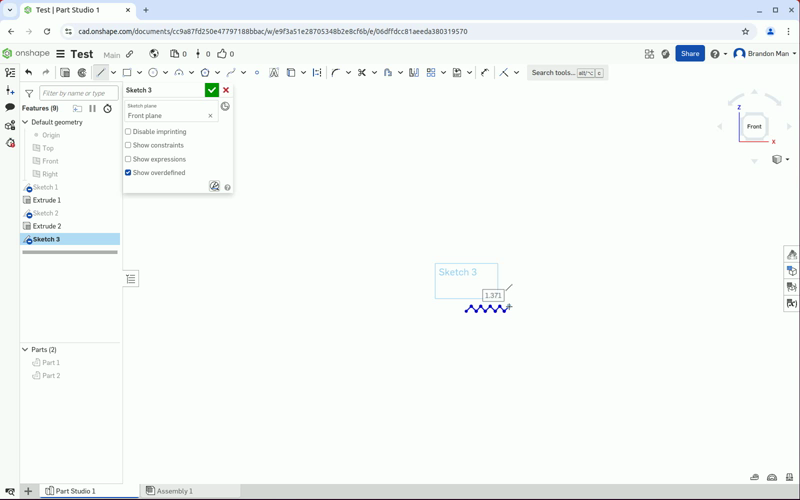
key_up(shift)
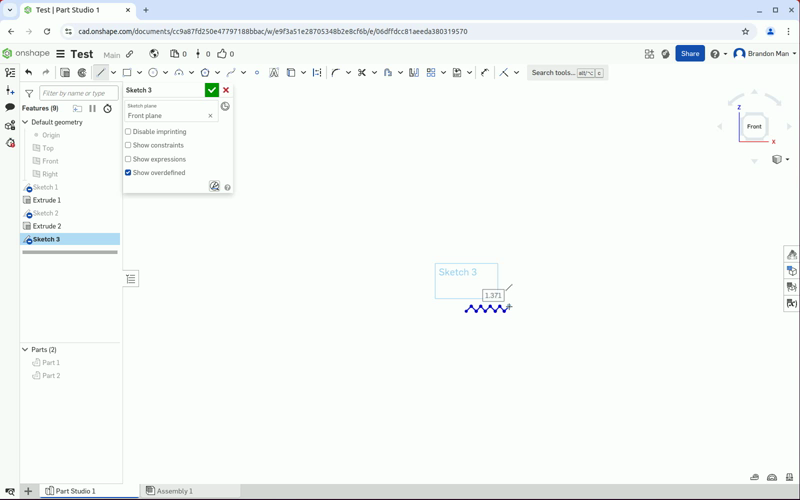
key_down(shift)
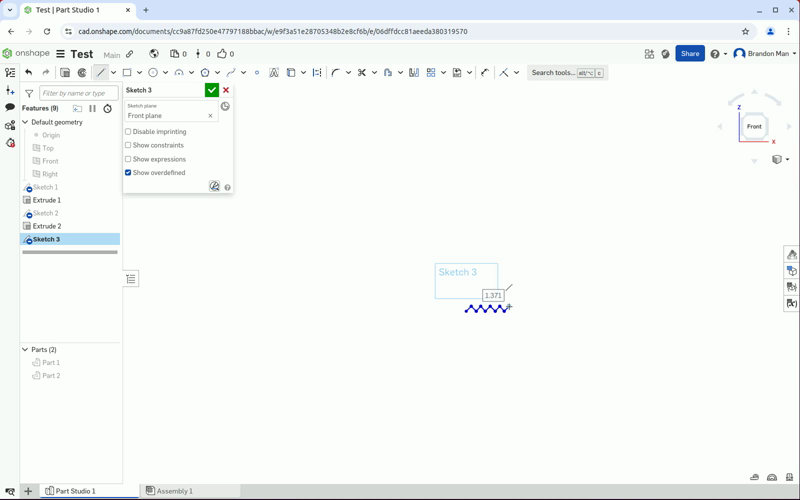
mouse_move(539, 306)
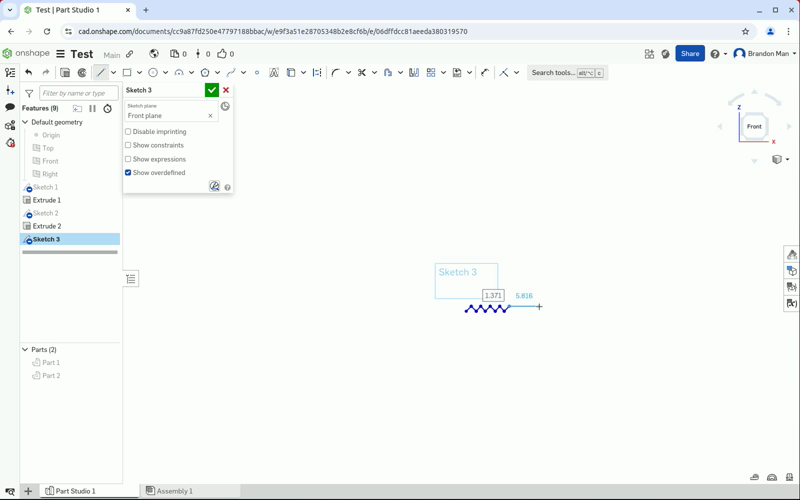
mouse_move(513, 311)
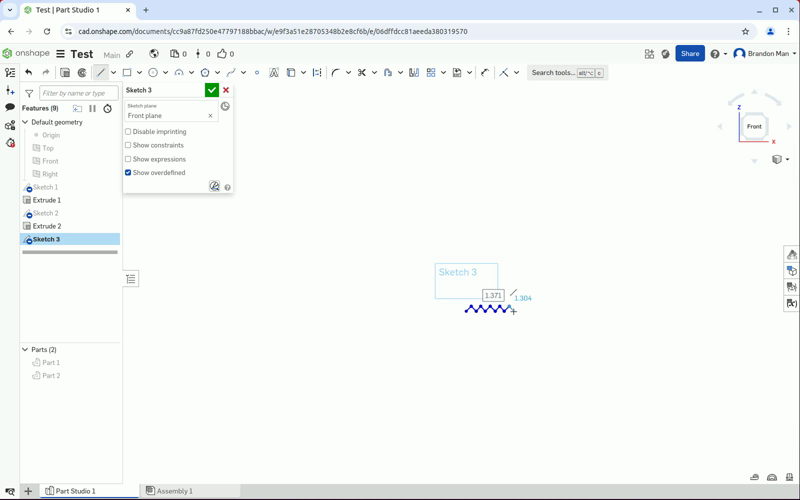
scroll(6)
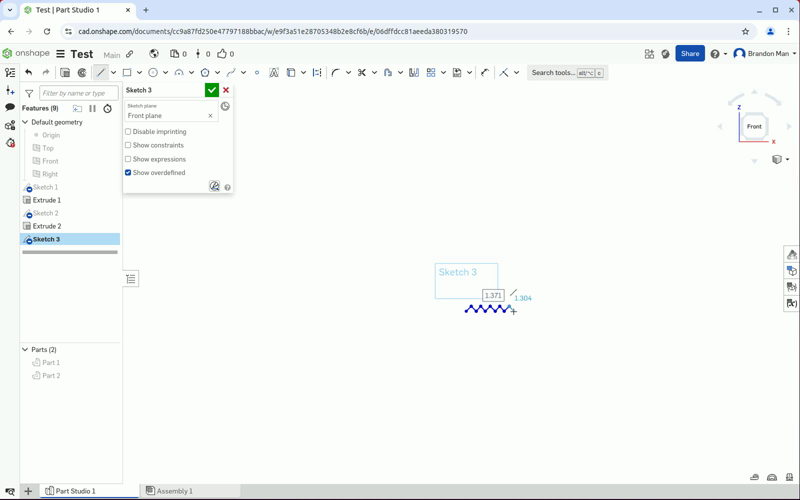
scroll(6)
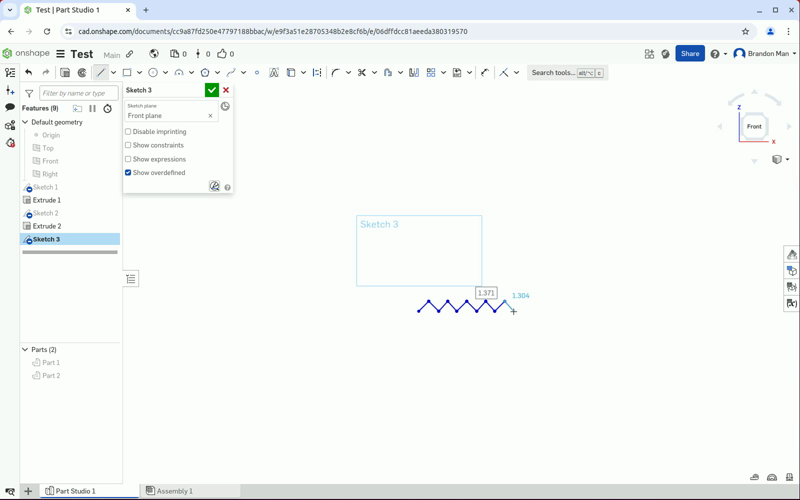
scroll(6)
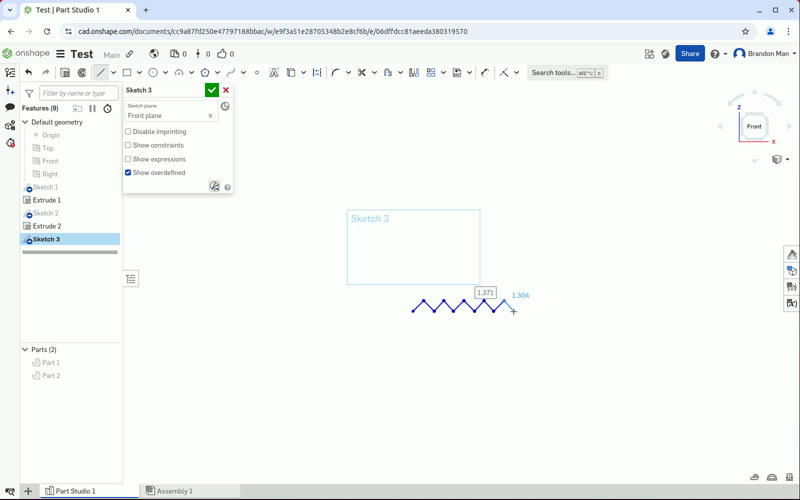
scroll(6)
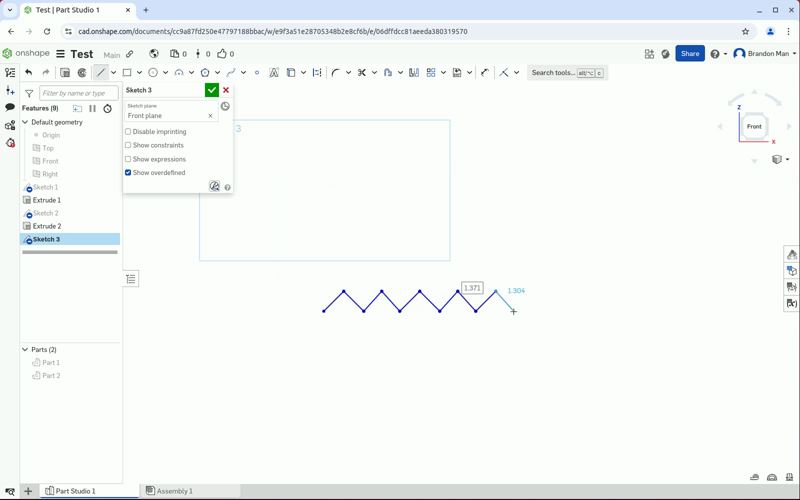
scroll(6)
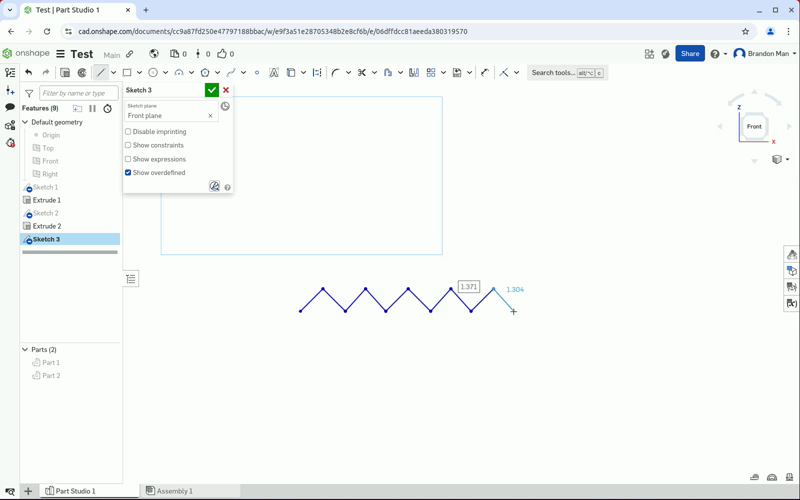
scroll(6)
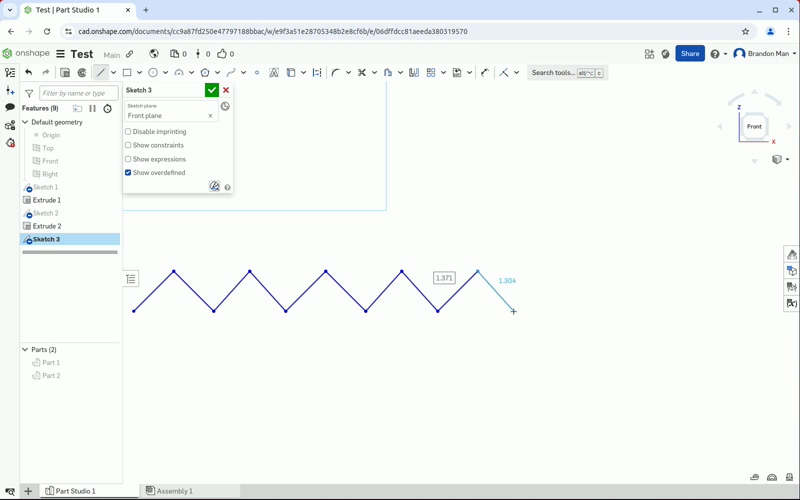
scroll(6)
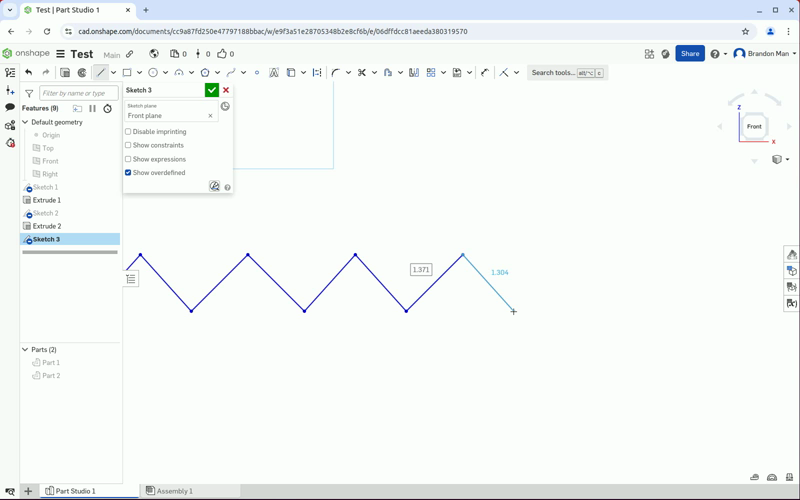
click(513, 311)
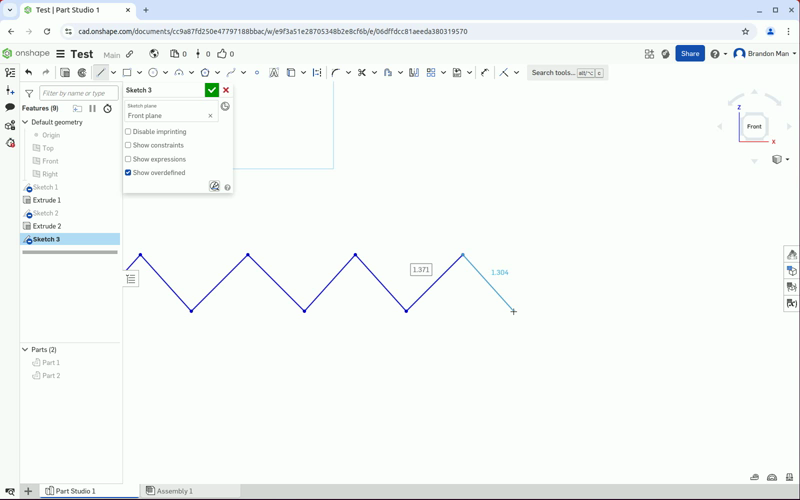
scroll(-6)
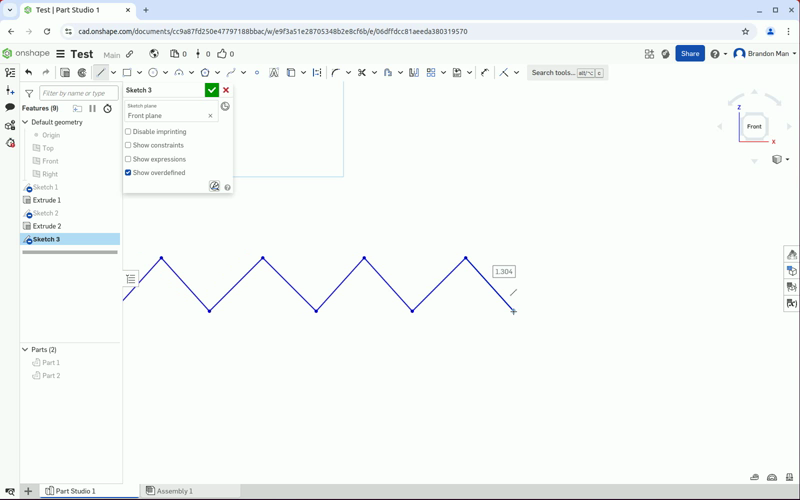
scroll(-6)
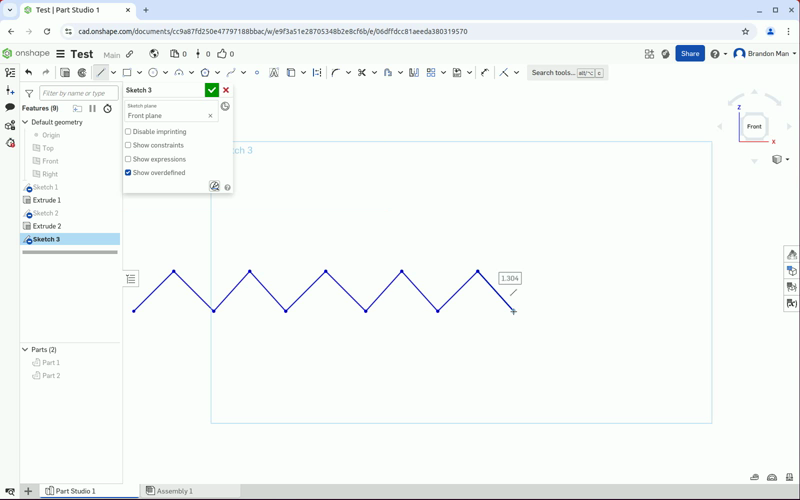
scroll(-6)
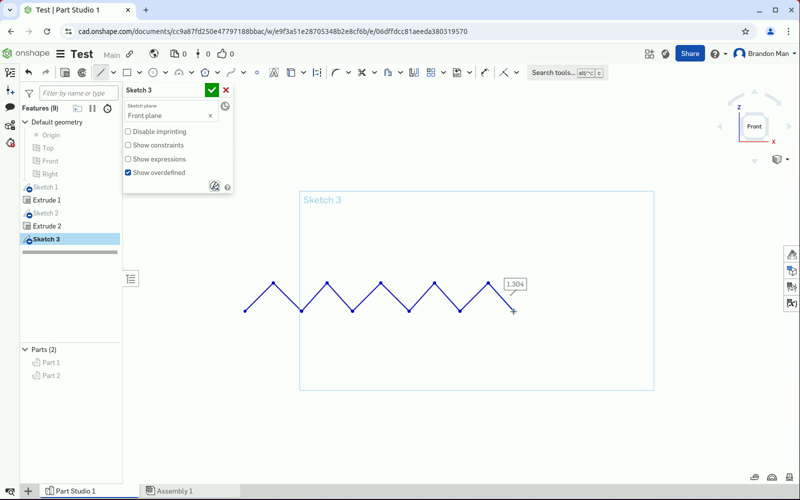
scroll(-6)
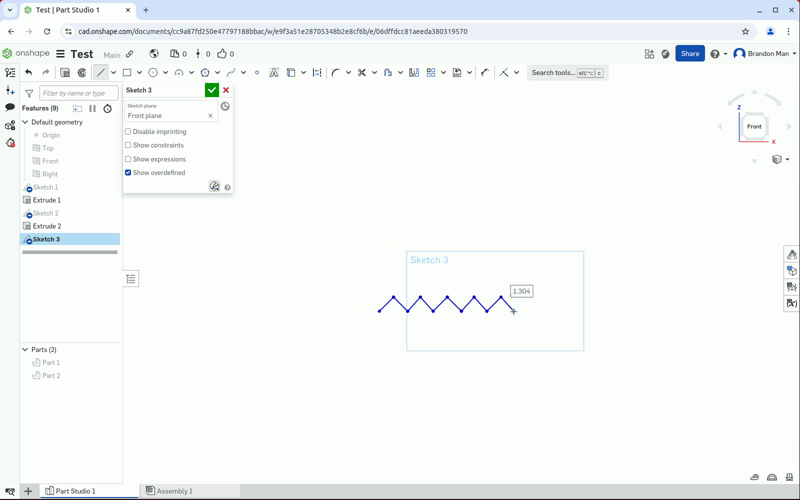
scroll(-6)
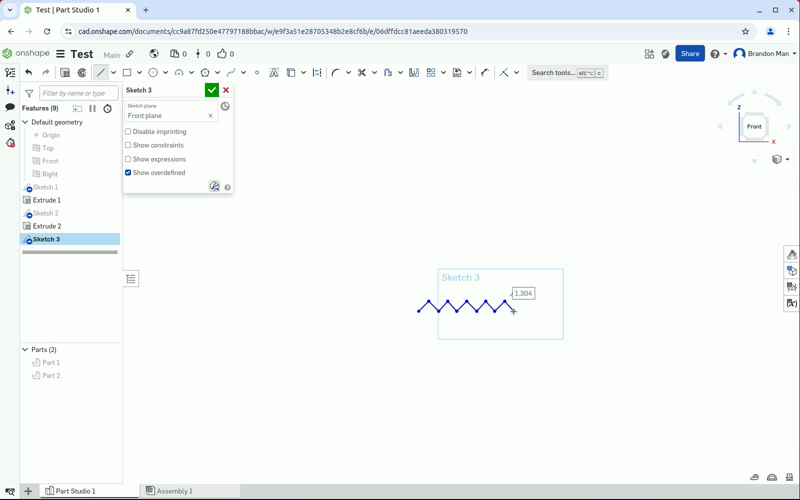
scroll(-6)
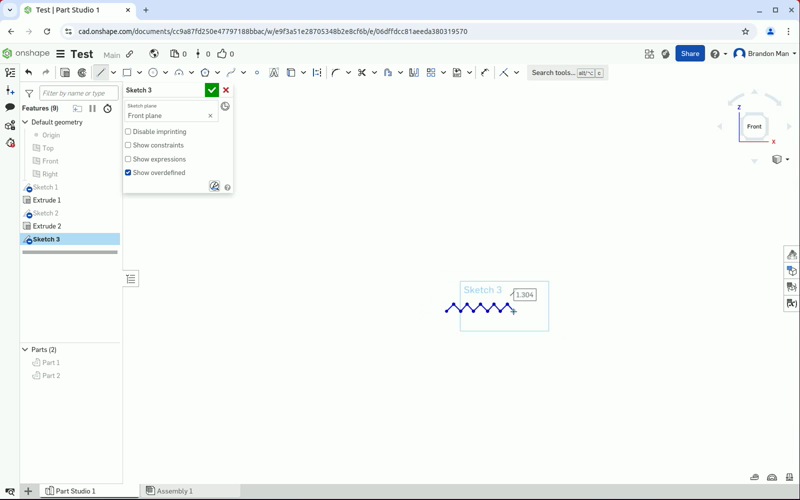
scroll(-6)
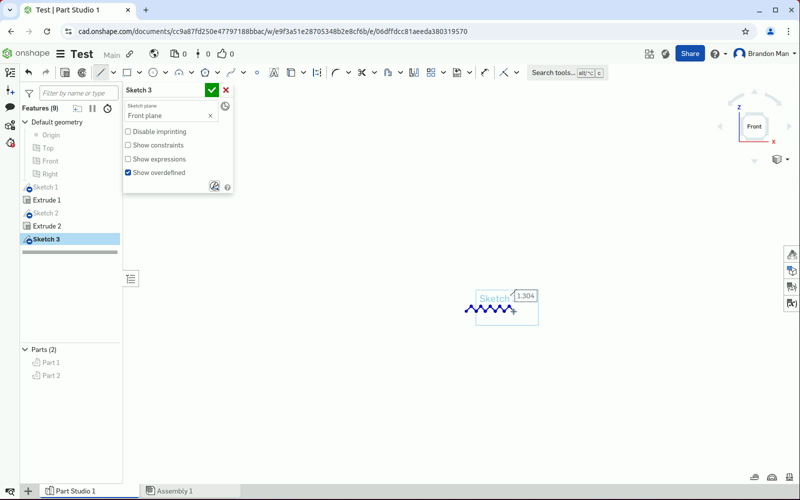
key_up(shift)
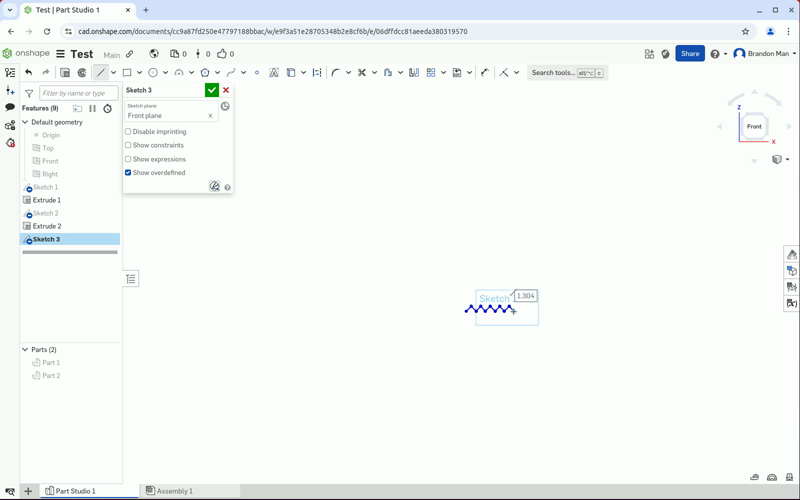
key_down(shift)
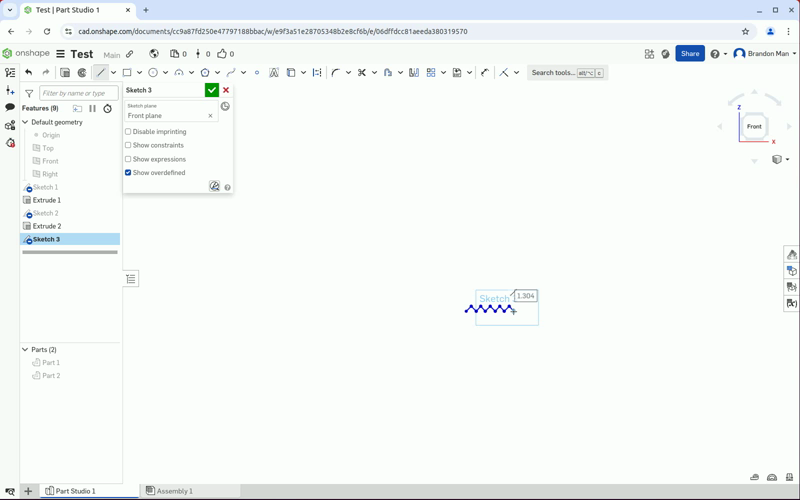
mouse_move(543, 311)
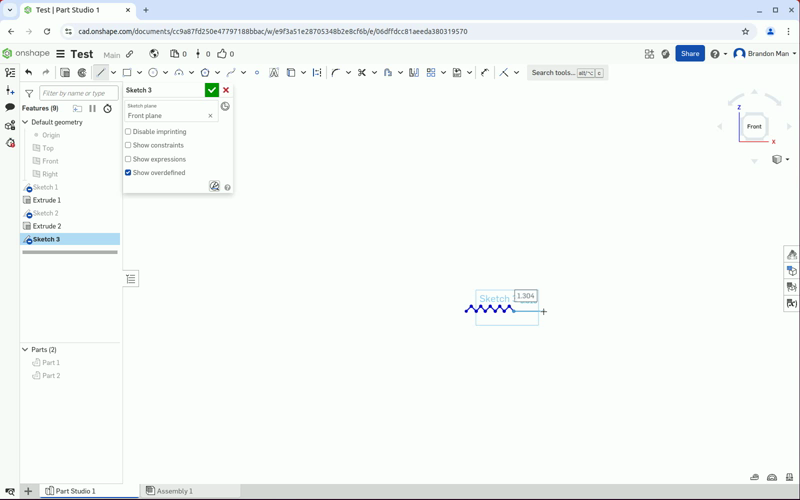
mouse_move(513, 272)
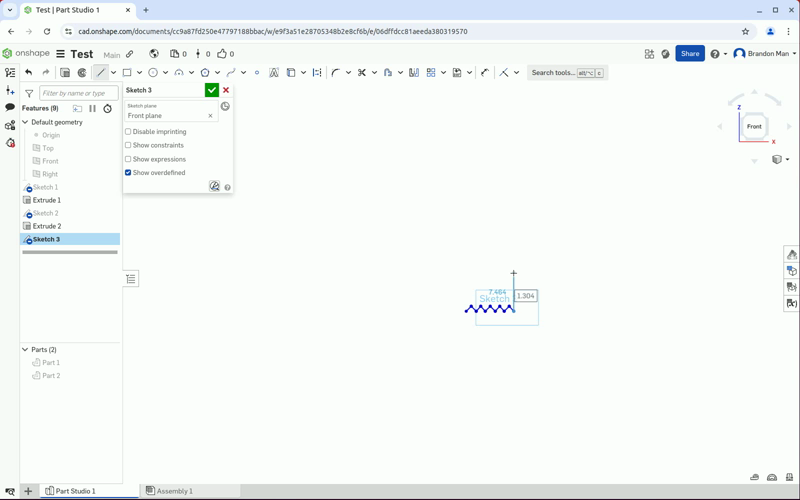
click(513, 272)
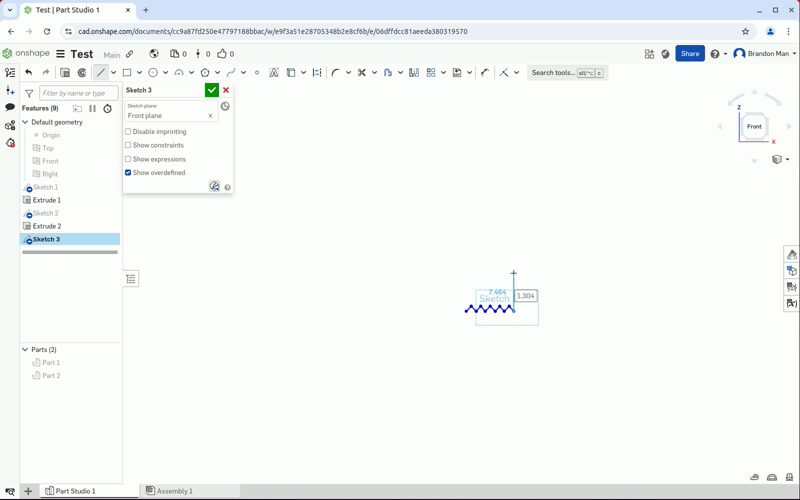
key_up(shift)
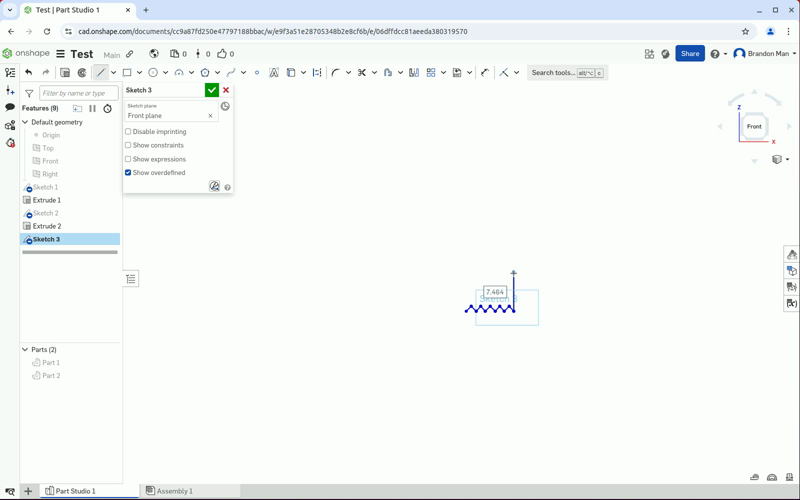
key(esc)
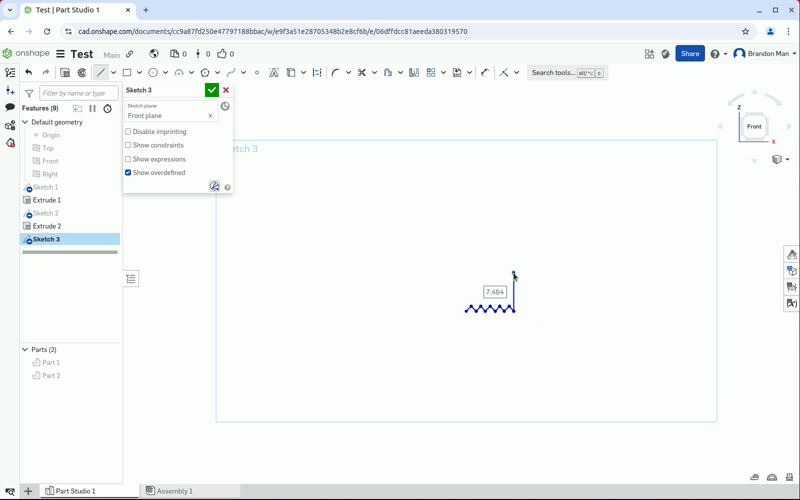
key(a)
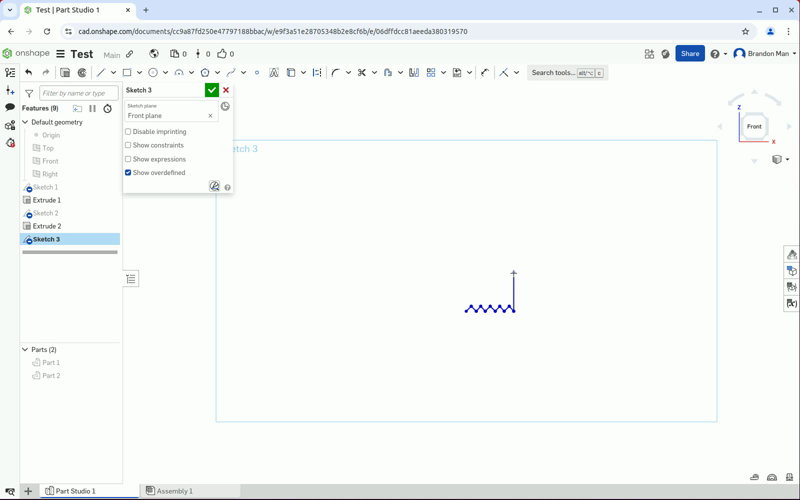
mouse_move(513, 272)
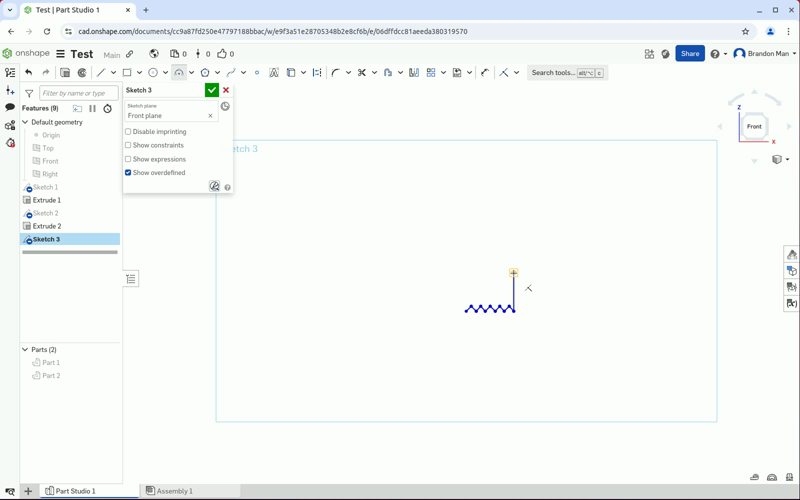
click(513, 272)
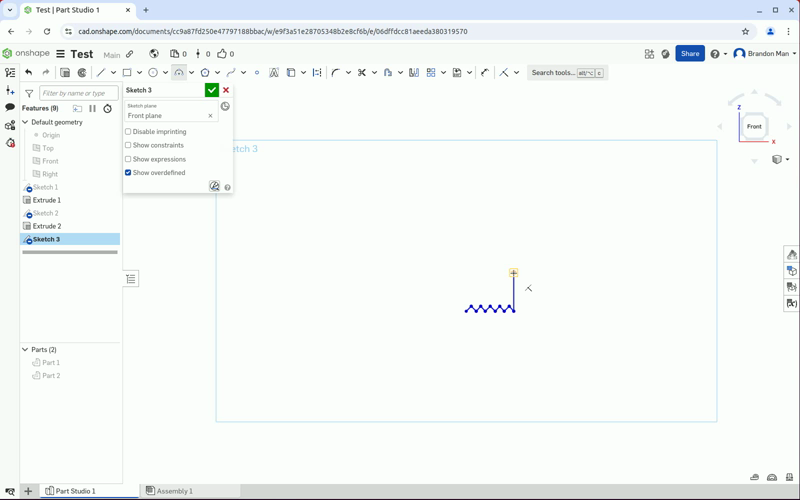
key_down(shift)
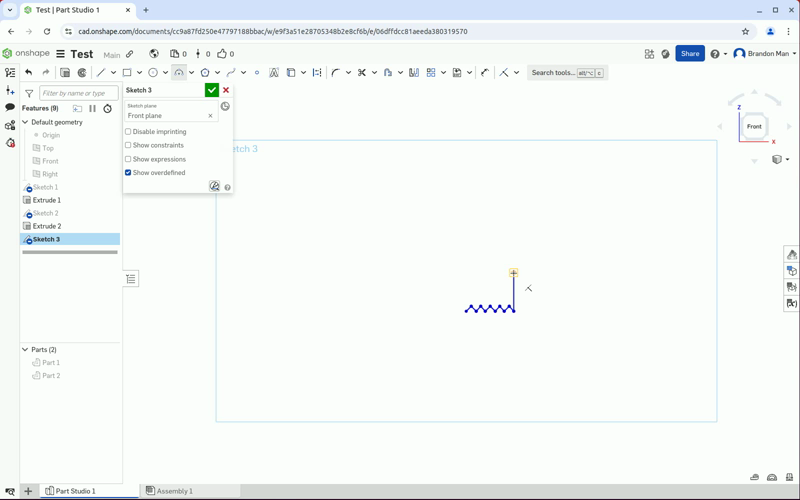
mouse_move(466, 272)
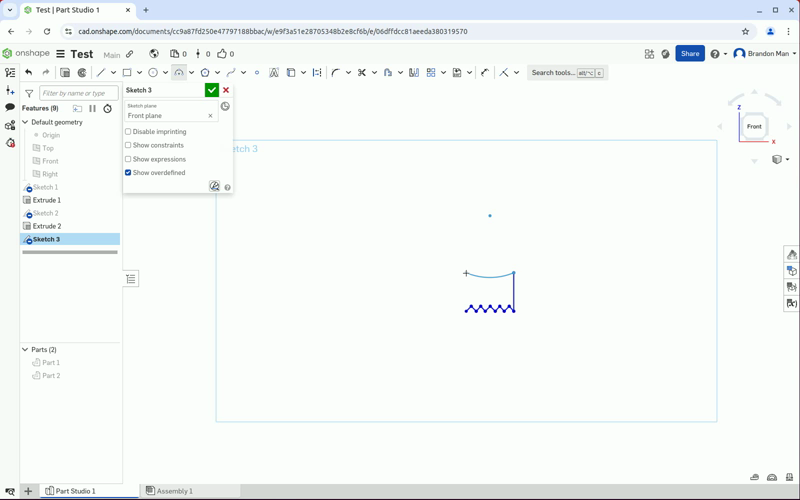
click(466, 272)
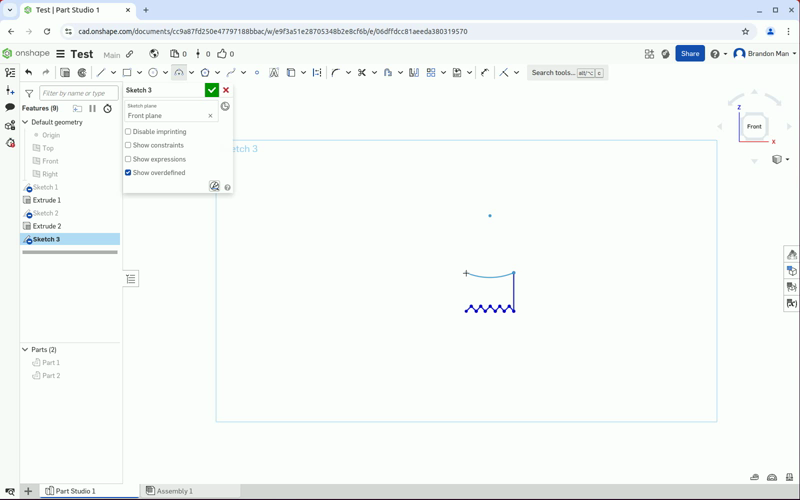
mouse_move(490, 296)
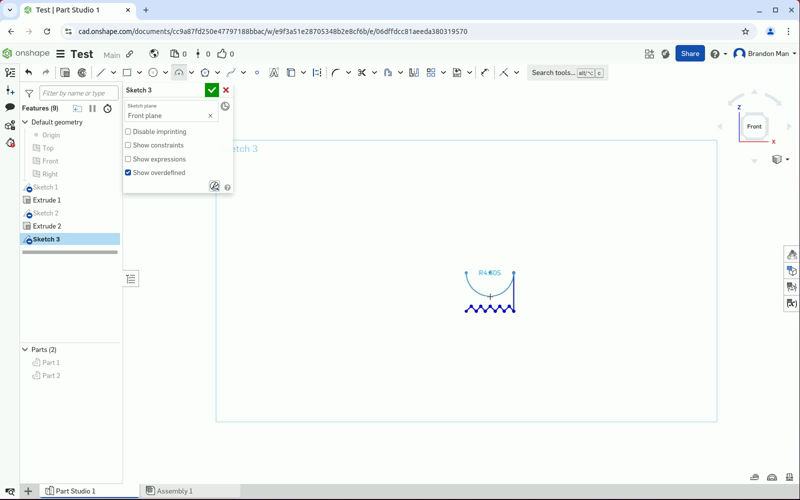
click(490, 296)
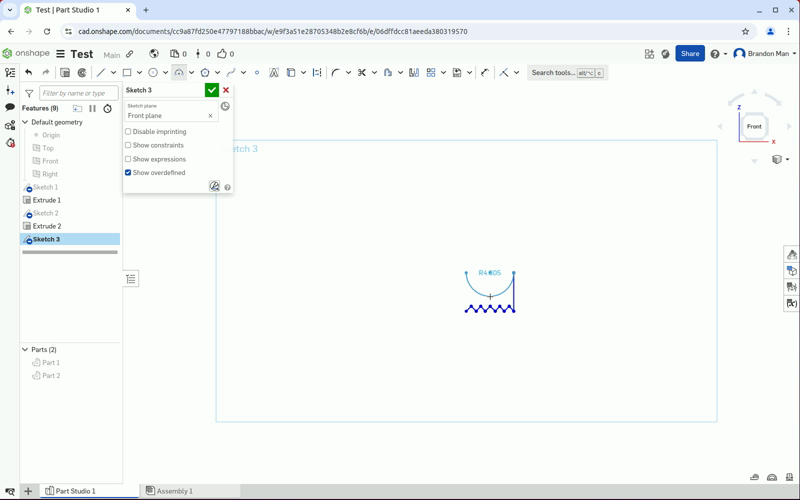
key_up(shift)
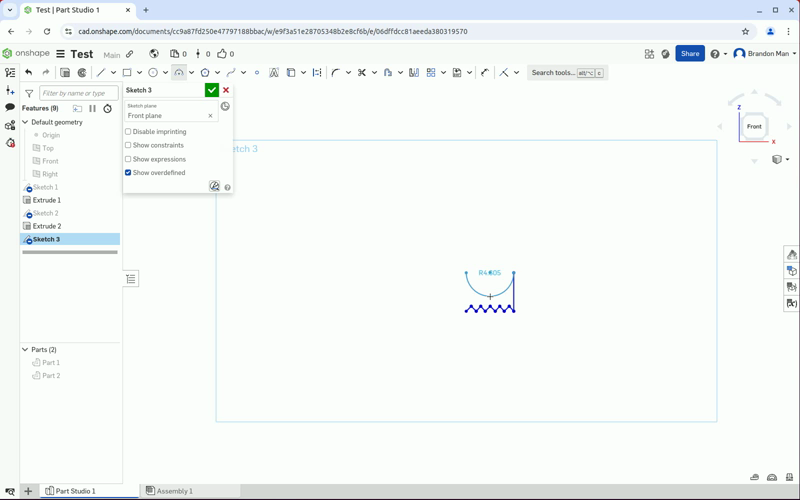
key(esc)
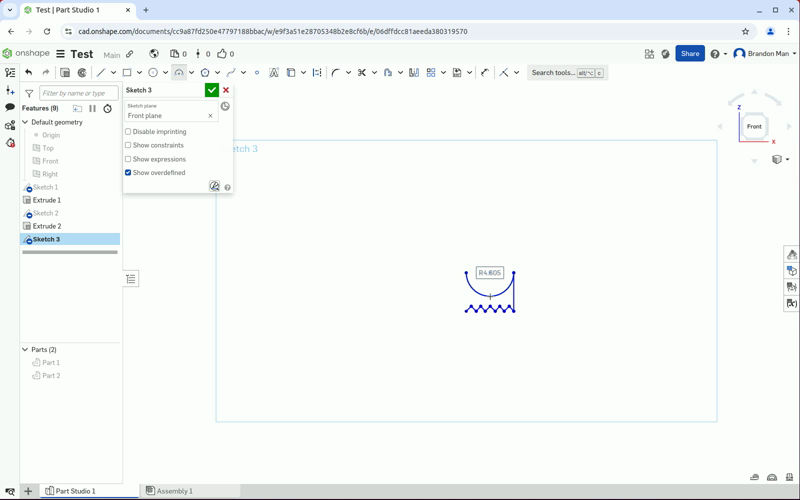
key(l)
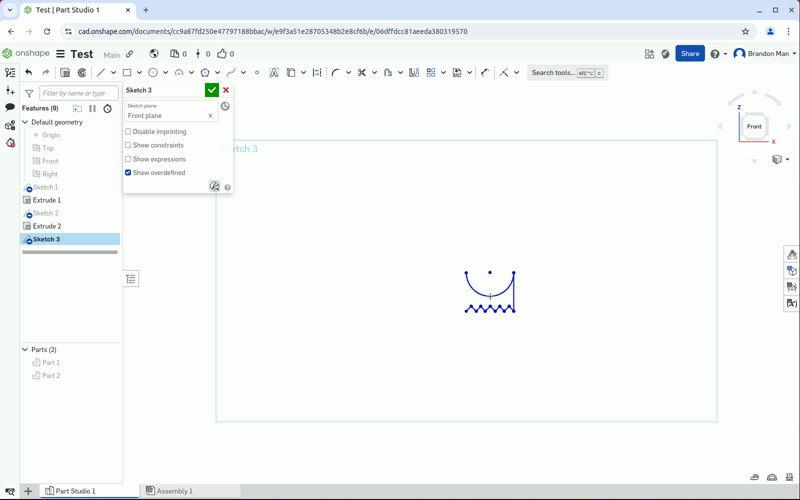
mouse_move(466, 272)
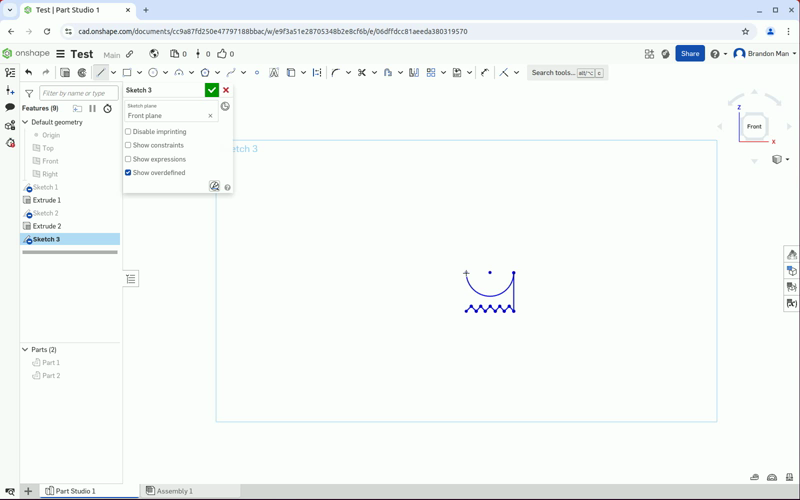
click(466, 272)
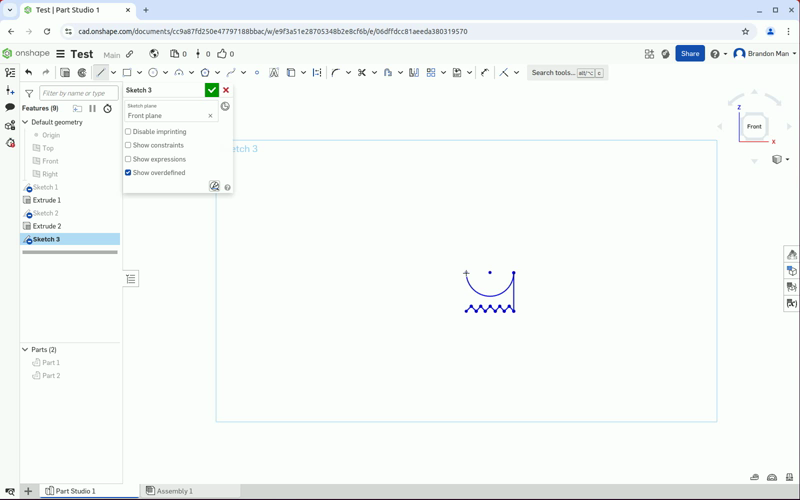
mouse_move(496, 272)
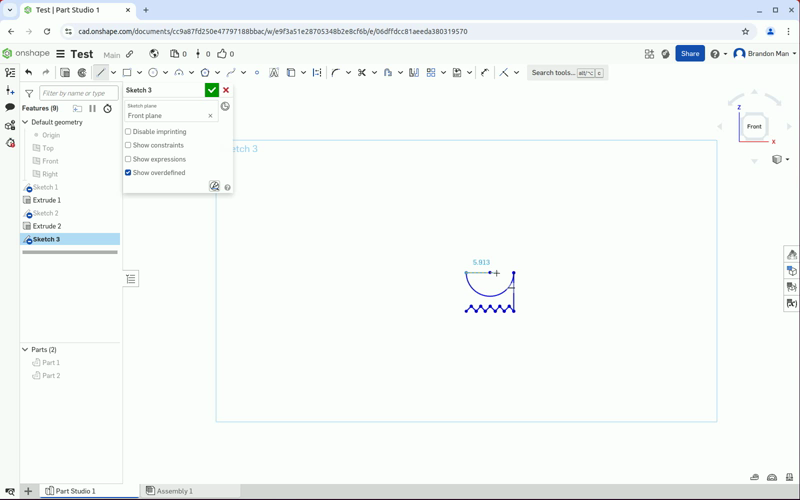
key_down(shift)
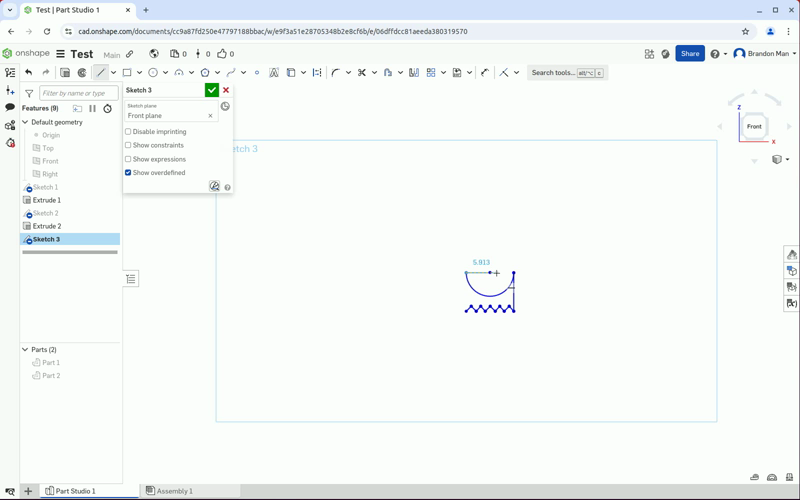
mouse_move(466, 311)
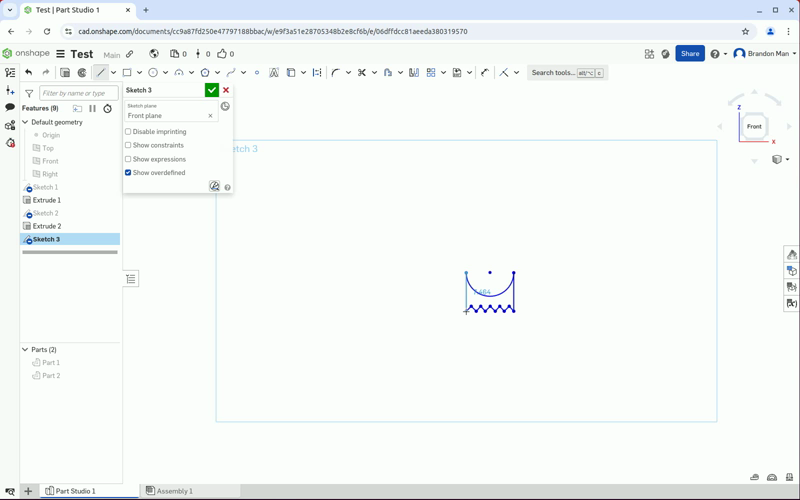
key_up(shift)
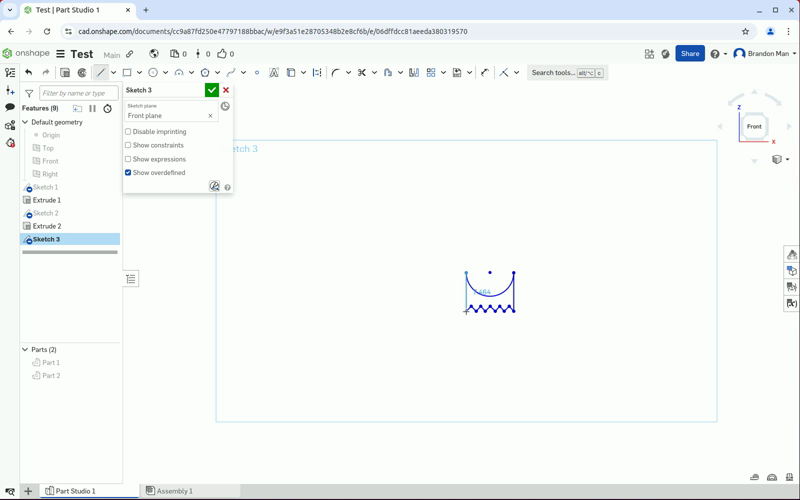
click(466, 311)
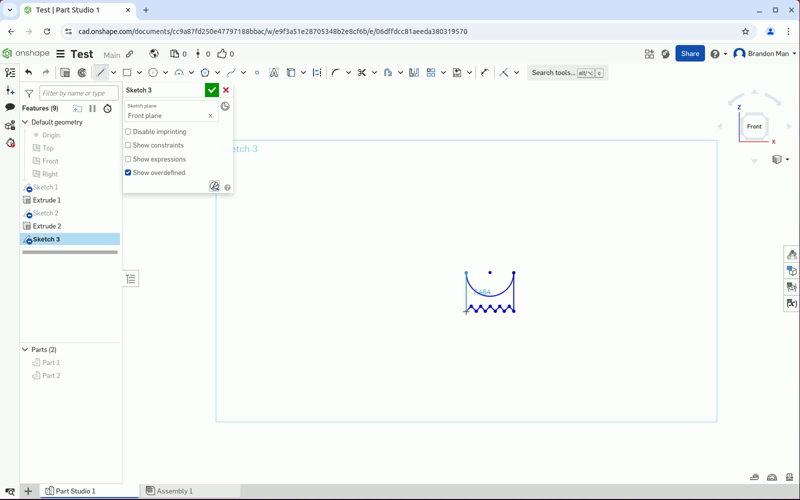
key(esc)
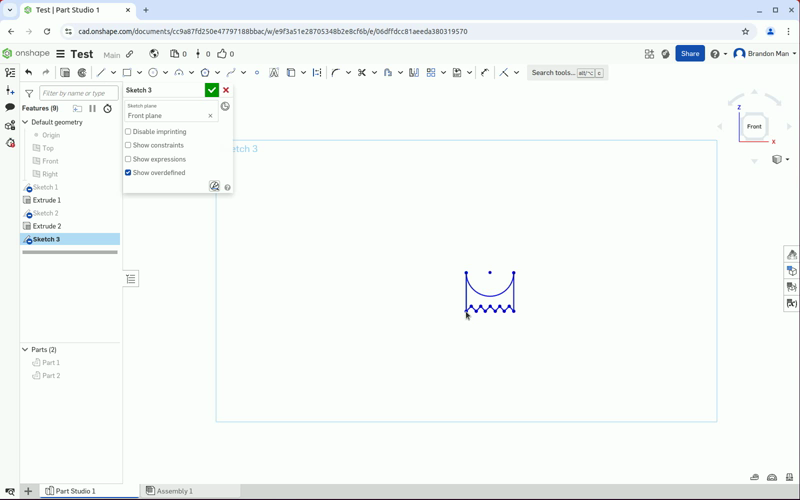
key(c)
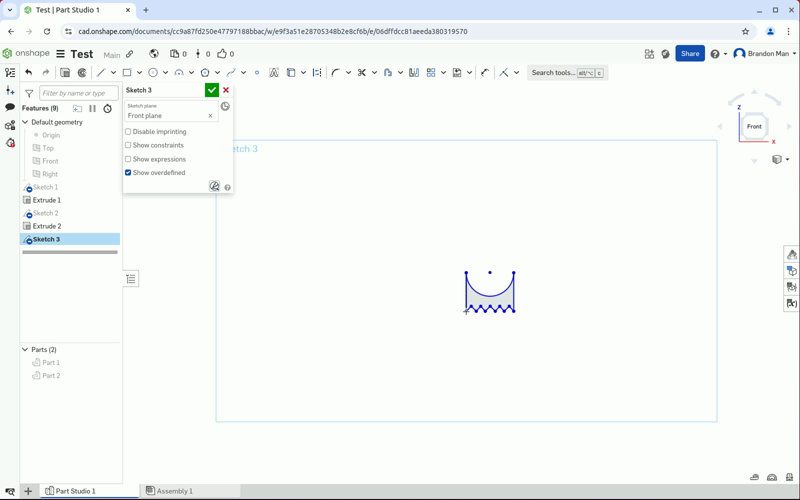
key_down(shift)
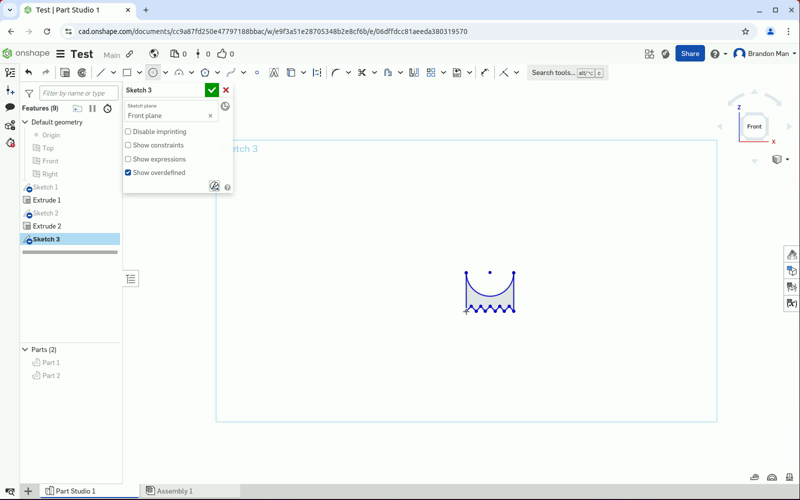
mouse_move(480, 268)
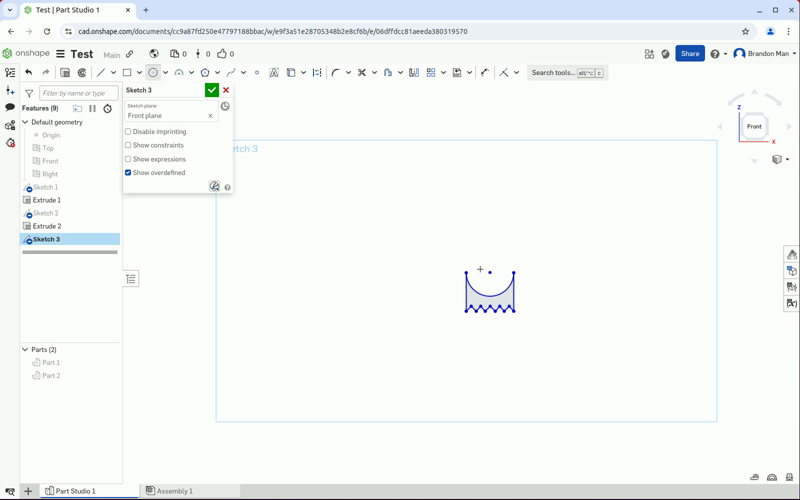
click(480, 268)
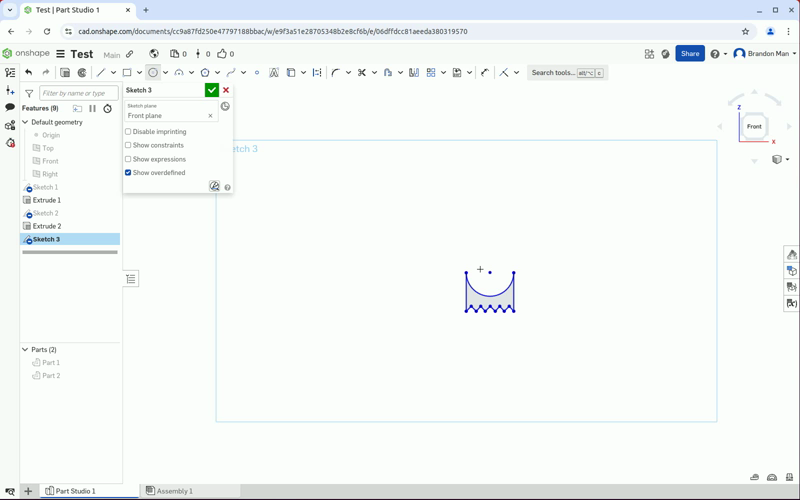
key_up(shift)
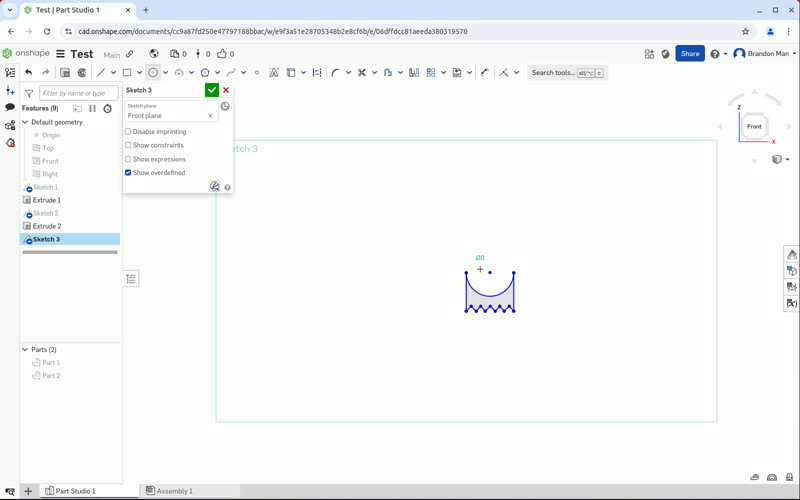
mouse_move(487, 268)
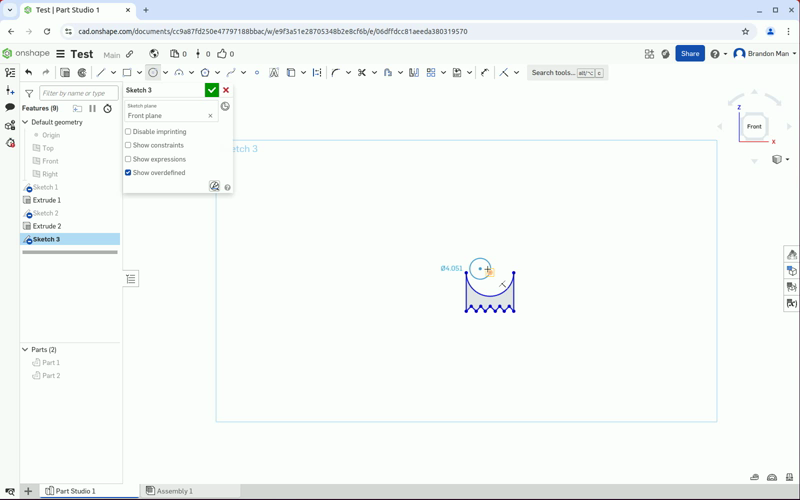
click(487, 268)
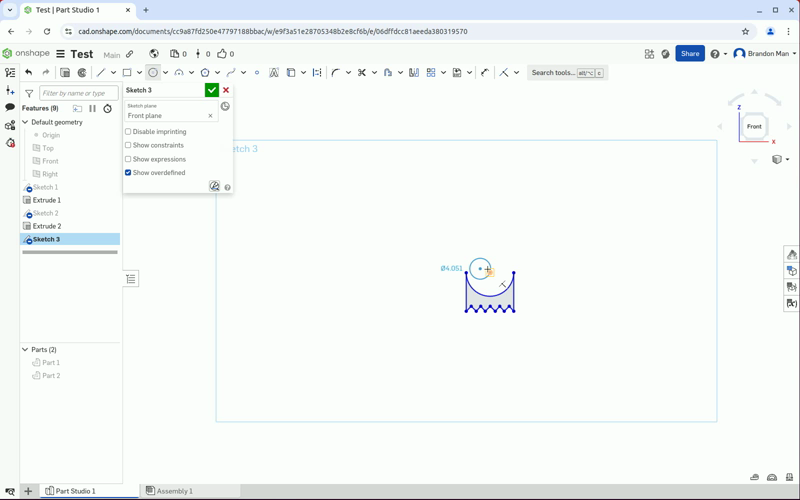
key(esc)
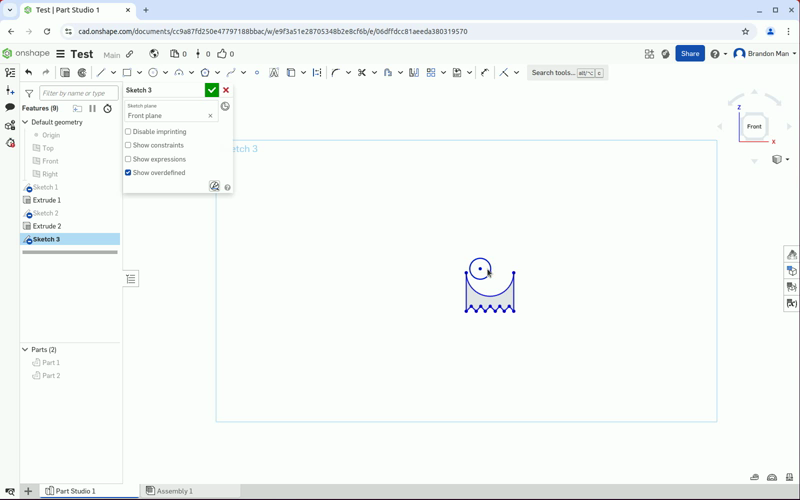
key(a)
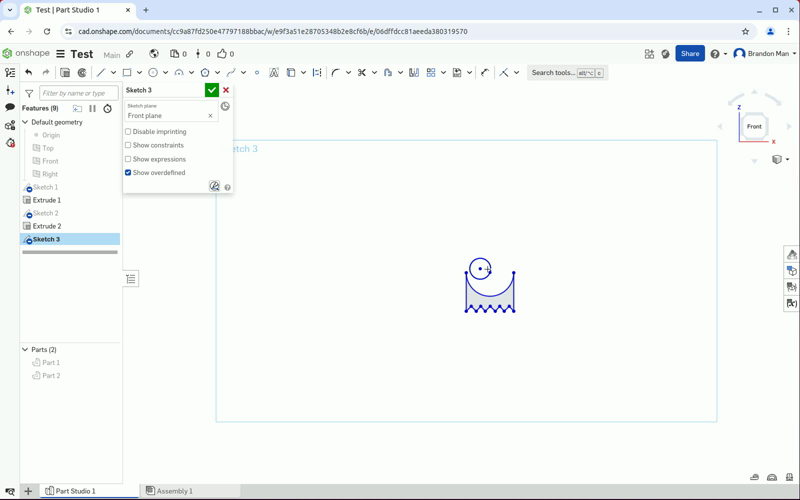
key_down(shift)
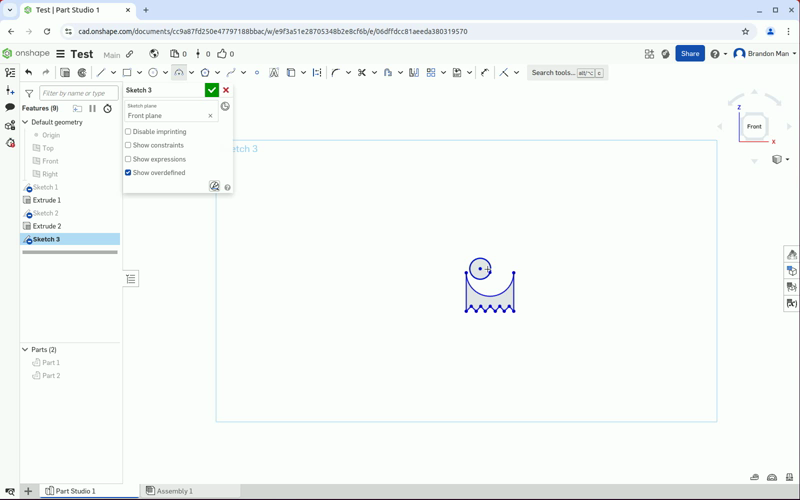
mouse_move(507, 266)
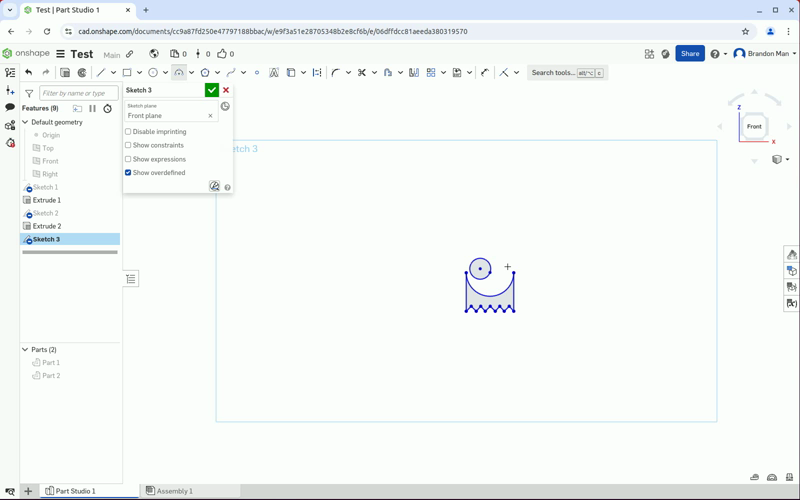
click(507, 266)
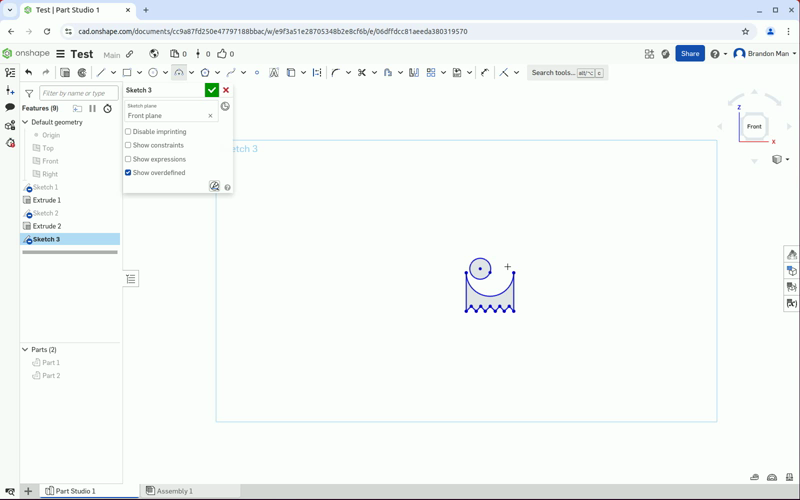
key_up(shift)
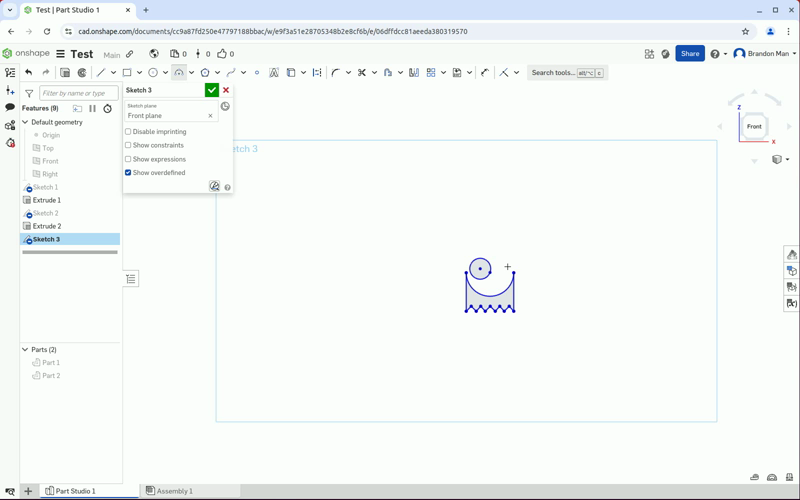
key_down(shift)
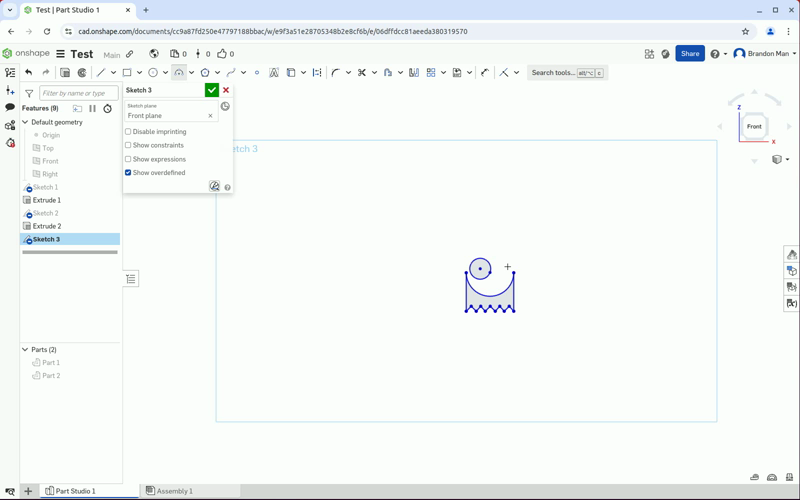
mouse_move(508, 269)
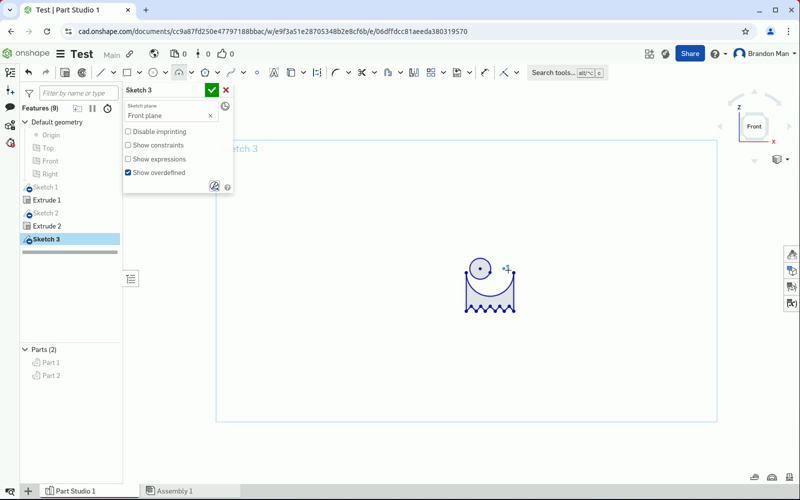
scroll(6)
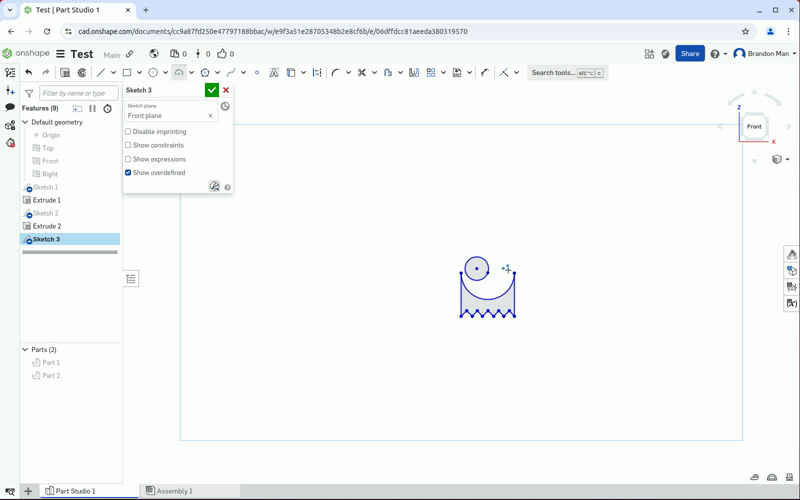
scroll(6)
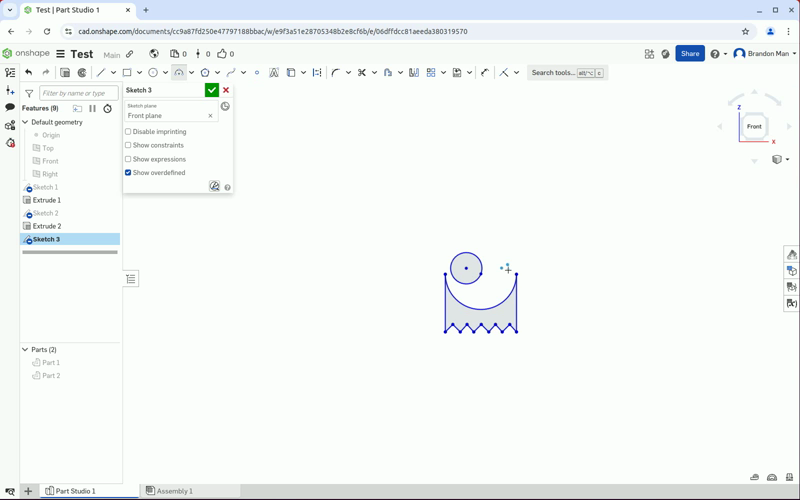
scroll(6)
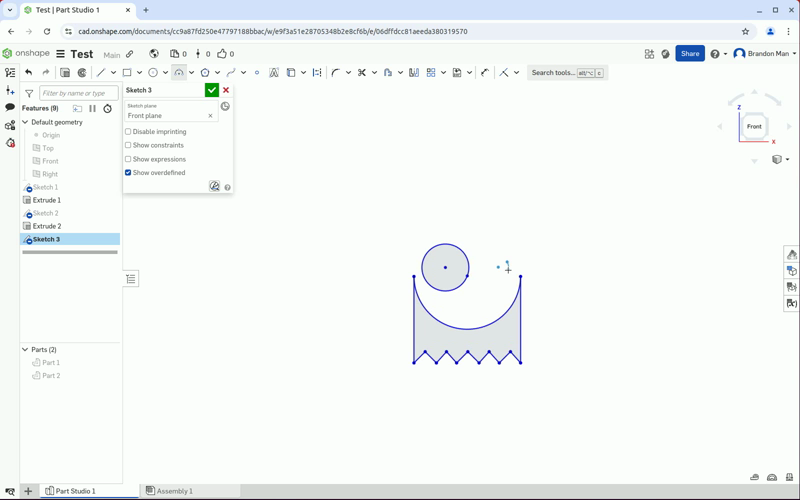
scroll(6)
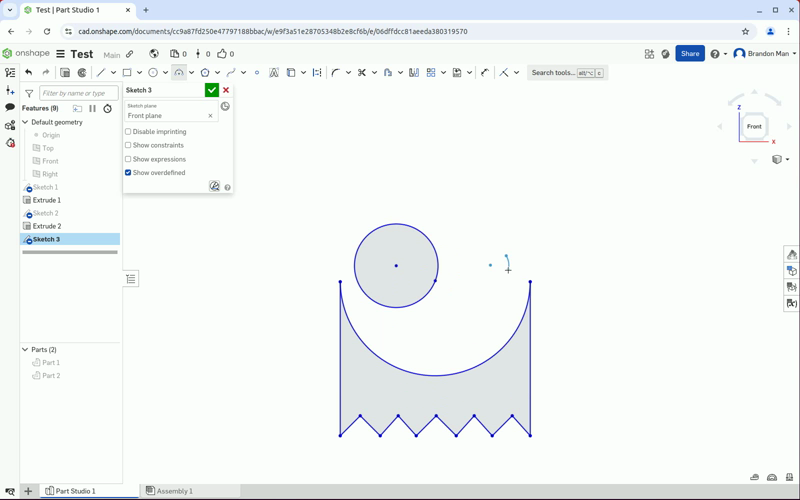
scroll(6)
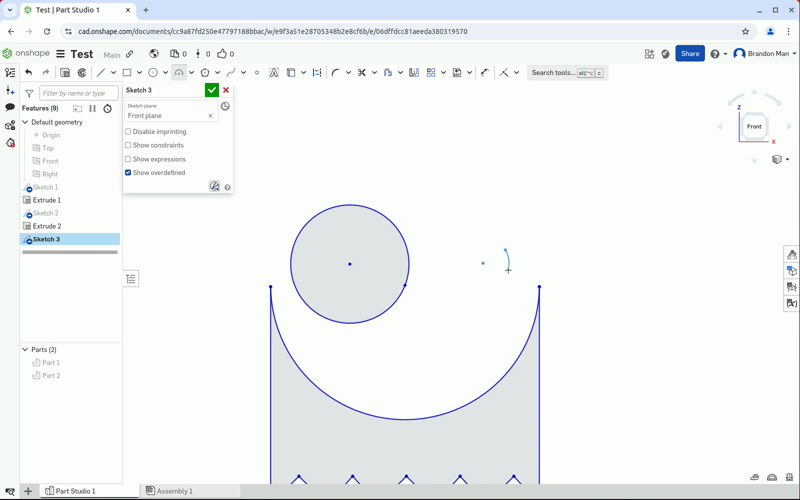
scroll(6)
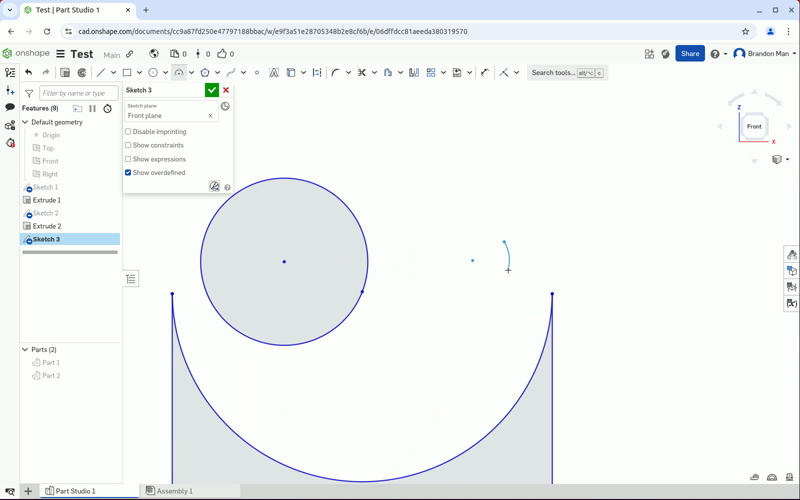
scroll(6)
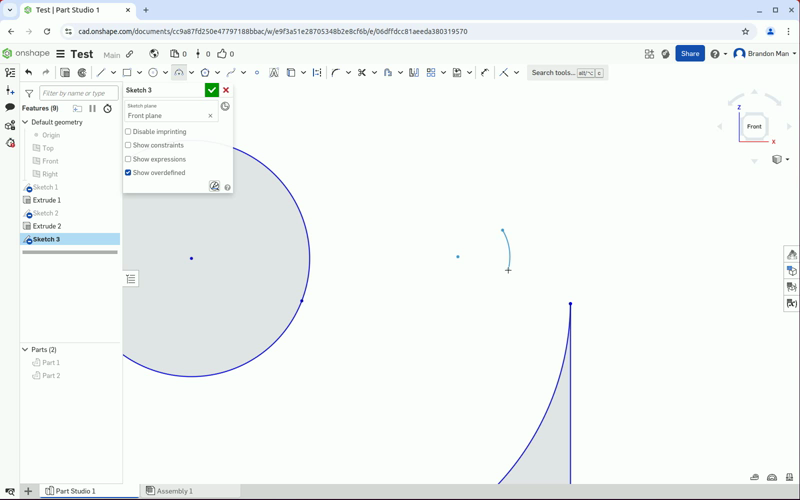
click(508, 269)
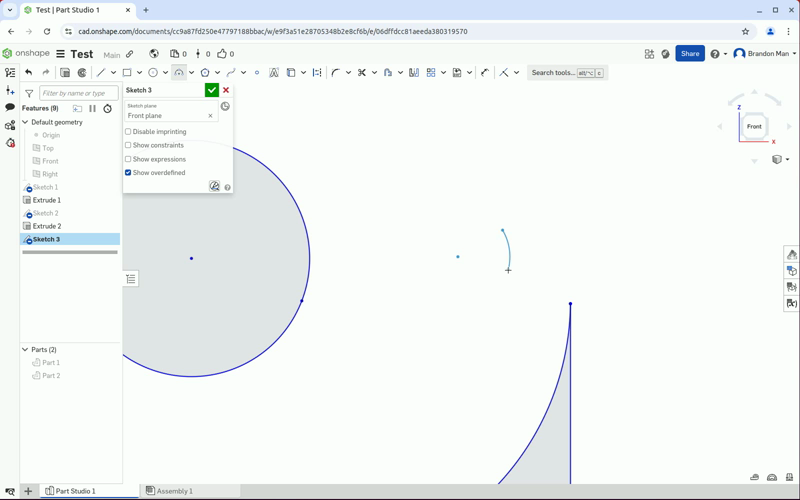
scroll(-6)
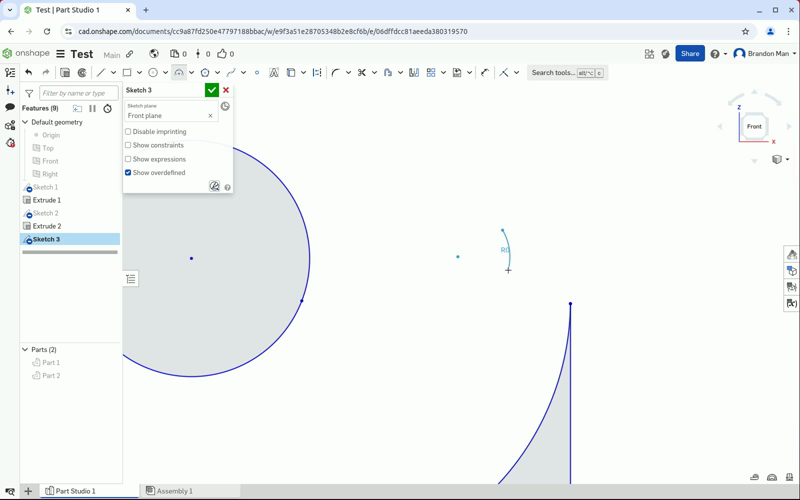
scroll(-6)
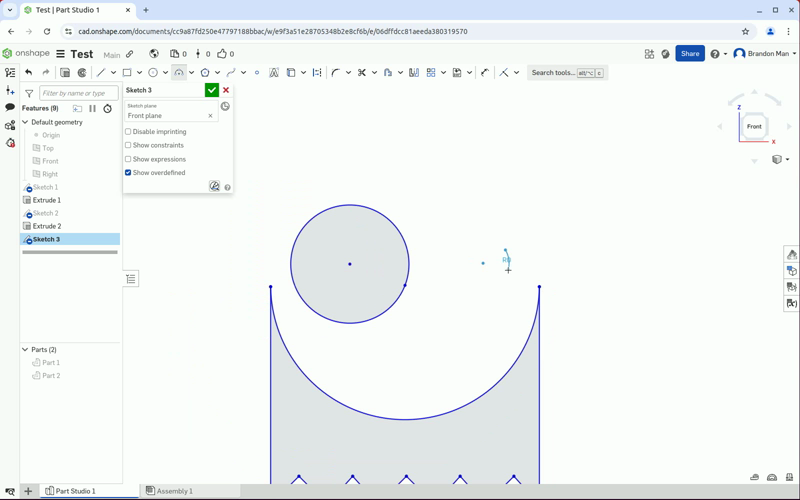
scroll(-6)
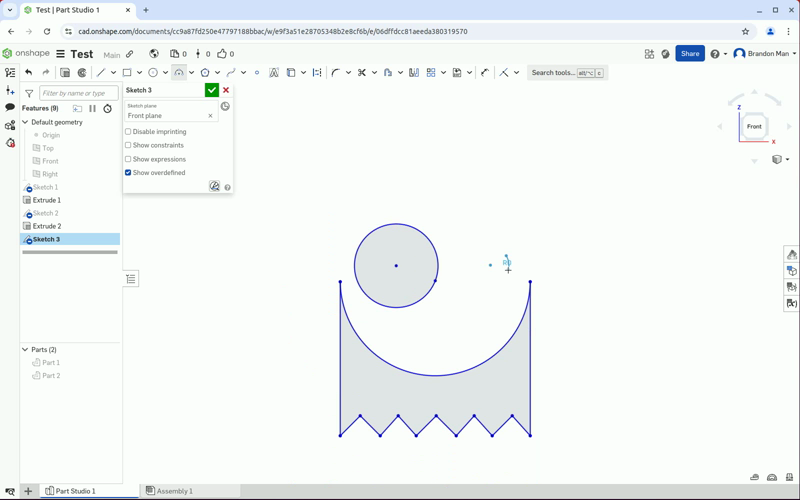
scroll(-6)
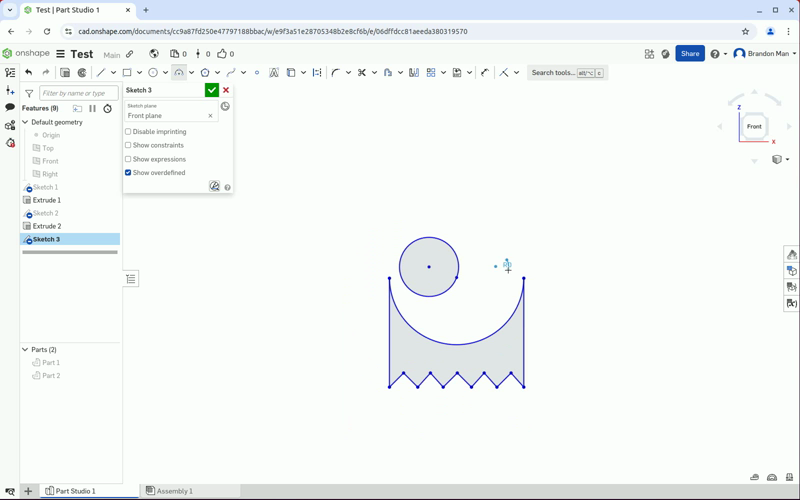
scroll(-6)
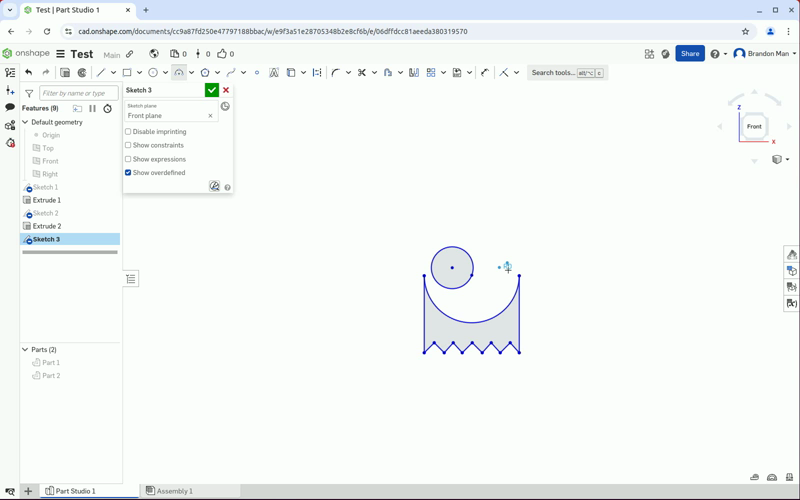
scroll(-6)
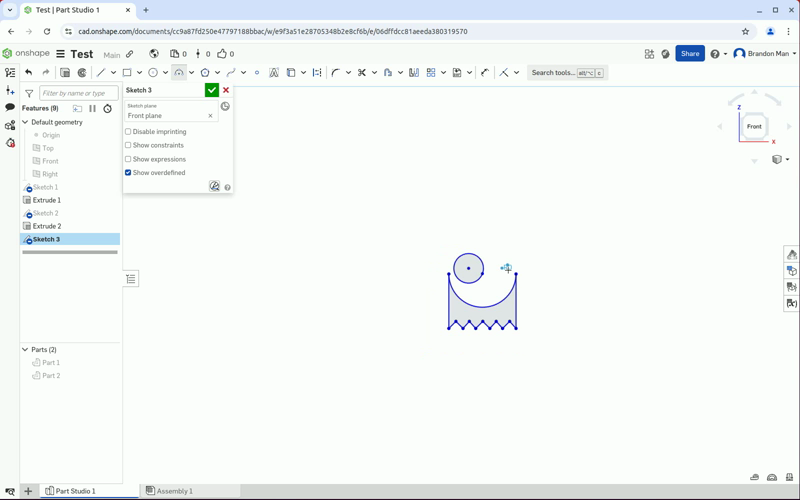
scroll(-6)
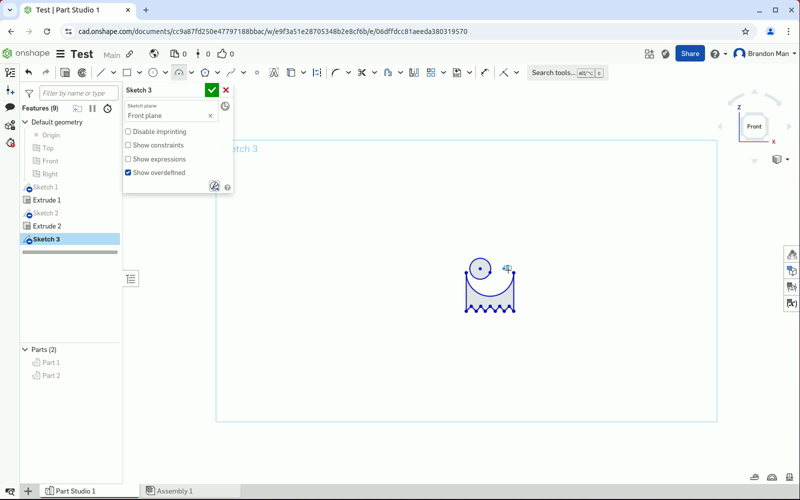
mouse_move(492, 270)
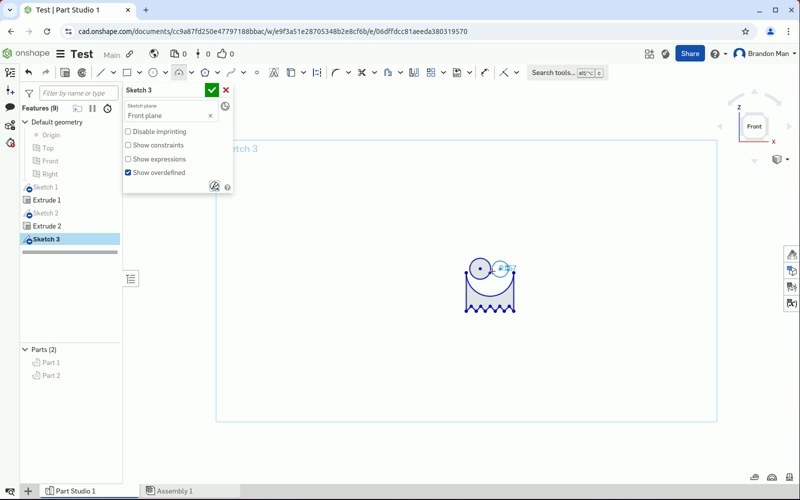
scroll(6)
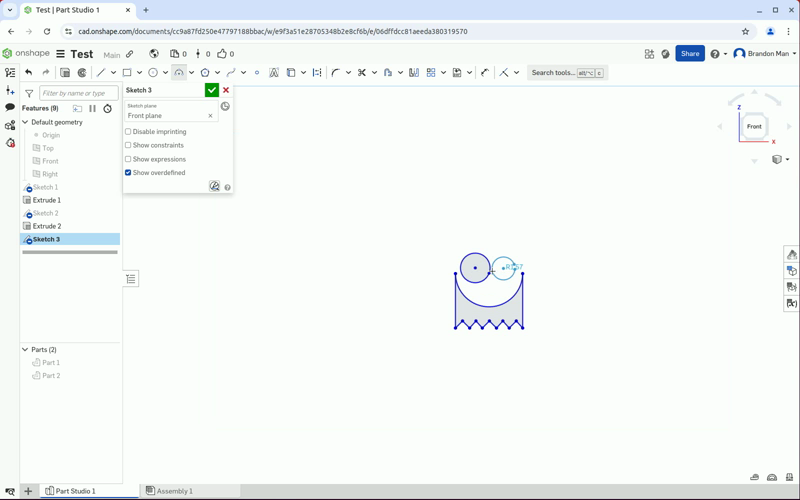
scroll(6)
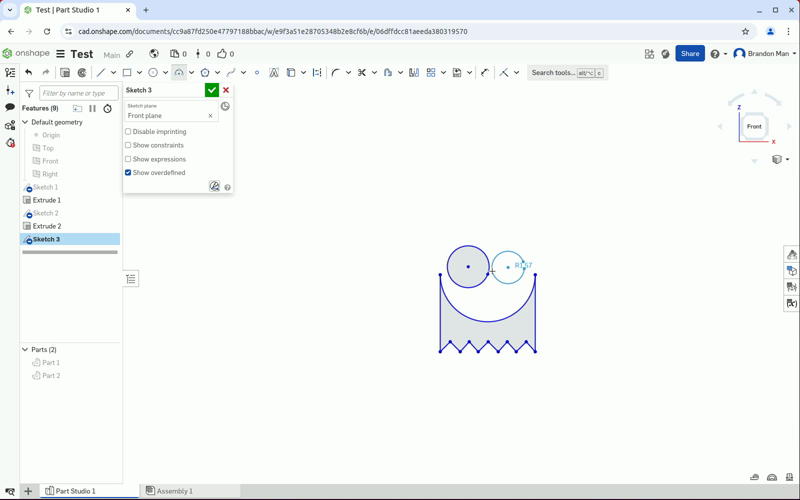
scroll(6)
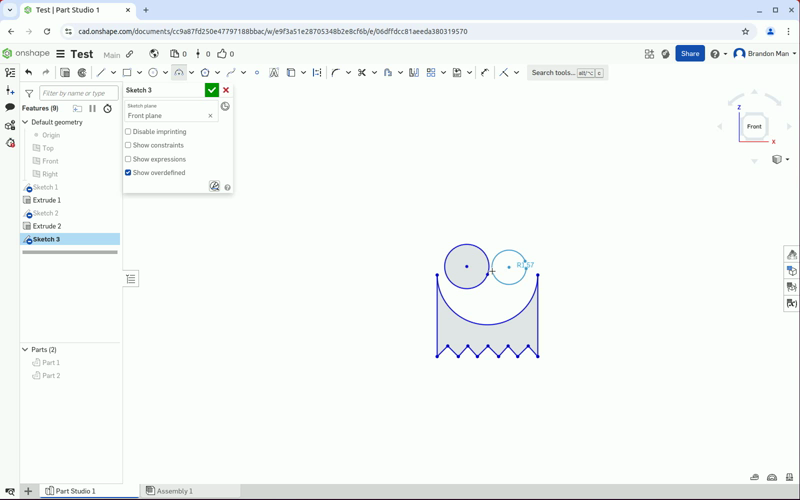
scroll(6)
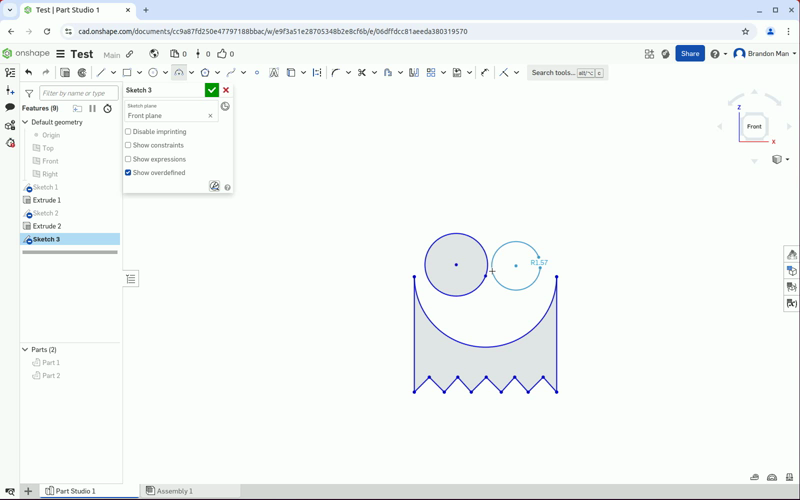
scroll(6)
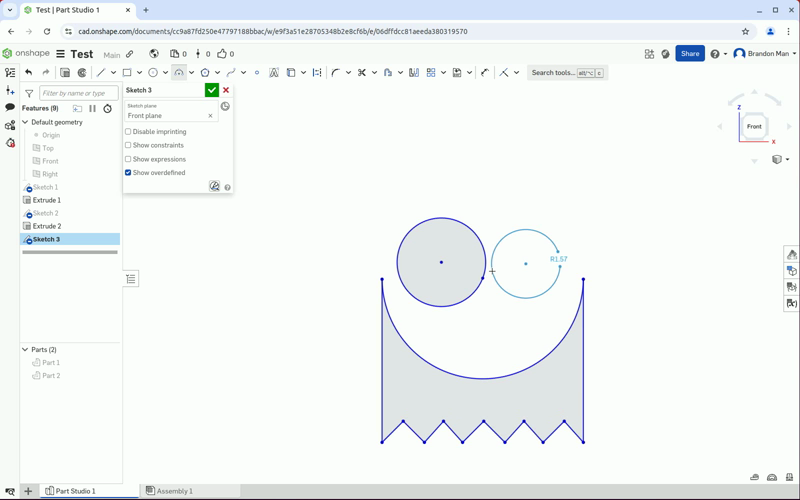
scroll(6)
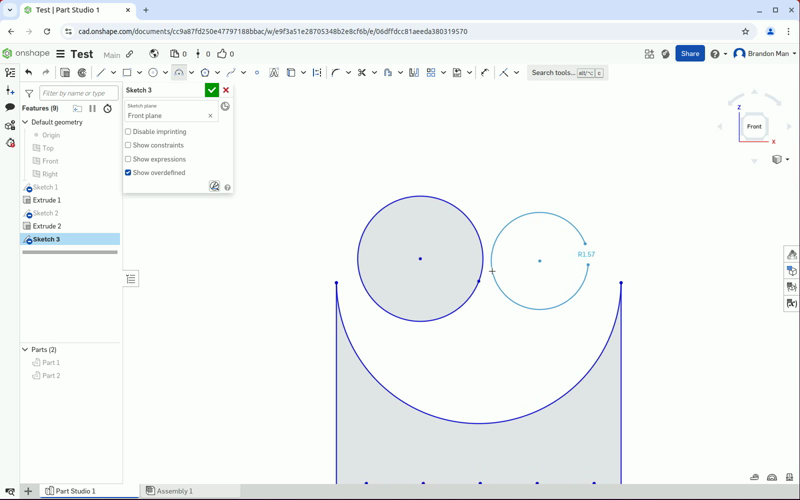
scroll(6)
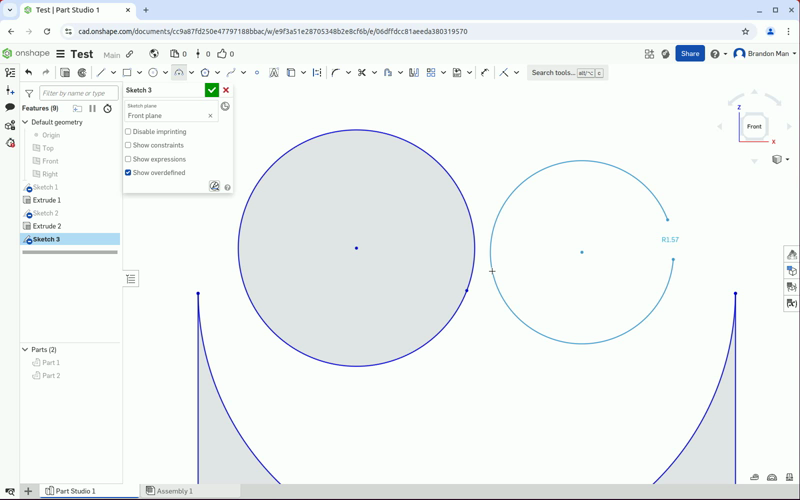
click(492, 270)
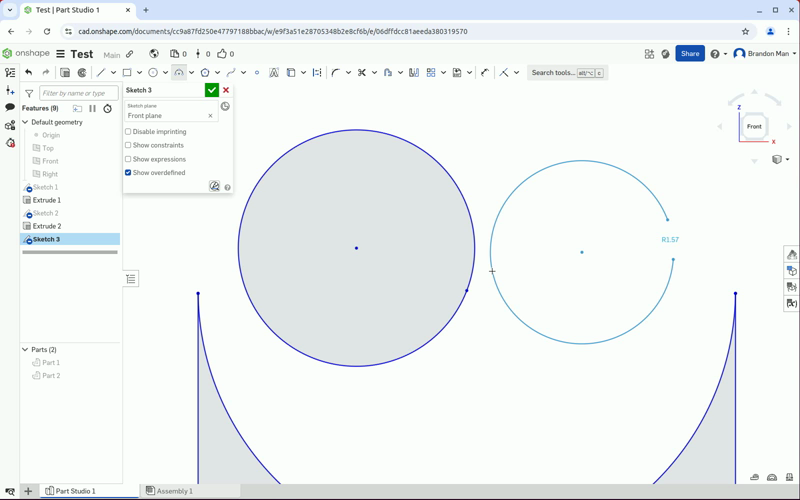
scroll(-6)
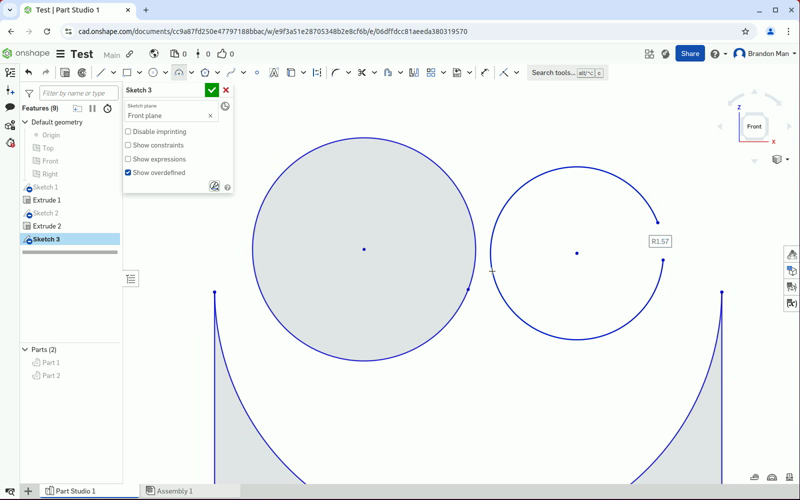
scroll(-6)
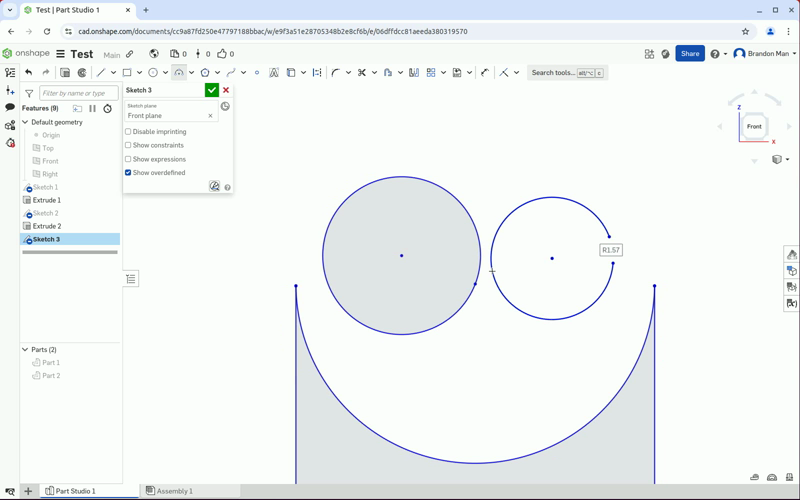
scroll(-6)
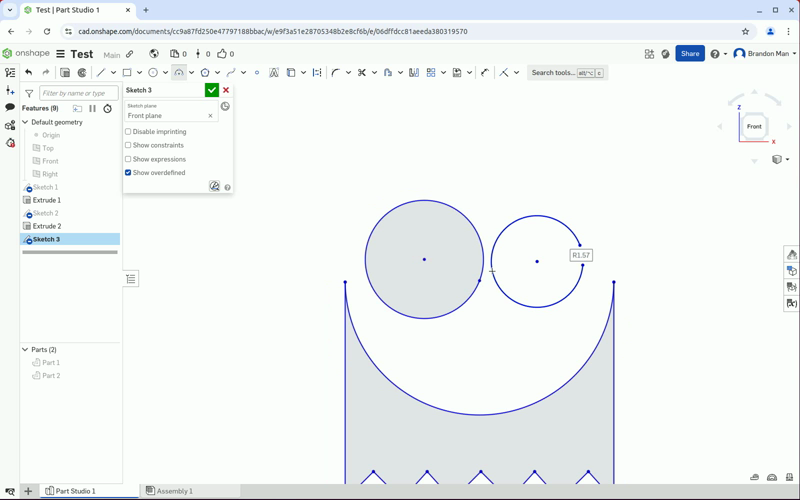
scroll(-6)
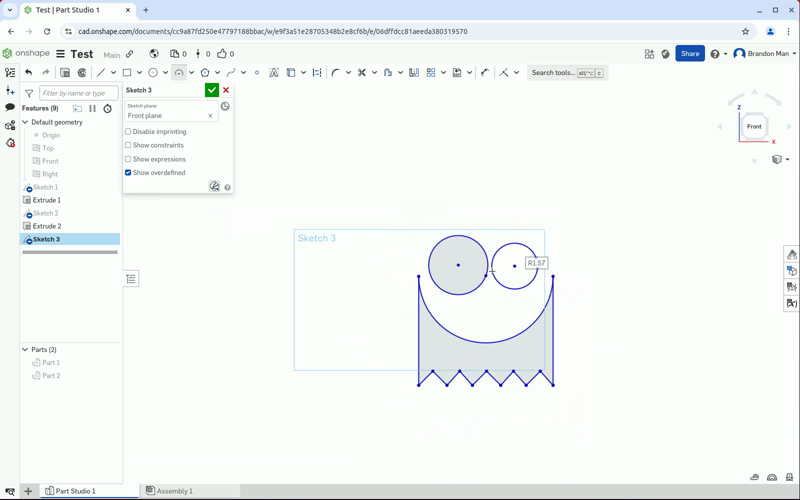
scroll(-6)
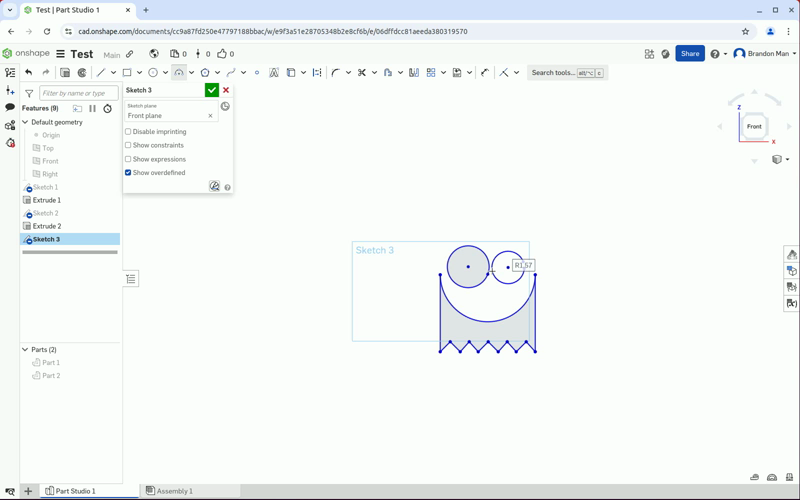
scroll(-6)
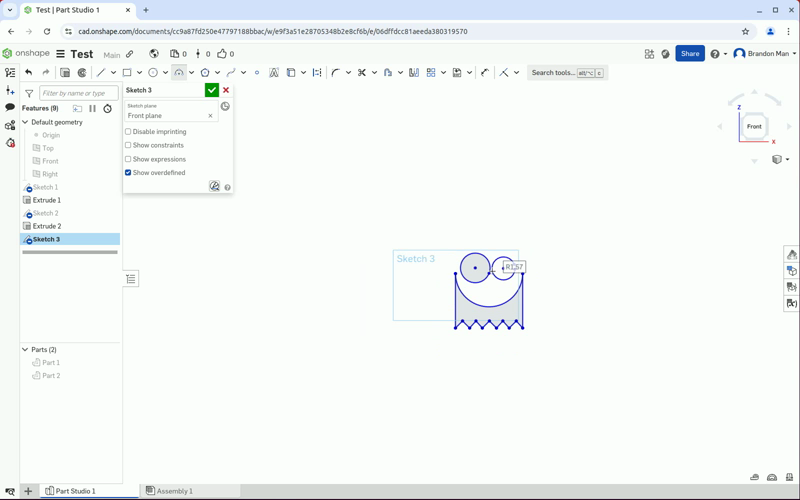
scroll(-6)
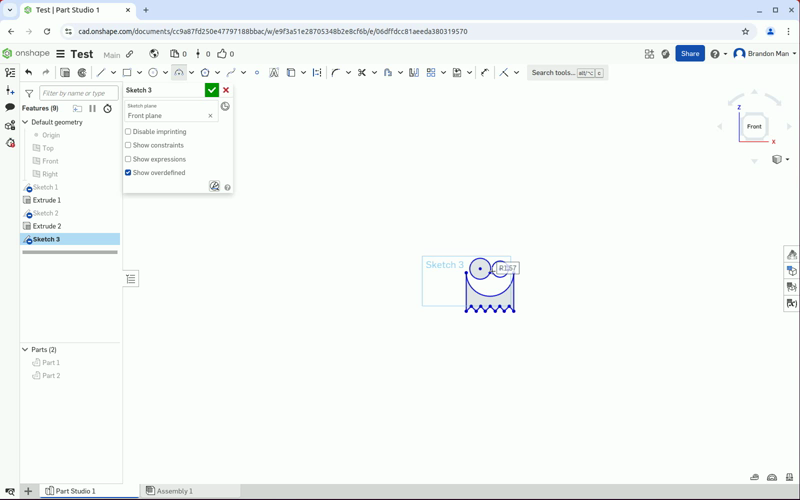
key_up(shift)
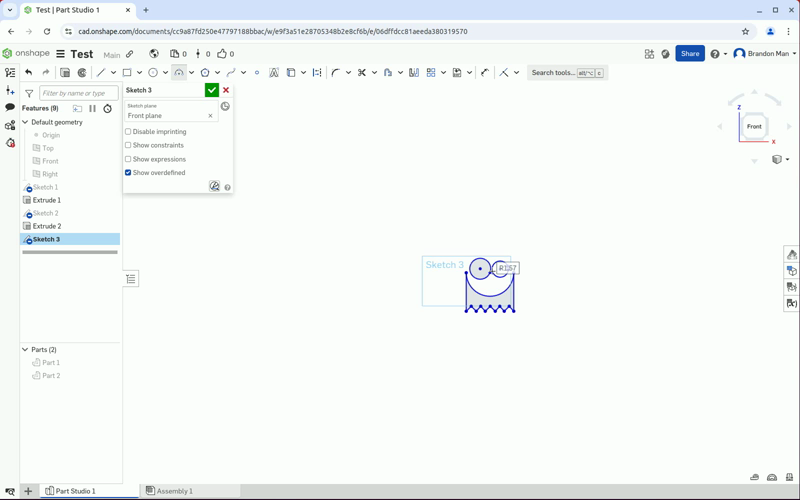
mouse_move(508, 269)
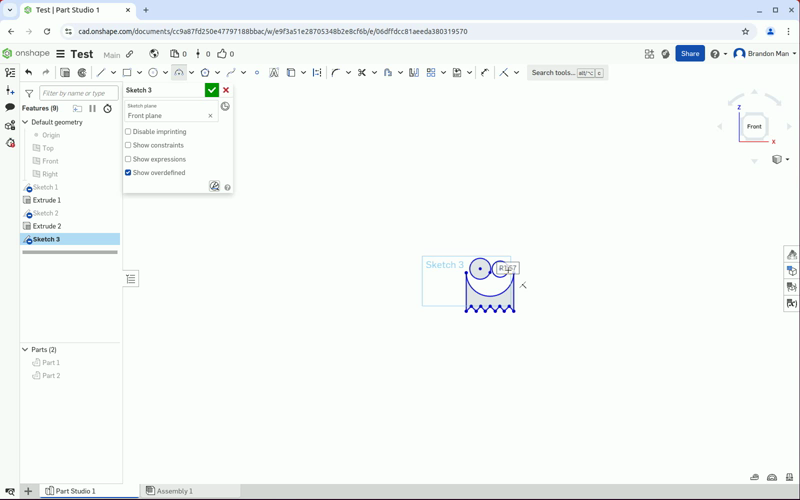
scroll(6)
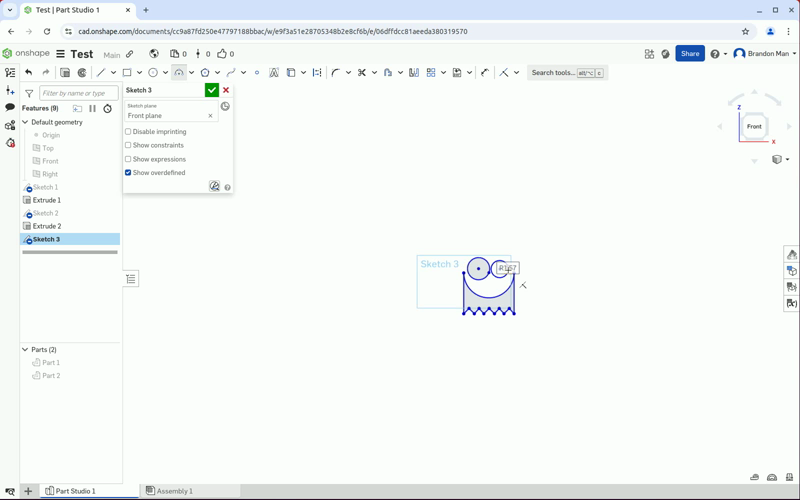
scroll(6)
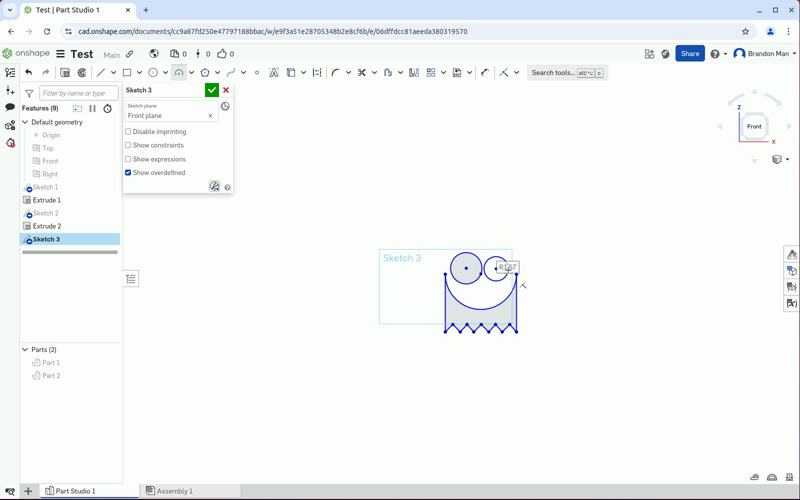
scroll(6)
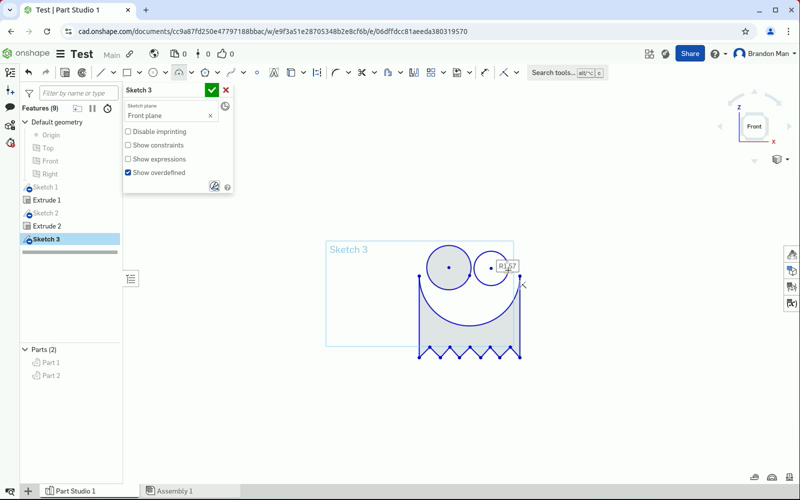
scroll(6)
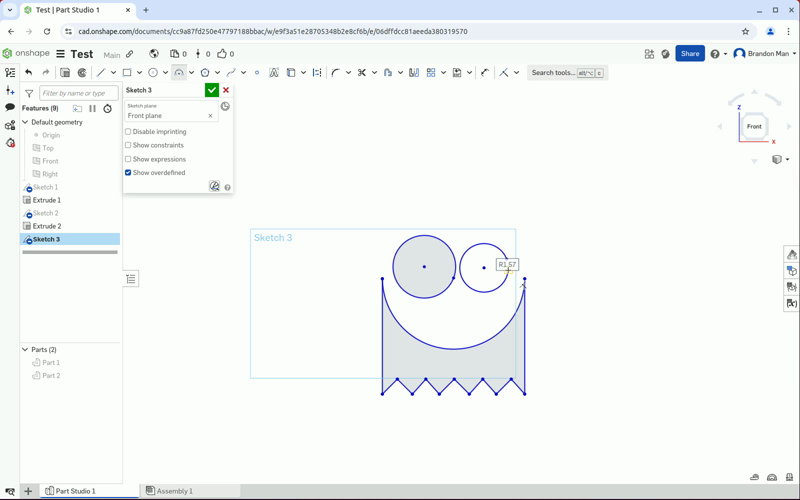
scroll(6)
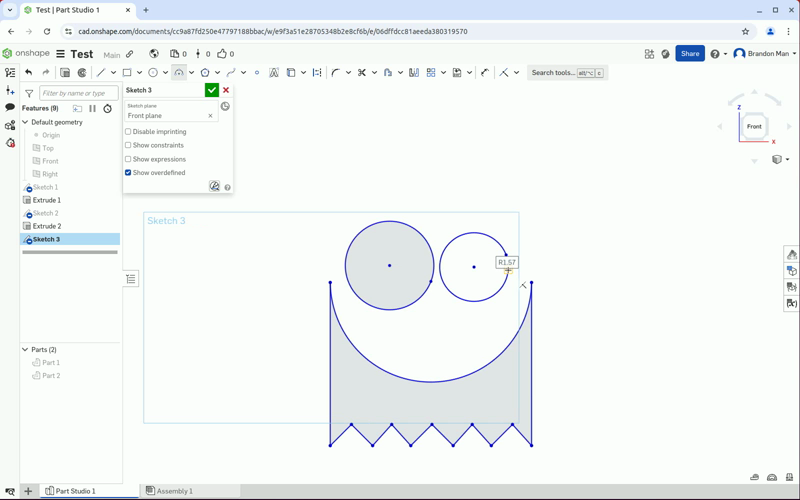
scroll(6)
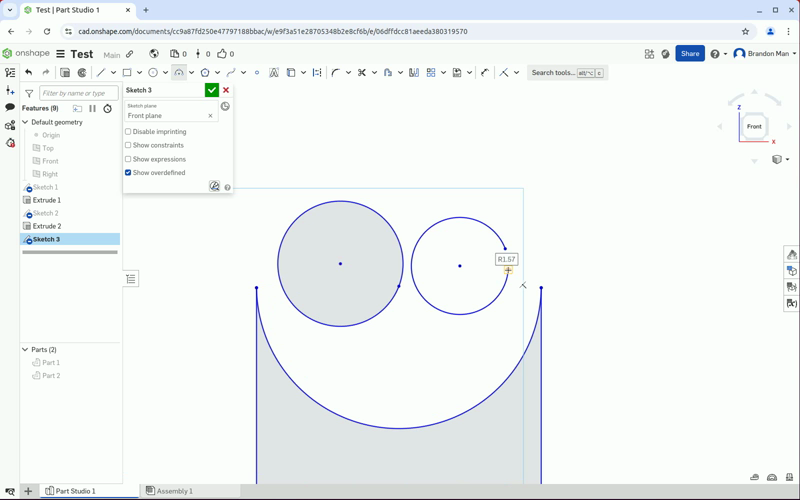
scroll(6)
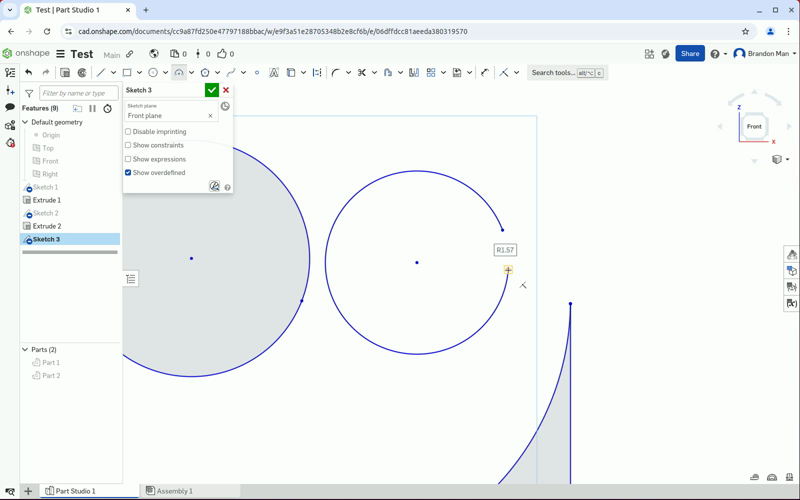
click(508, 269)
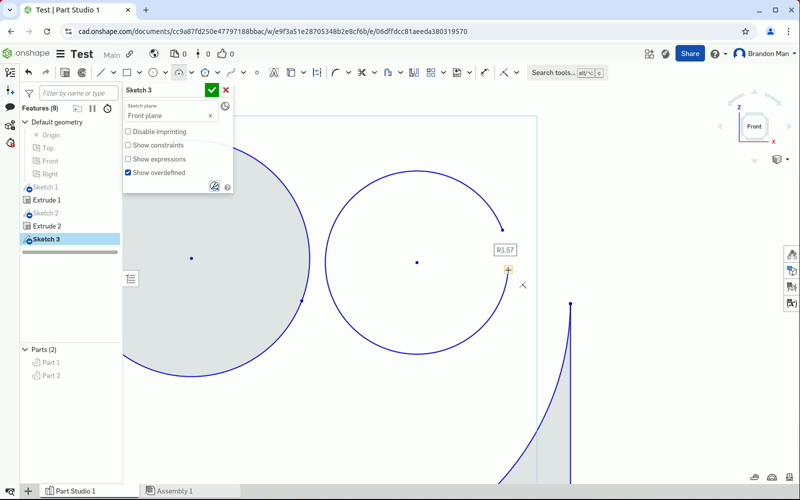
scroll(-6)
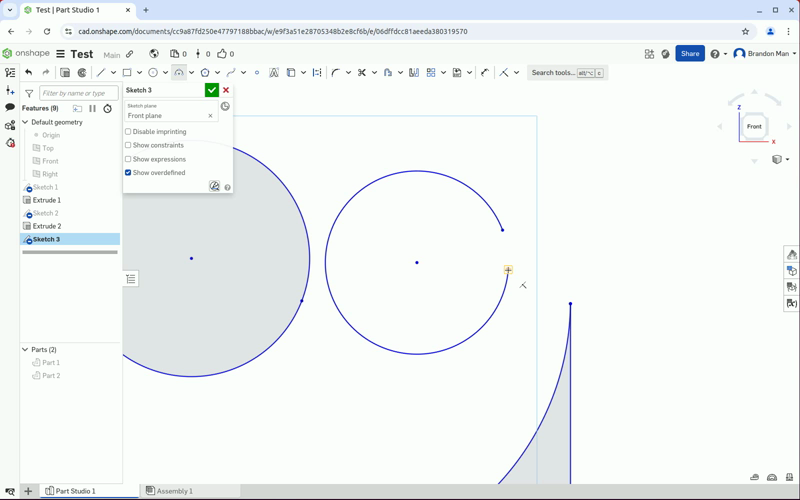
scroll(-6)
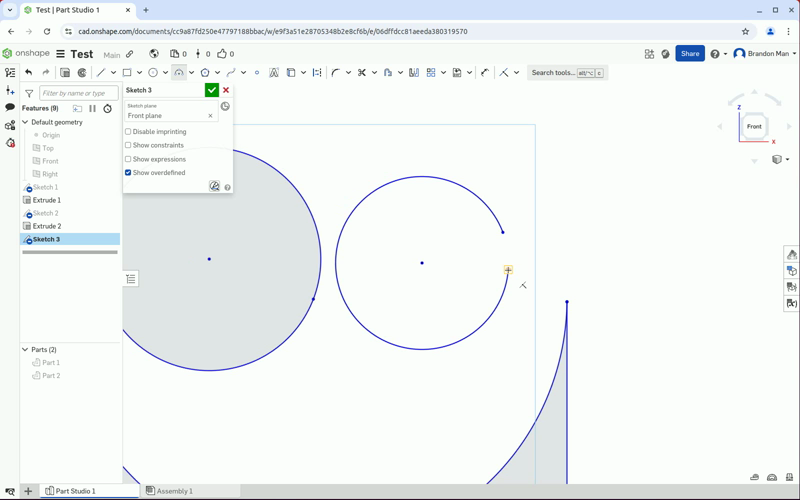
scroll(-6)
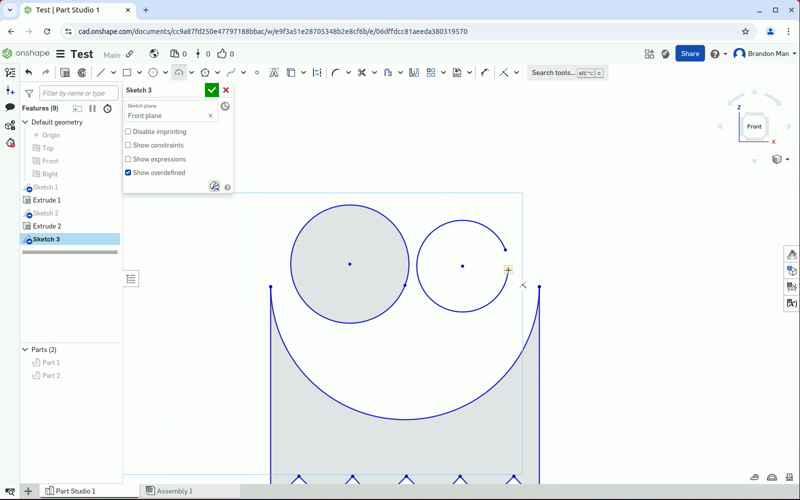
scroll(-6)
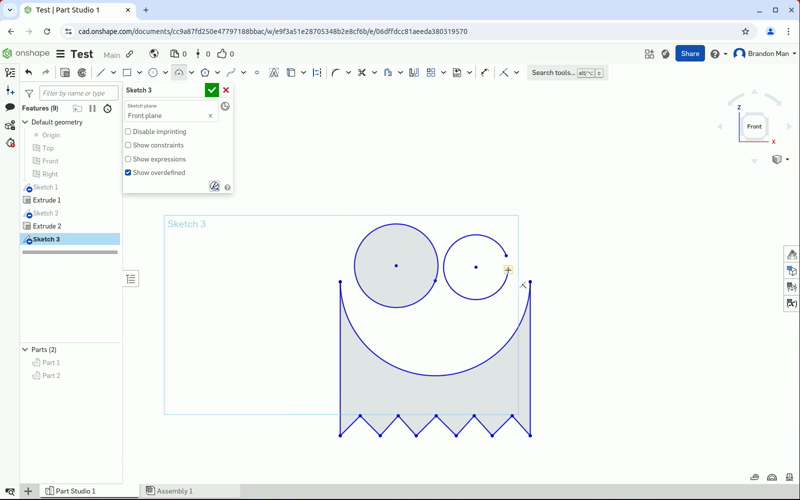
scroll(-6)
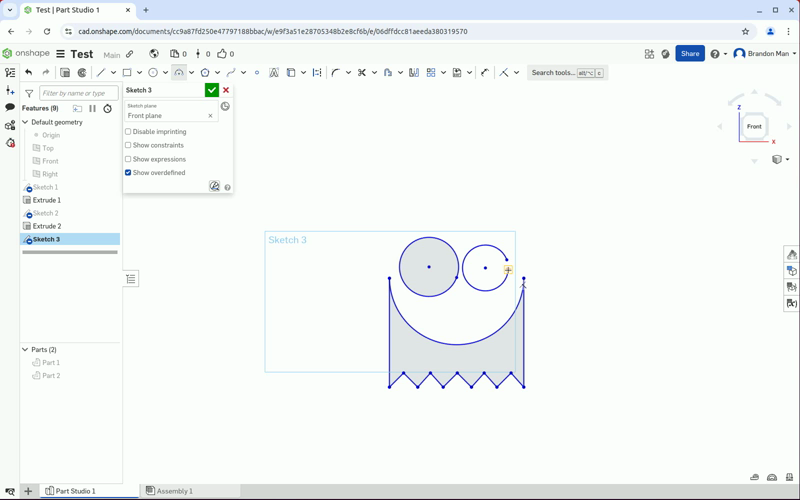
scroll(-6)
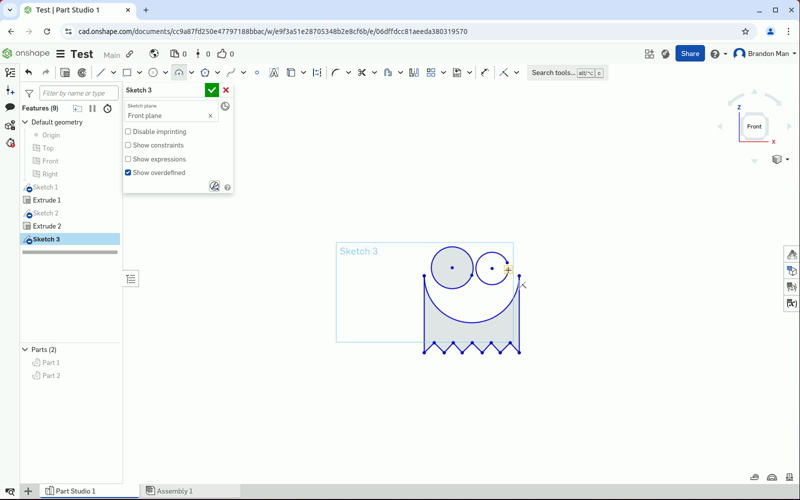
scroll(-6)
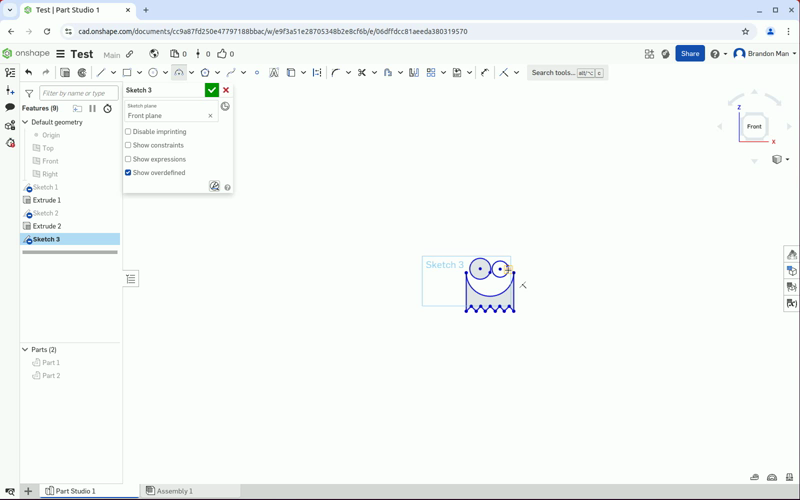
mouse_move(507, 266)
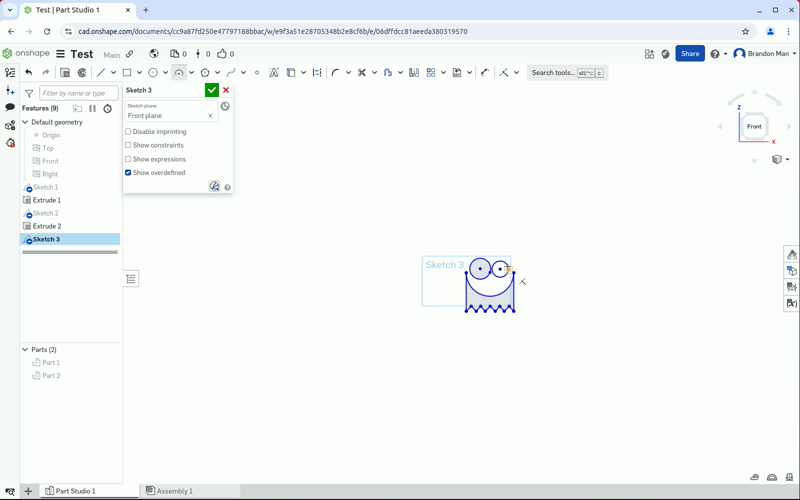
scroll(6)
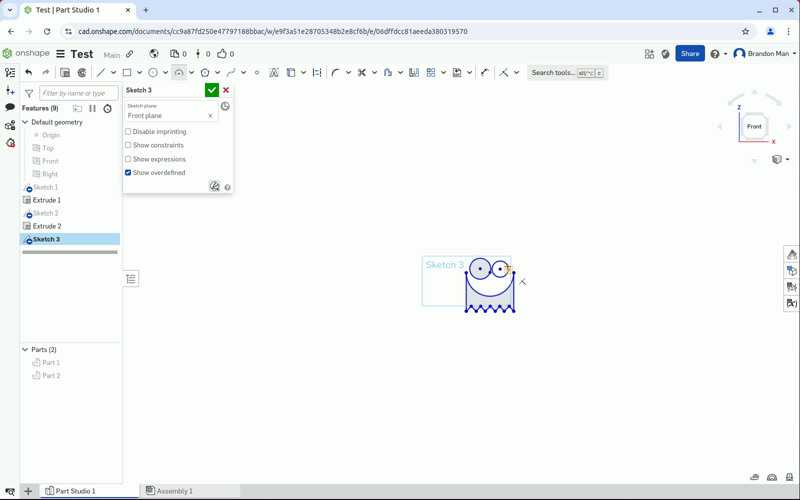
scroll(6)
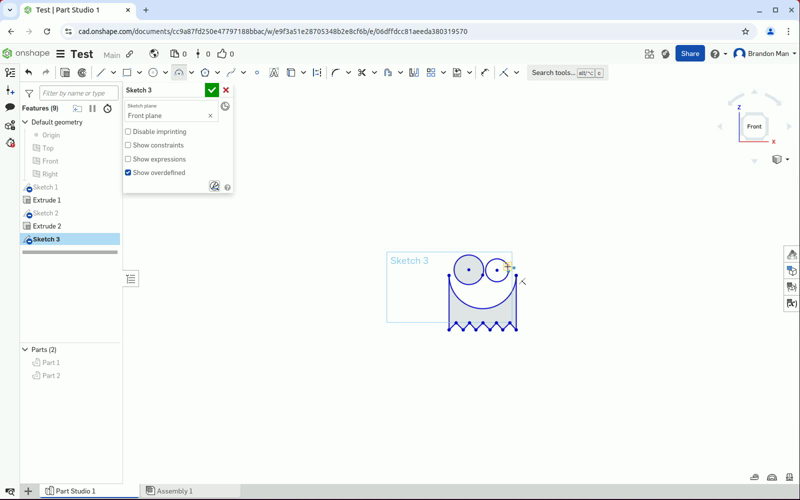
scroll(6)
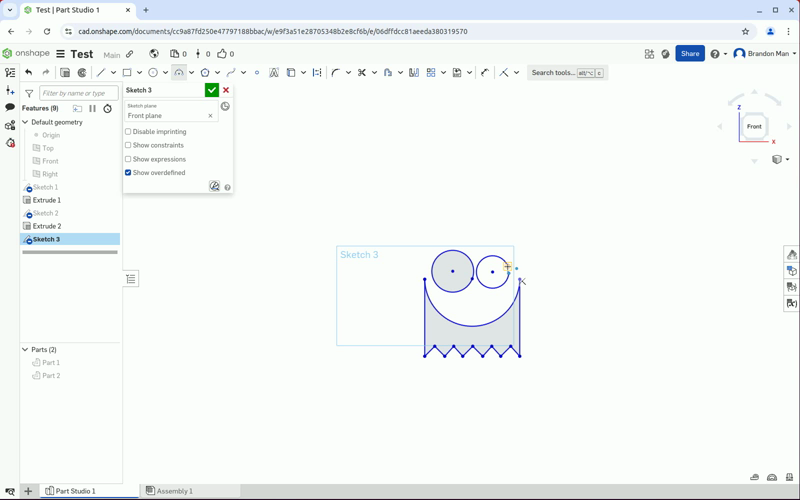
scroll(6)
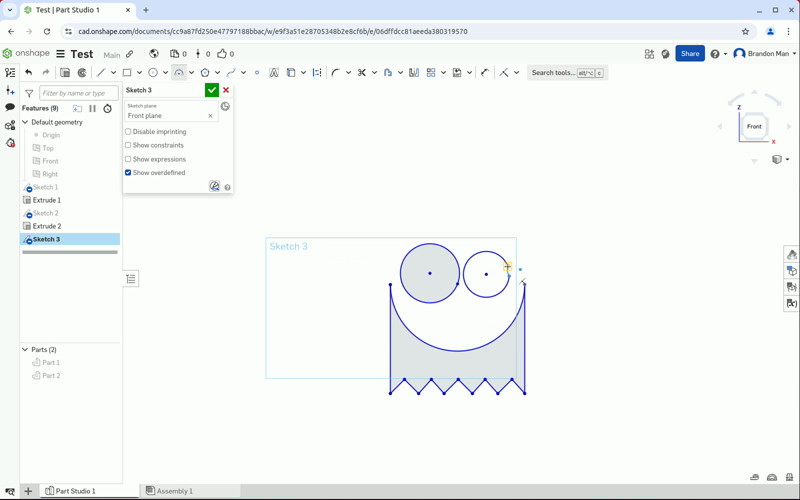
scroll(6)
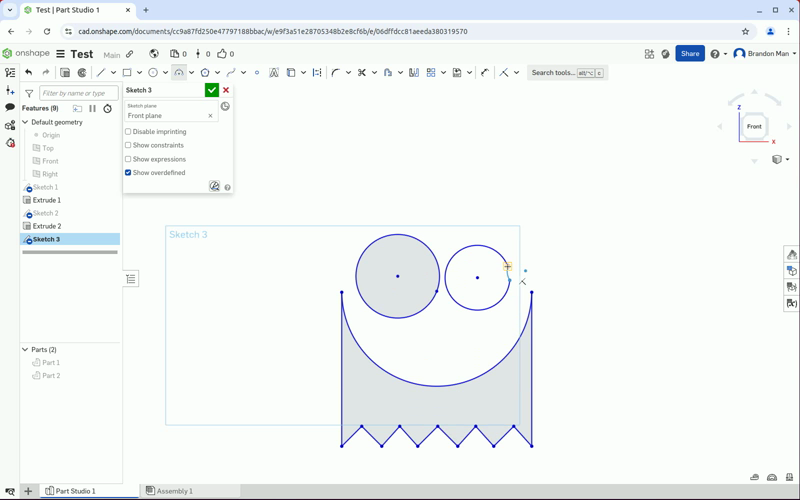
scroll(6)
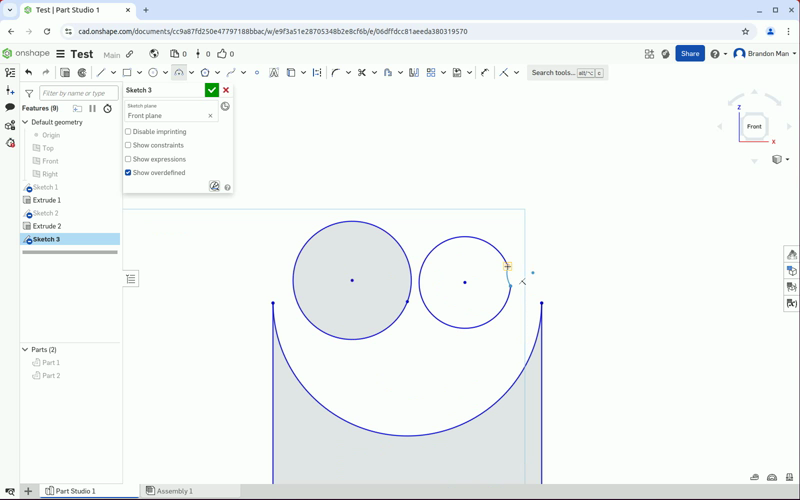
scroll(6)
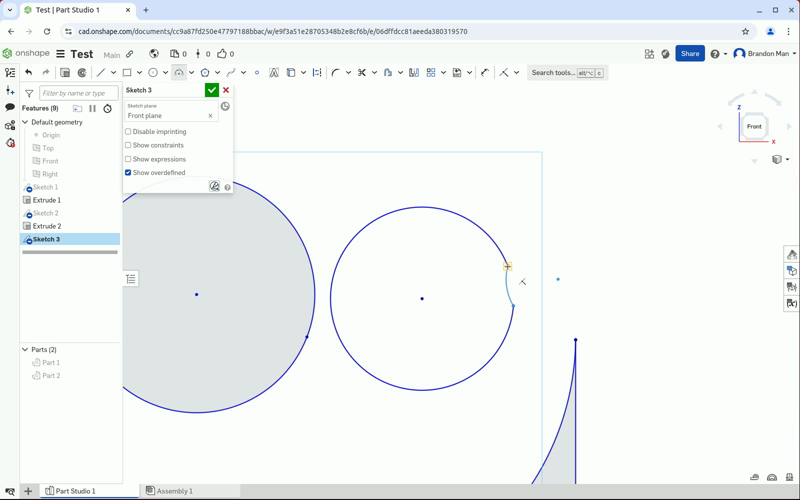
click(507, 266)
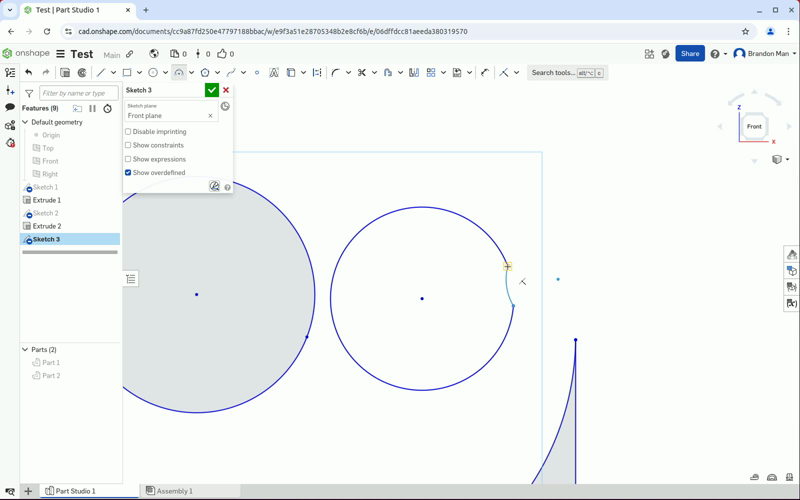
scroll(-6)
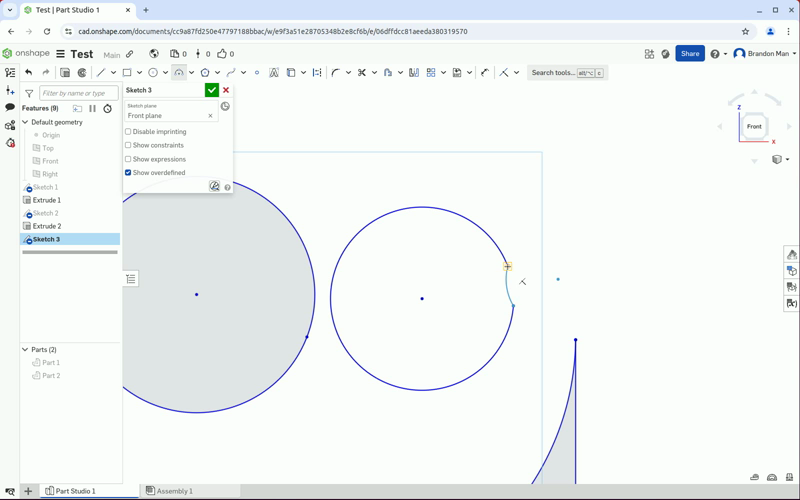
scroll(-6)
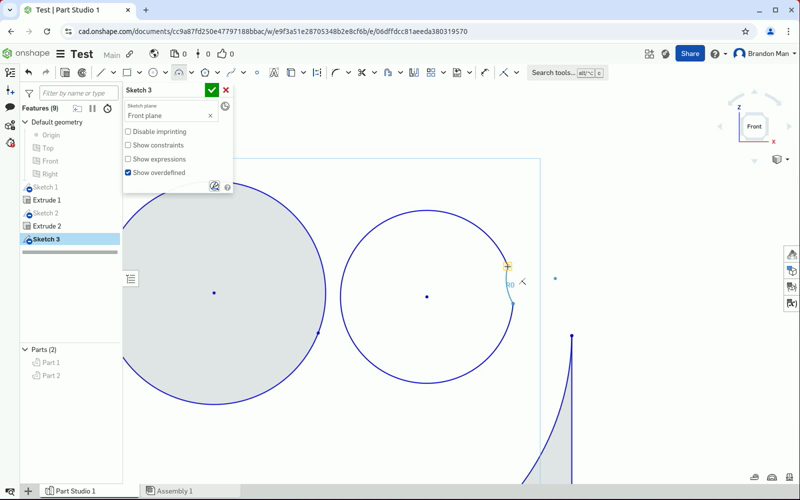
scroll(-6)
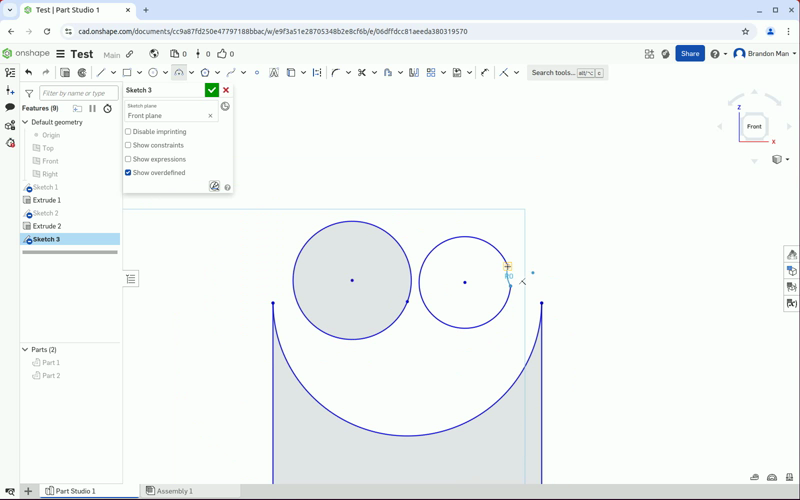
scroll(-6)
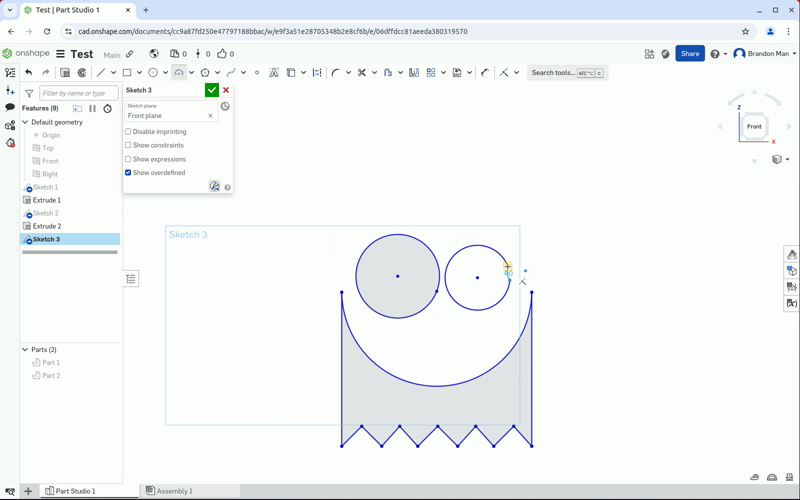
scroll(-6)
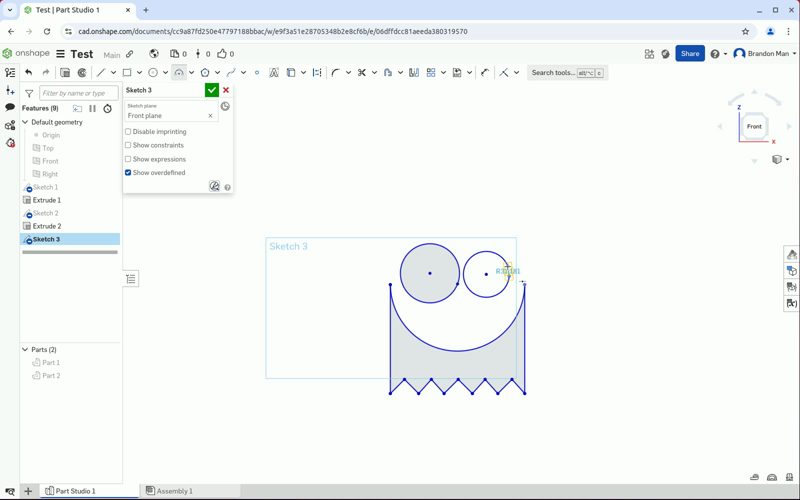
scroll(-6)
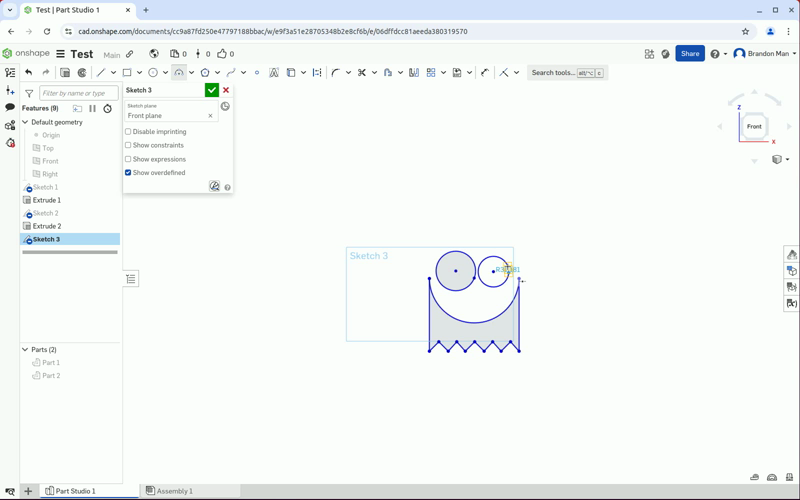
scroll(-6)
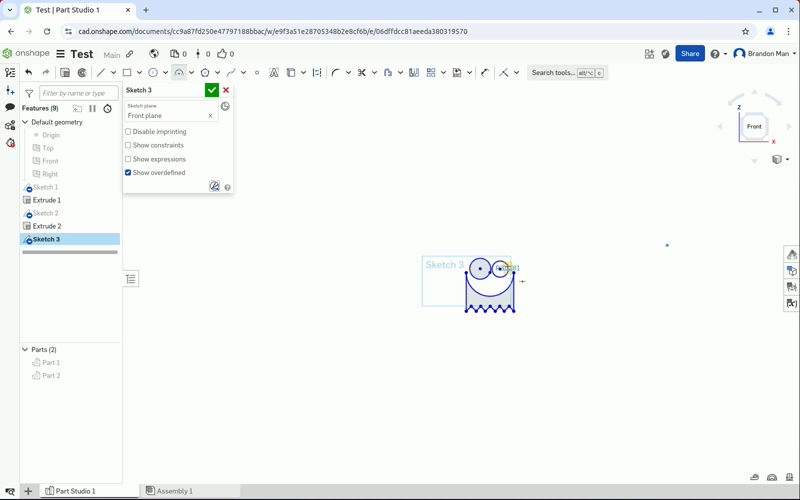
key_down(shift)
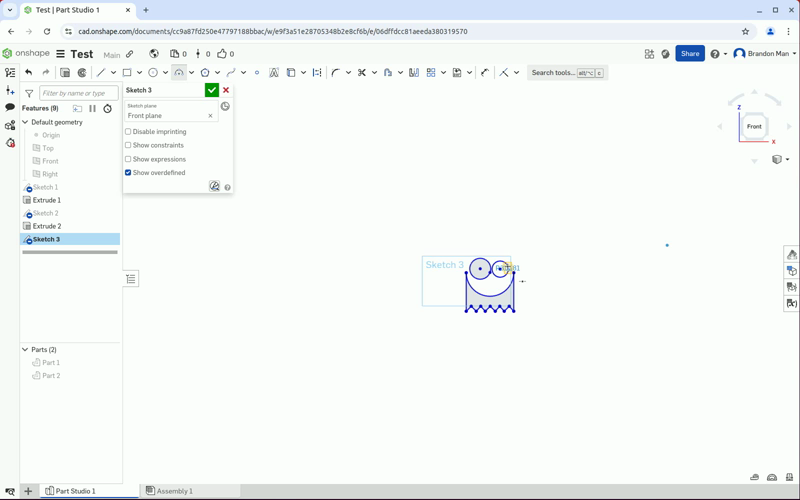
mouse_move(508, 267)
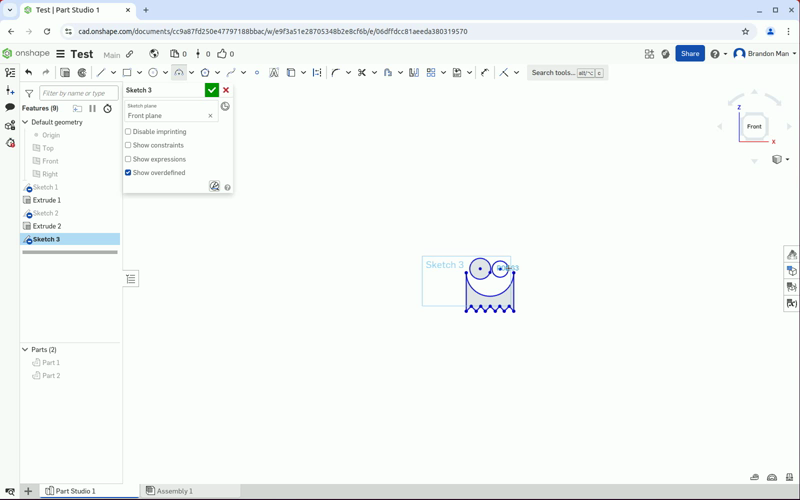
scroll(6)
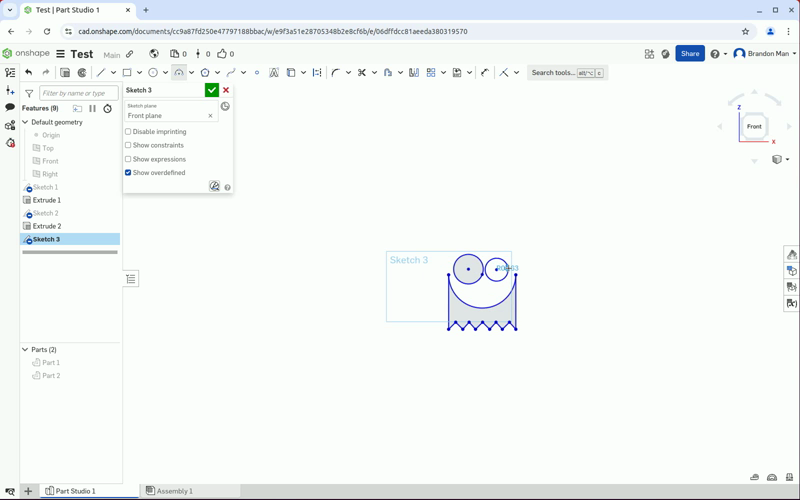
scroll(6)
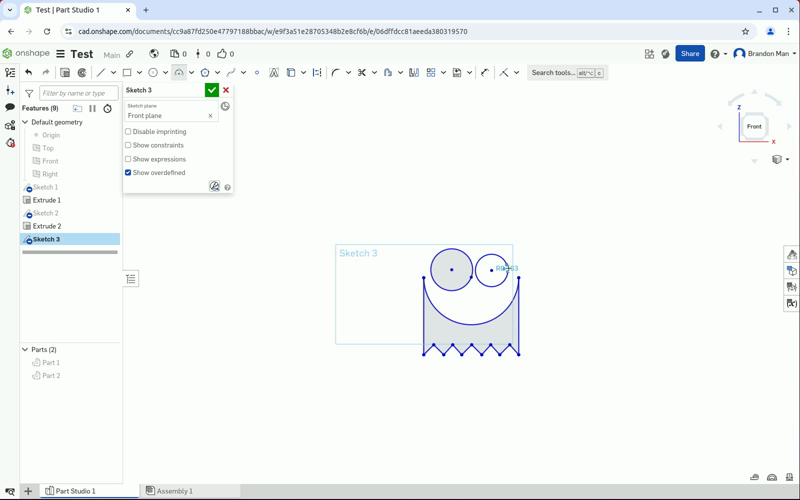
scroll(6)
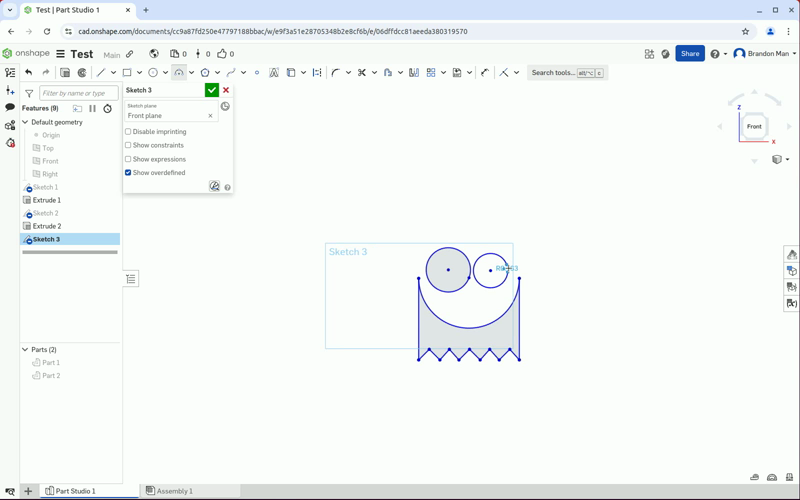
scroll(6)
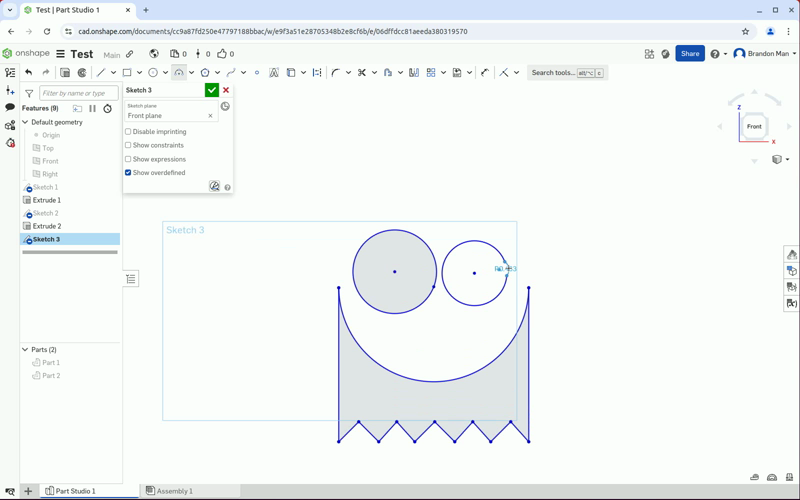
scroll(6)
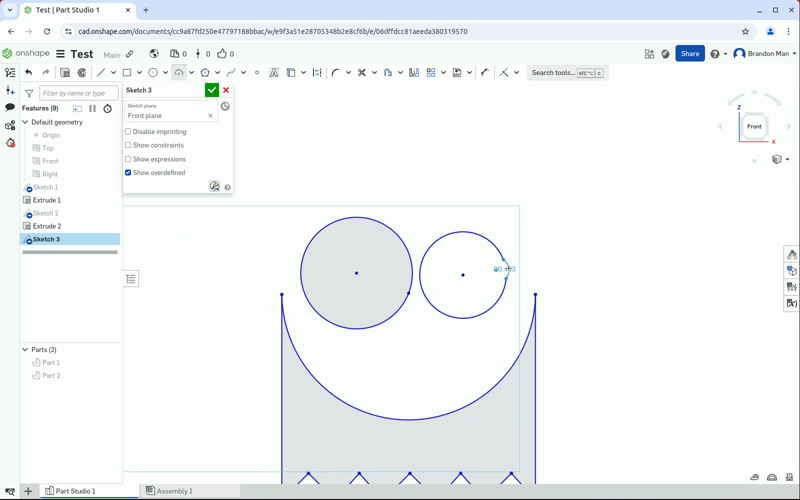
scroll(6)
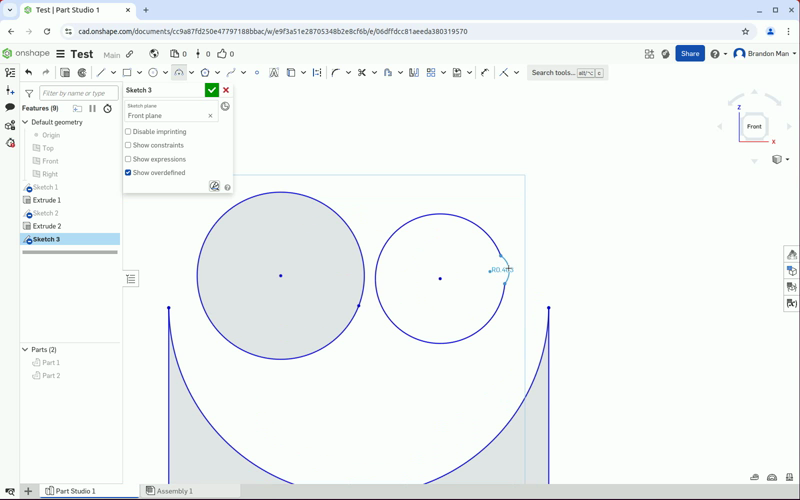
scroll(6)
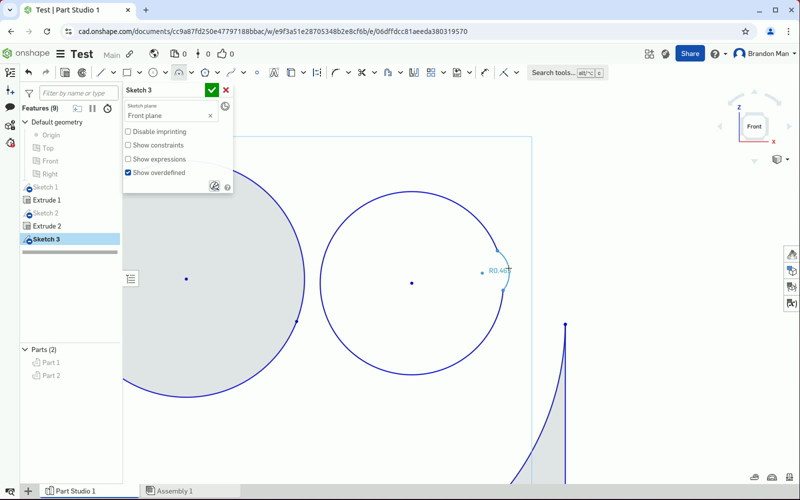
click(508, 267)
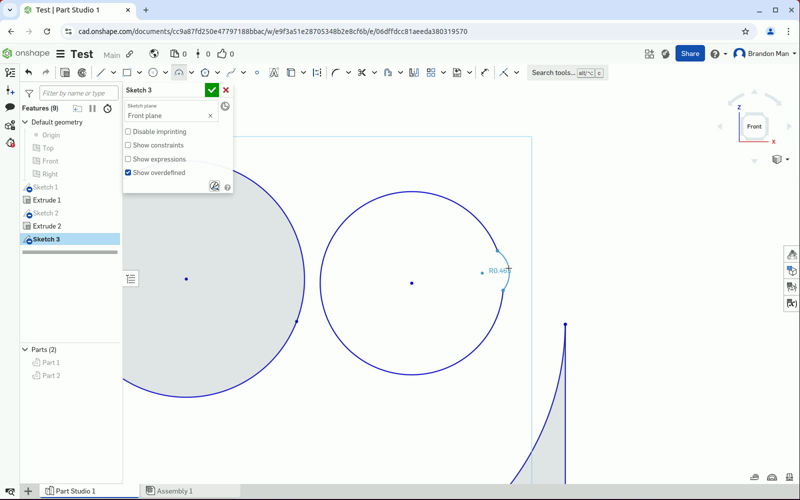
scroll(-6)
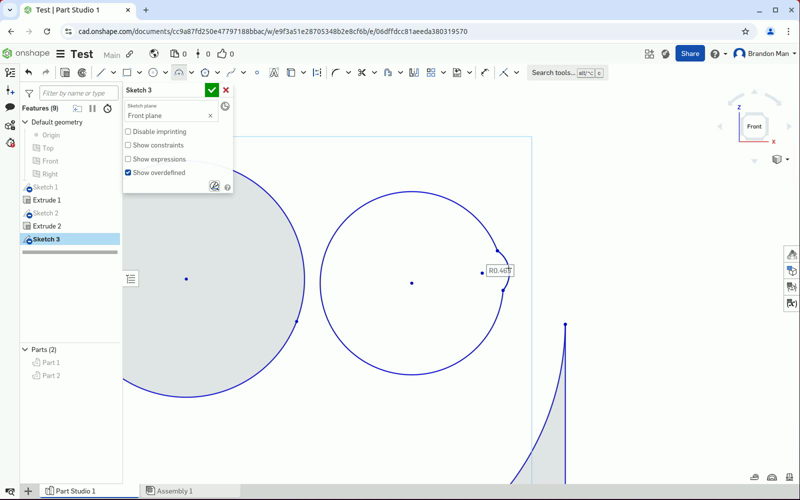
scroll(-6)
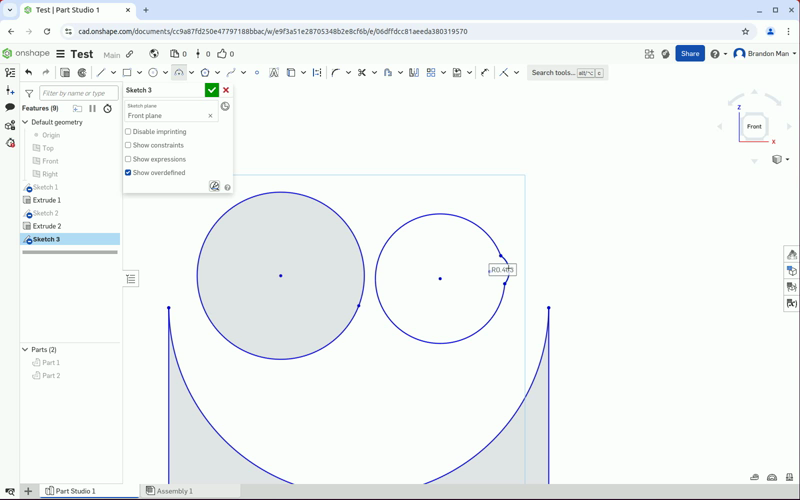
scroll(-6)
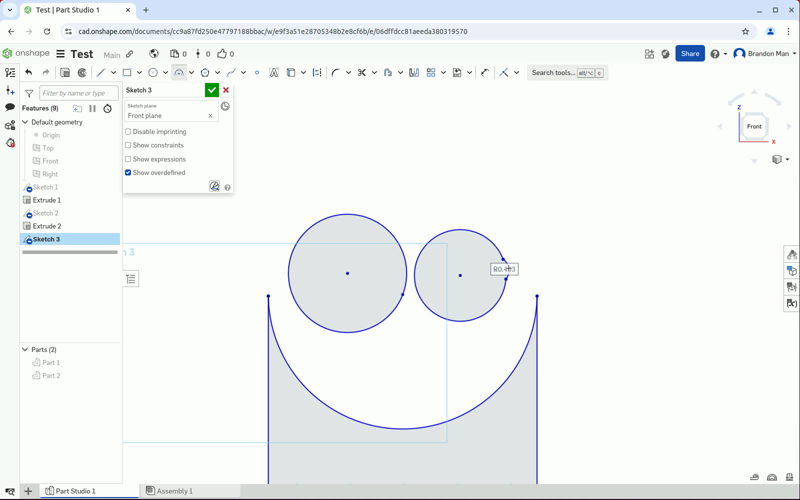
scroll(-6)
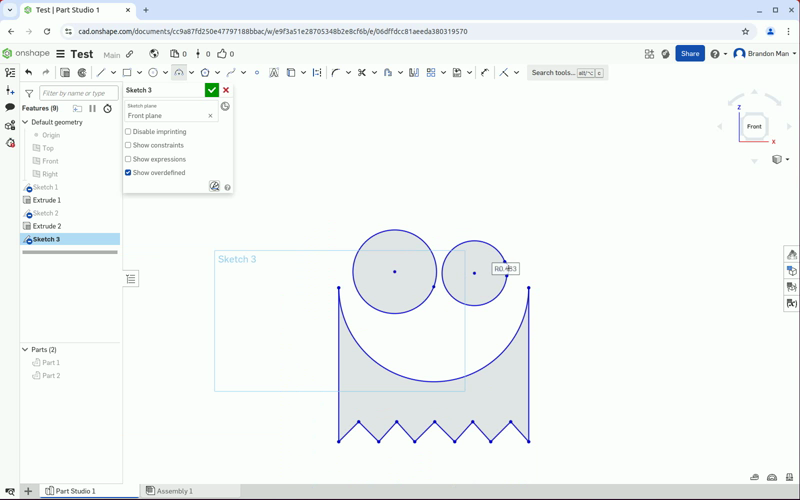
scroll(-6)
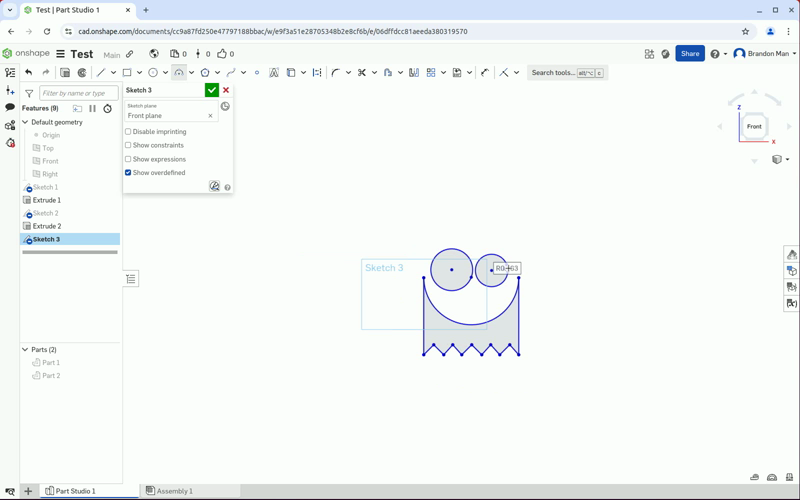
scroll(-6)
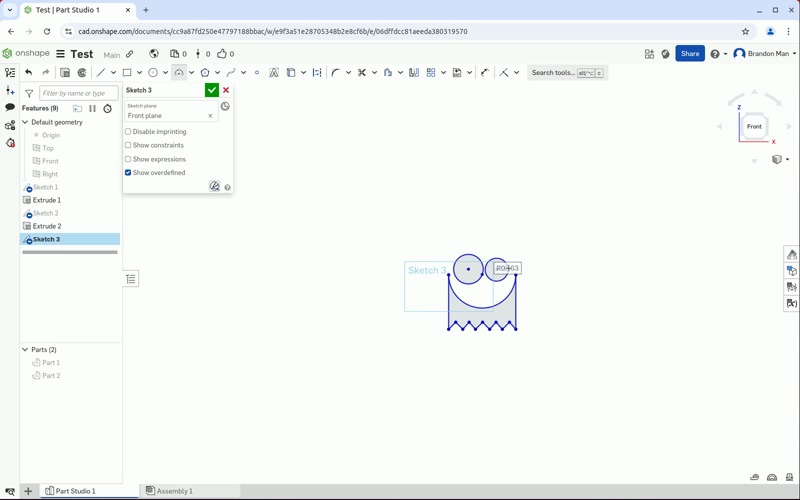
scroll(-6)
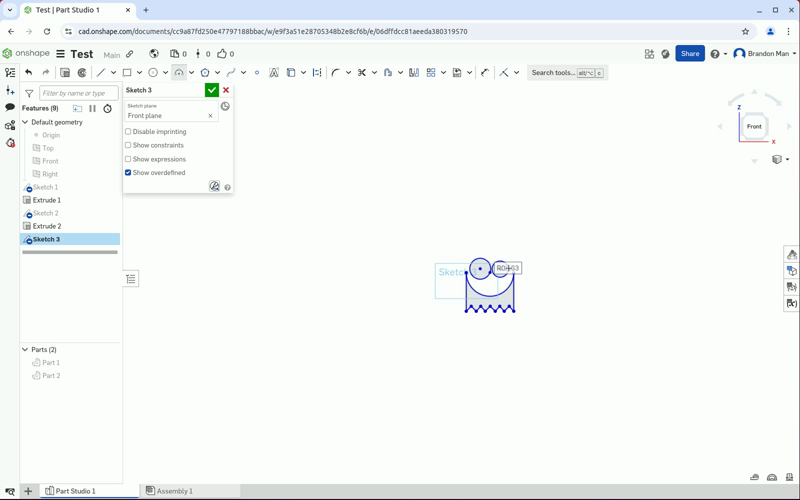
key_up(shift)
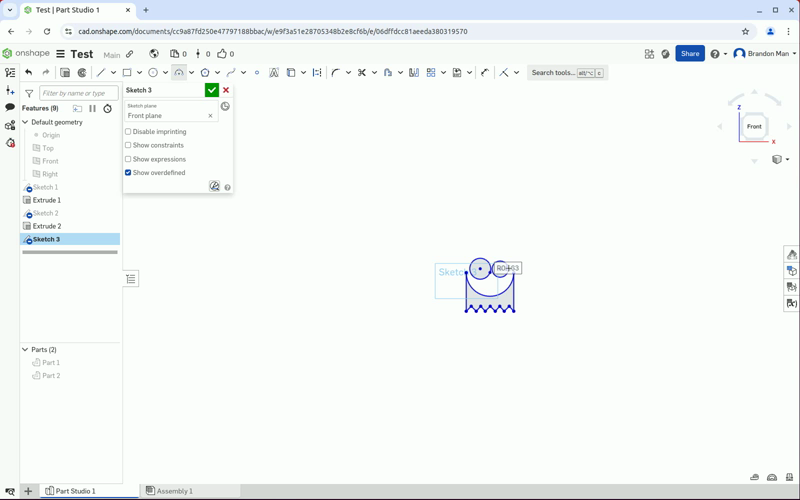
key(esc)
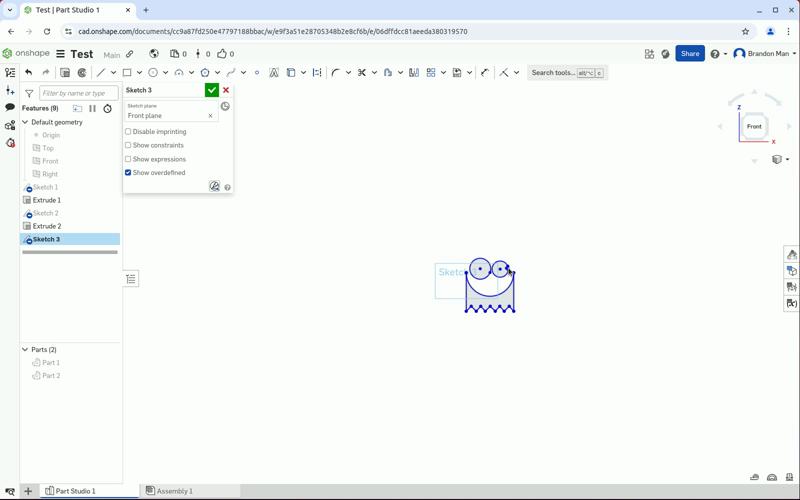
mouse_move(492, 279)
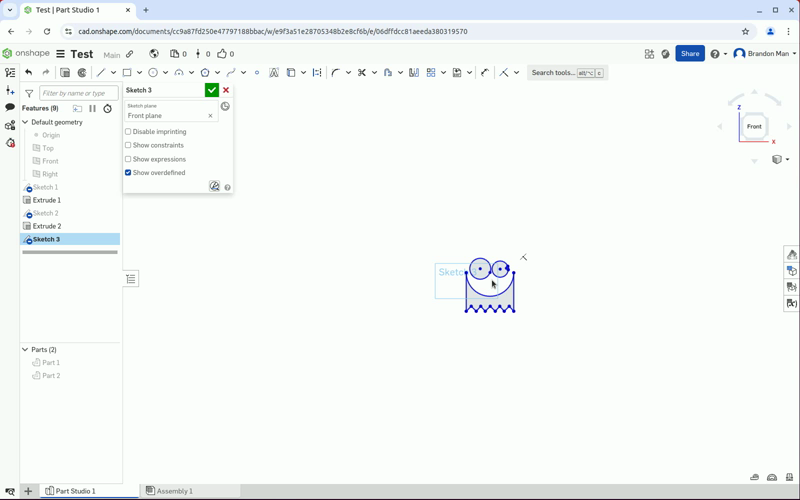
scroll(6)
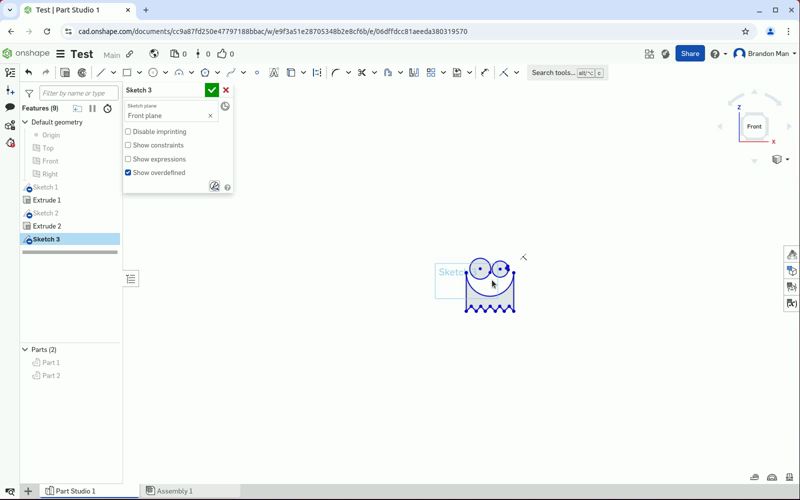
scroll(6)
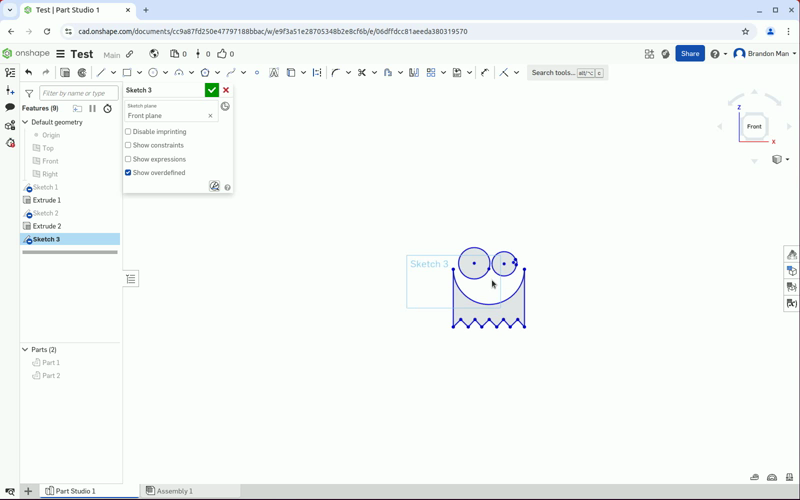
scroll(6)
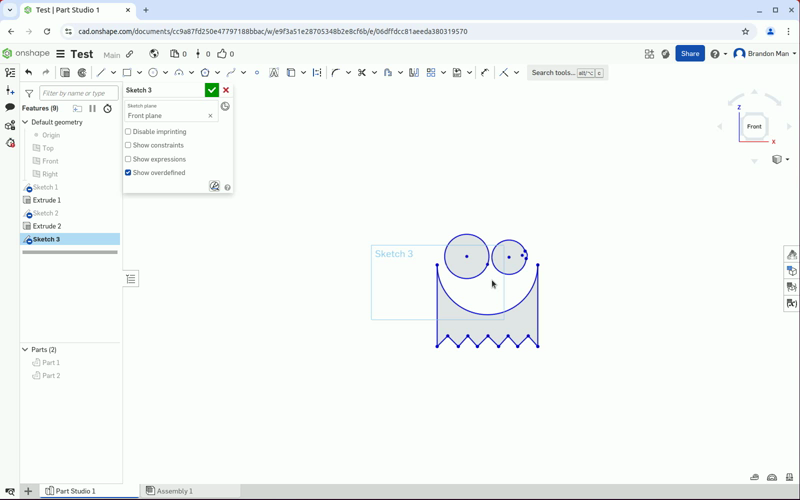
scroll(6)
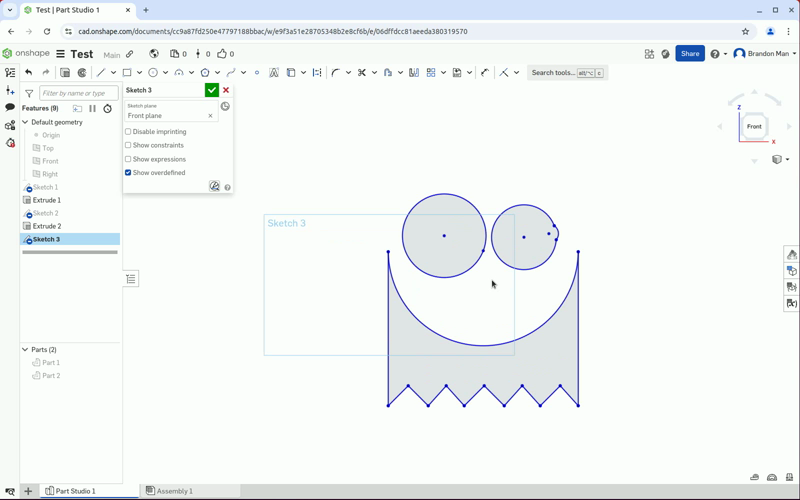
scroll(6)
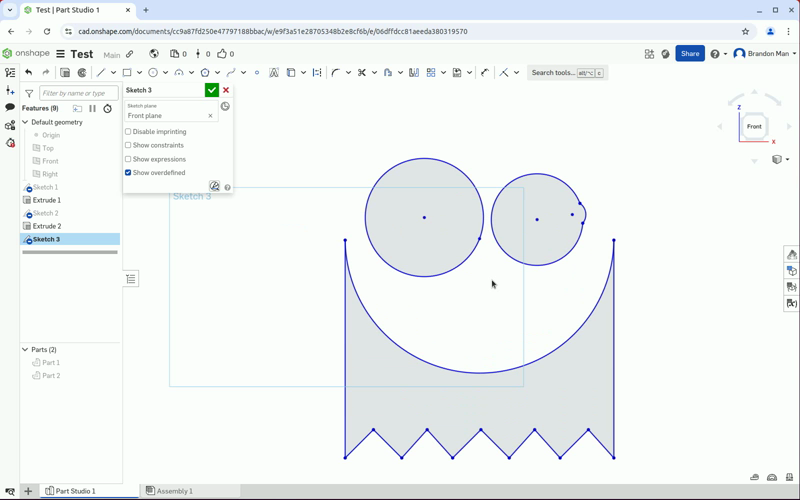
scroll(6)
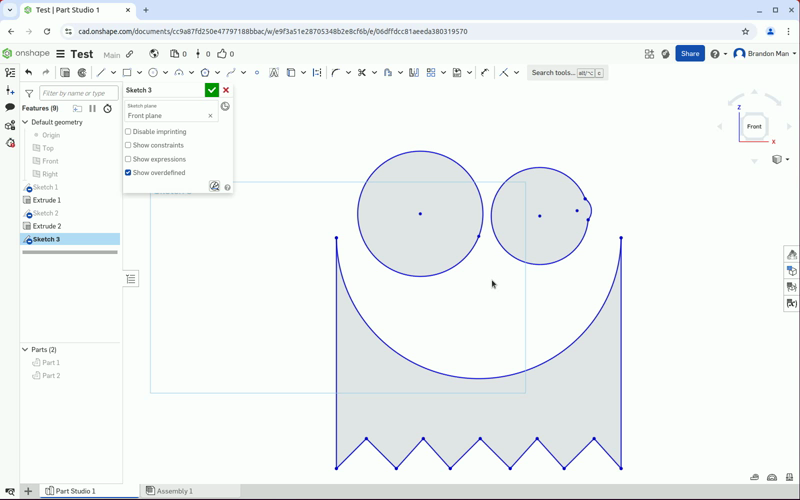
scroll(6)
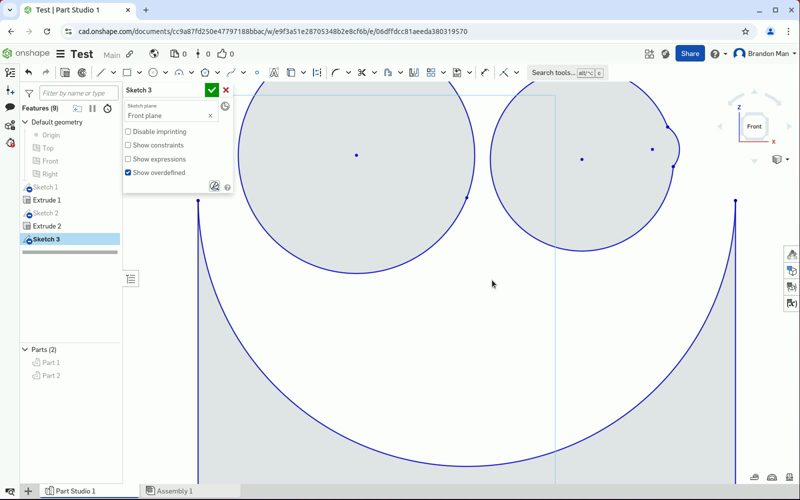
click(492, 279)
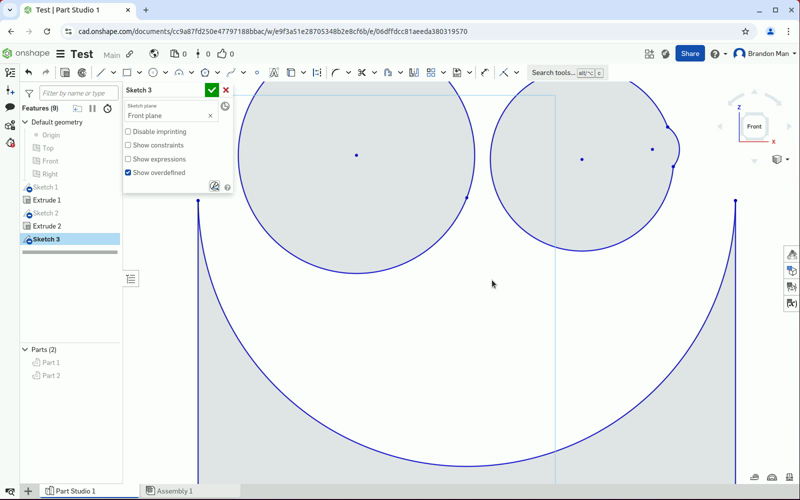
scroll(-6)
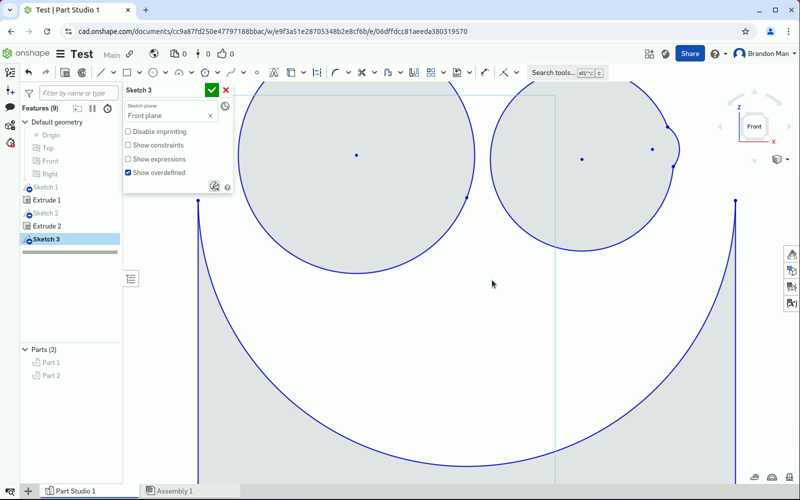
scroll(-6)
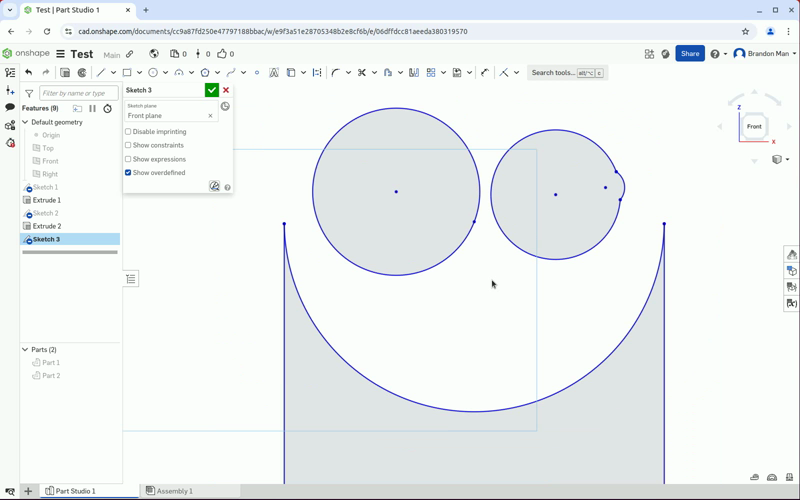
scroll(-6)
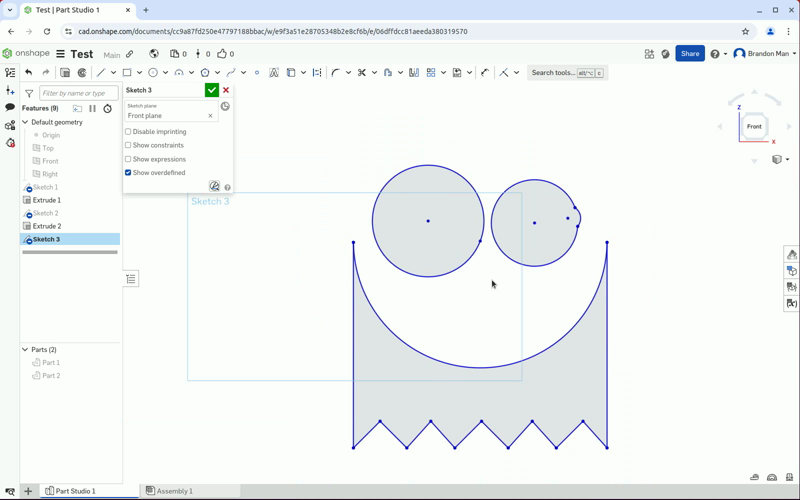
scroll(-6)
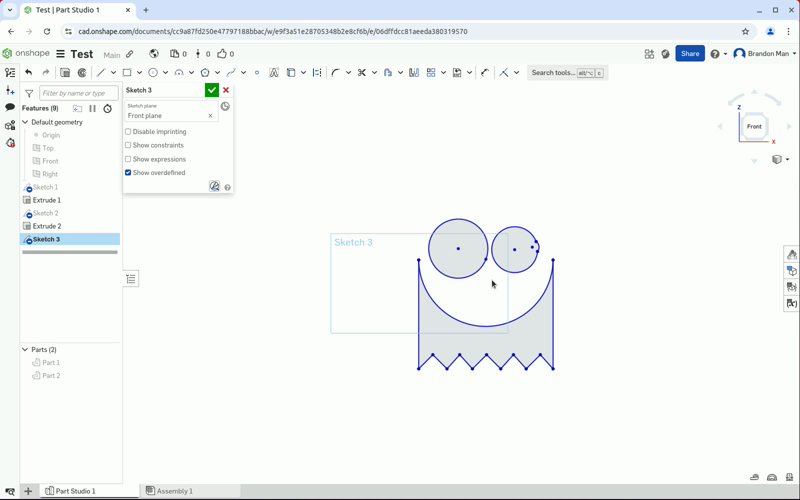
scroll(-6)
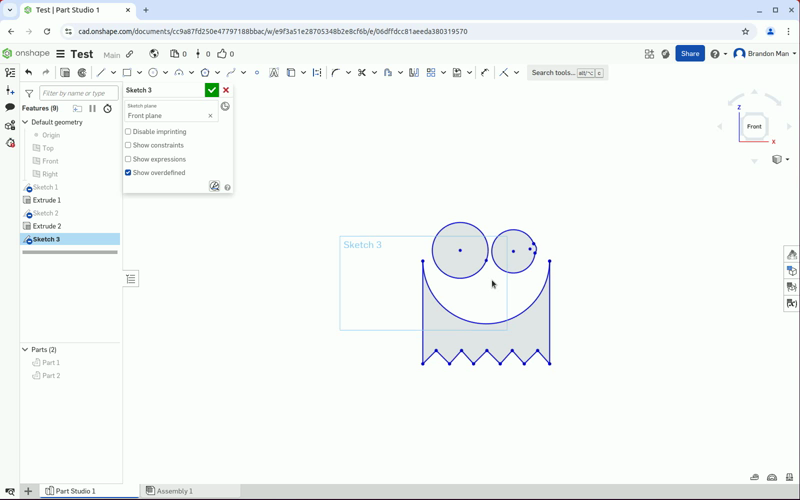
scroll(-6)
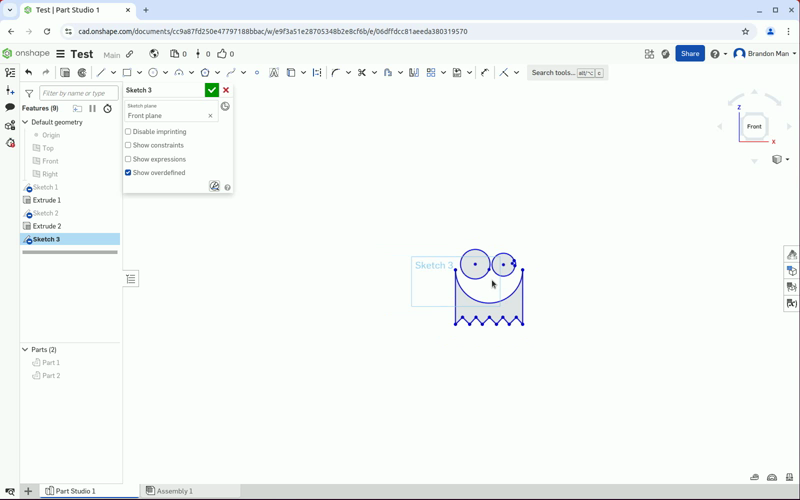
scroll(-6)
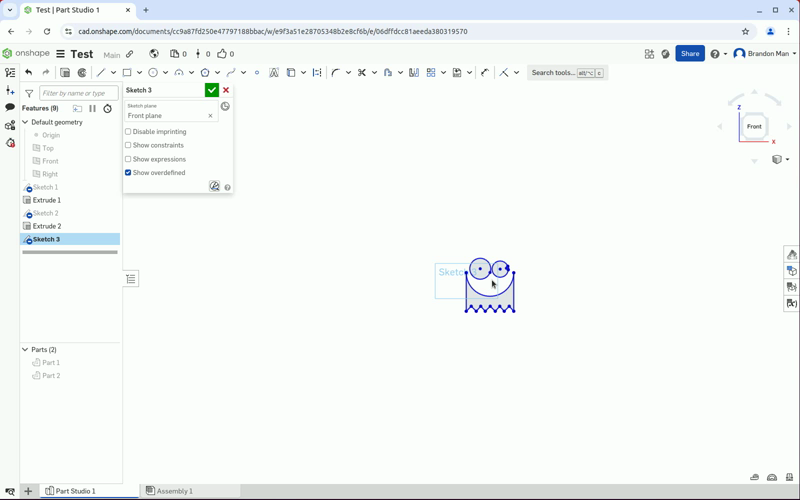
mouse_move(73, 352)
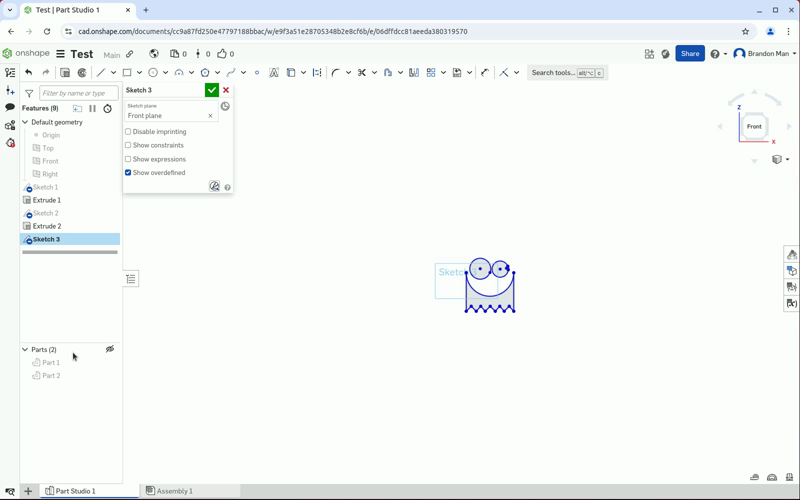
key(shift+y)
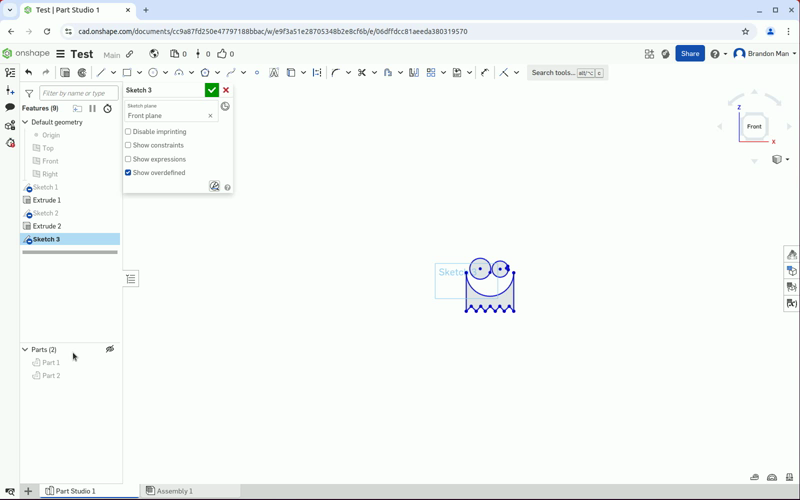
key(shift+e)
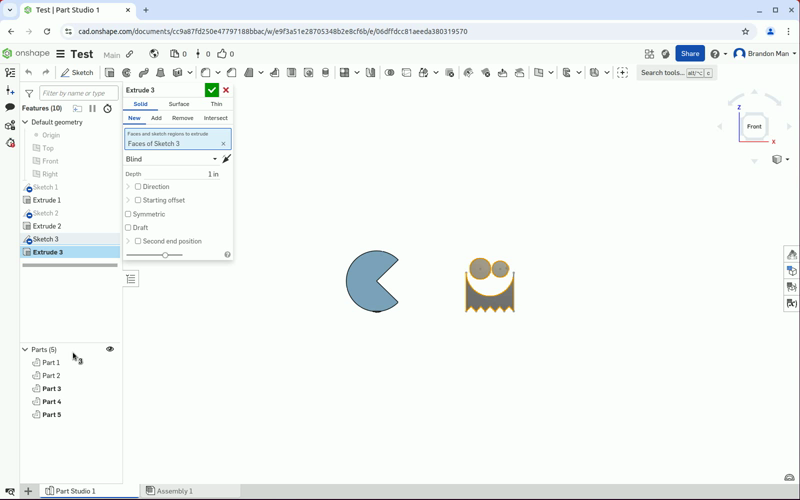
mouse_move(143, 106)
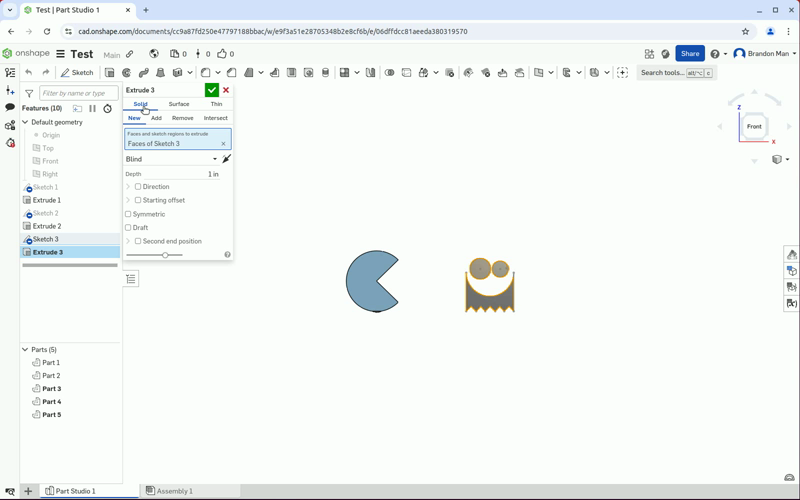
click(143, 106)
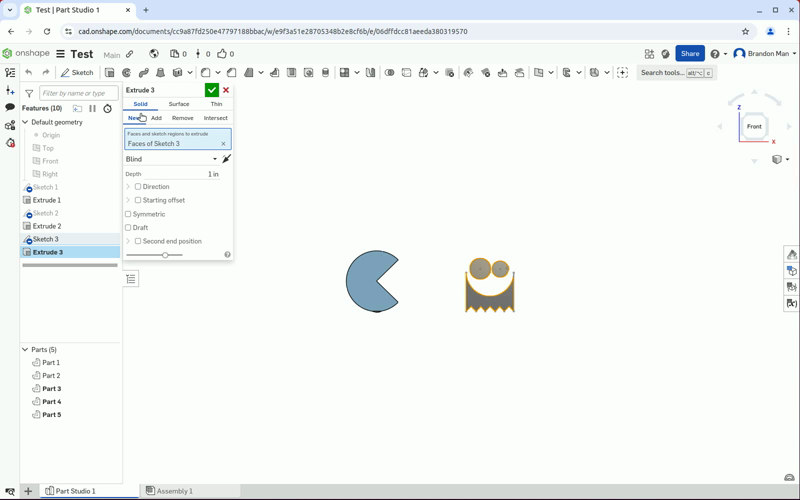
mouse_move(137, 120)
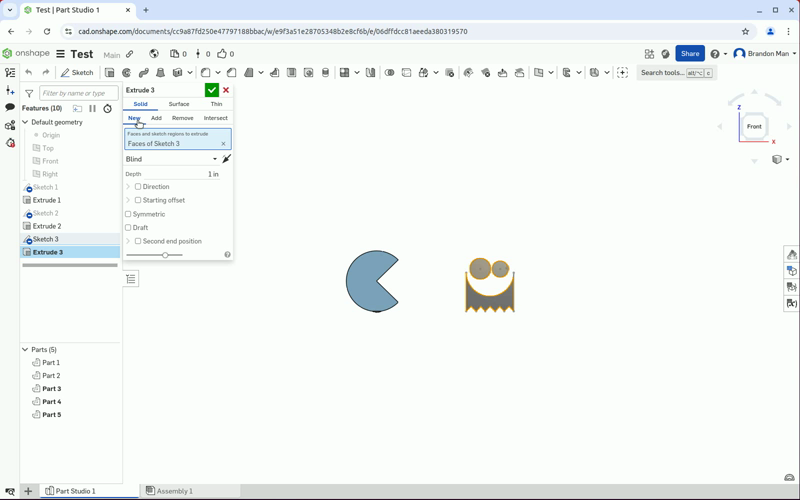
click(137, 120)
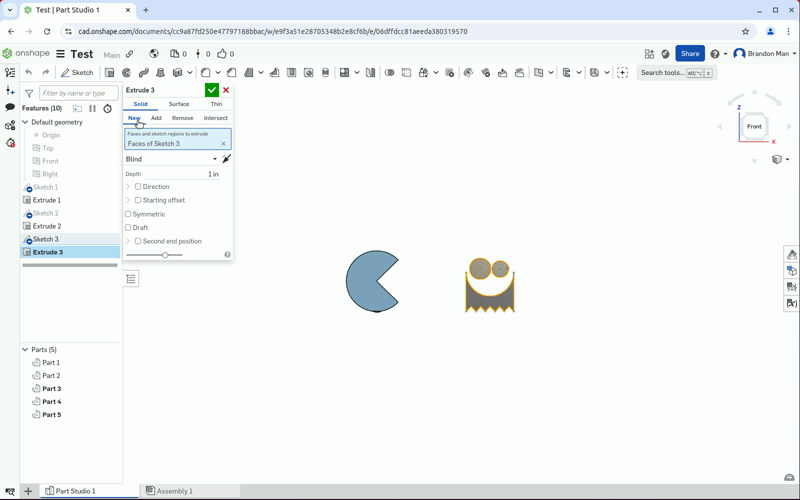
key(tab, 4)
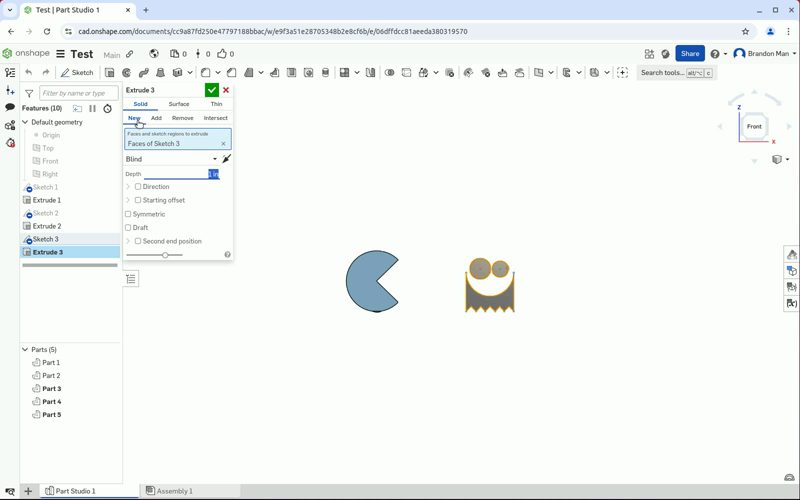
text(4.092)
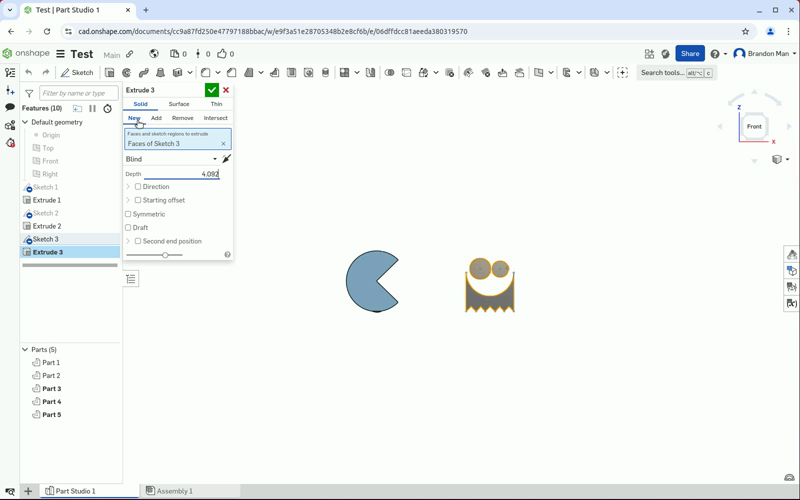
key(enter)
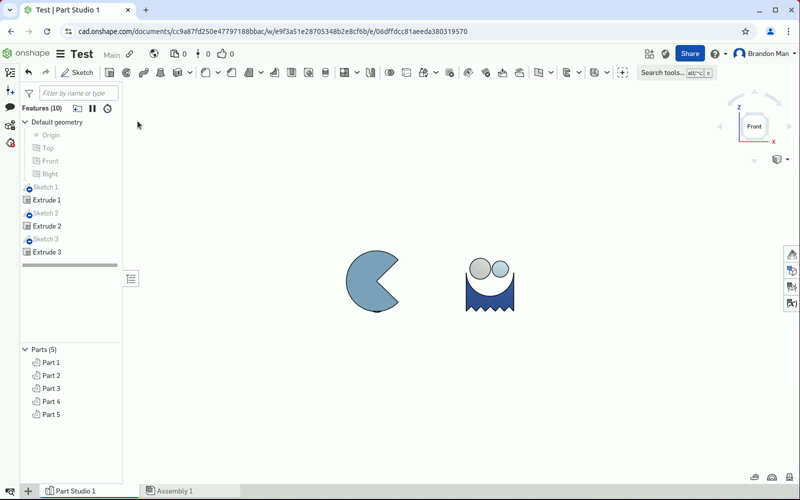
key(shift+h)
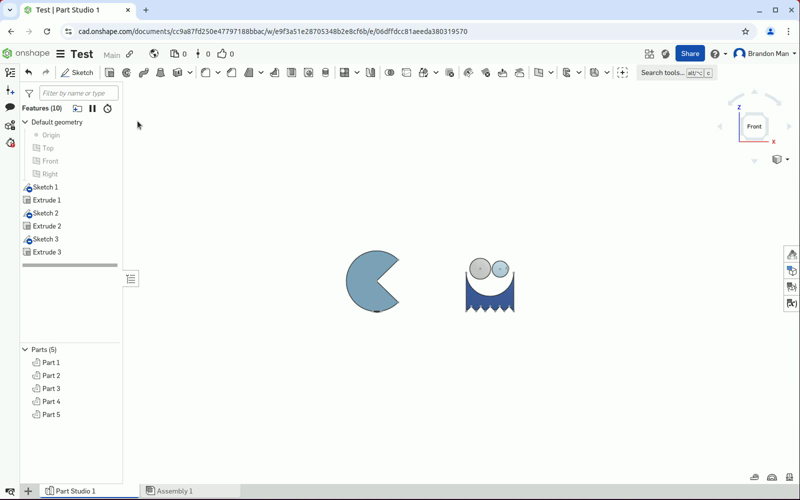
key(shift+h)
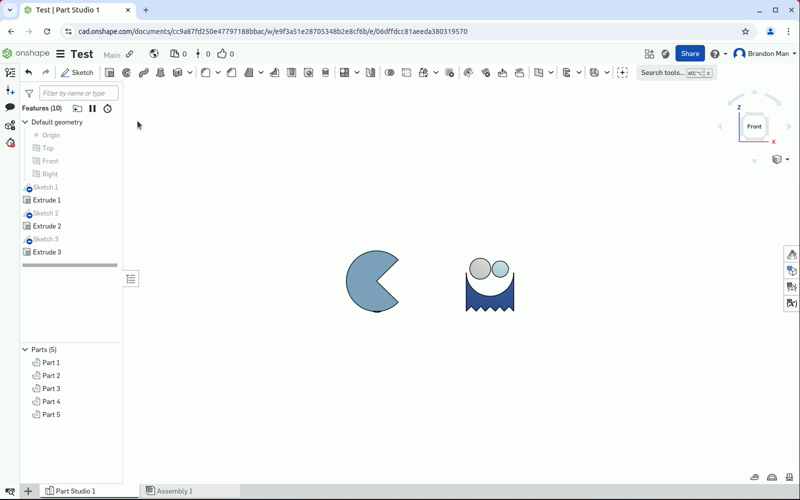
mouse_move(73, 189)
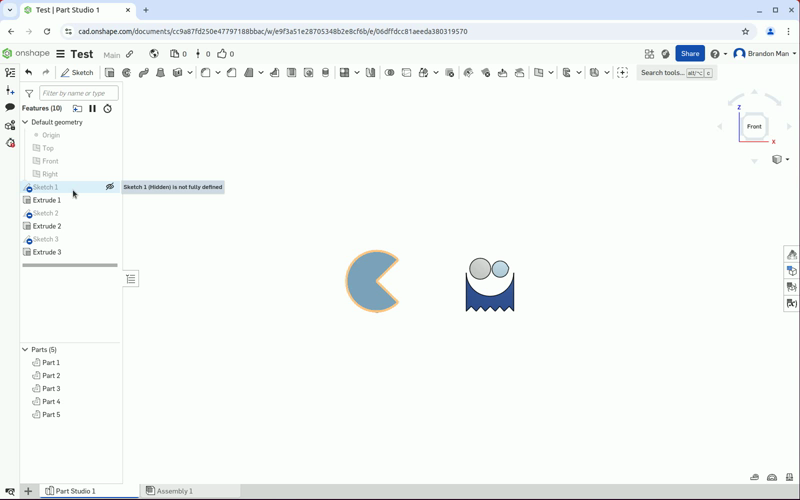
click(73, 189)
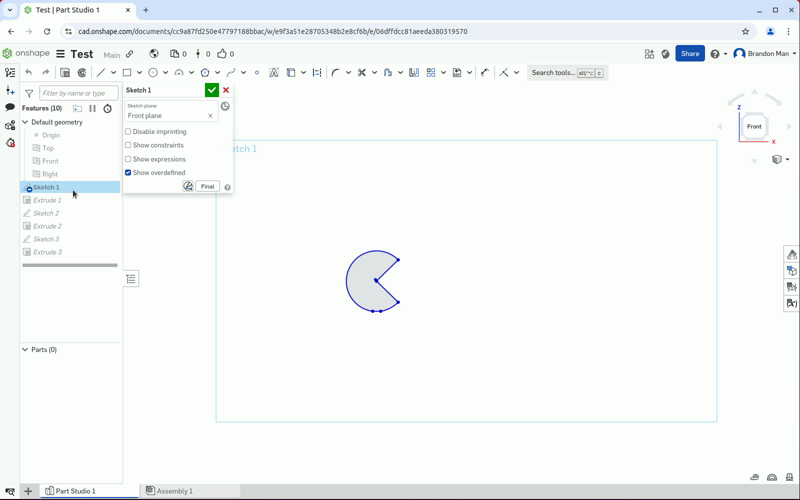
mouse_move(229, 92)
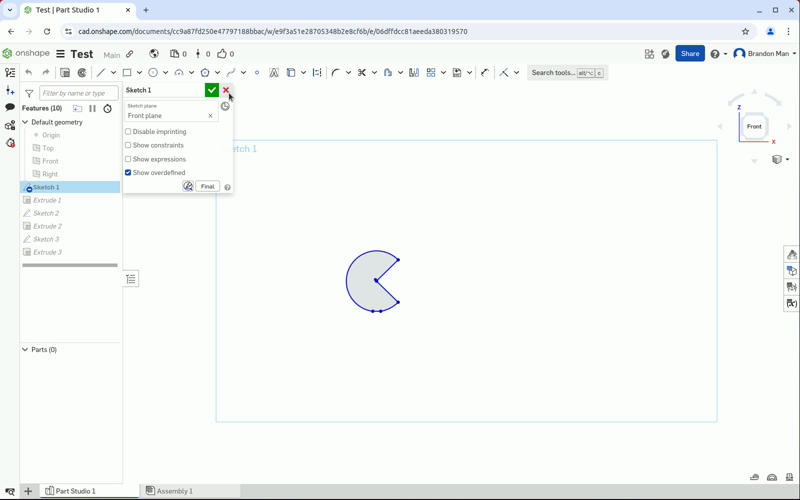
click(229, 92)
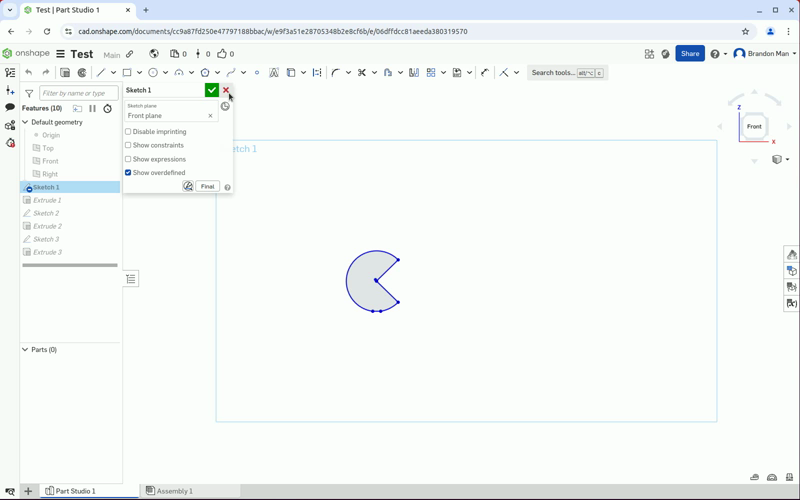
key(shift+s)
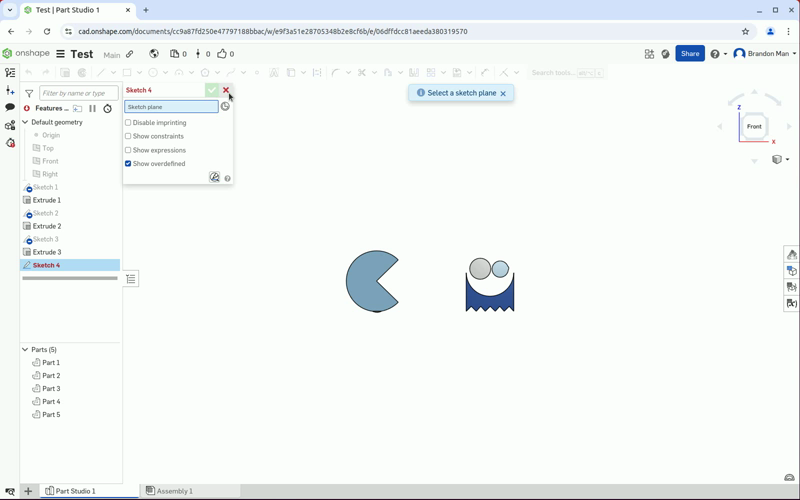
mouse_move(73, 163)
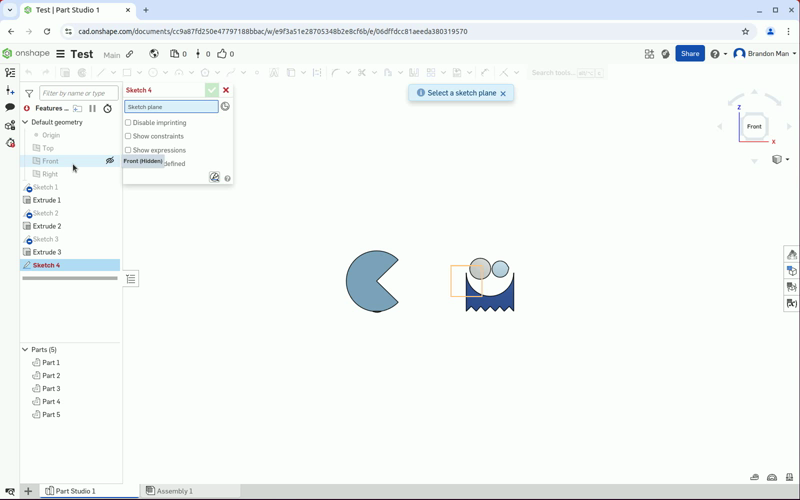
click(73, 163)
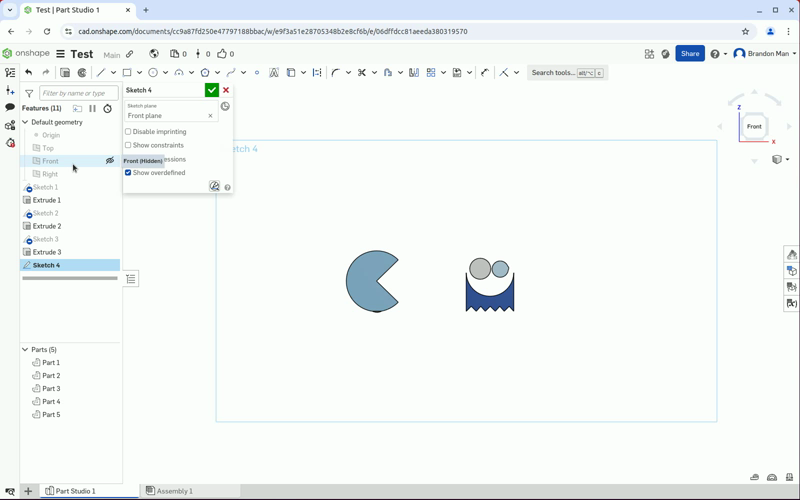
mouse_move(73, 352)
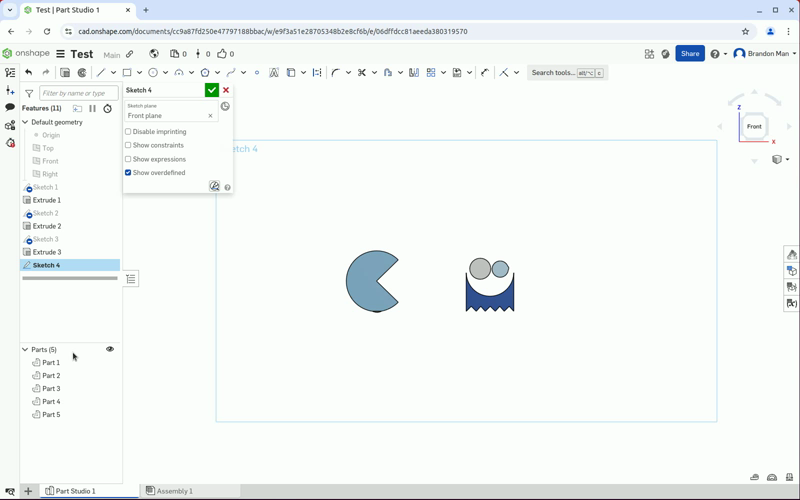
key(y)
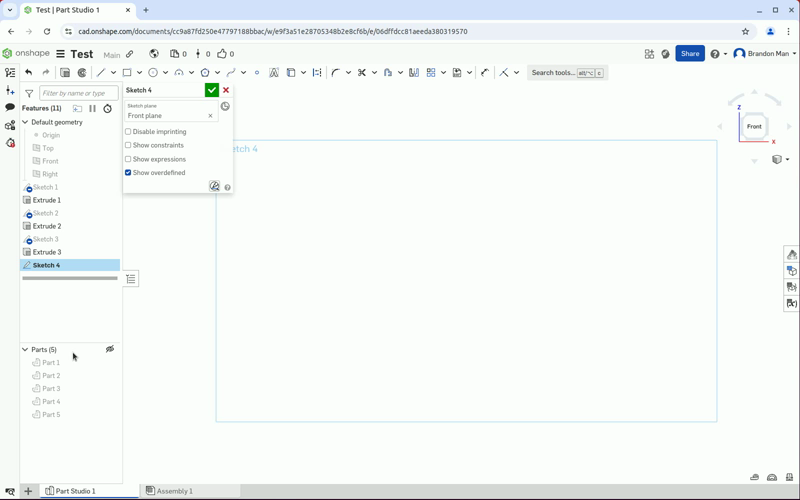
key(c)
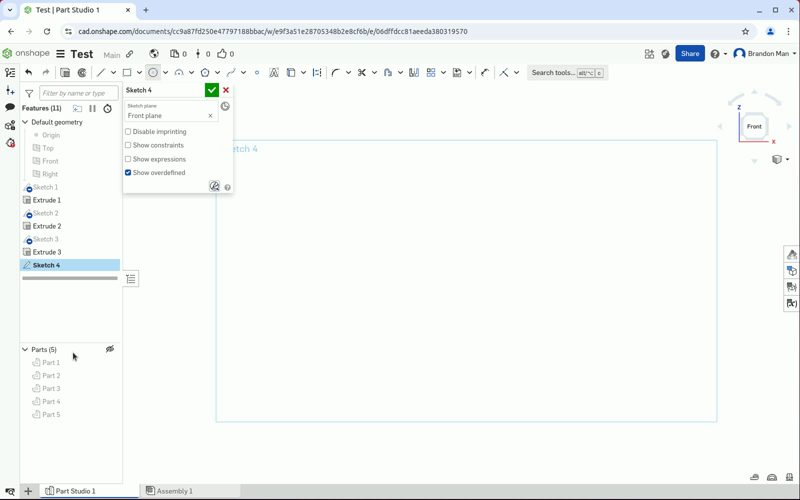
key_down(shift)
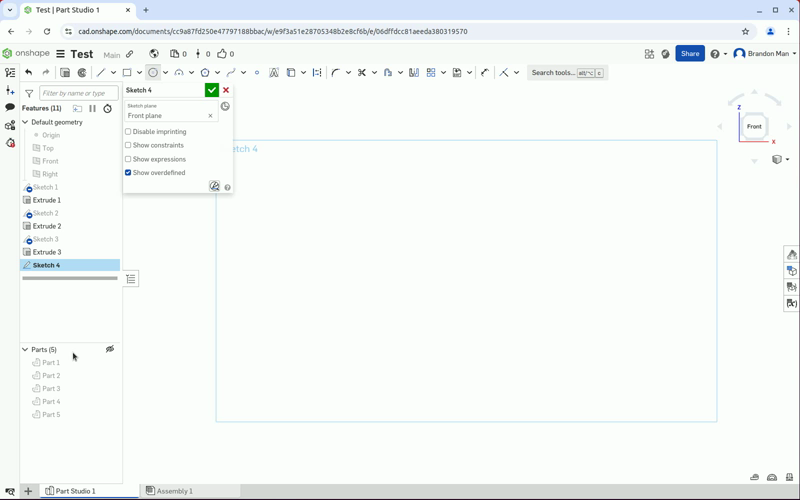
mouse_move(481, 268)
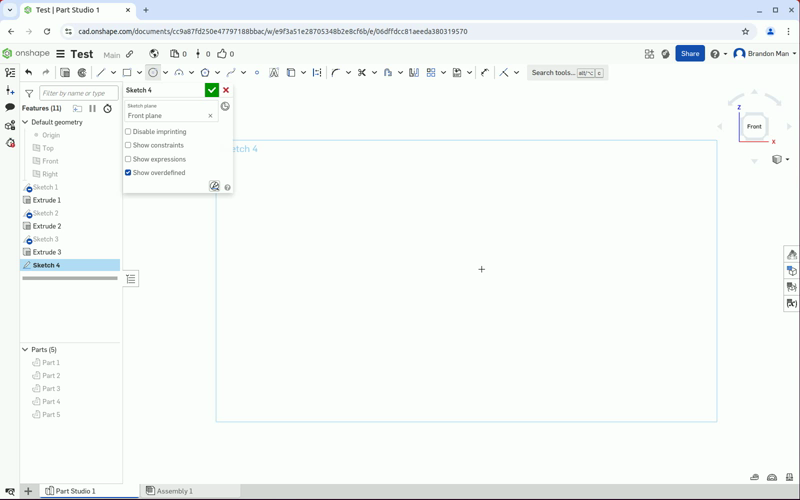
click(481, 268)
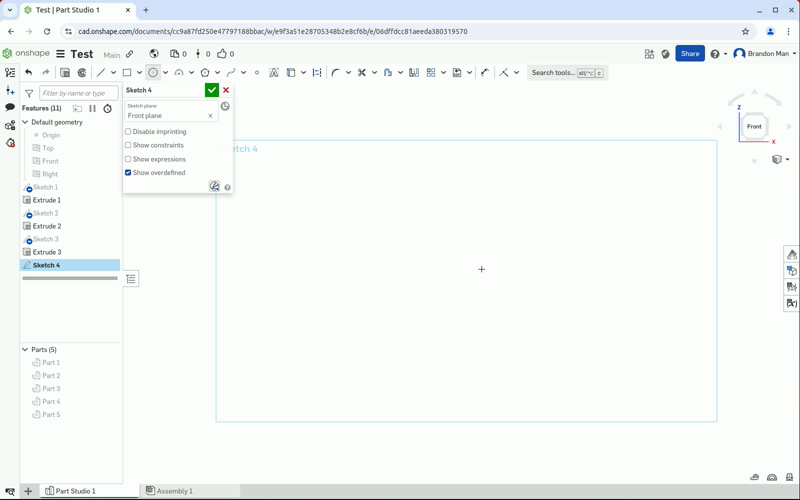
key_up(shift)
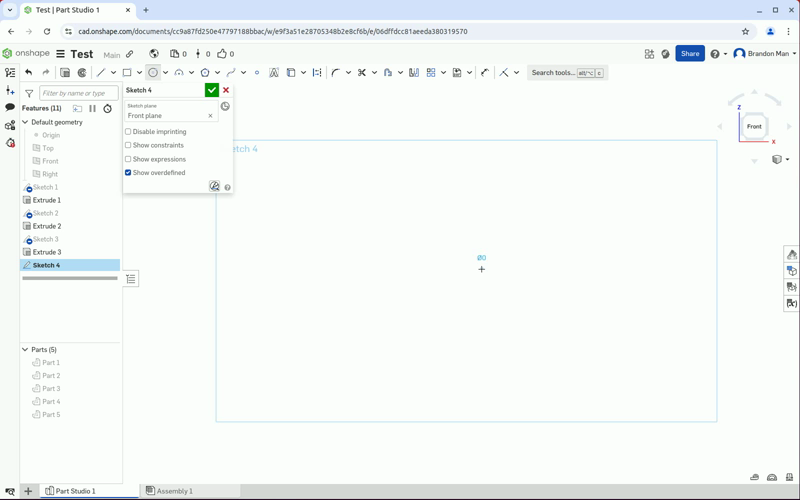
mouse_move(489, 268)
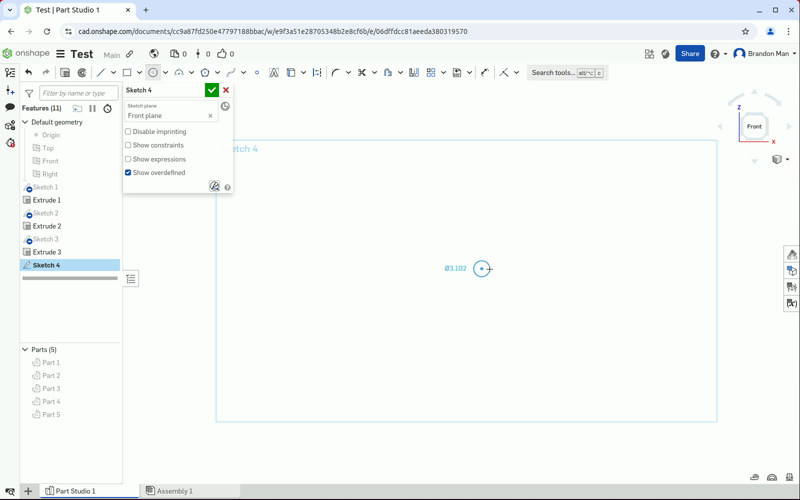
click(489, 268)
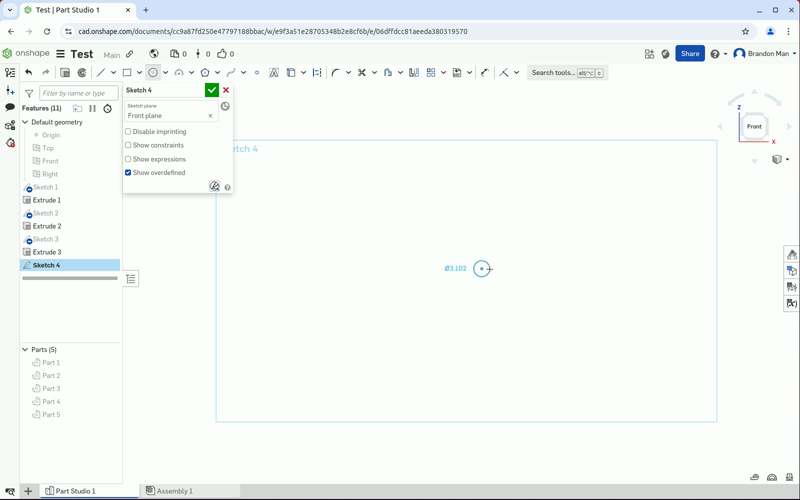
key(esc)
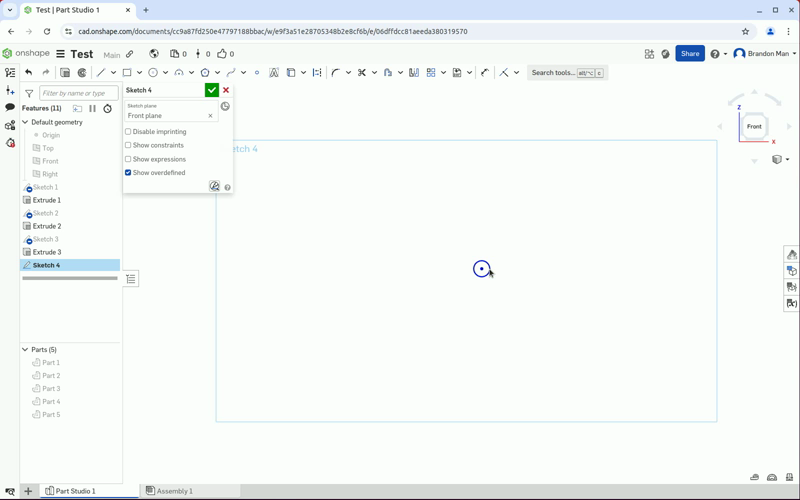
key(c)
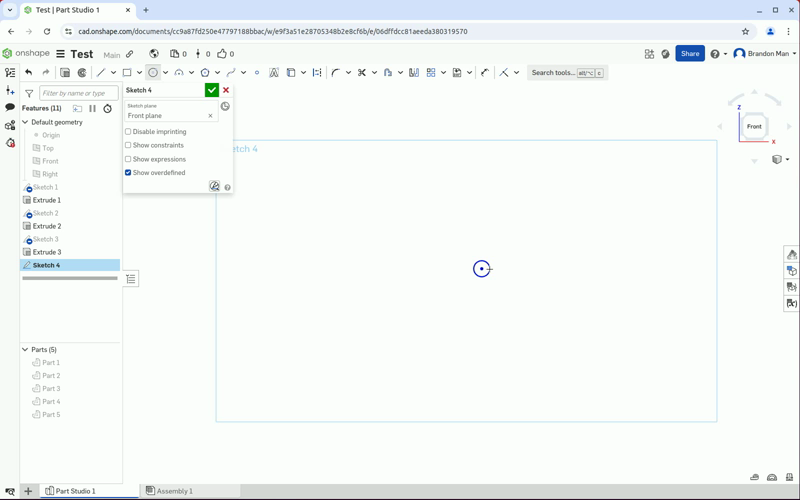
key_down(shift)
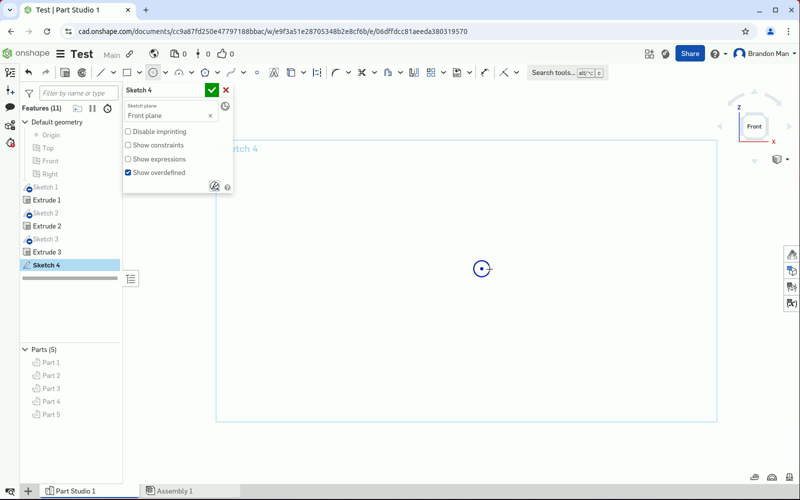
mouse_move(486, 268)
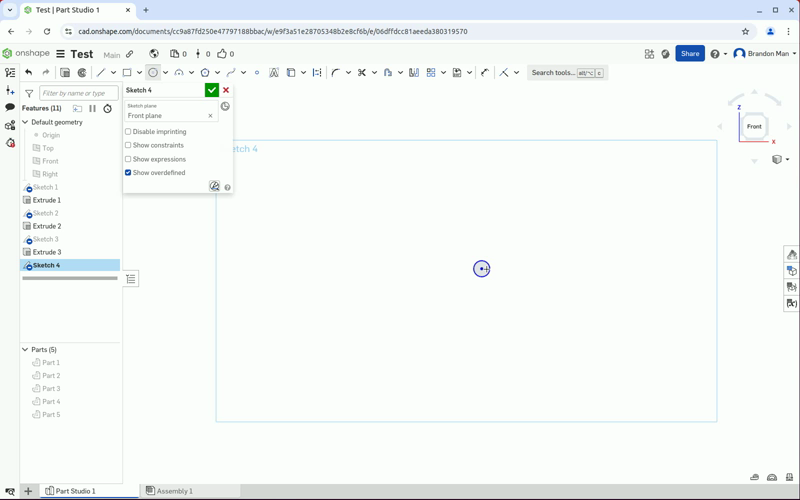
scroll(6)
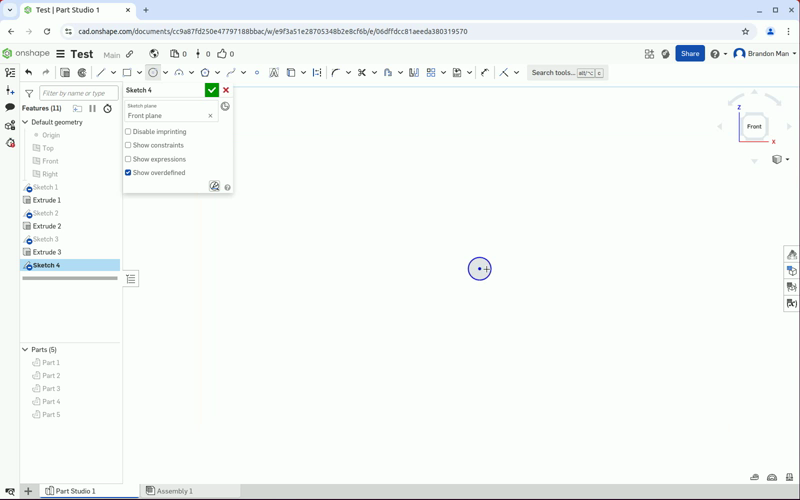
scroll(6)
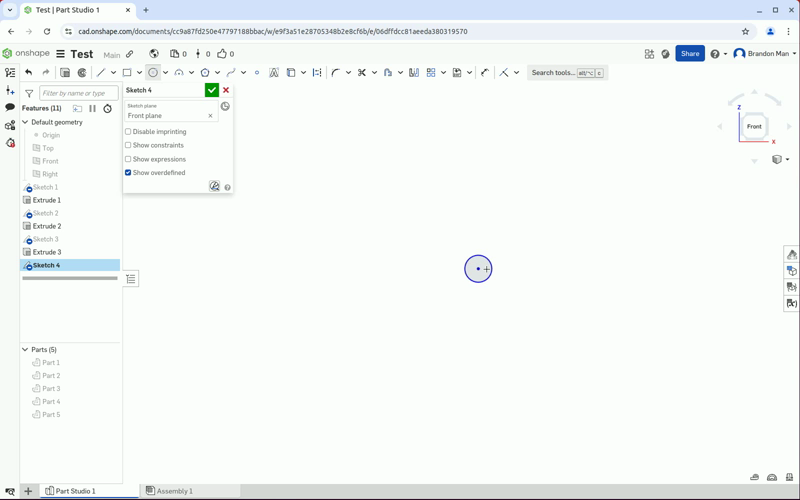
scroll(6)
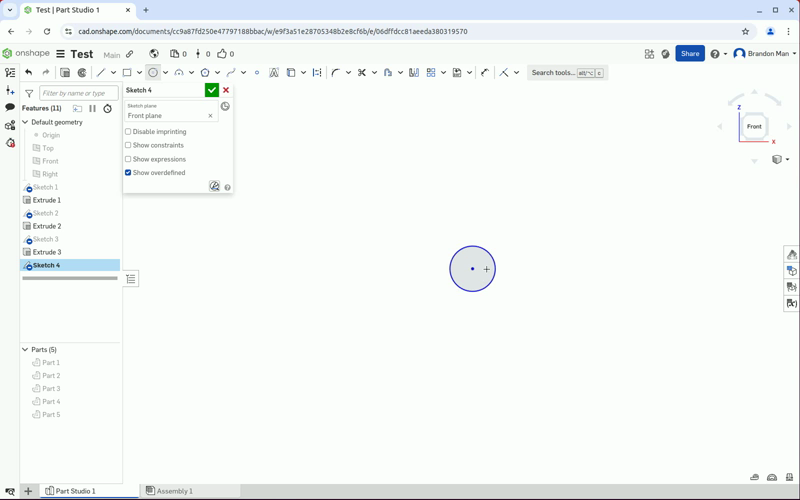
scroll(6)
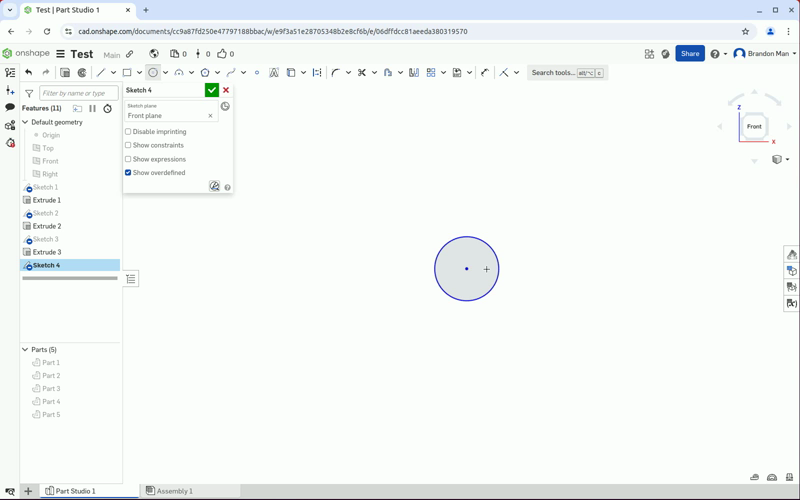
scroll(6)
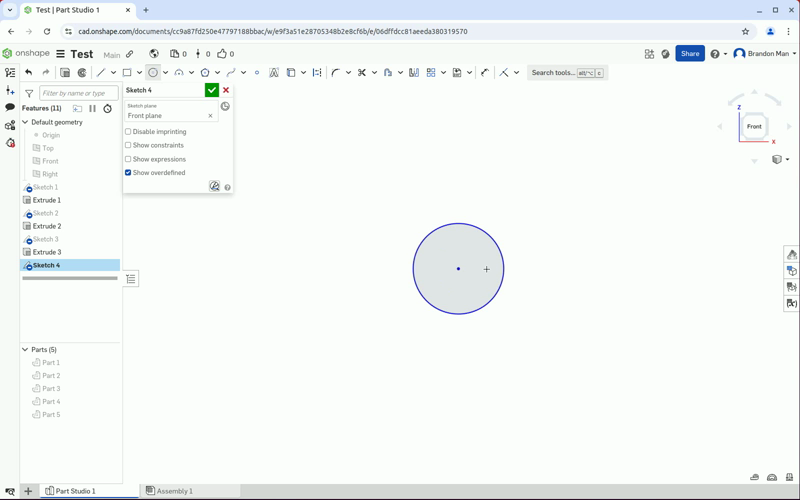
scroll(6)
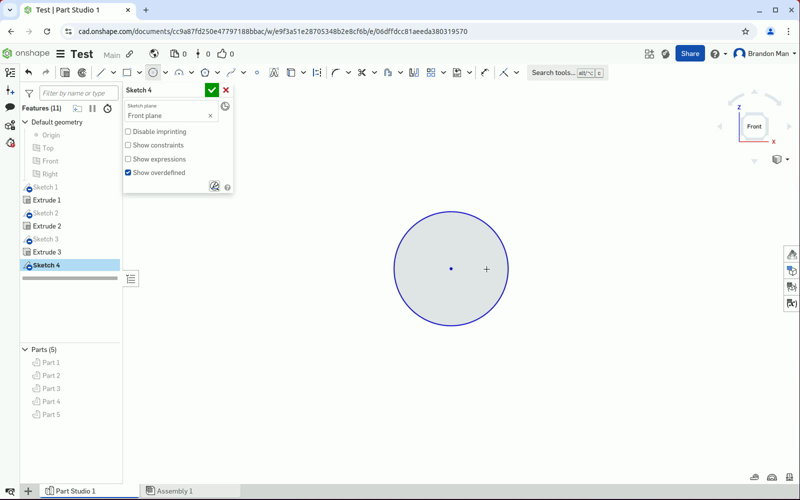
scroll(6)
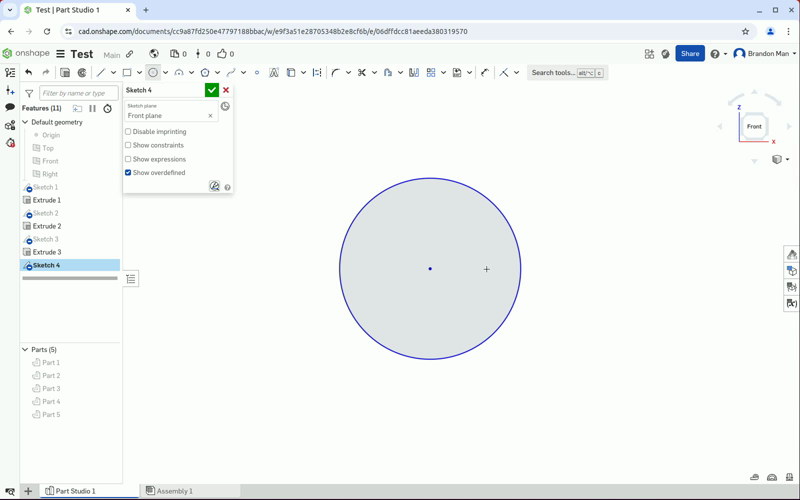
click(486, 268)
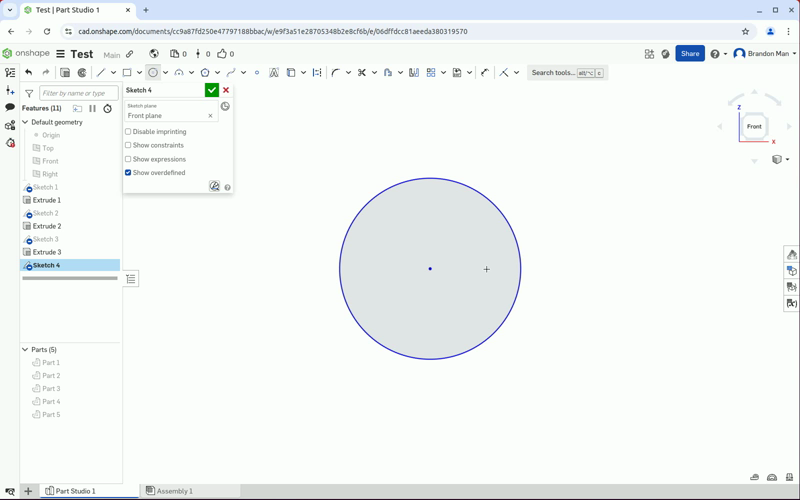
scroll(-6)
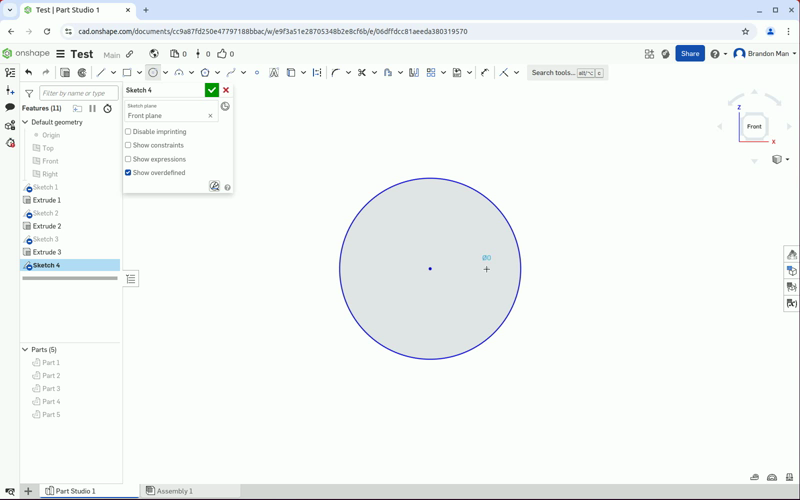
scroll(-6)
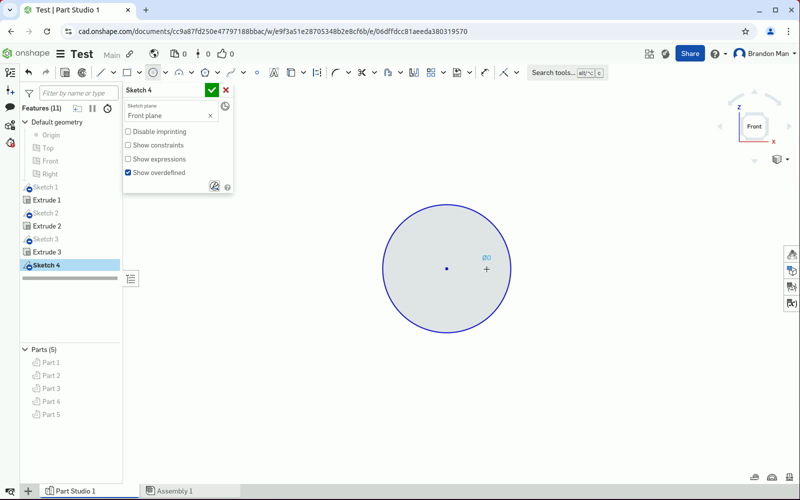
scroll(-6)
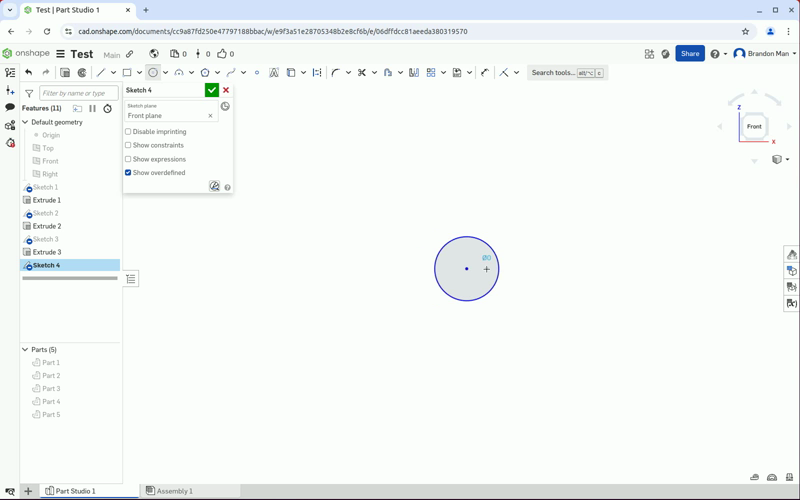
scroll(-6)
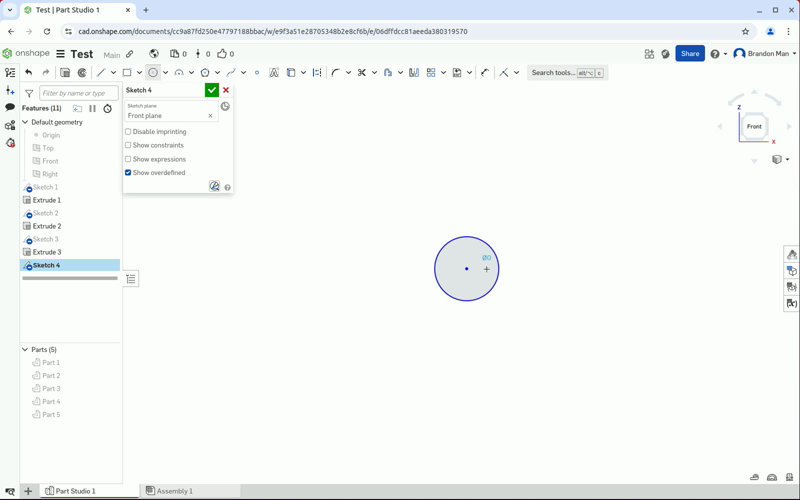
scroll(-6)
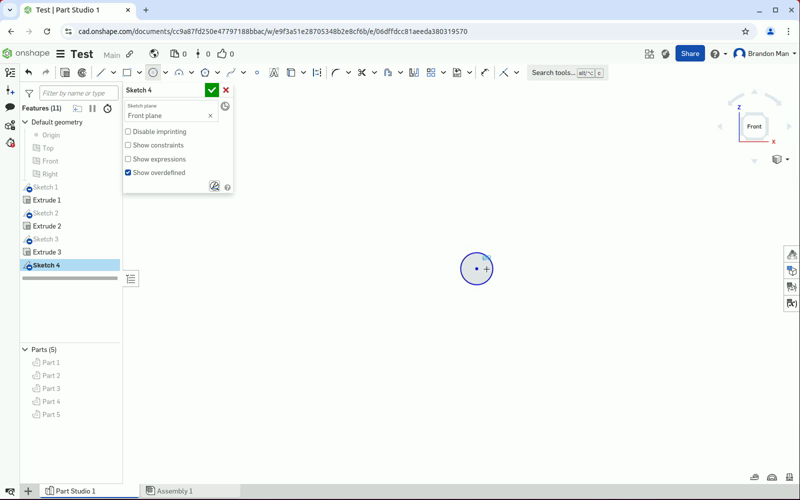
scroll(-6)
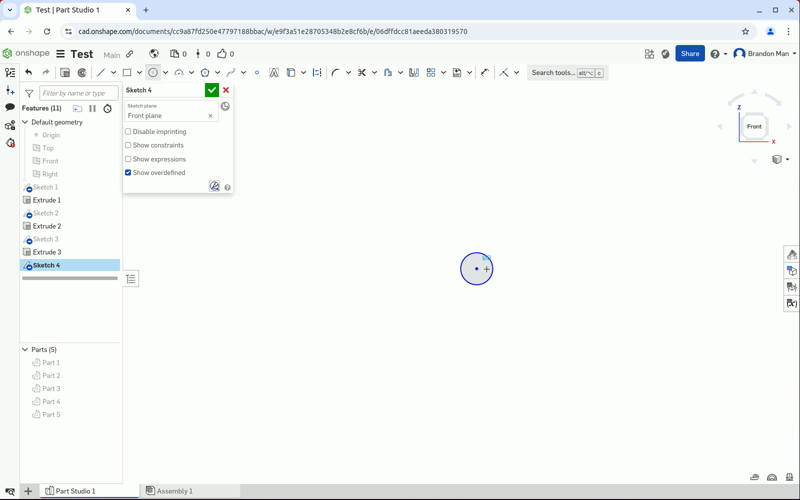
scroll(-6)
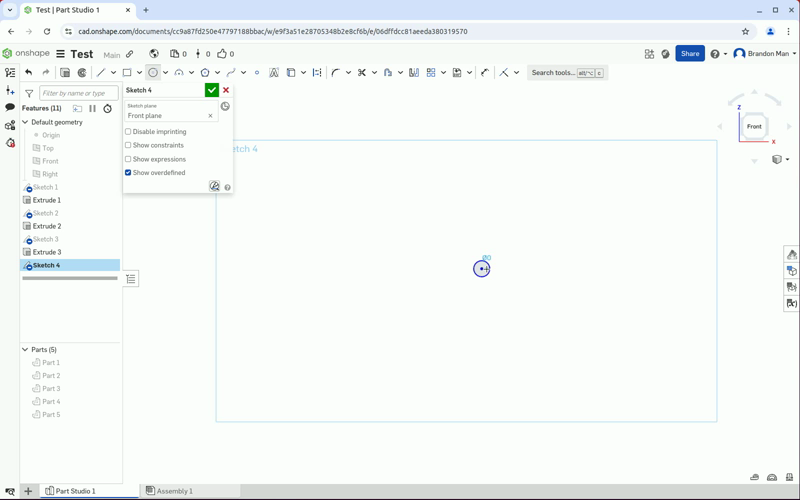
key_up(shift)
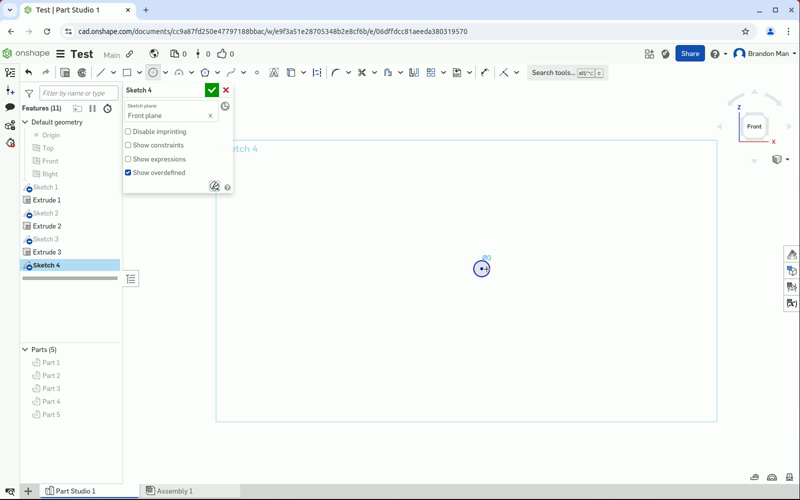
mouse_move(489, 268)
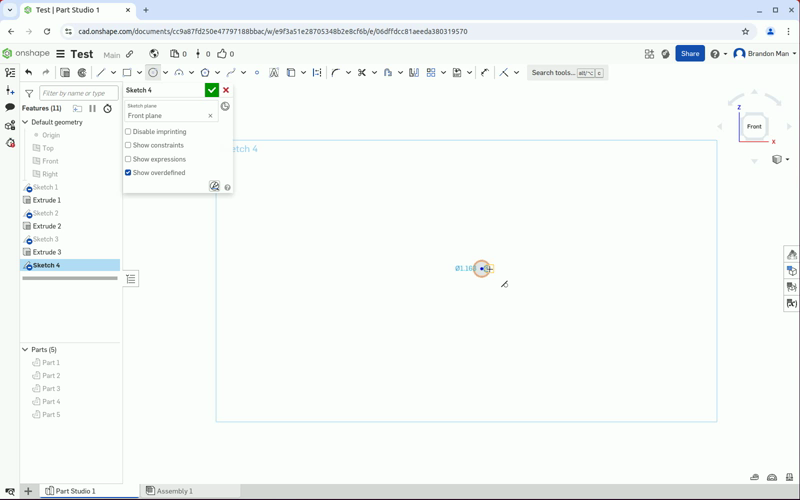
click(489, 268)
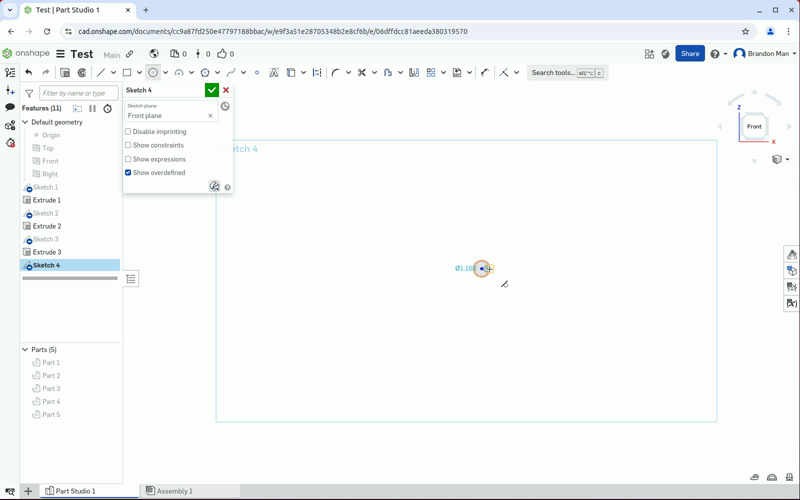
key(esc)
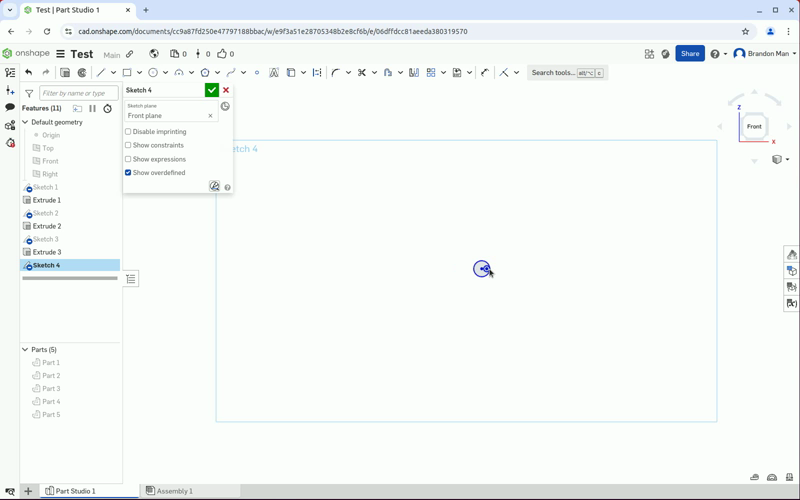
mouse_move(475, 270)
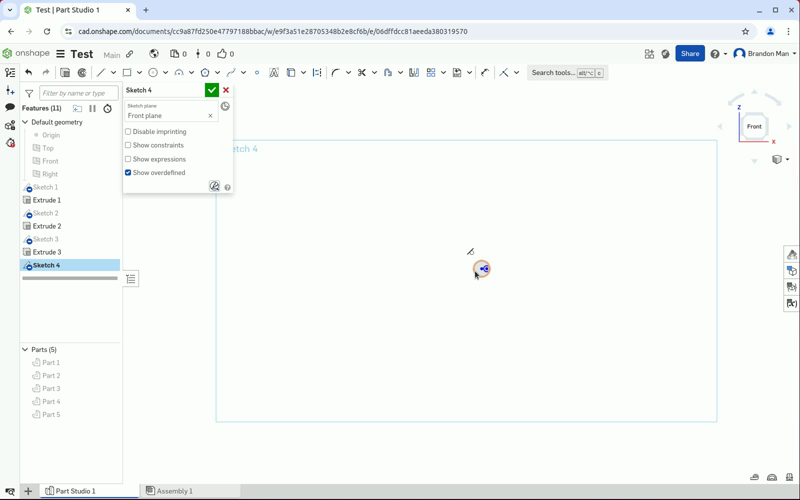
scroll(6)
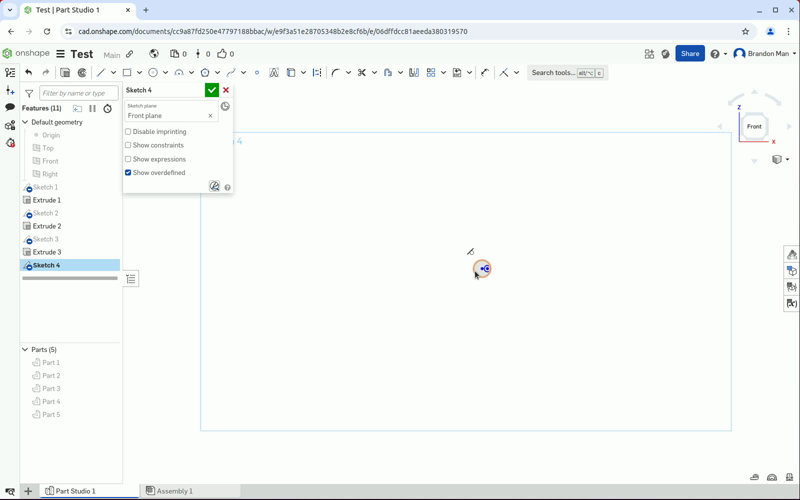
scroll(6)
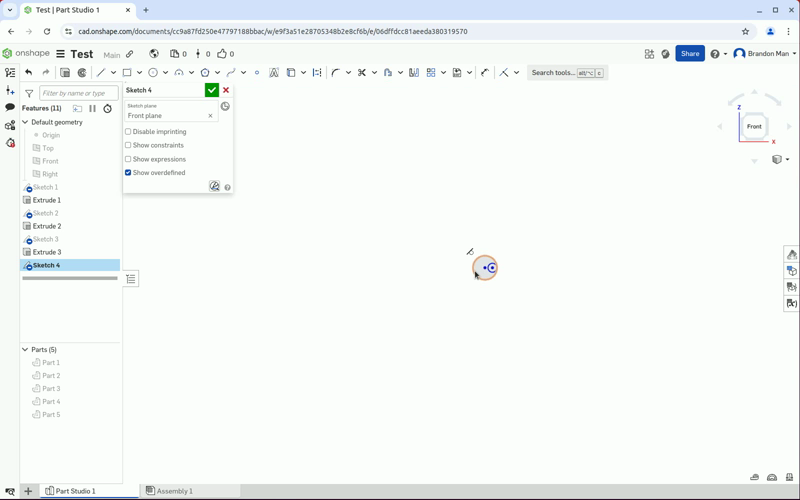
scroll(6)
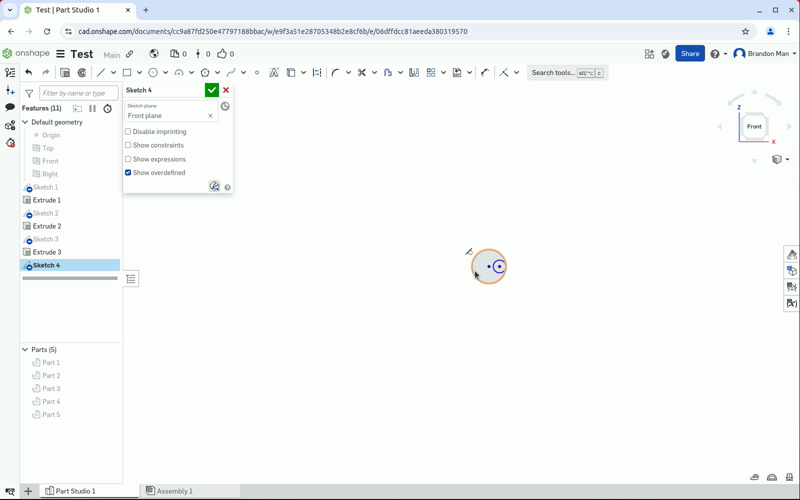
scroll(6)
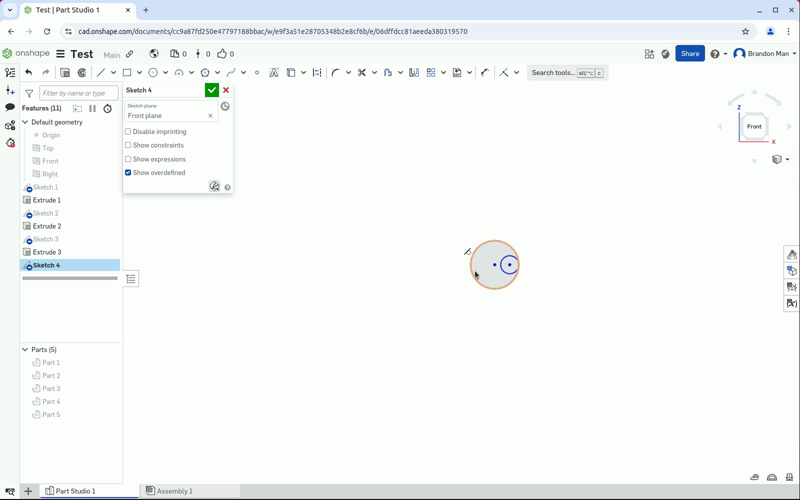
scroll(6)
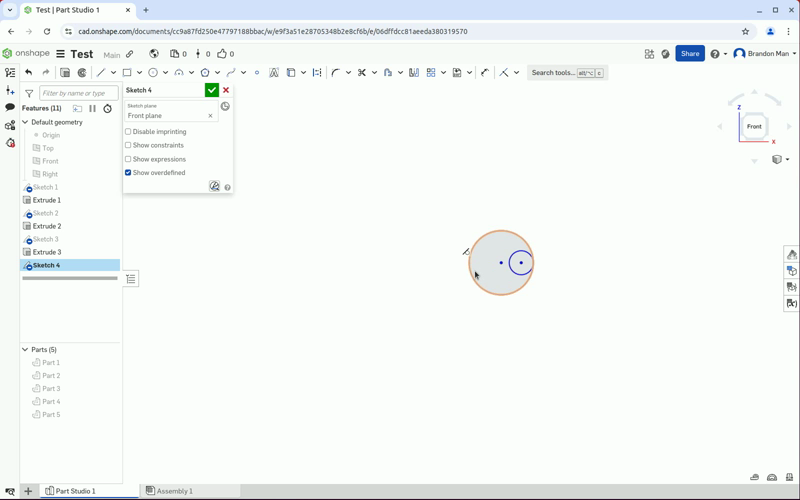
scroll(6)
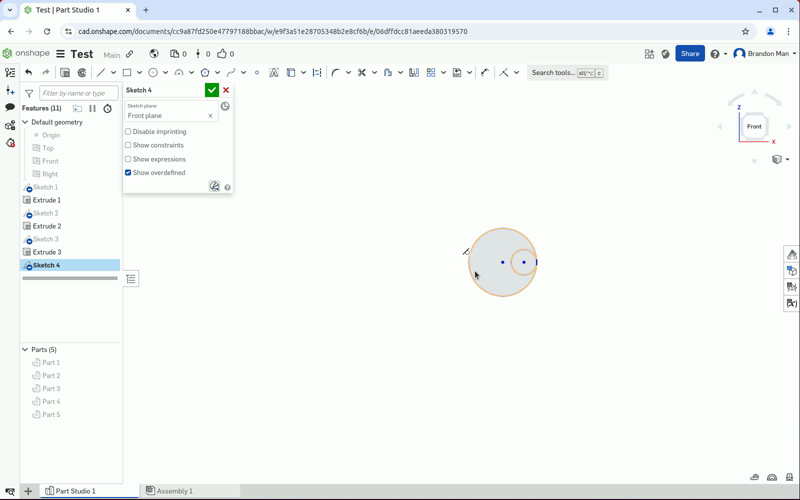
scroll(6)
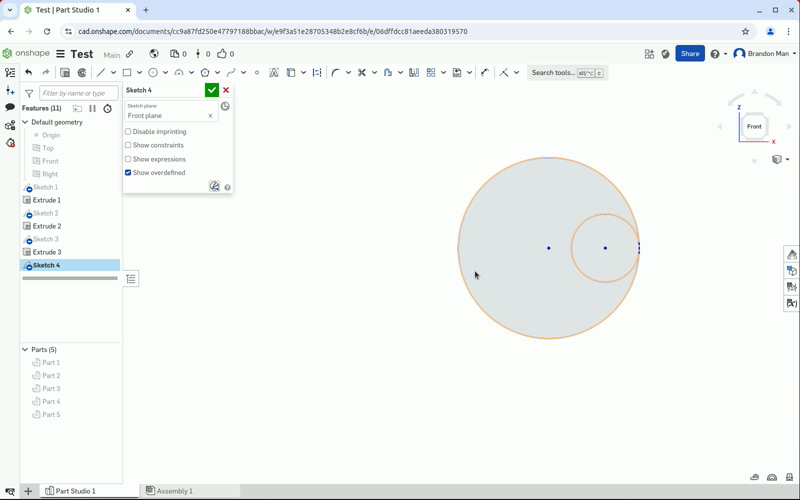
click(475, 270)
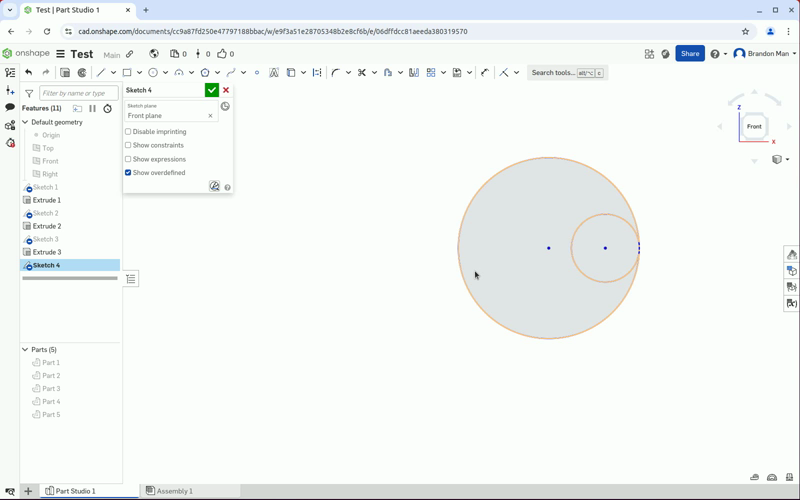
scroll(-6)
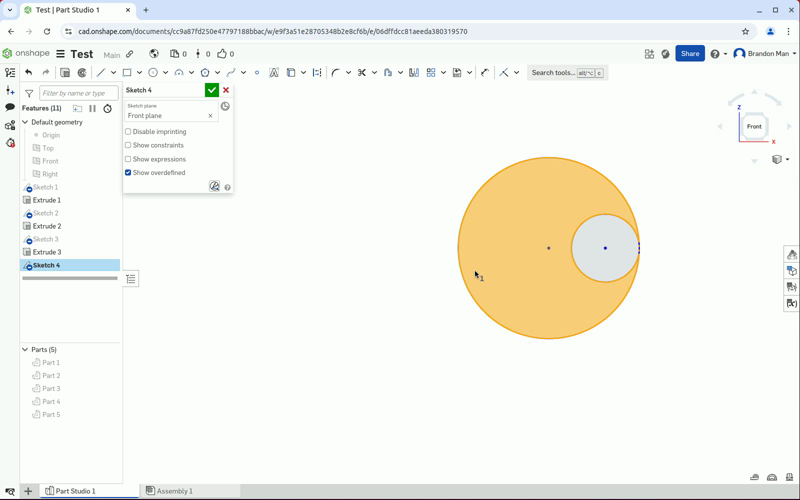
scroll(-6)
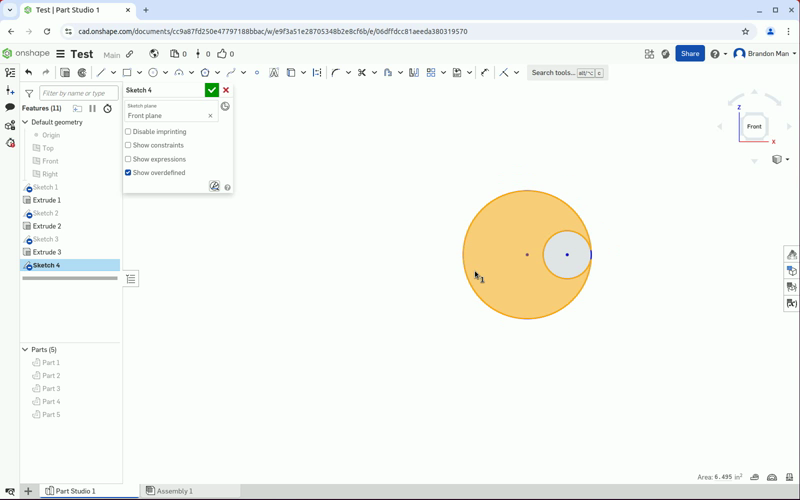
scroll(-6)
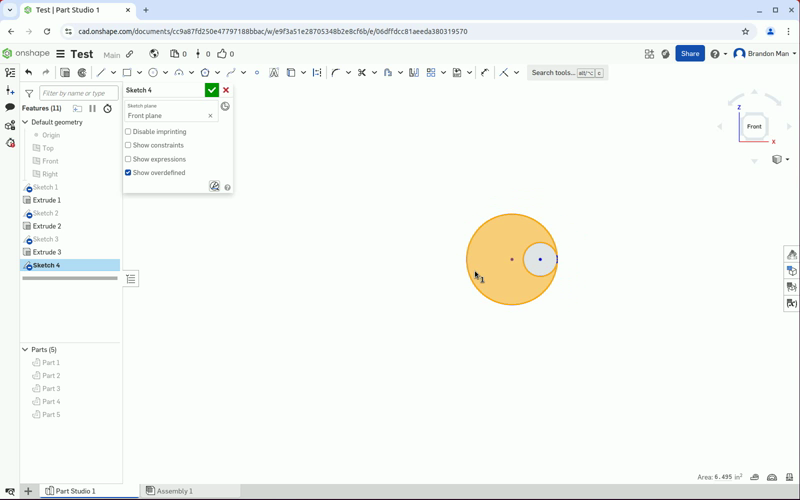
scroll(-6)
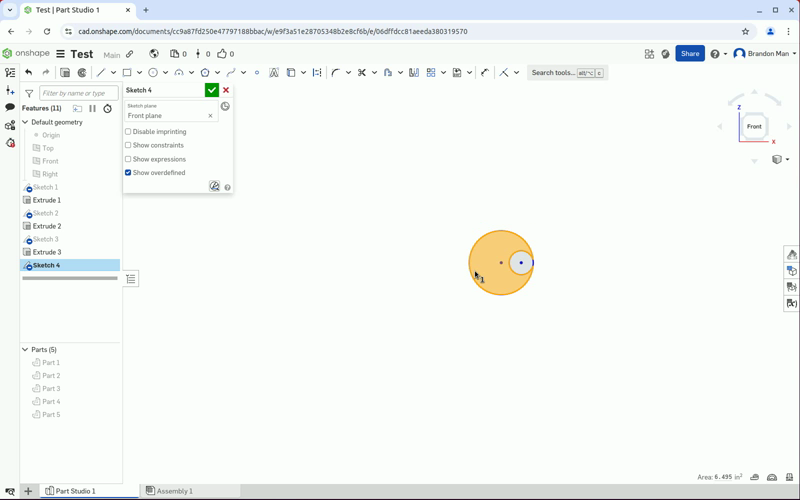
scroll(-6)
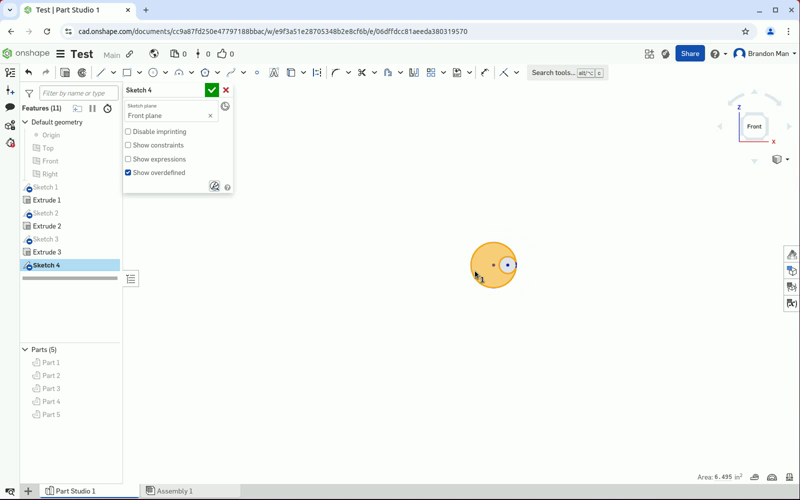
scroll(-6)
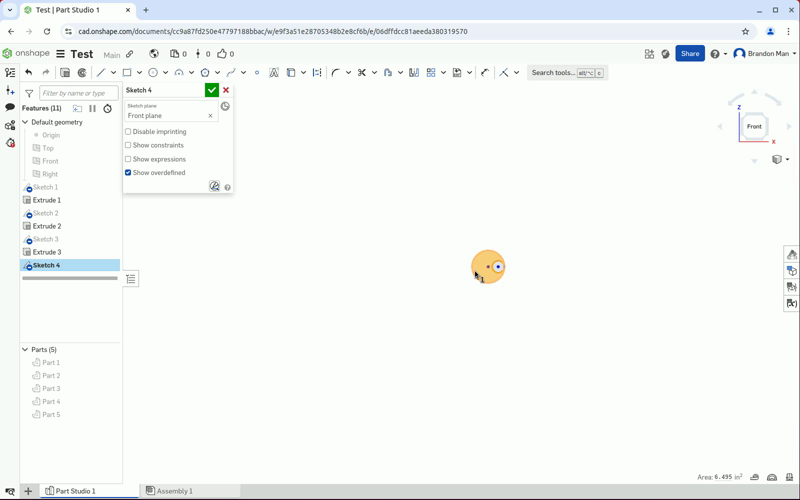
scroll(-6)
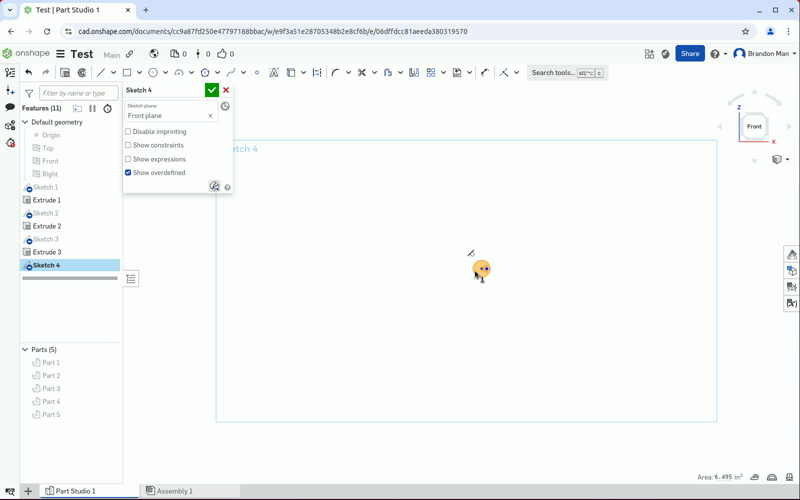
mouse_move(73, 352)
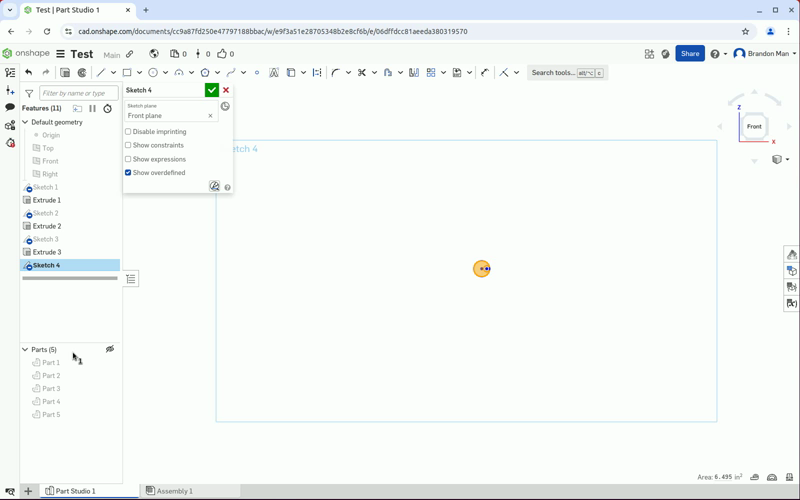
key(shift+y)
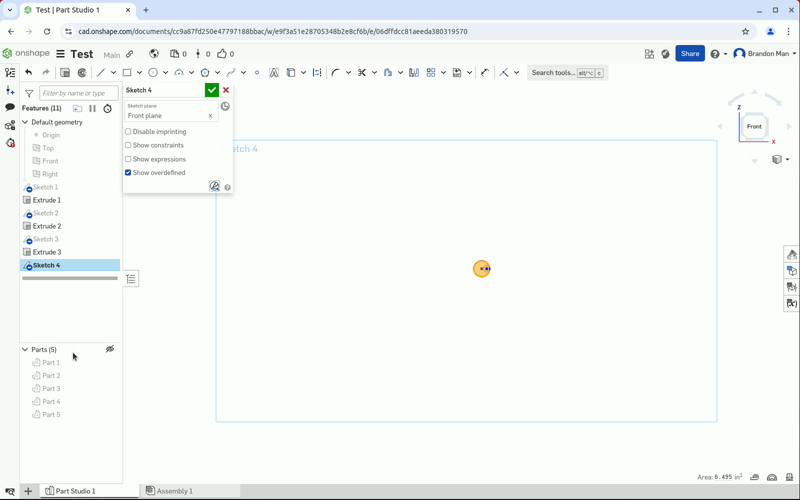
key(shift+e)
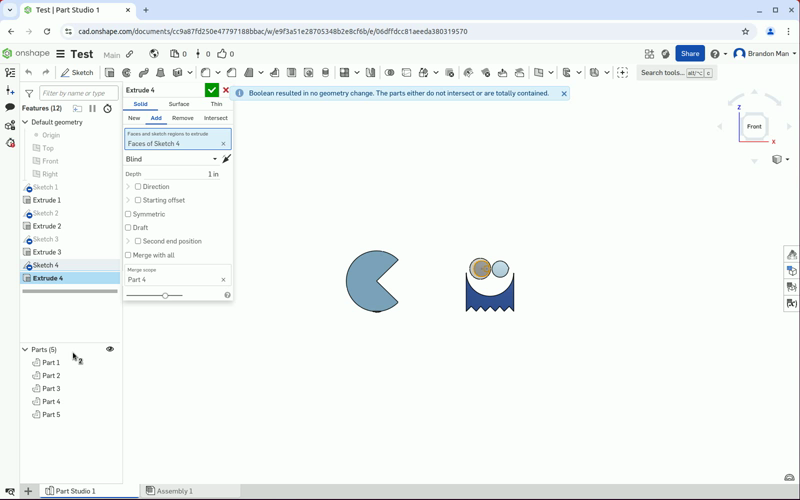
mouse_move(143, 106)
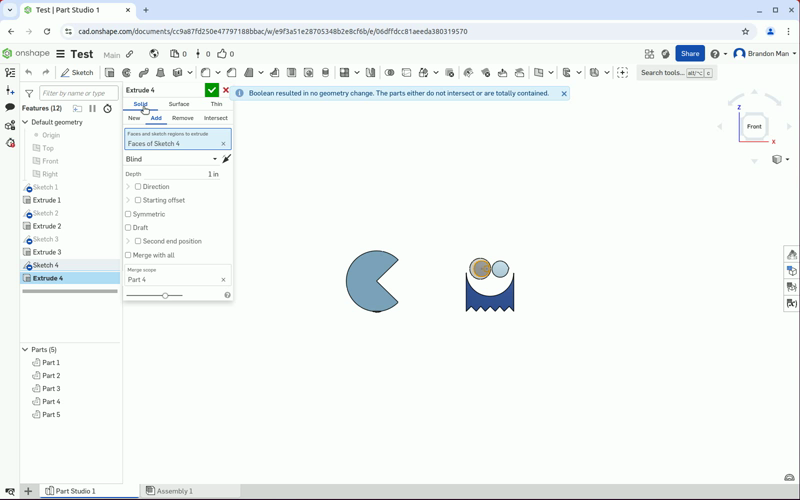
click(143, 106)
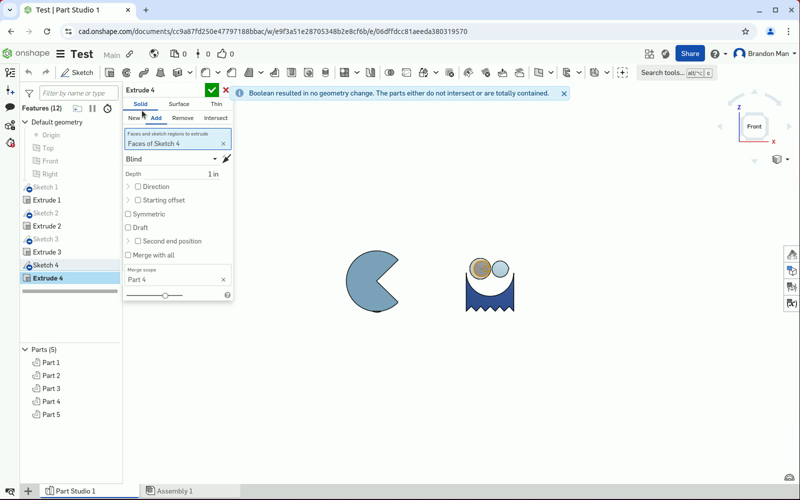
mouse_move(137, 120)
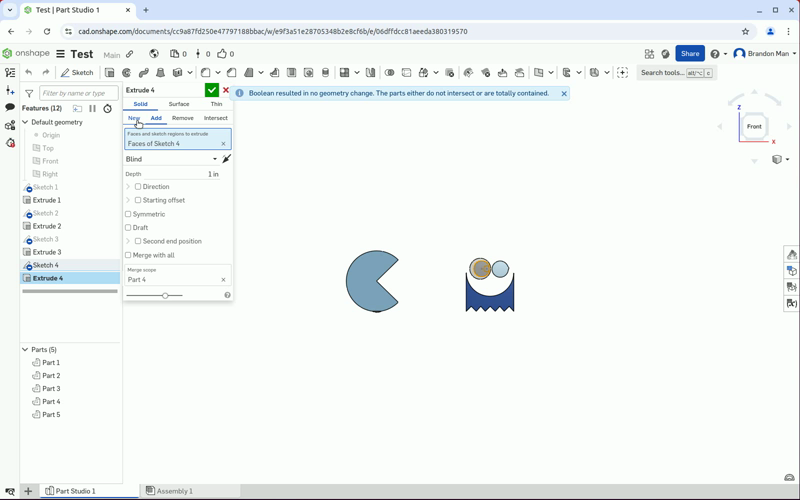
click(137, 120)
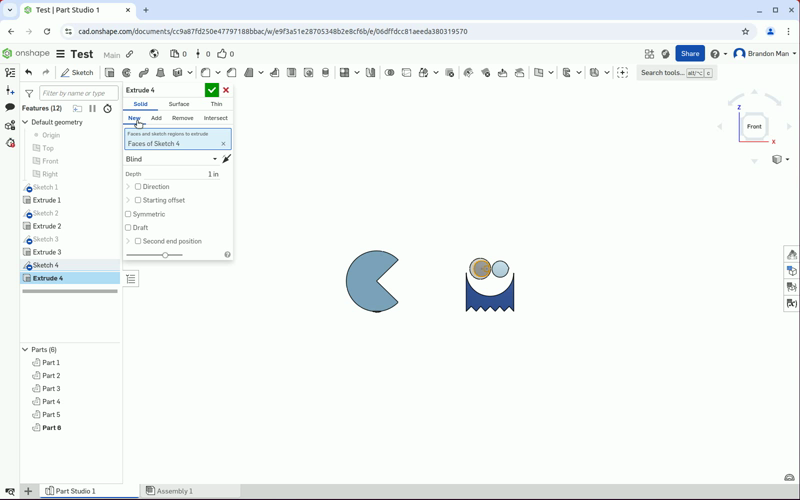
key(tab, 4)
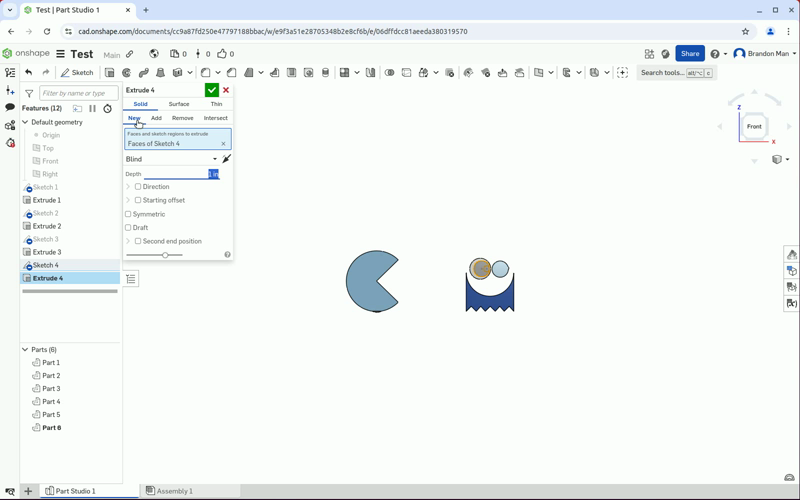
text(4.574)
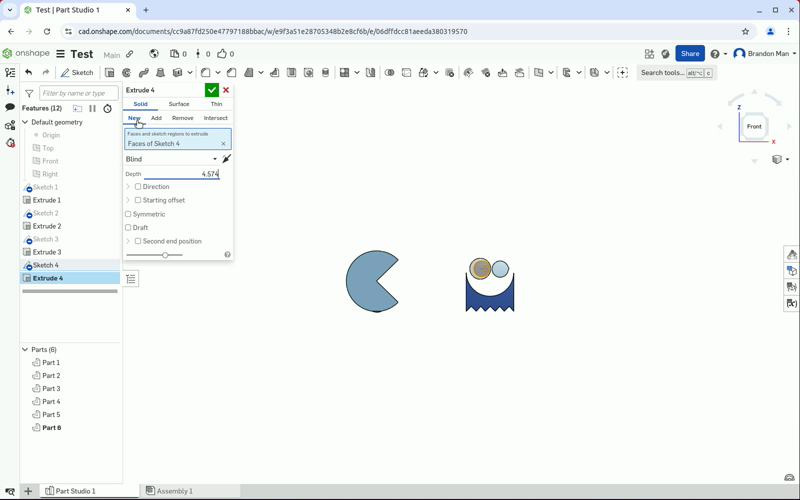
key(enter)
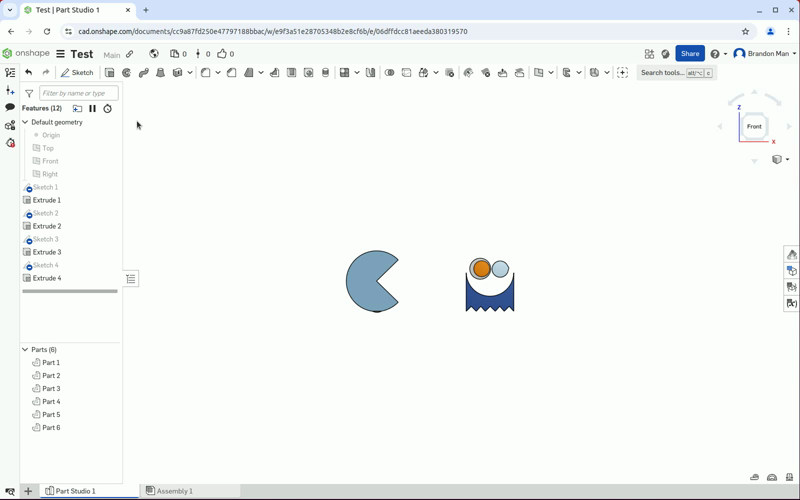
key(shift+h)
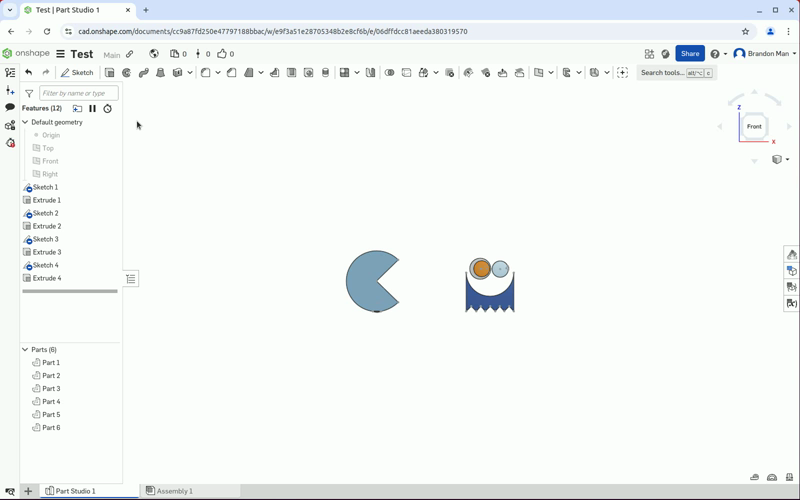
key(shift+h)
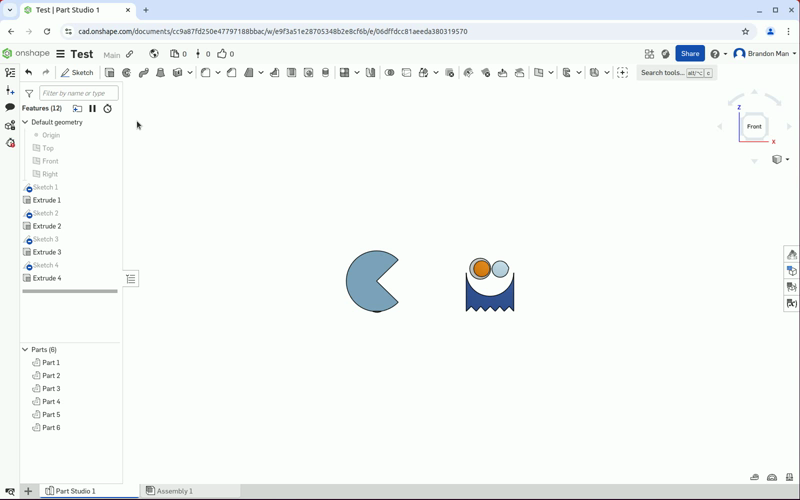
mouse_move(73, 189)
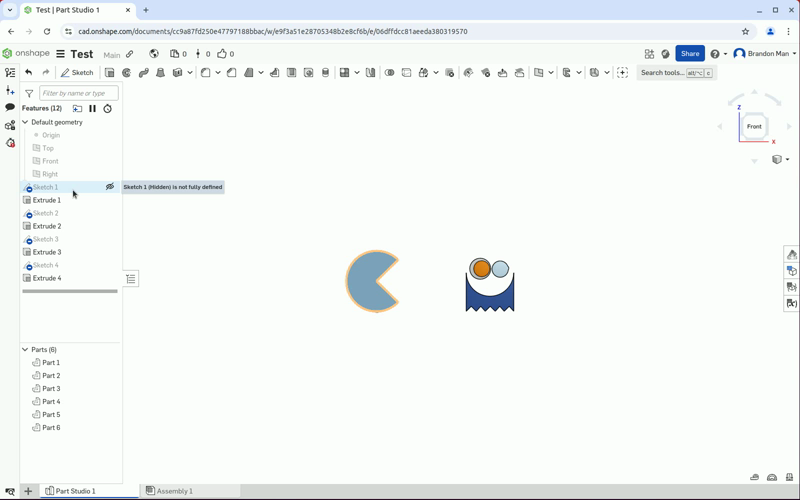
click(73, 189)
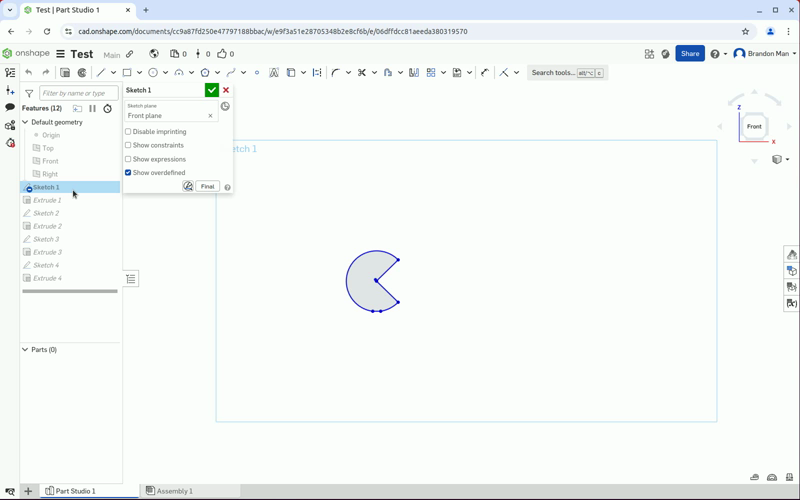
mouse_move(229, 92)
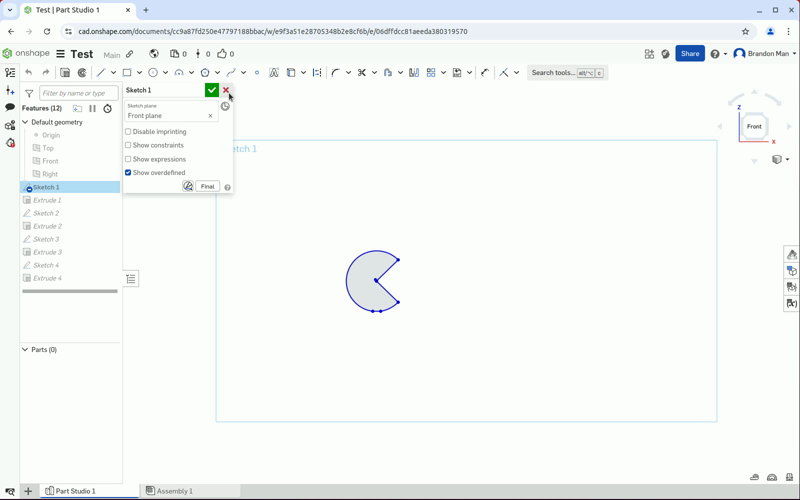
click(229, 92)
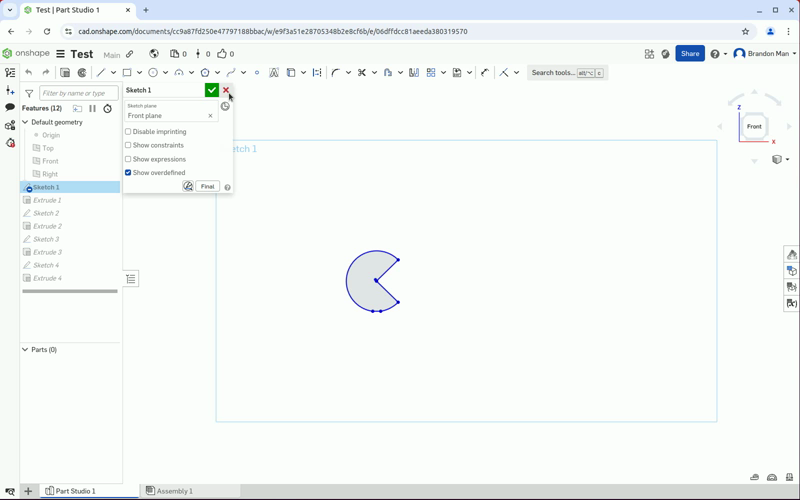
key(shift+s)
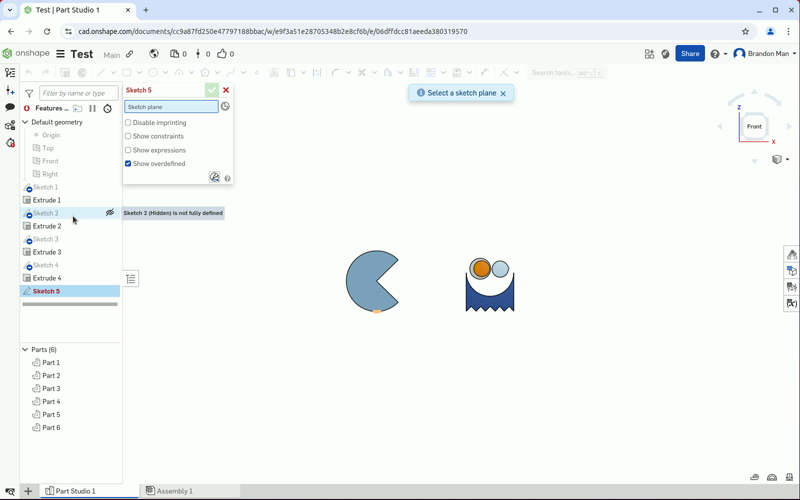
scroll(3)
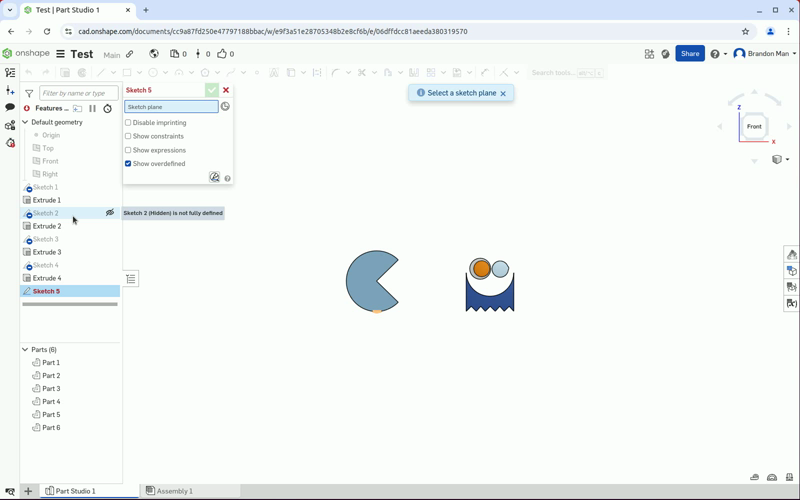
mouse_move(73, 163)
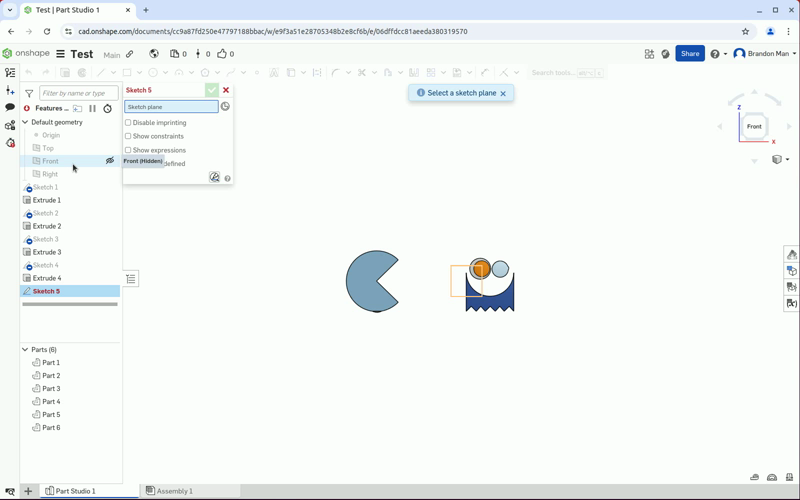
click(73, 163)
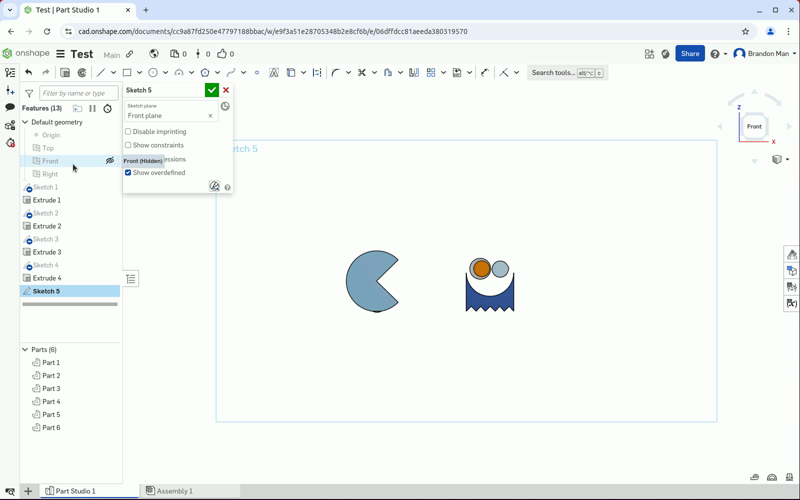
mouse_move(73, 352)
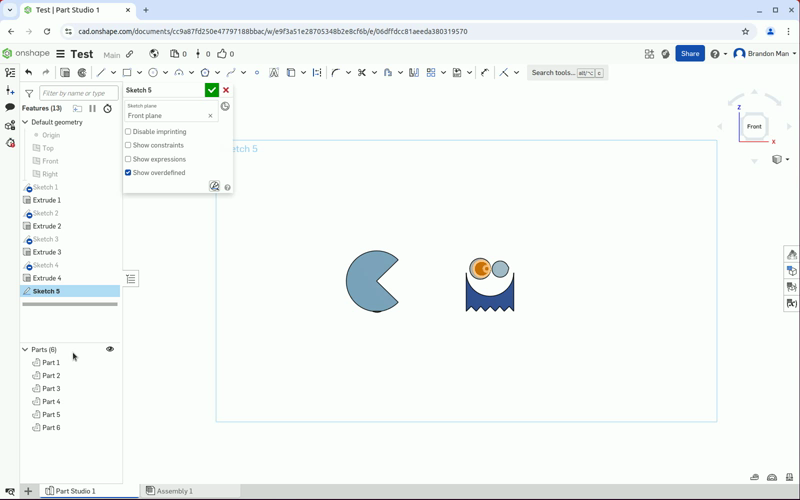
key(y)
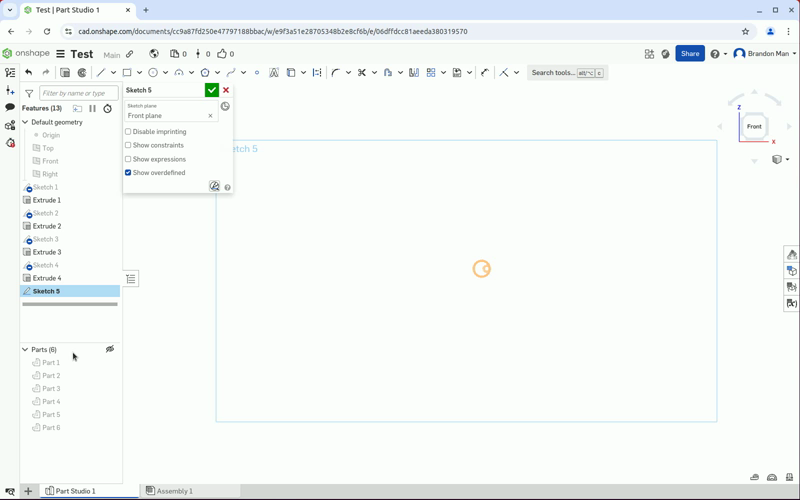
key(a)
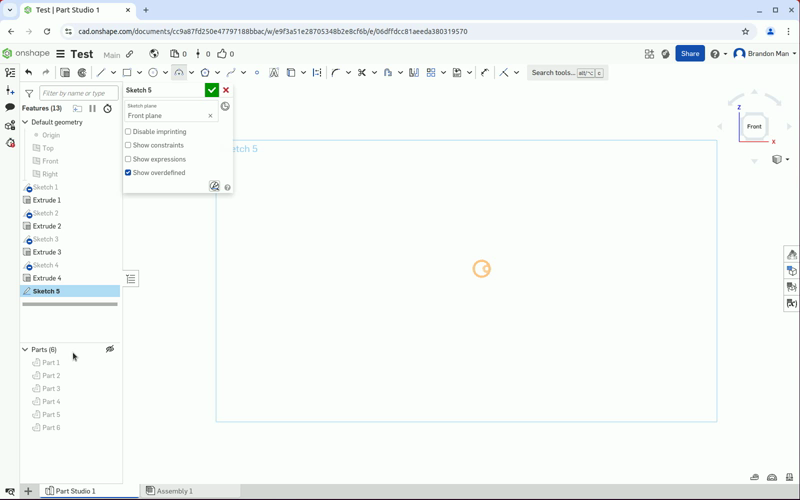
key_down(shift)
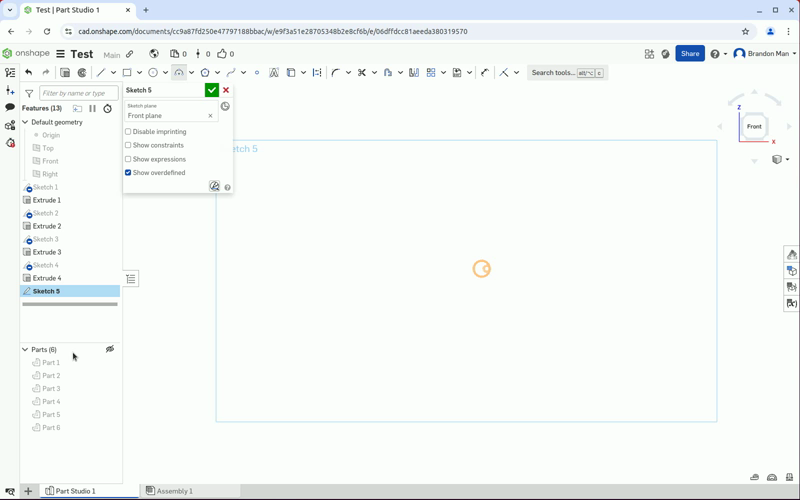
mouse_move(507, 267)
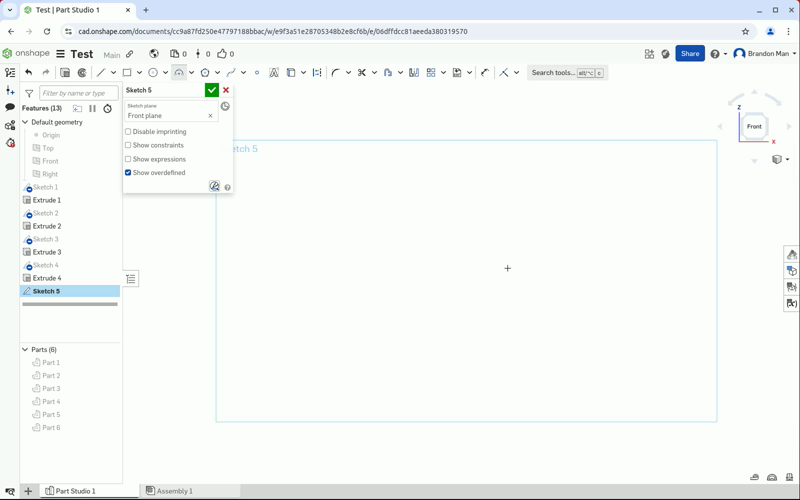
click(507, 267)
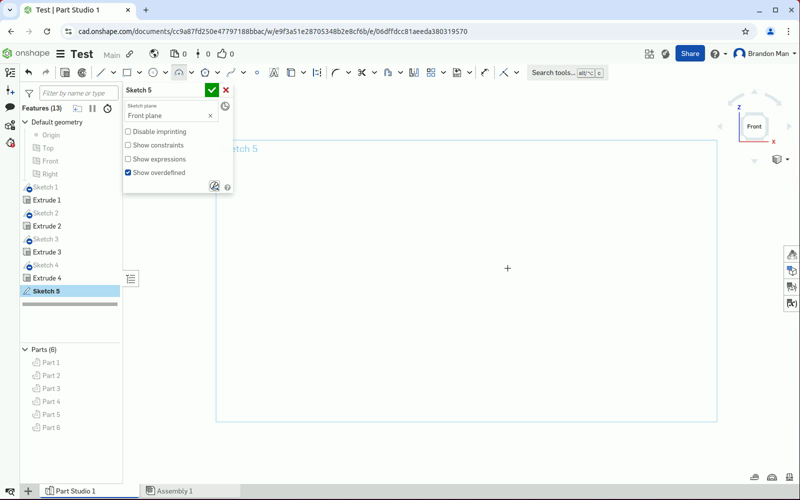
key_up(shift)
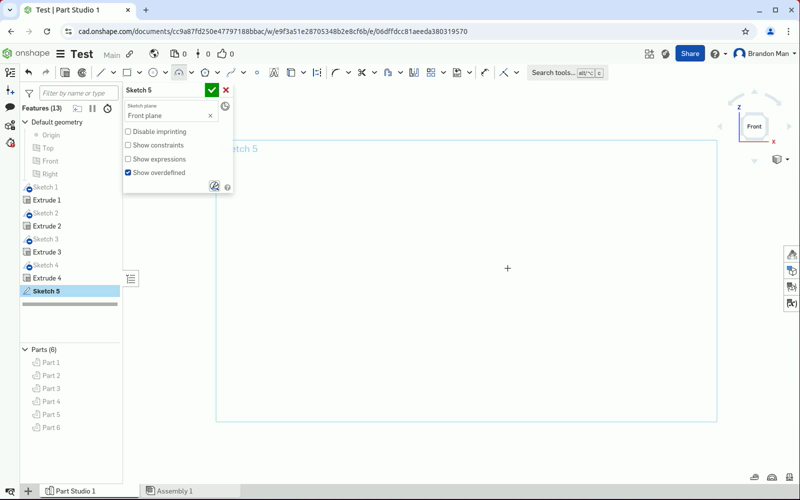
key_down(shift)
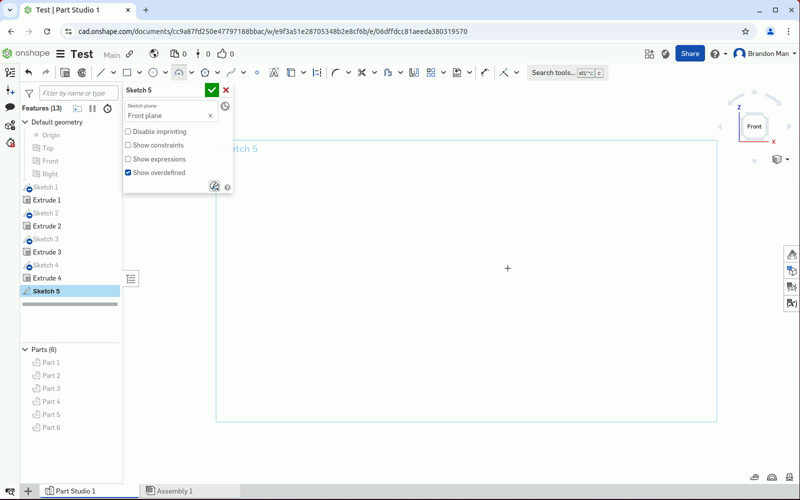
mouse_move(507, 270)
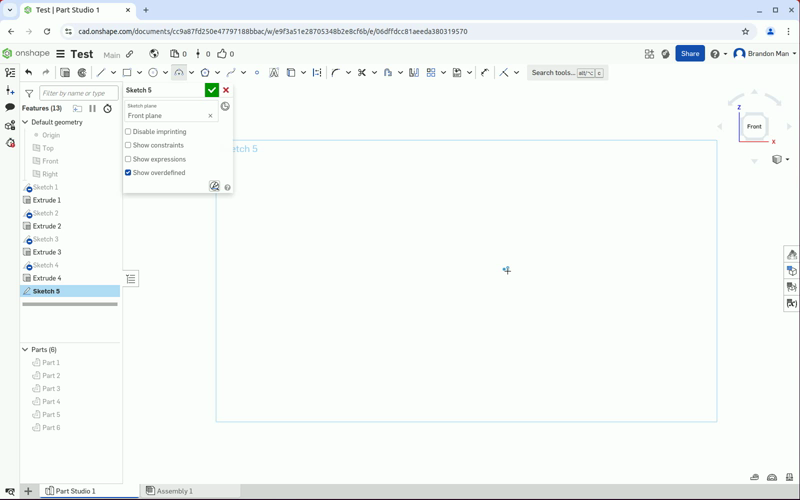
scroll(6)
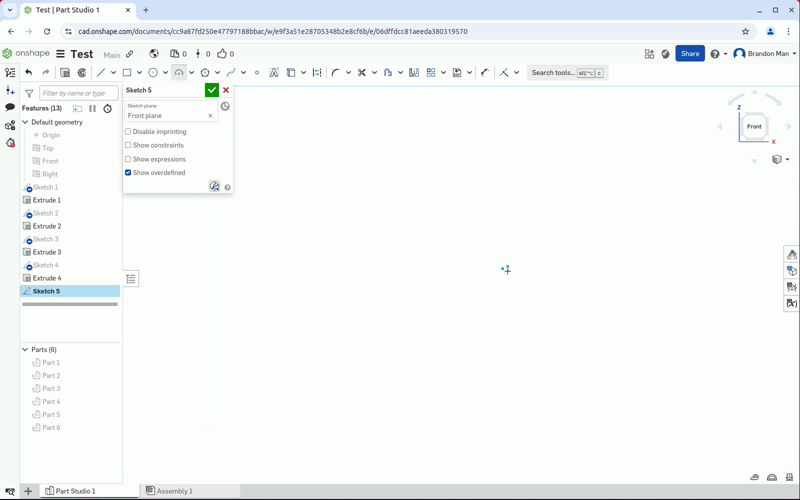
scroll(6)
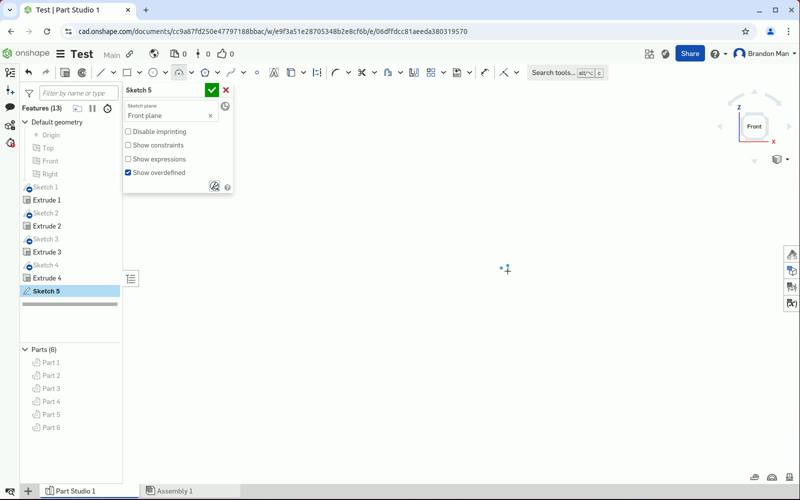
scroll(6)
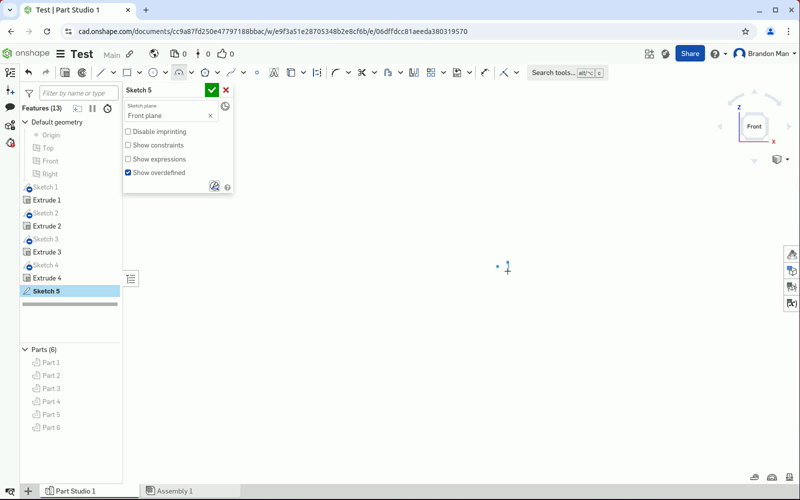
scroll(6)
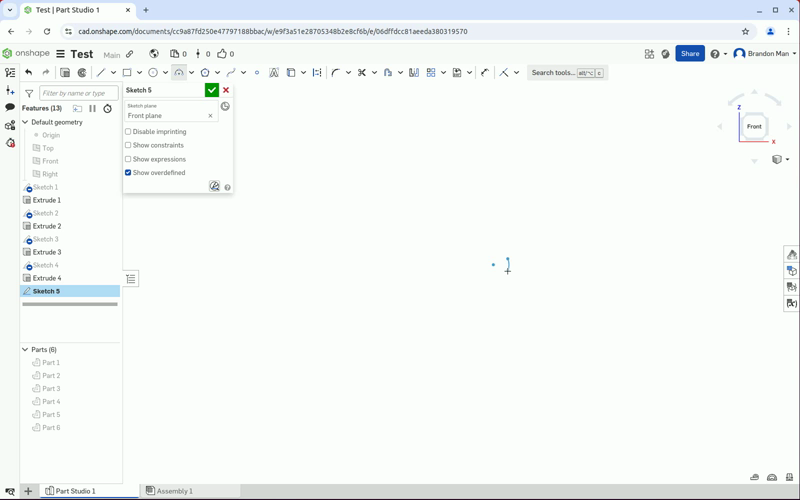
scroll(6)
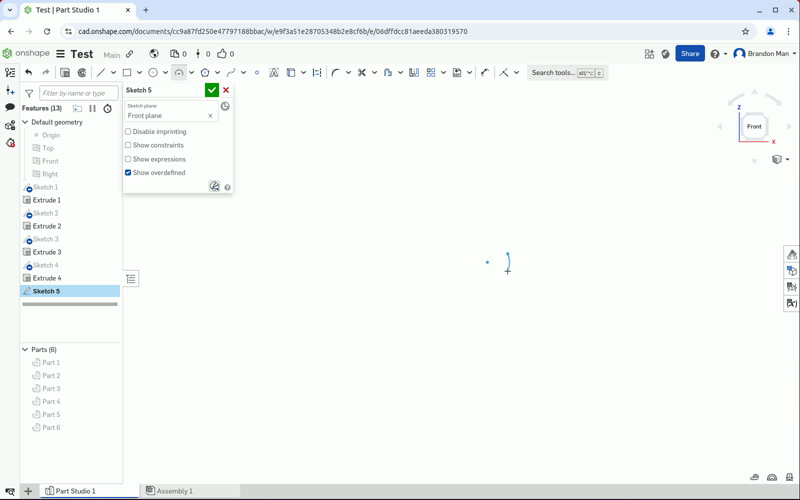
scroll(6)
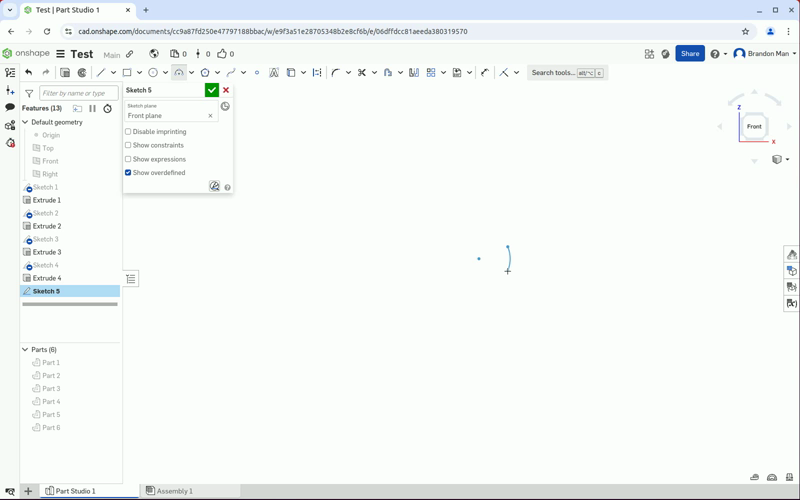
scroll(6)
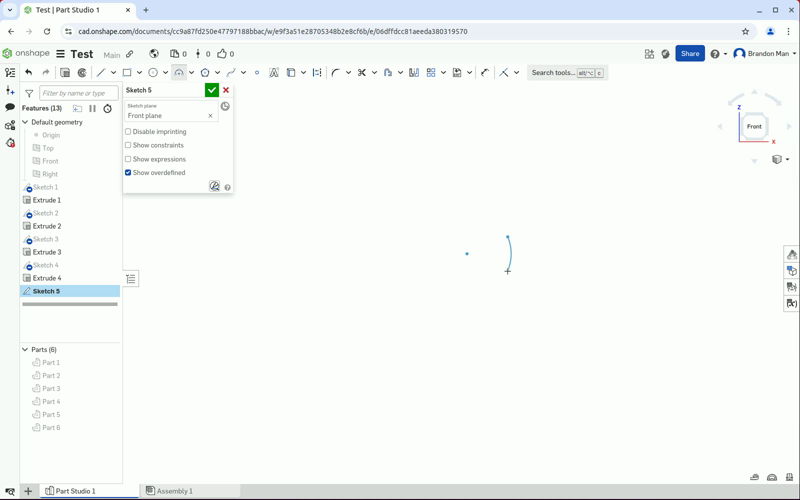
click(507, 270)
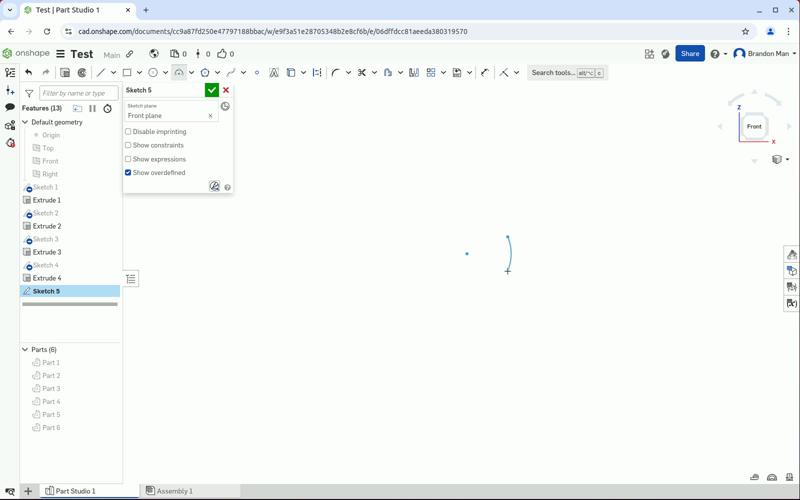
scroll(-6)
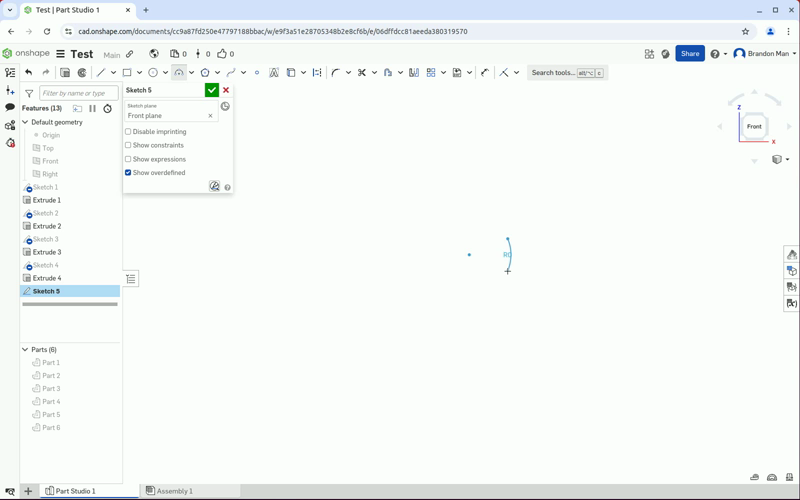
scroll(-6)
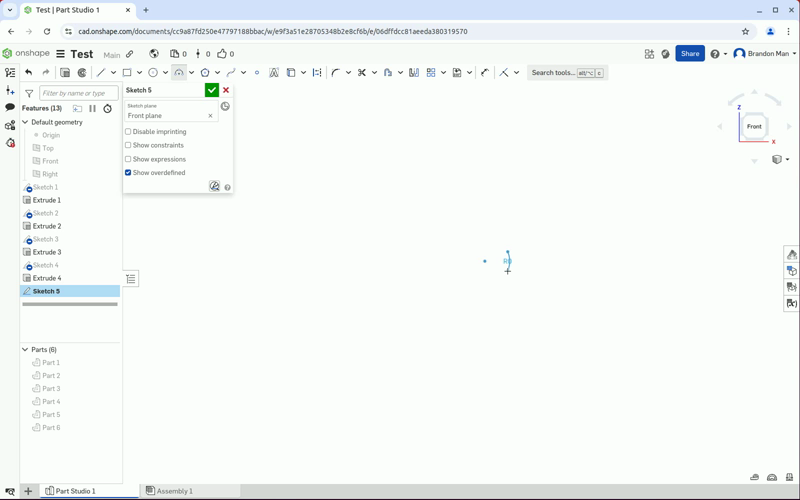
scroll(-6)
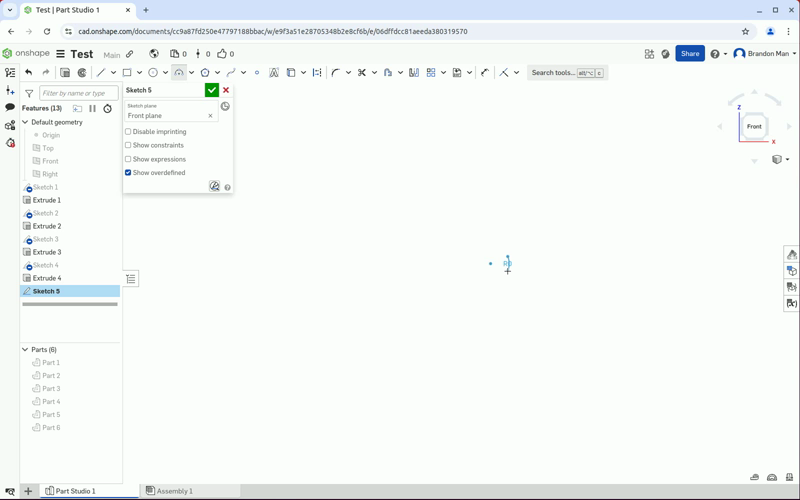
scroll(-6)
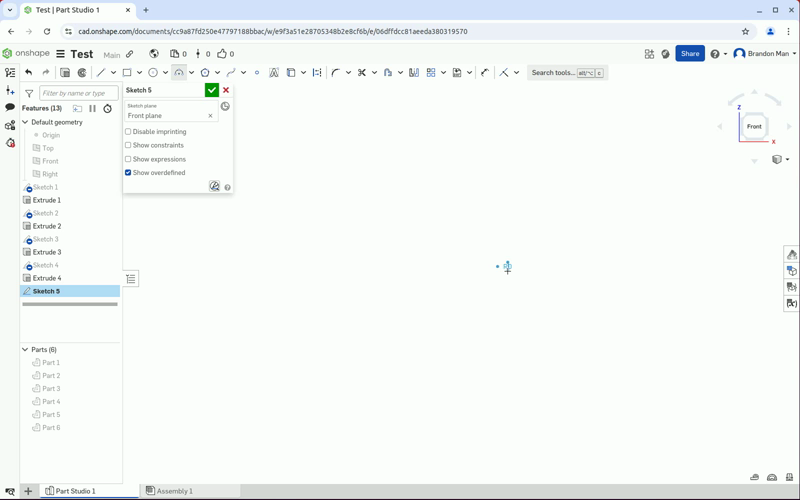
scroll(-6)
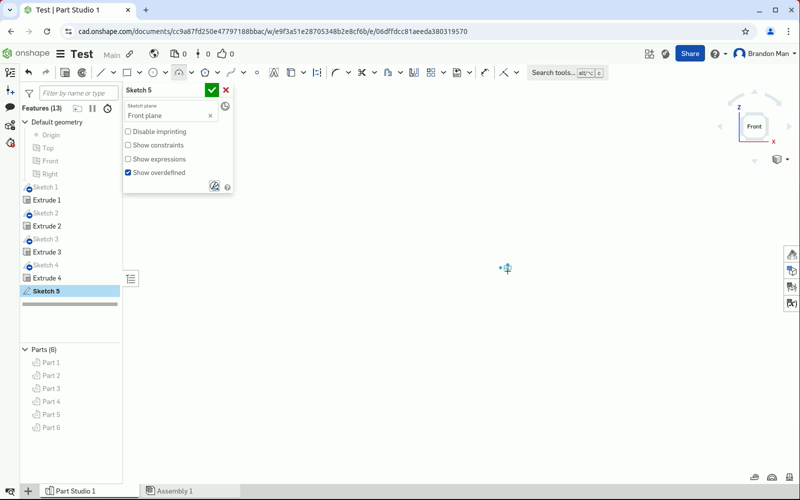
scroll(-6)
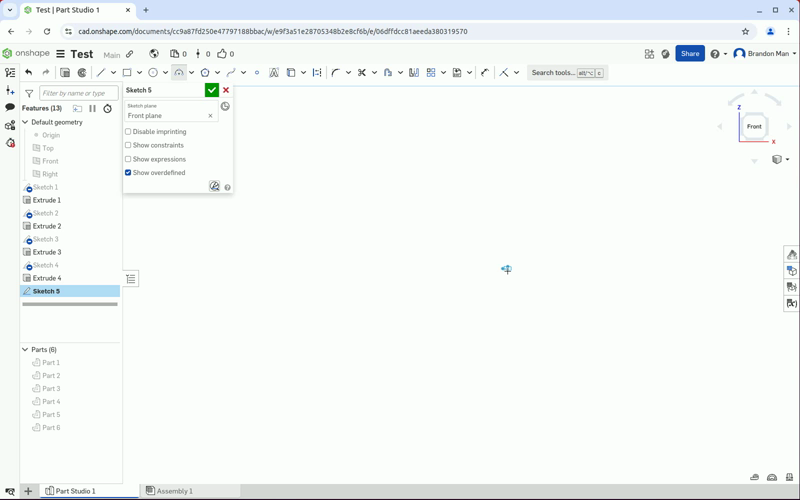
scroll(-6)
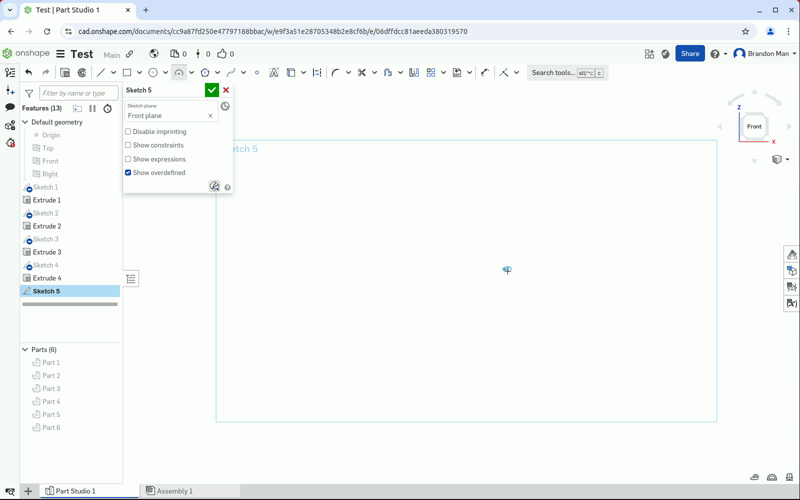
mouse_move(492, 271)
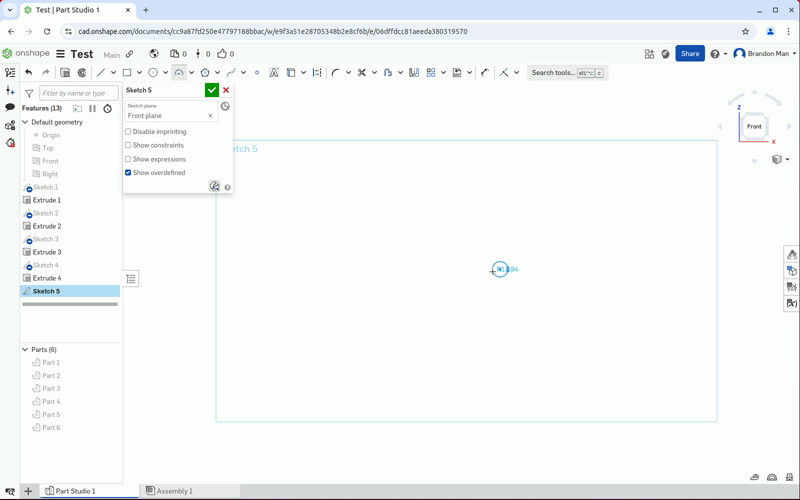
scroll(6)
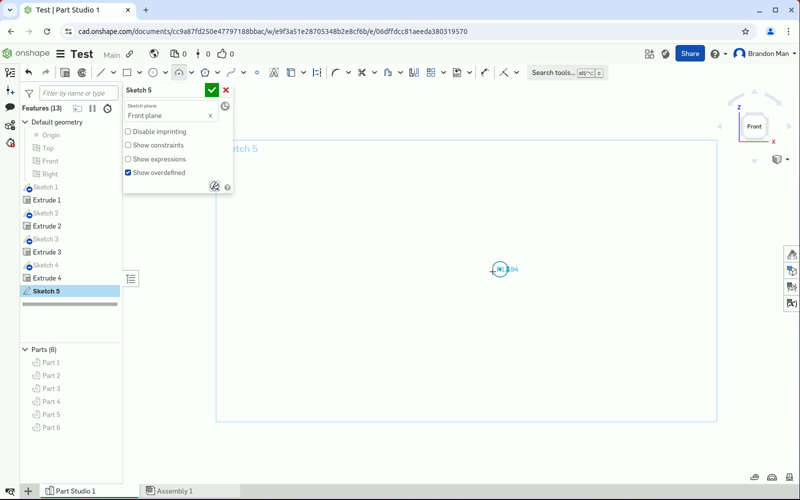
scroll(6)
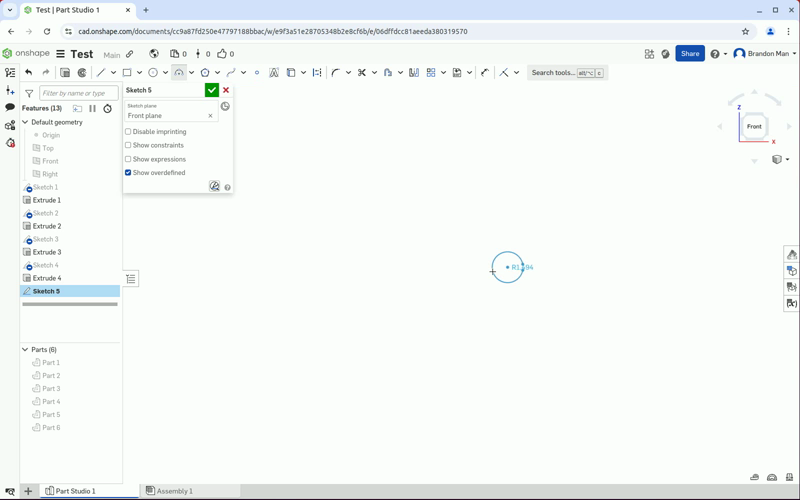
scroll(6)
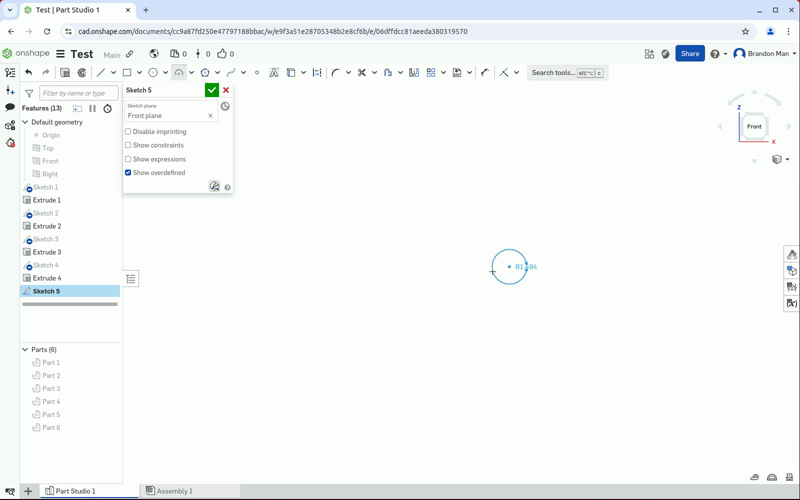
scroll(6)
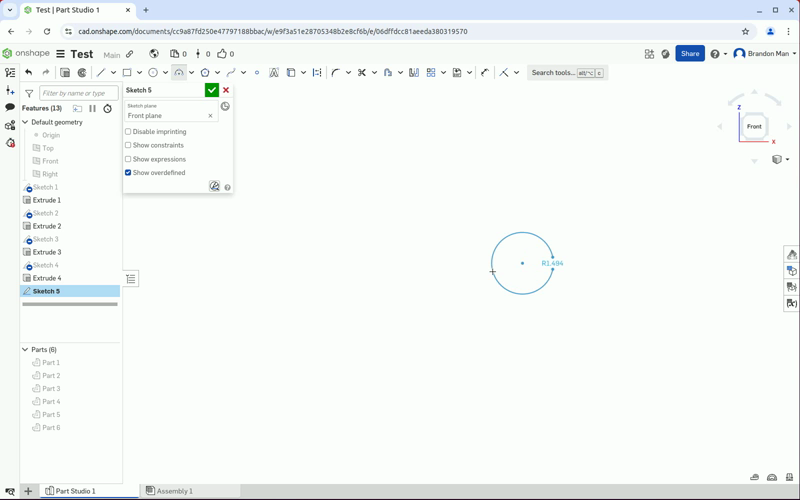
scroll(6)
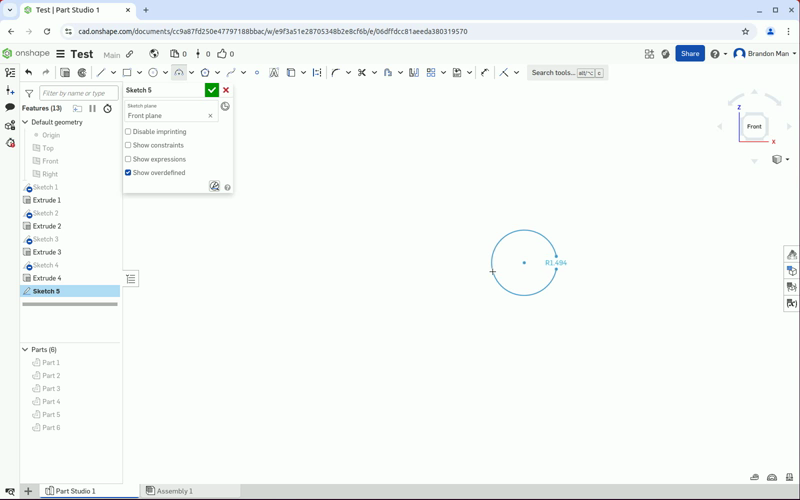
scroll(6)
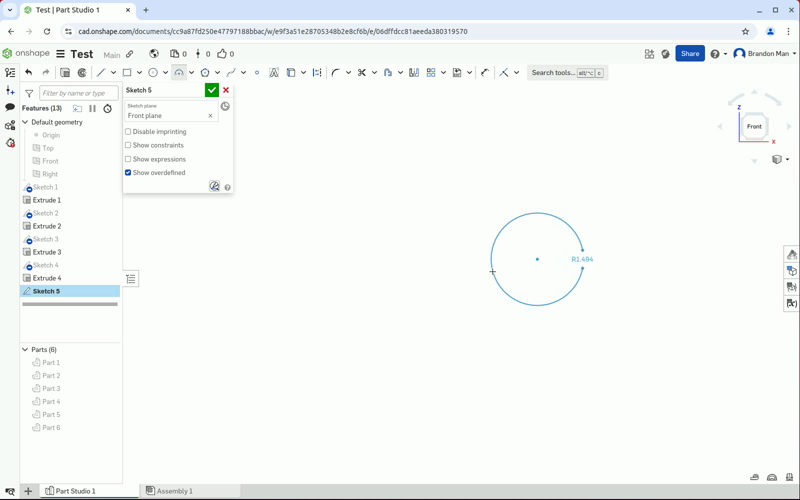
scroll(6)
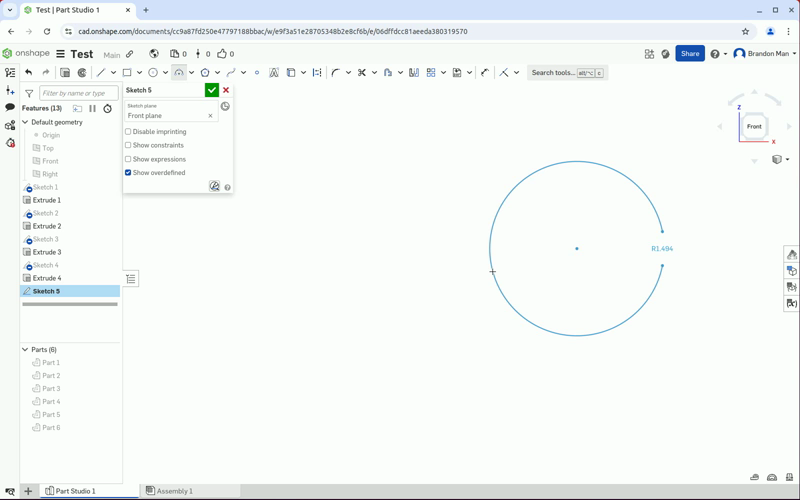
click(492, 271)
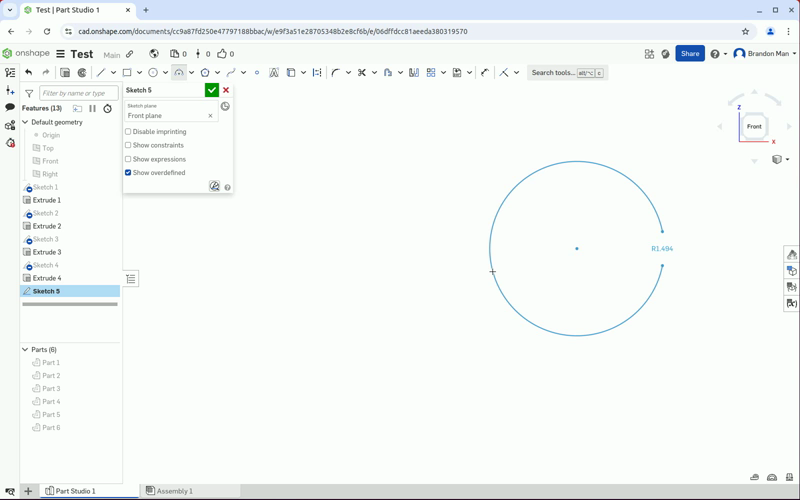
scroll(-6)
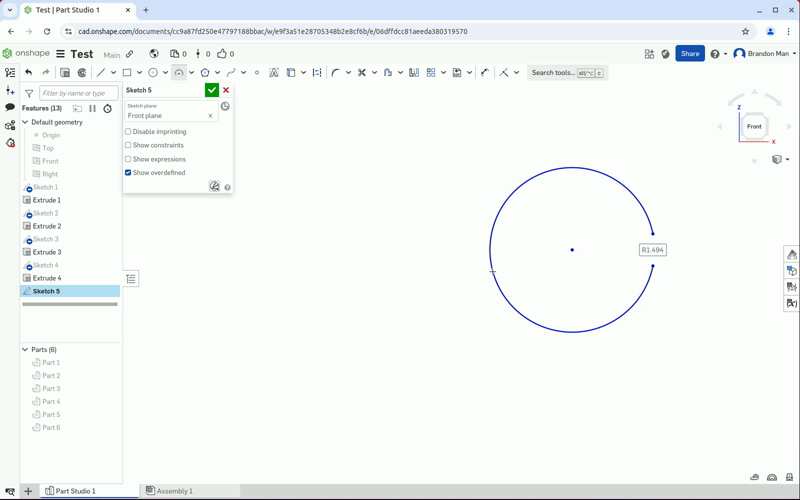
scroll(-6)
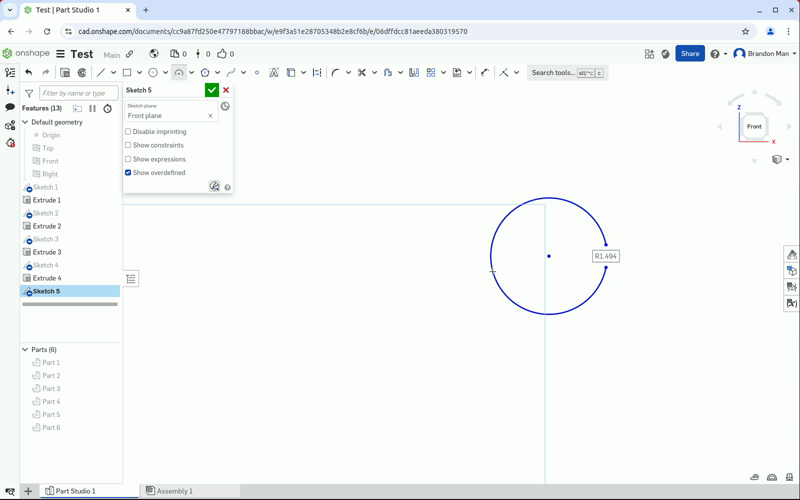
scroll(-6)
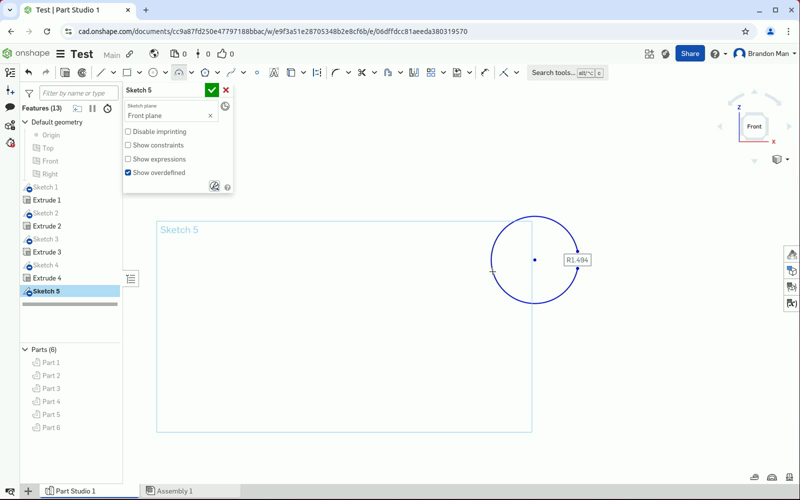
scroll(-6)
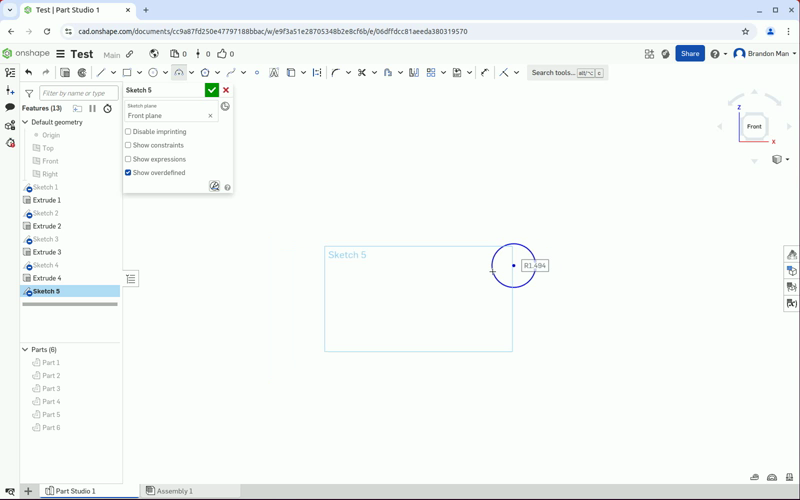
scroll(-6)
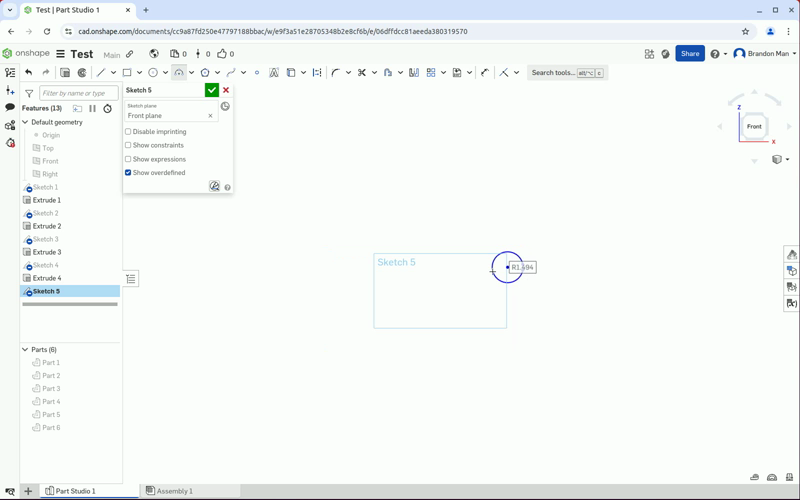
scroll(-6)
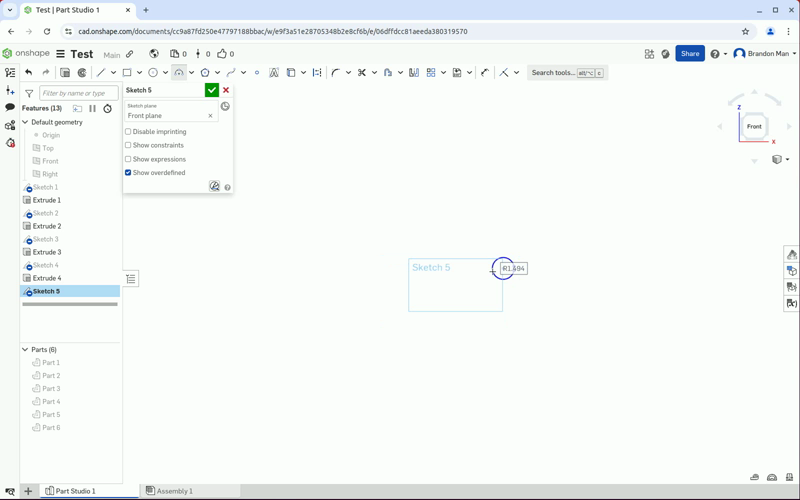
scroll(-6)
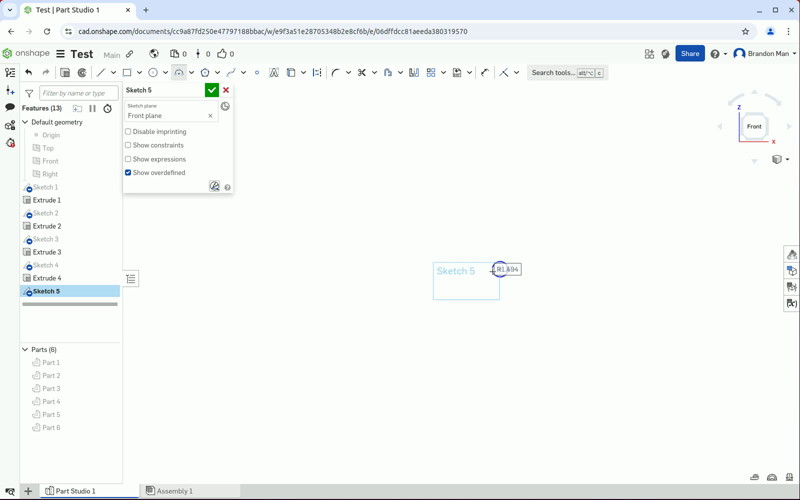
key_up(shift)
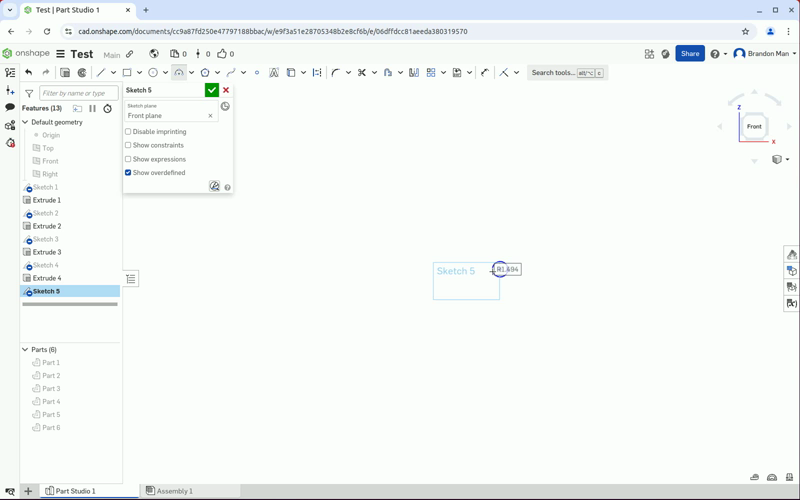
mouse_move(507, 270)
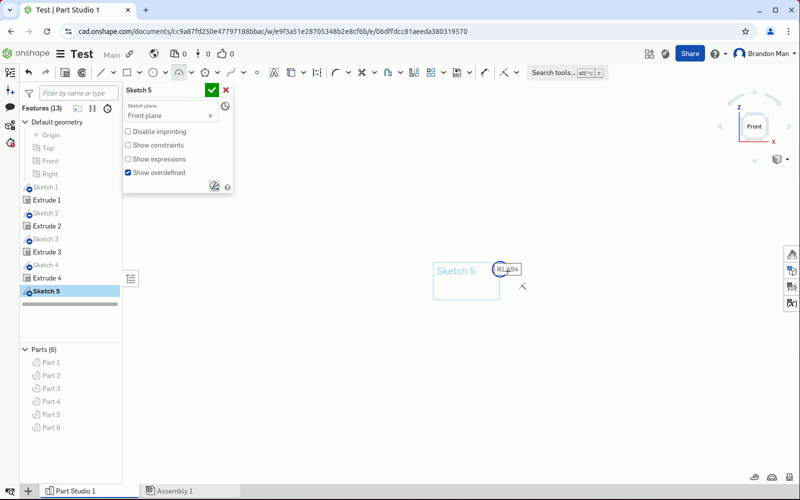
scroll(6)
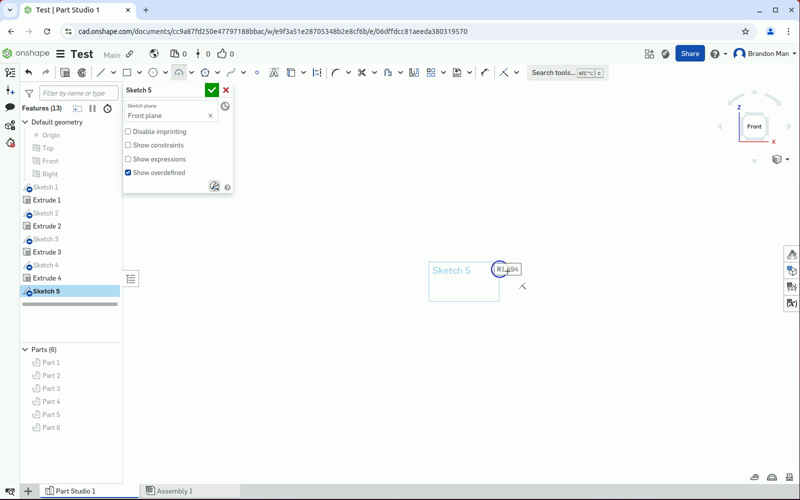
scroll(6)
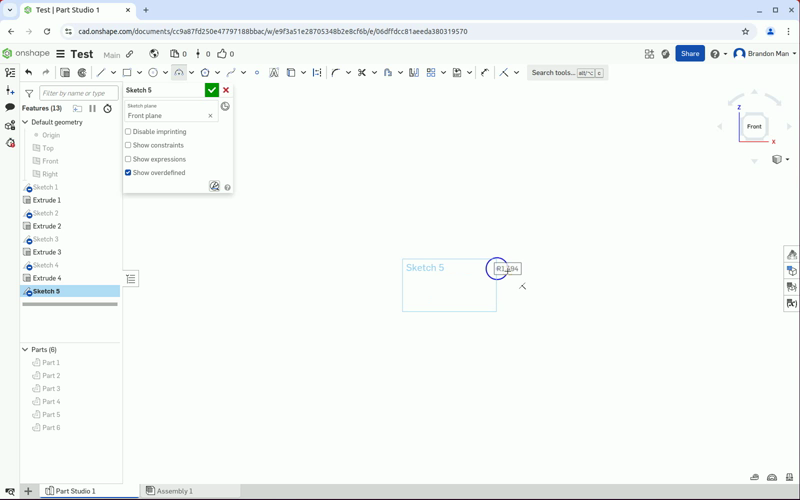
scroll(6)
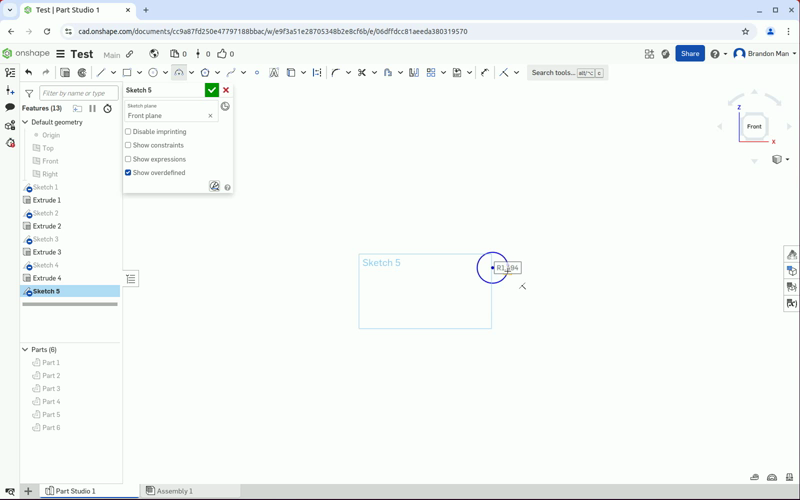
scroll(6)
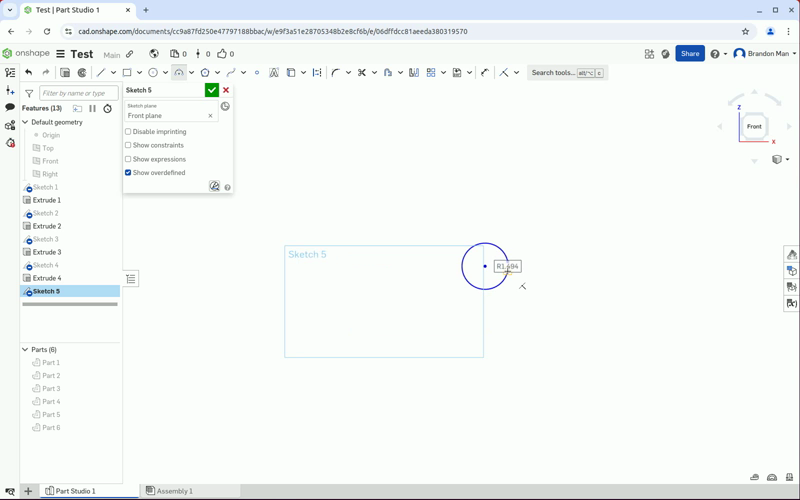
scroll(6)
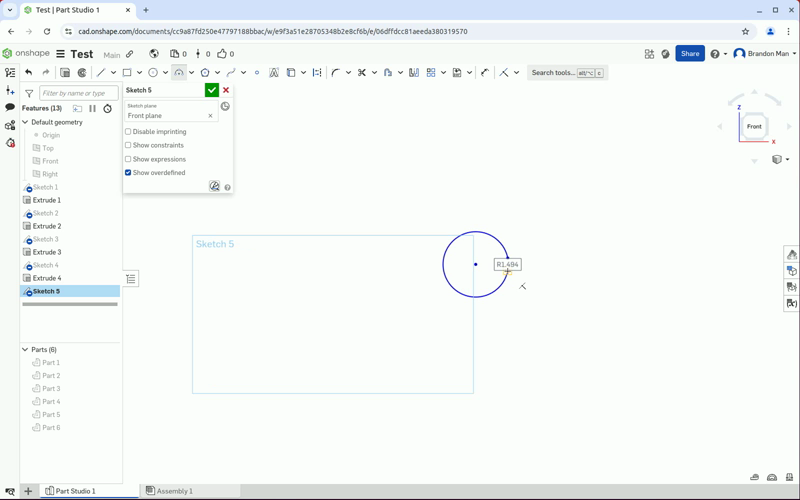
scroll(6)
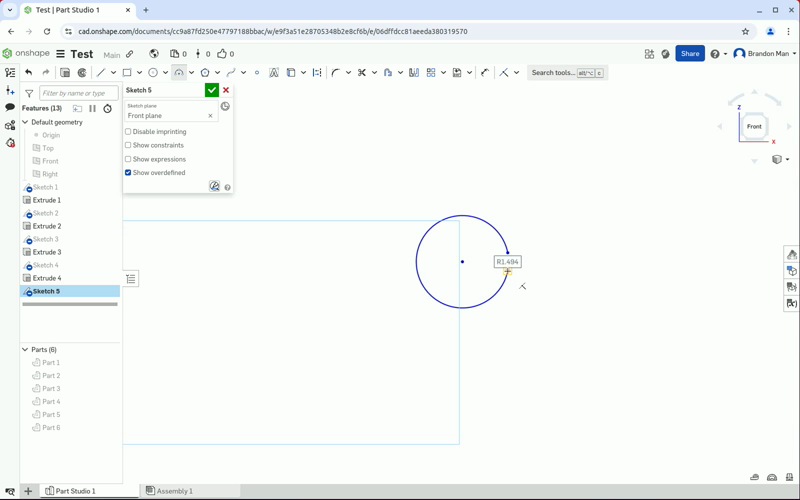
scroll(6)
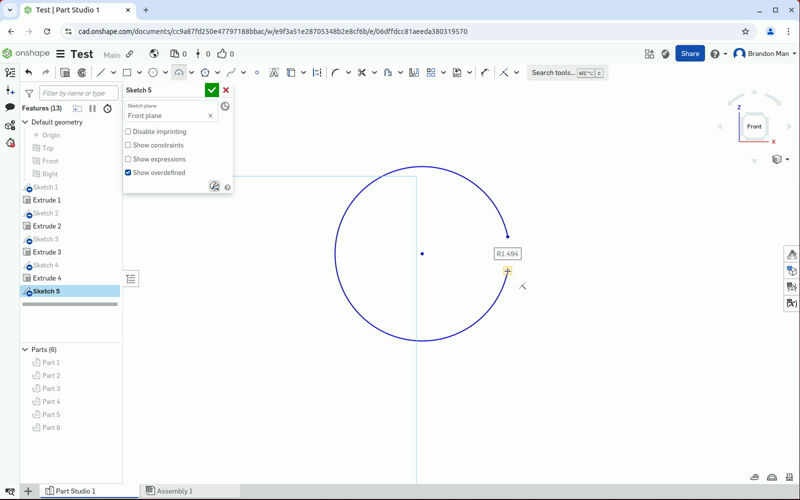
click(507, 270)
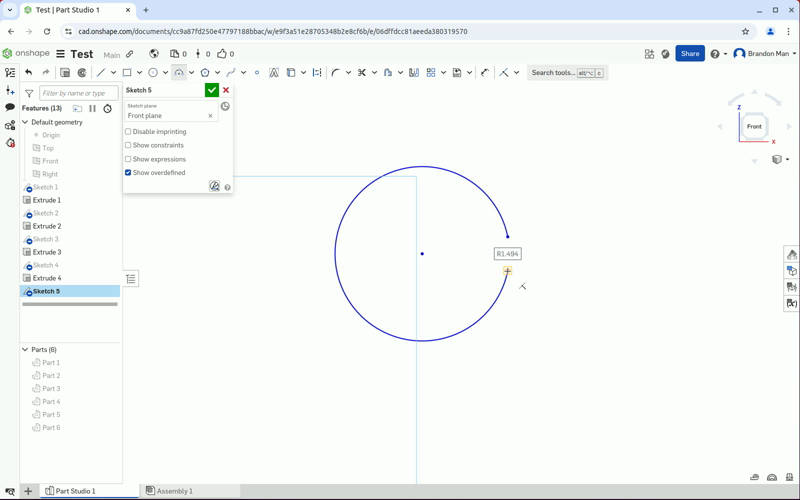
scroll(-6)
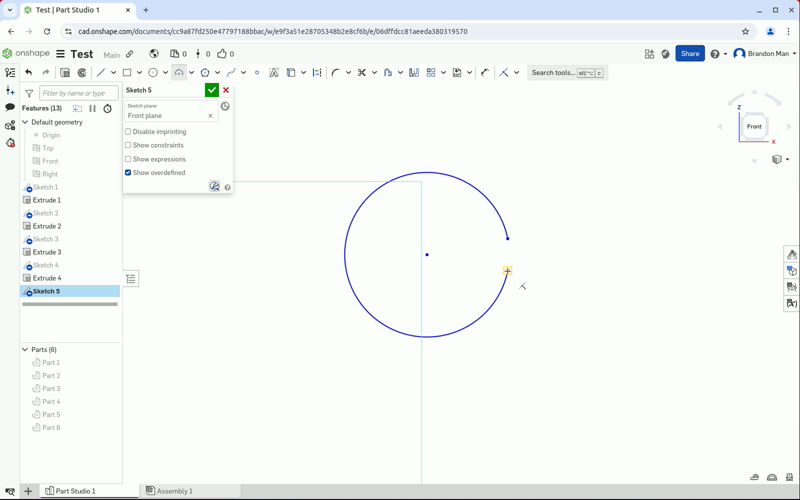
scroll(-6)
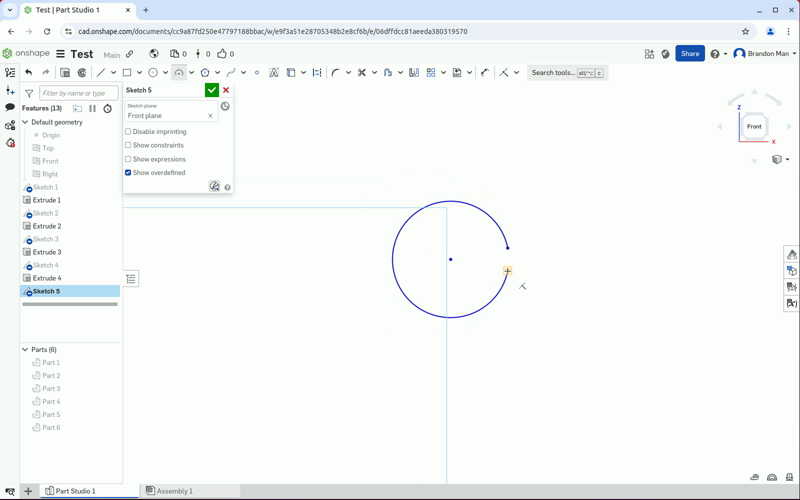
scroll(-6)
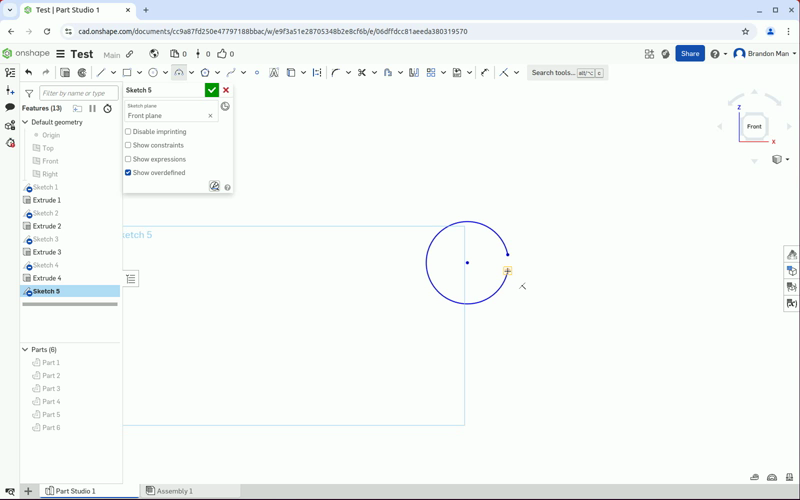
scroll(-6)
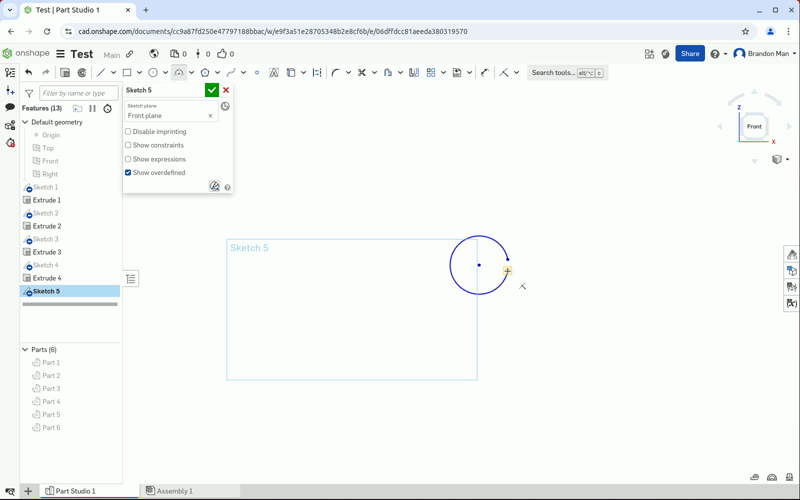
scroll(-6)
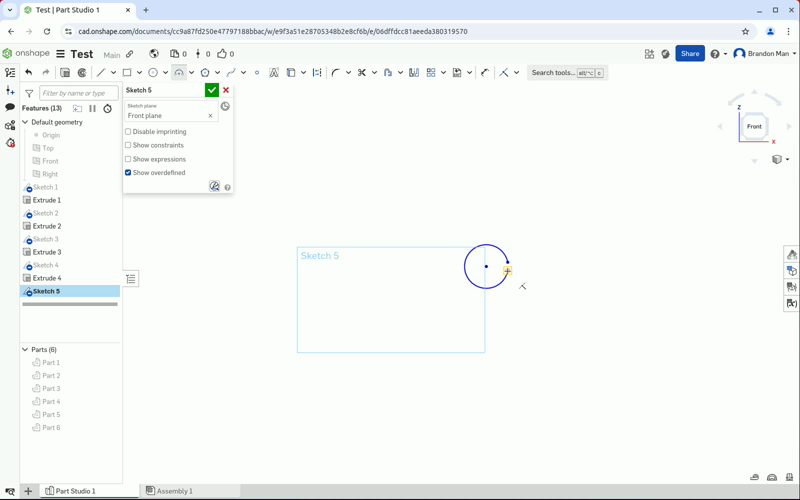
scroll(-6)
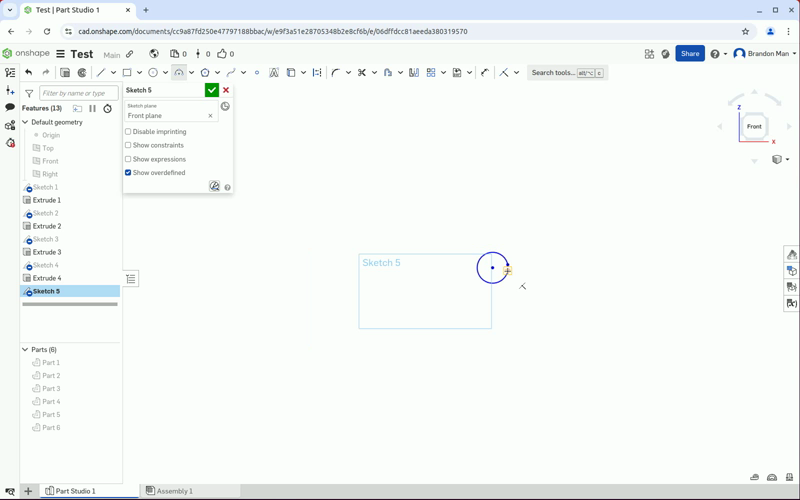
scroll(-6)
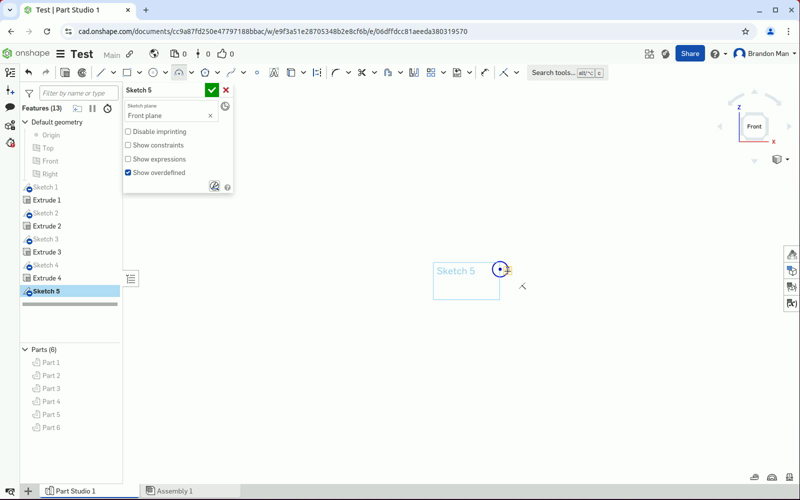
mouse_move(507, 267)
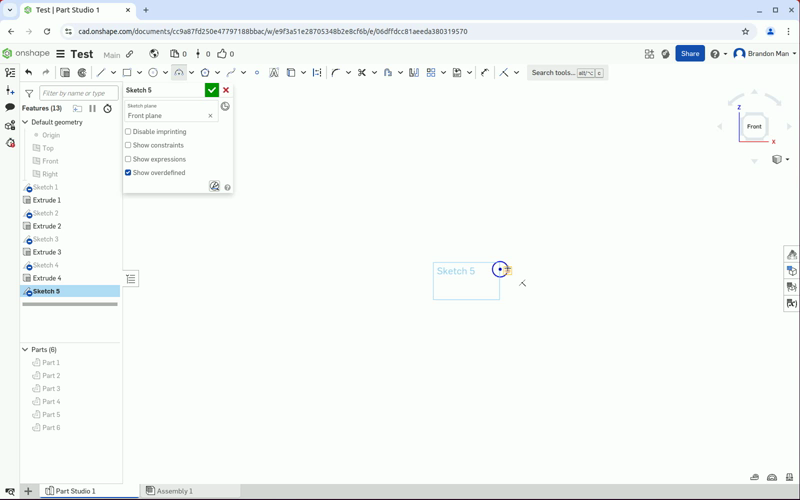
scroll(6)
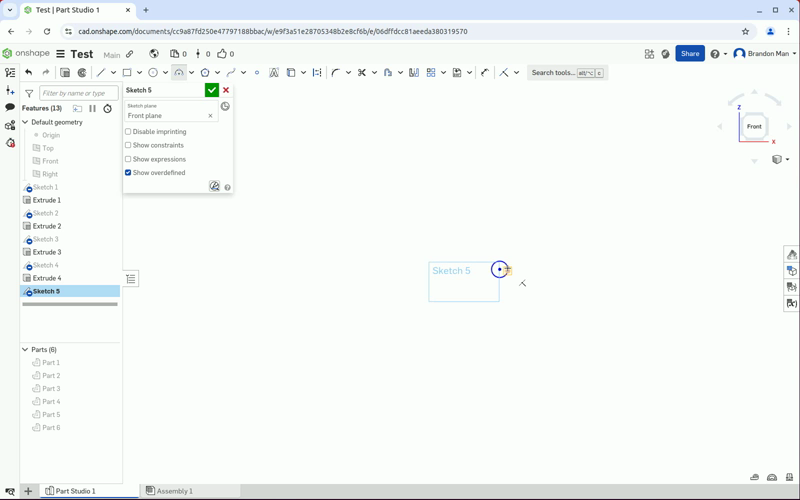
scroll(6)
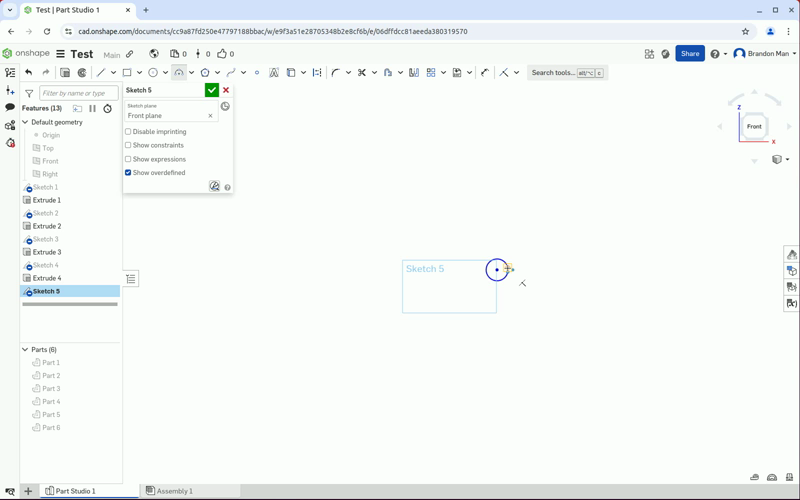
scroll(6)
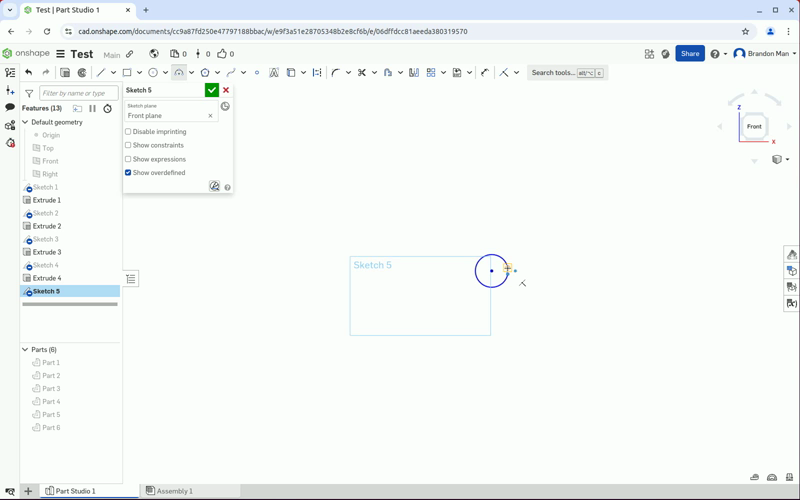
scroll(6)
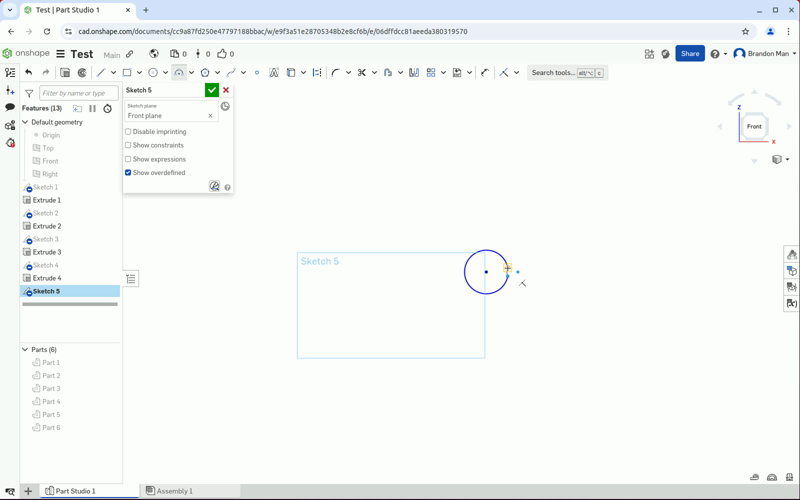
scroll(6)
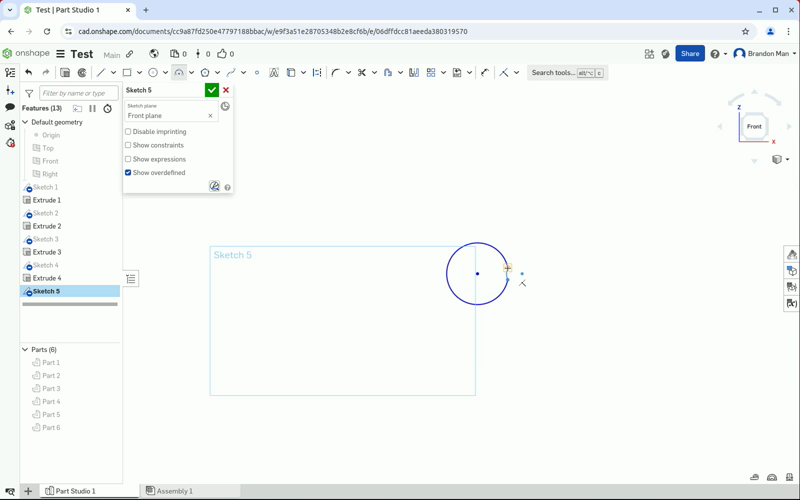
scroll(6)
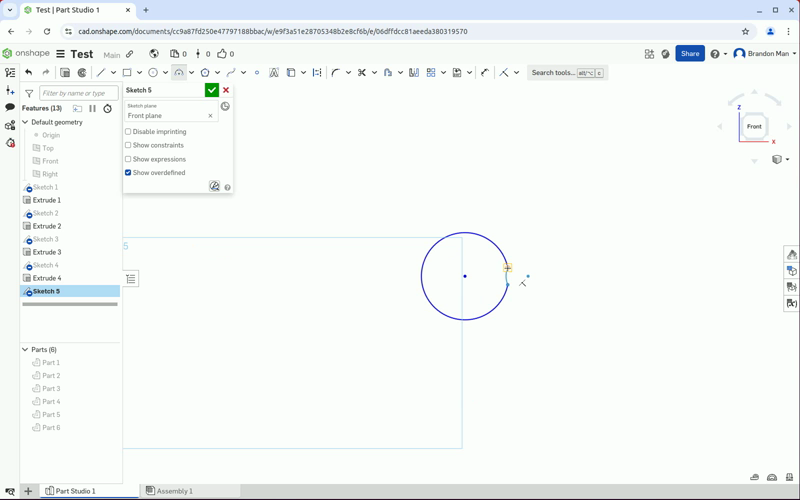
scroll(6)
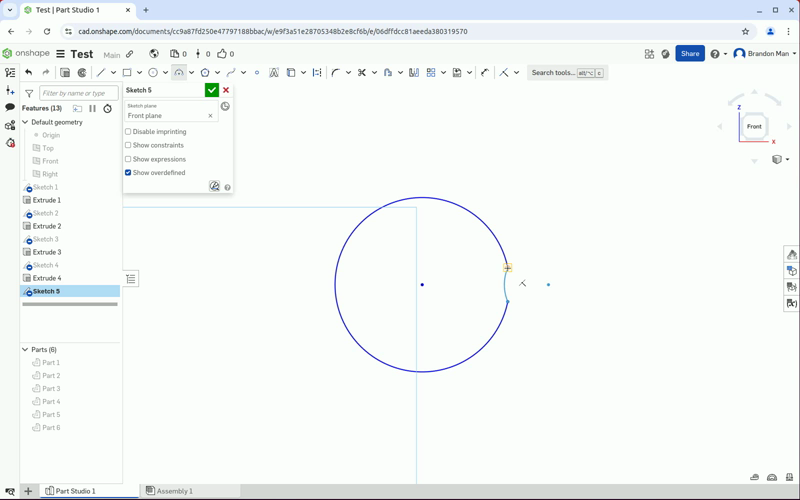
click(507, 267)
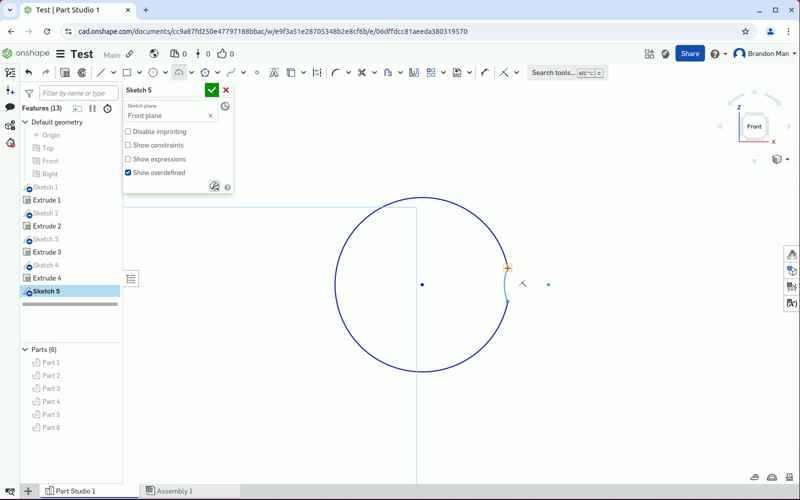
scroll(-6)
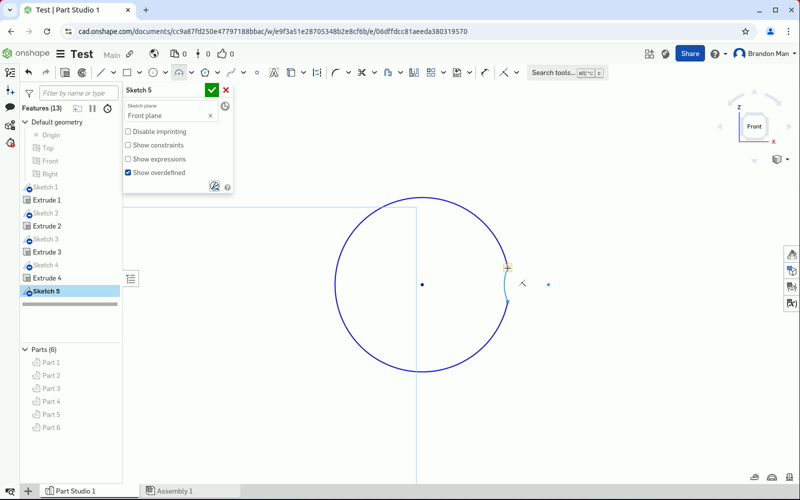
scroll(-6)
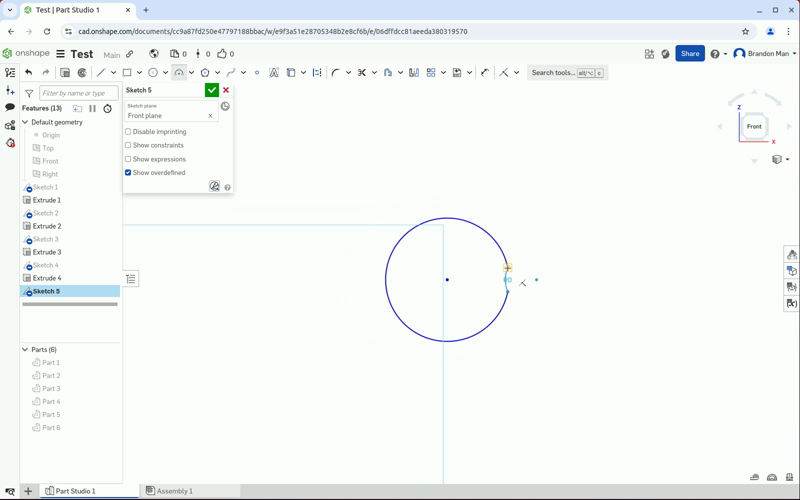
scroll(-6)
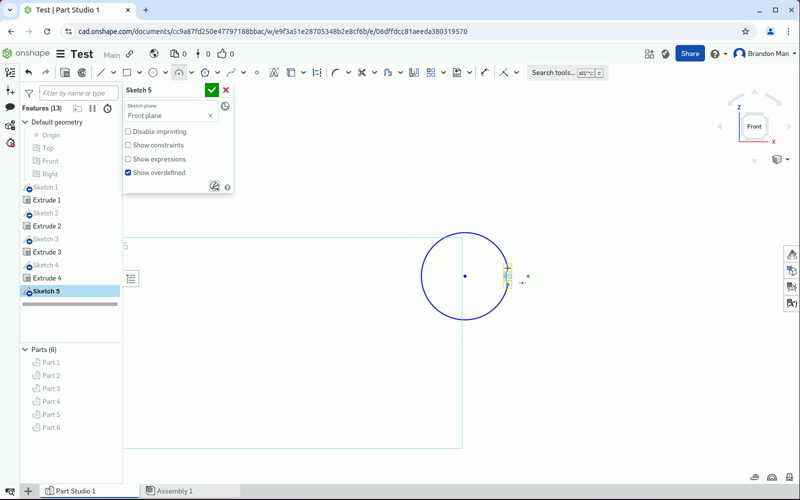
scroll(-6)
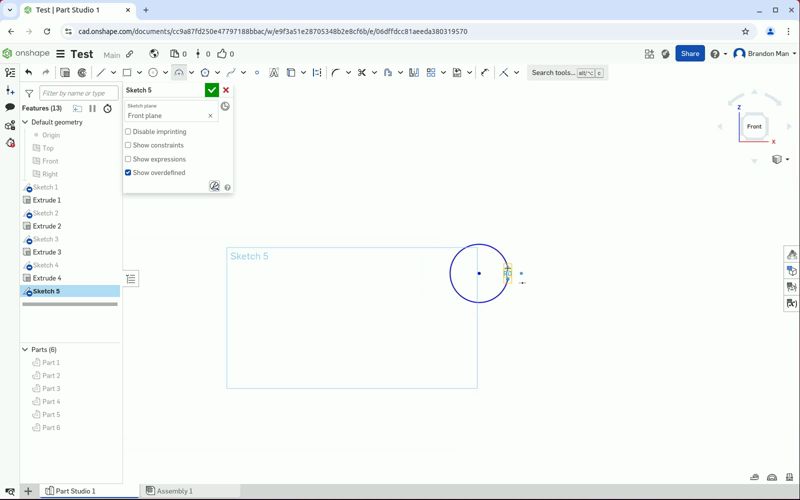
scroll(-6)
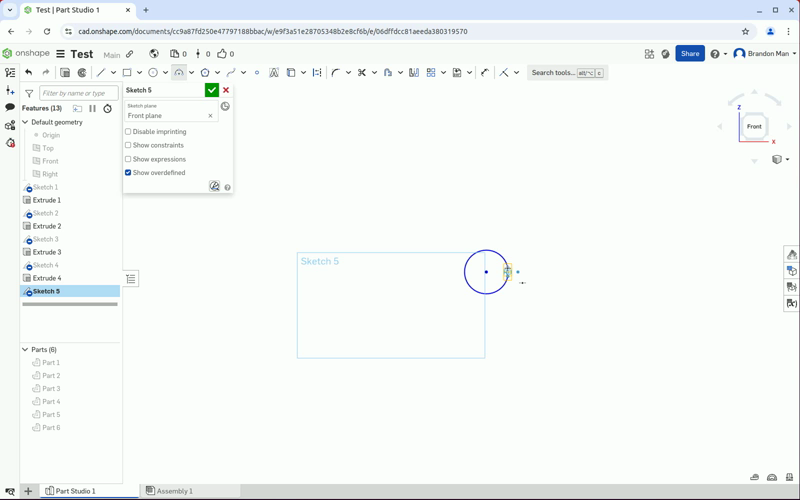
scroll(-6)
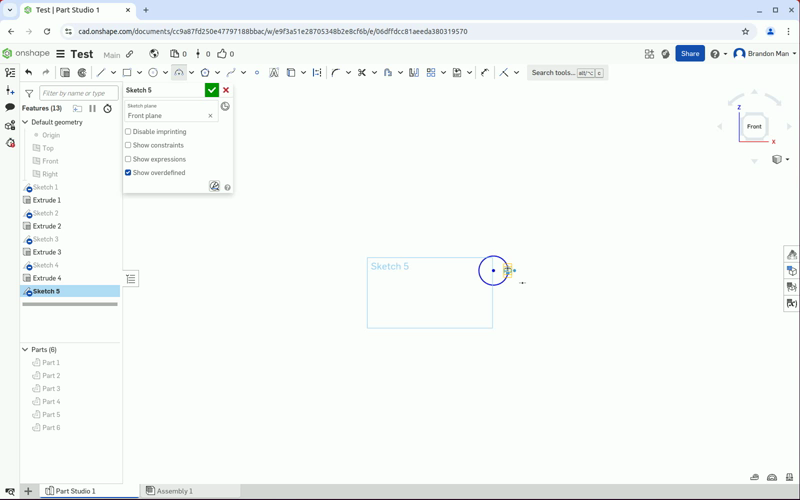
scroll(-6)
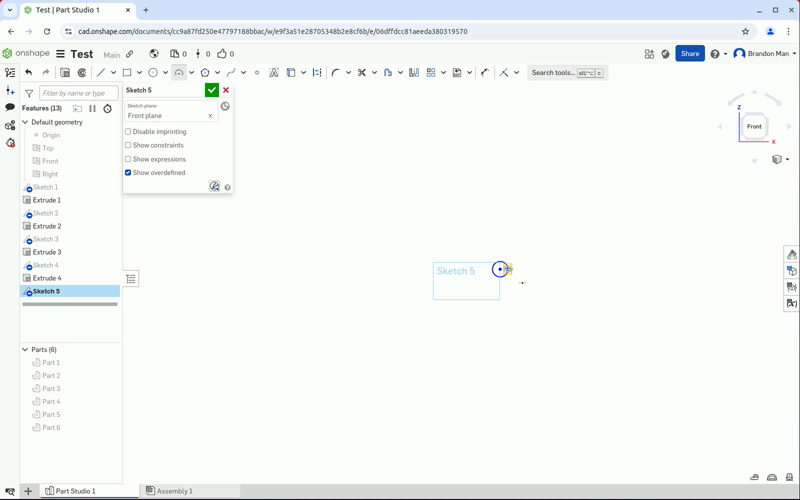
key_down(shift)
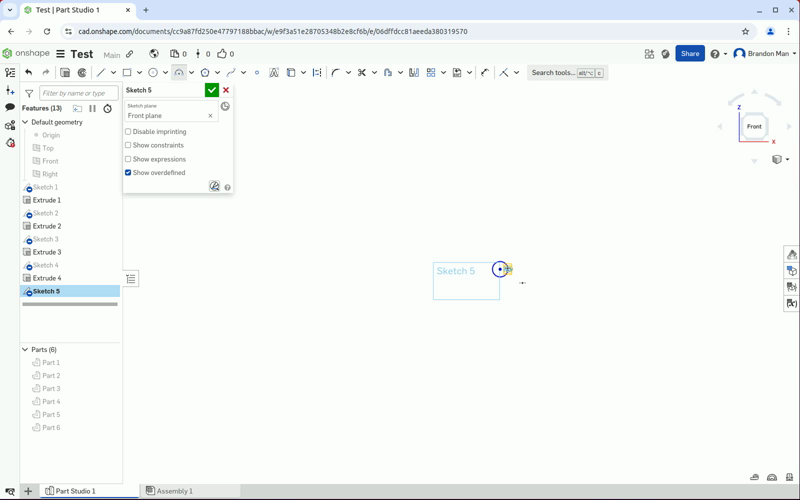
mouse_move(502, 269)
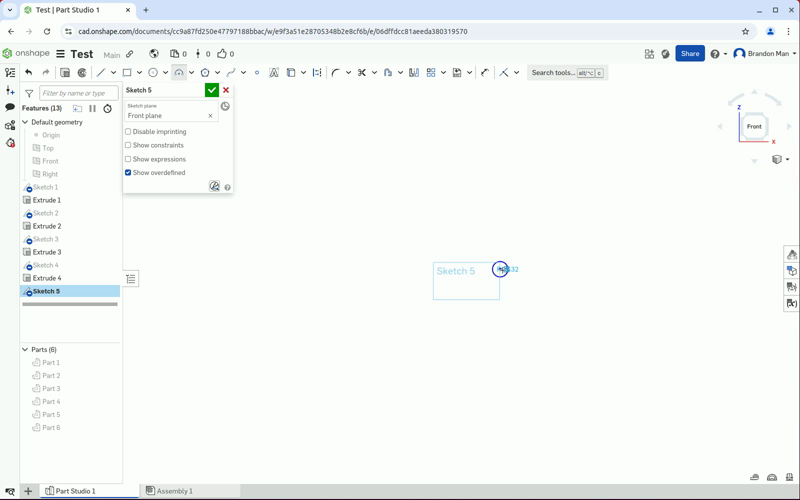
scroll(6)
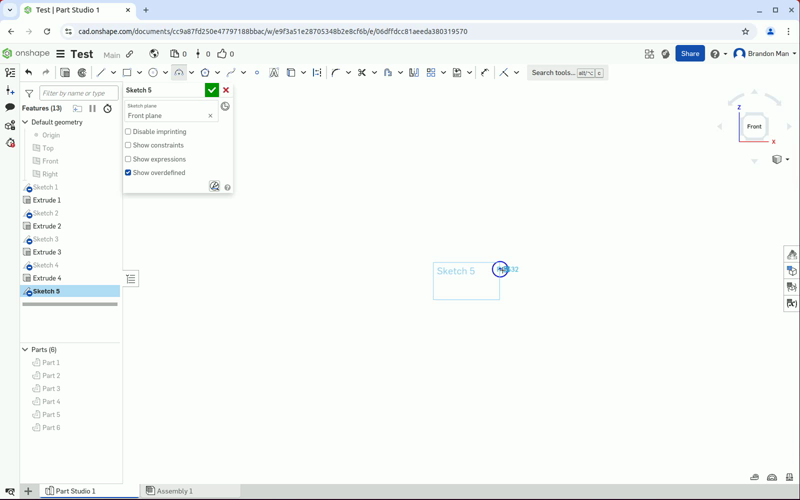
scroll(6)
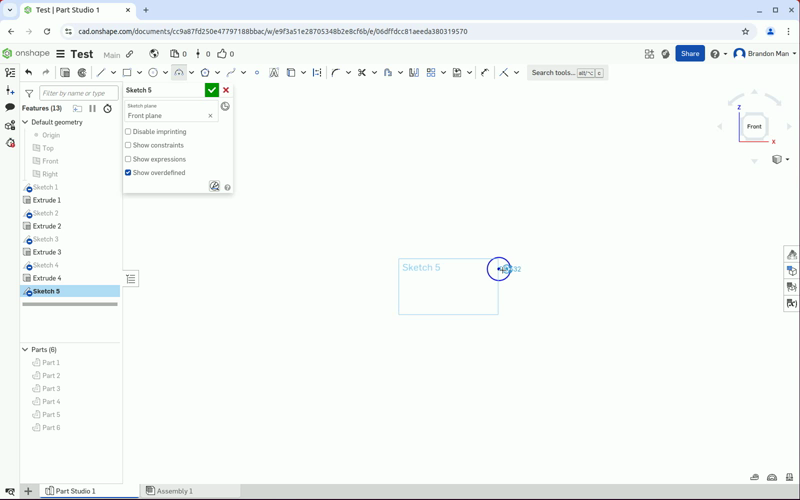
scroll(6)
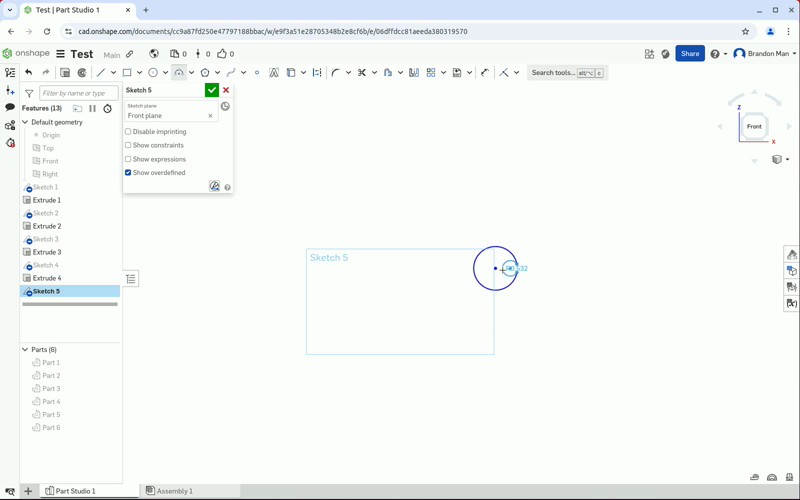
scroll(6)
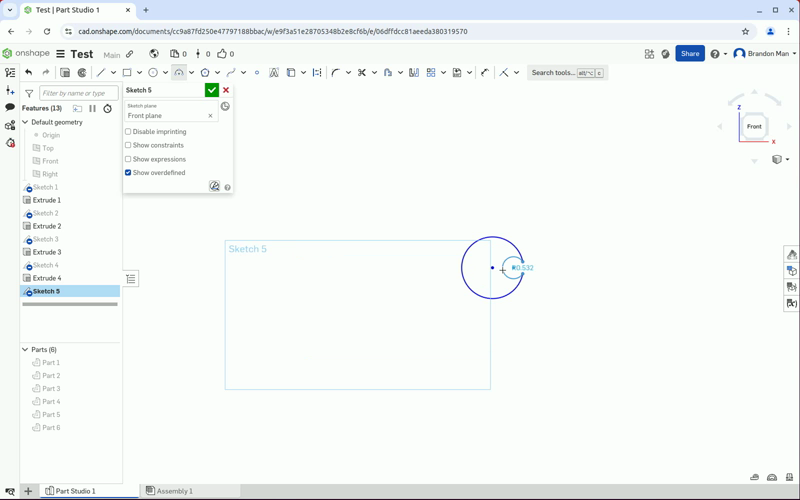
scroll(6)
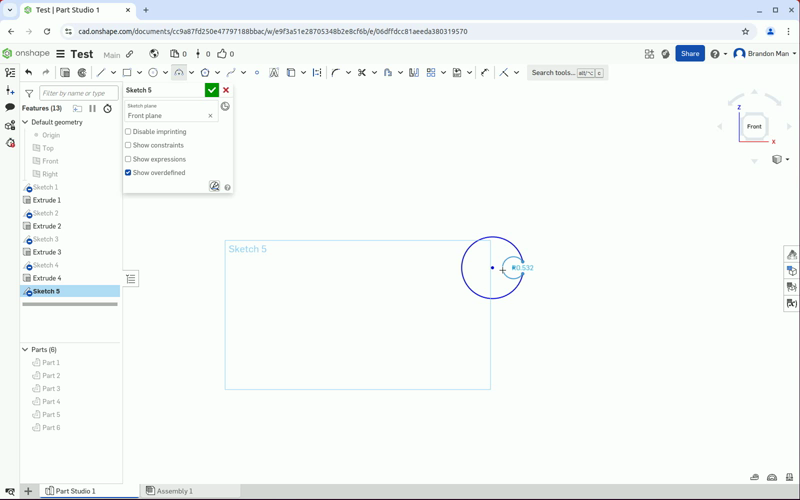
scroll(6)
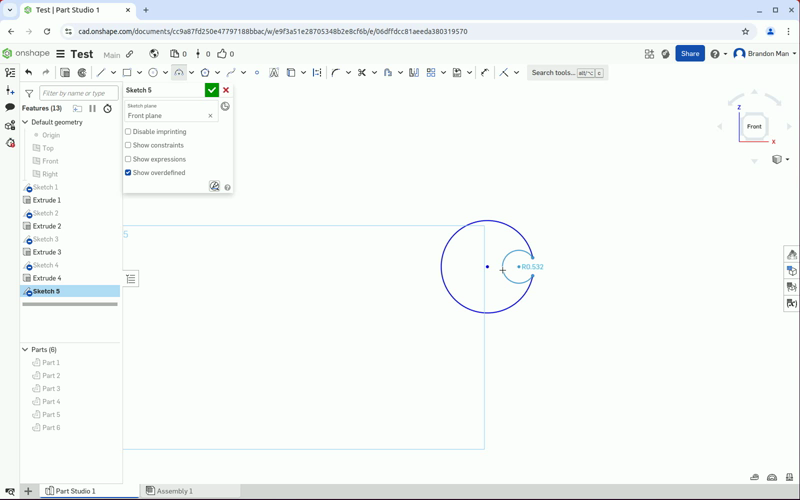
scroll(6)
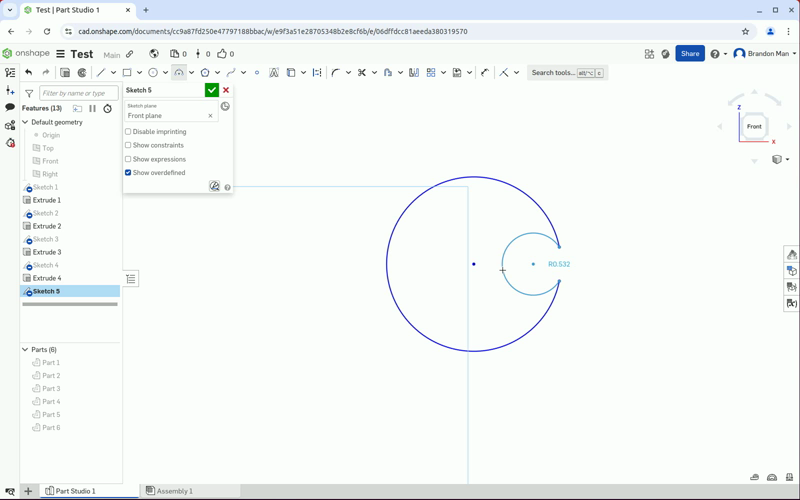
click(502, 269)
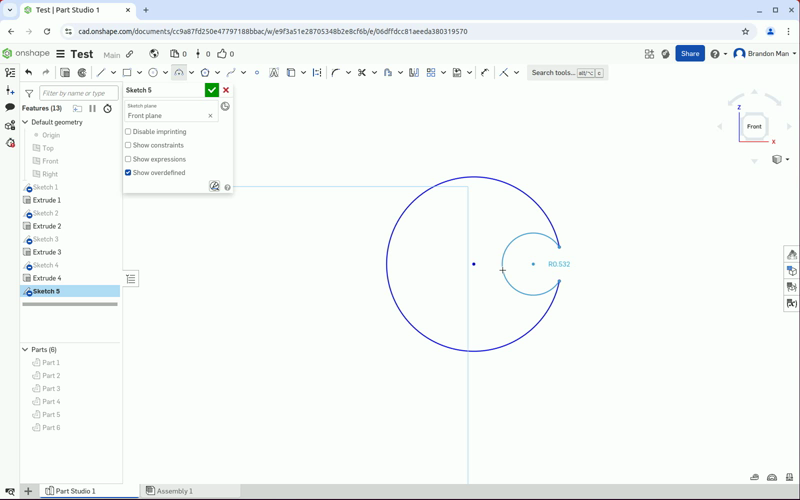
scroll(-6)
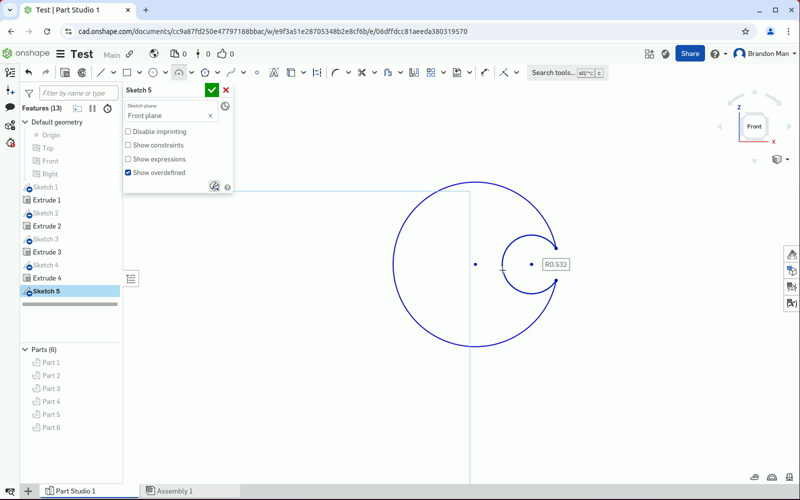
scroll(-6)
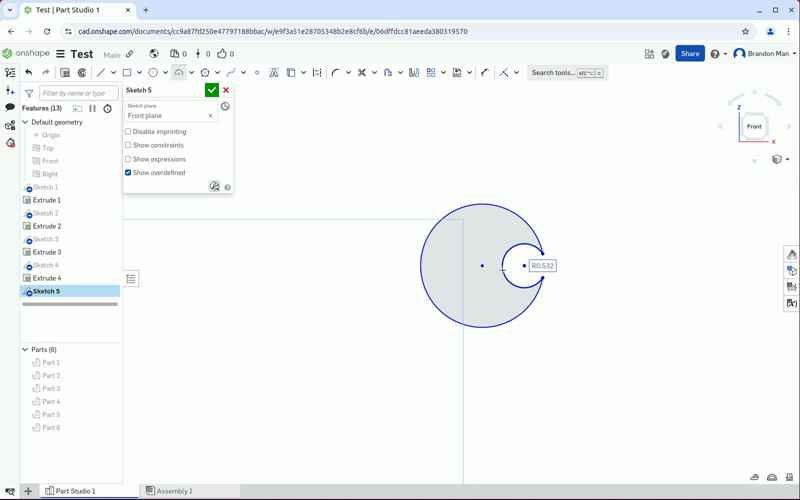
scroll(-6)
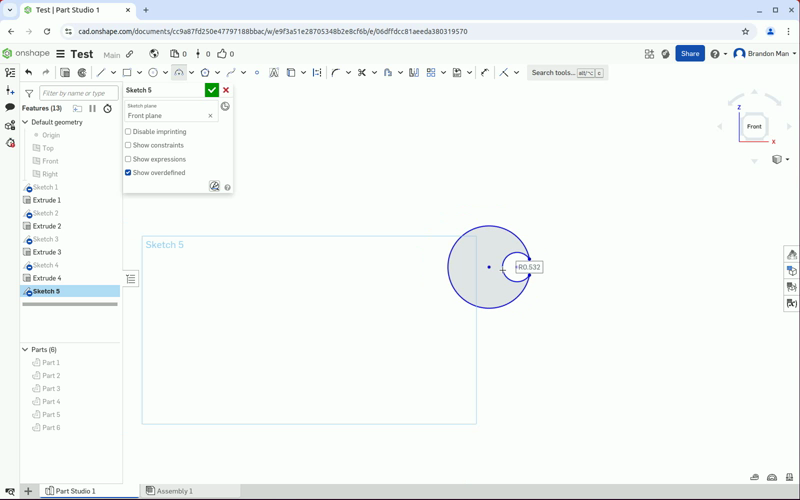
scroll(-6)
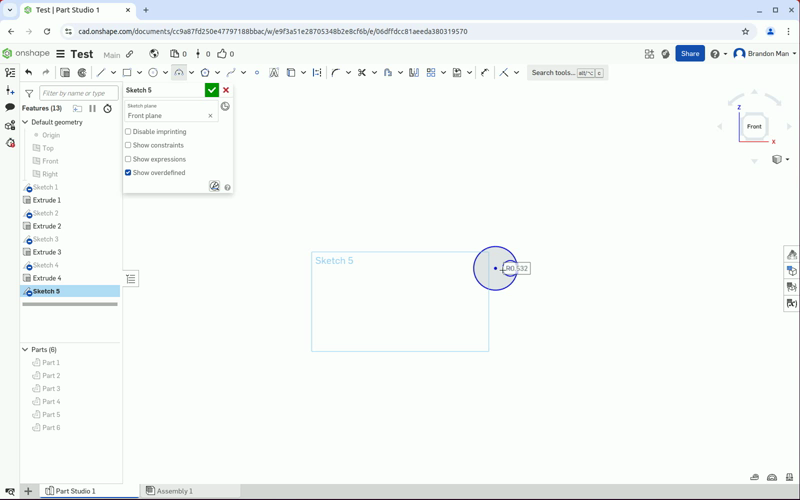
scroll(-6)
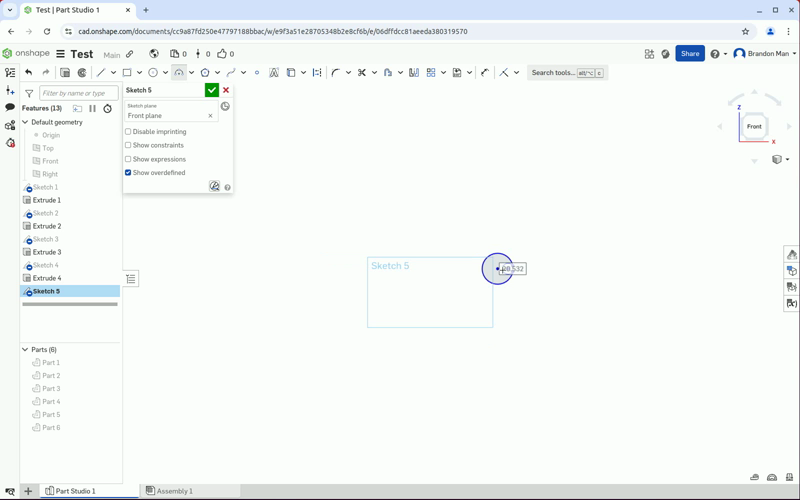
scroll(-6)
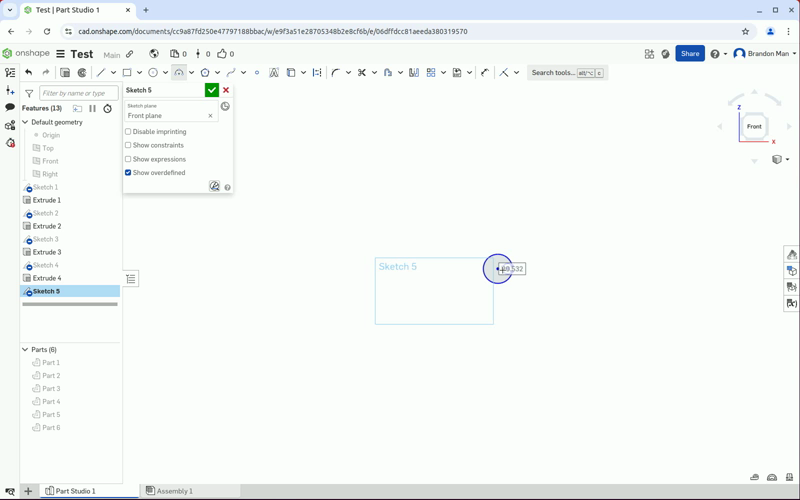
scroll(-6)
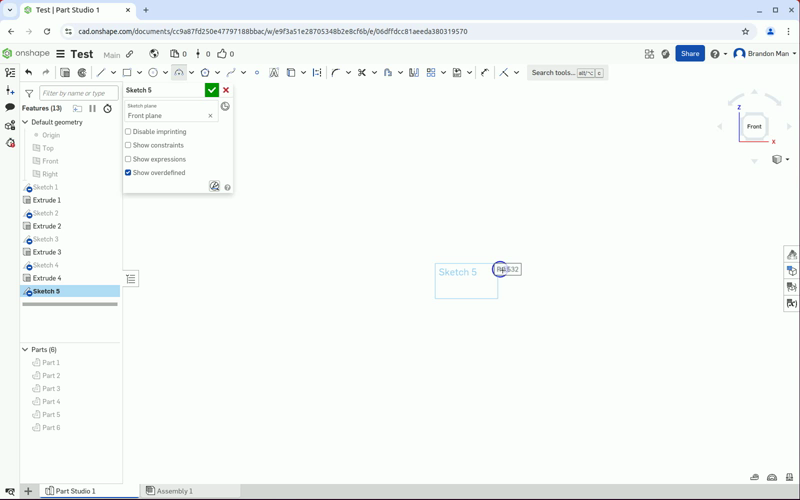
key_up(shift)
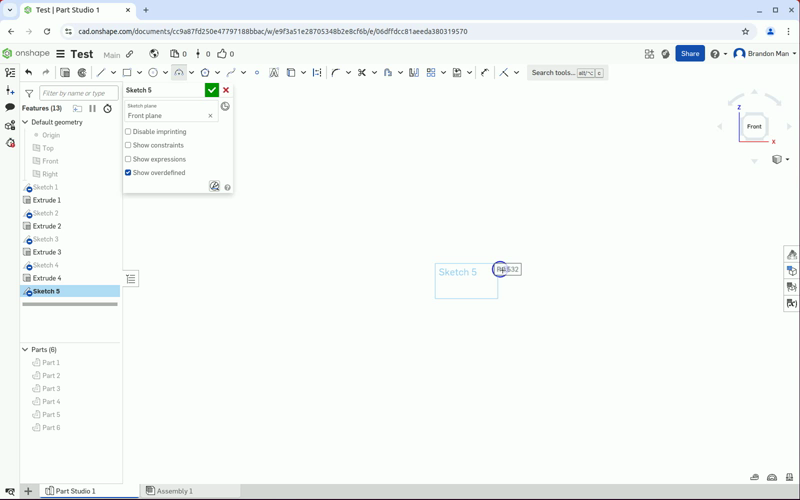
key(esc)
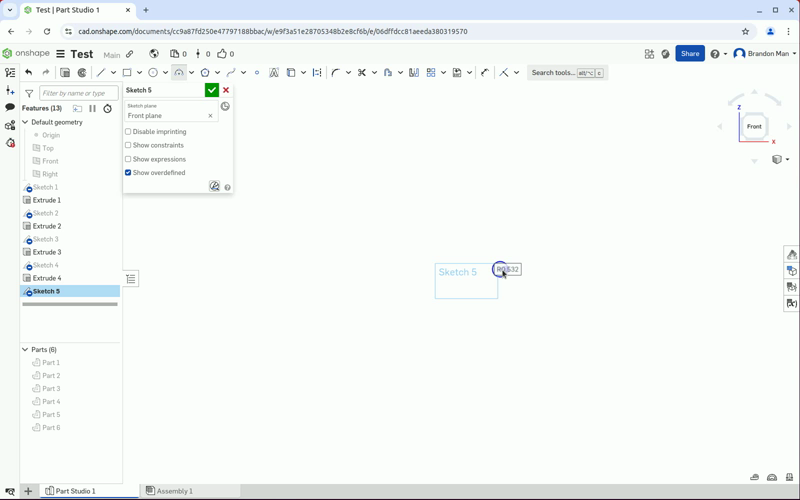
mouse_move(500, 263)
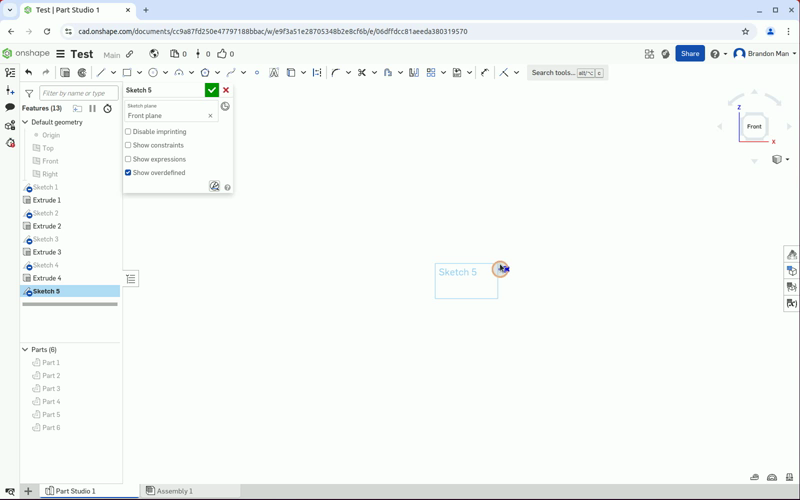
scroll(6)
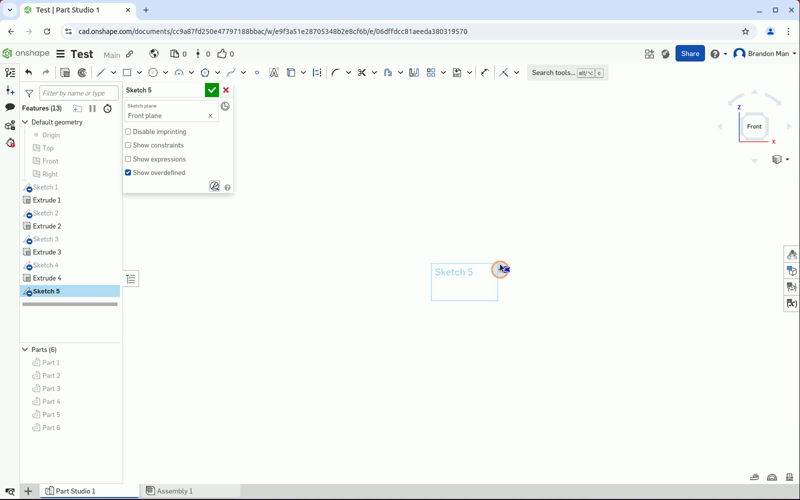
scroll(6)
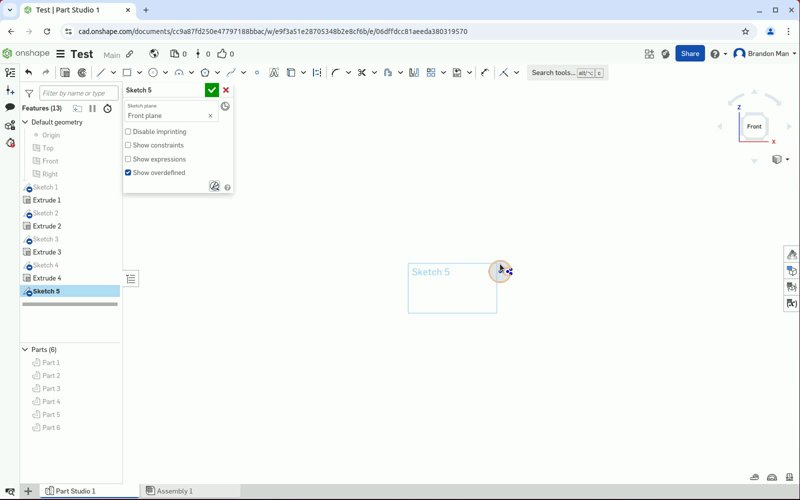
scroll(6)
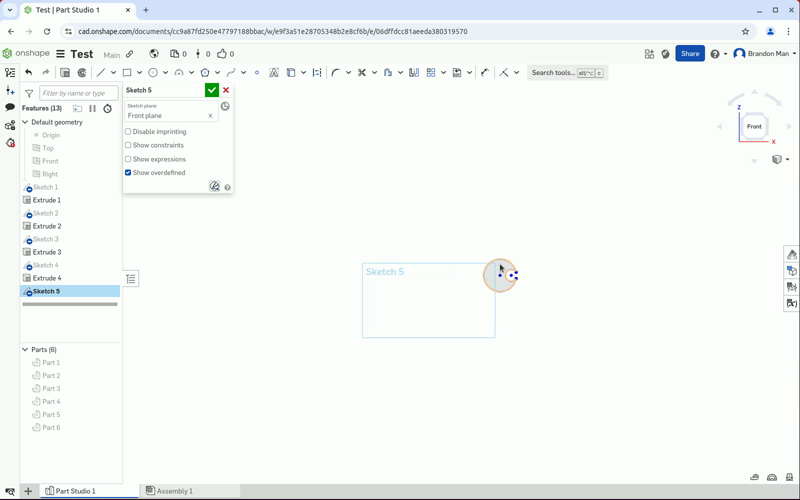
scroll(6)
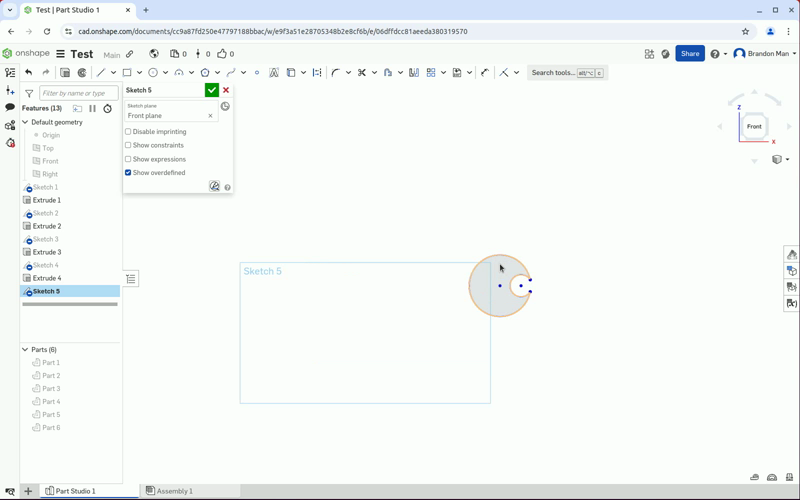
scroll(6)
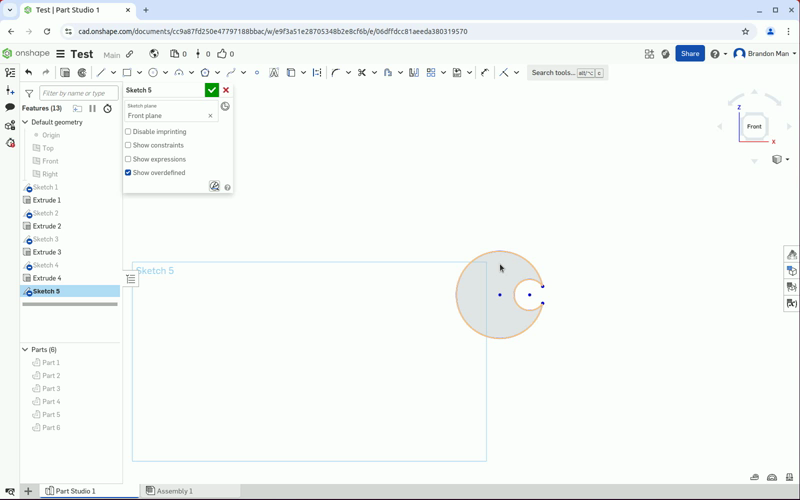
scroll(6)
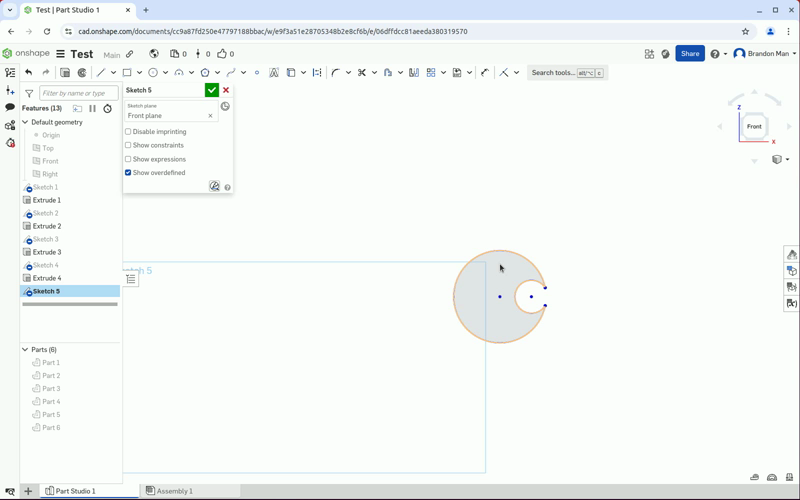
scroll(6)
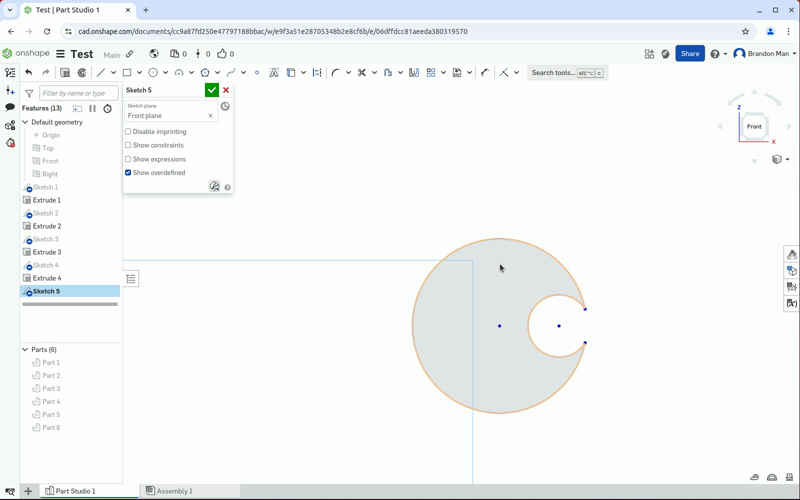
click(500, 263)
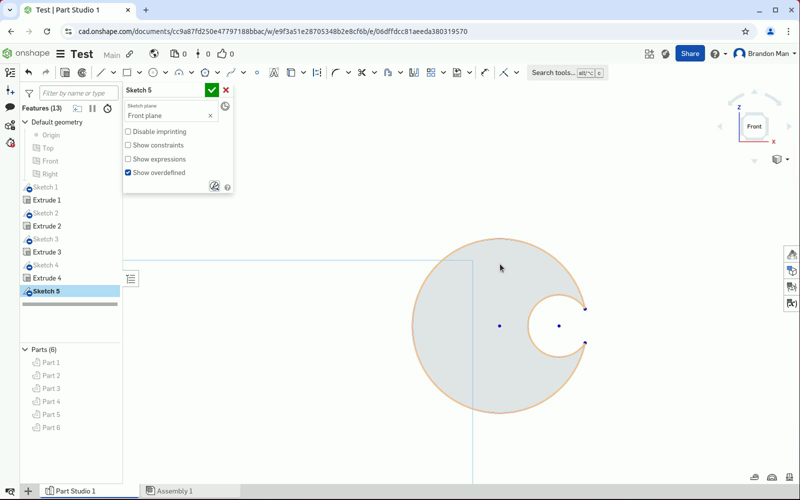
scroll(-6)
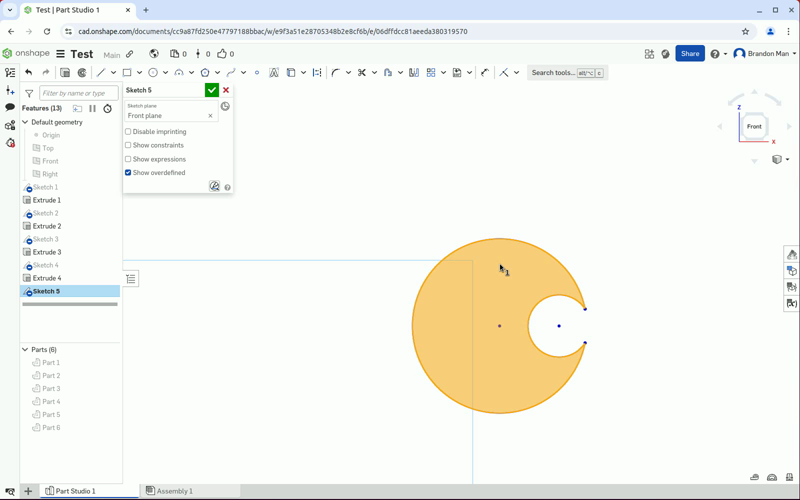
scroll(-6)
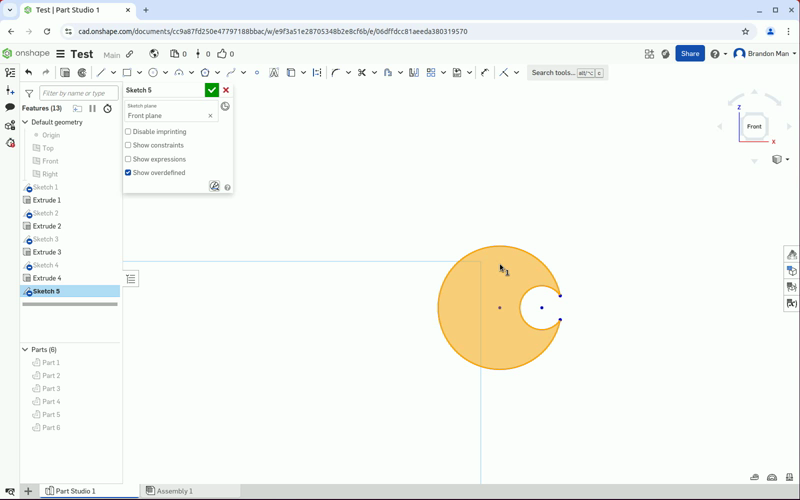
scroll(-6)
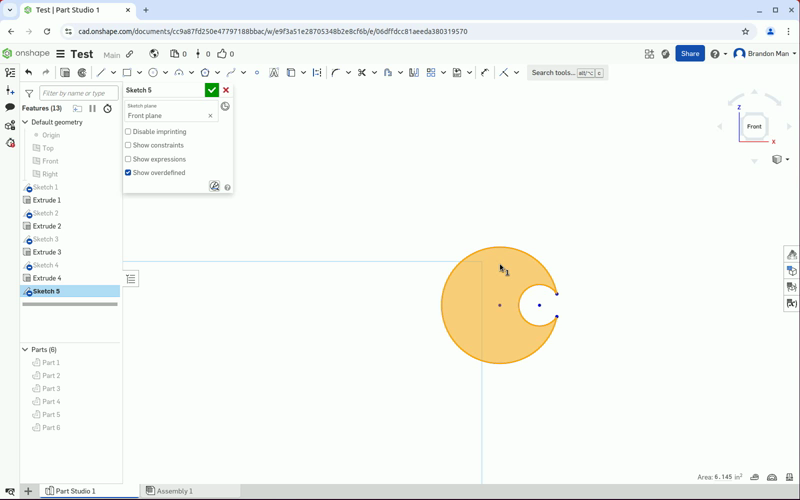
scroll(-6)
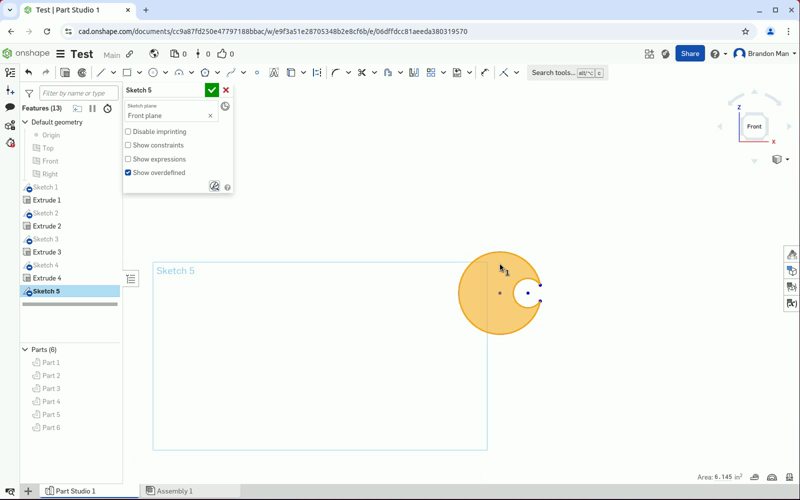
scroll(-6)
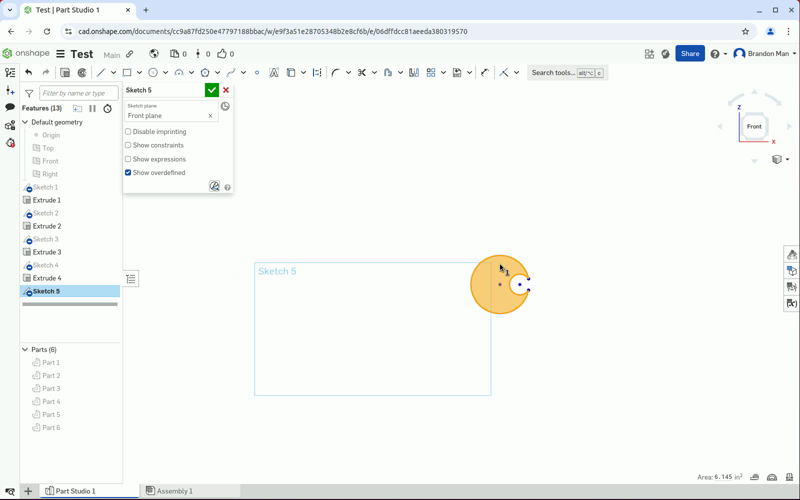
scroll(-6)
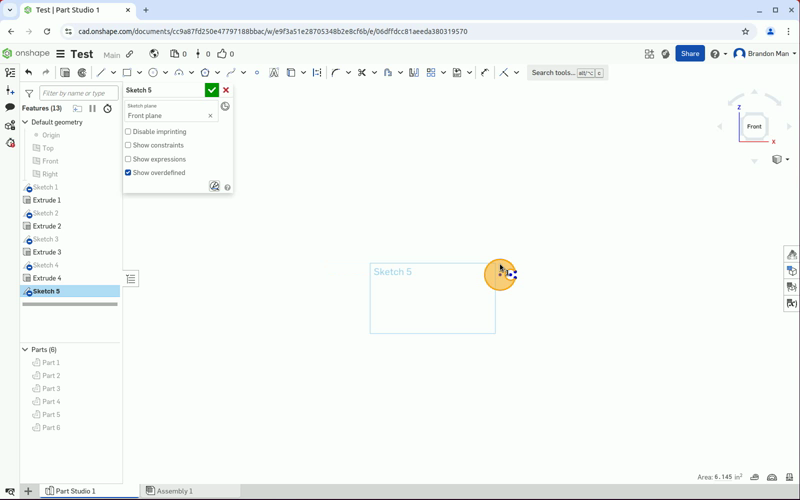
scroll(-6)
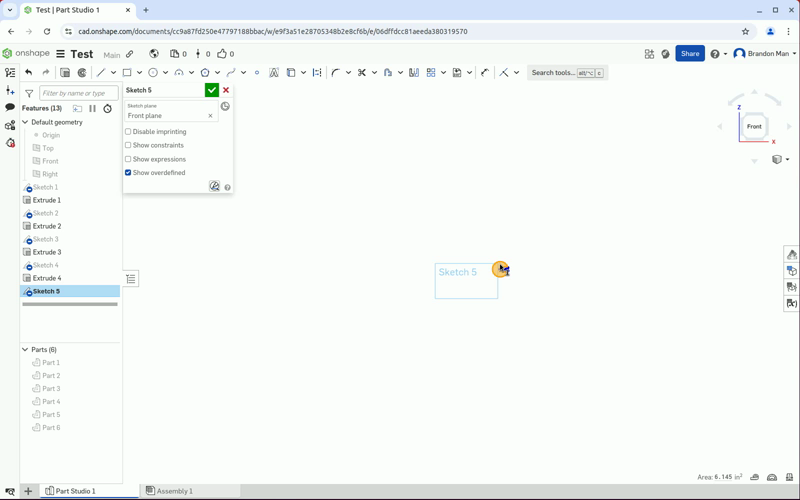
mouse_move(73, 352)
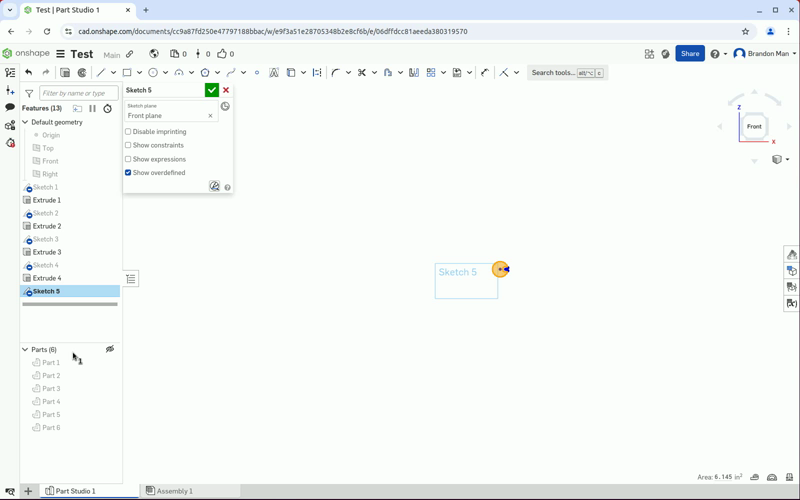
key(shift+y)
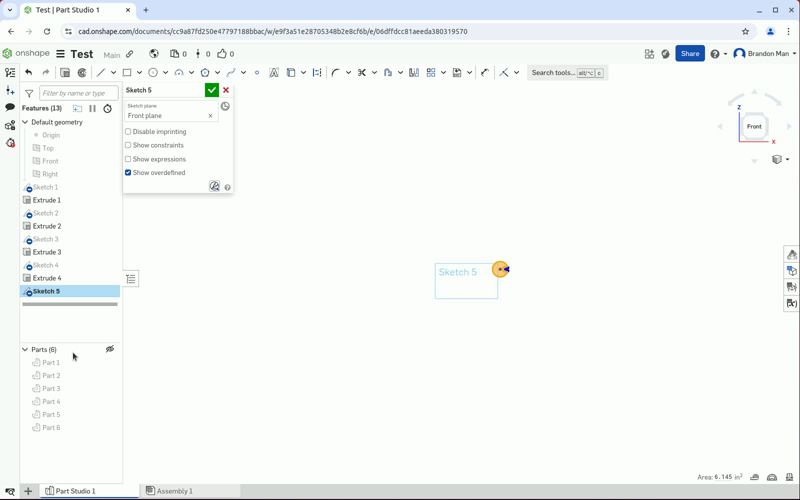
key(shift+e)
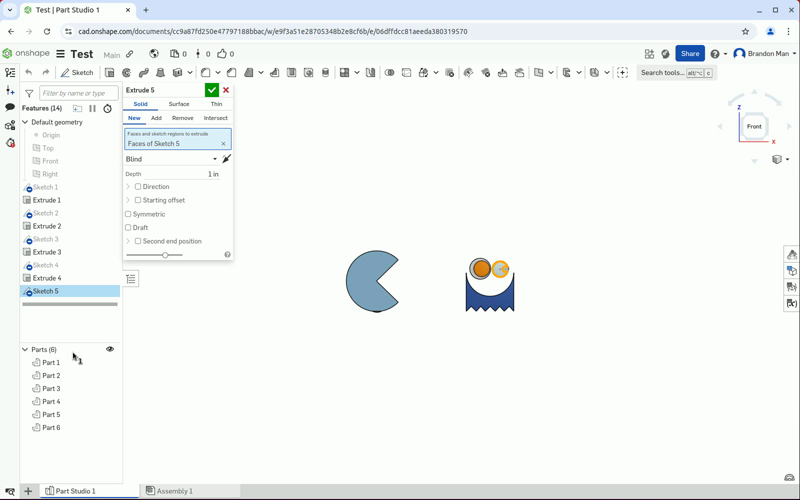
mouse_move(143, 106)
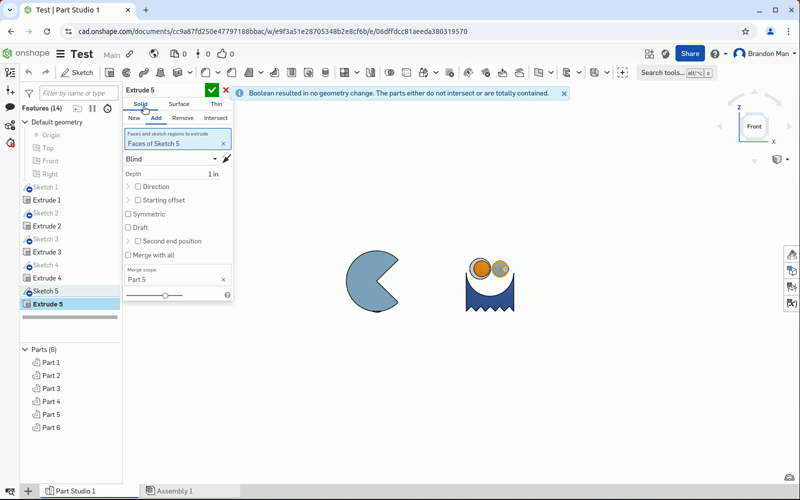
click(143, 106)
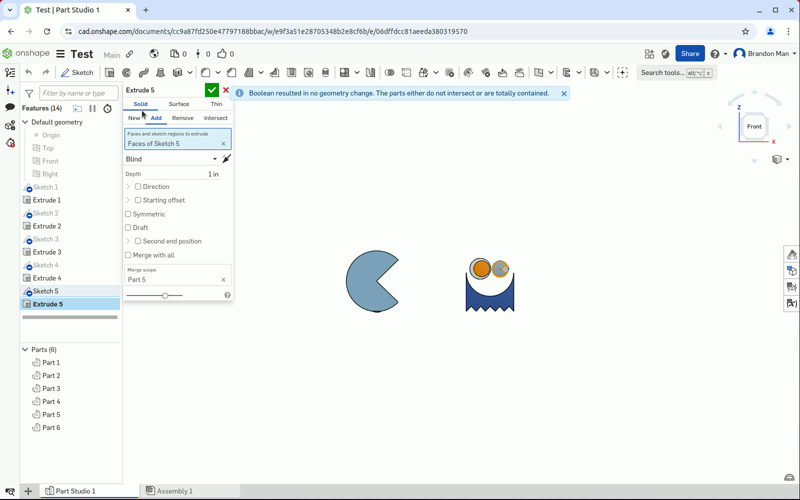
mouse_move(137, 120)
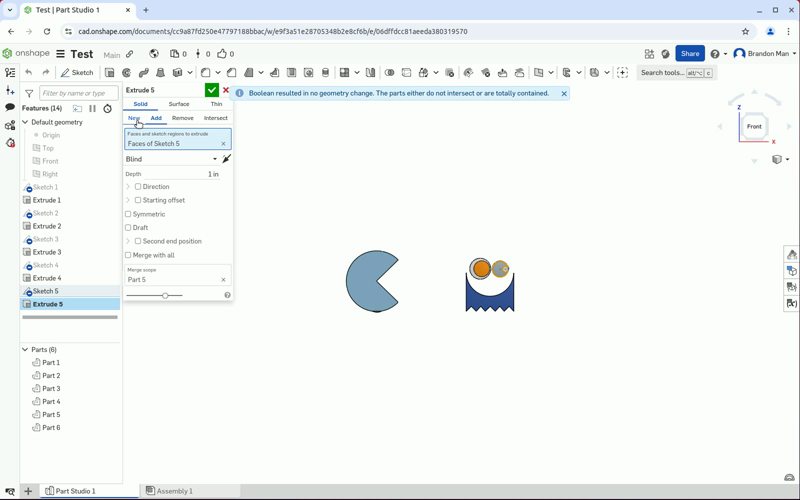
click(137, 120)
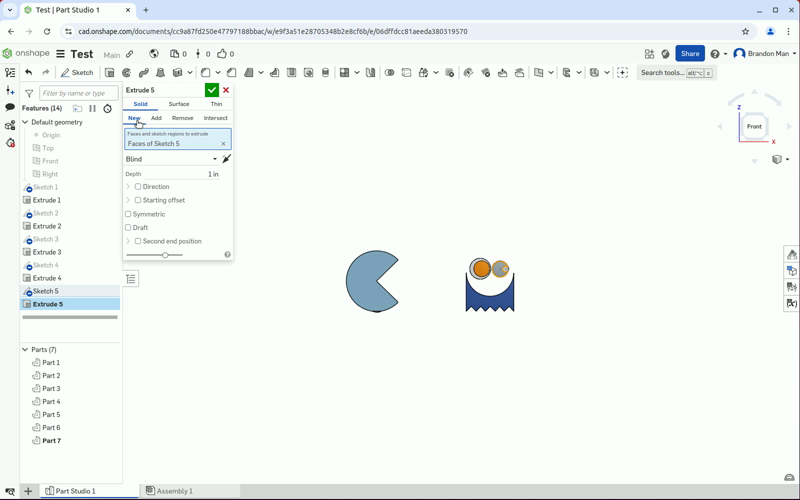
key(tab, 4)
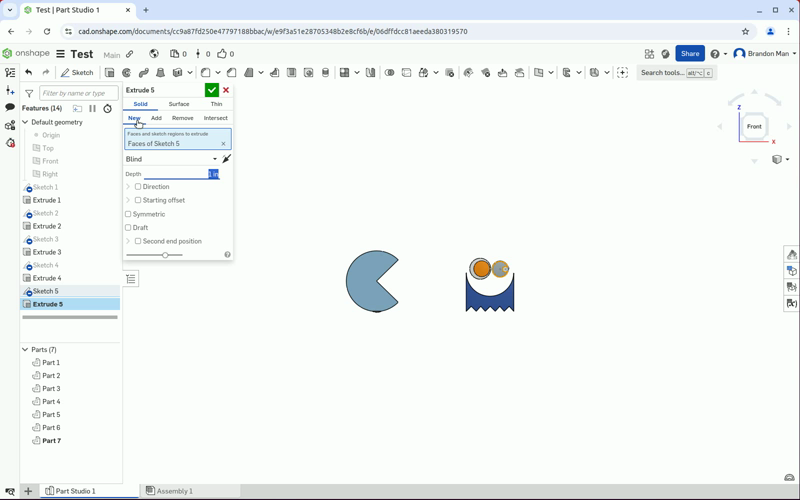
text(4.574)
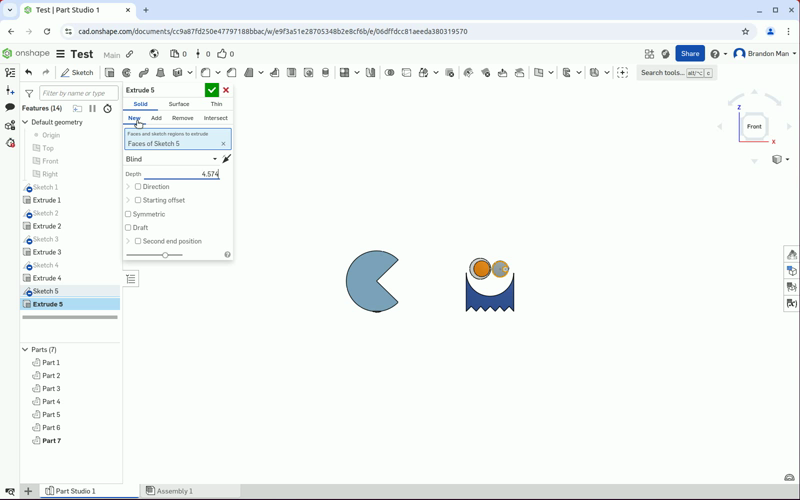
key(enter)
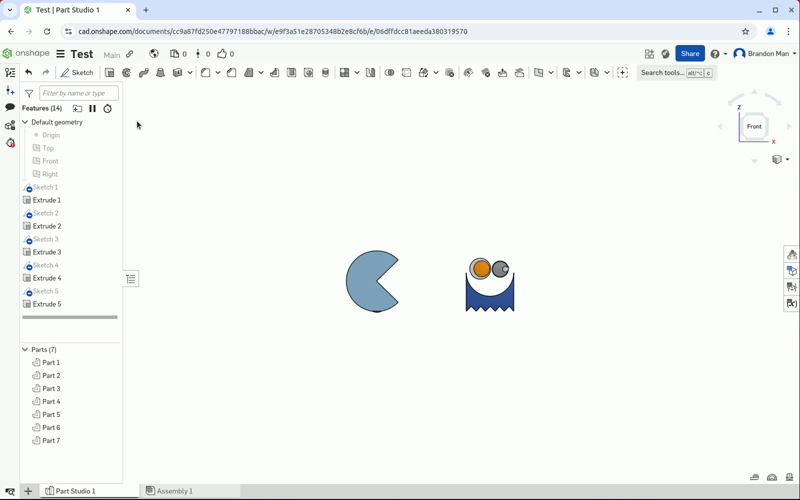
key(shift+h)
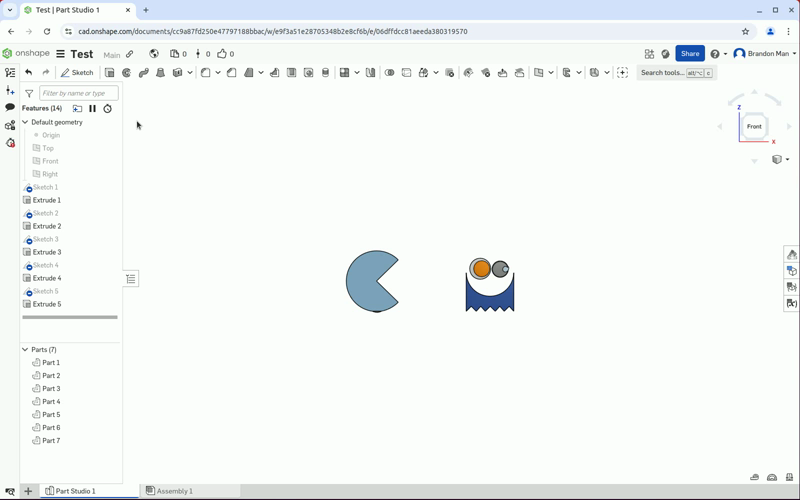
key(shift+h)
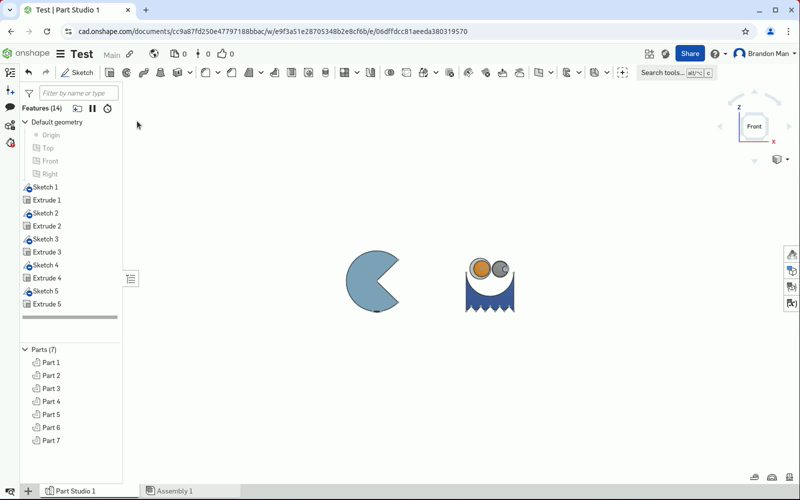
key(shift+7)
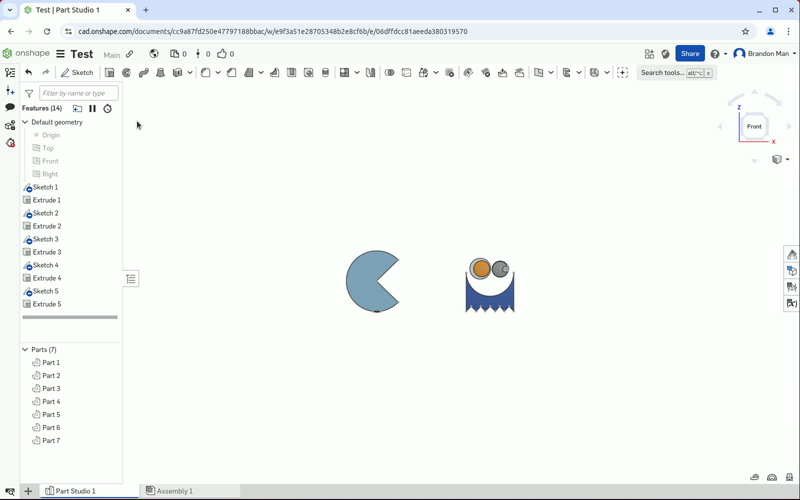
key(left, 2)
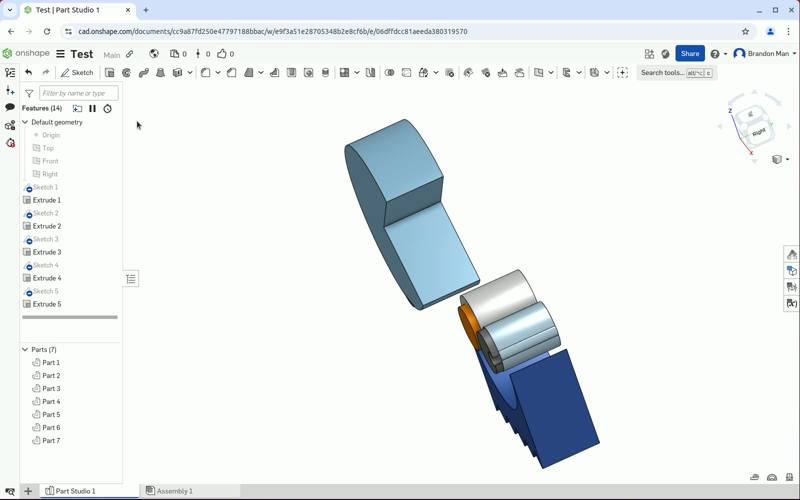
key(down, 2)
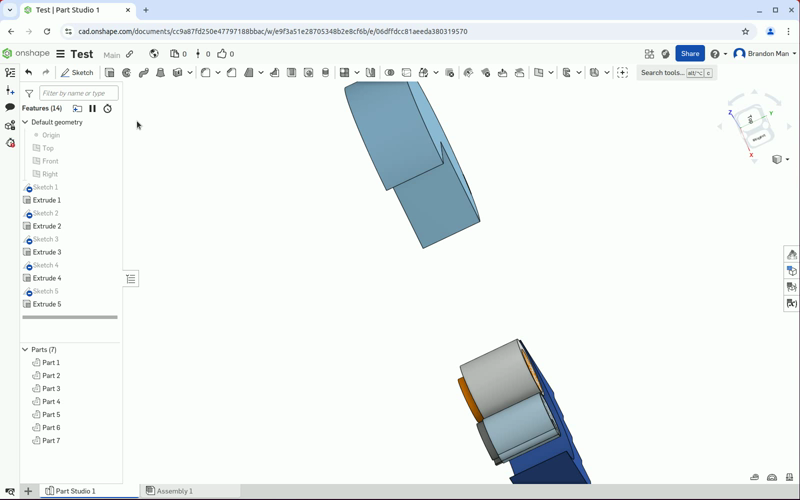
key(up, 2)
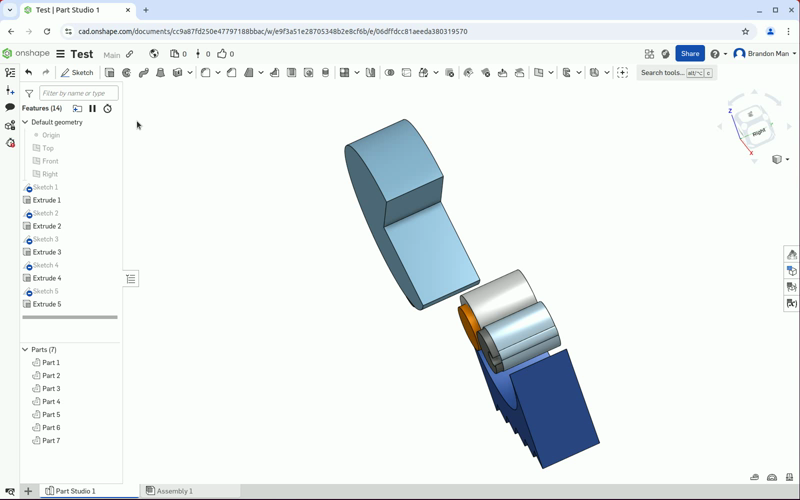
key(right, 2)
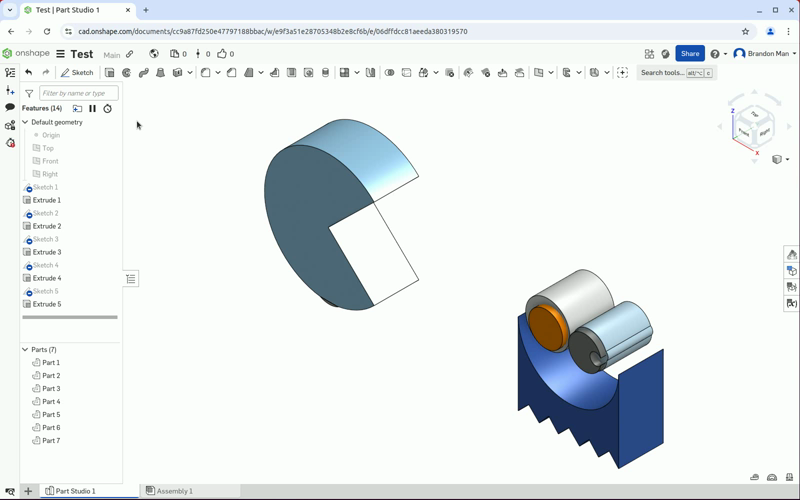
mouse_move(73, 189)
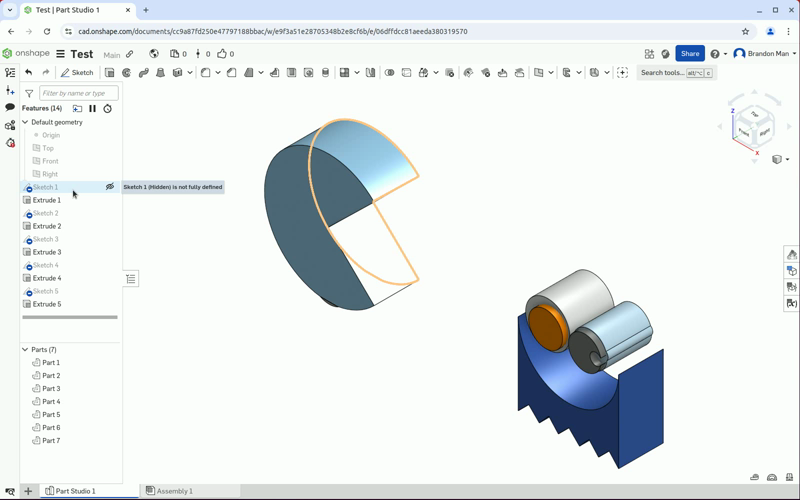
click(73, 189)